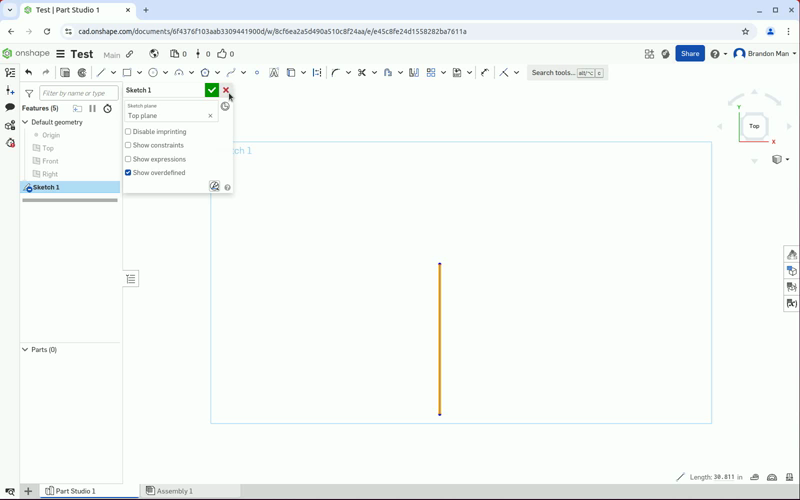
key(shift+h)
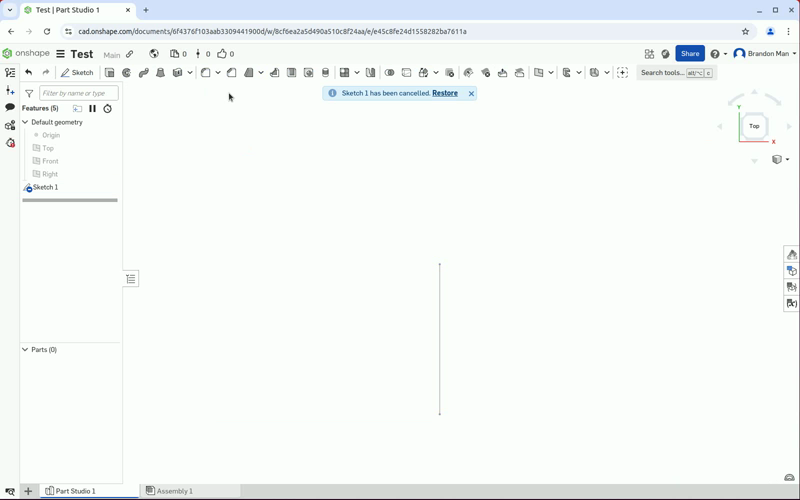
key(shift+s)
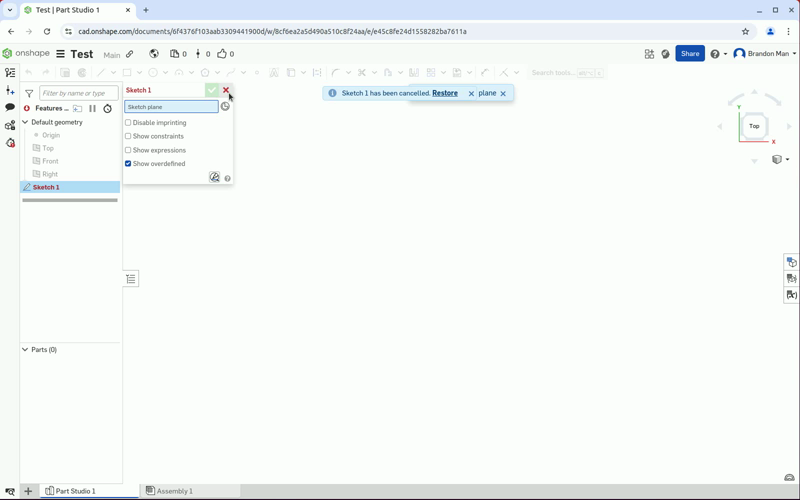
mouse_move(73, 150)
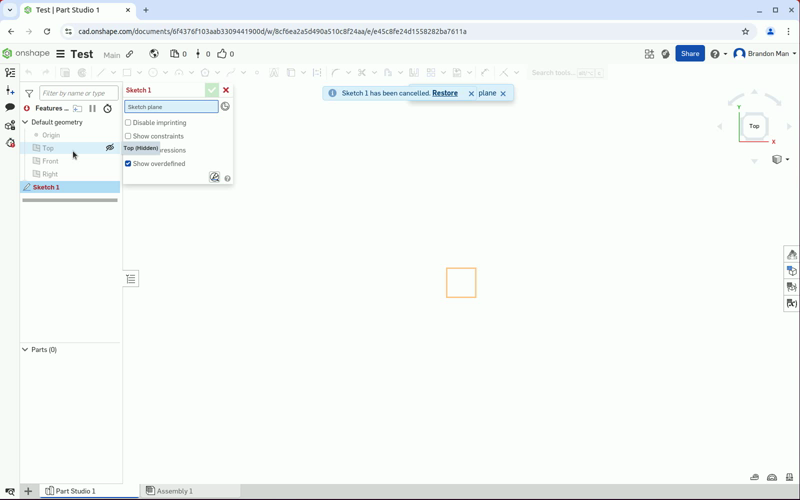
click(73, 150)
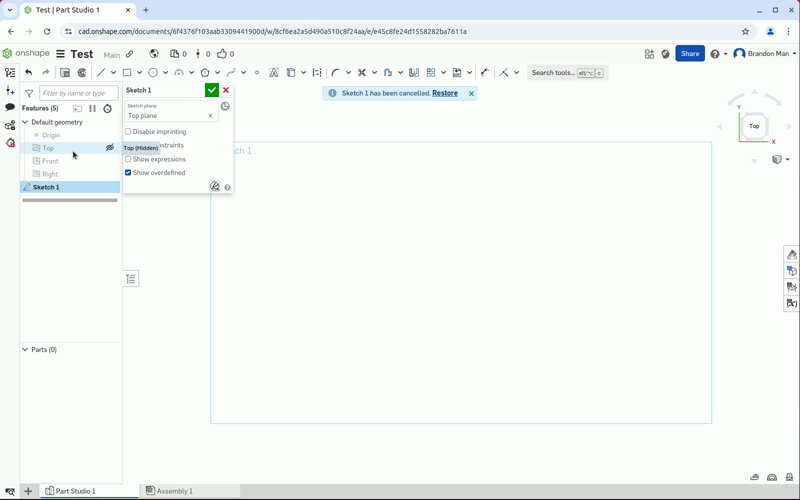
mouse_move(73, 352)
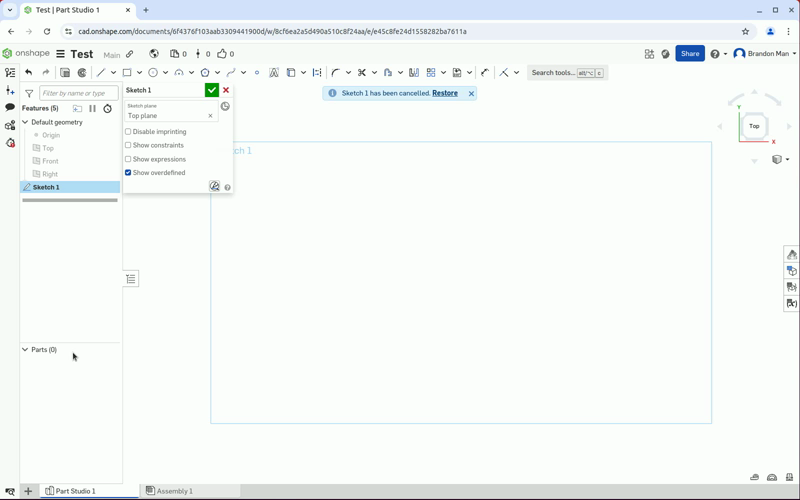
key(y)
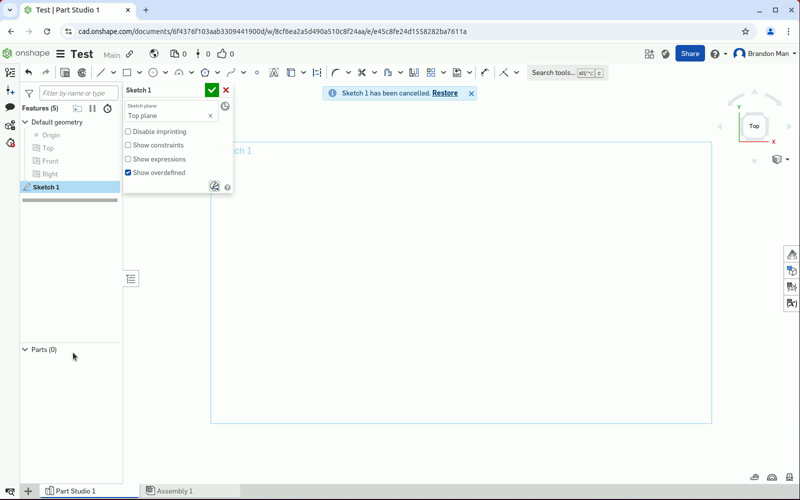
key(l)
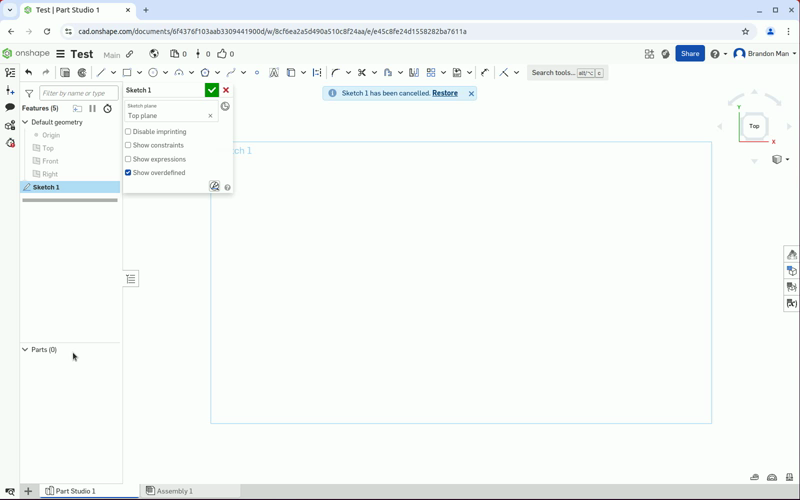
key_down(shift)
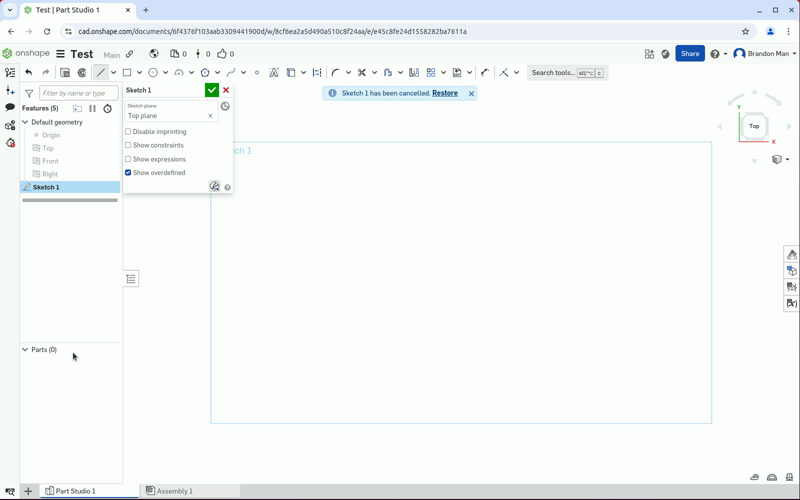
mouse_move(460, 282)
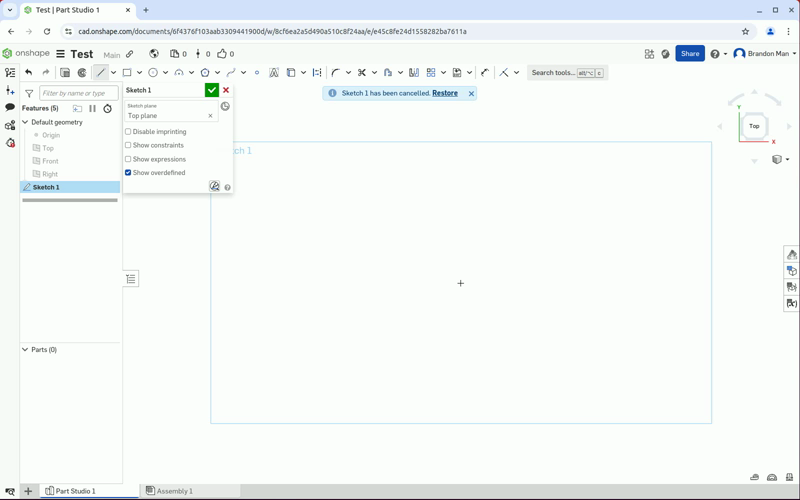
click(460, 282)
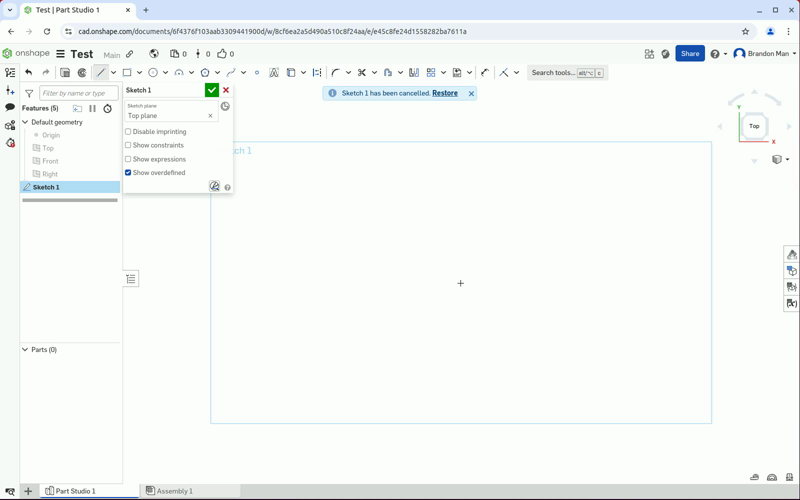
key_up(shift)
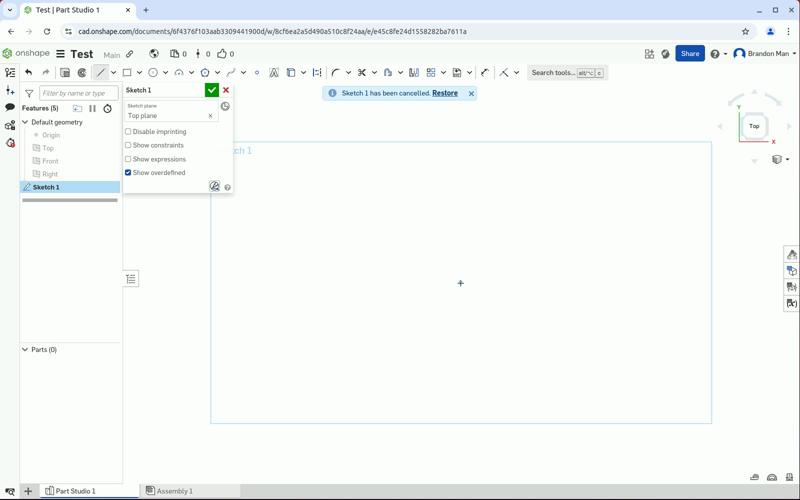
key_down(shift)
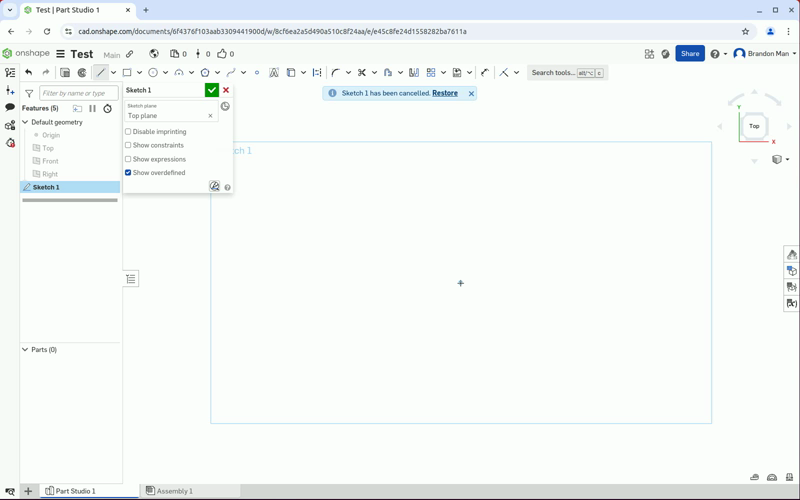
mouse_move(573, 282)
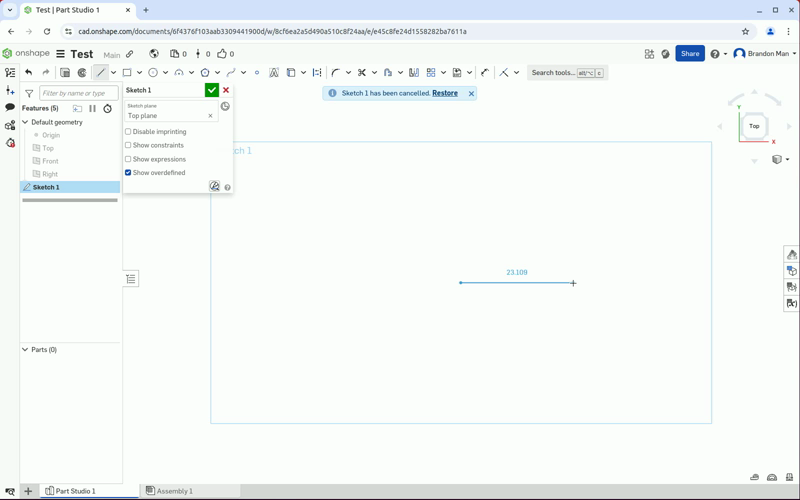
click(573, 282)
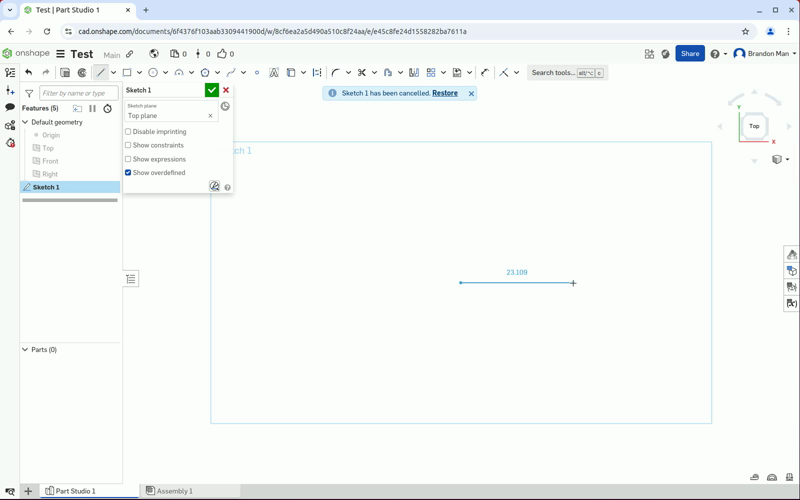
key_up(shift)
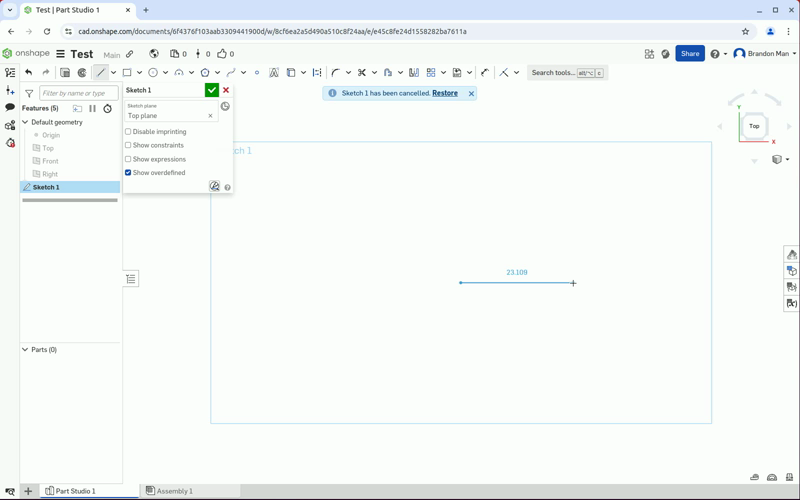
key_down(shift)
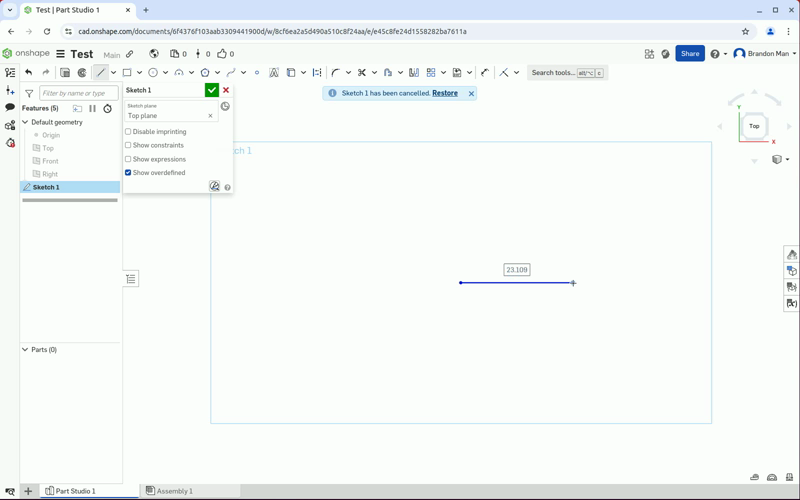
mouse_move(573, 196)
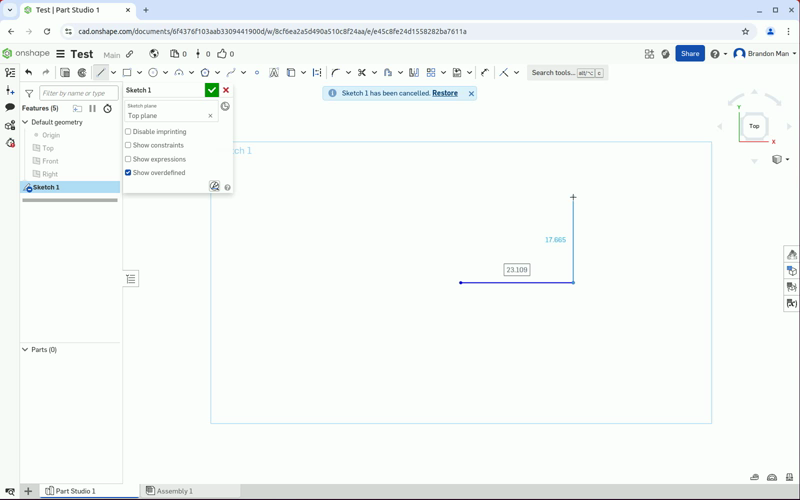
click(573, 196)
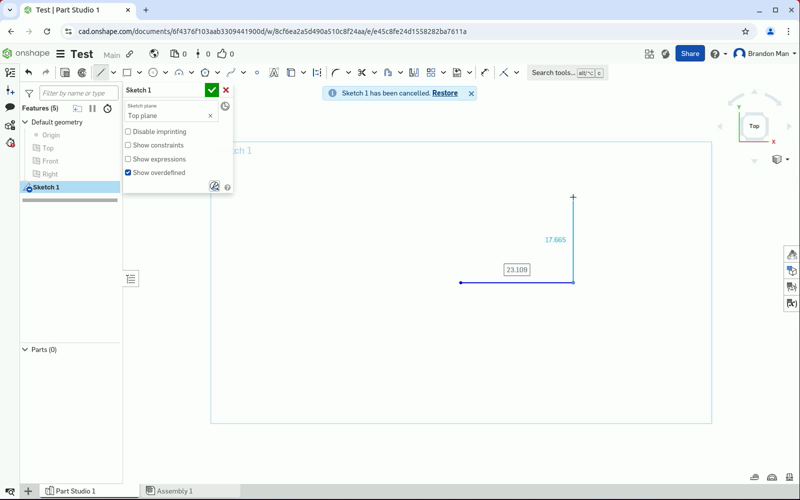
key_up(shift)
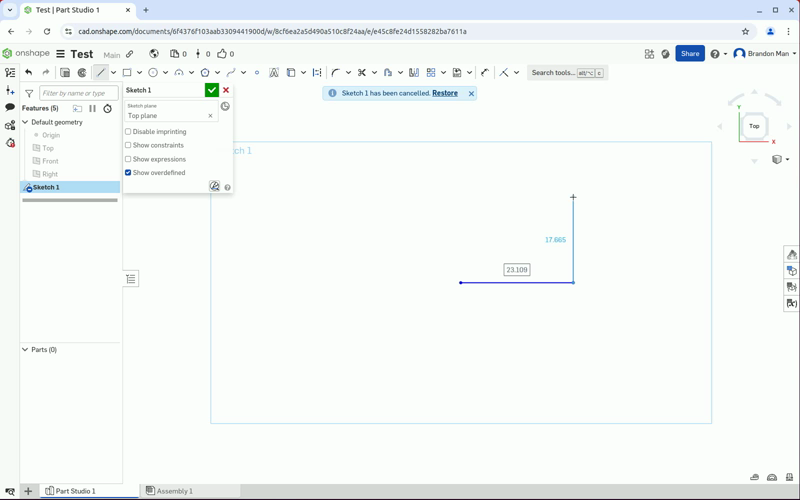
key_down(shift)
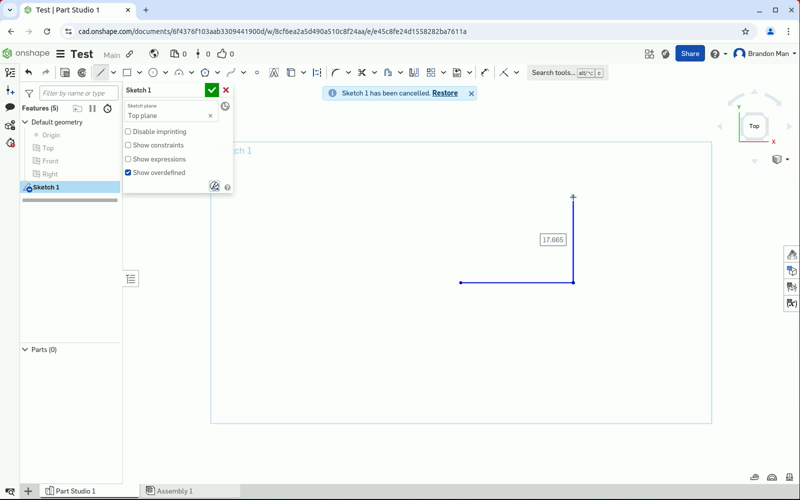
mouse_move(460, 196)
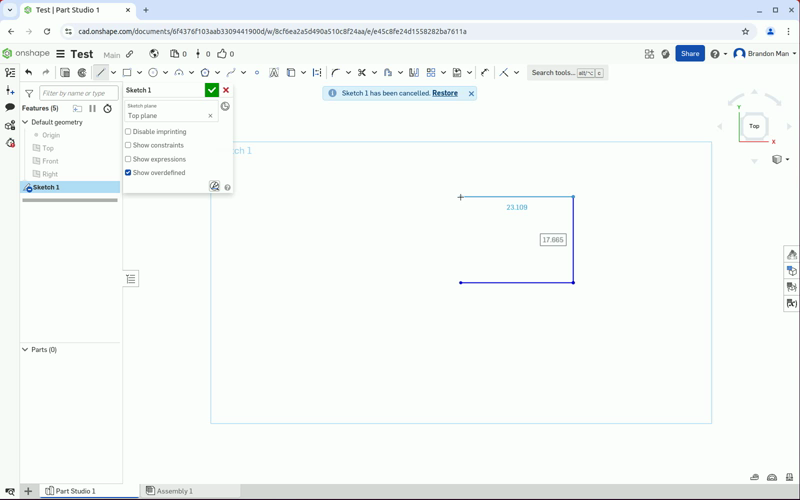
click(460, 196)
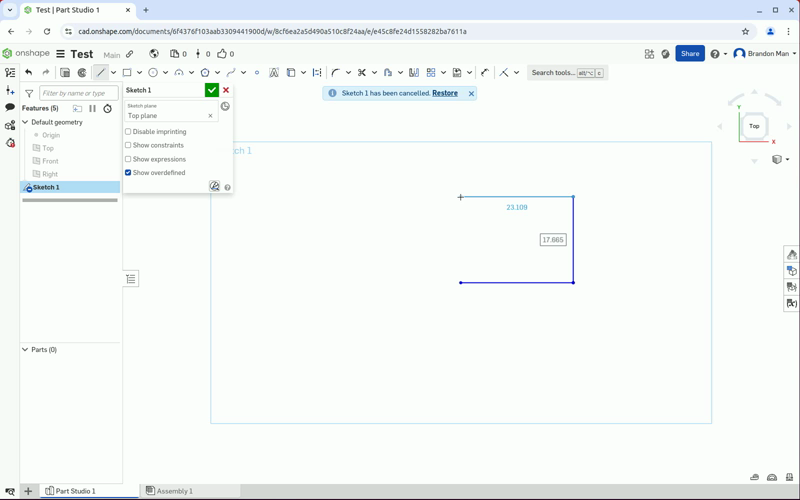
key_up(shift)
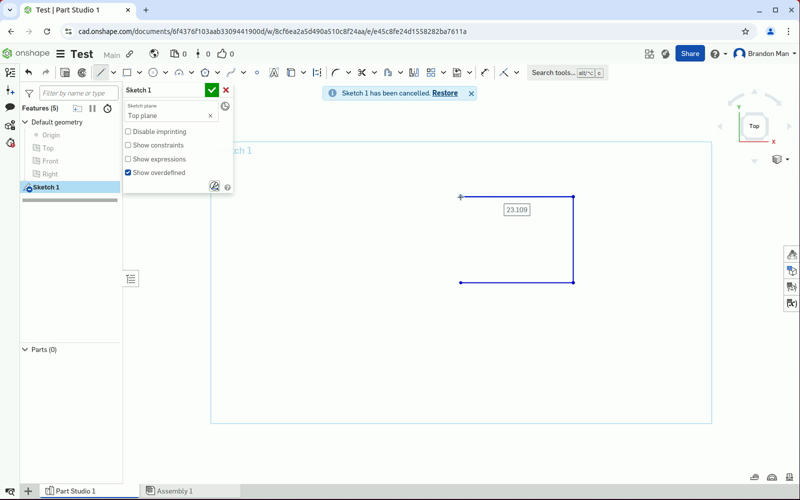
key_down(shift)
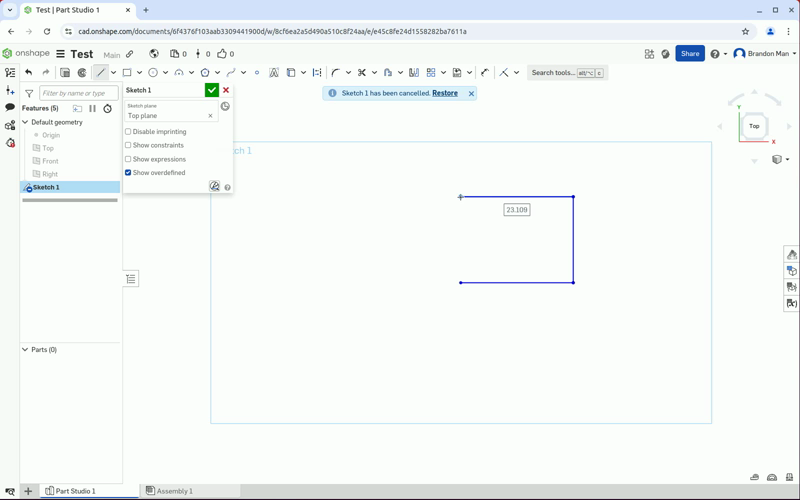
mouse_move(460, 282)
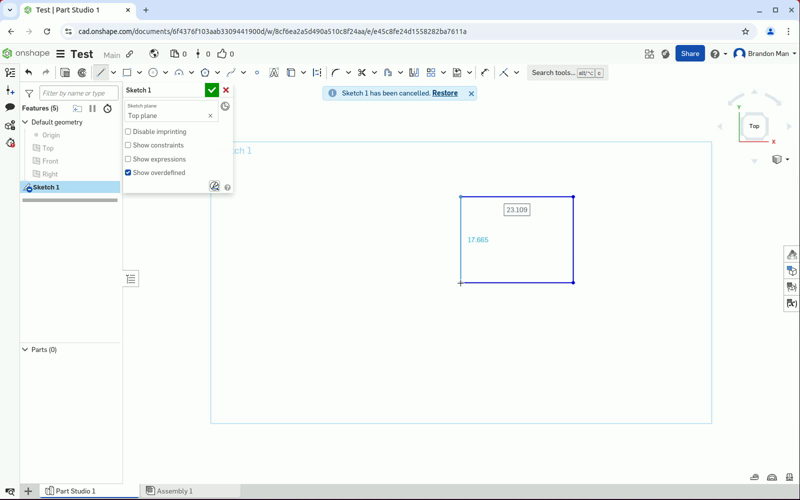
key_up(shift)
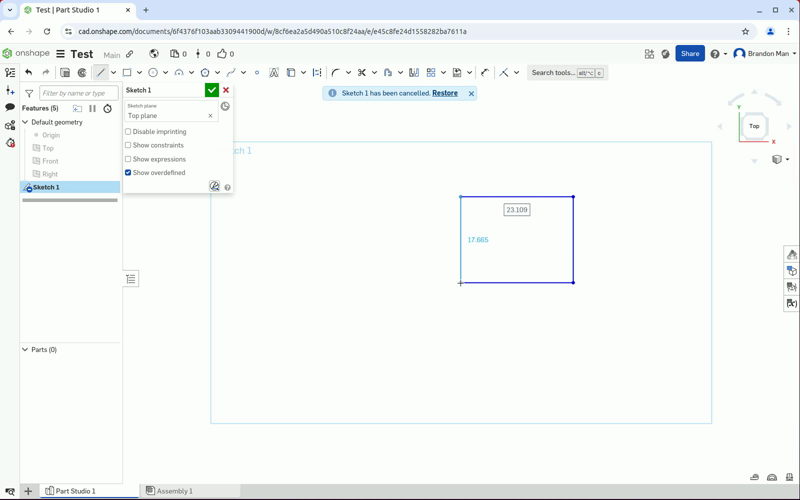
click(460, 282)
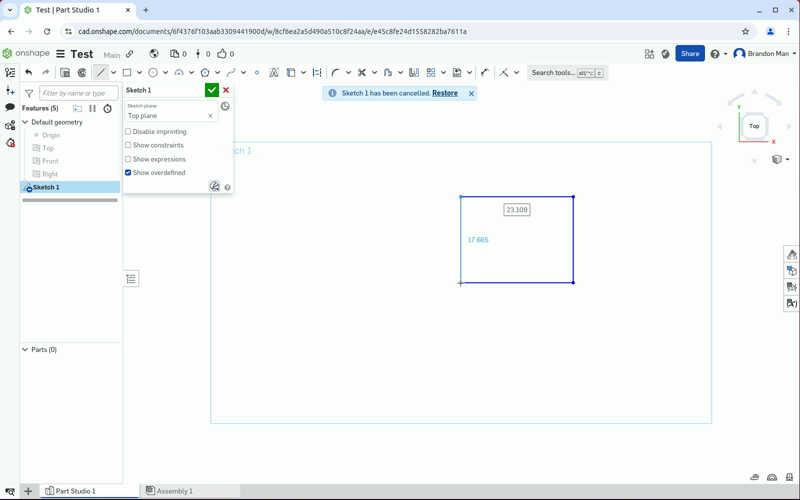
key(esc)
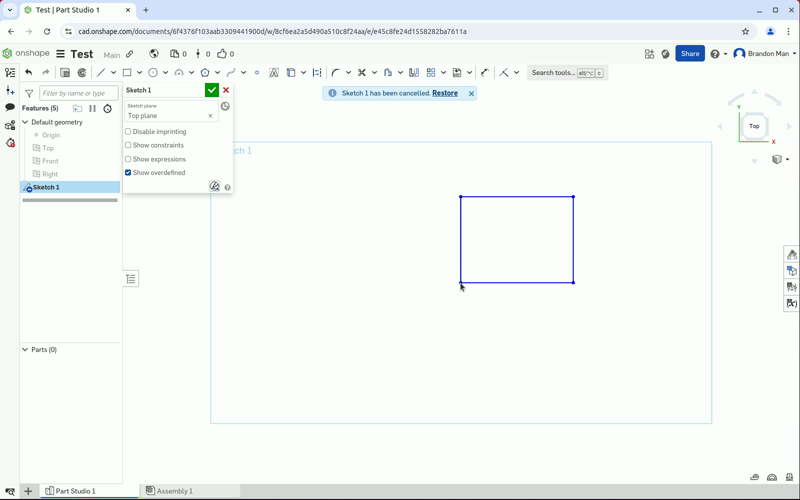
mouse_move(531, 266)
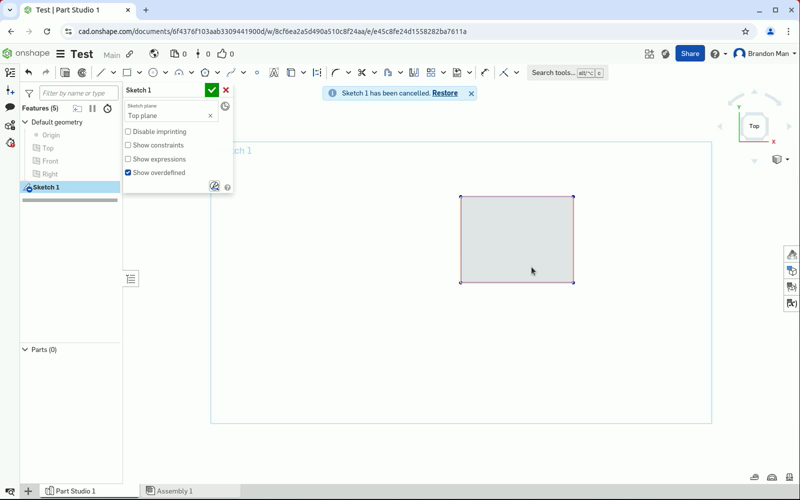
click(531, 266)
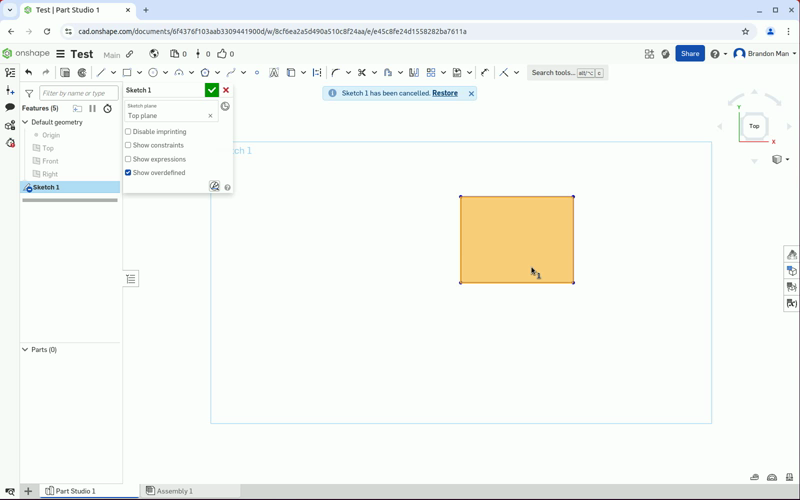
mouse_move(73, 352)
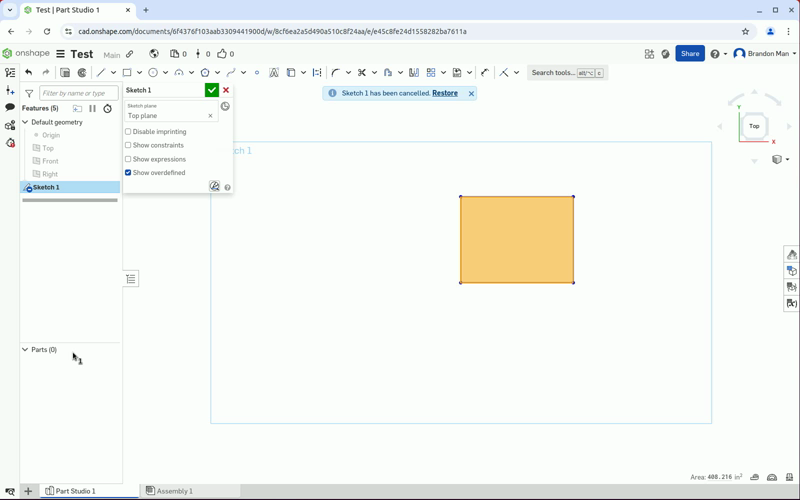
key(shift+y)
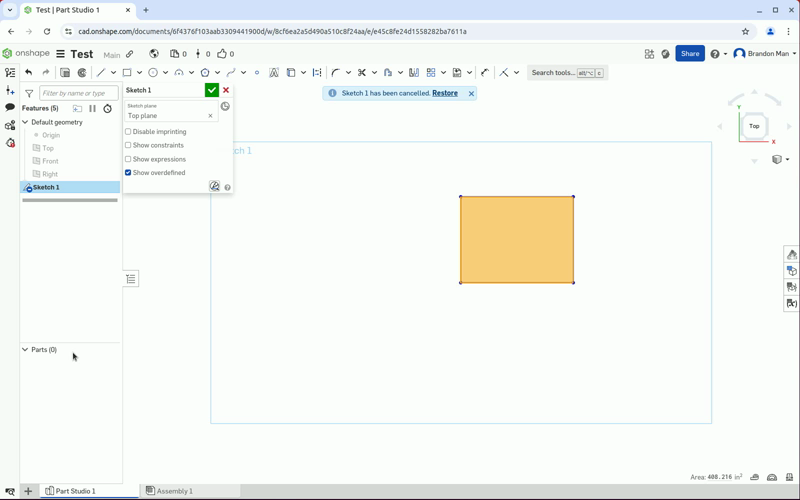
key(shift+e)
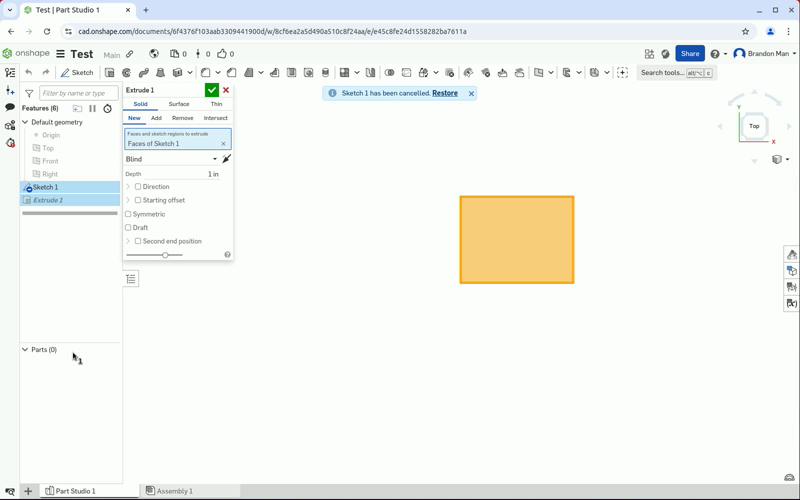
mouse_move(143, 106)
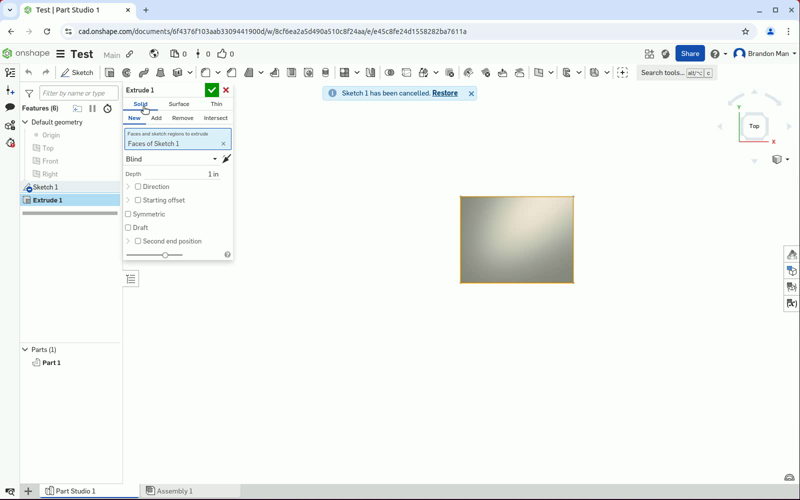
click(143, 106)
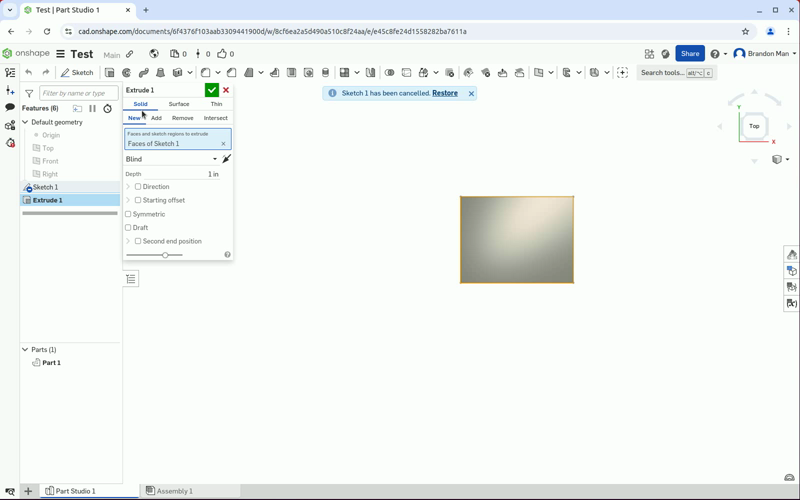
mouse_move(137, 120)
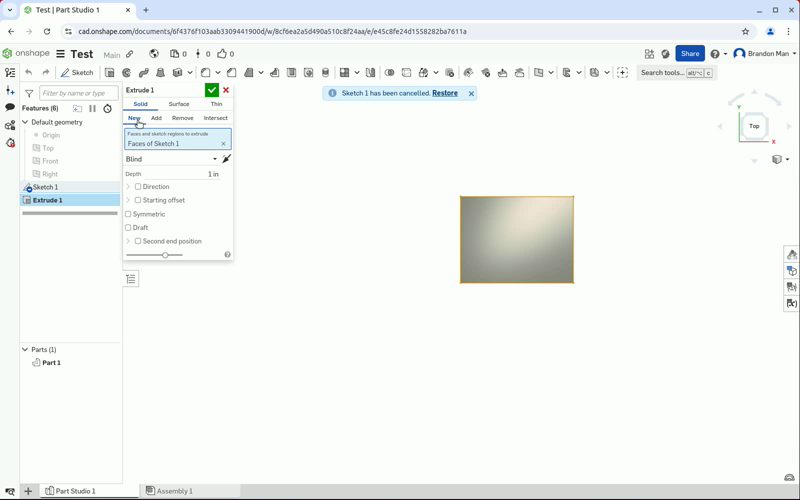
click(137, 120)
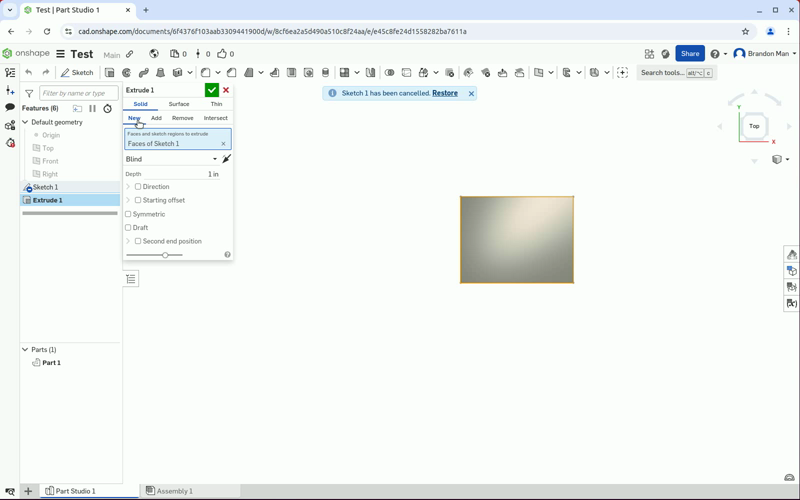
key(tab, 4)
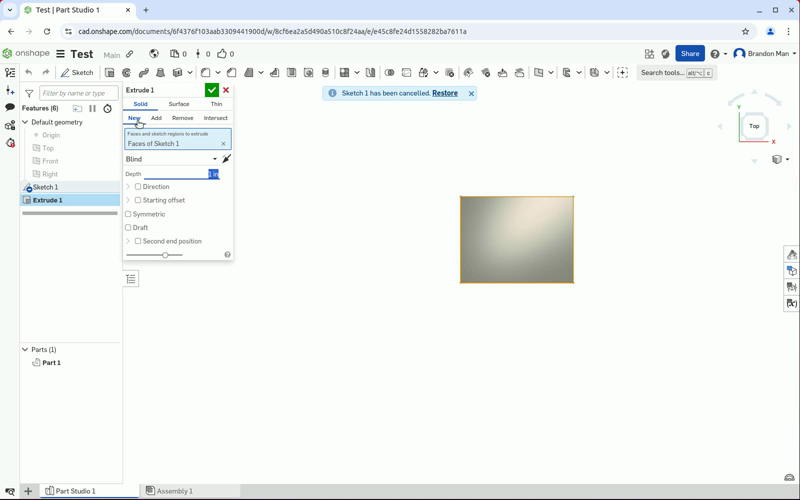
text(8.906)
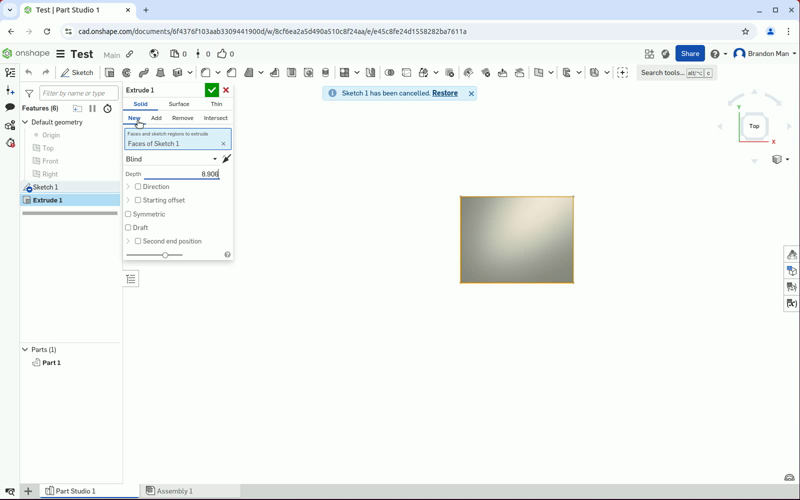
key(enter)
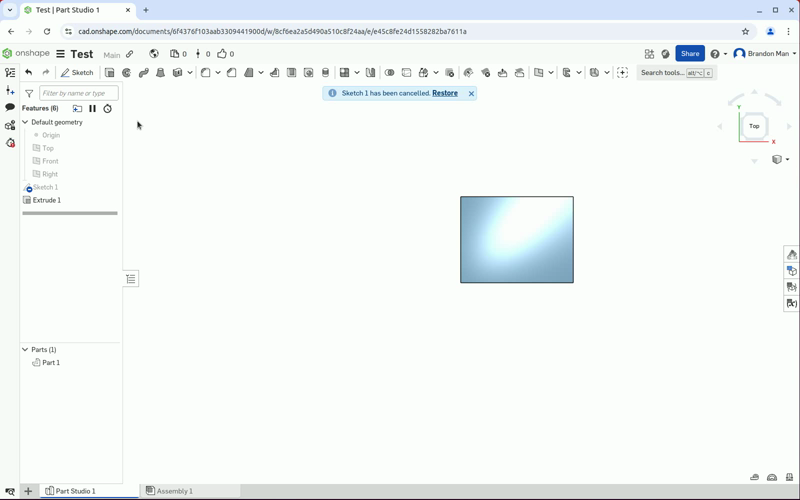
key(shift+h)
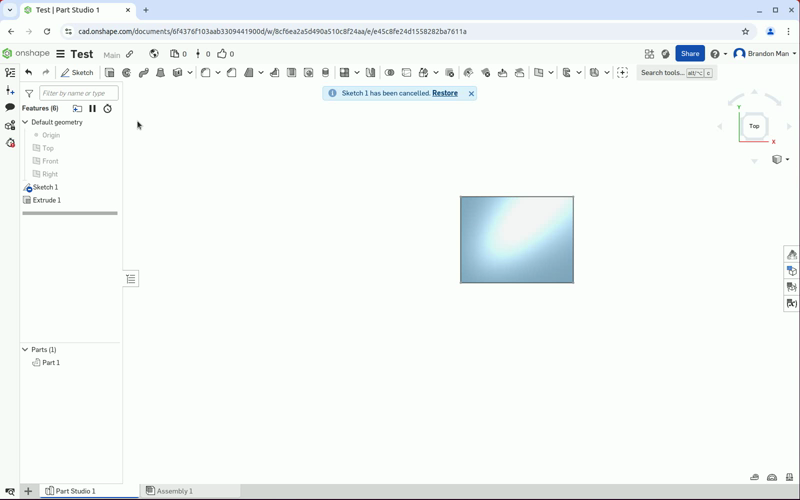
key(shift+h)
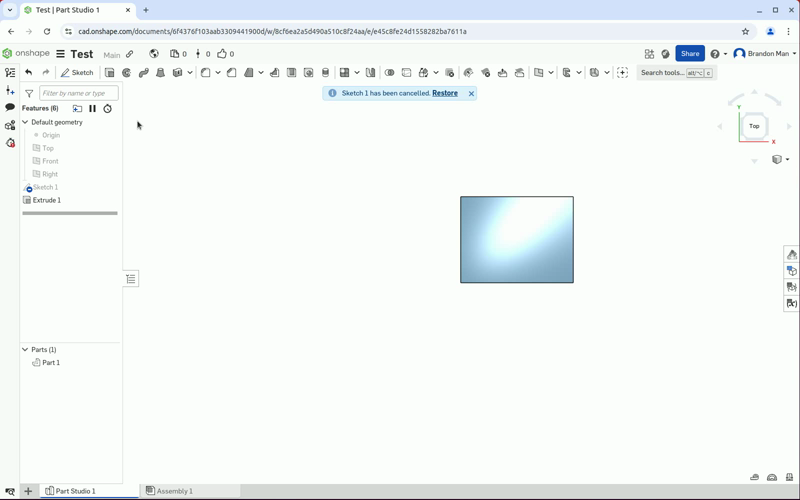
mouse_move(73, 189)
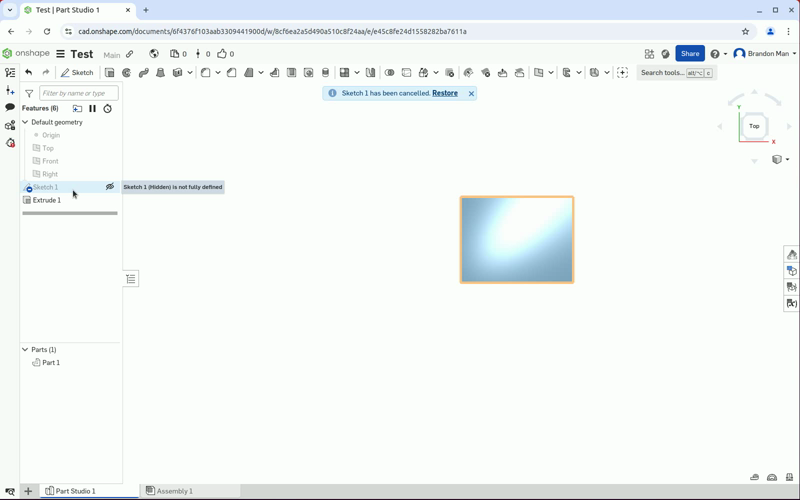
click(73, 189)
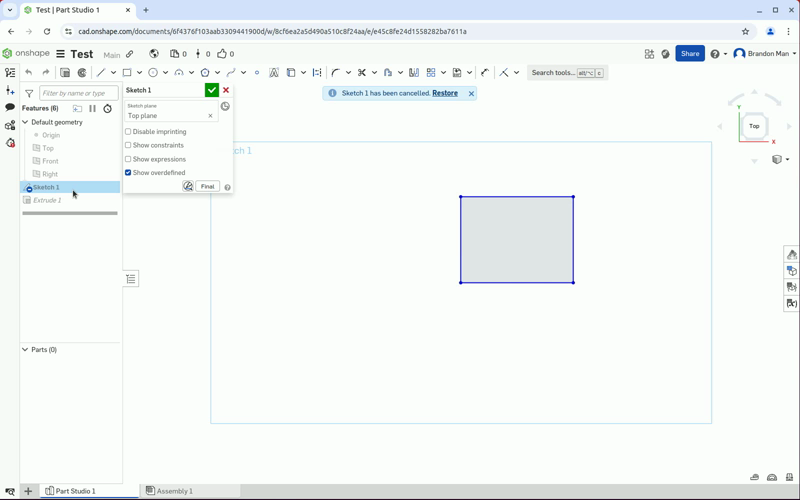
mouse_move(229, 92)
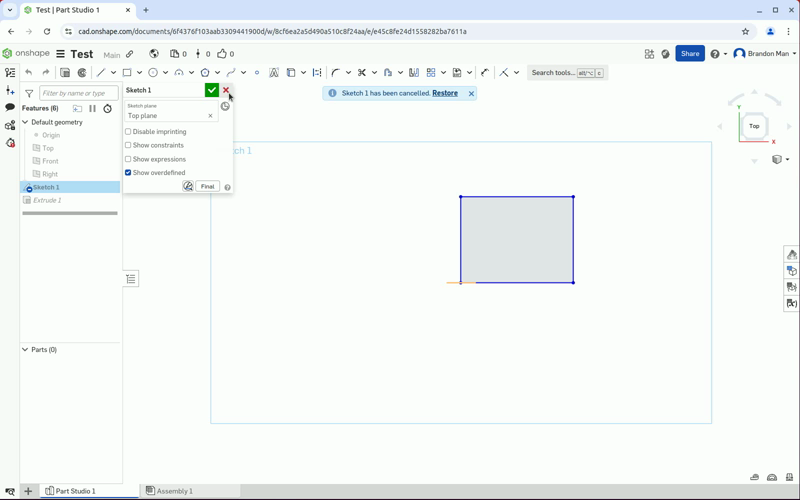
click(229, 92)
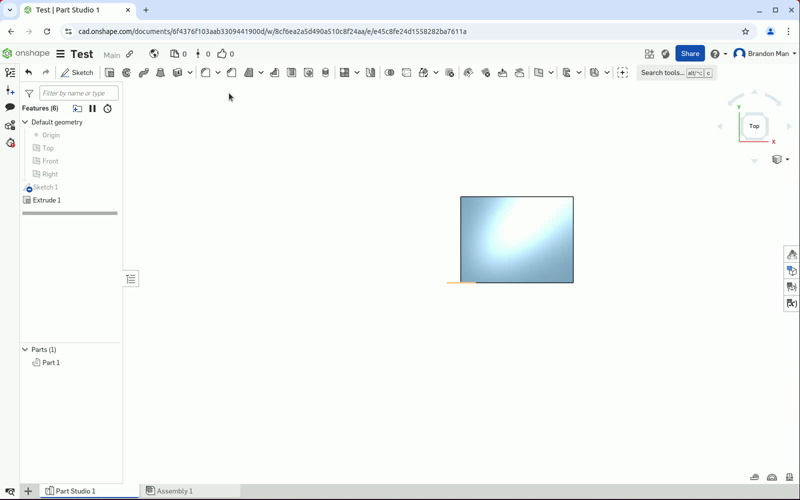
mouse_move(541, 75)
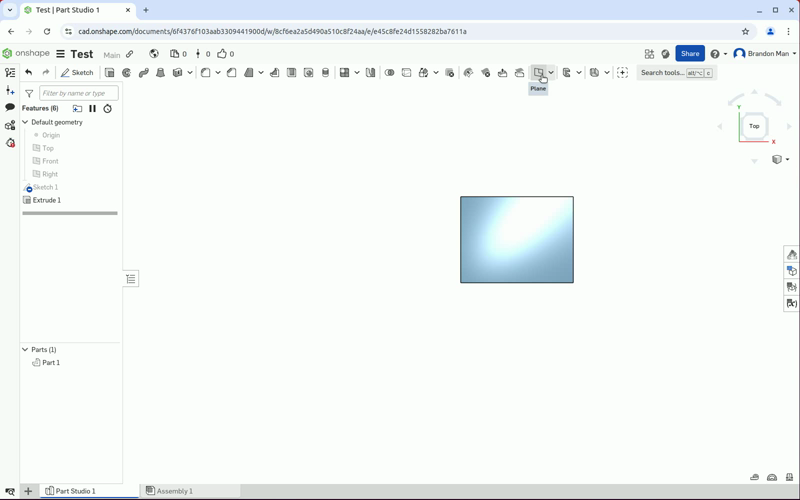
click(541, 75)
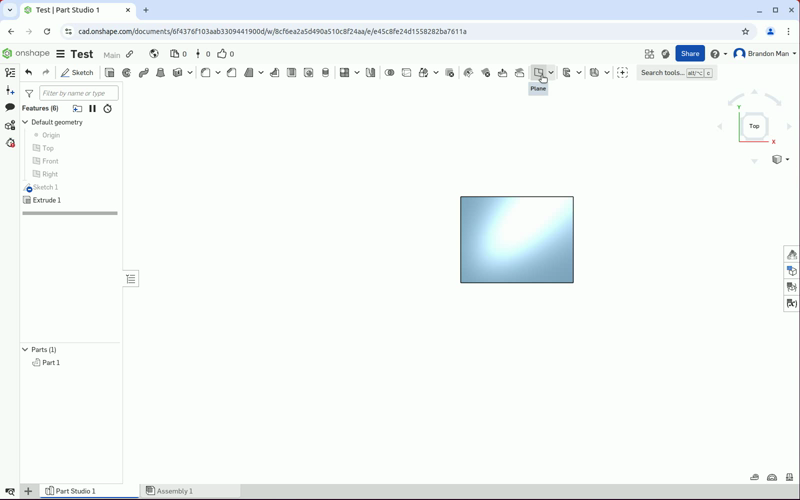
mouse_move(73, 150)
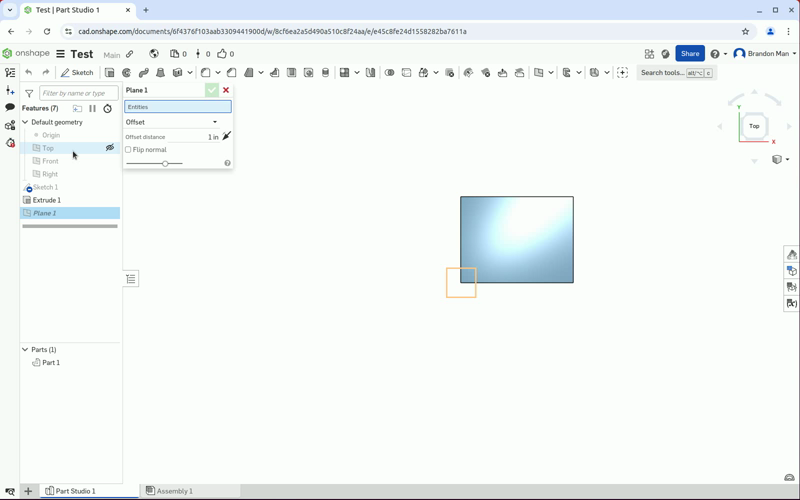
click(73, 150)
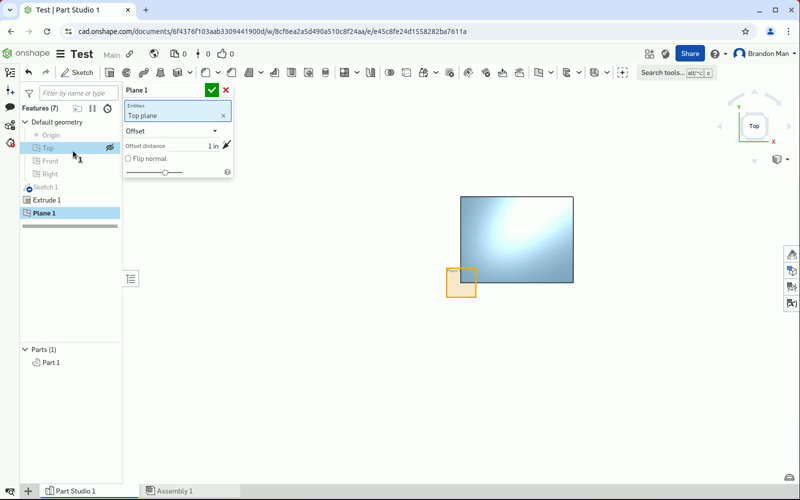
key(tab, 2)
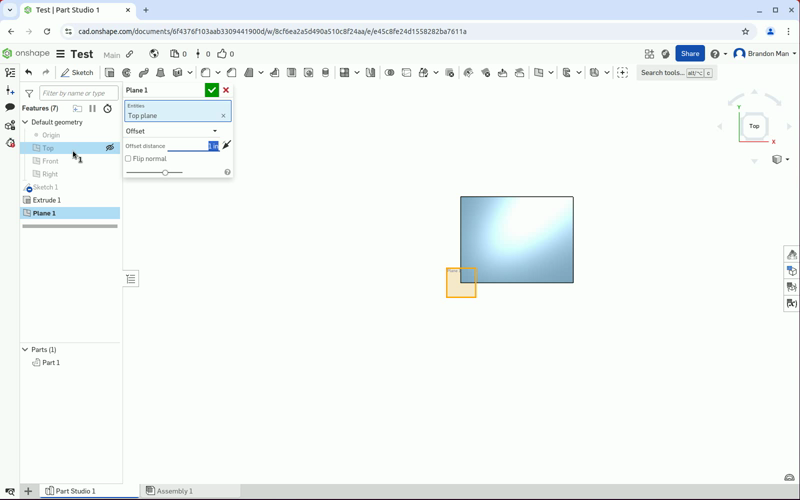
text(8.904)
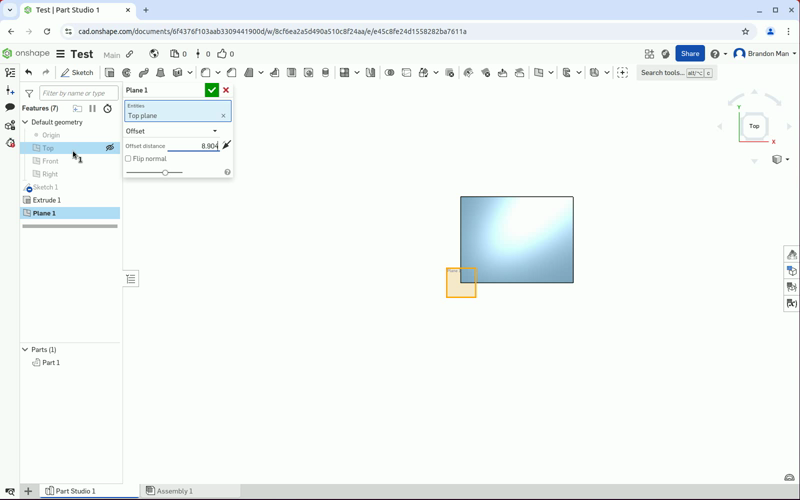
key(enter, 2)
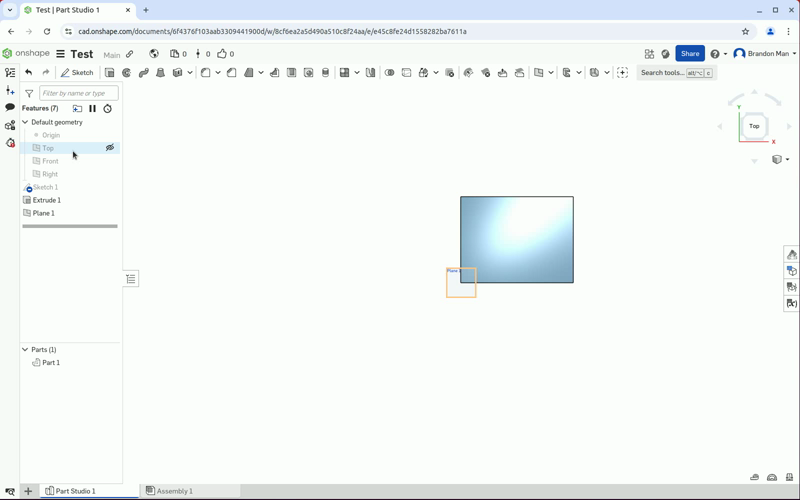
key(shift+s)
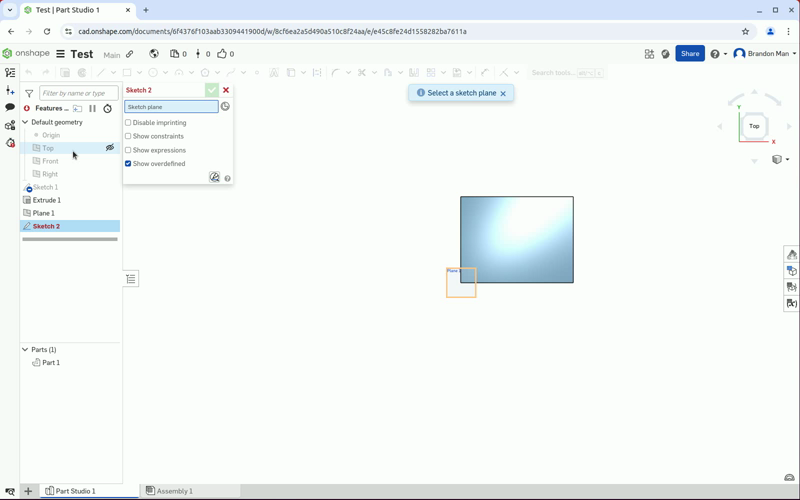
mouse_move(73, 215)
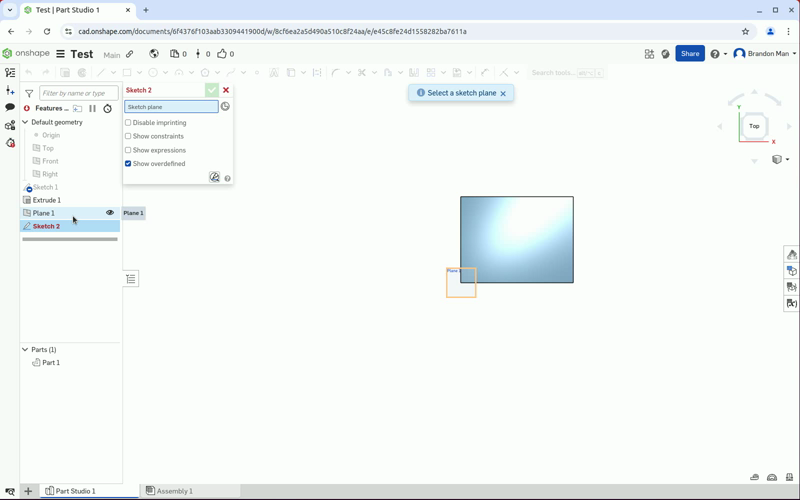
click(73, 215)
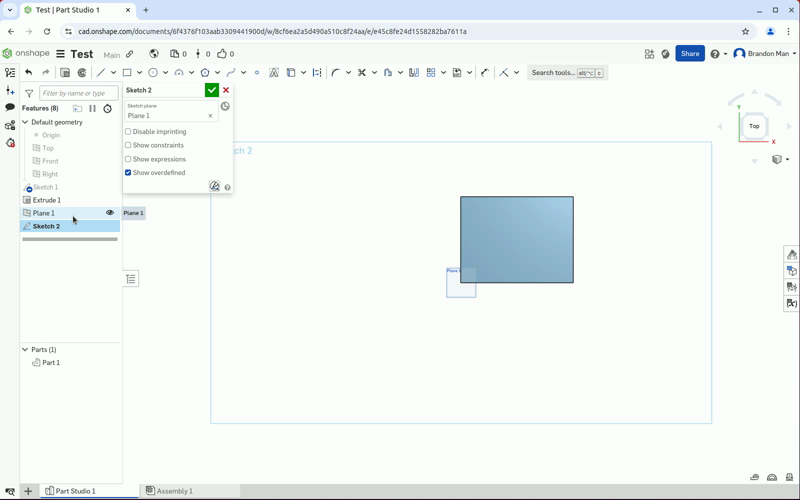
mouse_move(73, 352)
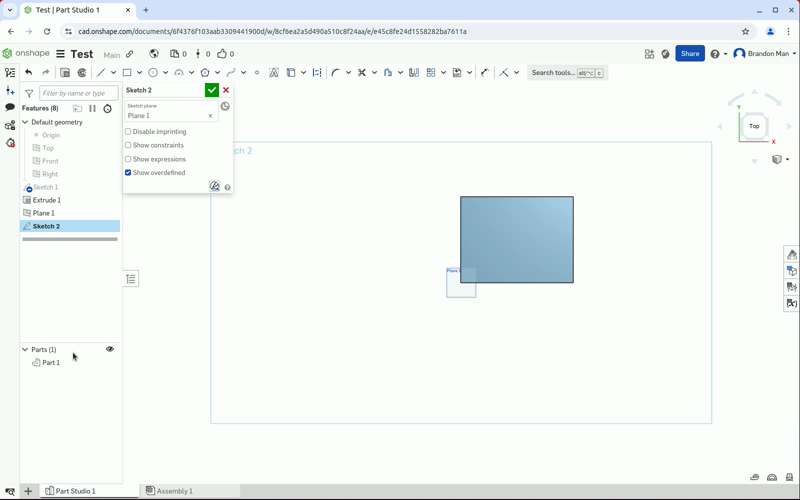
key(y)
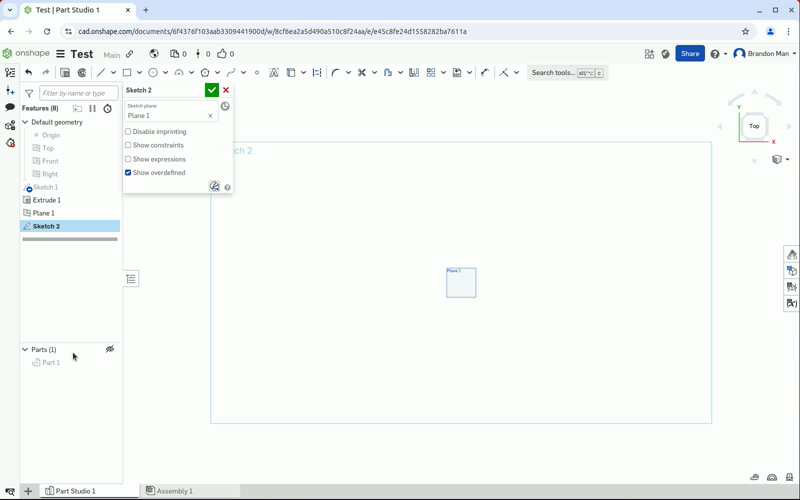
key(a)
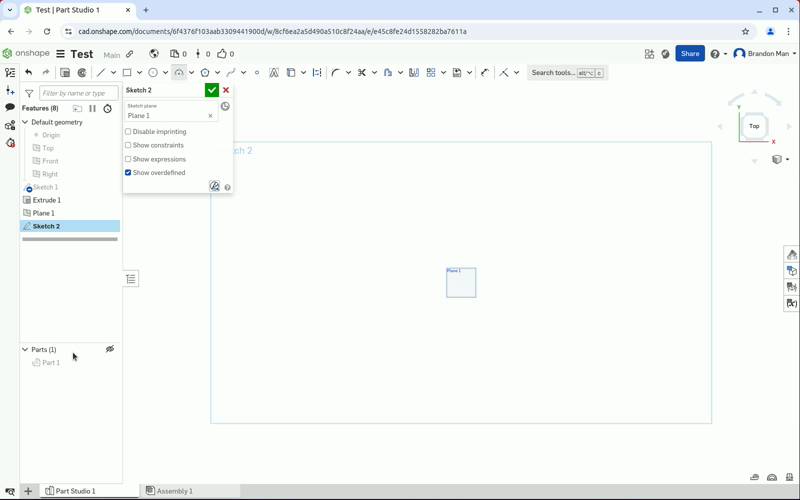
key_down(shift)
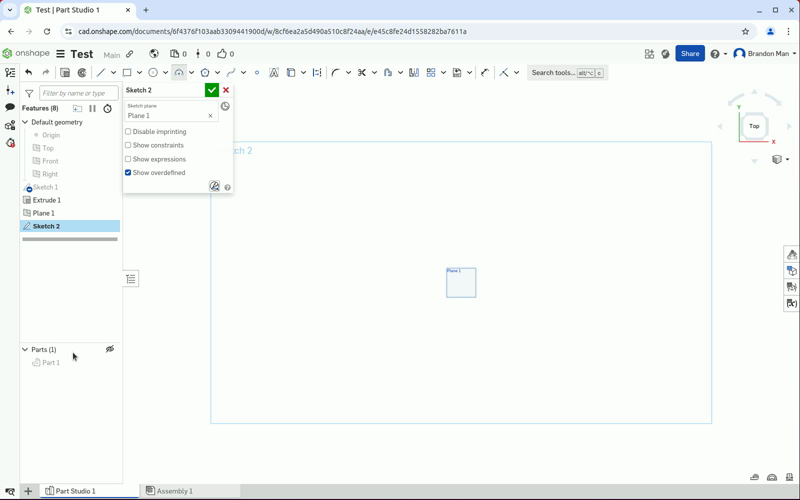
mouse_move(472, 211)
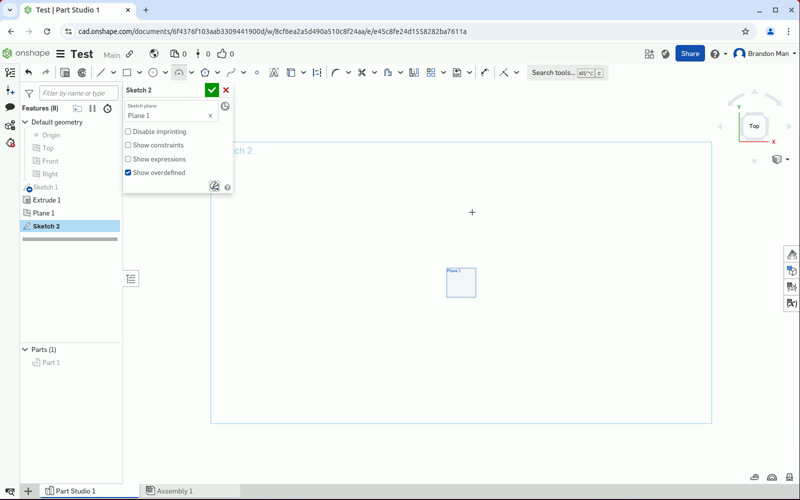
click(472, 211)
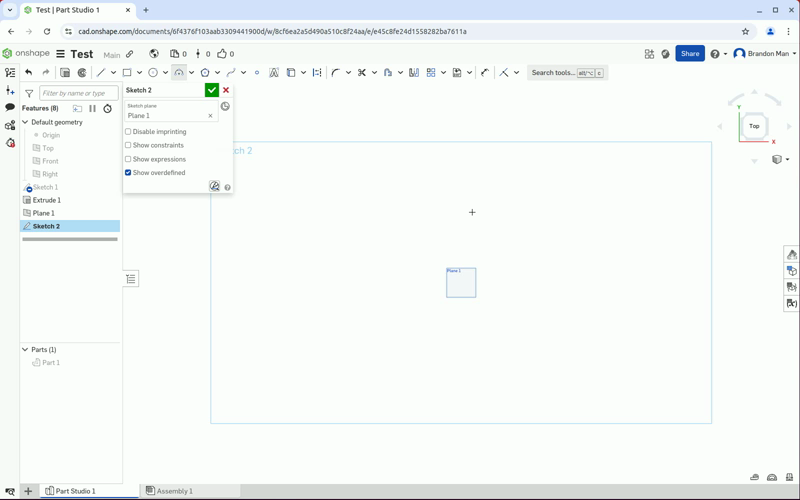
key_up(shift)
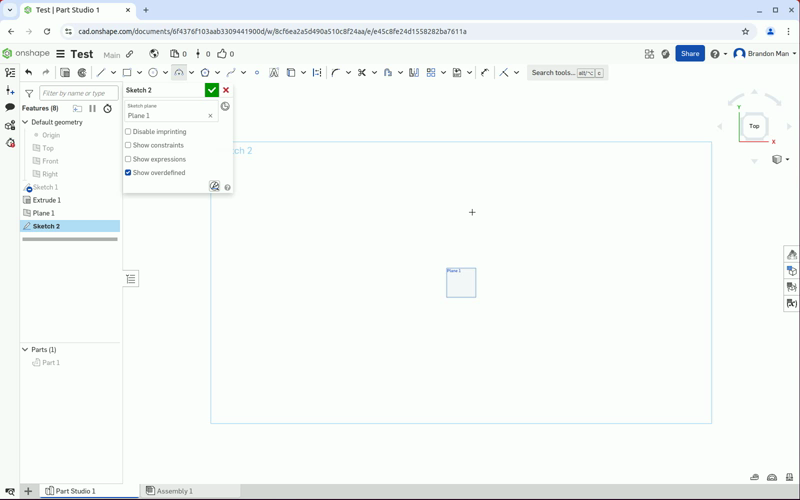
key_down(shift)
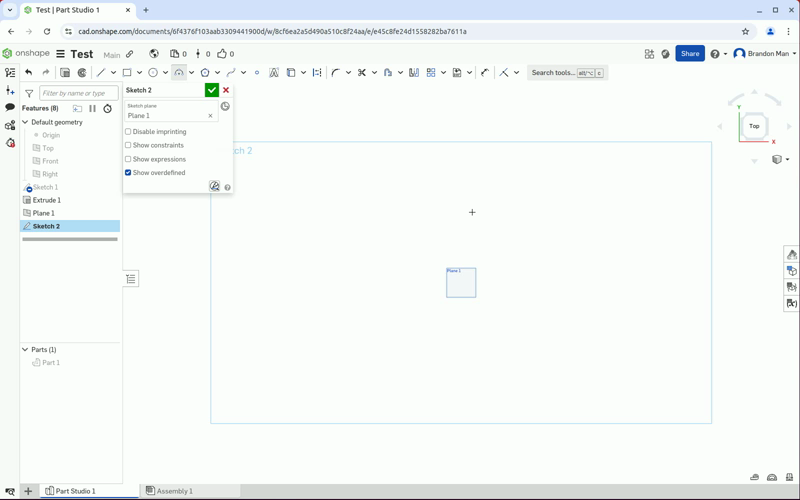
mouse_move(478, 204)
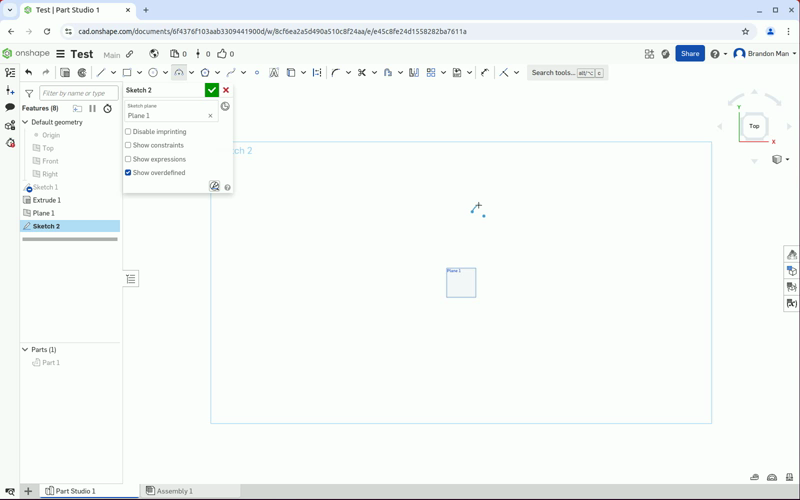
click(478, 204)
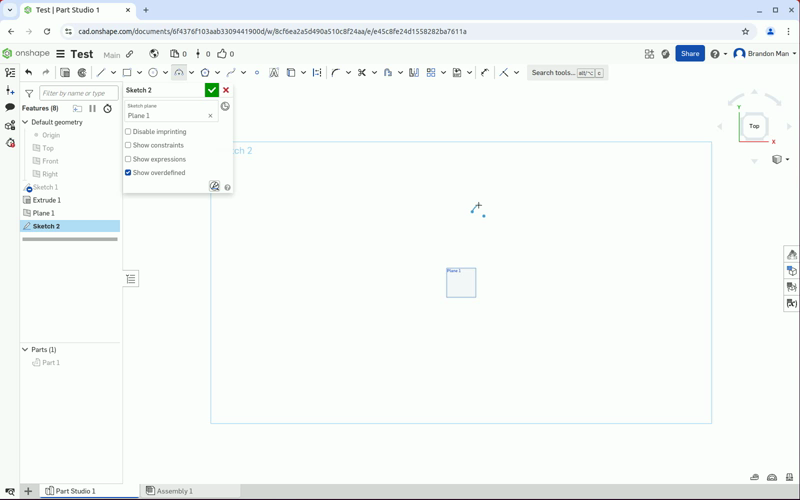
mouse_move(483, 216)
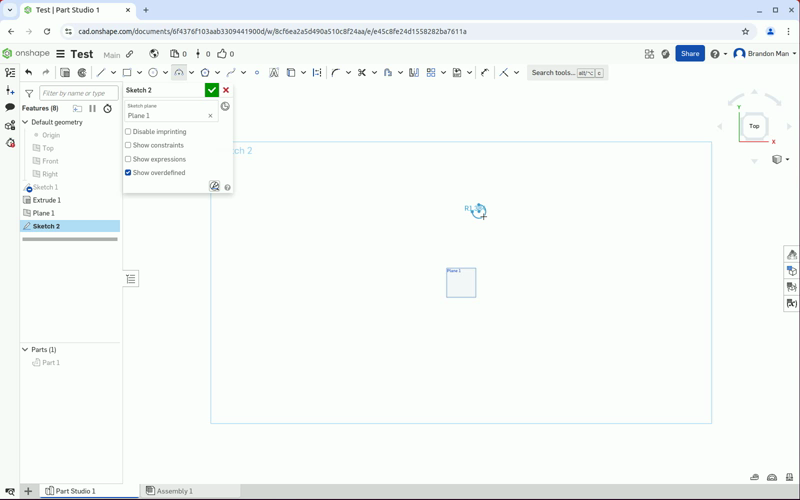
click(483, 216)
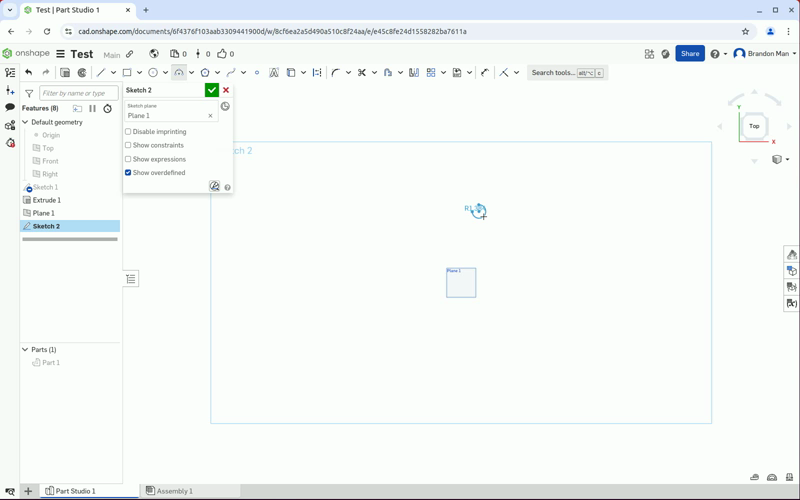
key_up(shift)
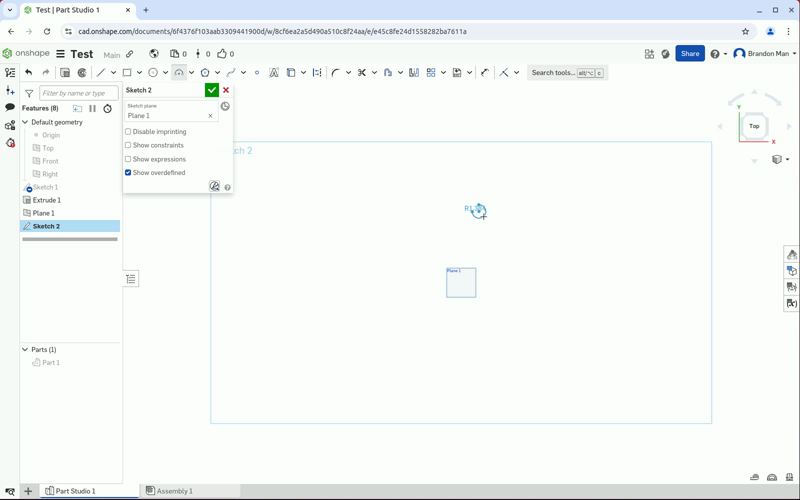
key(esc)
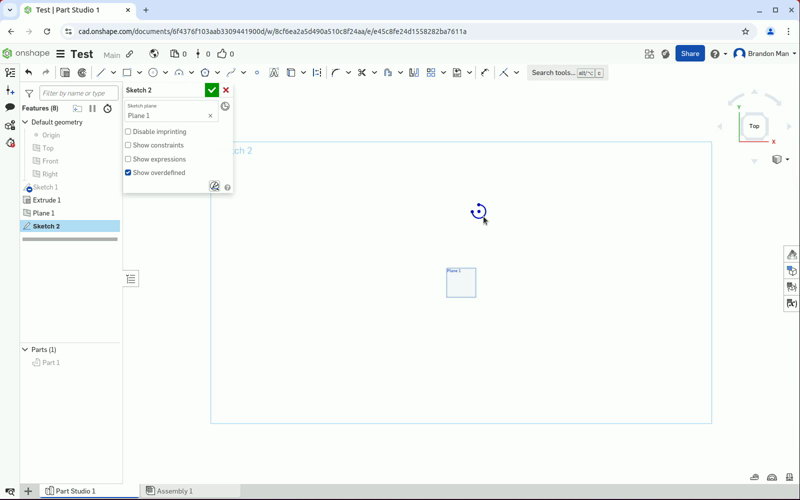
key(l)
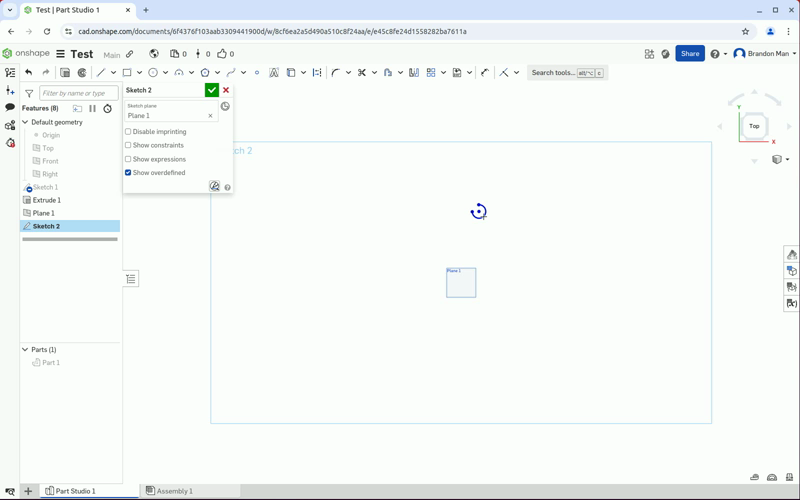
mouse_move(478, 204)
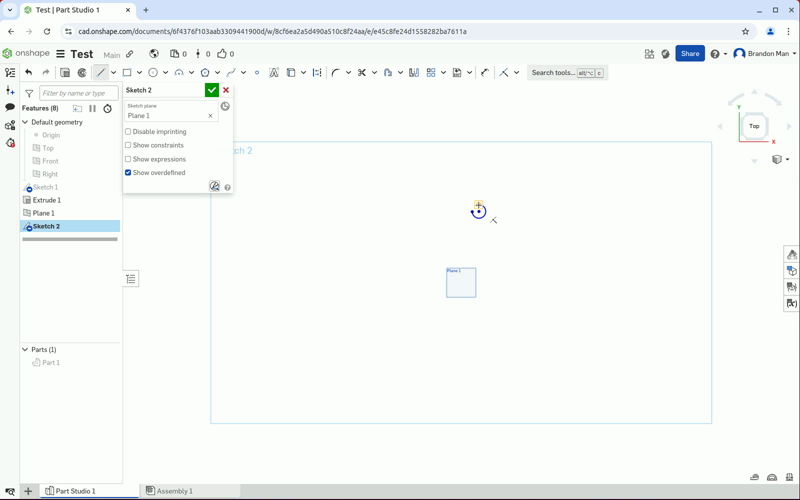
click(478, 204)
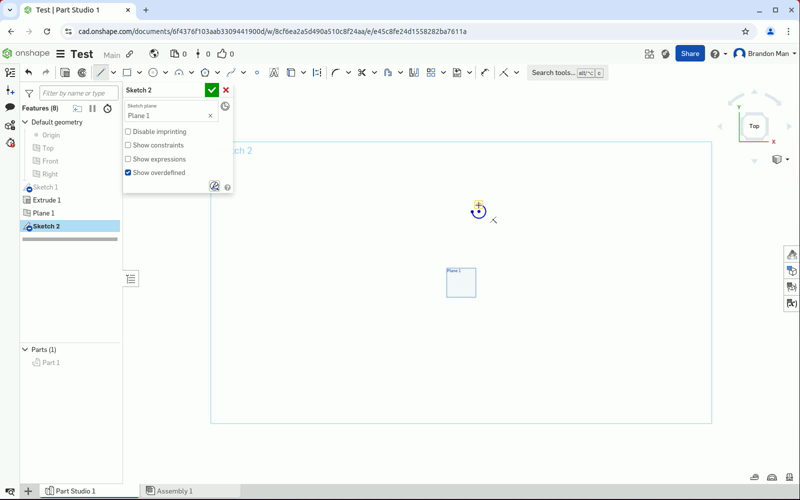
key_down(shift)
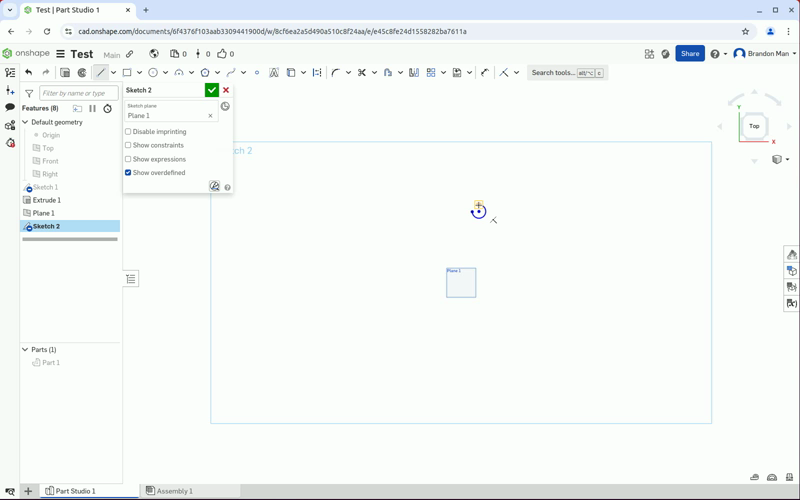
mouse_move(508, 204)
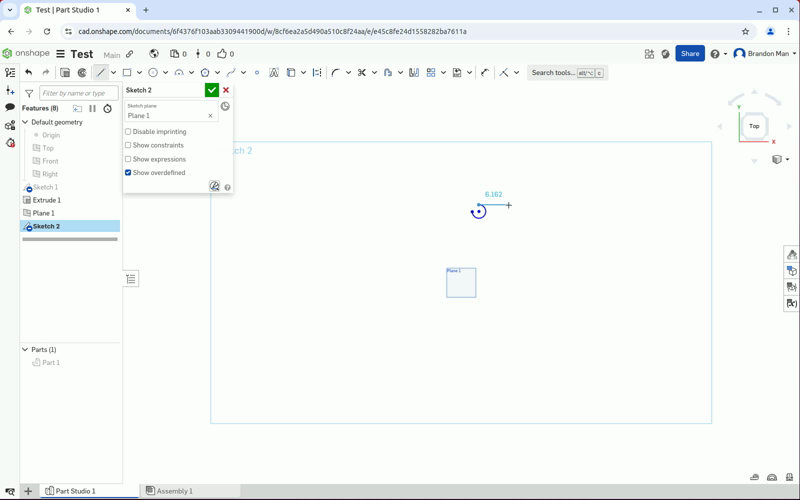
mouse_move(478, 211)
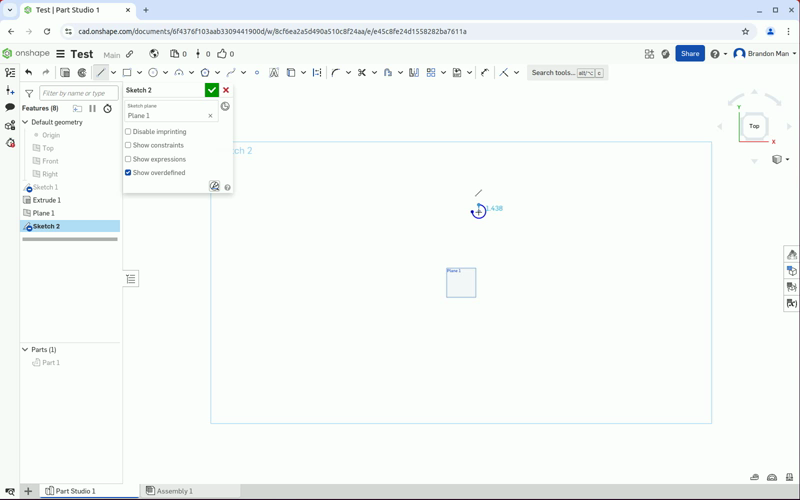
scroll(6)
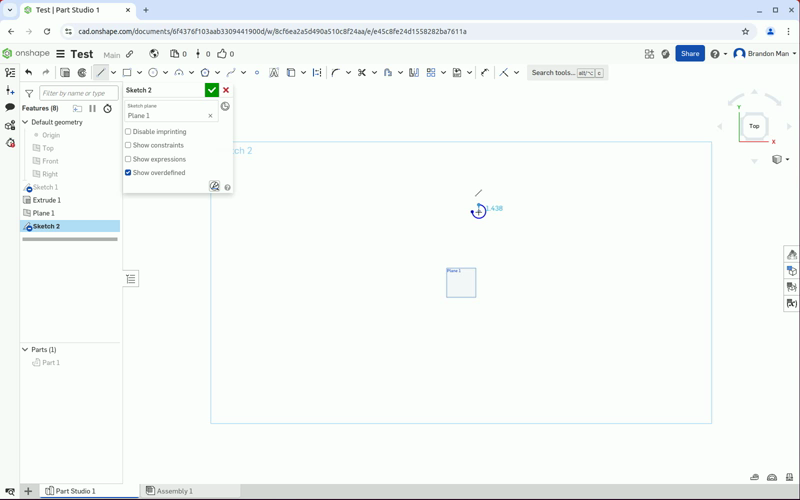
scroll(6)
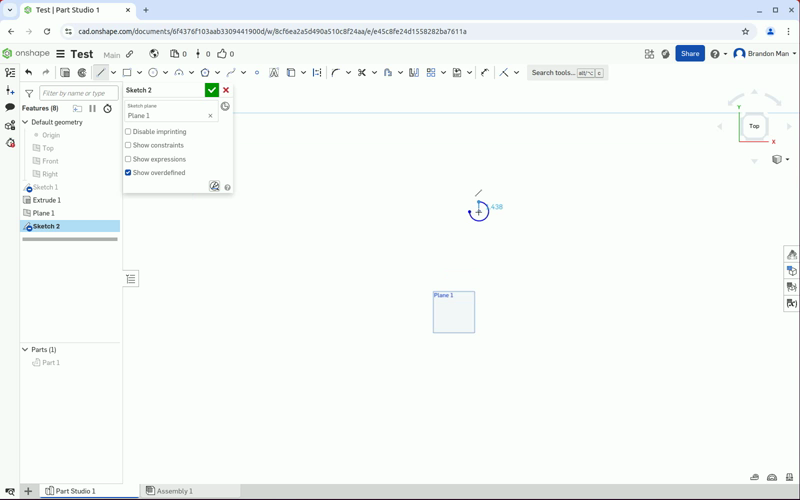
scroll(6)
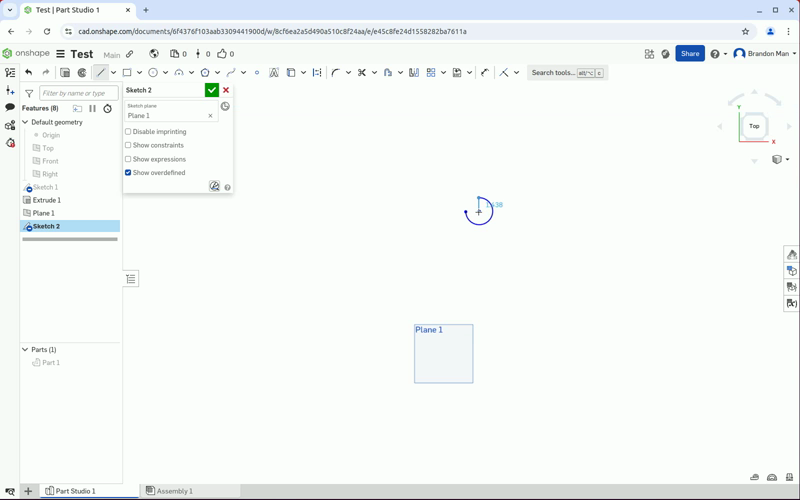
scroll(6)
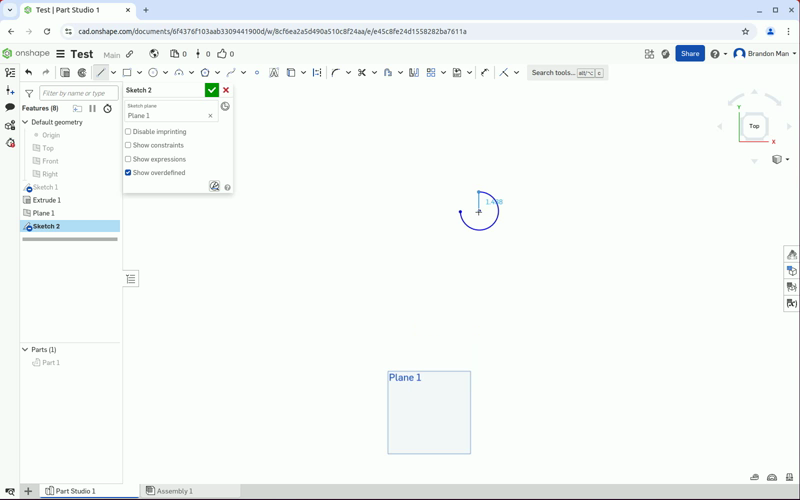
scroll(6)
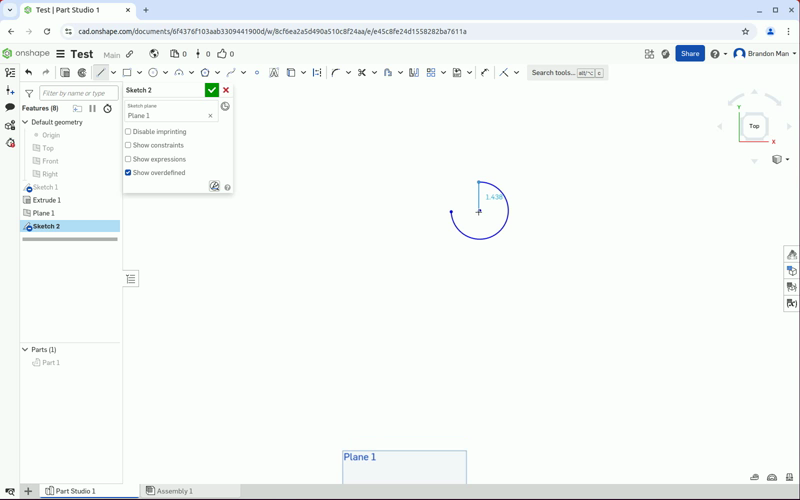
scroll(6)
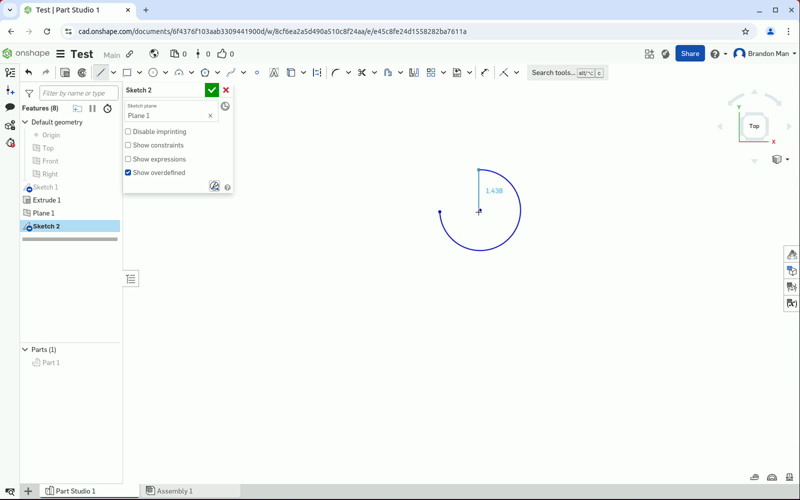
scroll(6)
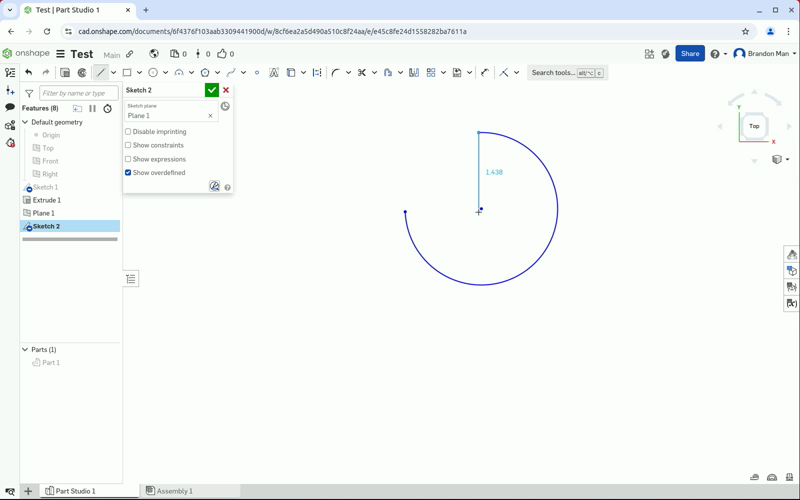
click(478, 211)
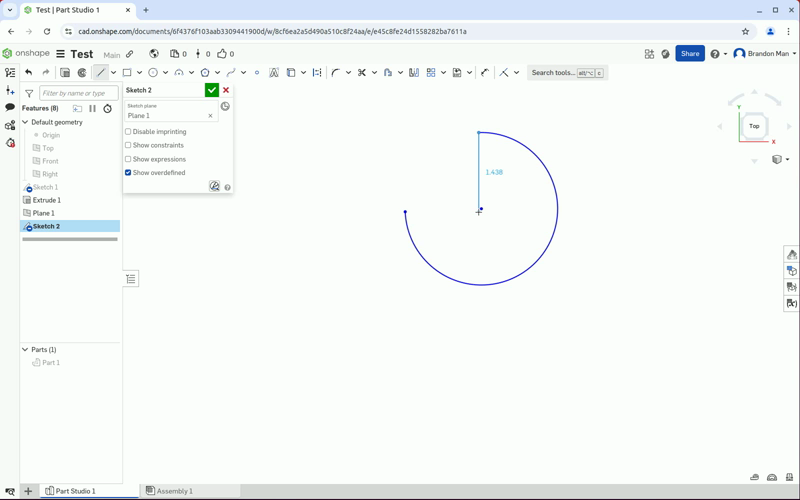
scroll(-6)
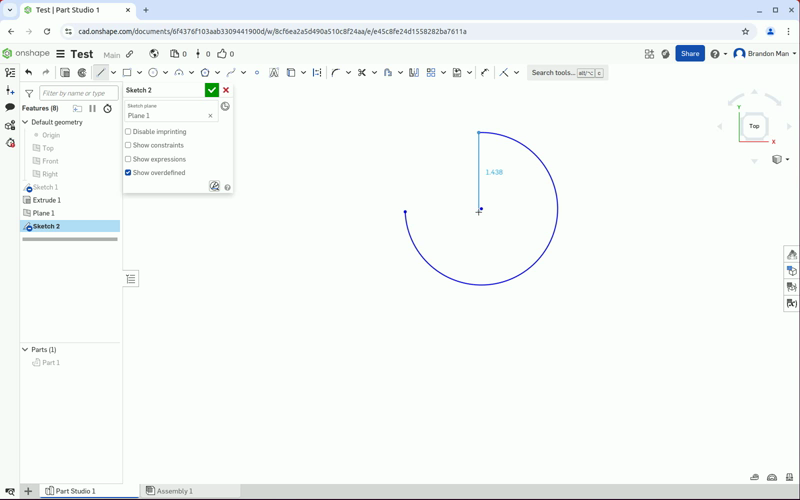
scroll(-6)
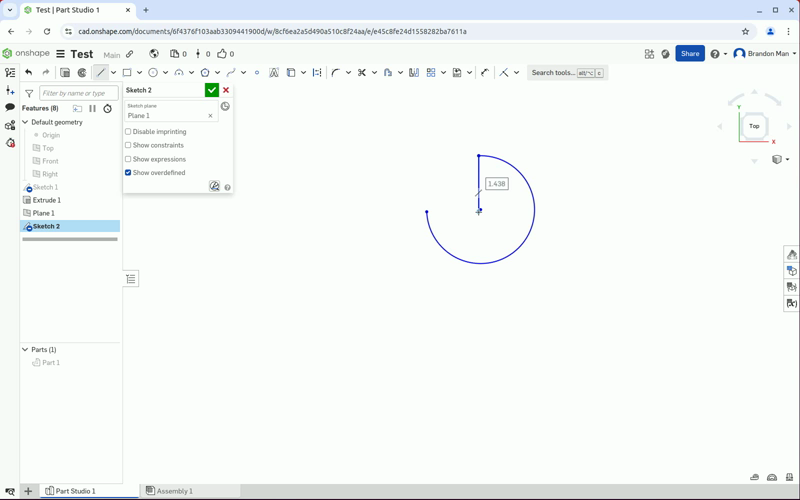
scroll(-6)
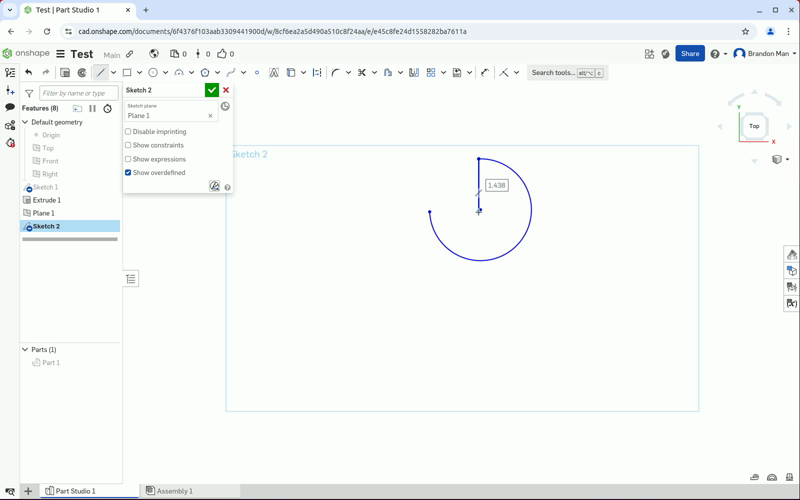
scroll(-6)
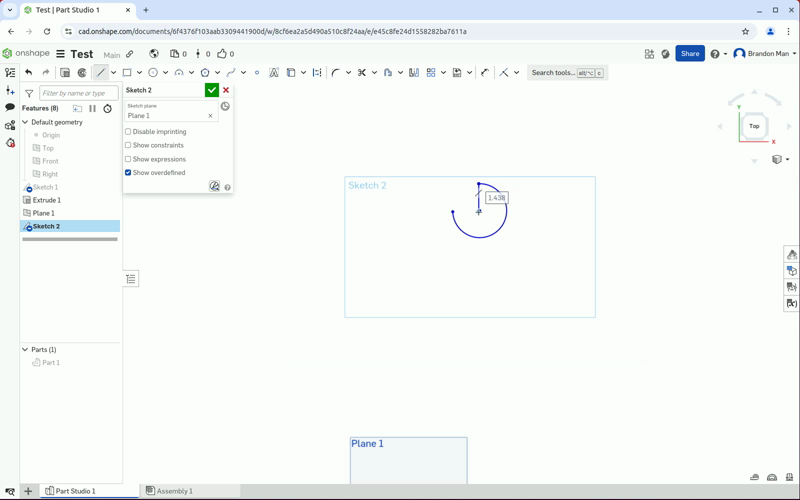
scroll(-6)
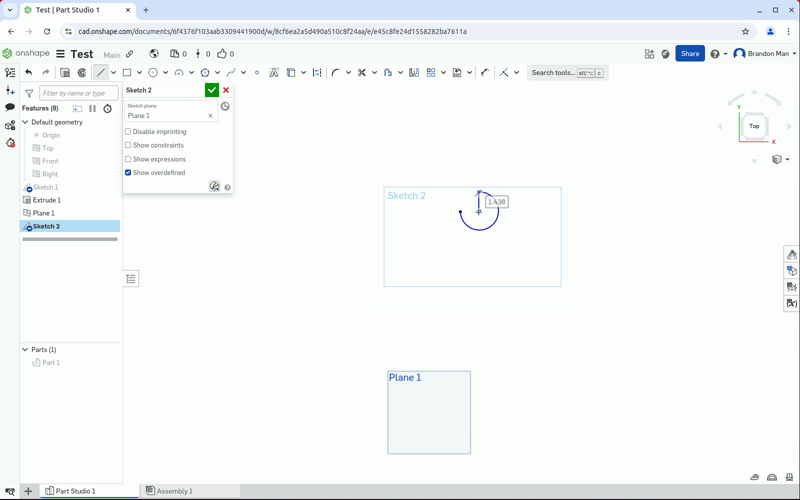
scroll(-6)
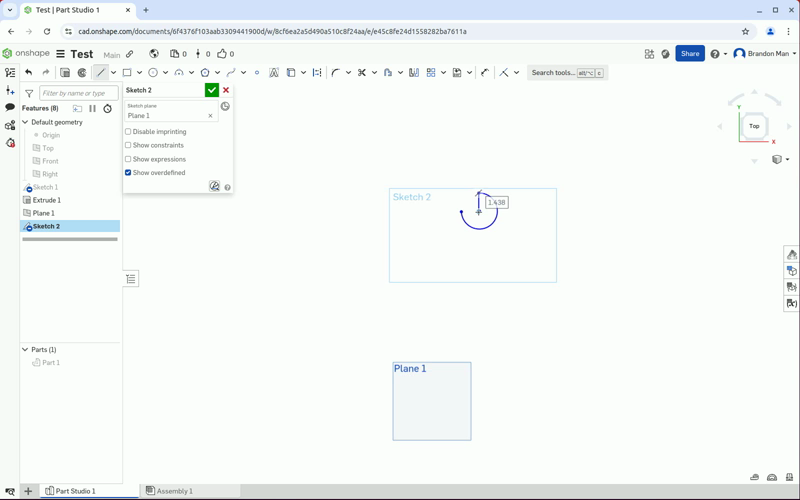
scroll(-6)
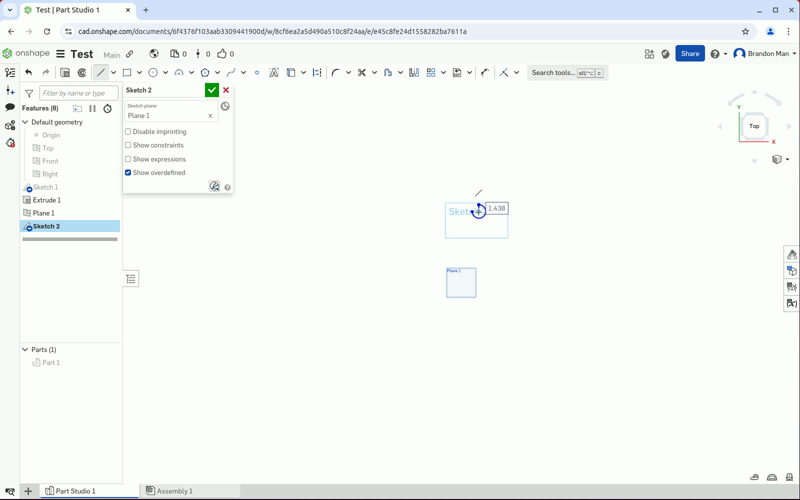
key_up(shift)
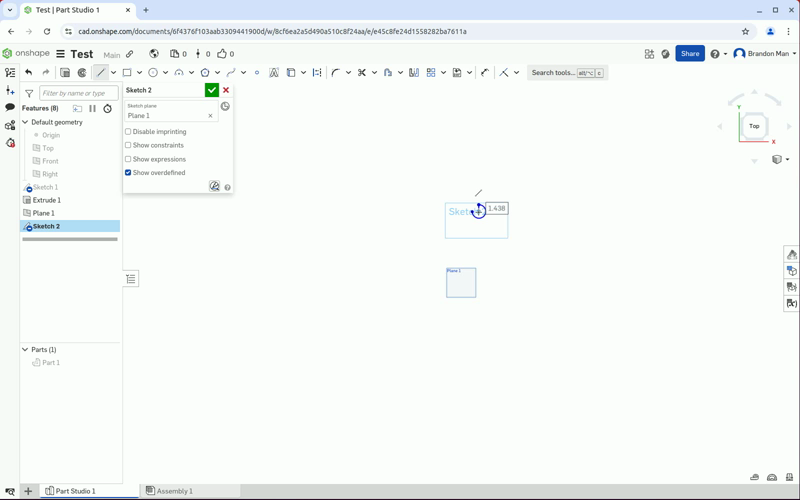
mouse_move(508, 211)
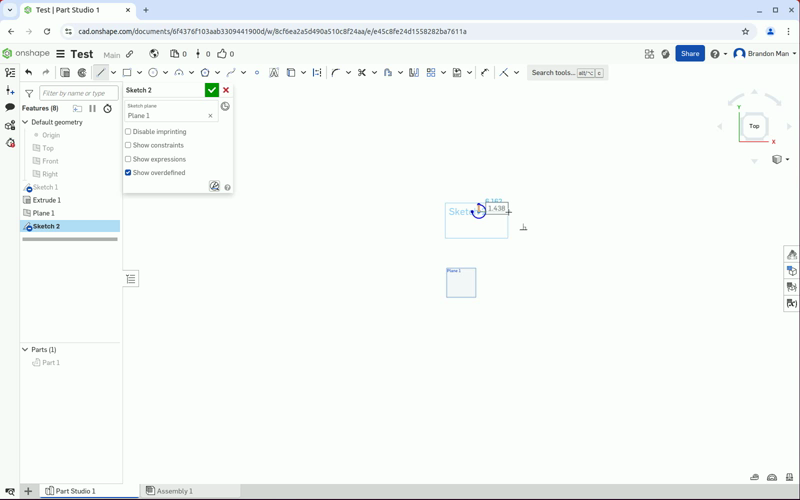
key_down(shift)
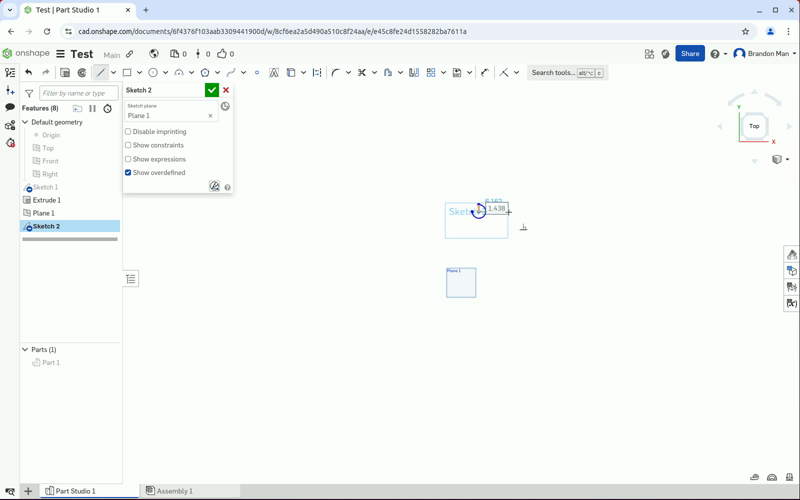
mouse_move(472, 211)
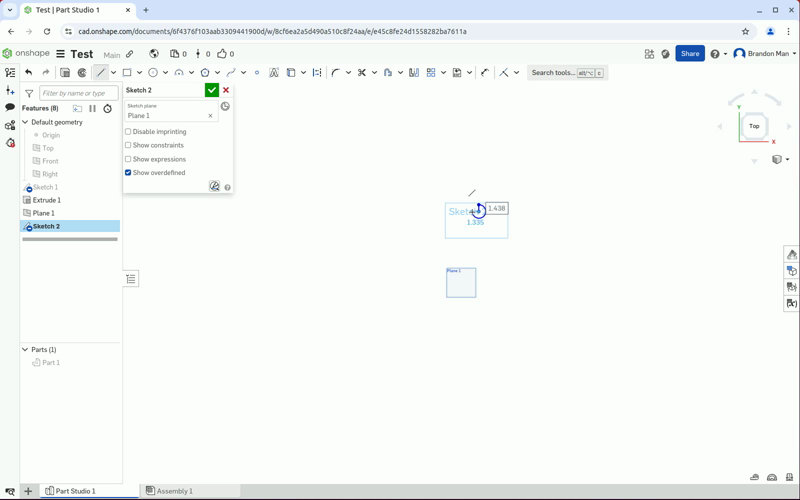
scroll(6)
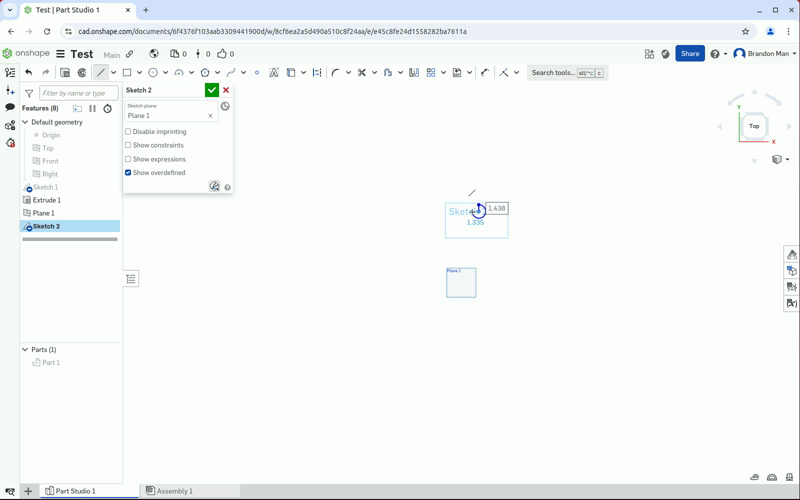
scroll(6)
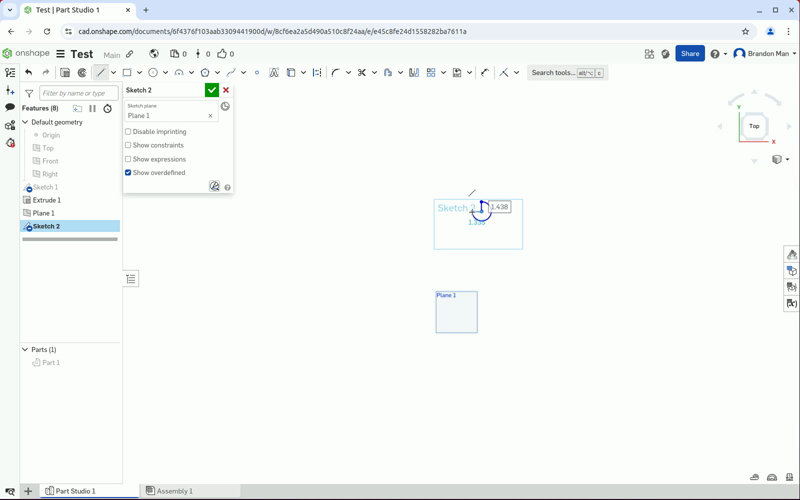
scroll(6)
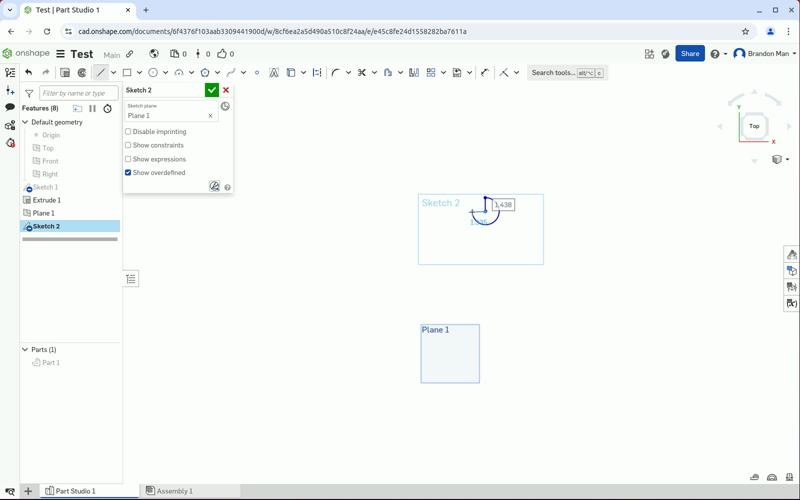
scroll(6)
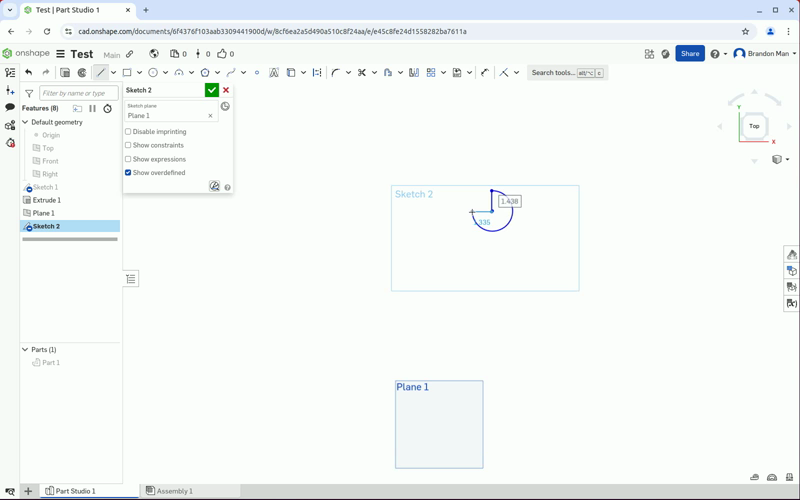
scroll(6)
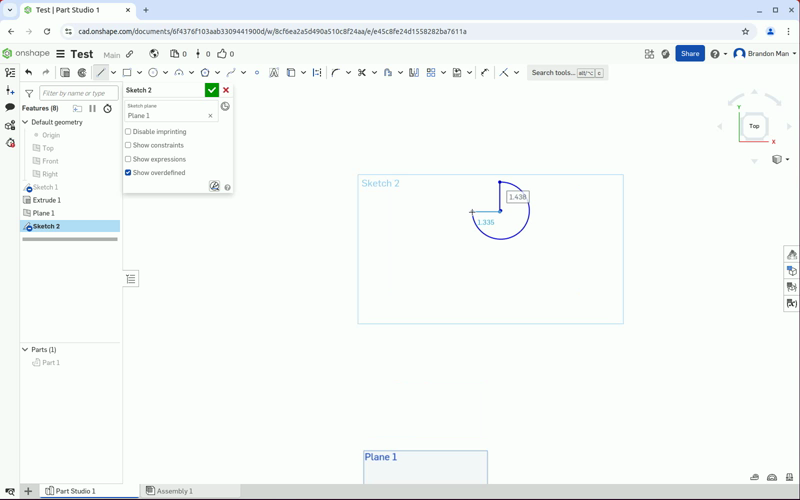
scroll(6)
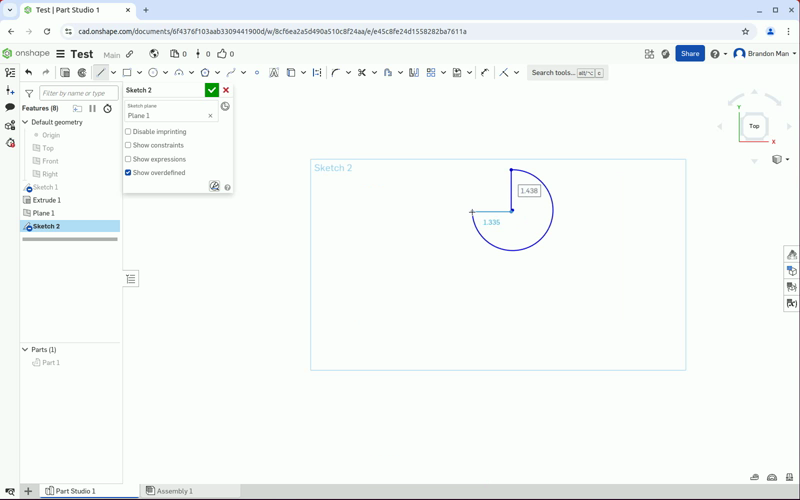
scroll(6)
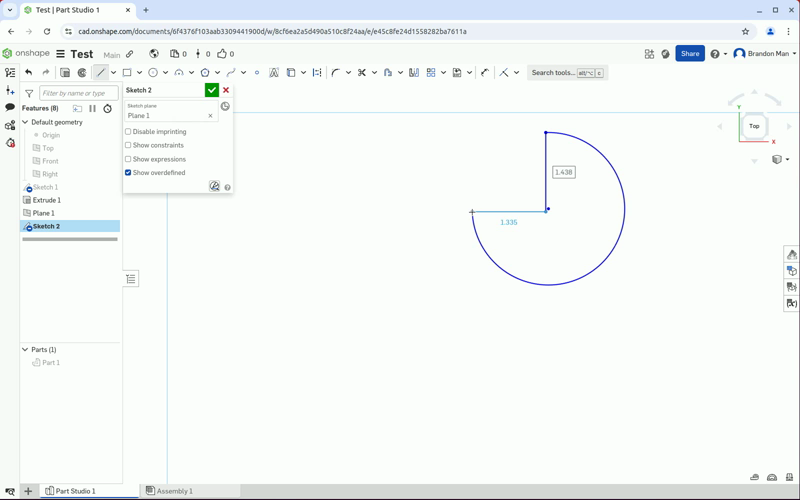
key_up(shift)
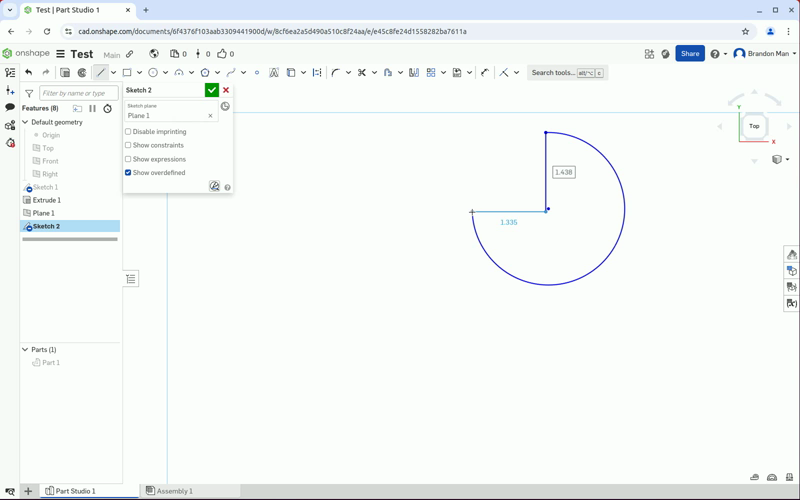
click(472, 211)
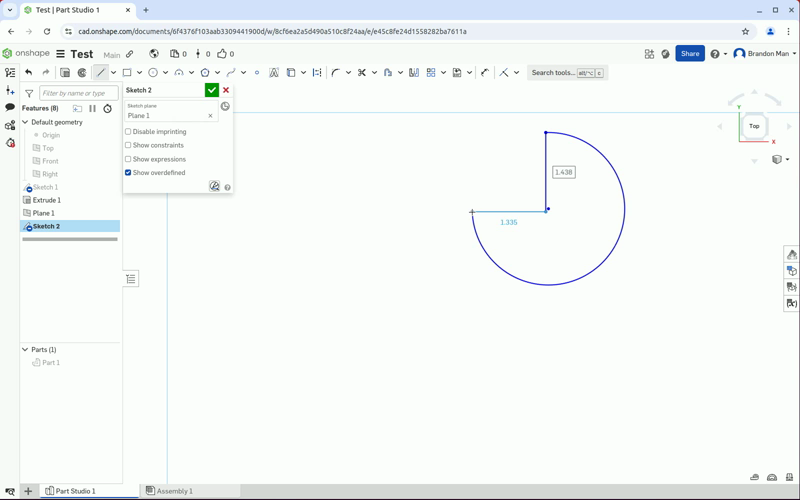
scroll(-6)
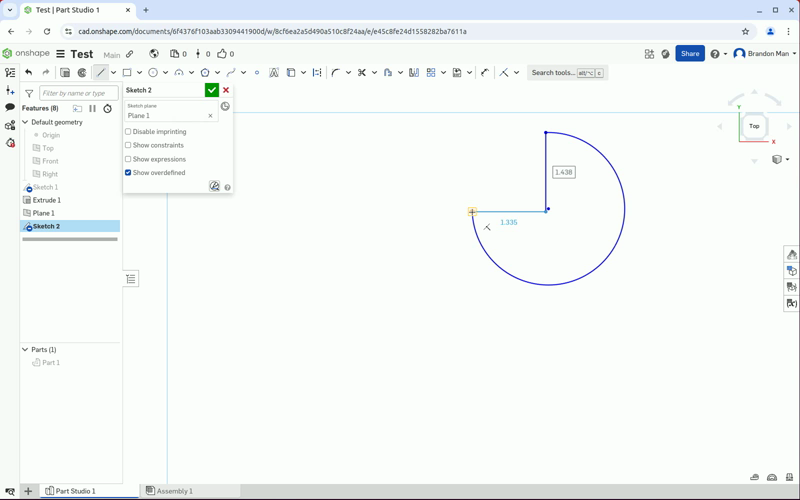
scroll(-6)
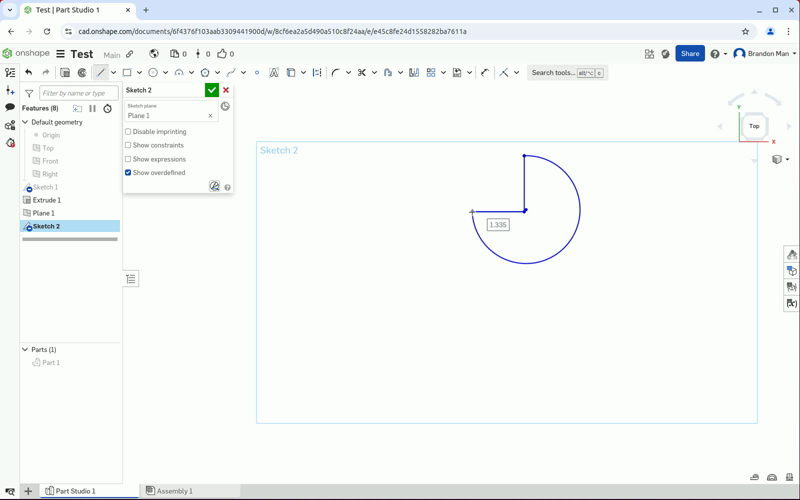
scroll(-6)
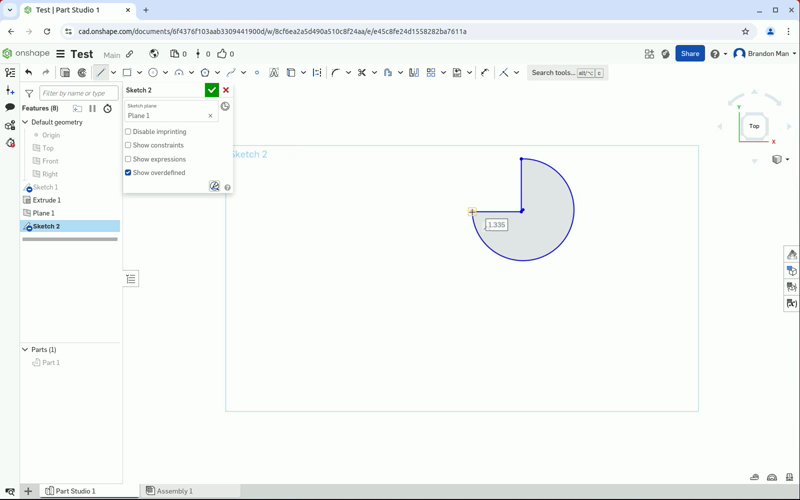
scroll(-6)
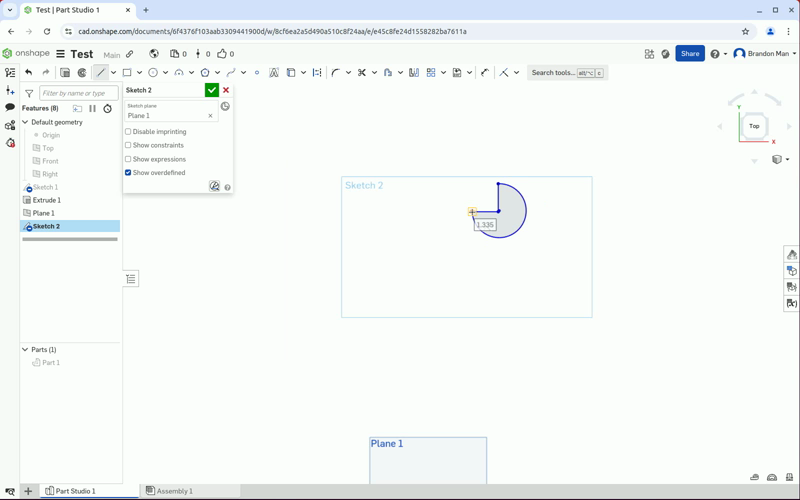
scroll(-6)
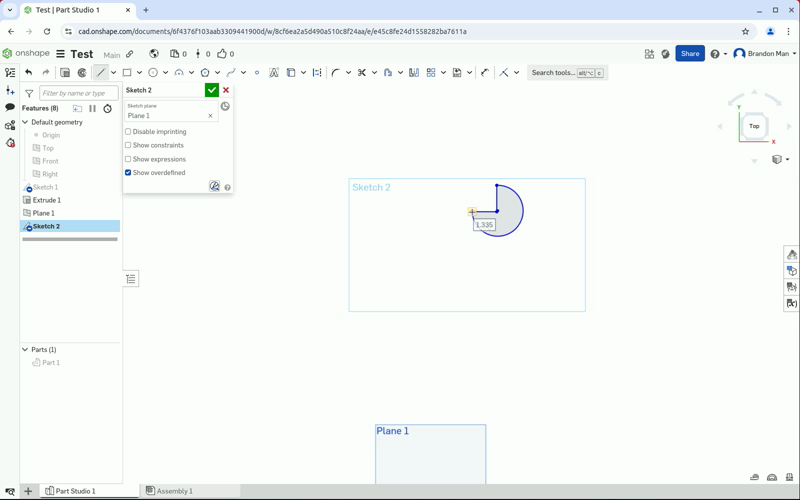
scroll(-6)
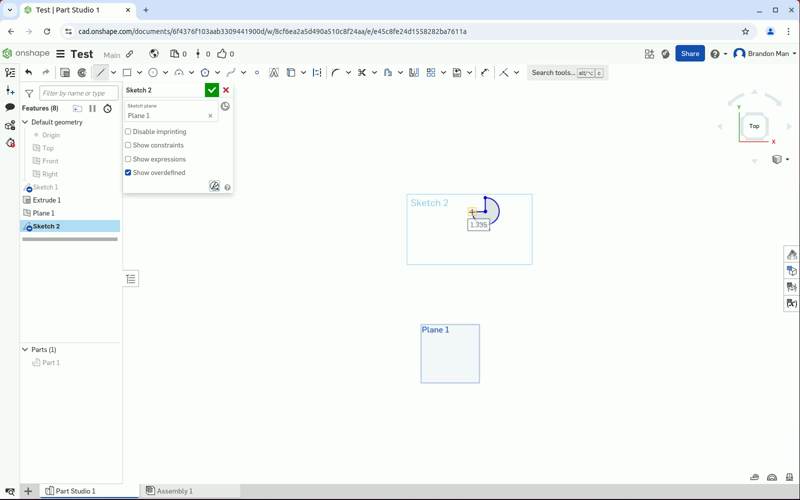
scroll(-6)
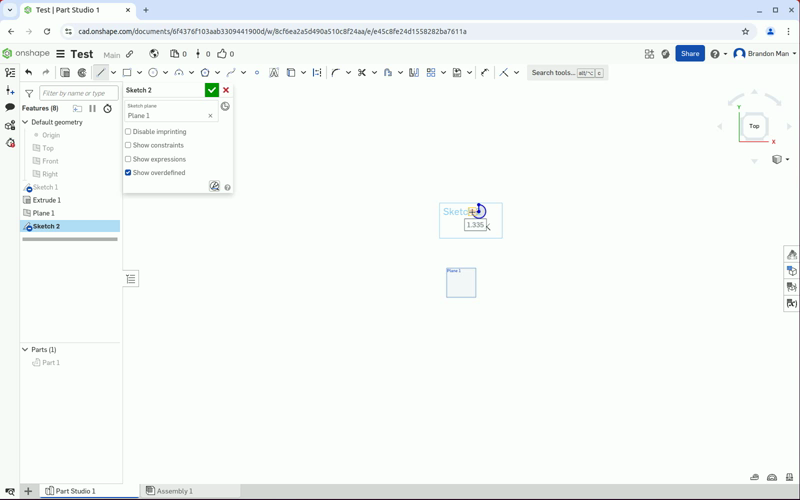
key(esc)
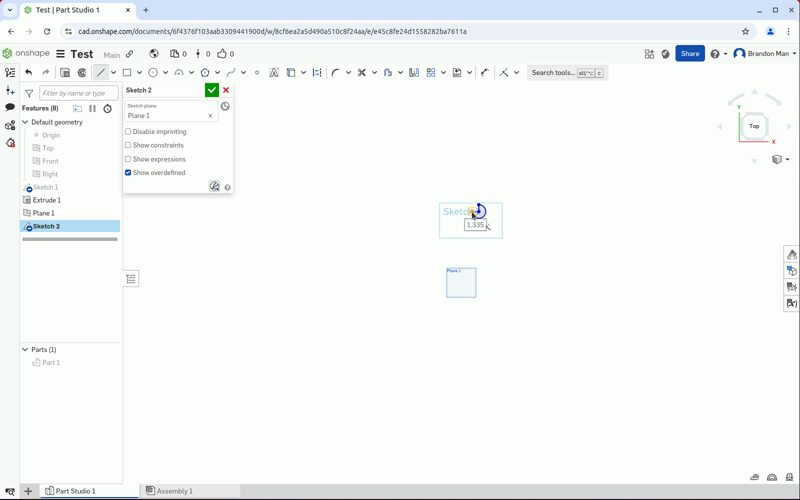
mouse_move(478, 217)
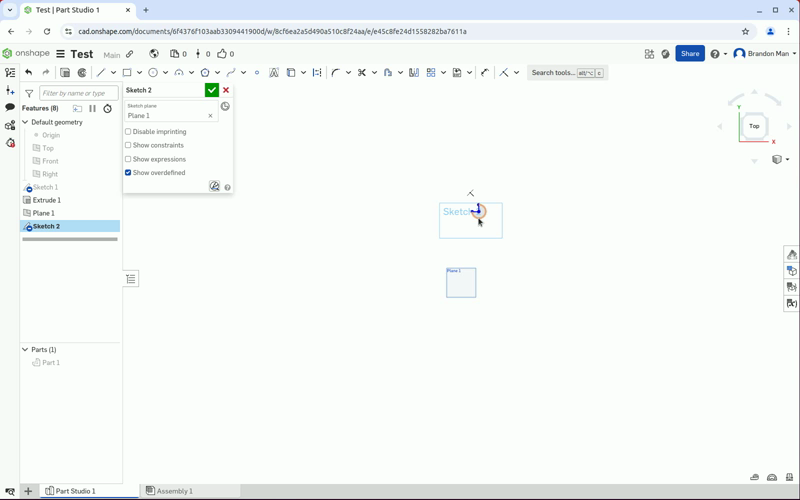
scroll(6)
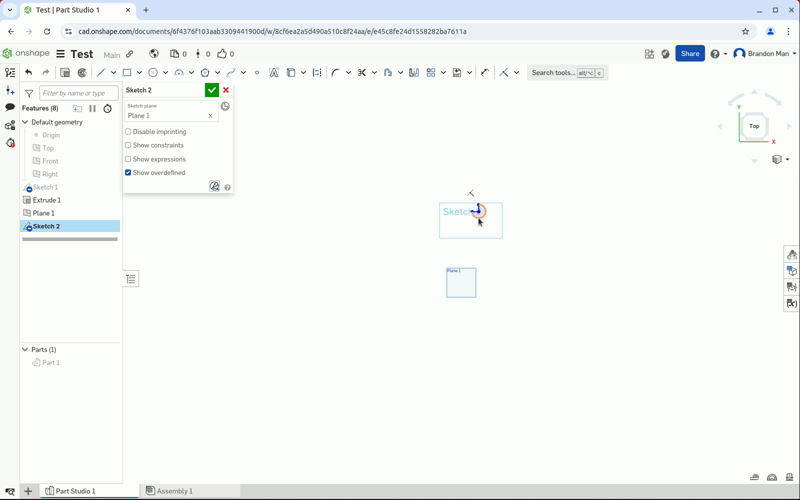
scroll(6)
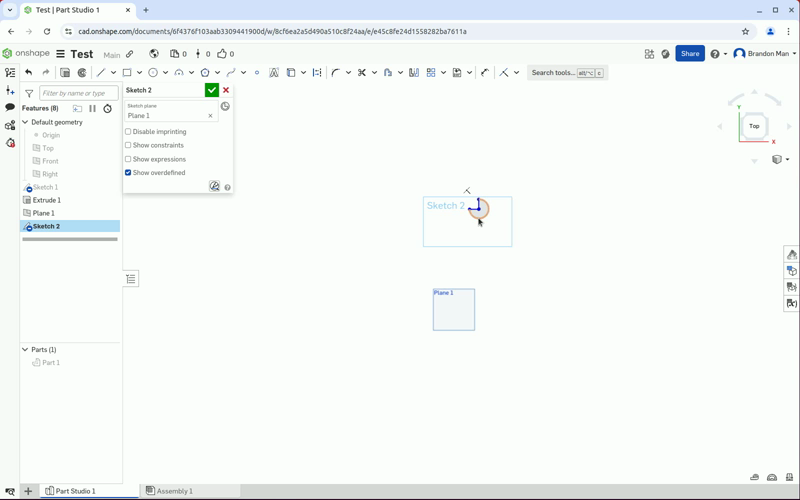
scroll(6)
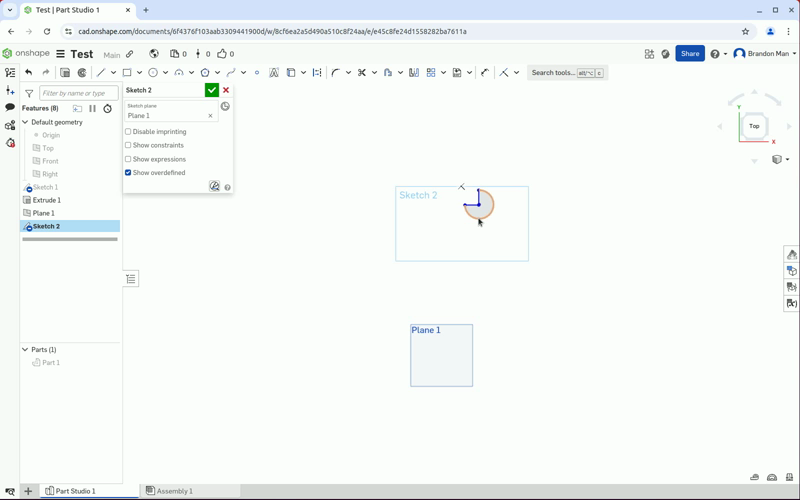
scroll(6)
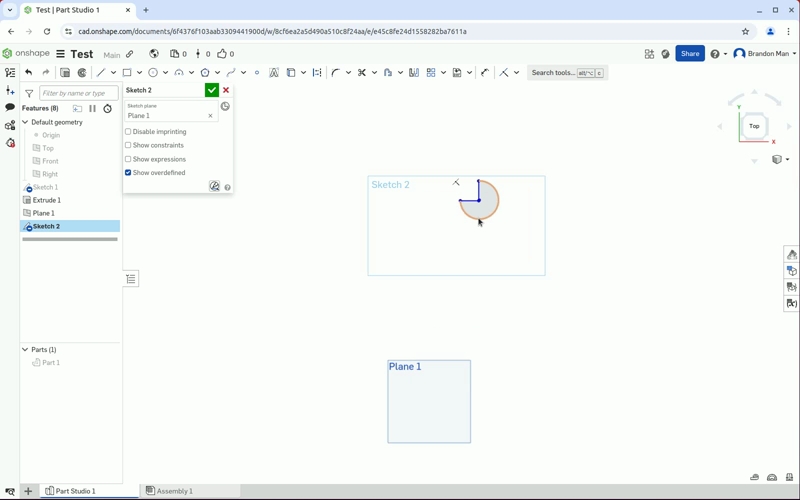
scroll(6)
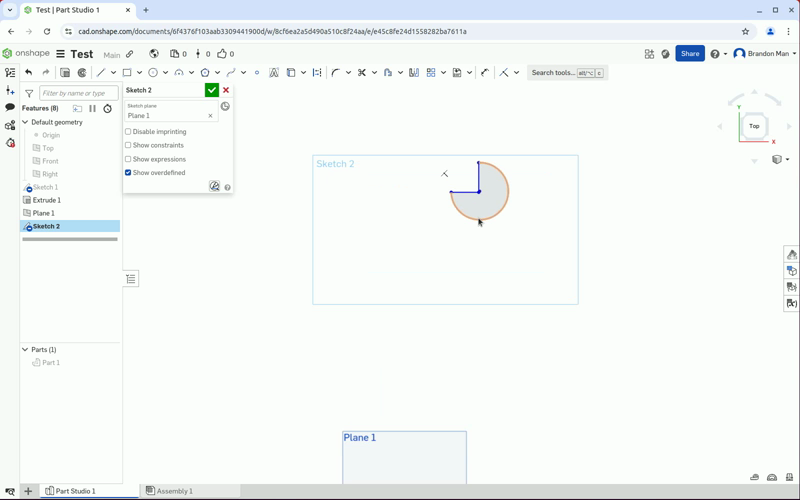
scroll(6)
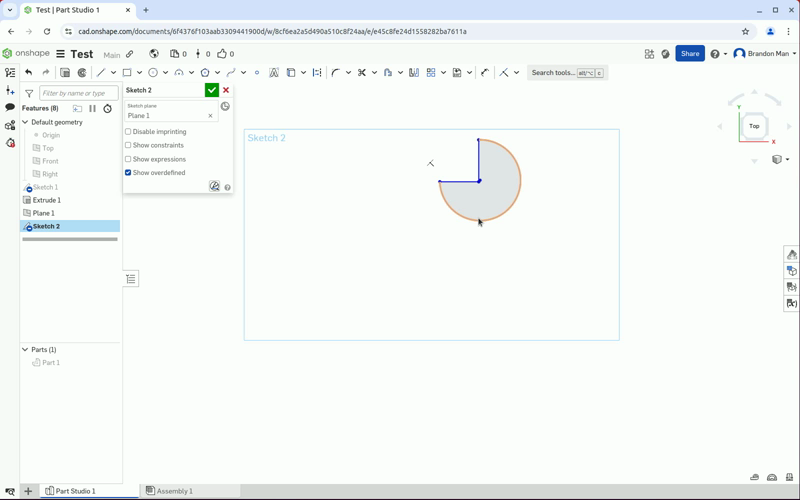
scroll(6)
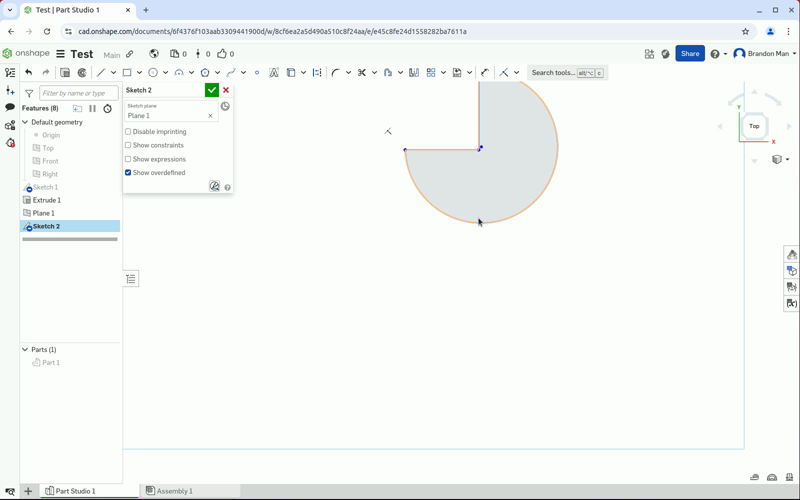
click(478, 217)
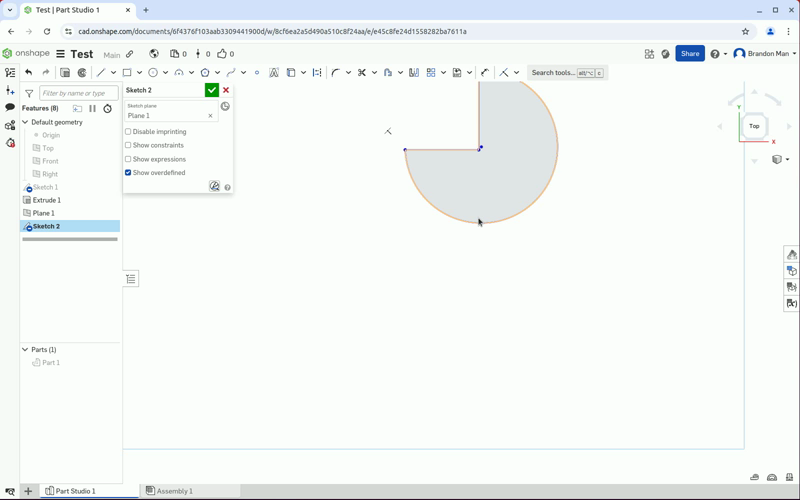
scroll(-6)
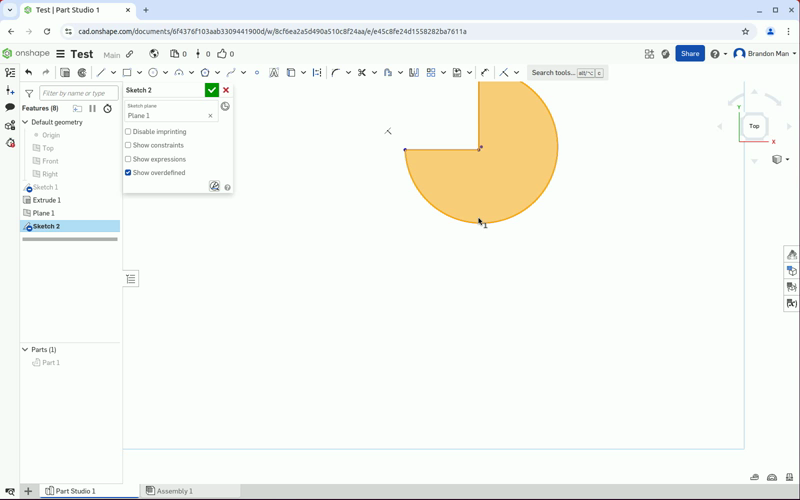
scroll(-6)
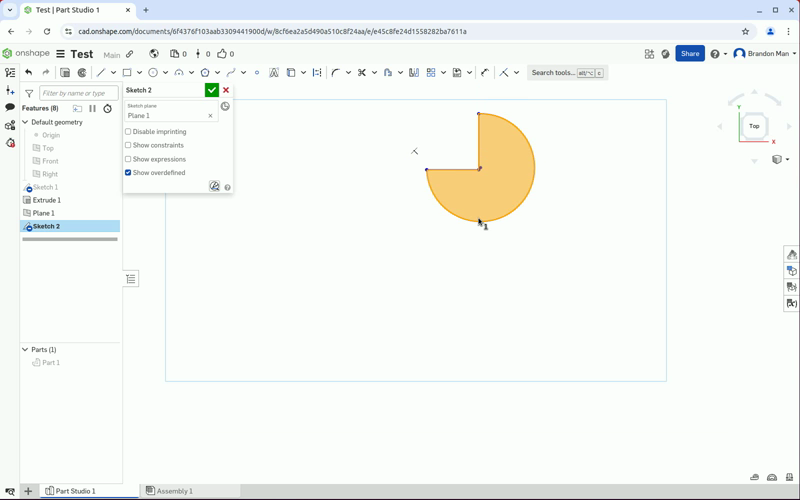
scroll(-6)
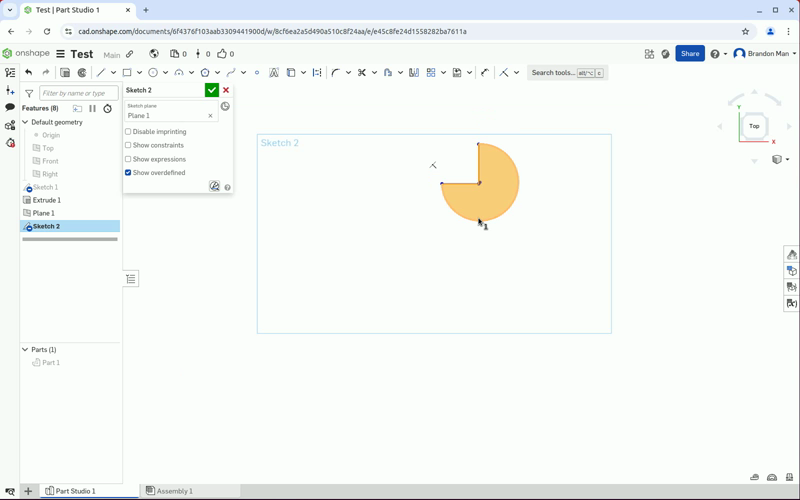
scroll(-6)
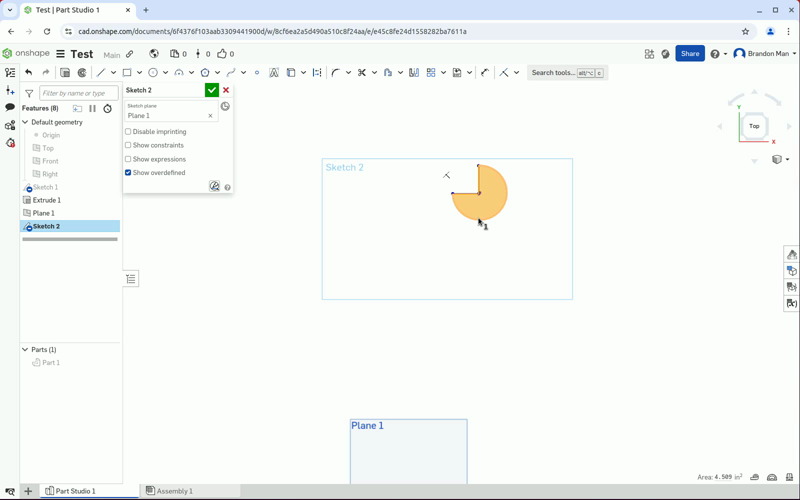
scroll(-6)
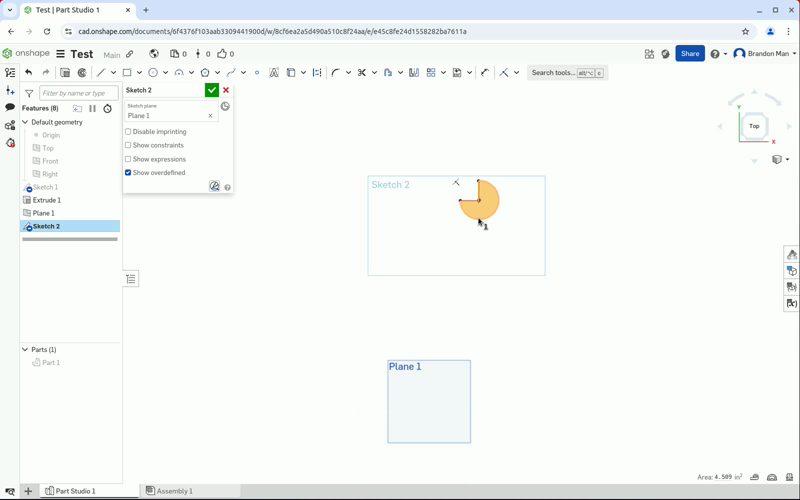
scroll(-6)
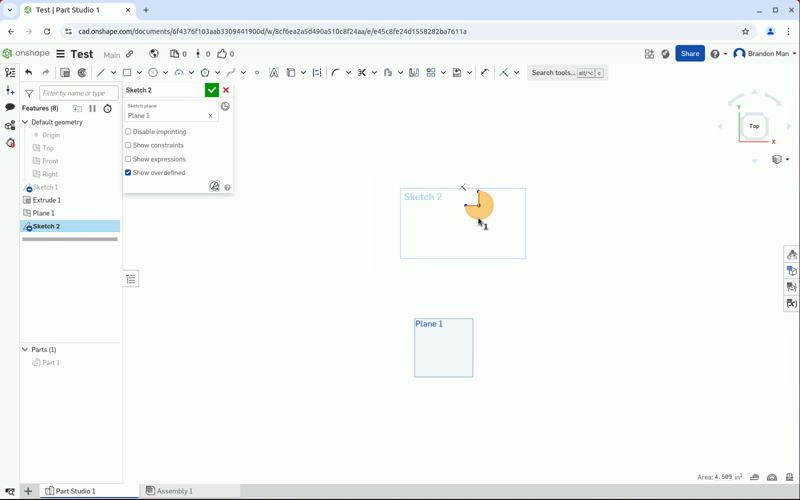
scroll(-6)
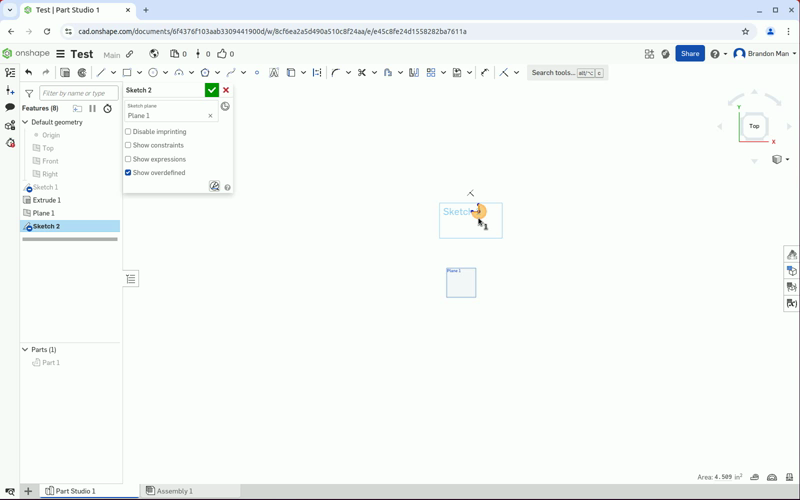
mouse_move(73, 352)
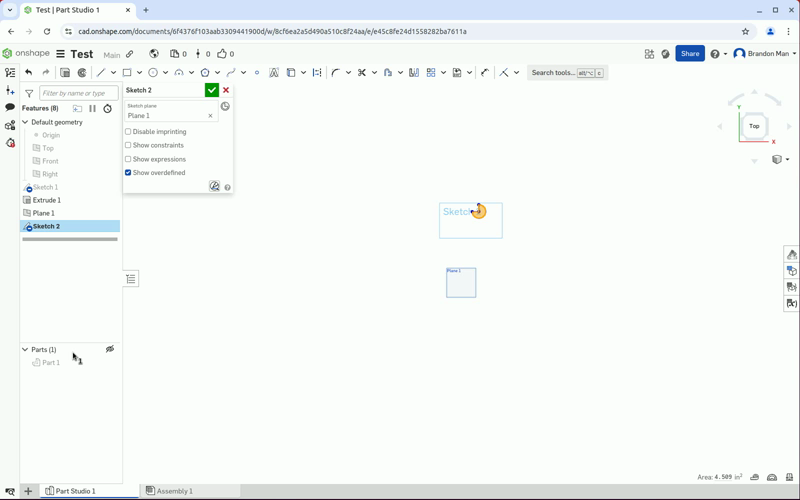
key(shift+y)
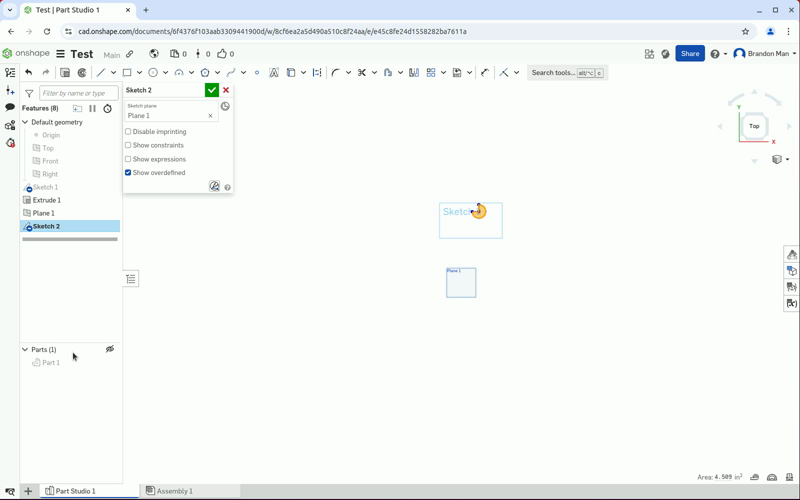
key(shift+e)
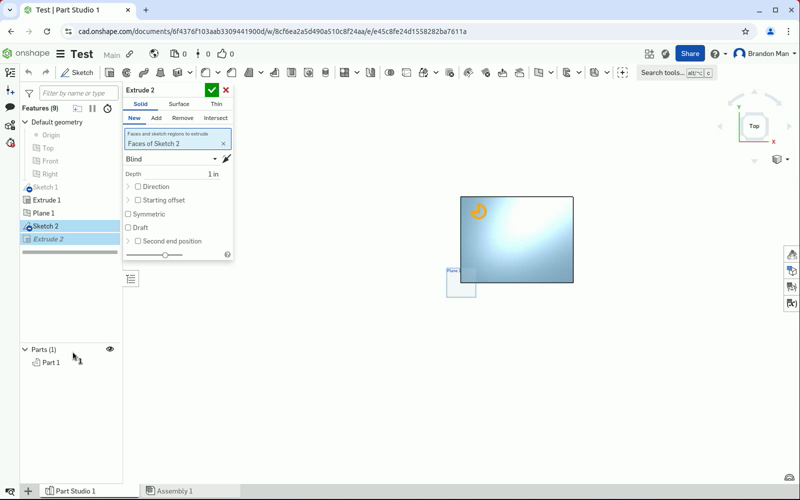
mouse_move(143, 106)
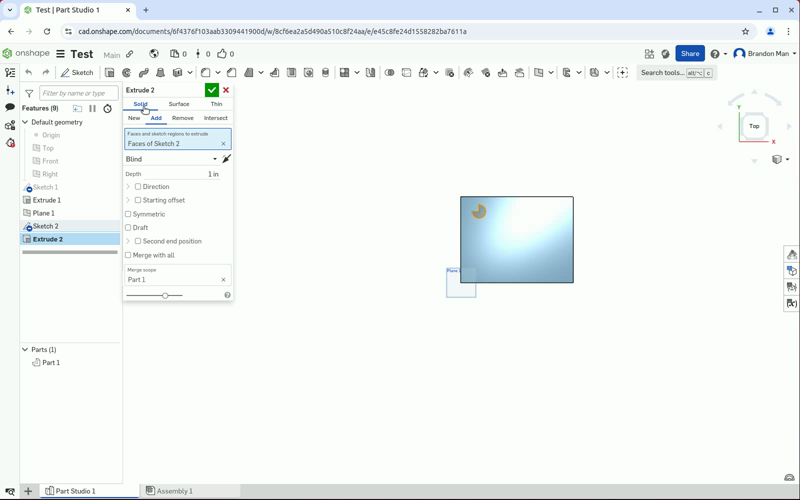
click(143, 106)
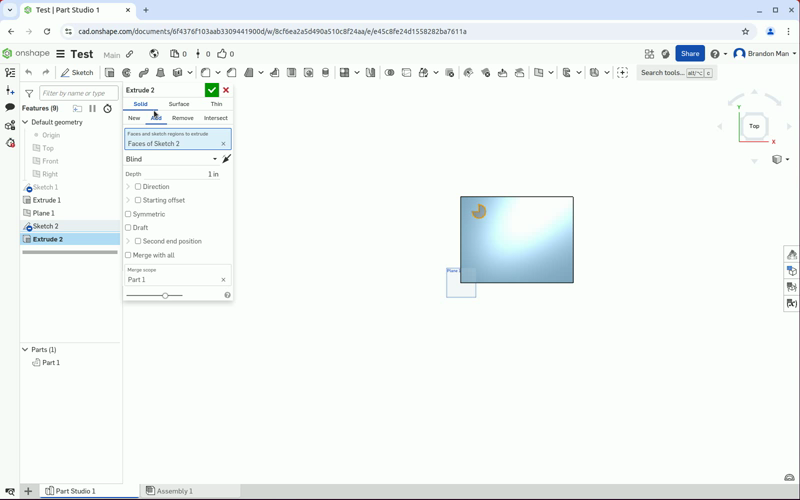
mouse_move(186, 120)
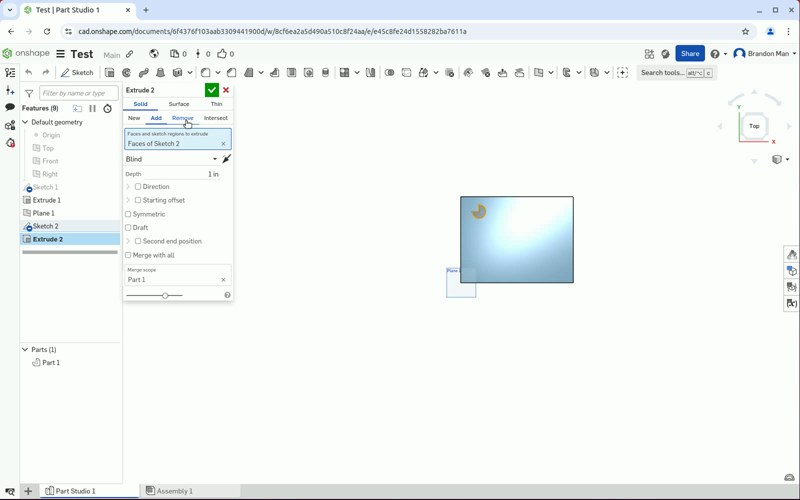
click(186, 120)
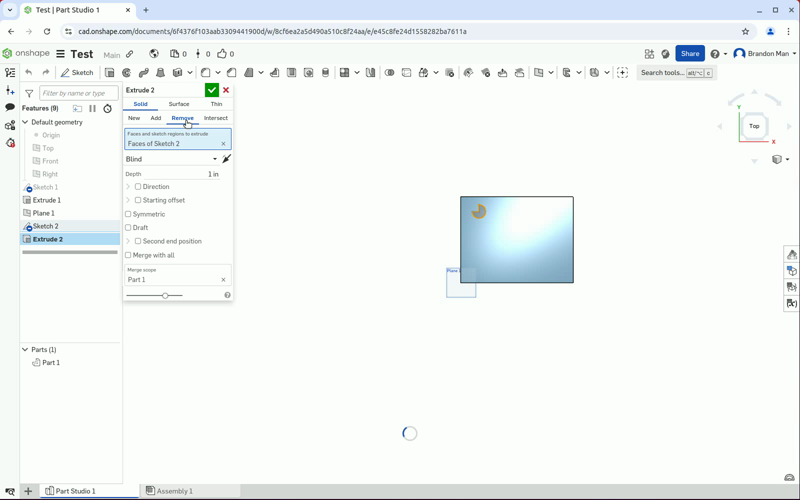
key(tab, 4)
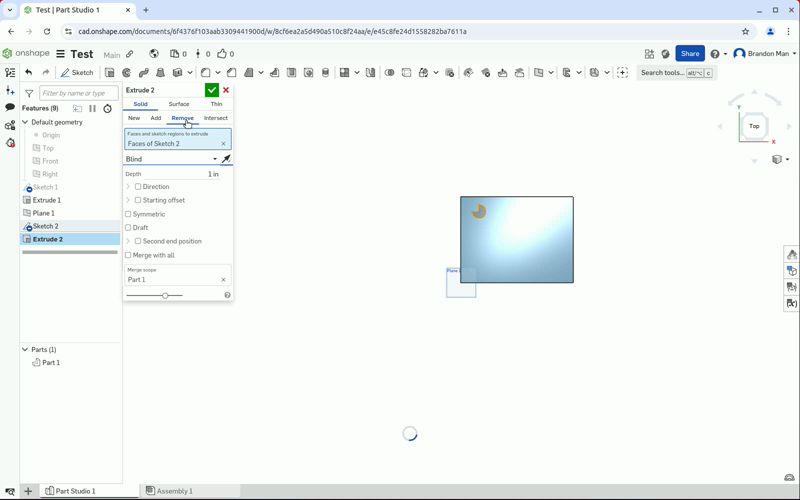
text(17.09)
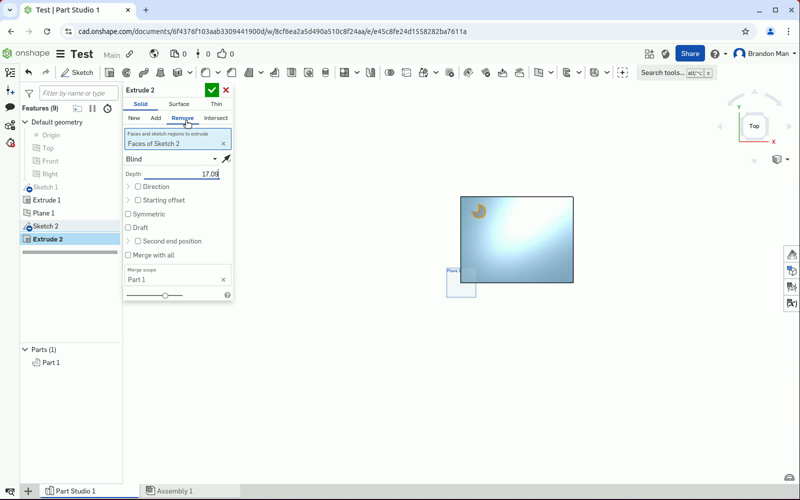
key(tab, 6)
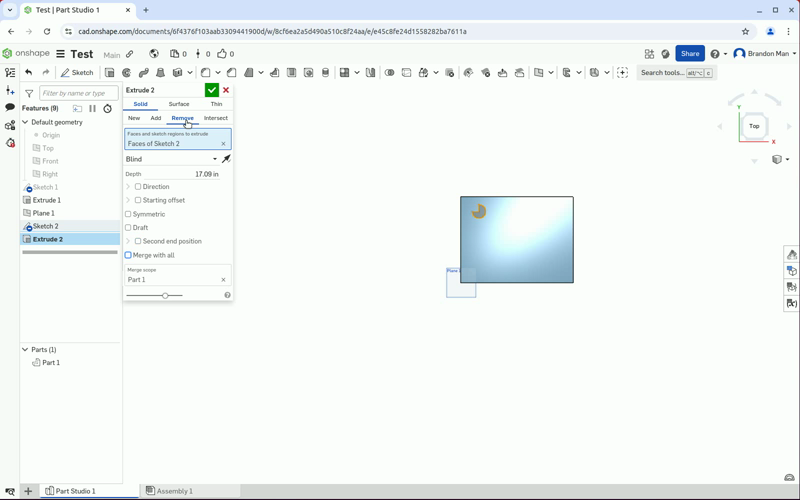
key(space)
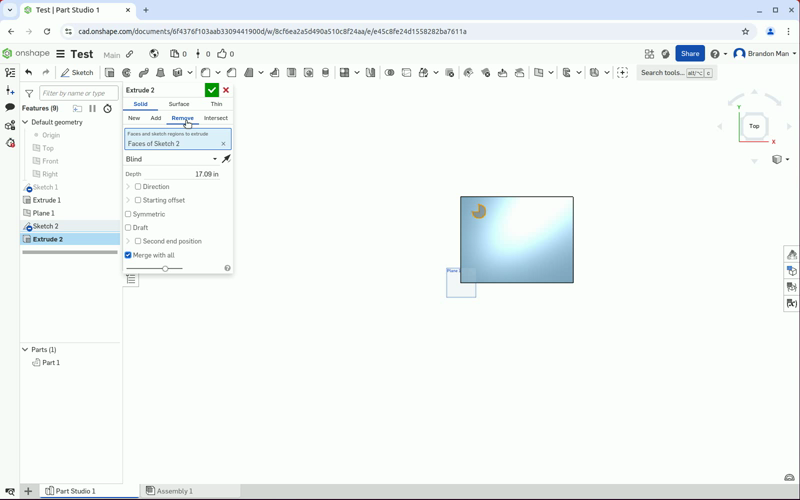
key(enter)
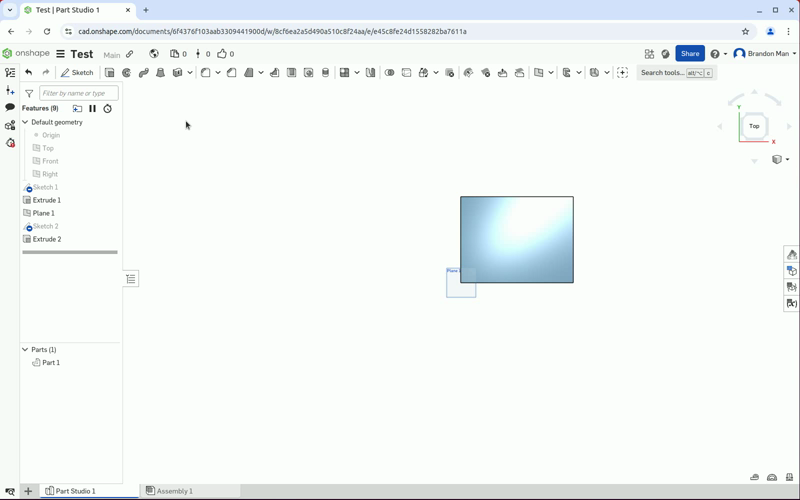
key(shift+h)
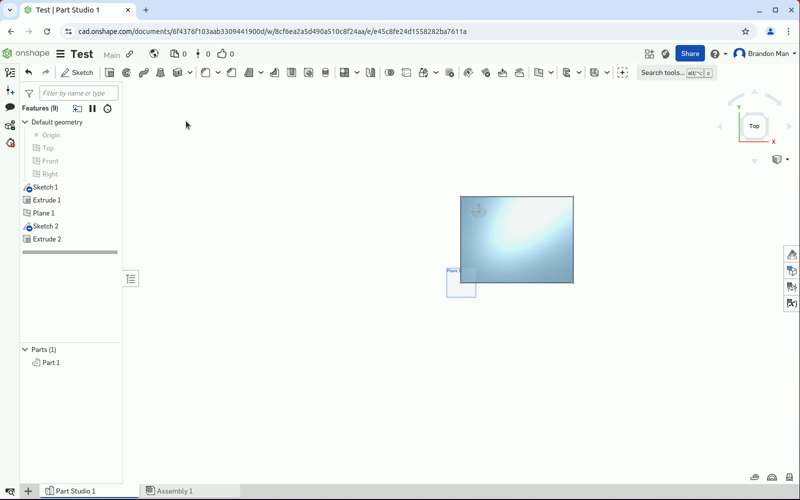
key(shift+h)
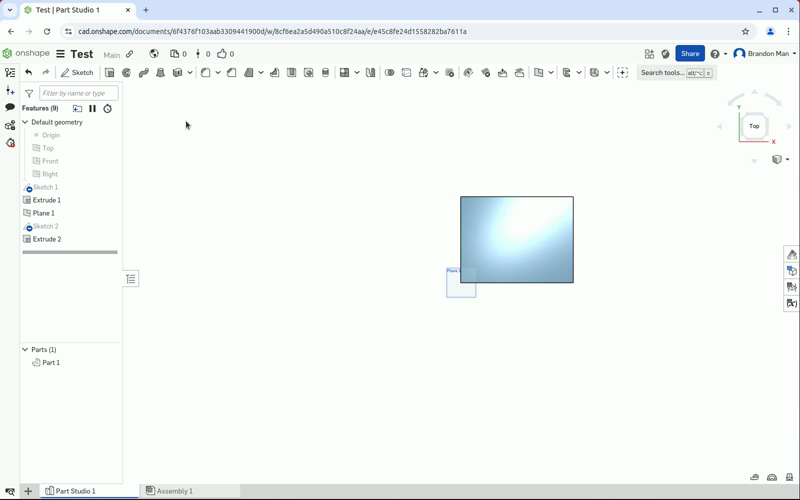
mouse_move(73, 189)
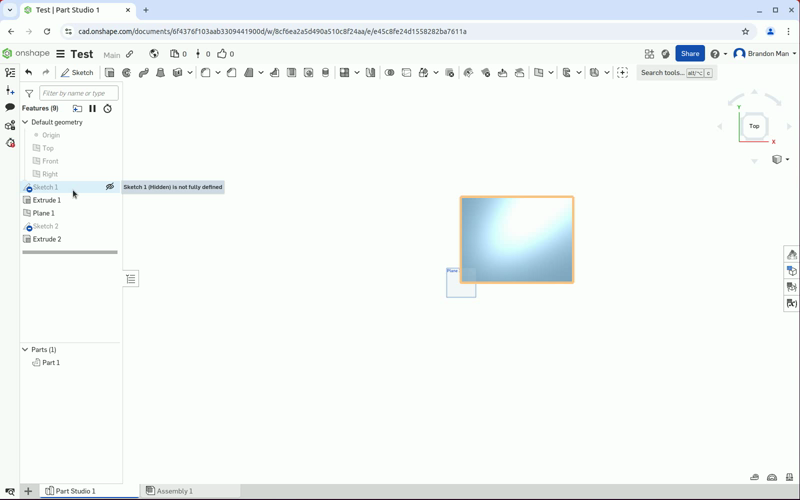
click(73, 189)
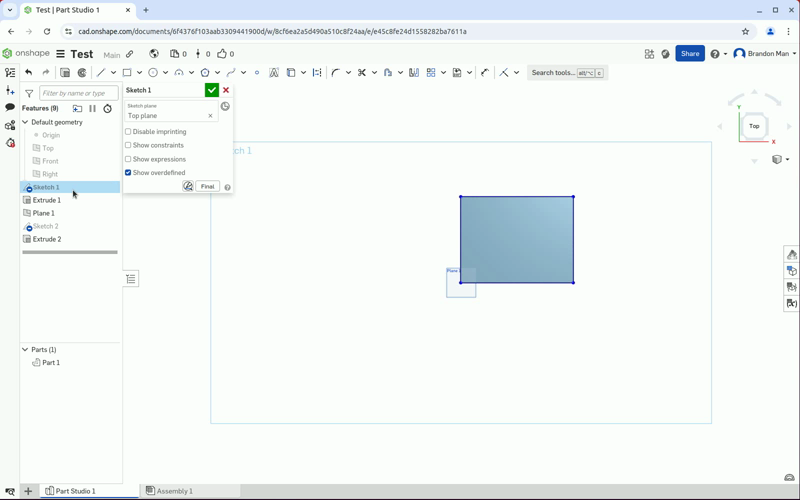
mouse_move(229, 92)
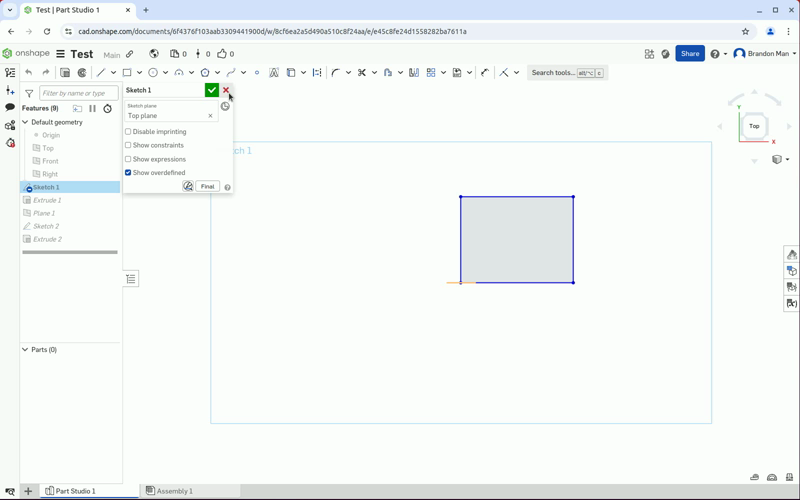
click(229, 92)
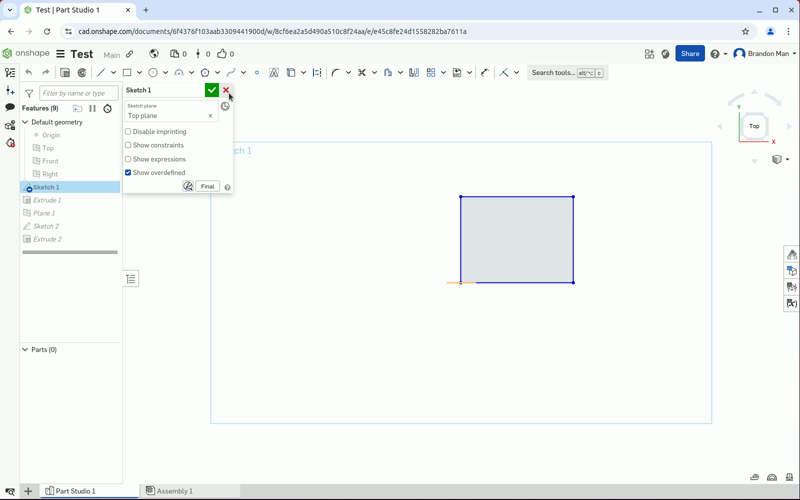
key(shift+s)
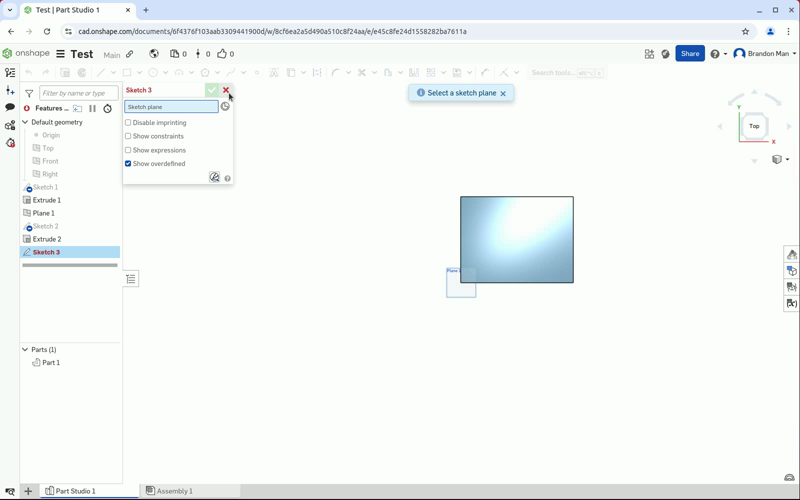
mouse_move(73, 215)
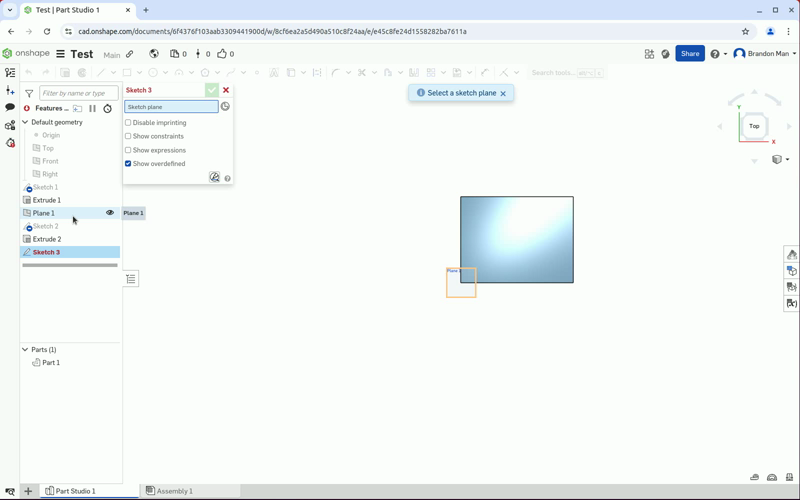
click(73, 215)
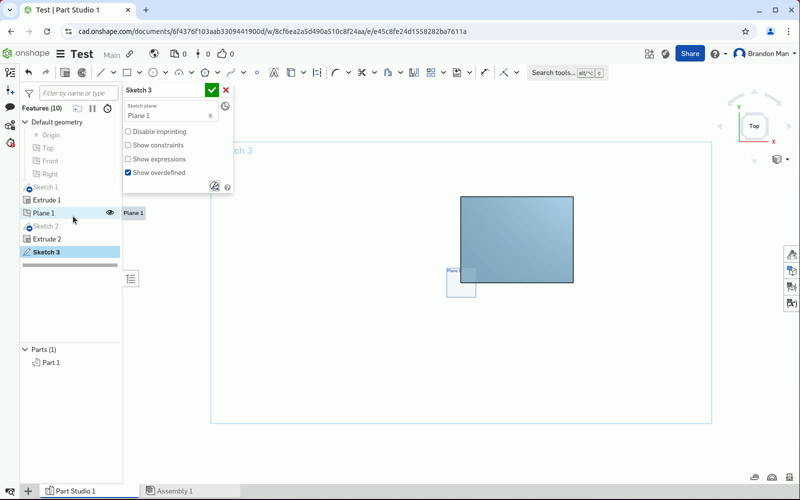
mouse_move(73, 352)
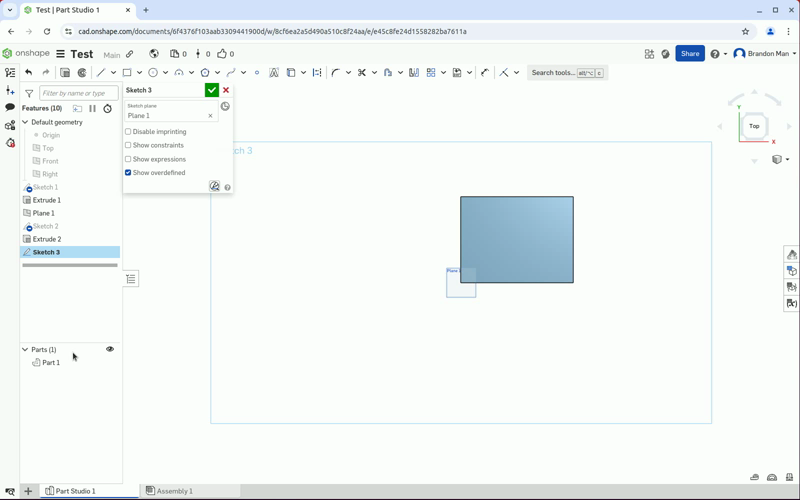
key(y)
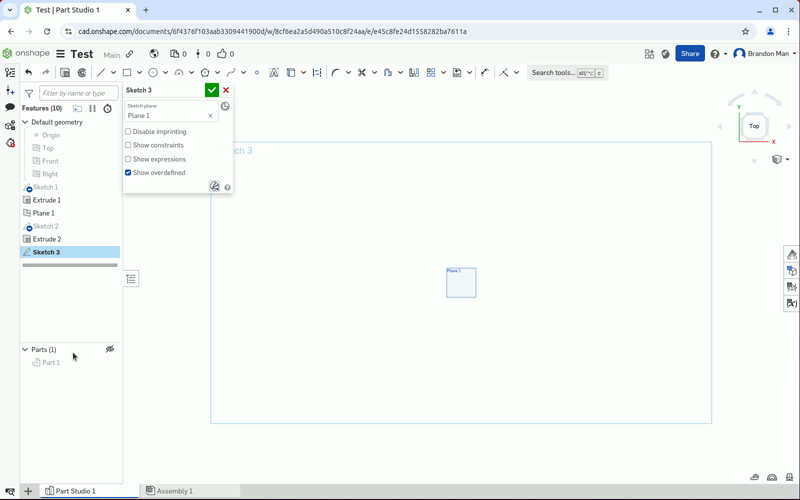
key(l)
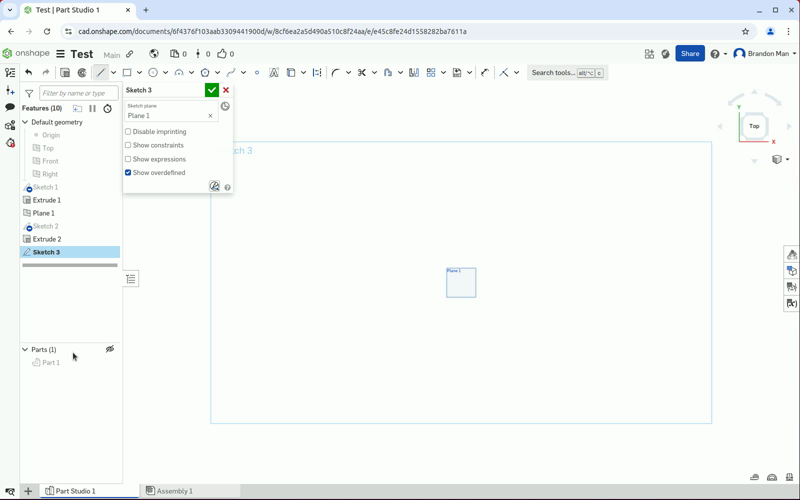
key_down(shift)
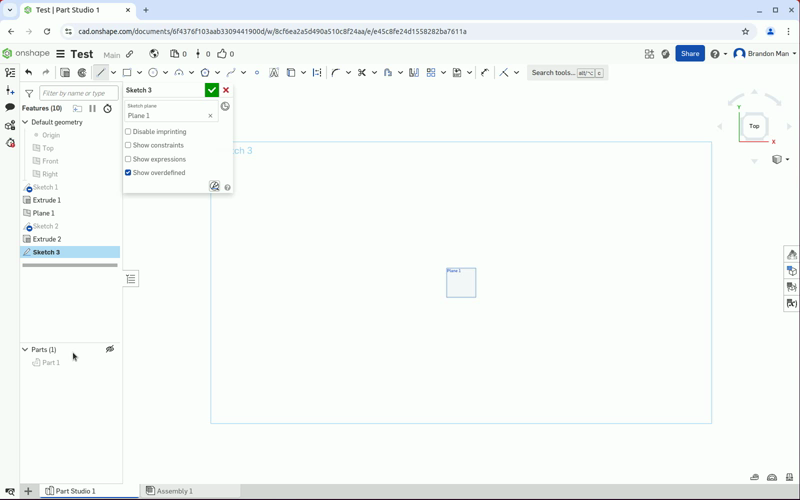
mouse_move(556, 211)
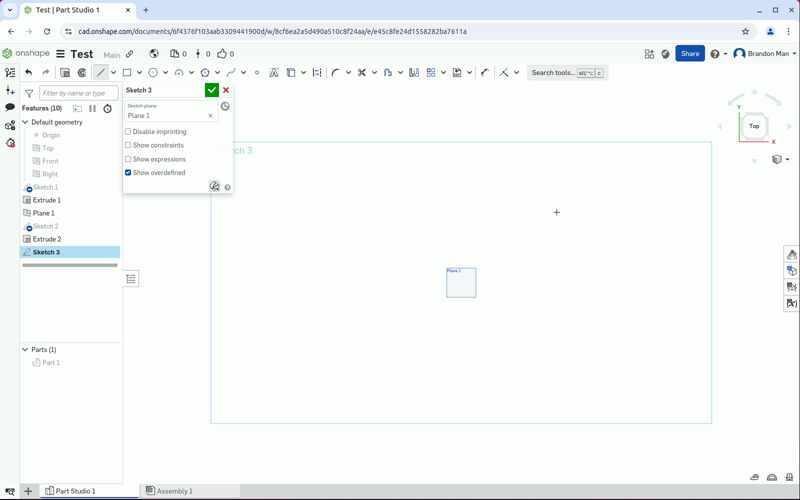
click(556, 211)
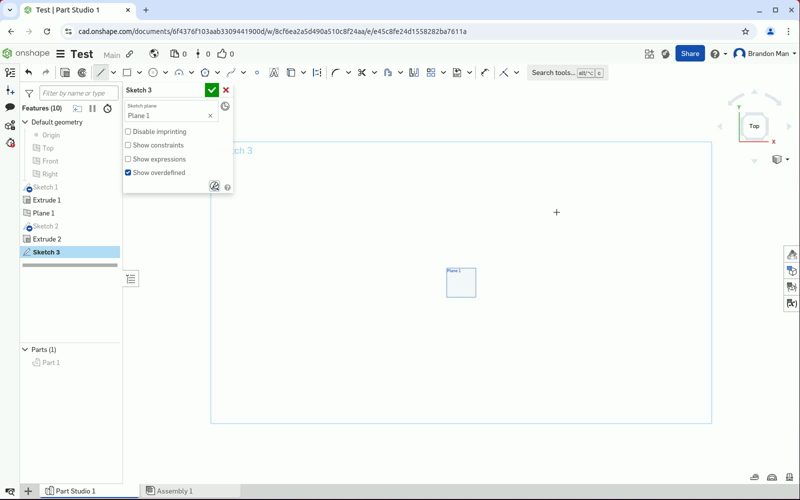
key_up(shift)
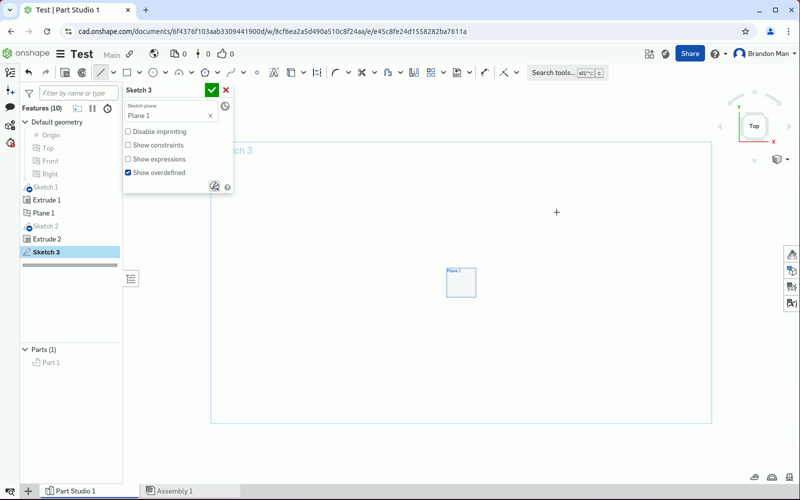
key_down(shift)
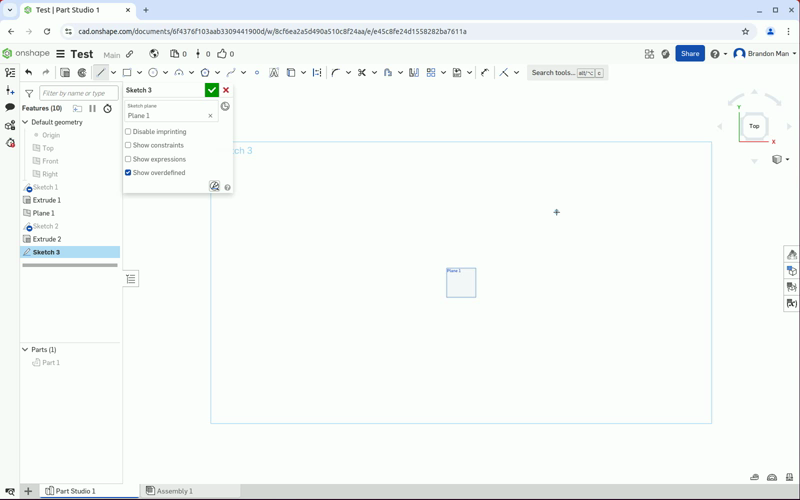
mouse_move(586, 211)
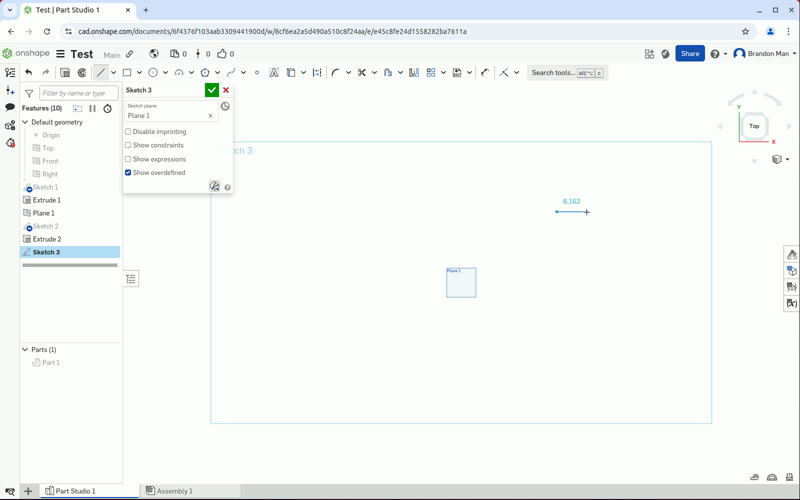
mouse_move(564, 211)
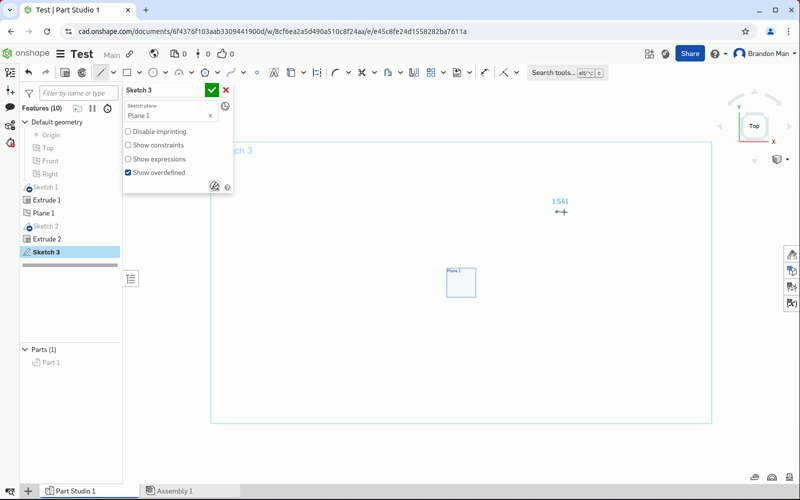
scroll(6)
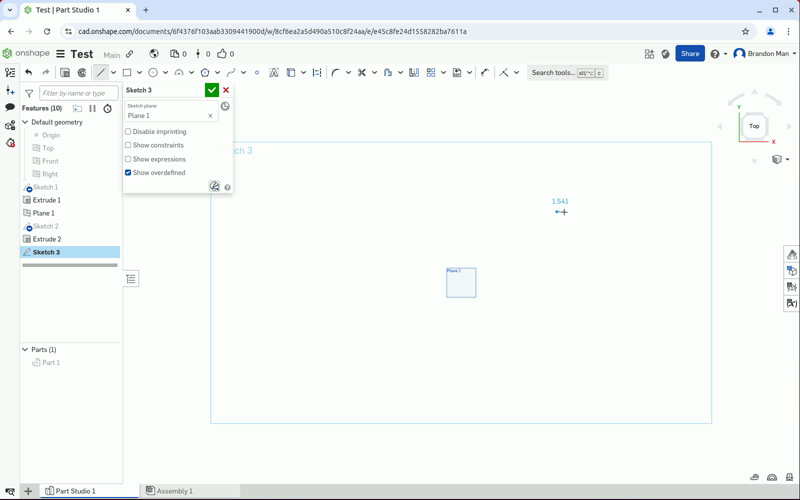
scroll(6)
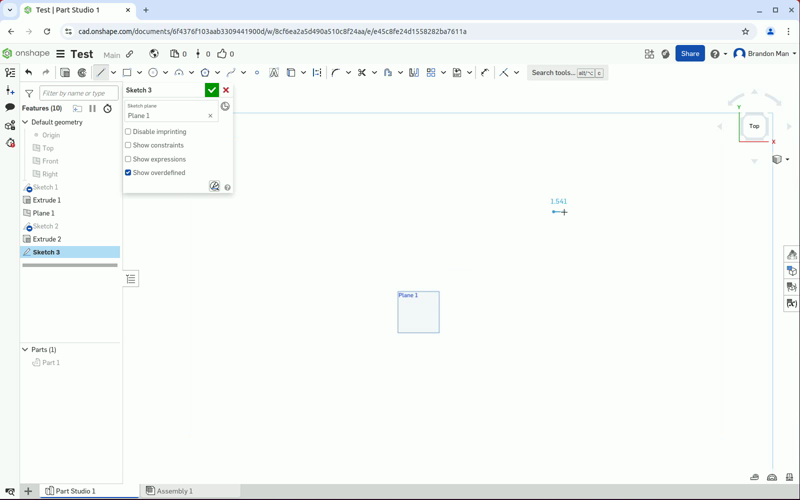
scroll(6)
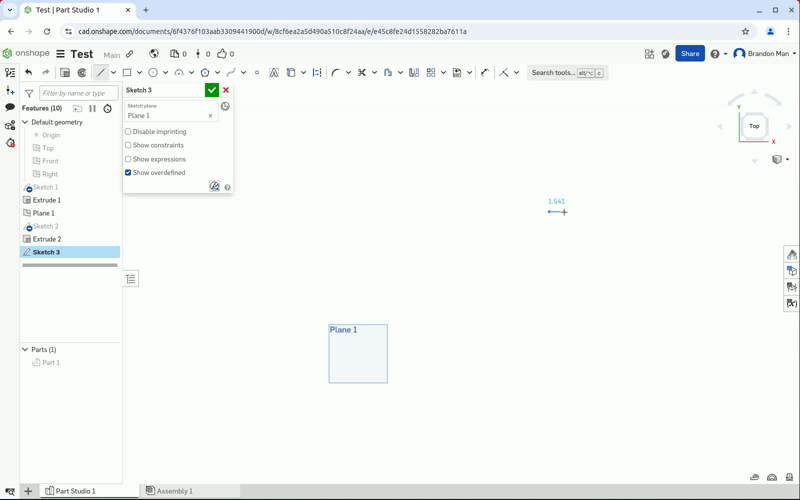
scroll(6)
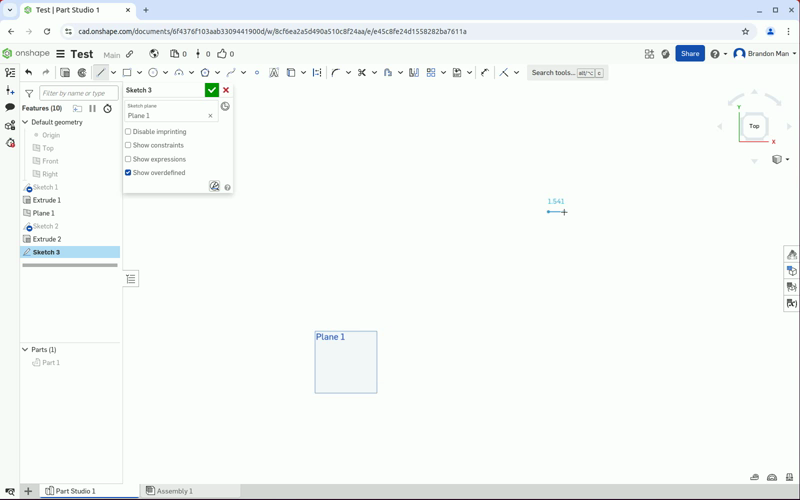
scroll(6)
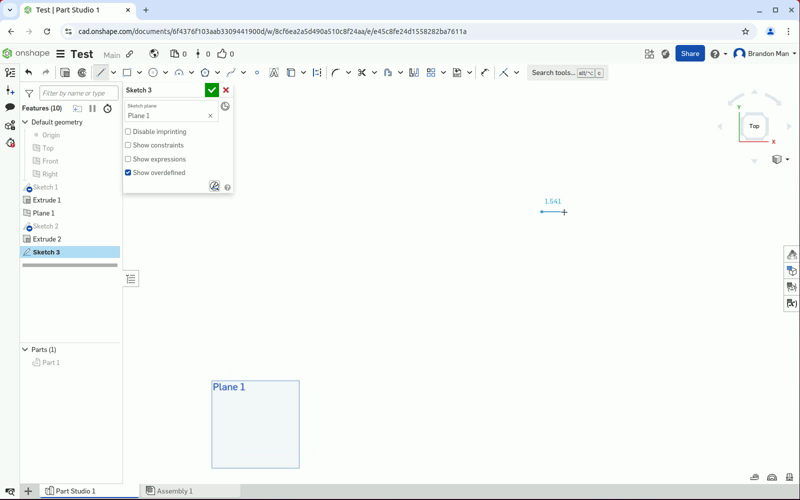
scroll(6)
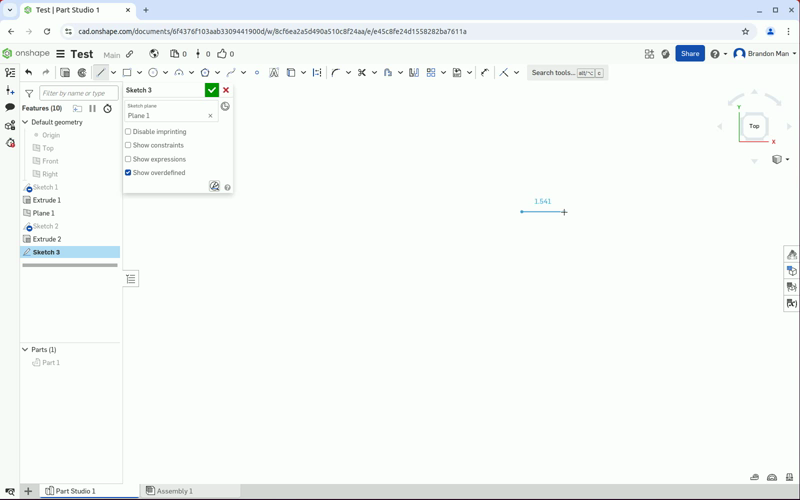
scroll(6)
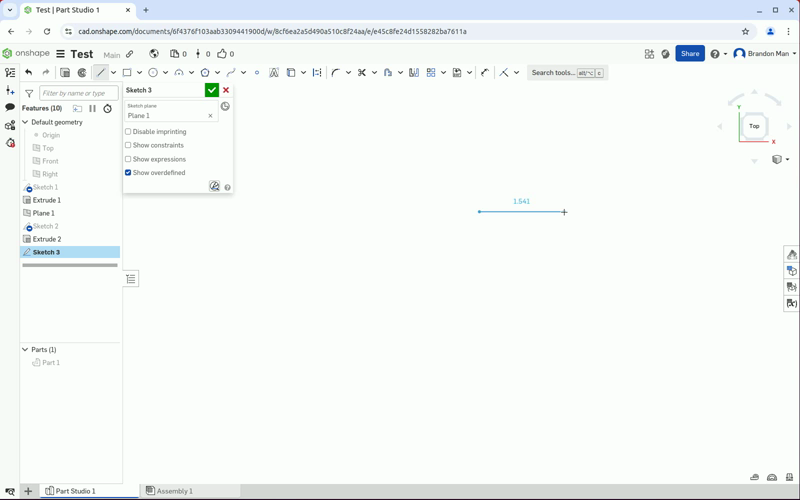
click(564, 211)
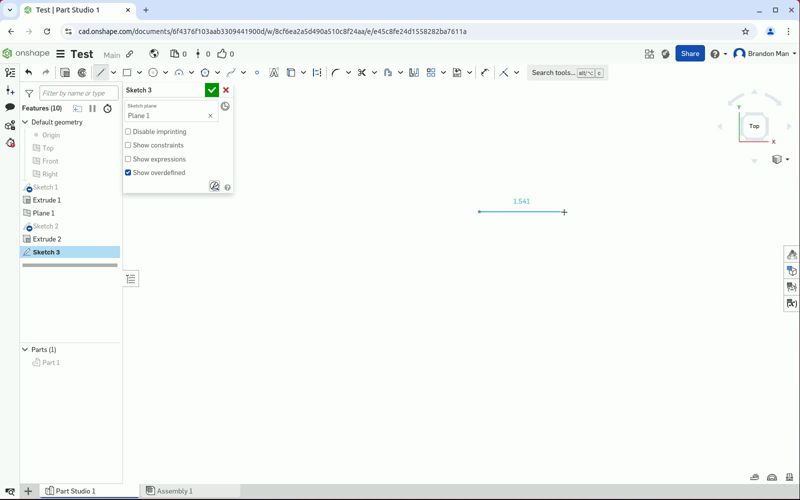
scroll(-6)
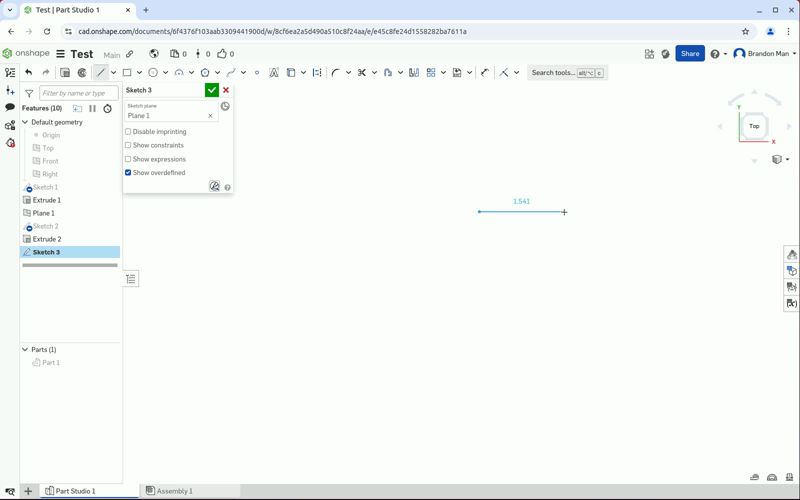
scroll(-6)
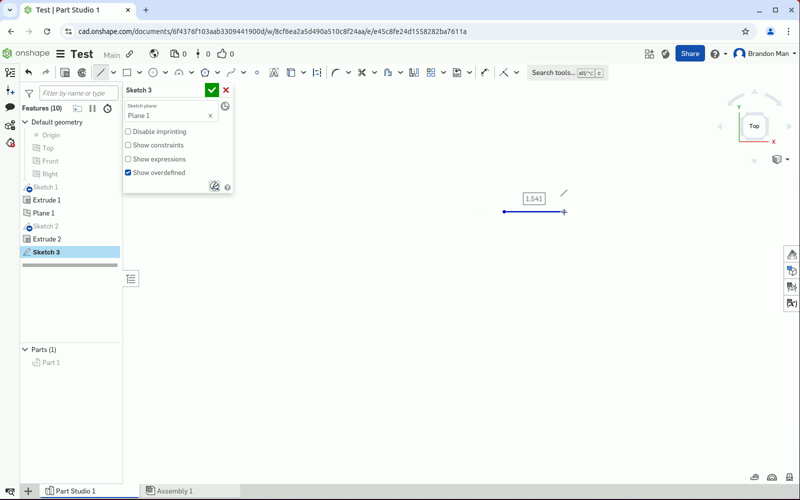
scroll(-6)
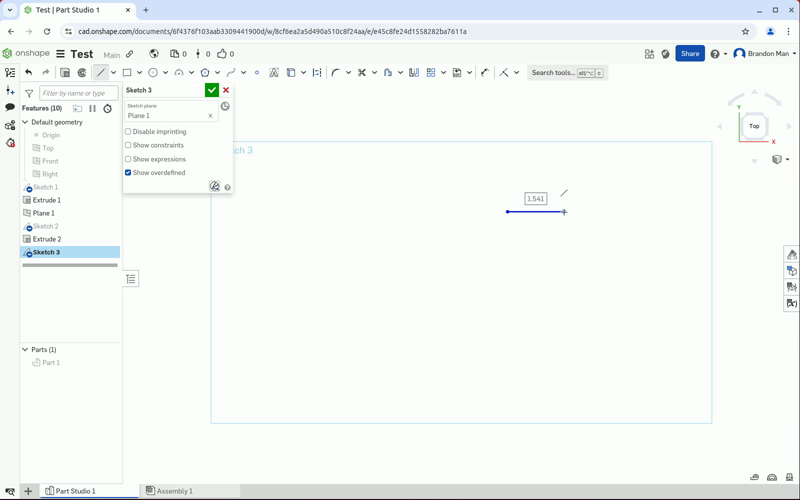
scroll(-6)
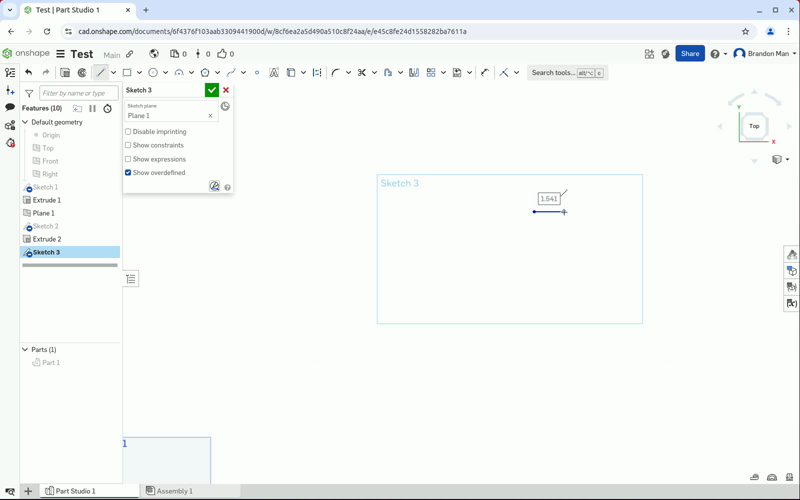
scroll(-6)
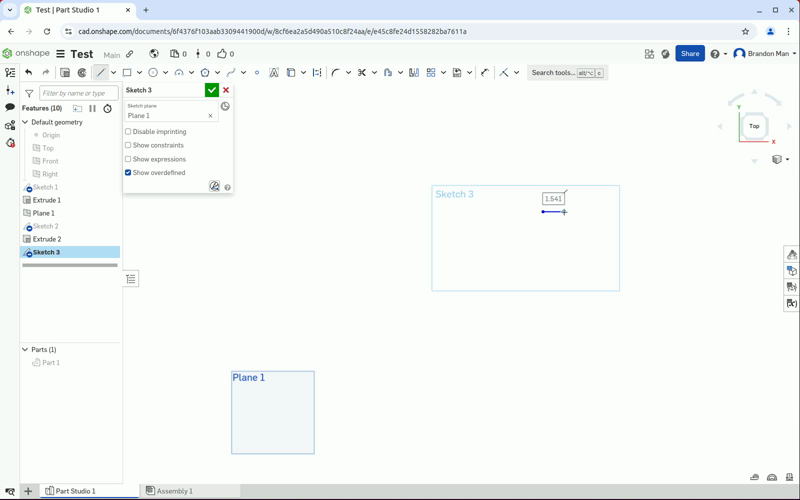
scroll(-6)
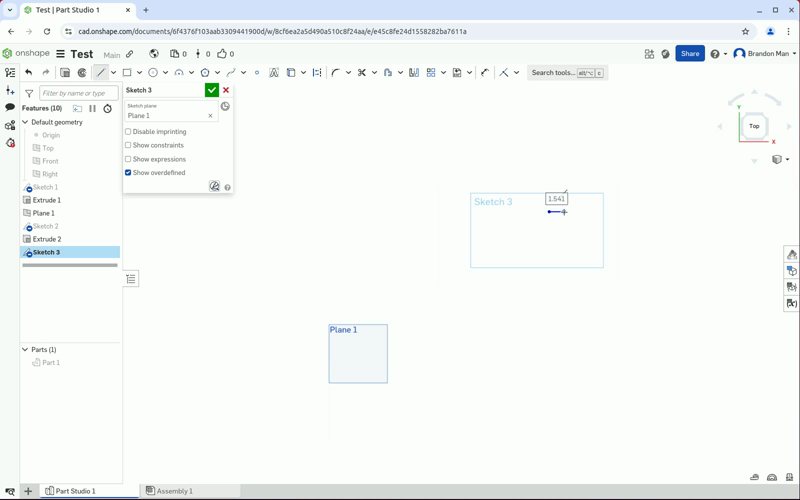
scroll(-6)
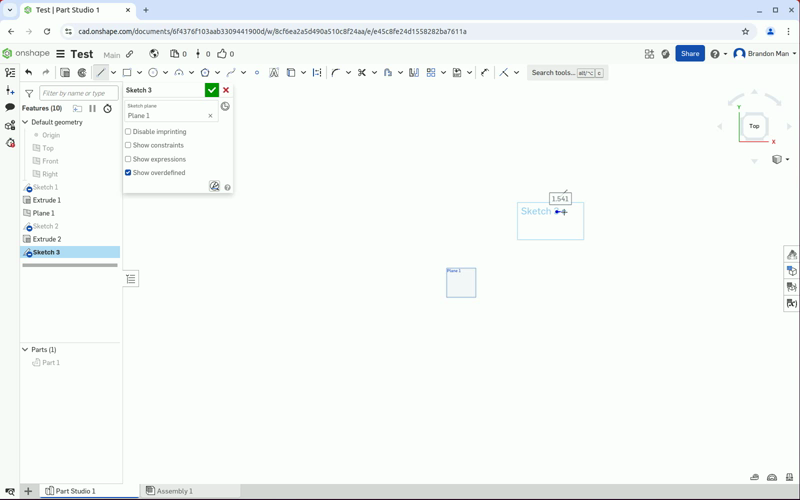
key_up(shift)
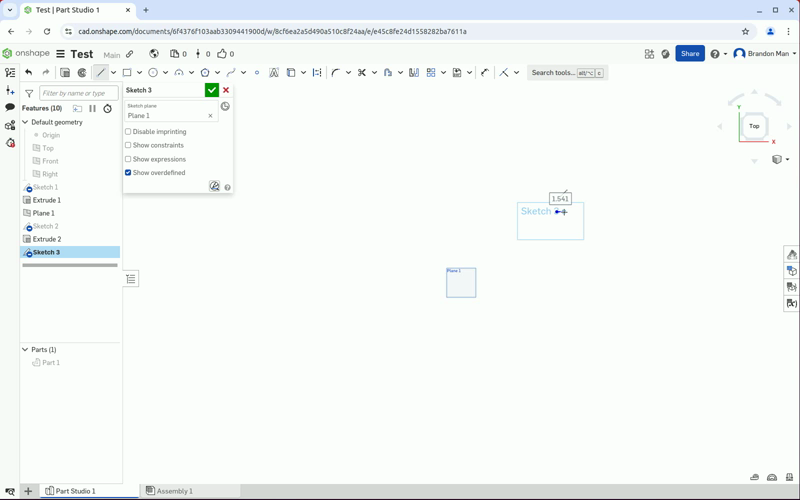
key(esc)
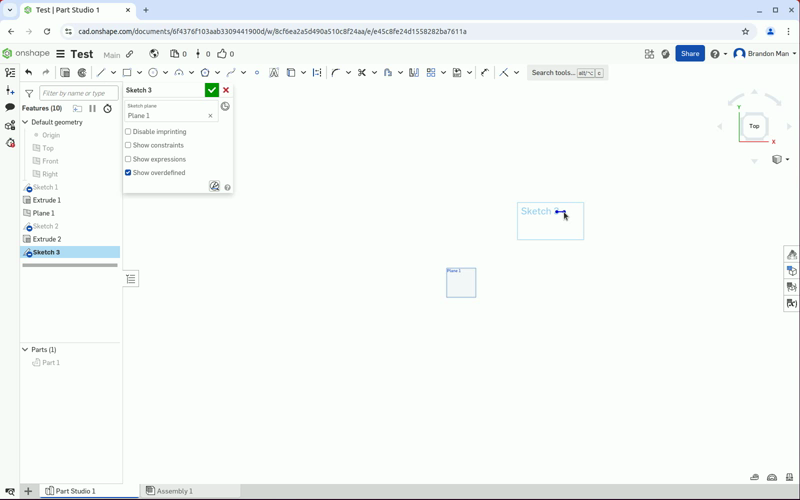
key(a)
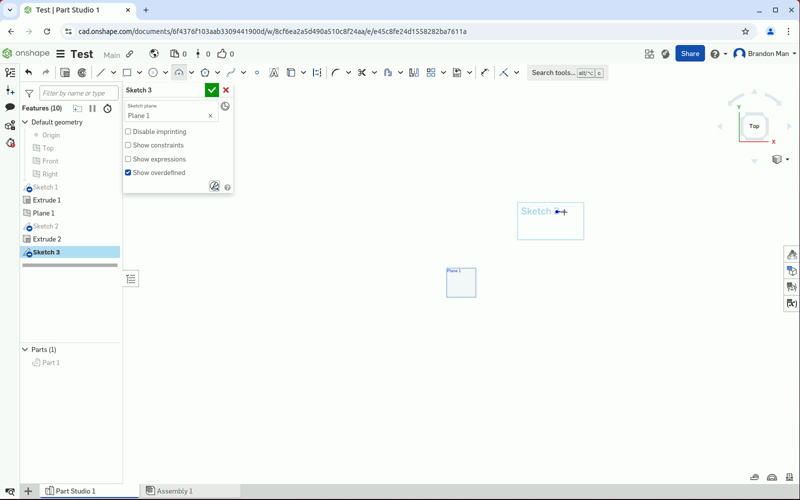
mouse_move(564, 211)
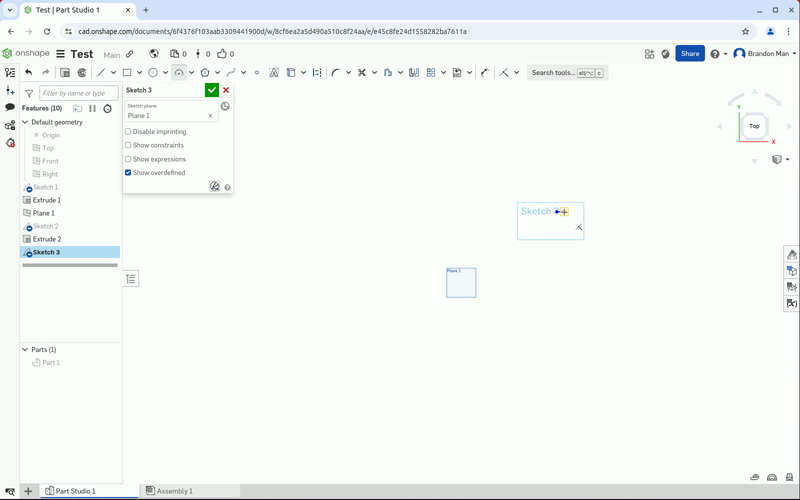
click(564, 211)
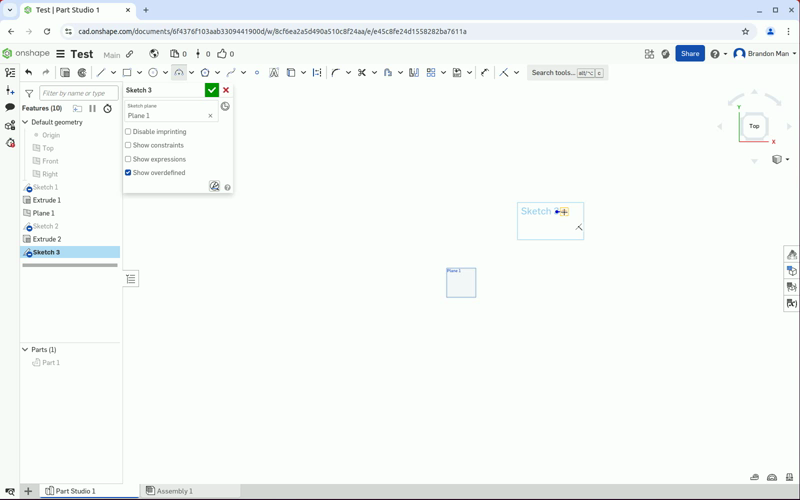
key_down(shift)
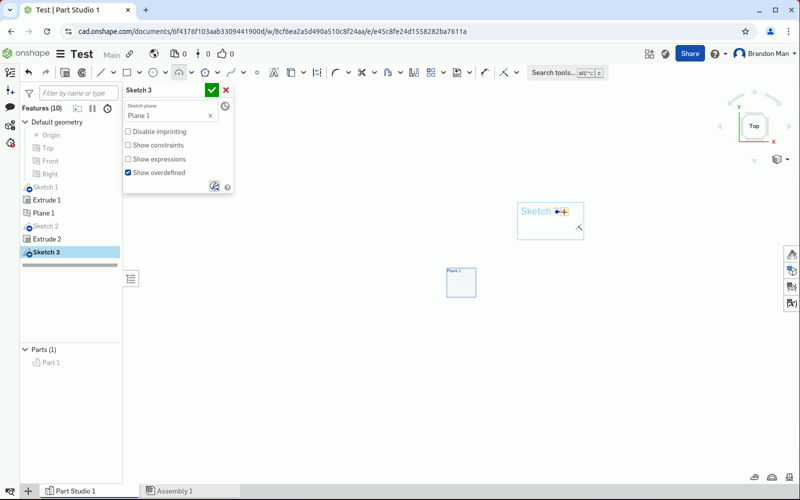
mouse_move(556, 204)
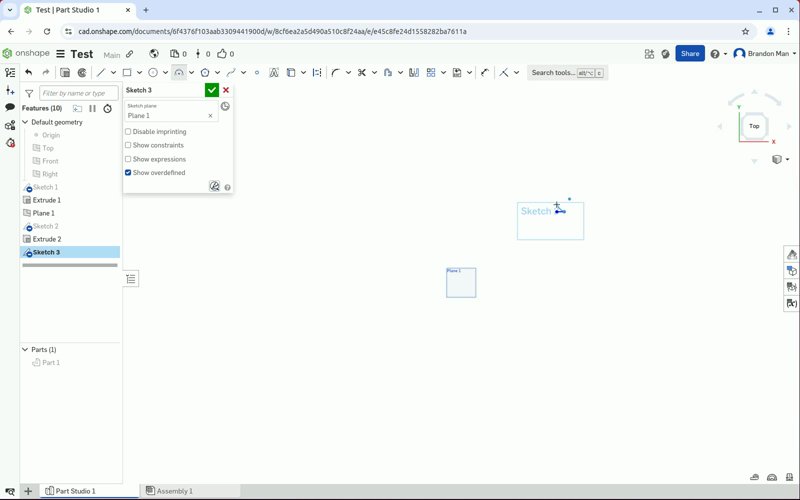
click(556, 204)
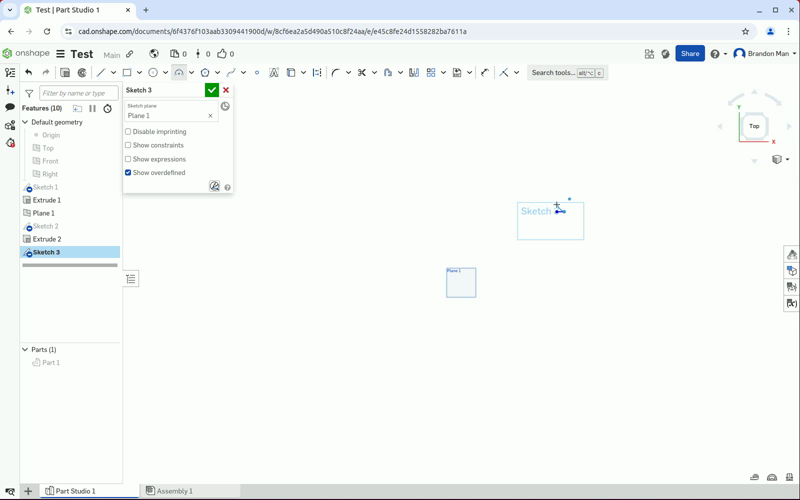
mouse_move(552, 216)
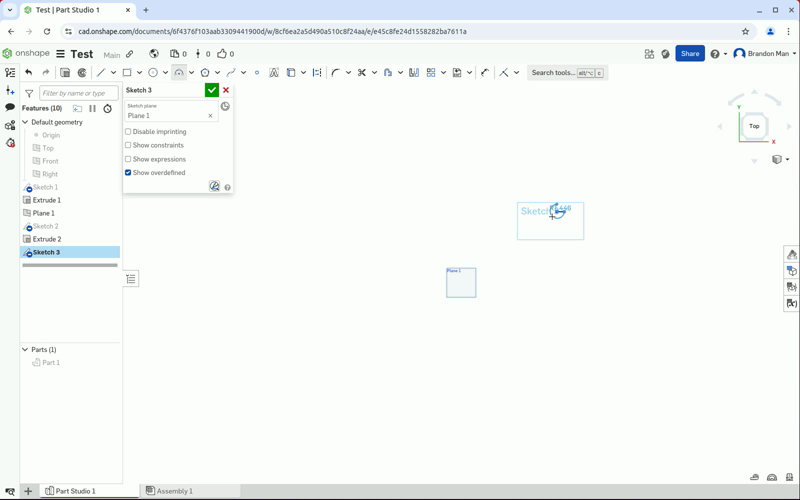
click(552, 216)
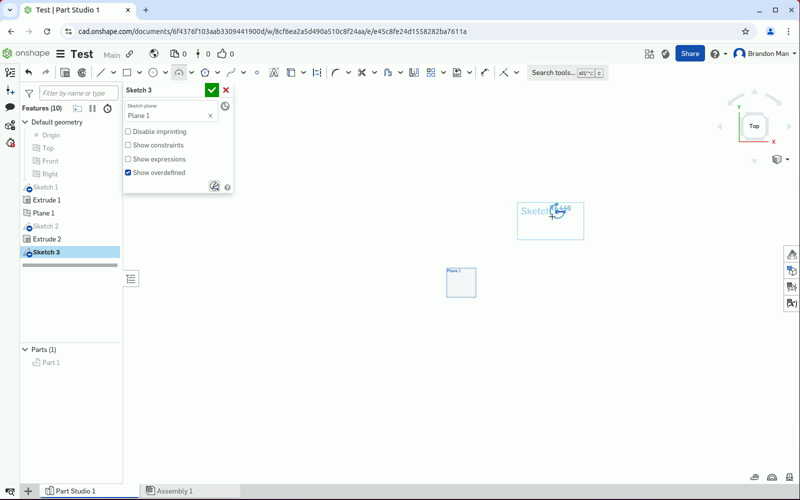
key_up(shift)
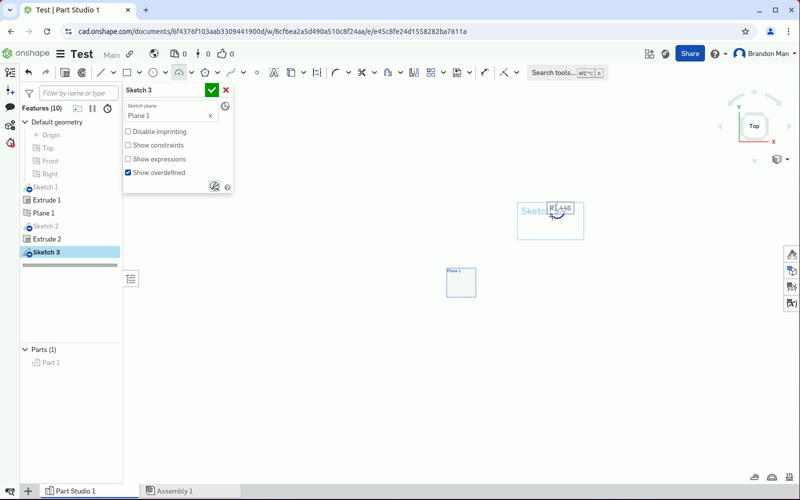
key(esc)
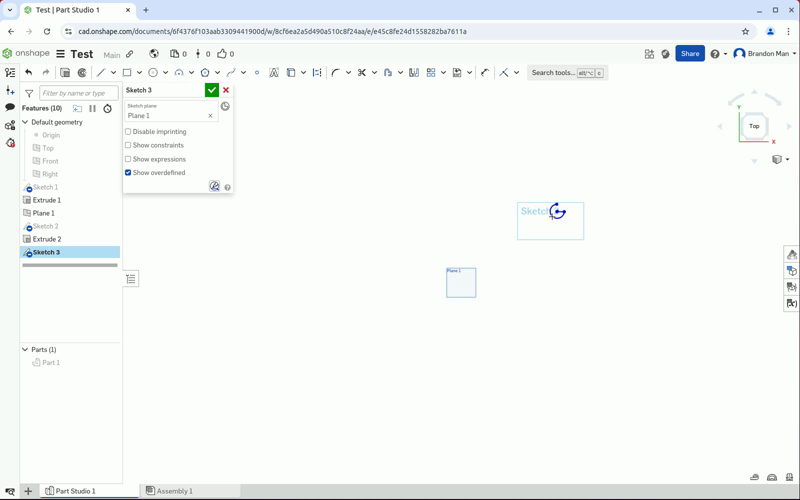
key(l)
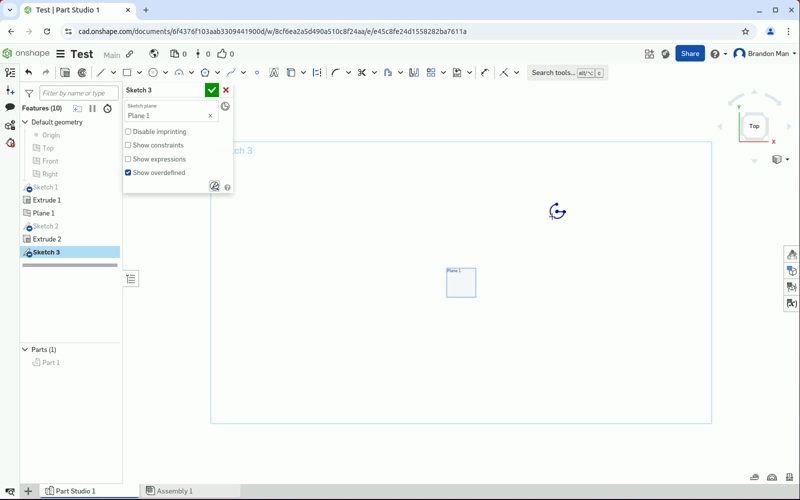
mouse_move(556, 204)
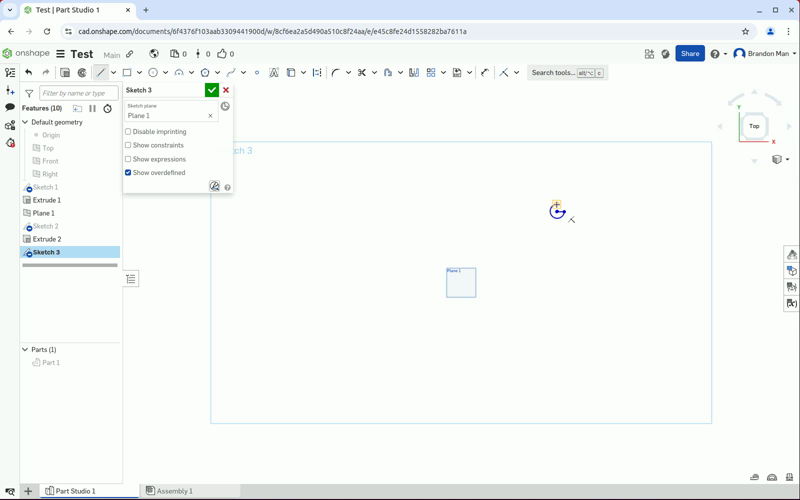
click(556, 204)
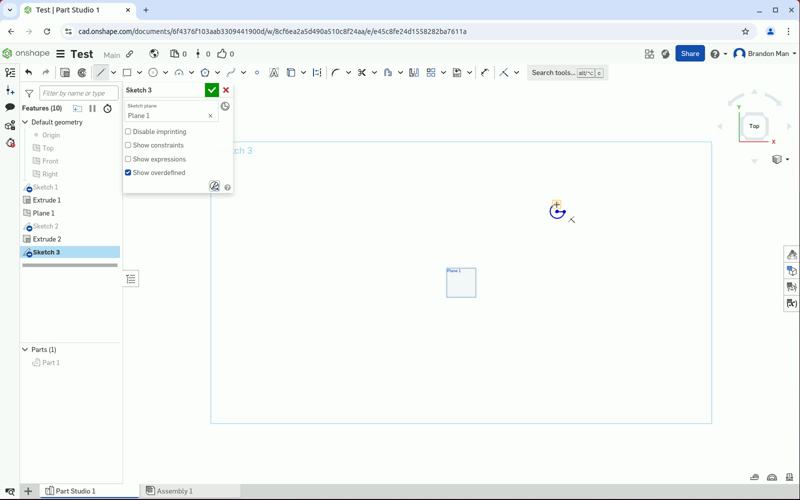
mouse_move(586, 204)
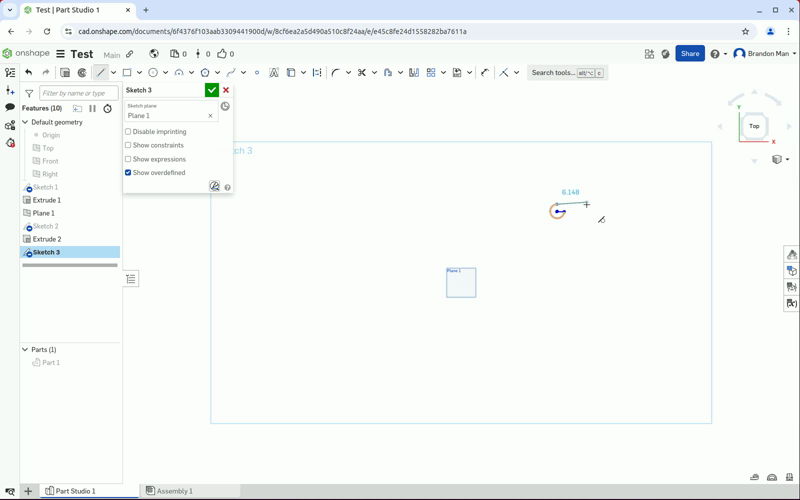
key_down(shift)
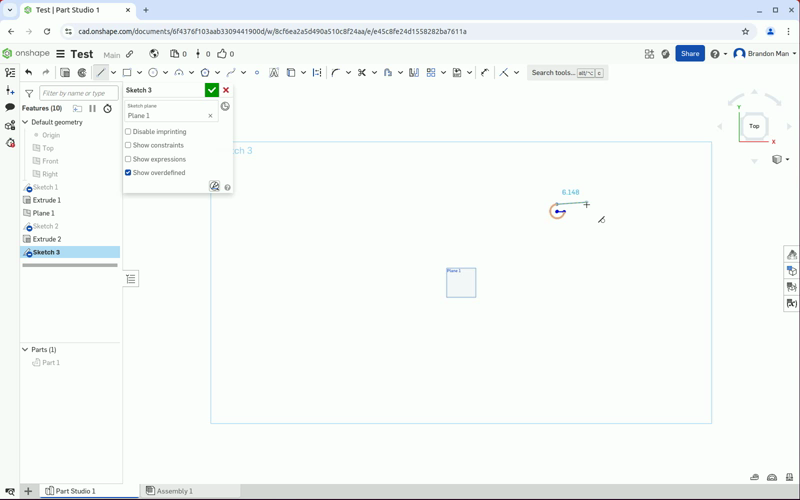
mouse_move(556, 211)
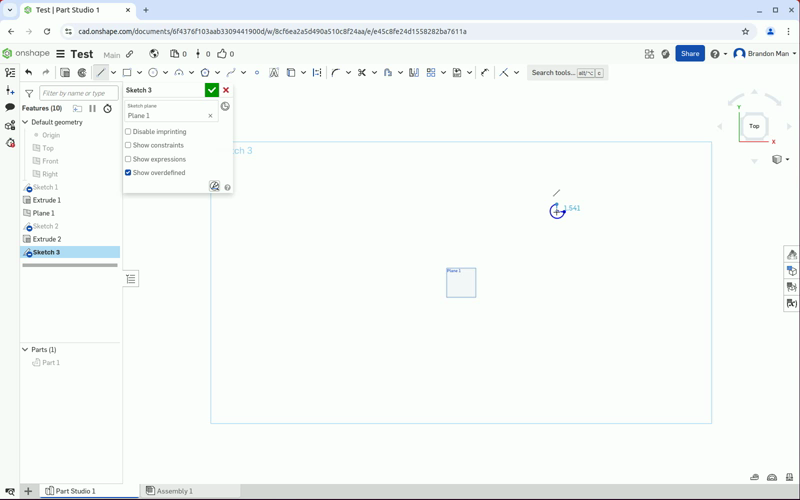
scroll(6)
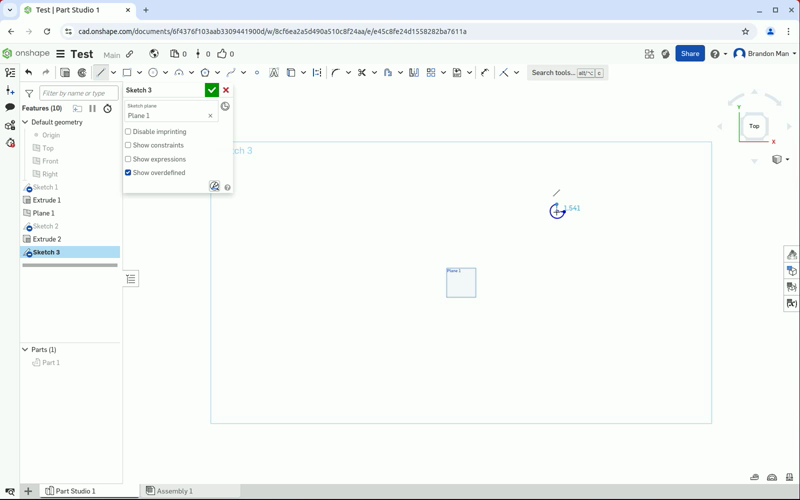
scroll(6)
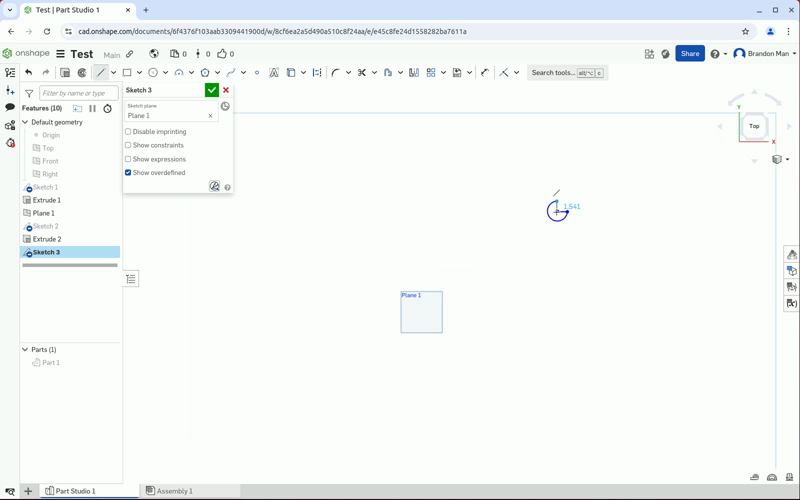
scroll(6)
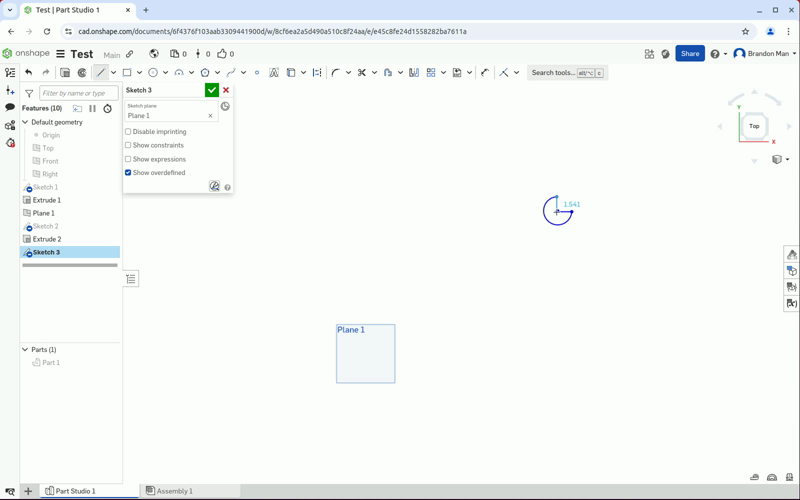
scroll(6)
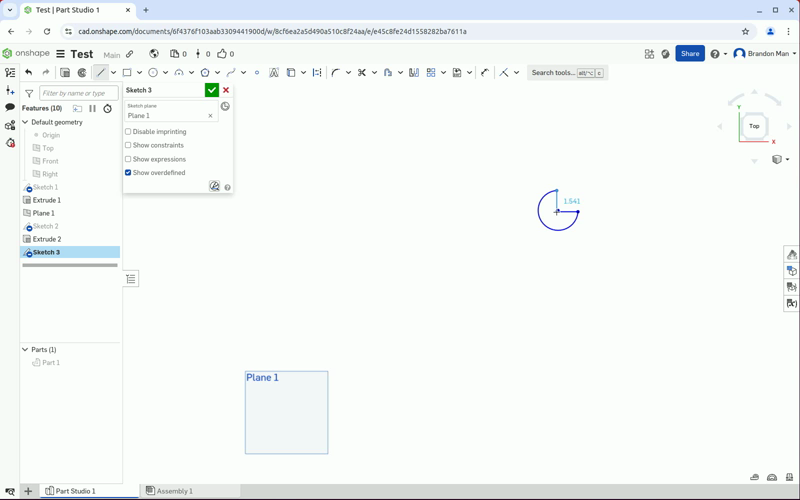
scroll(6)
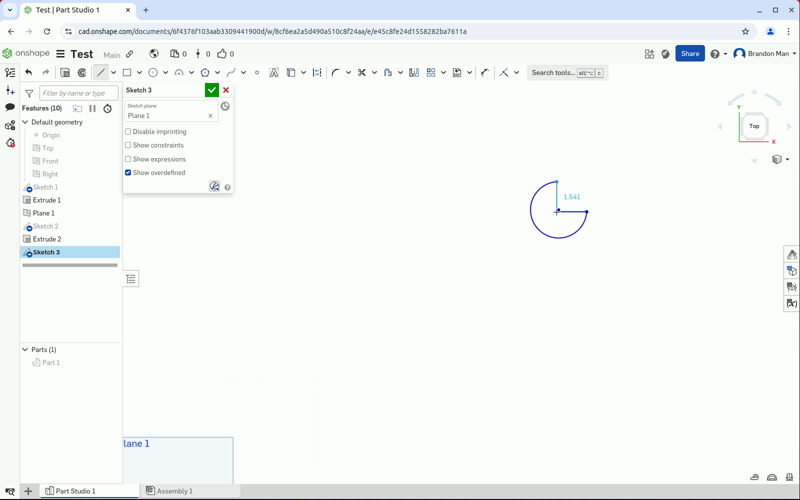
scroll(6)
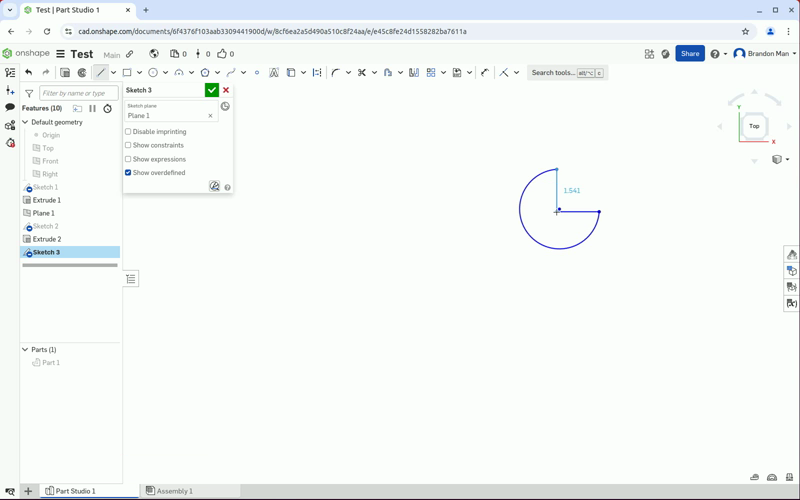
scroll(6)
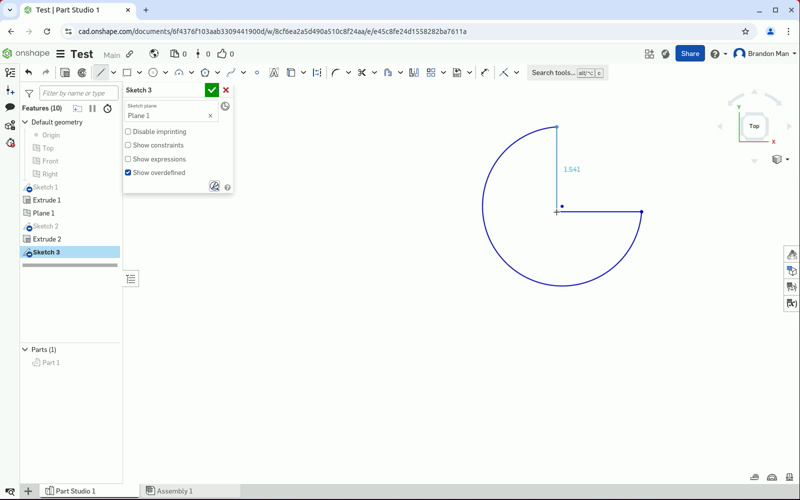
key_up(shift)
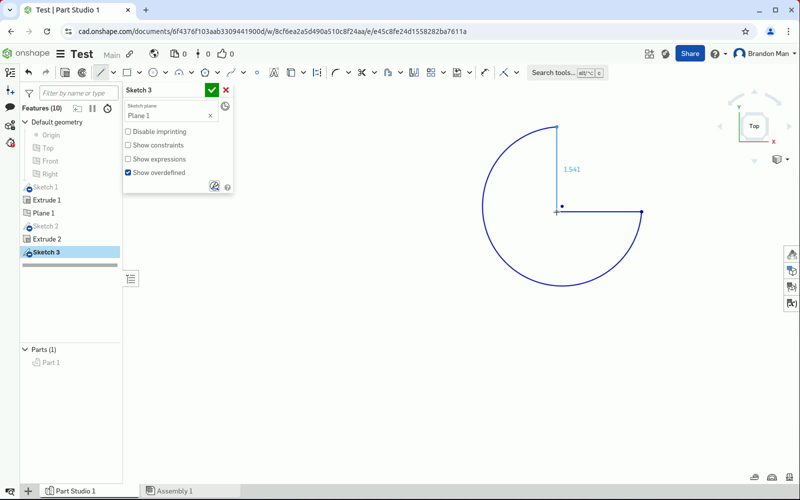
click(556, 211)
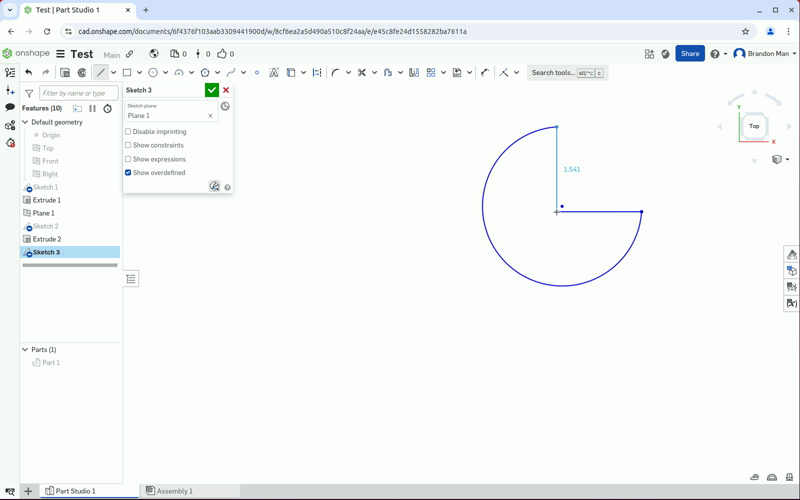
scroll(-6)
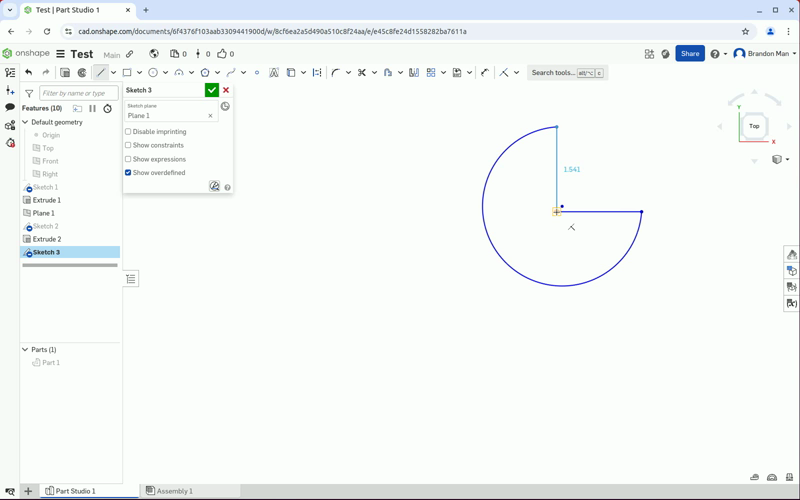
scroll(-6)
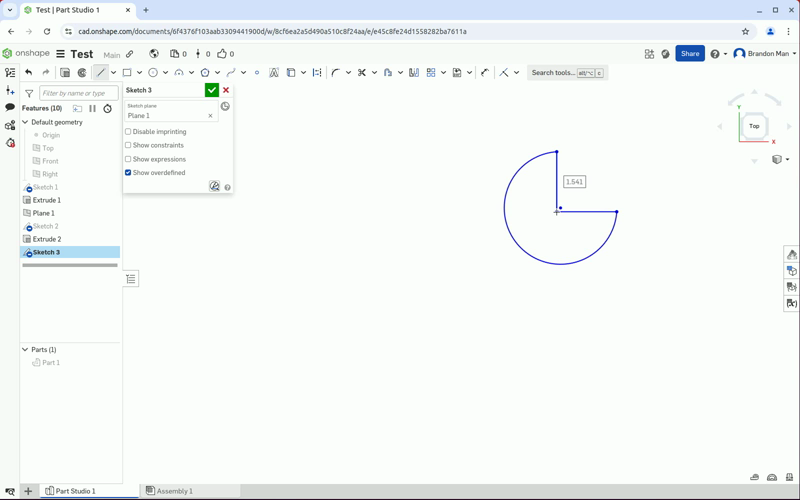
scroll(-6)
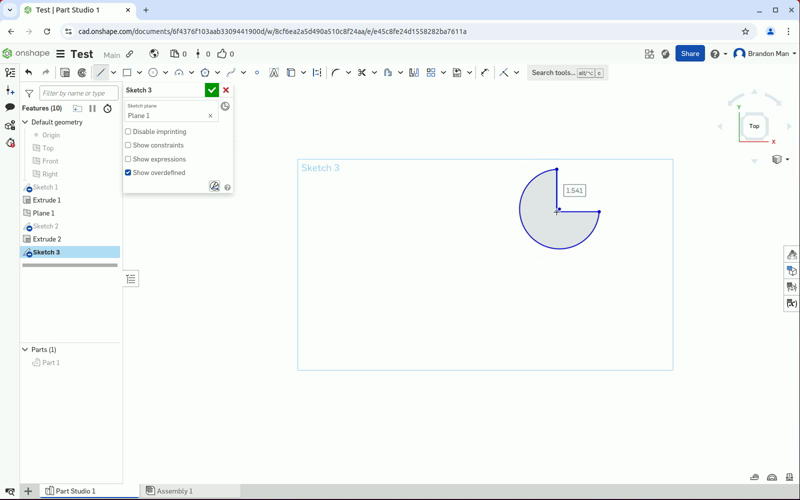
scroll(-6)
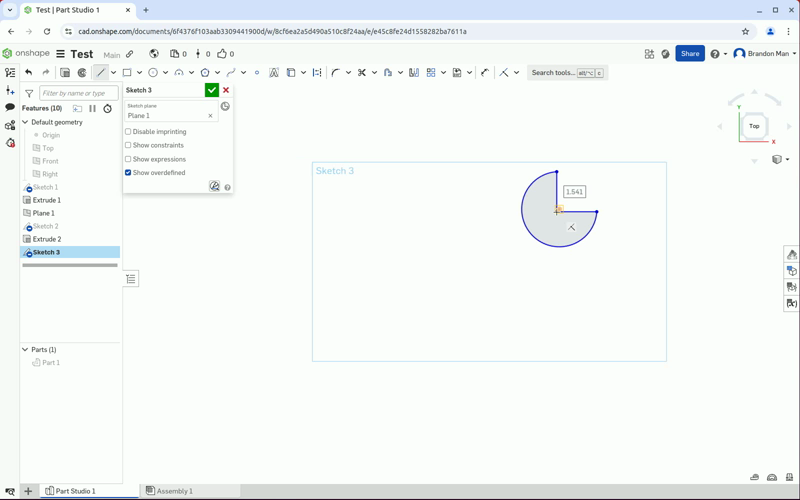
scroll(-6)
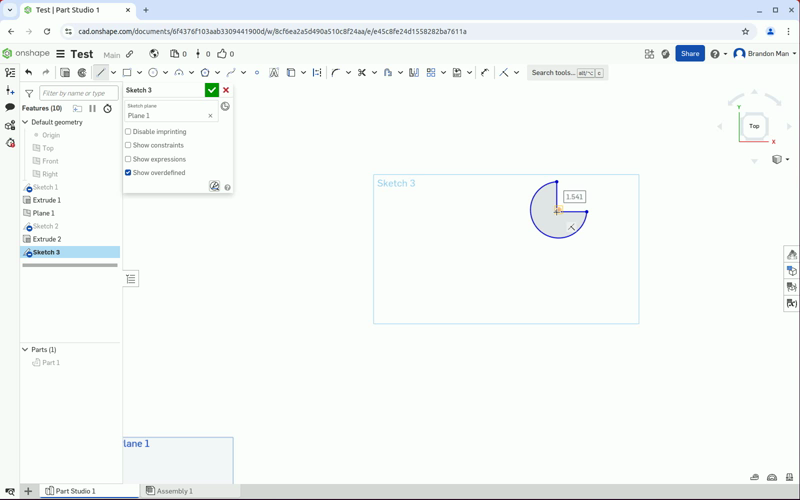
scroll(-6)
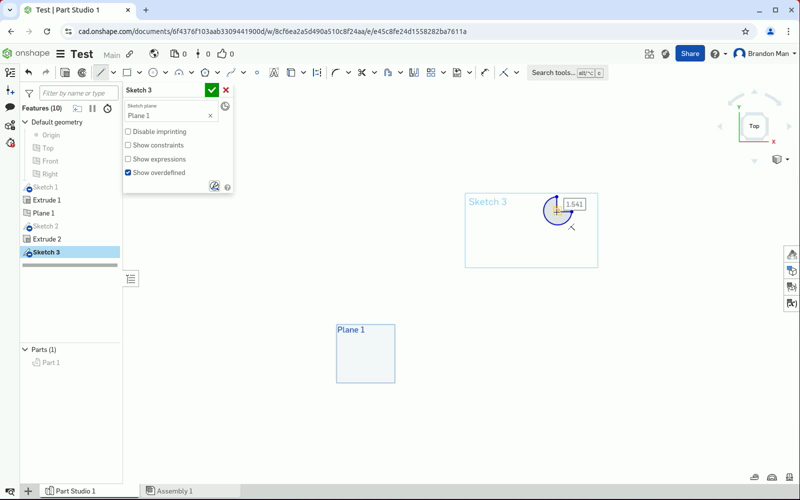
scroll(-6)
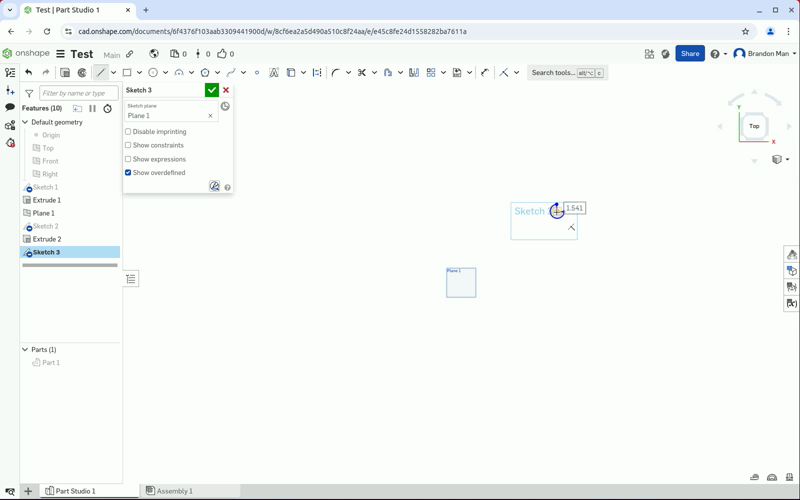
key(esc)
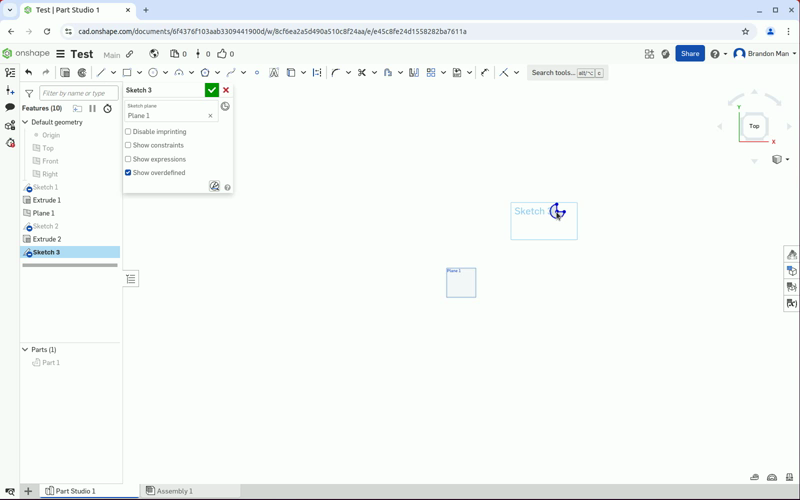
mouse_move(551, 211)
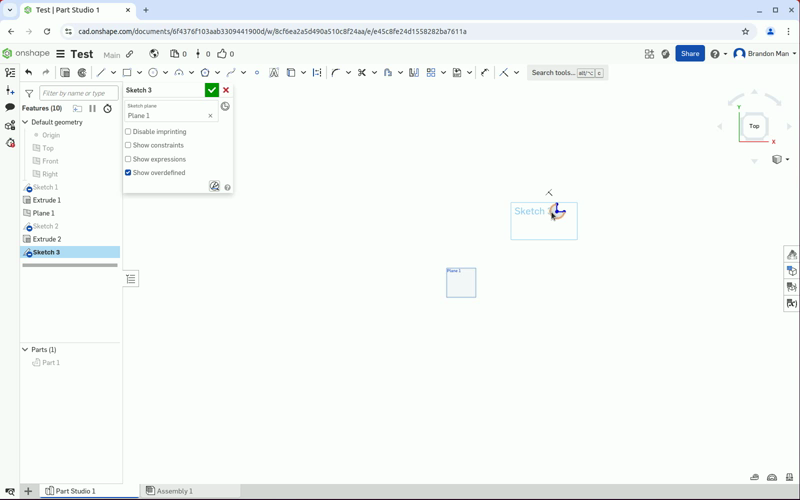
scroll(6)
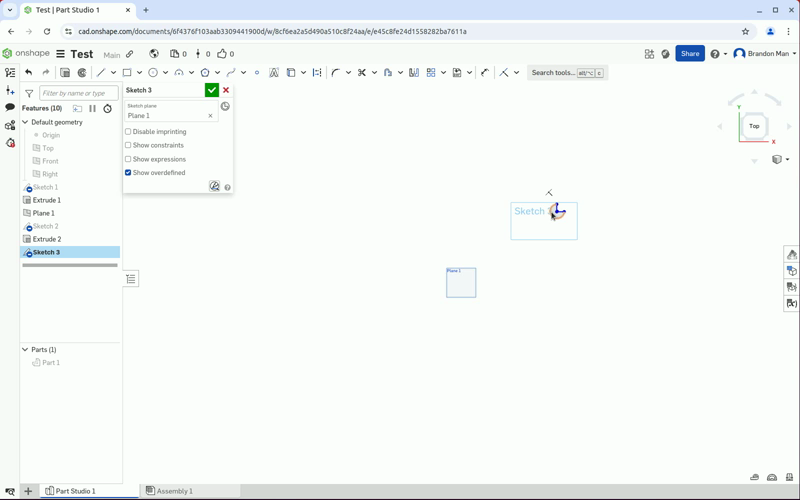
scroll(6)
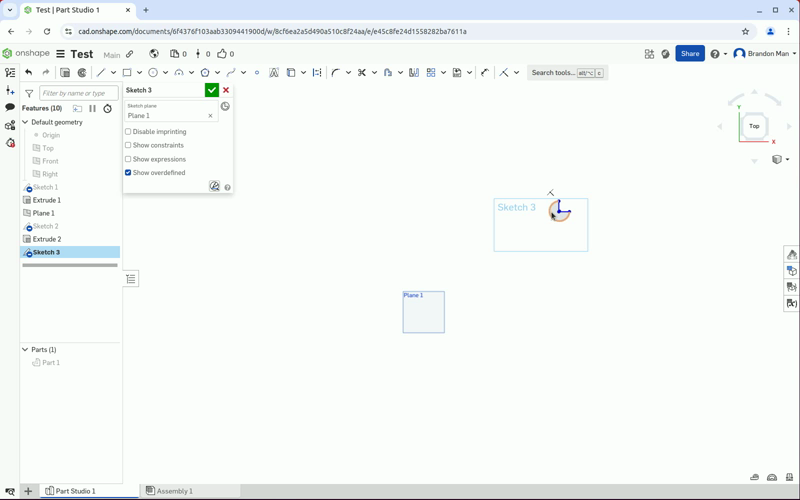
scroll(6)
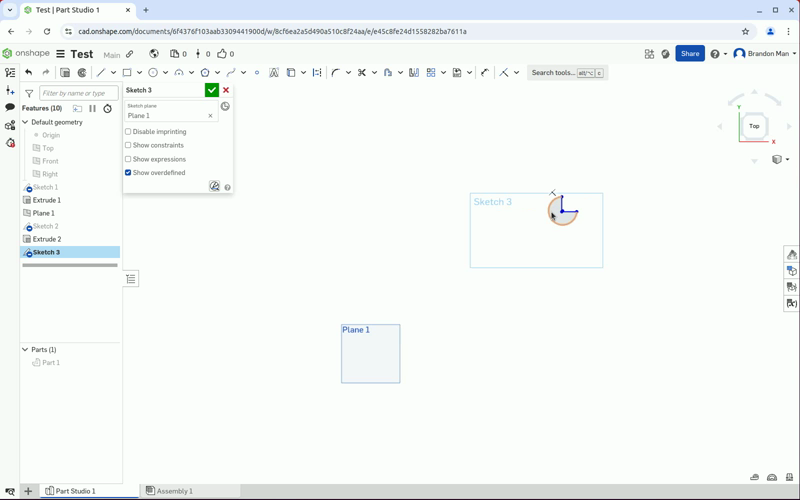
scroll(6)
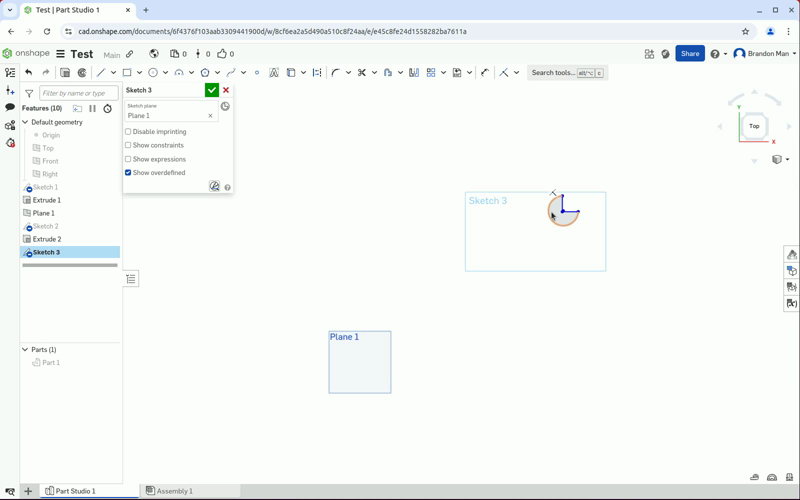
scroll(6)
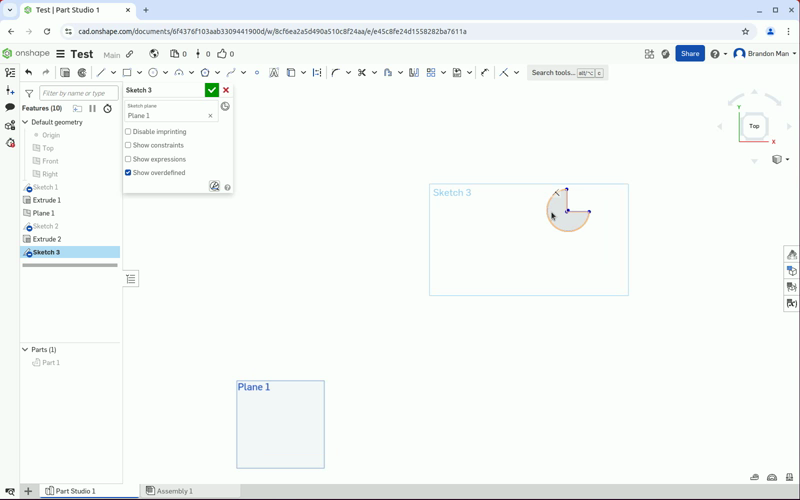
scroll(6)
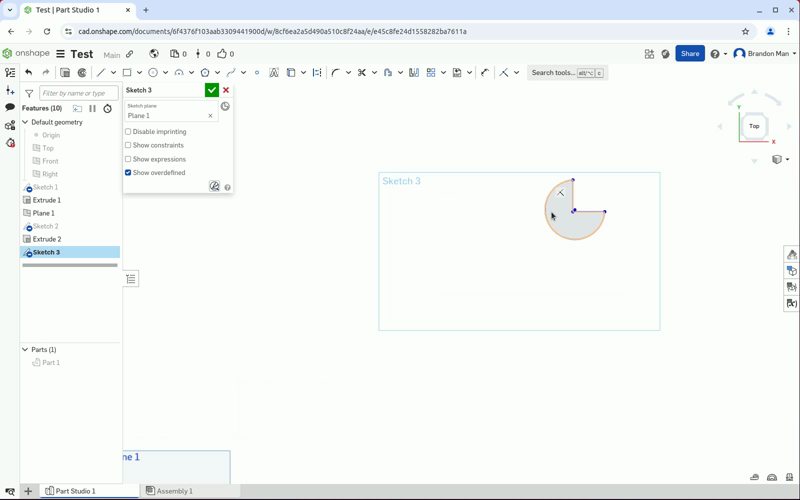
scroll(6)
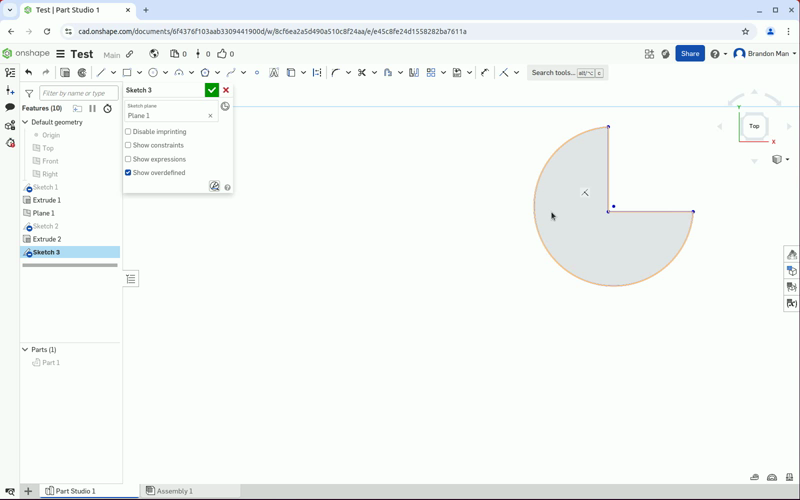
click(551, 211)
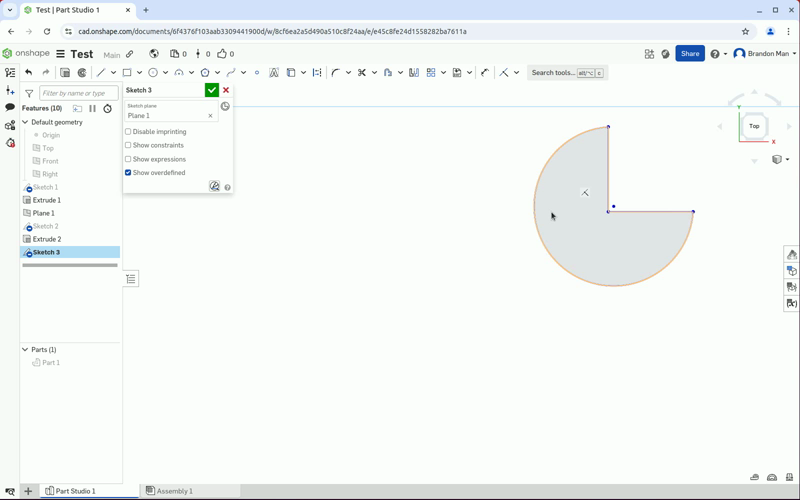
scroll(-6)
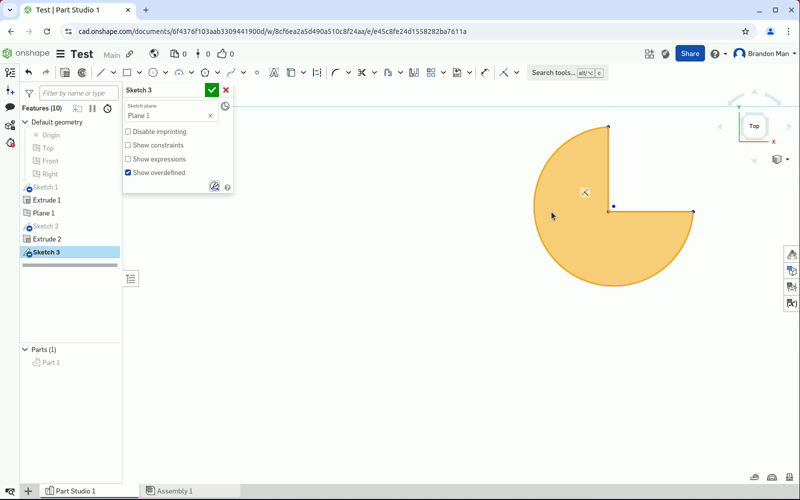
scroll(-6)
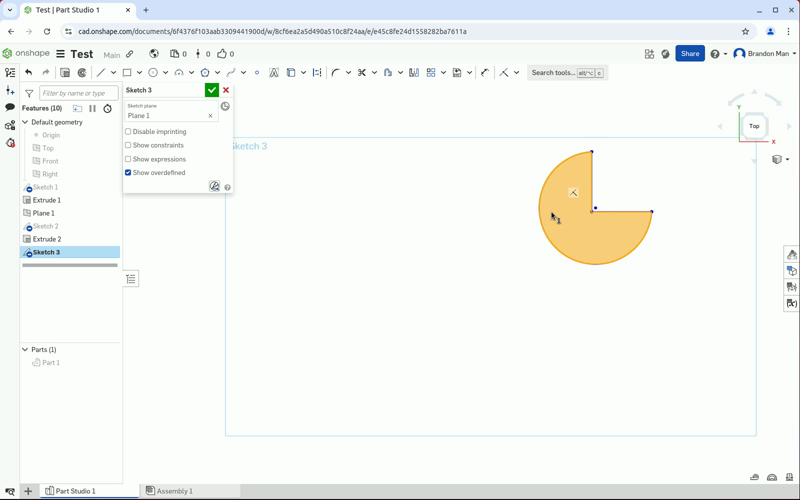
scroll(-6)
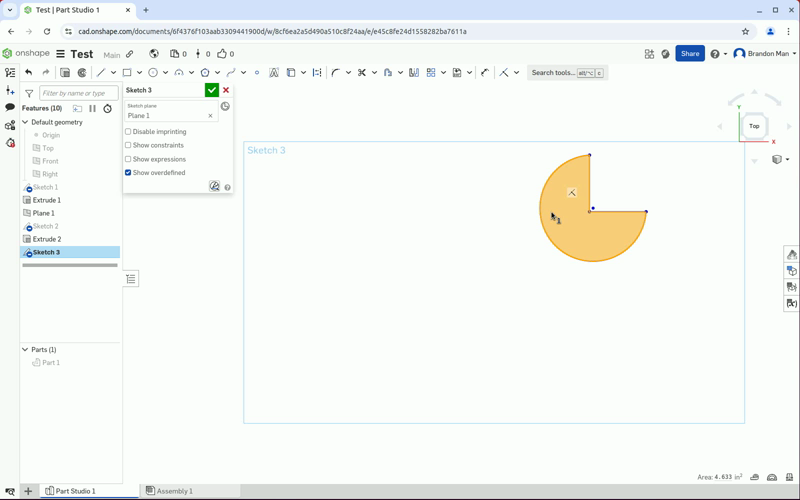
scroll(-6)
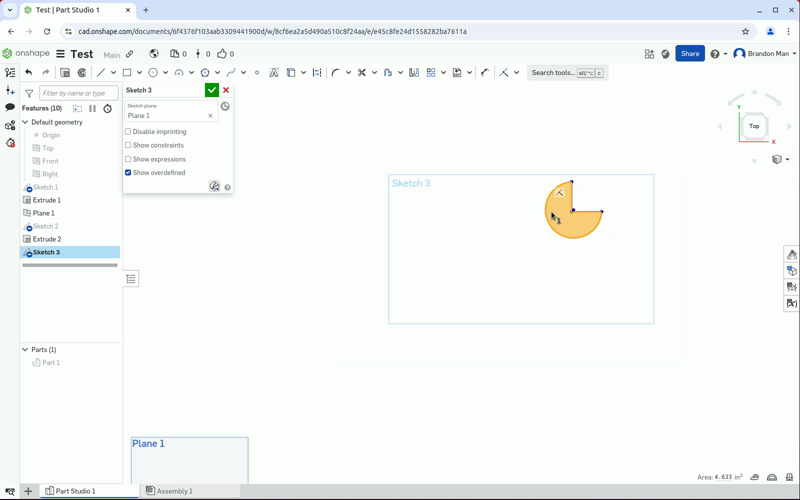
scroll(-6)
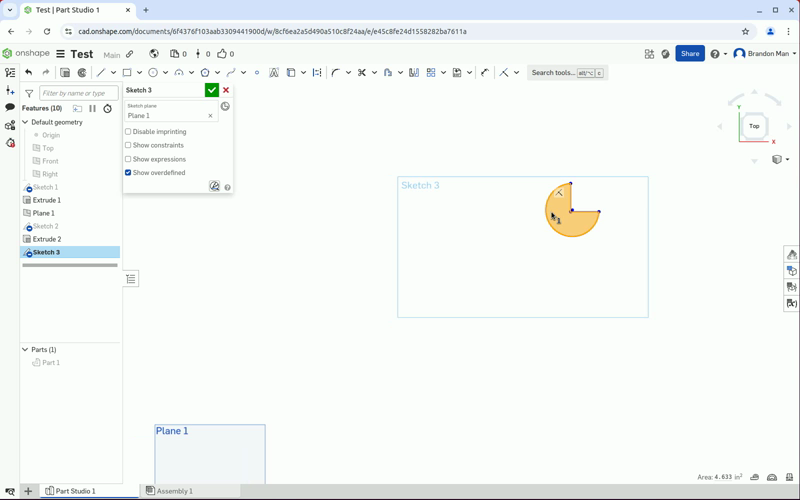
scroll(-6)
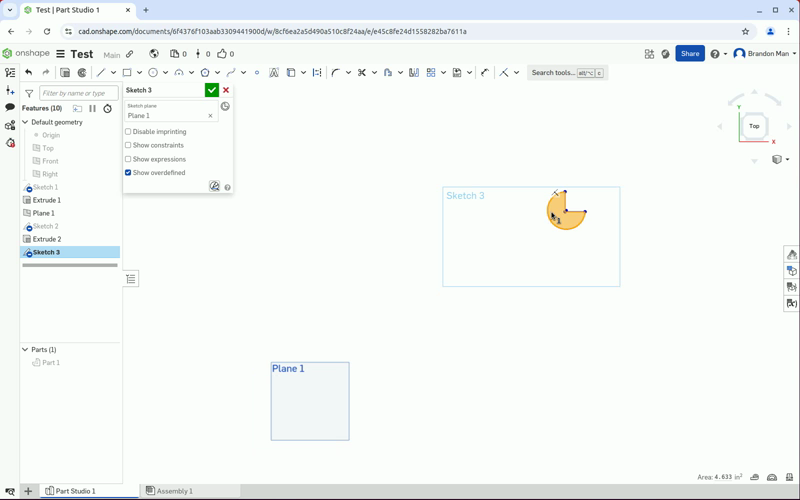
scroll(-6)
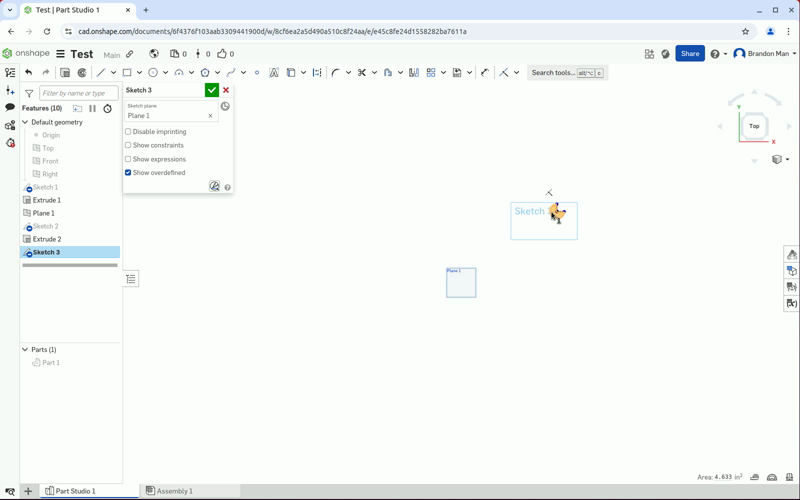
mouse_move(73, 352)
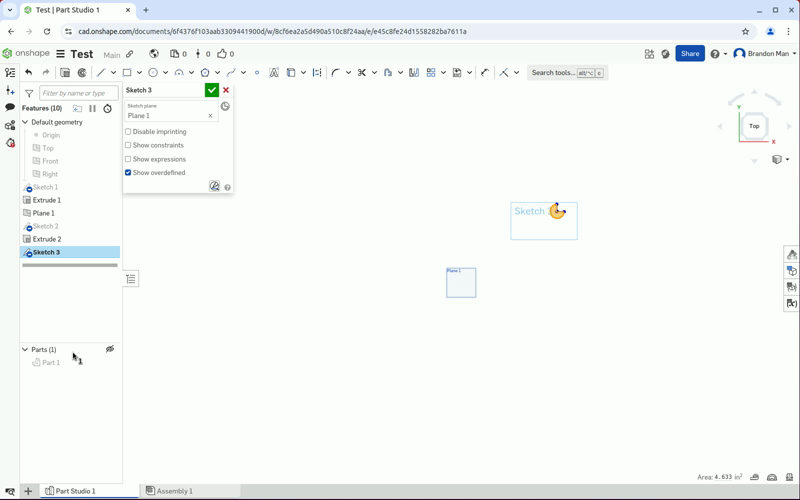
key(shift+y)
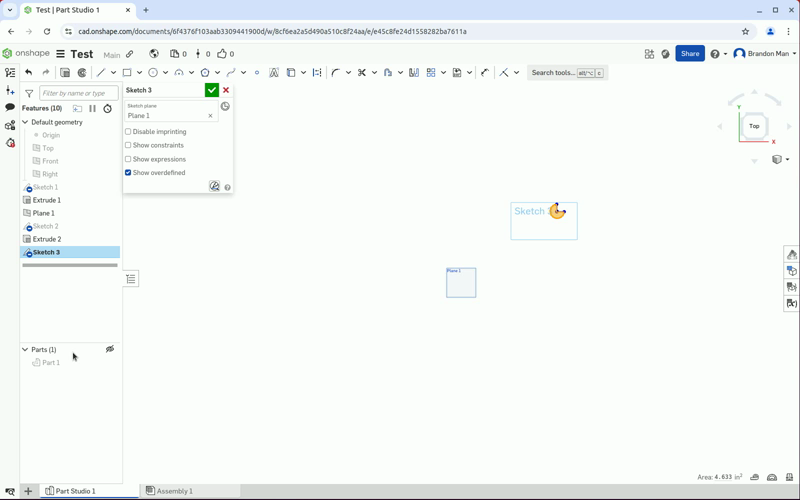
key(shift+e)
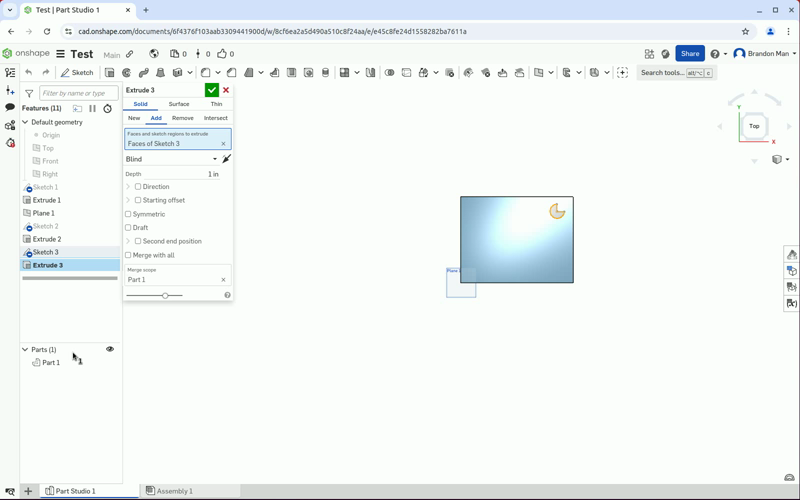
mouse_move(143, 106)
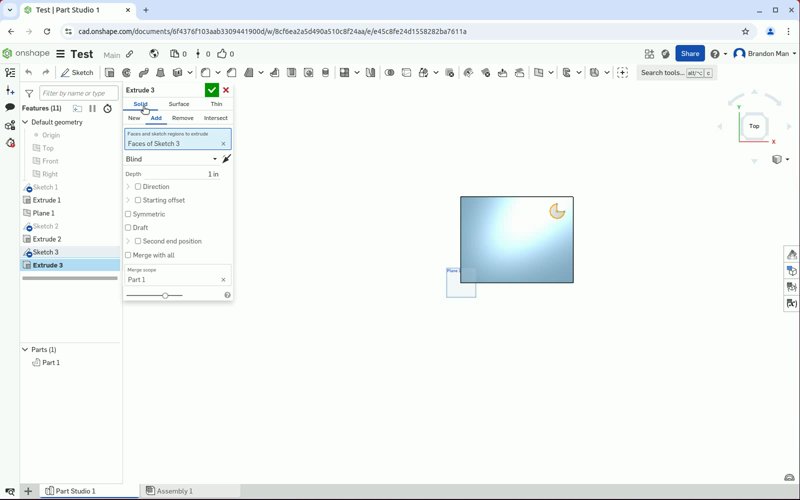
click(143, 106)
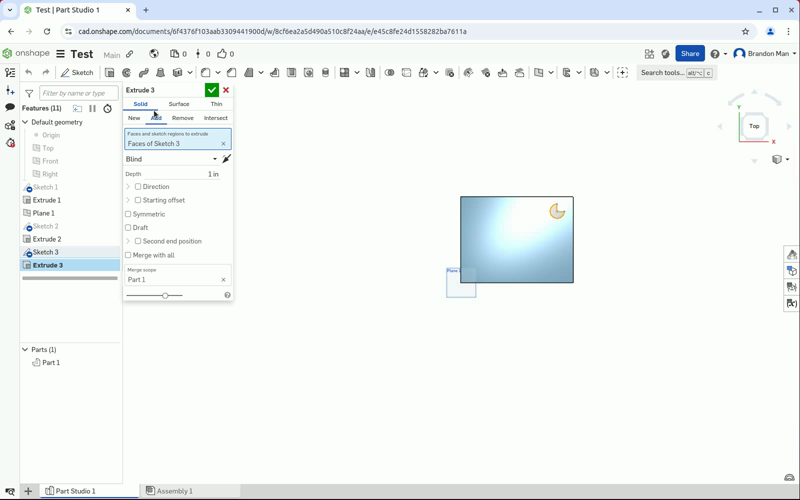
mouse_move(186, 120)
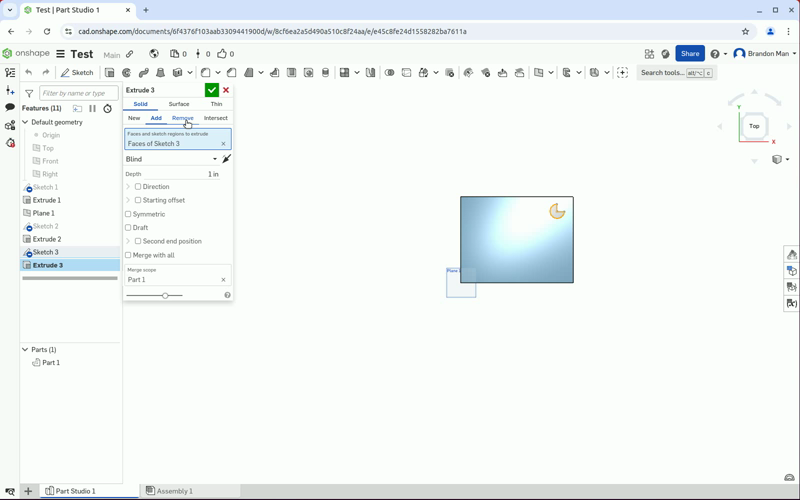
click(186, 120)
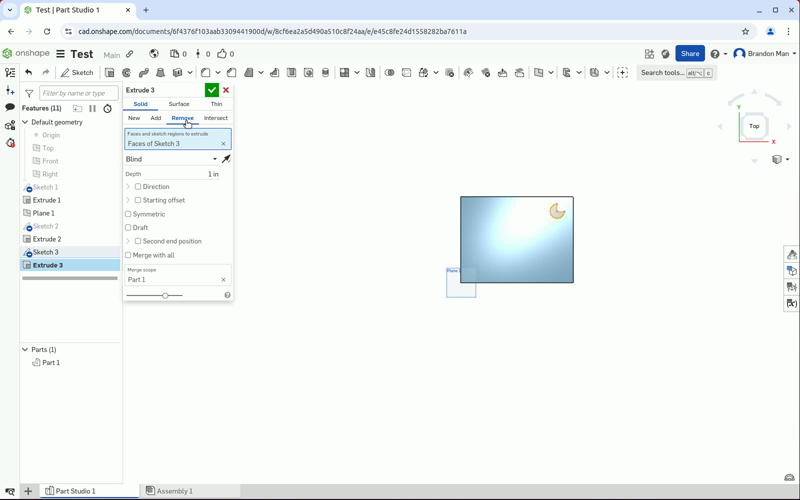
key(tab, 4)
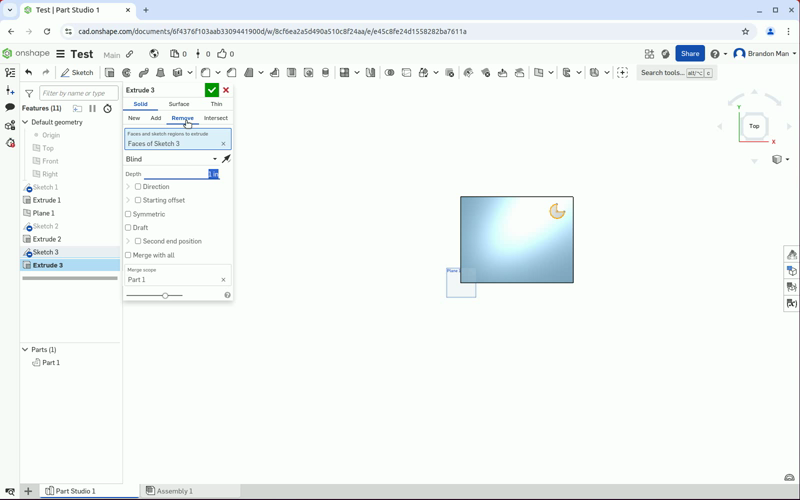
text(17.09)
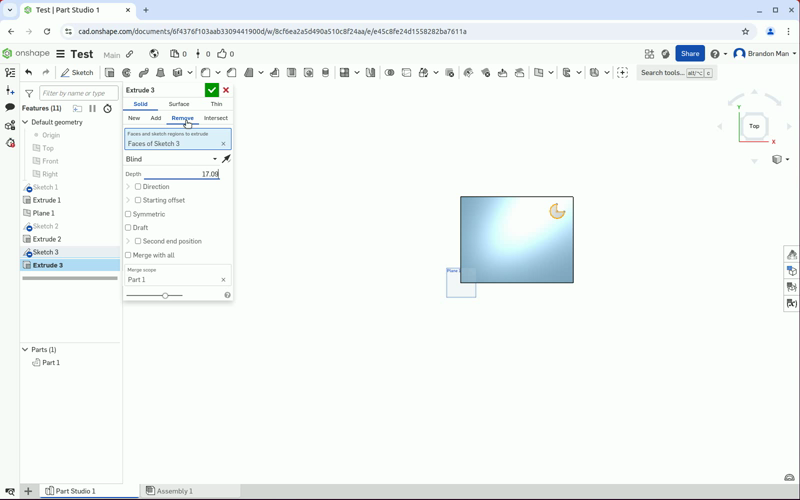
key(tab, 6)
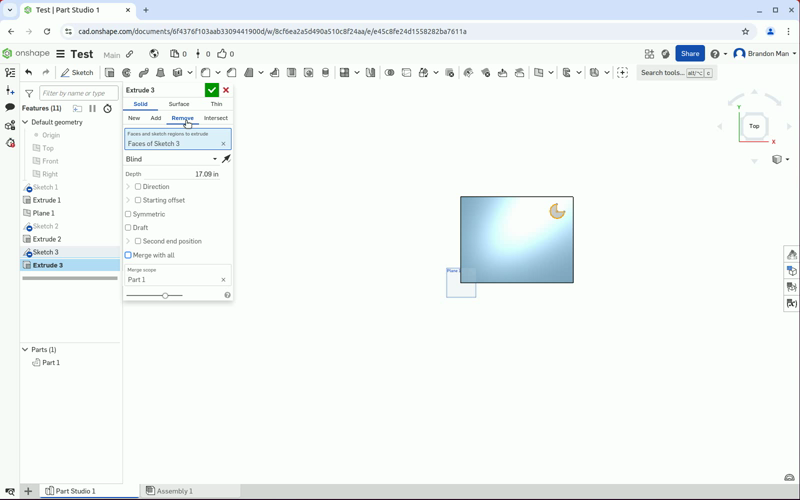
key(space)
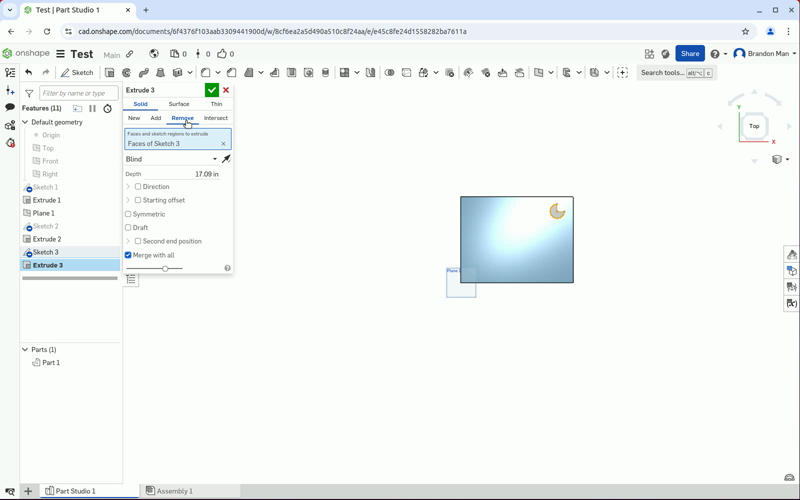
key(enter)
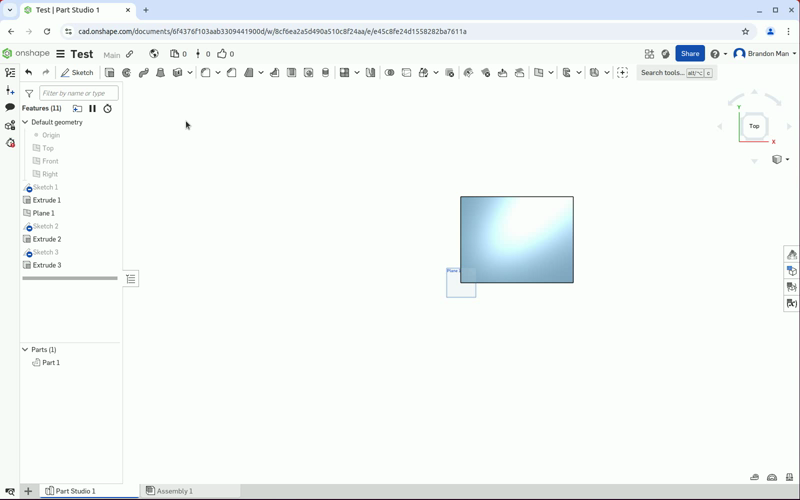
key(shift+h)
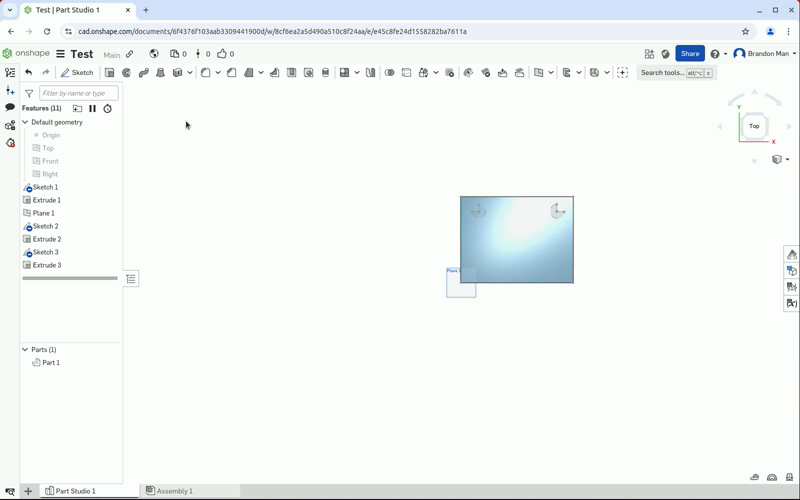
key(shift+h)
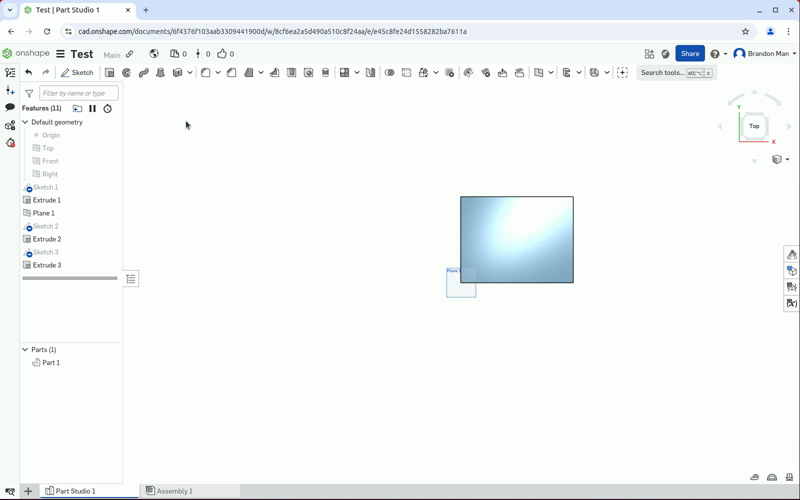
mouse_move(73, 189)
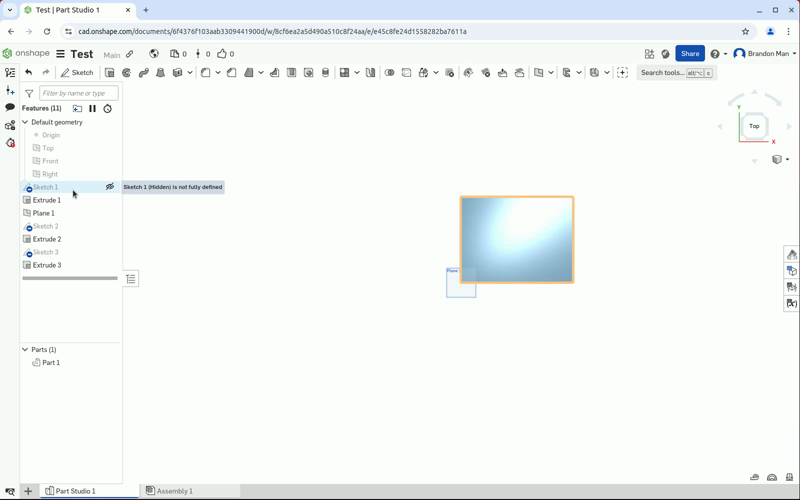
click(73, 189)
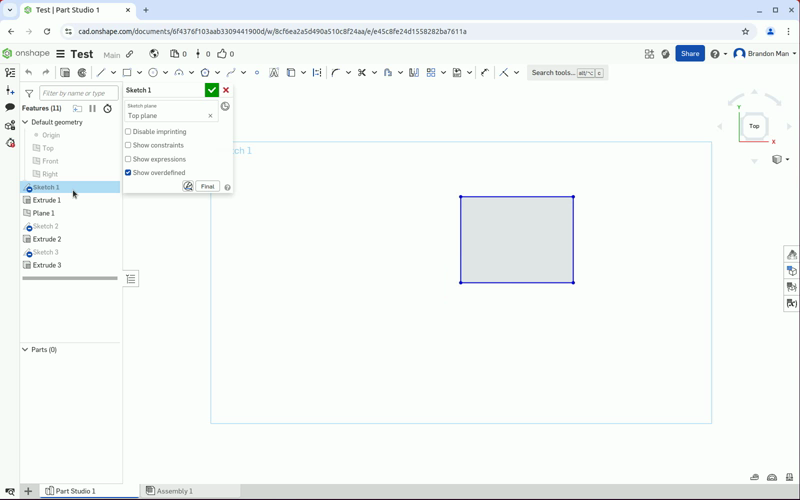
mouse_move(229, 92)
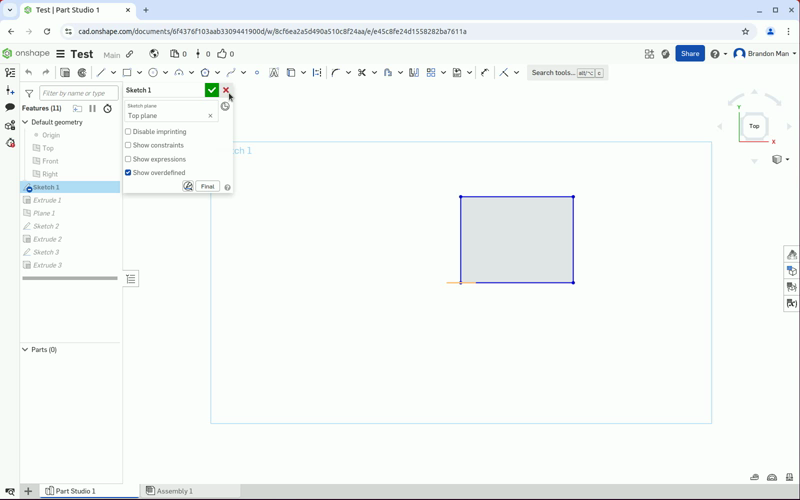
click(229, 92)
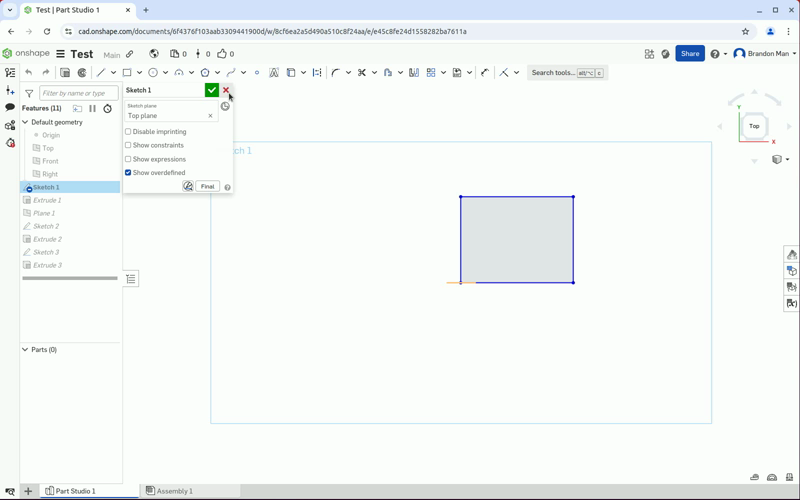
key(shift+s)
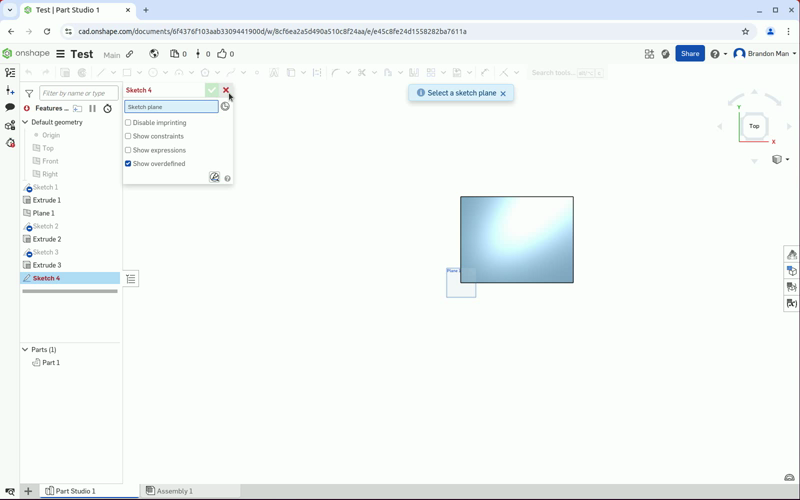
mouse_move(73, 215)
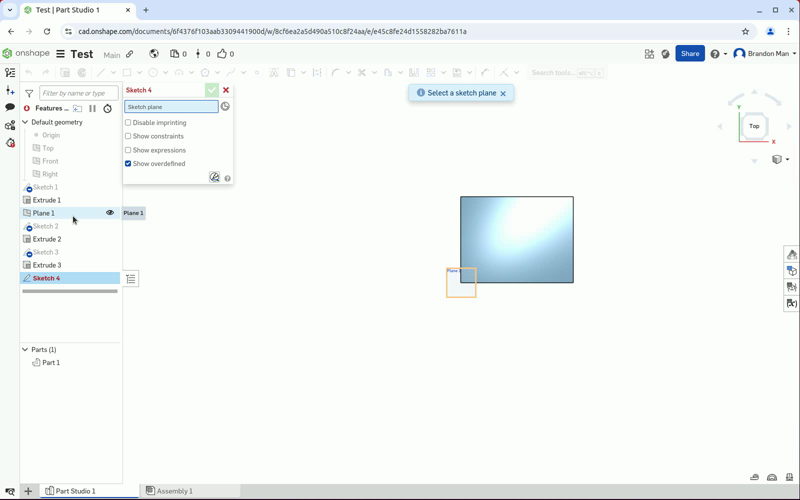
click(73, 215)
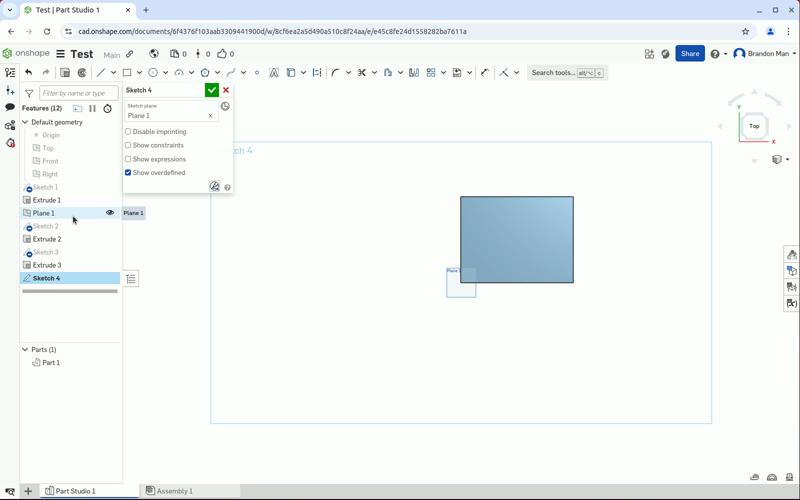
mouse_move(73, 352)
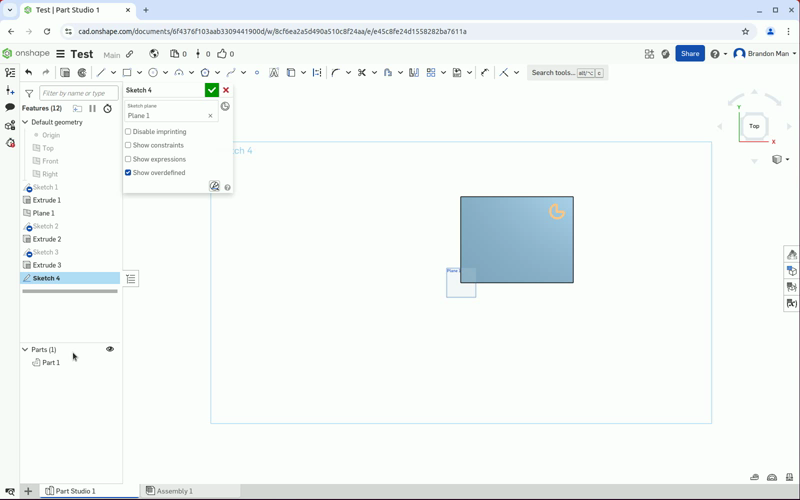
key(y)
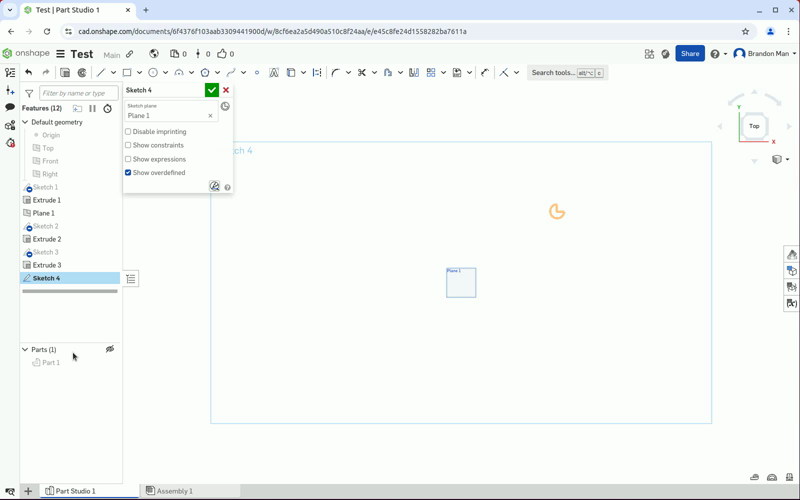
key(l)
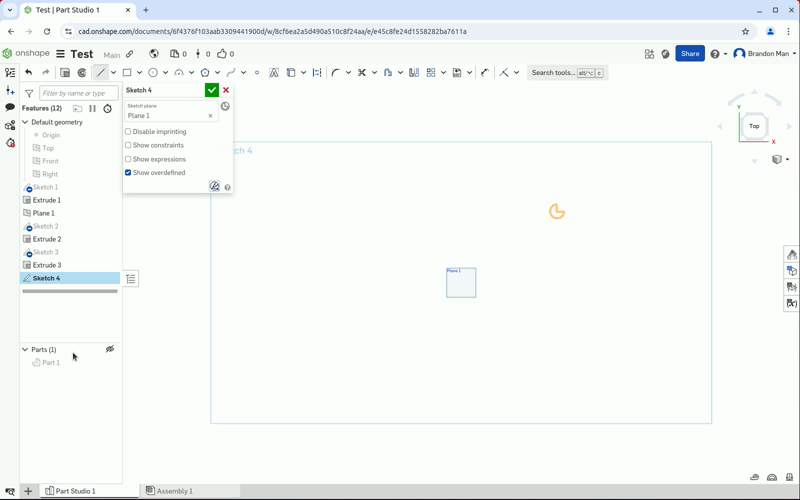
key_down(shift)
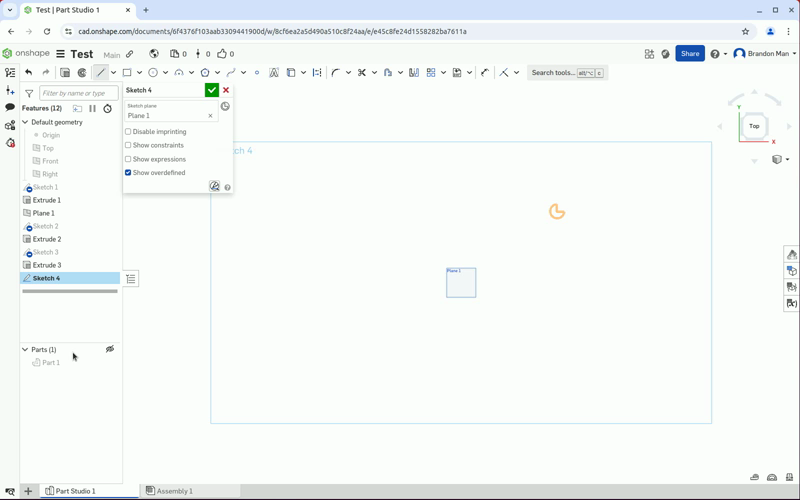
mouse_move(556, 274)
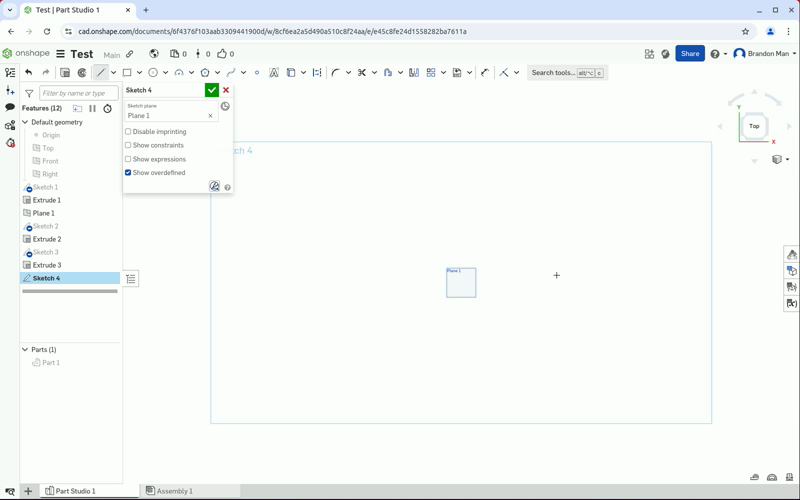
click(556, 274)
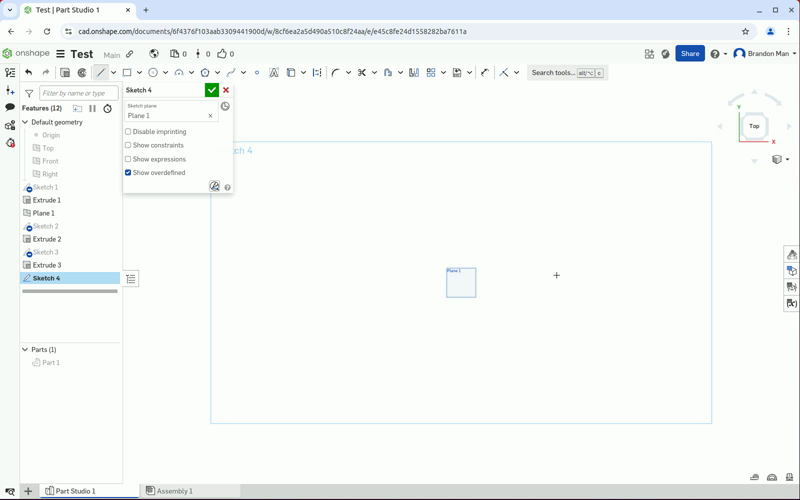
key_up(shift)
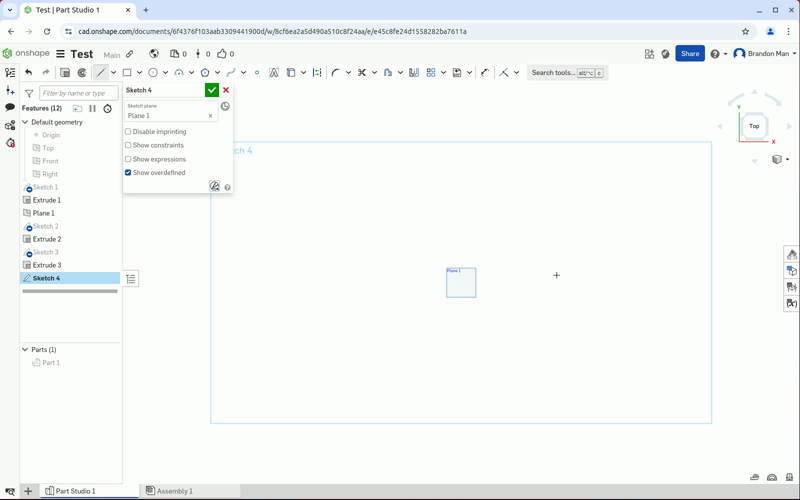
key_down(shift)
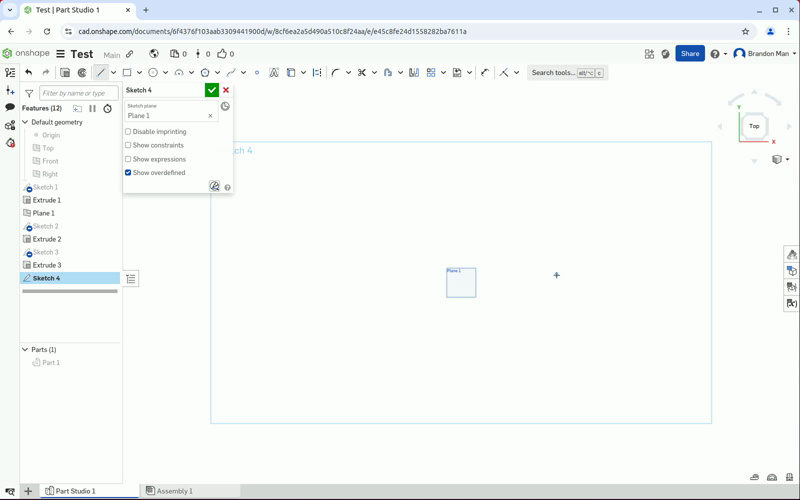
mouse_move(586, 274)
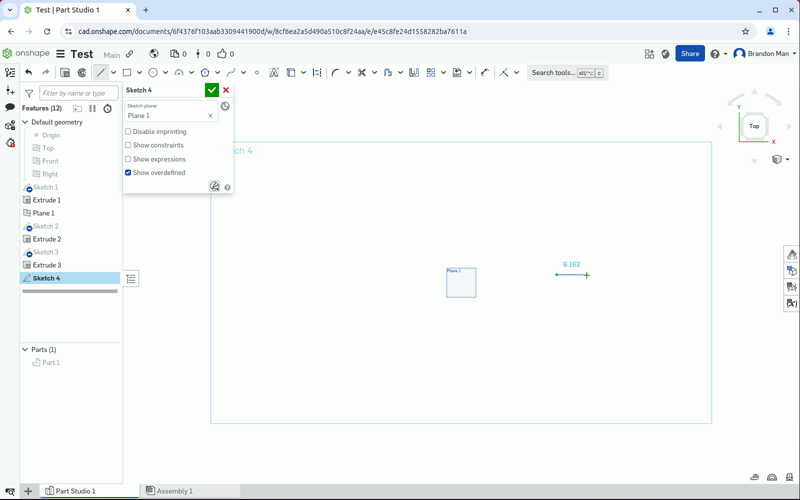
mouse_move(556, 268)
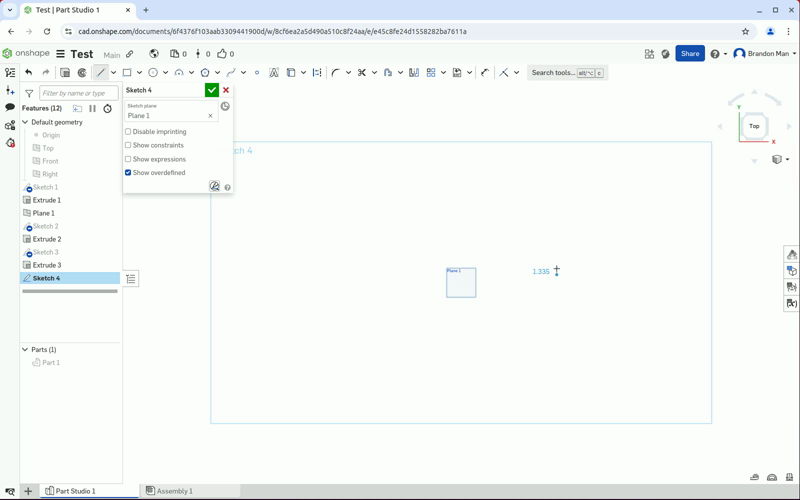
scroll(6)
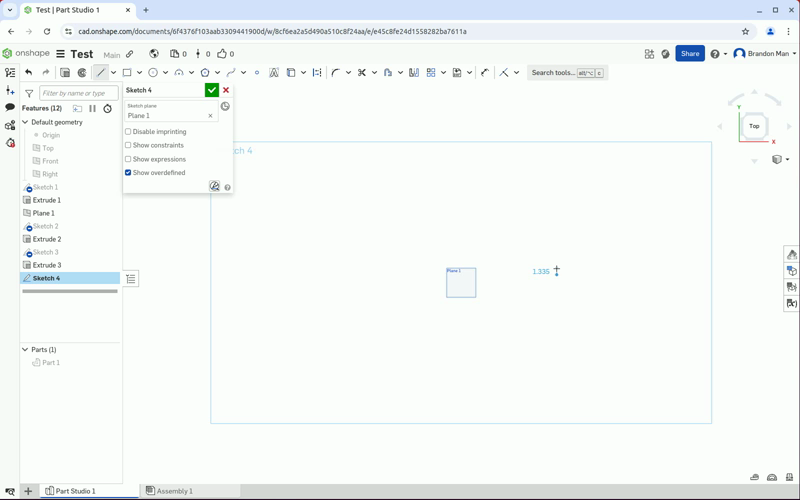
scroll(6)
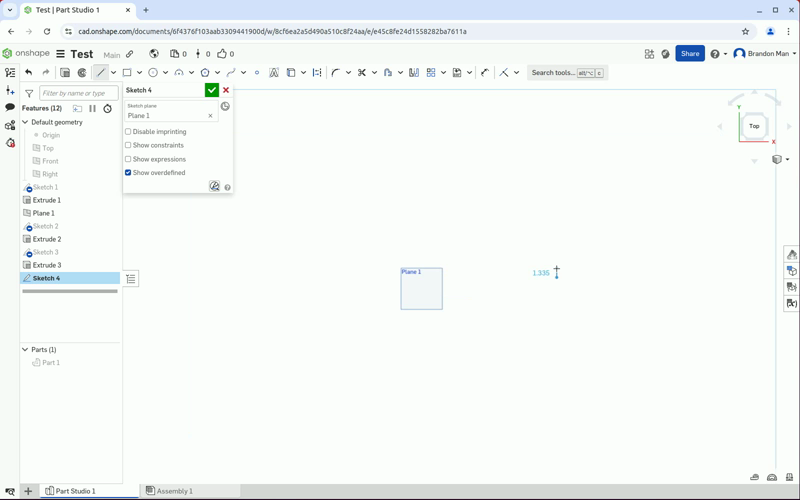
scroll(6)
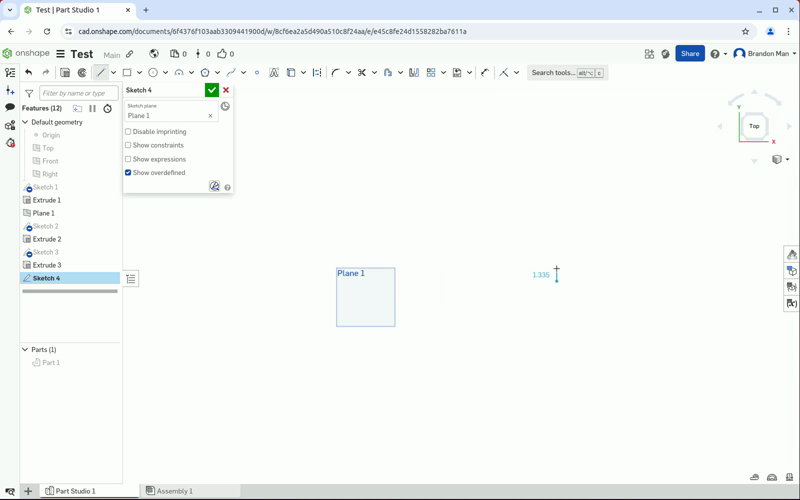
scroll(6)
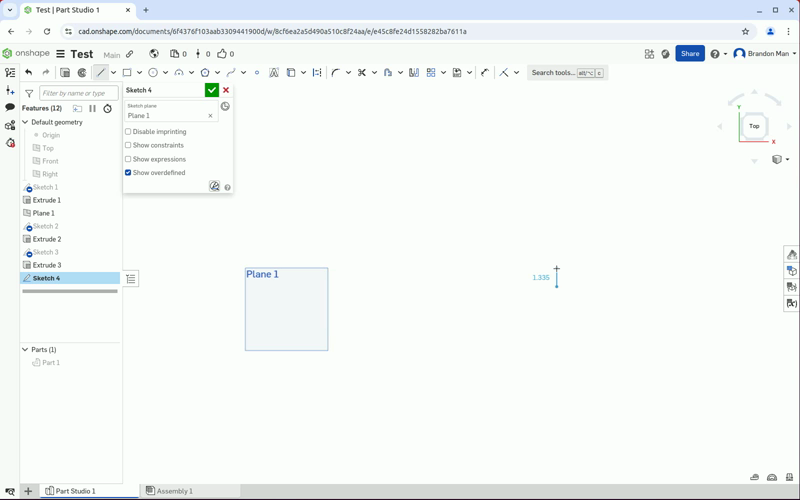
scroll(6)
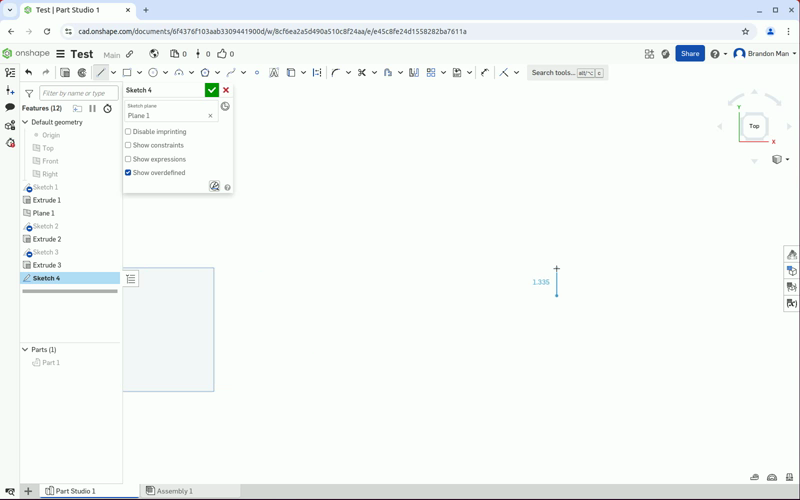
scroll(6)
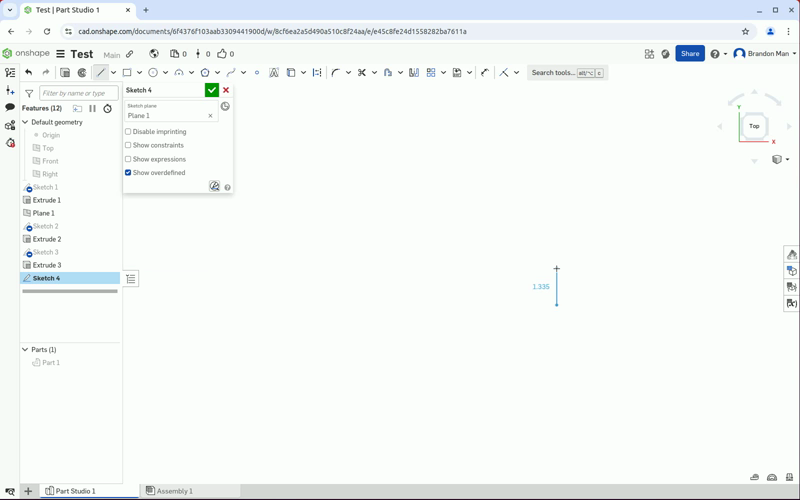
scroll(6)
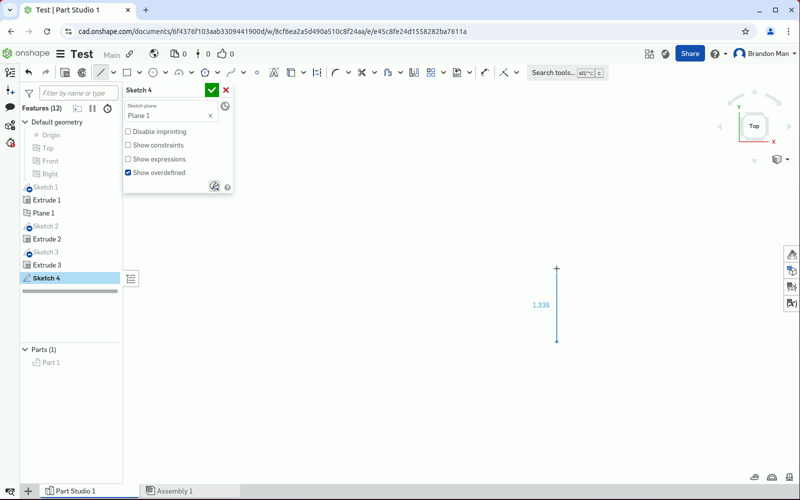
click(556, 268)
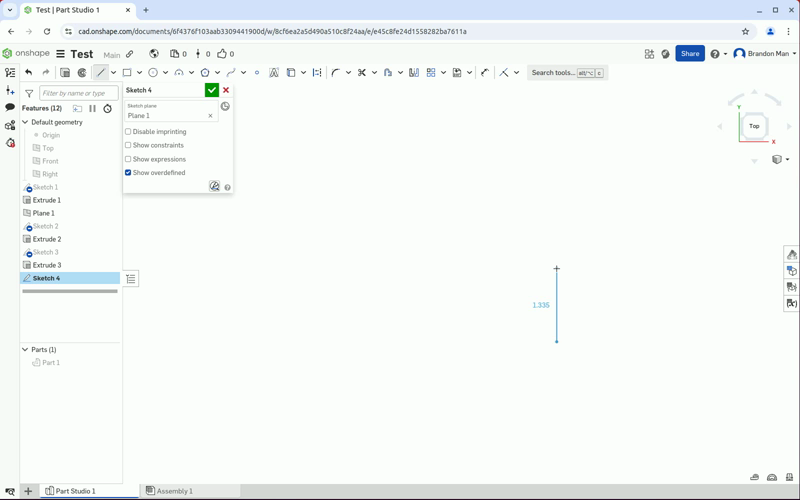
scroll(-6)
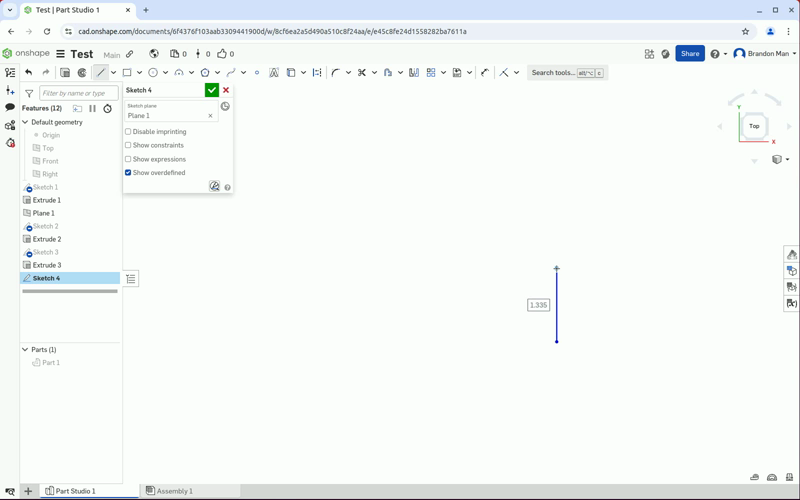
scroll(-6)
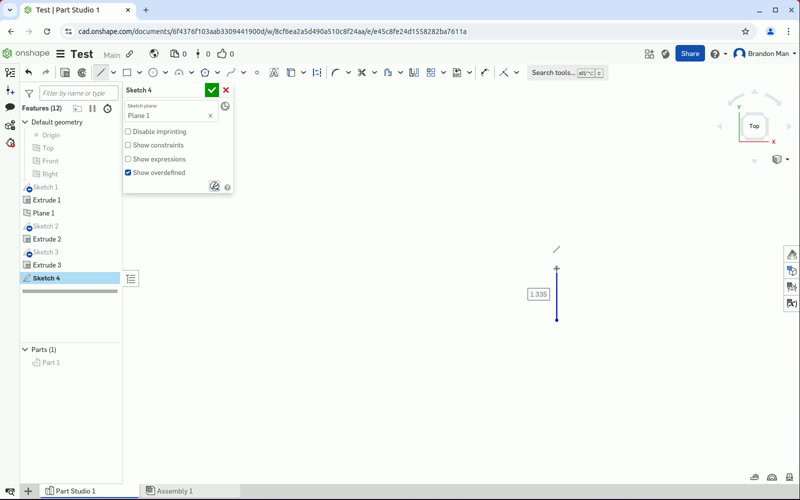
scroll(-6)
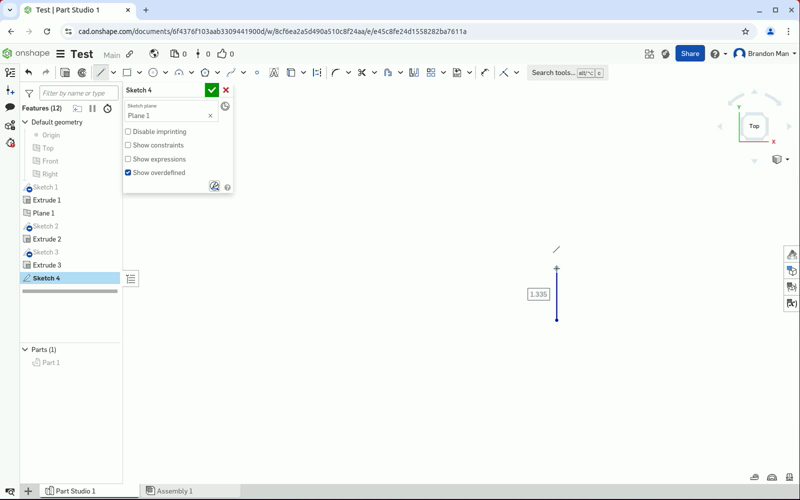
scroll(-6)
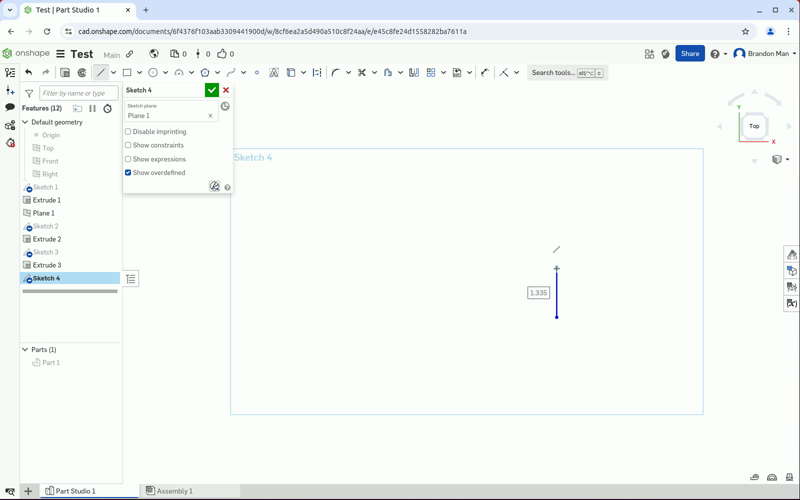
scroll(-6)
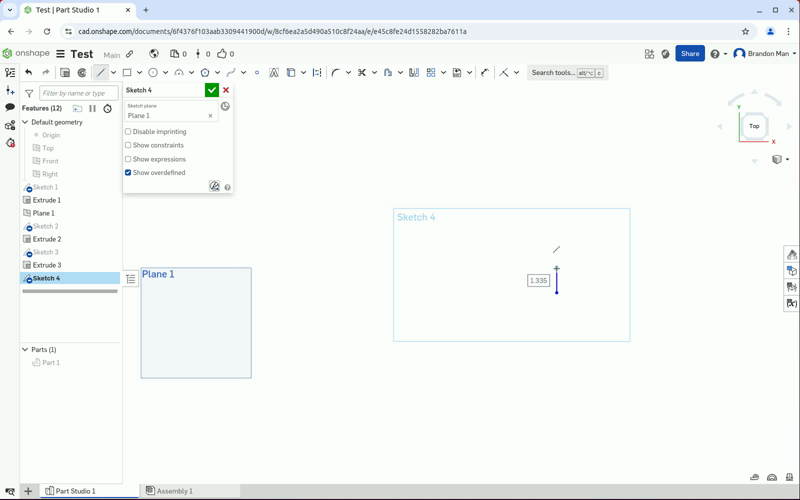
scroll(-6)
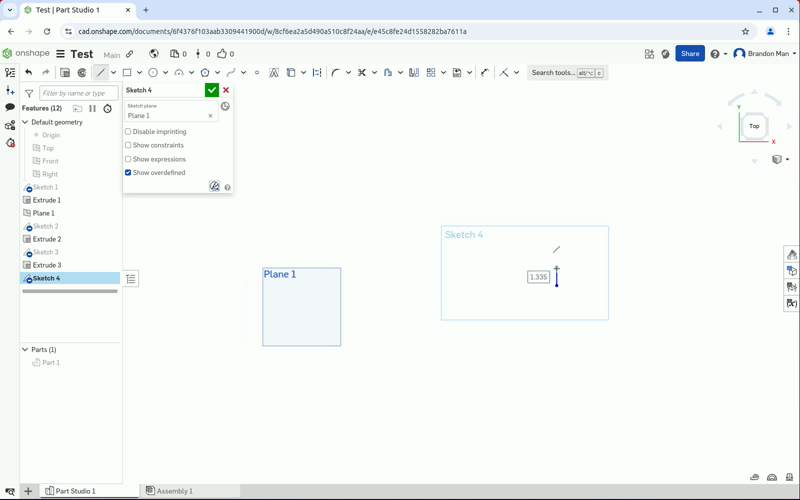
scroll(-6)
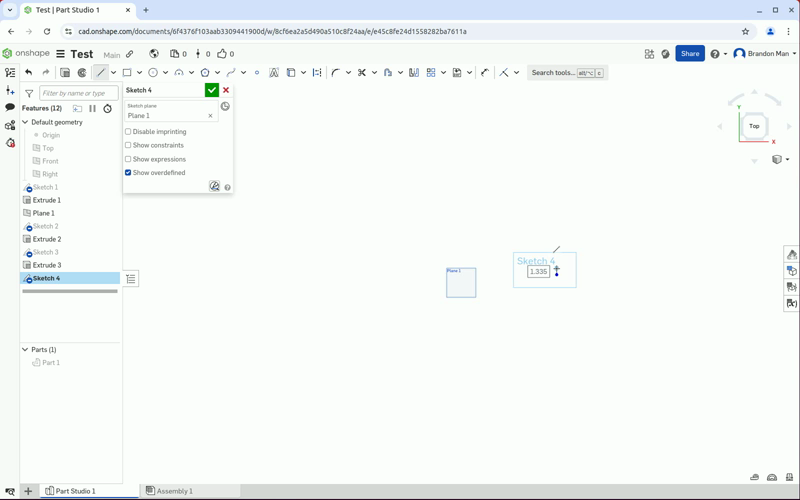
key_up(shift)
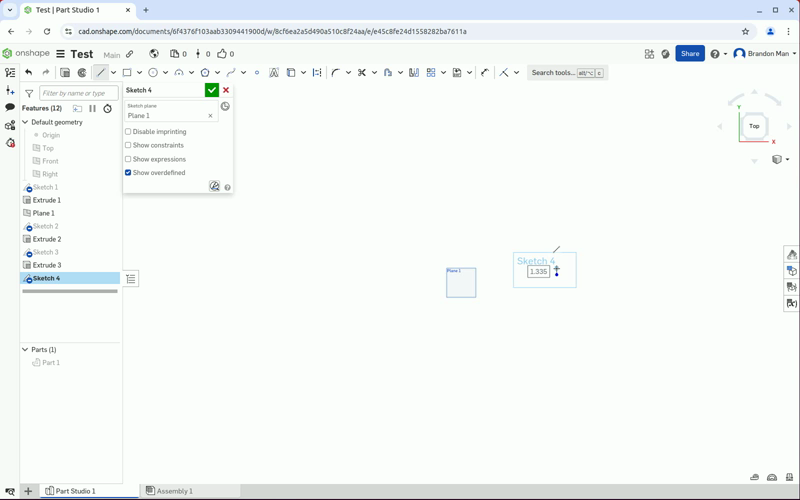
key_down(shift)
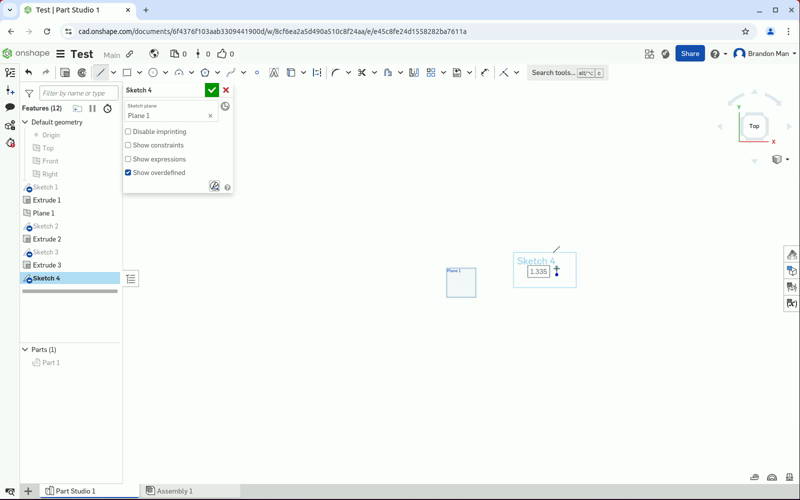
mouse_move(586, 268)
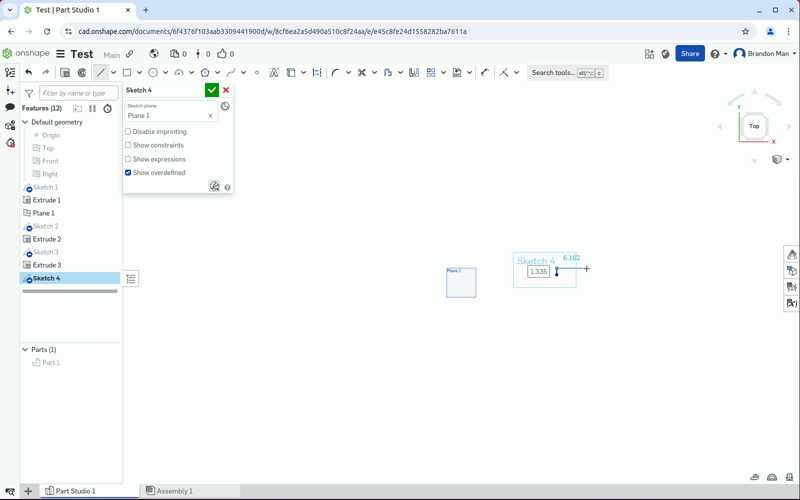
mouse_move(563, 268)
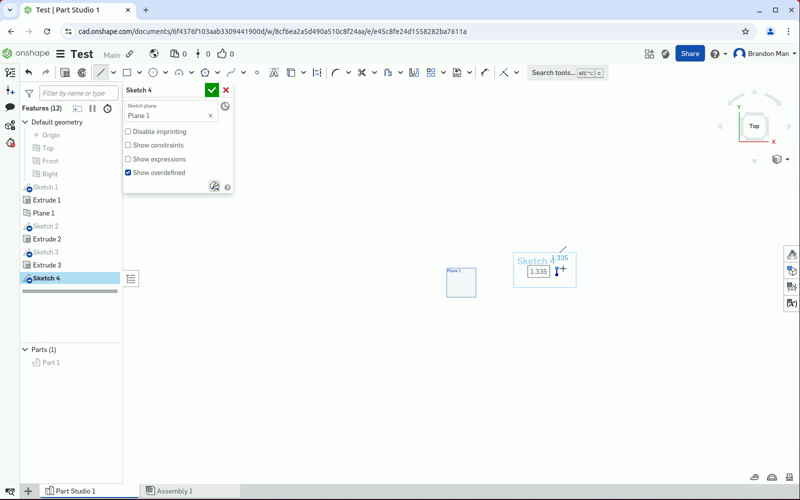
scroll(6)
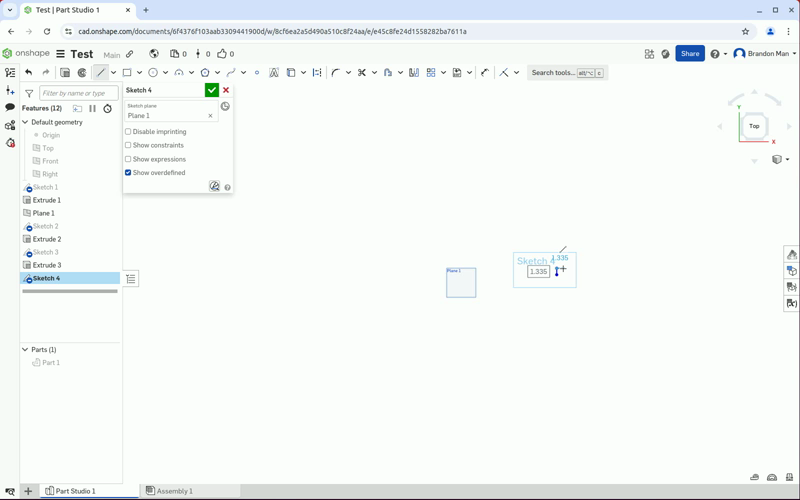
scroll(6)
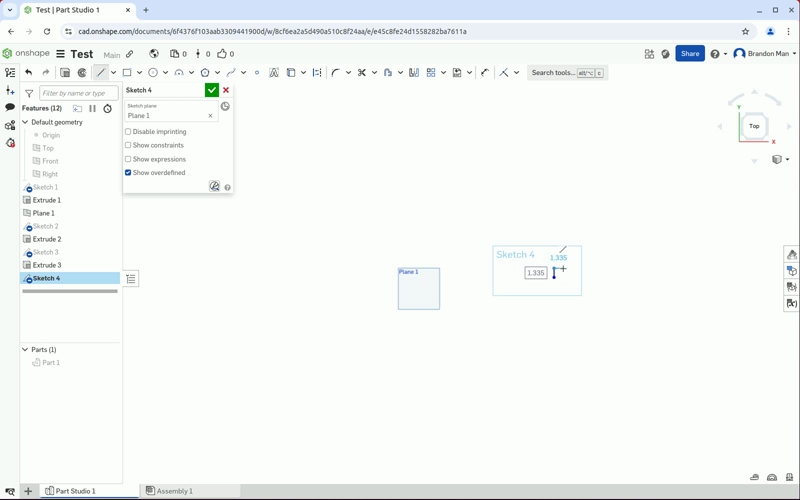
scroll(6)
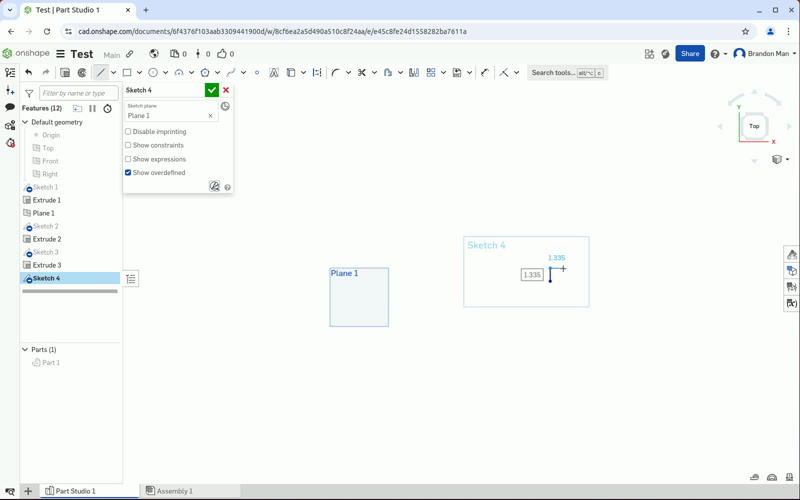
scroll(6)
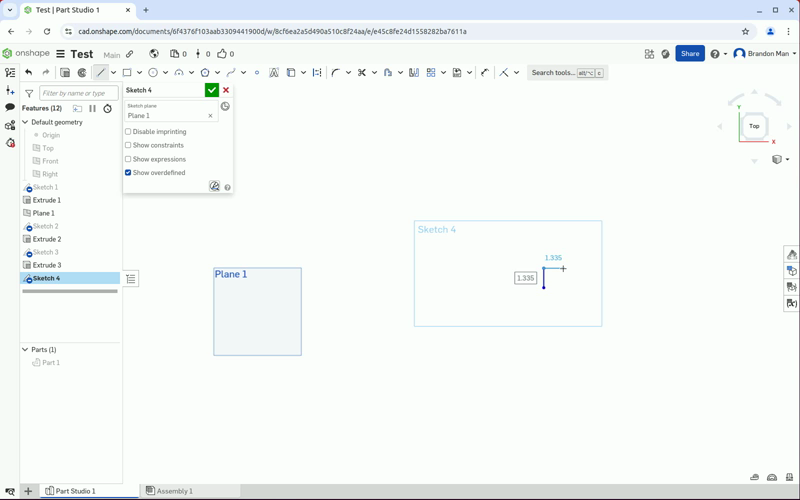
scroll(6)
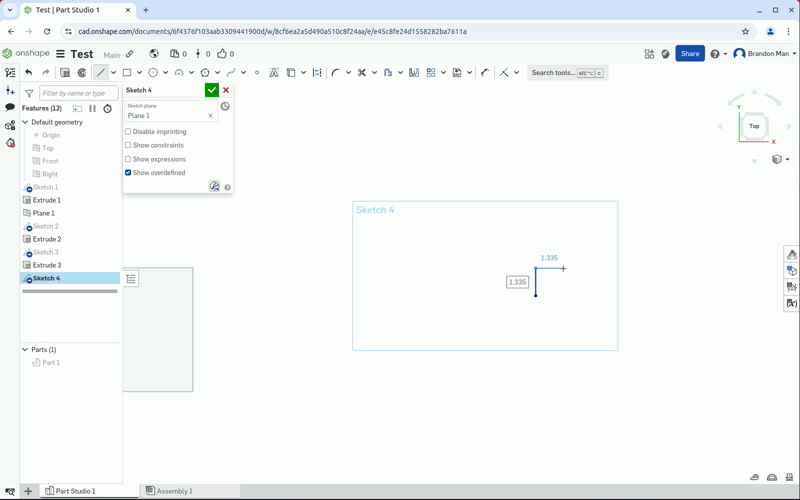
scroll(6)
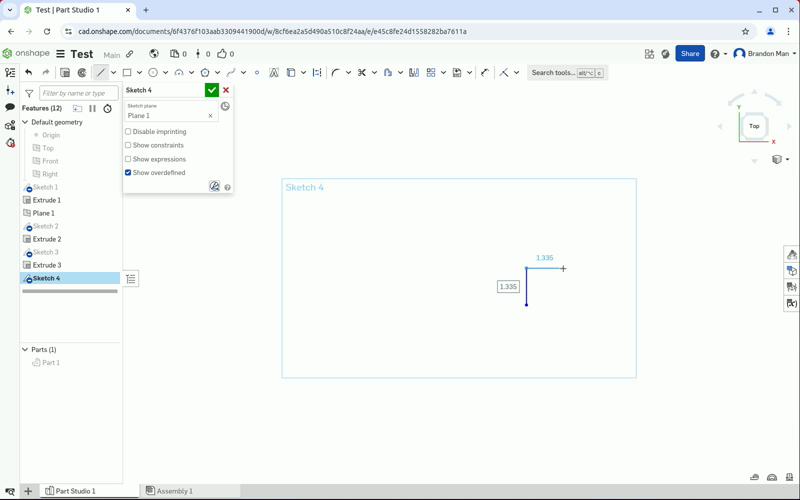
scroll(6)
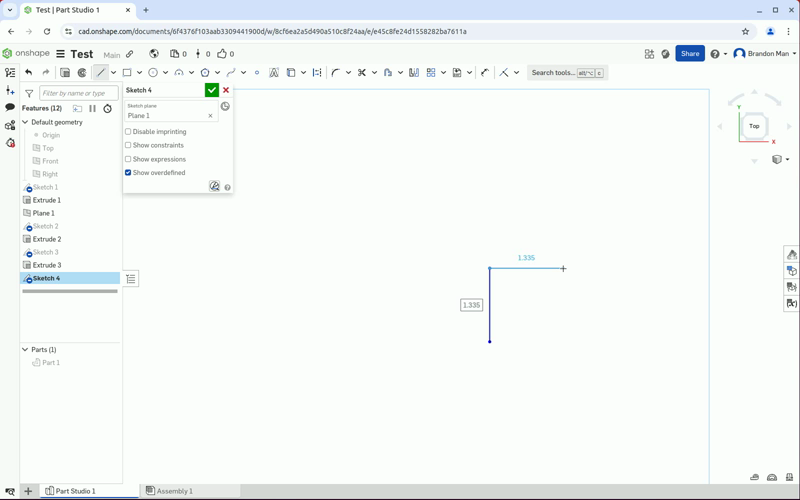
click(563, 268)
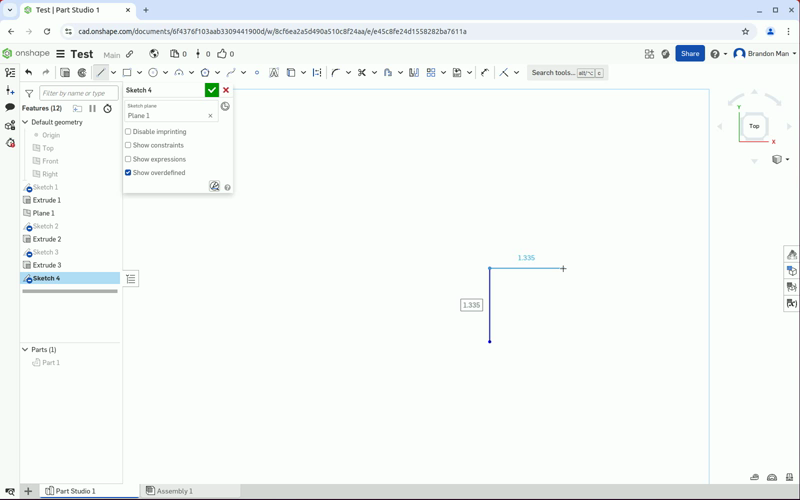
scroll(-6)
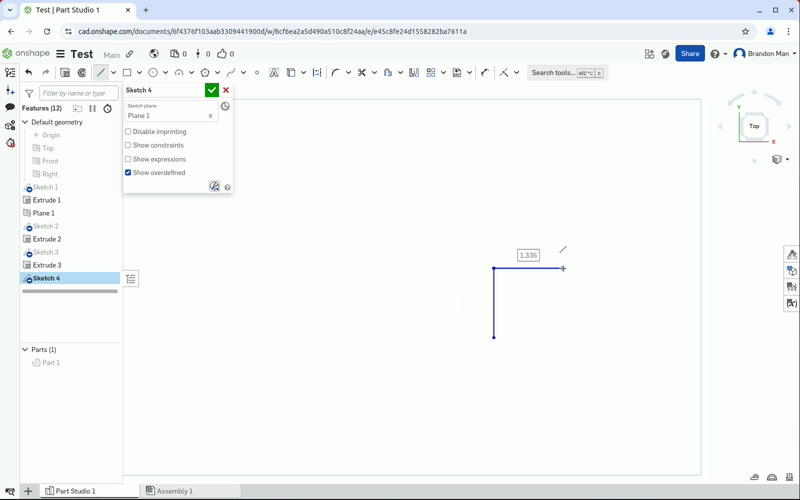
scroll(-6)
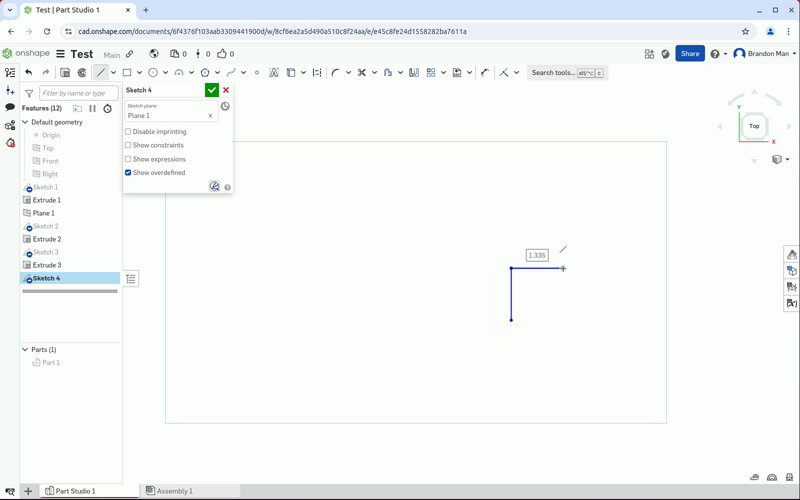
scroll(-6)
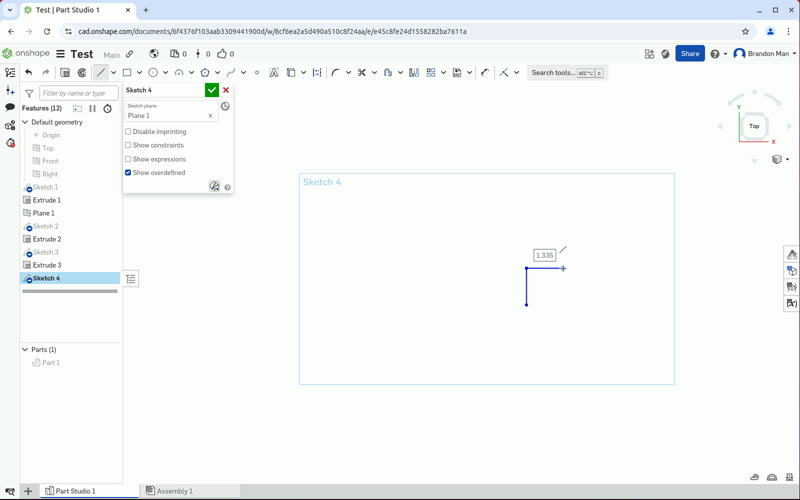
scroll(-6)
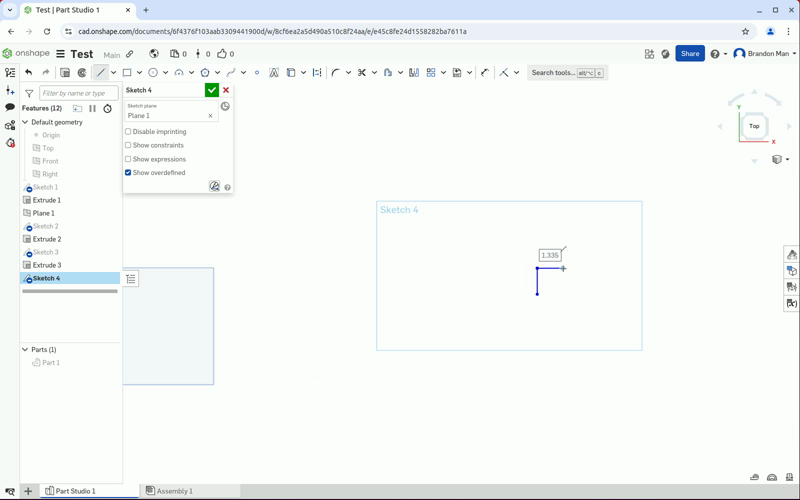
scroll(-6)
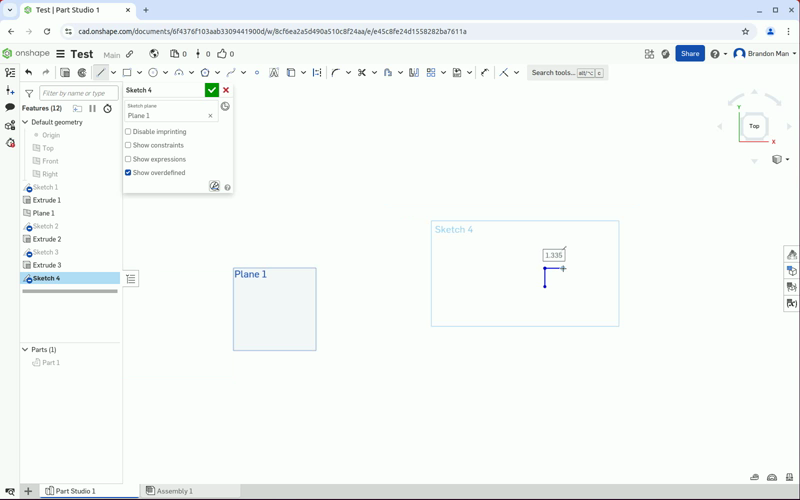
scroll(-6)
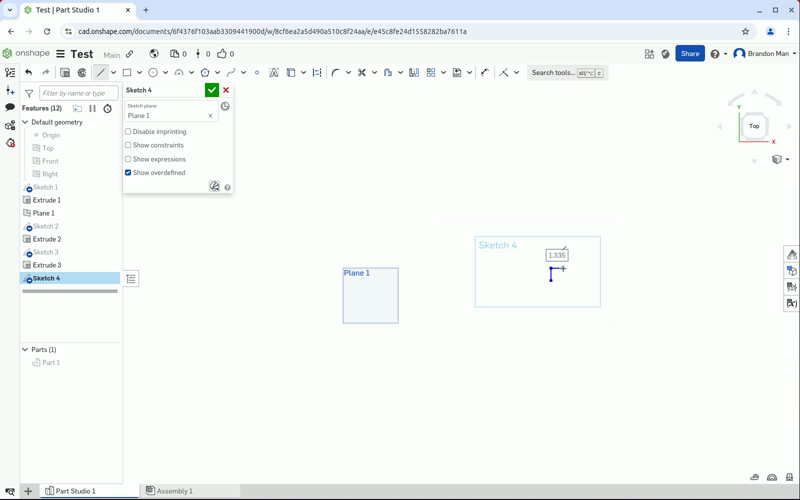
scroll(-6)
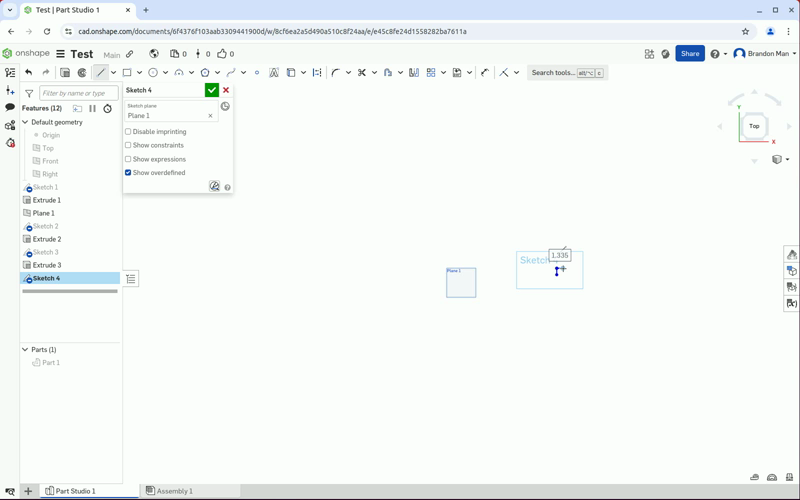
key_up(shift)
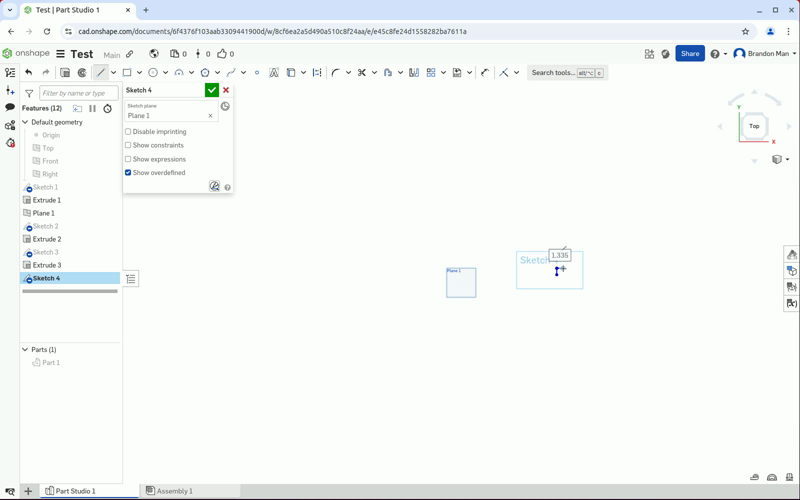
key(esc)
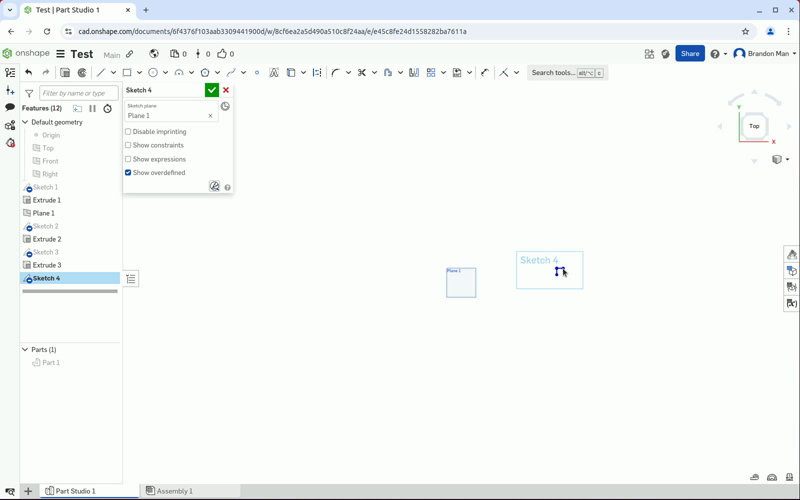
key(a)
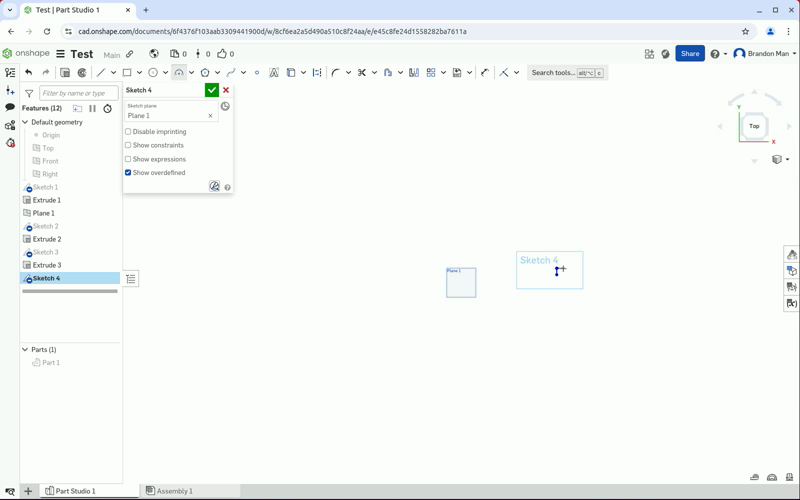
mouse_move(563, 268)
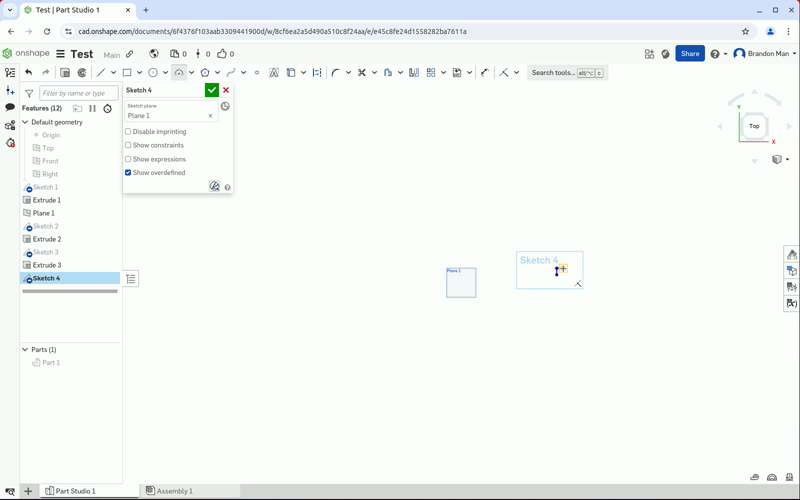
click(563, 268)
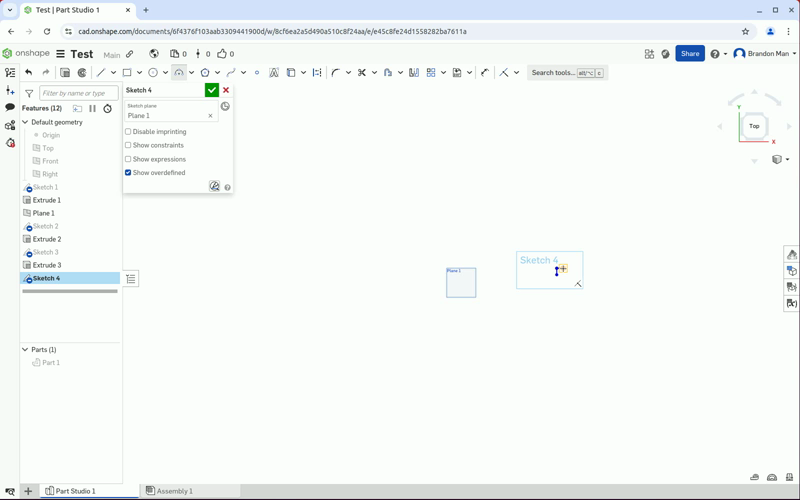
mouse_move(556, 274)
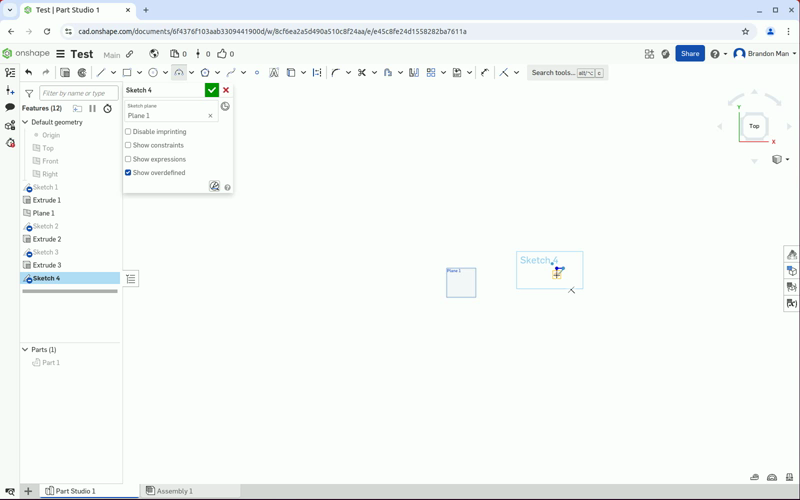
click(556, 274)
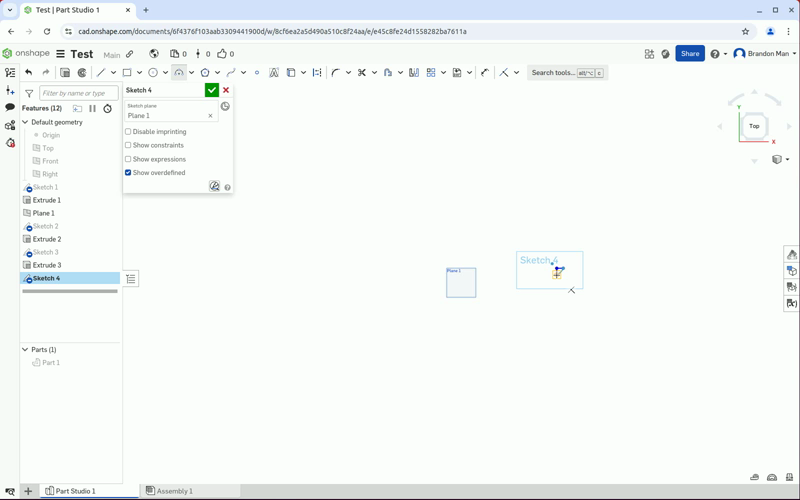
key_down(shift)
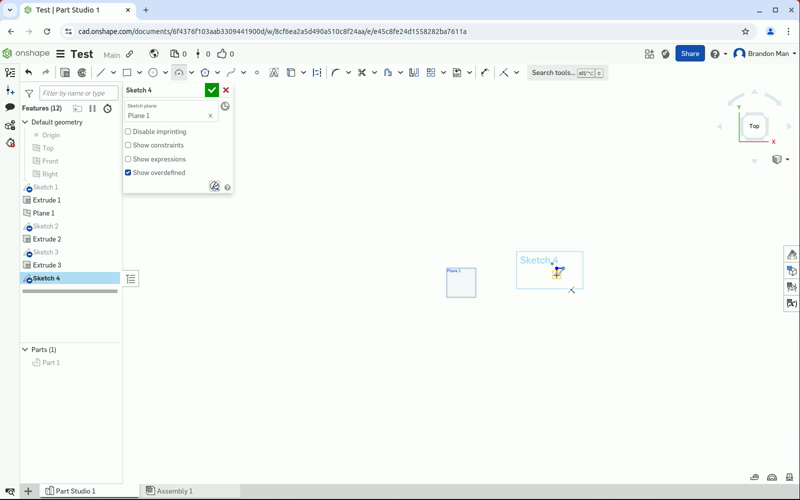
mouse_move(552, 263)
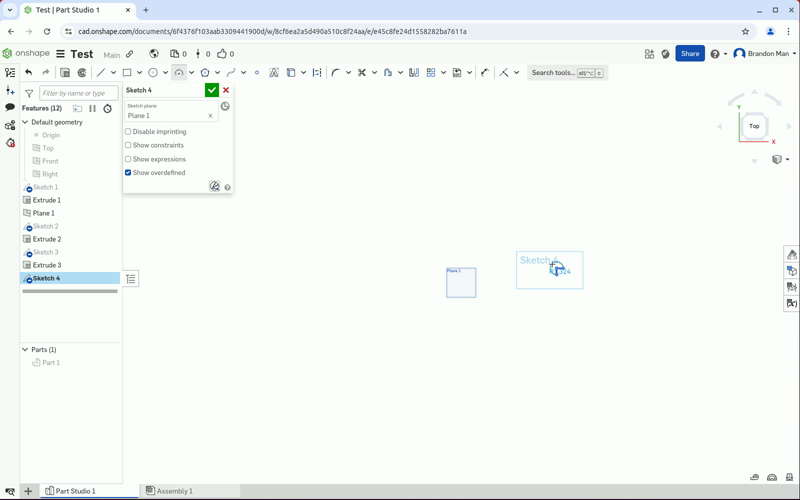
click(552, 263)
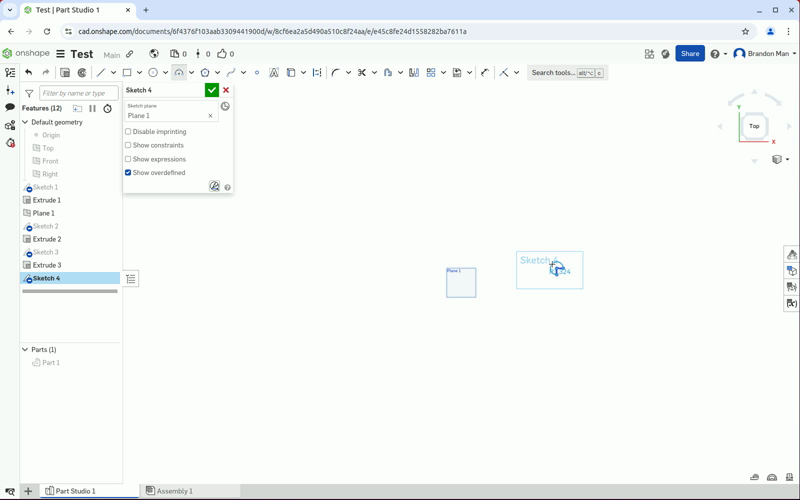
key_up(shift)
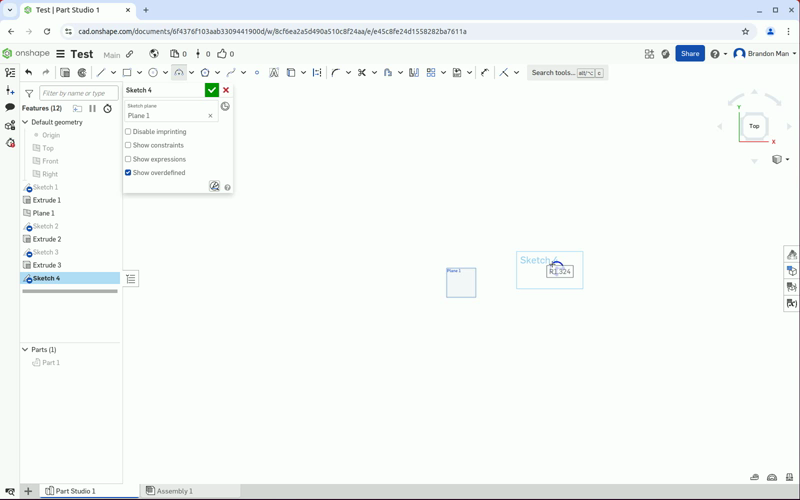
key(esc)
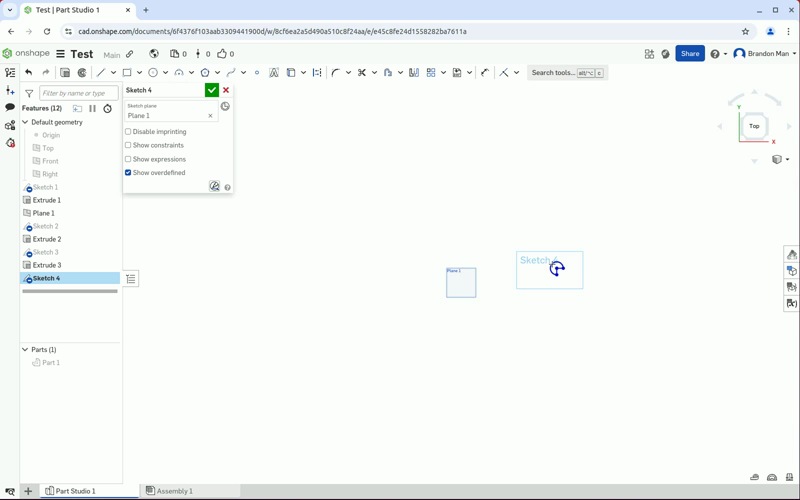
mouse_move(552, 268)
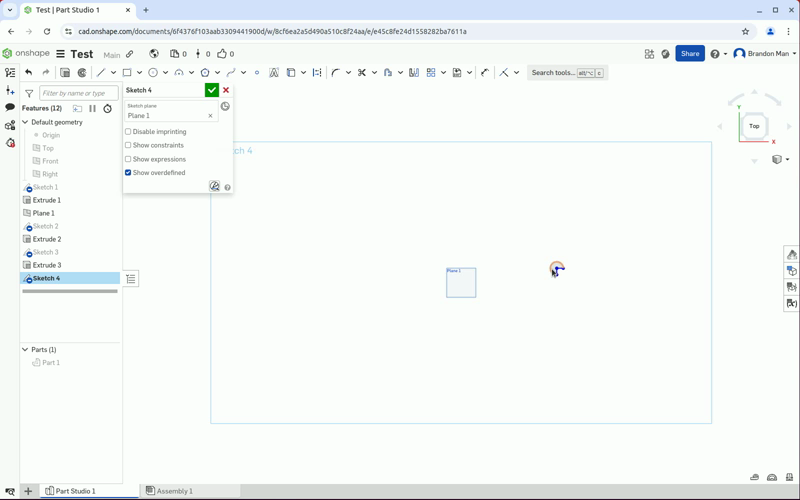
scroll(6)
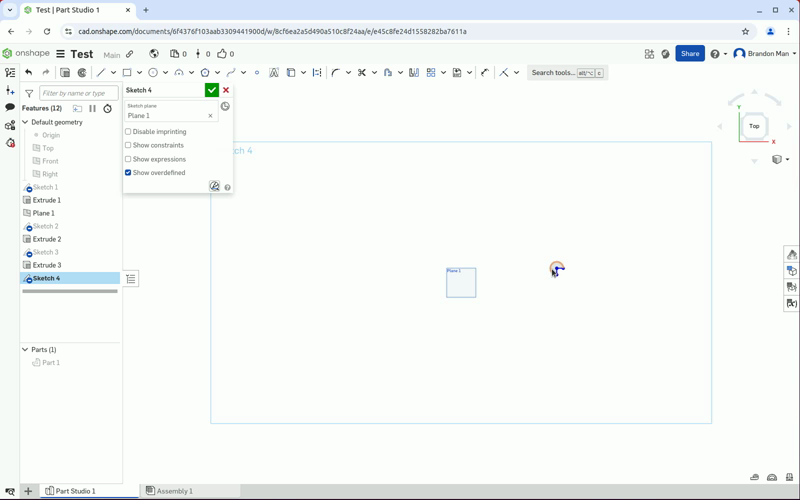
scroll(6)
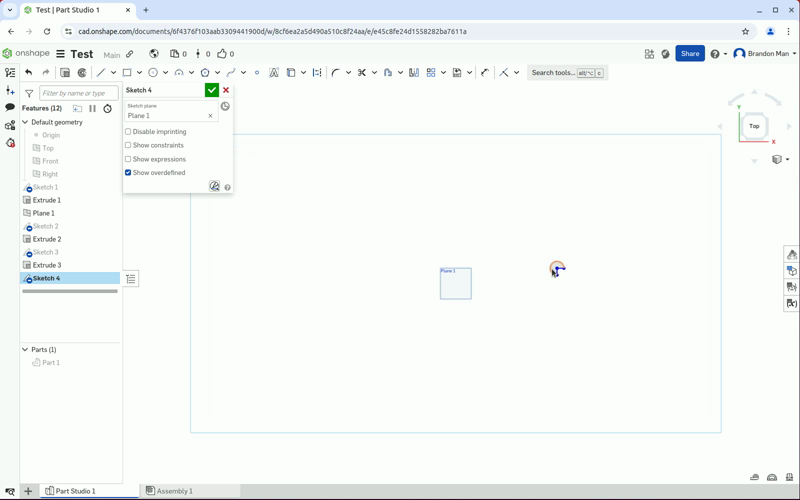
scroll(6)
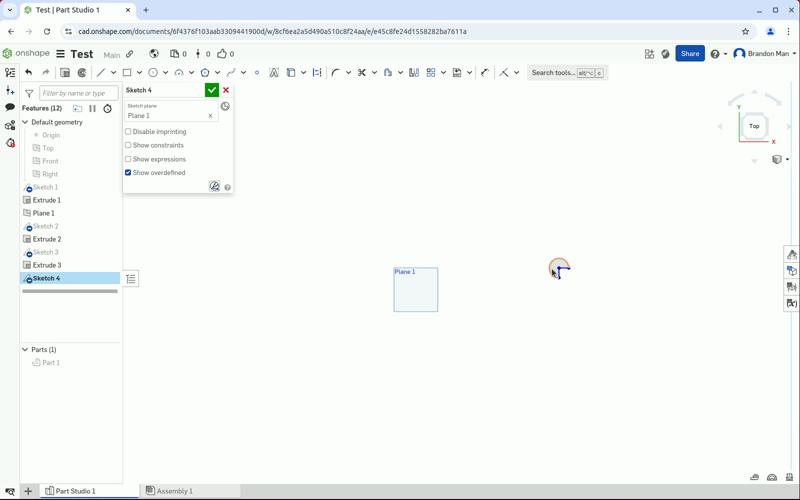
scroll(6)
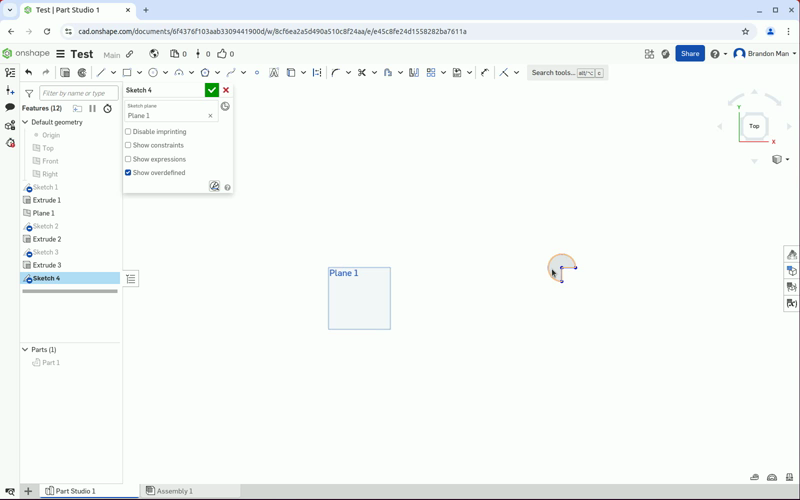
scroll(6)
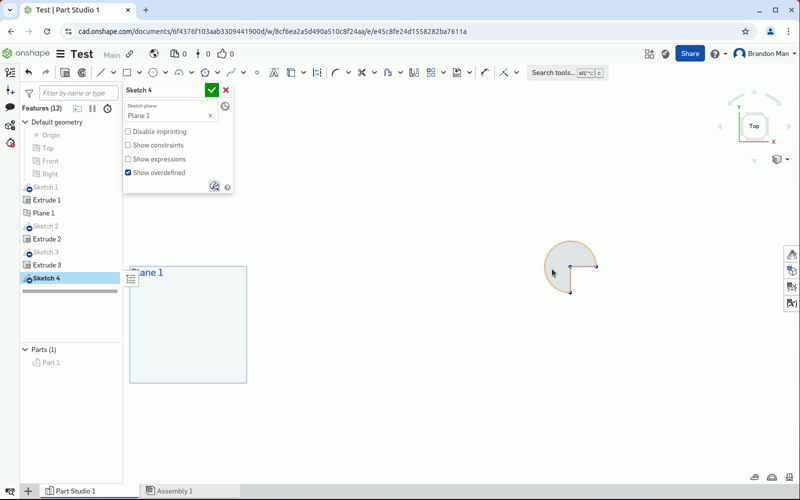
scroll(6)
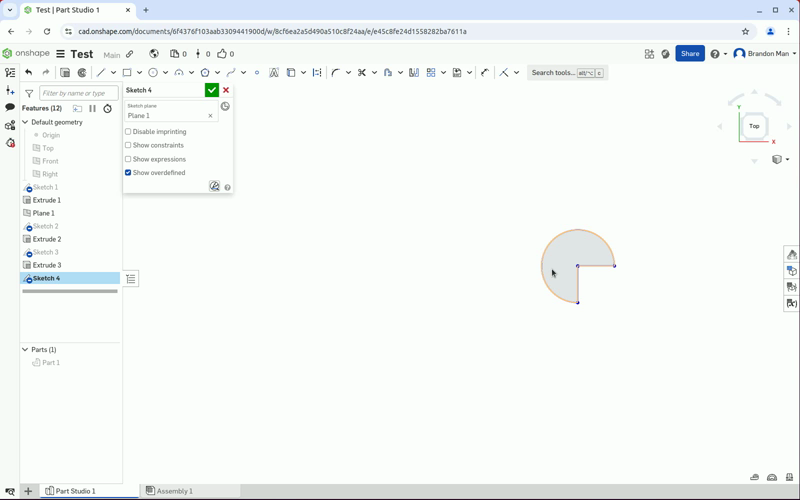
scroll(6)
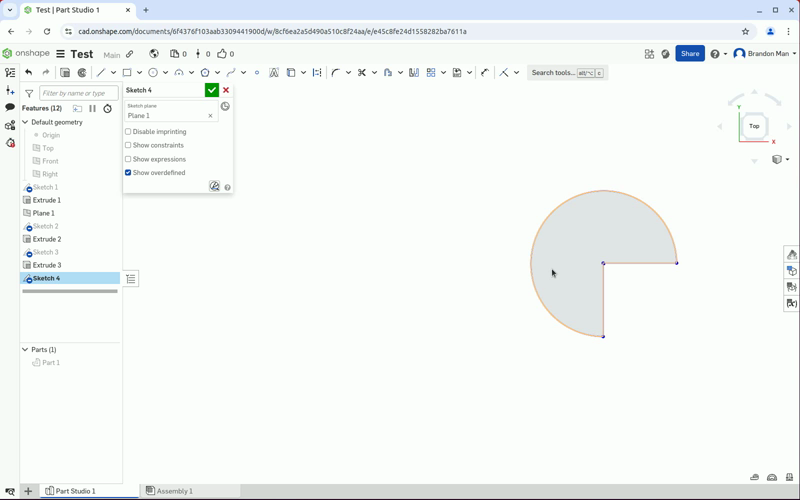
click(552, 268)
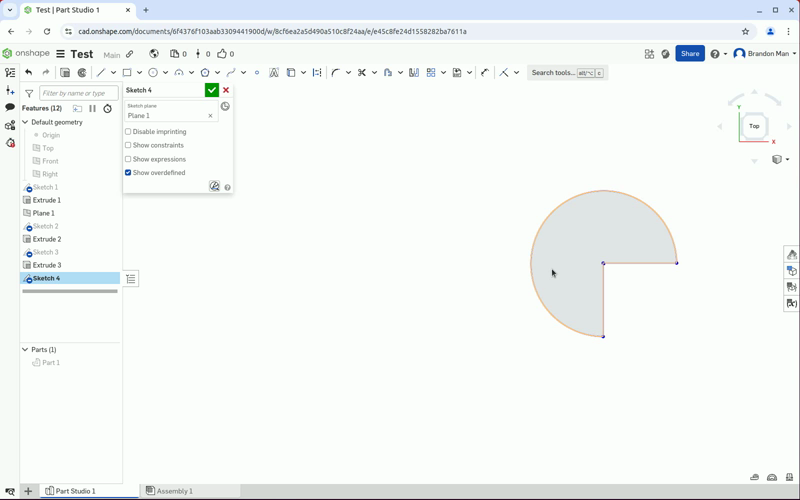
scroll(-6)
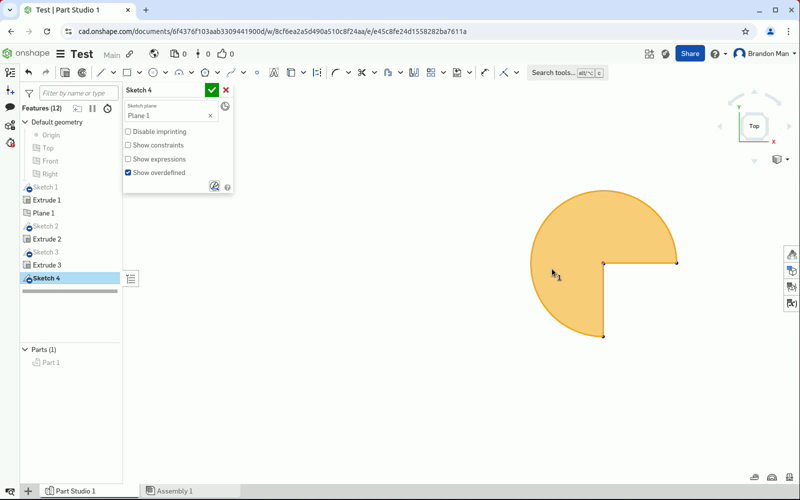
scroll(-6)
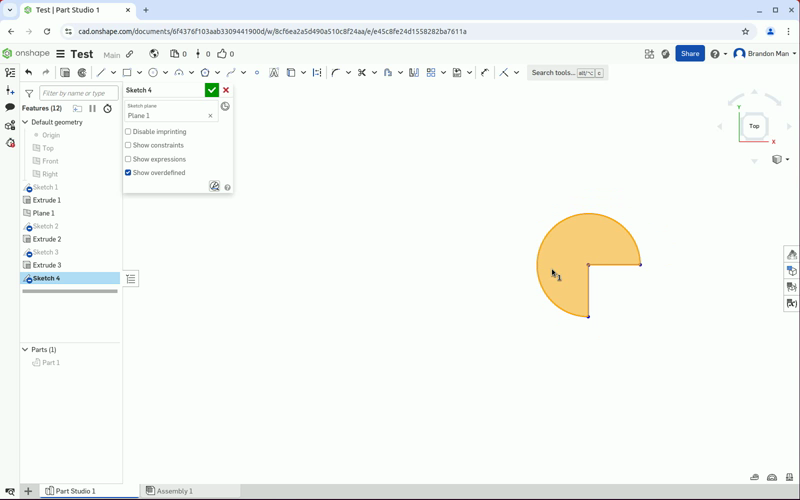
scroll(-6)
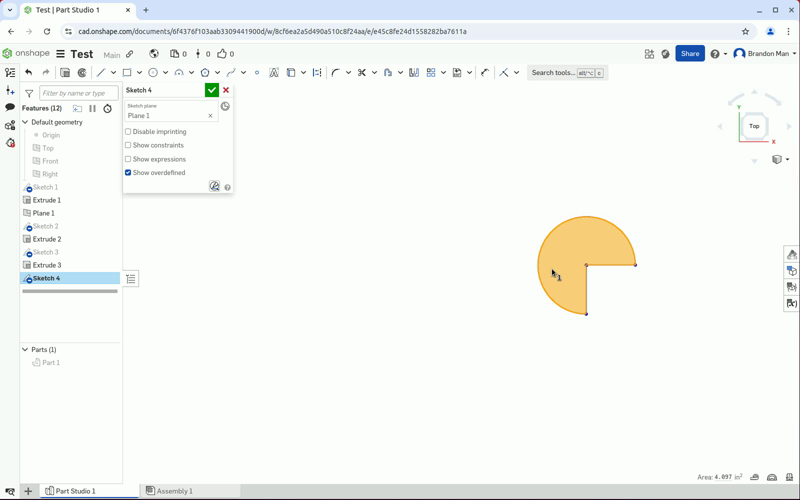
scroll(-6)
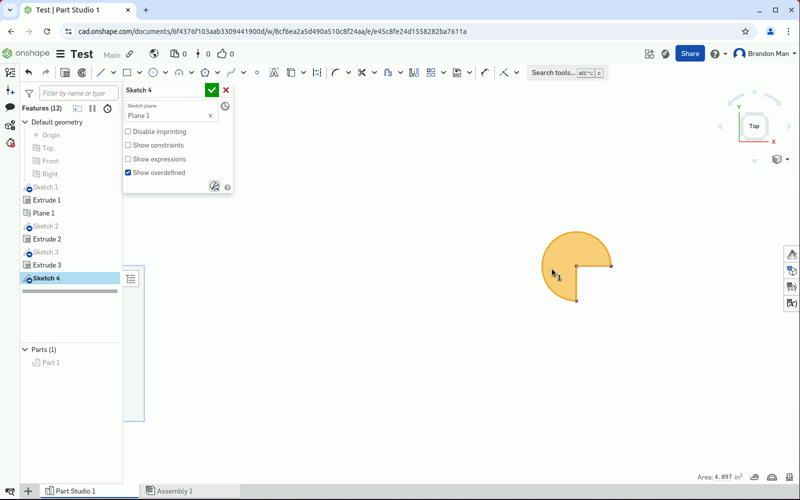
scroll(-6)
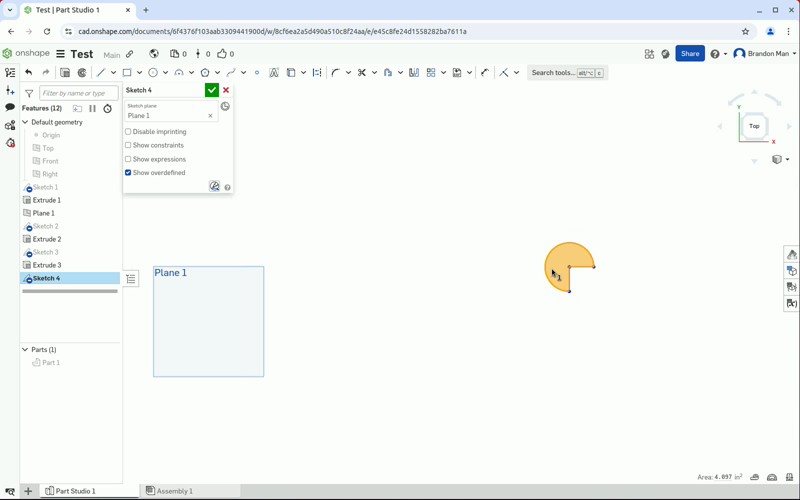
scroll(-6)
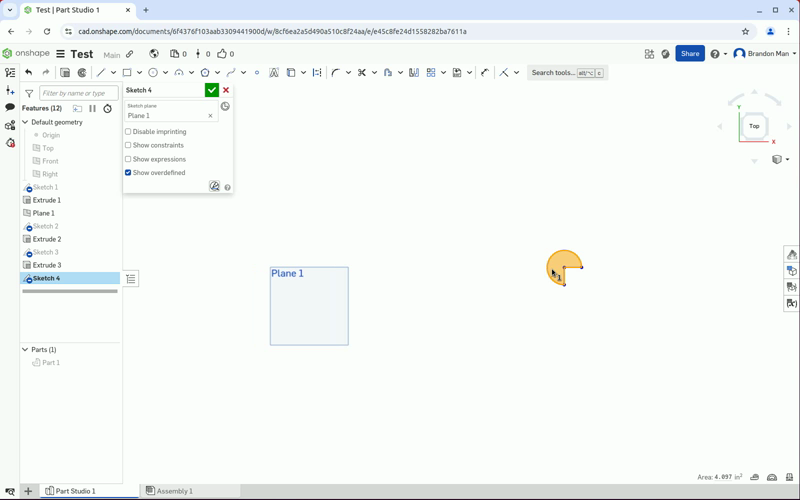
scroll(-6)
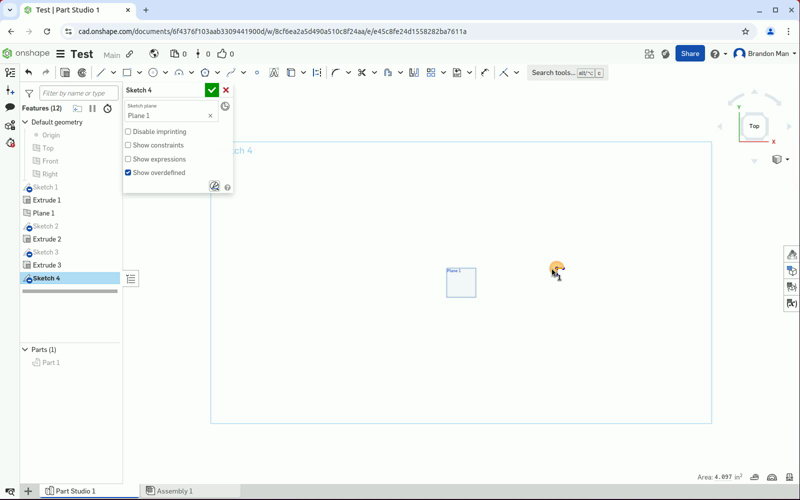
mouse_move(73, 352)
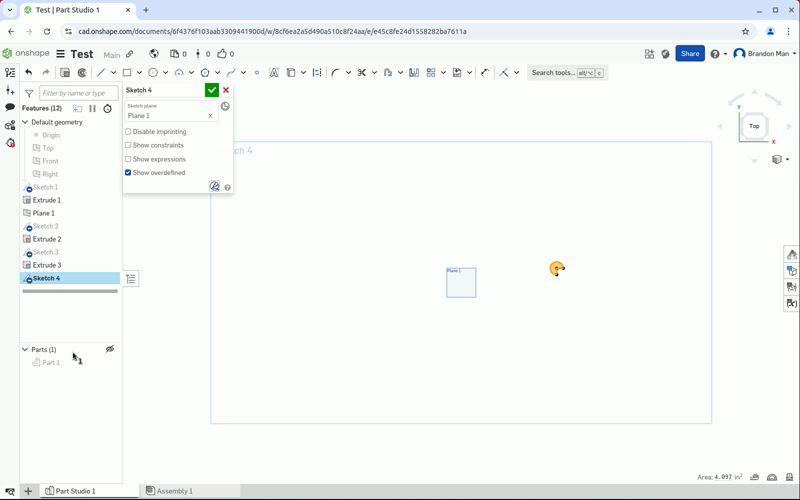
key(shift+y)
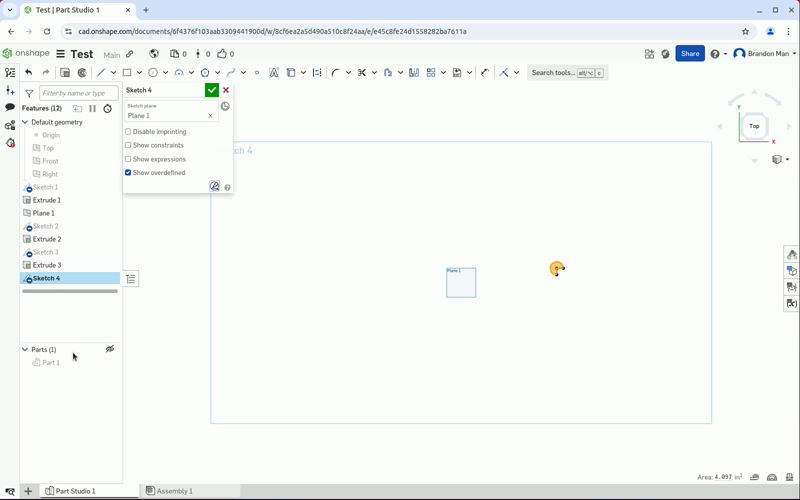
key(shift+e)
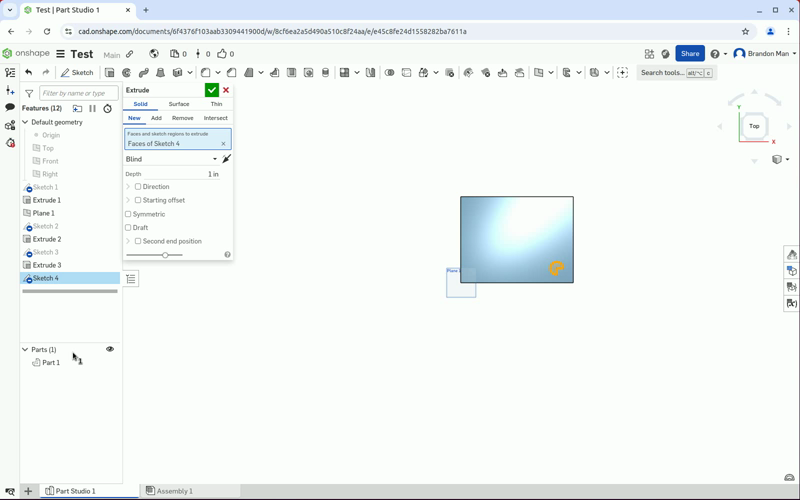
mouse_move(143, 106)
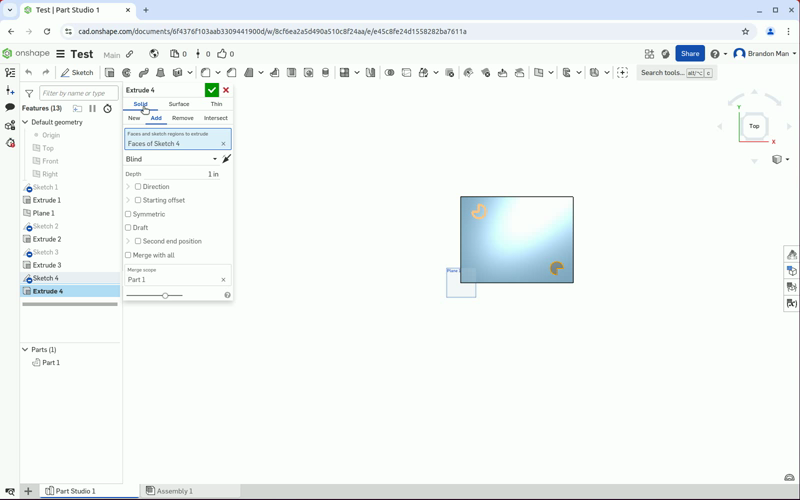
click(143, 106)
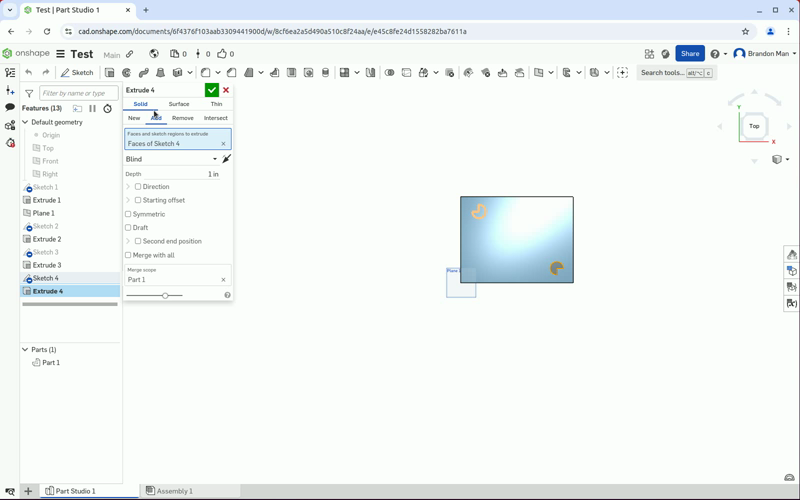
mouse_move(186, 120)
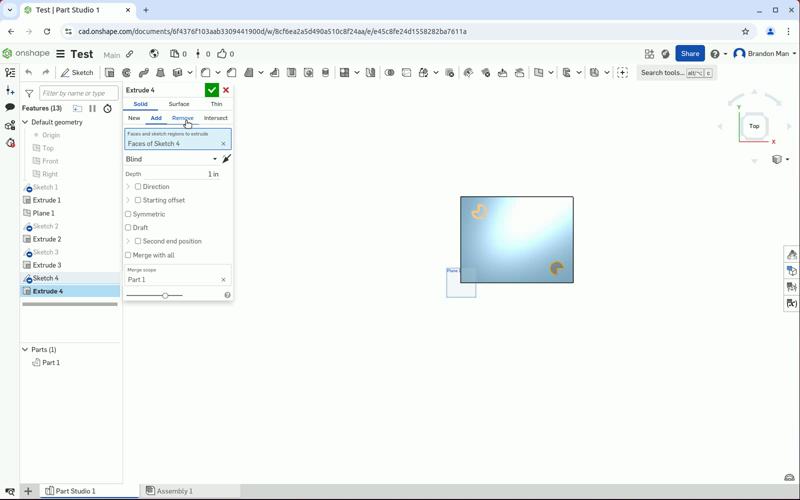
click(186, 120)
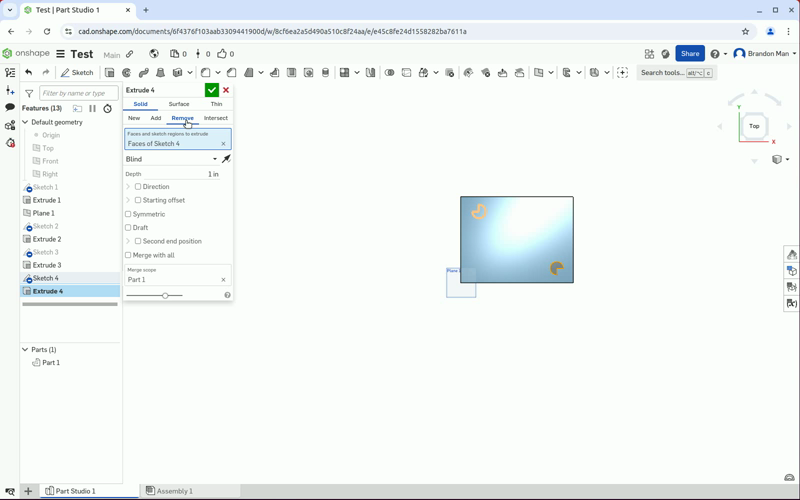
key(tab, 4)
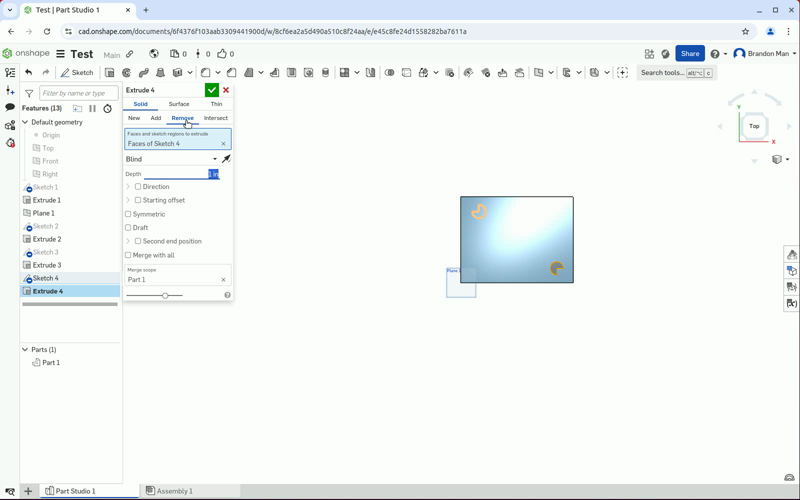
text(17.09)
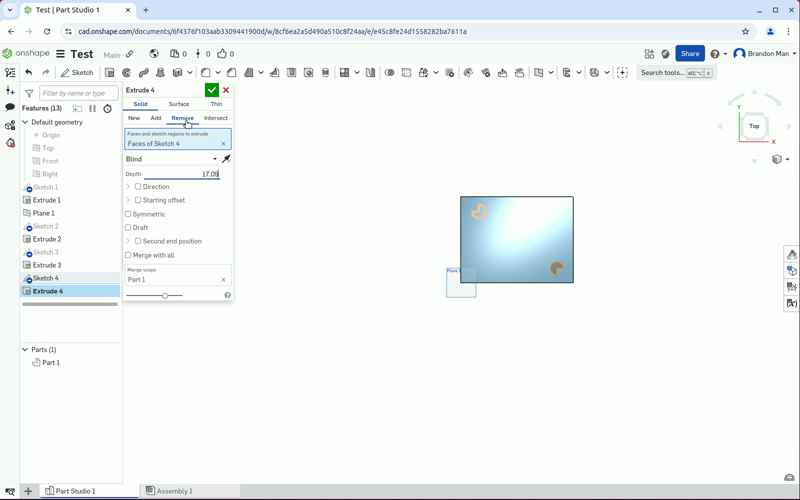
key(tab, 6)
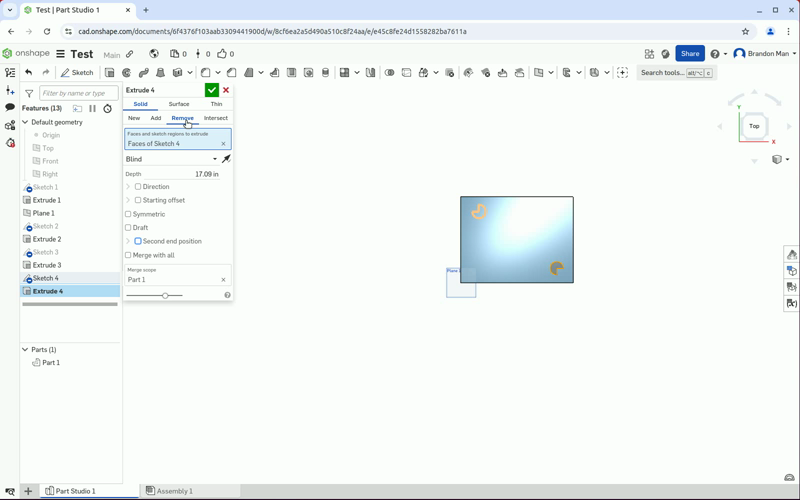
key(space)
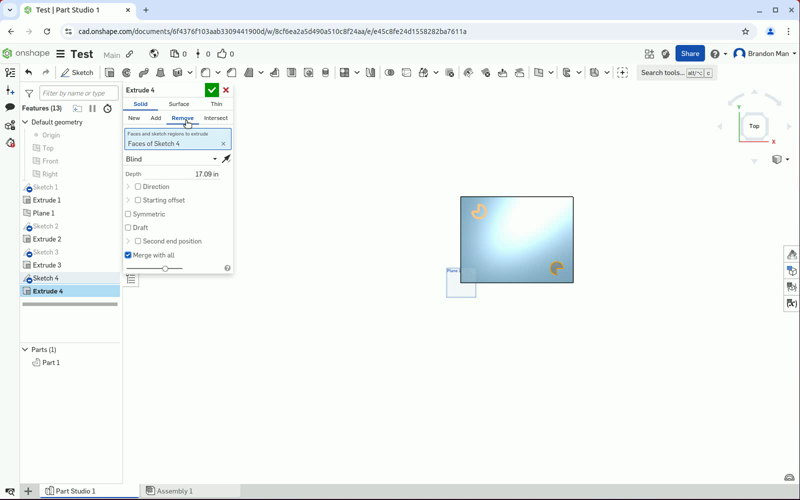
key(enter)
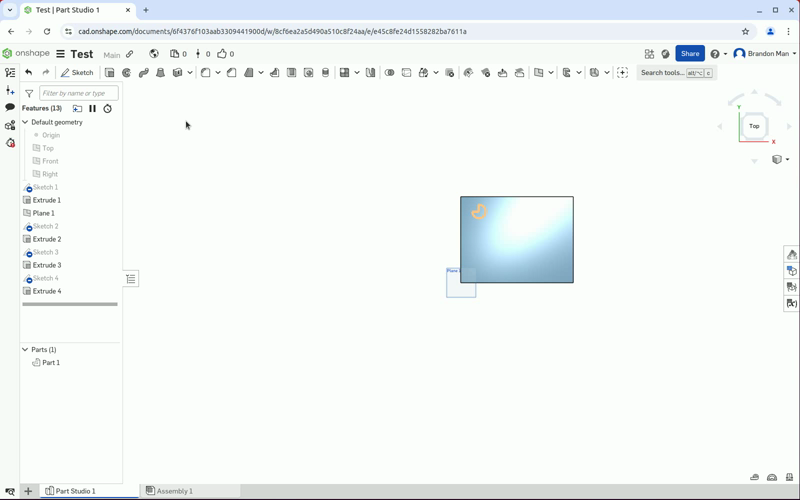
key(shift+h)
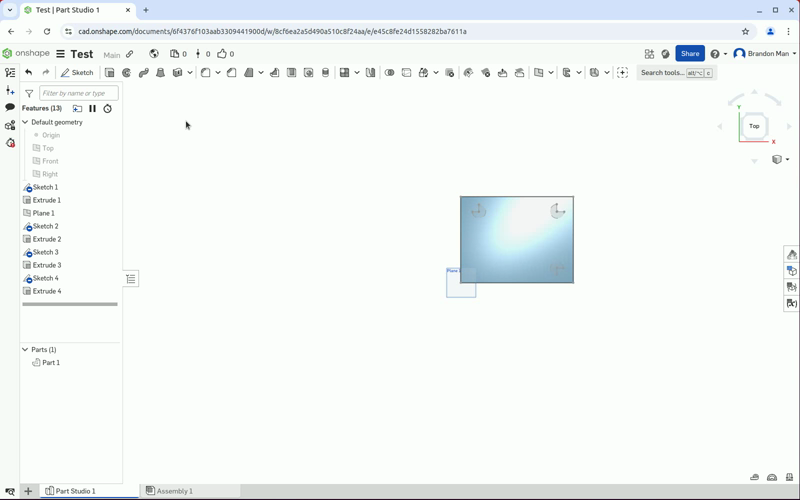
key(shift+h)
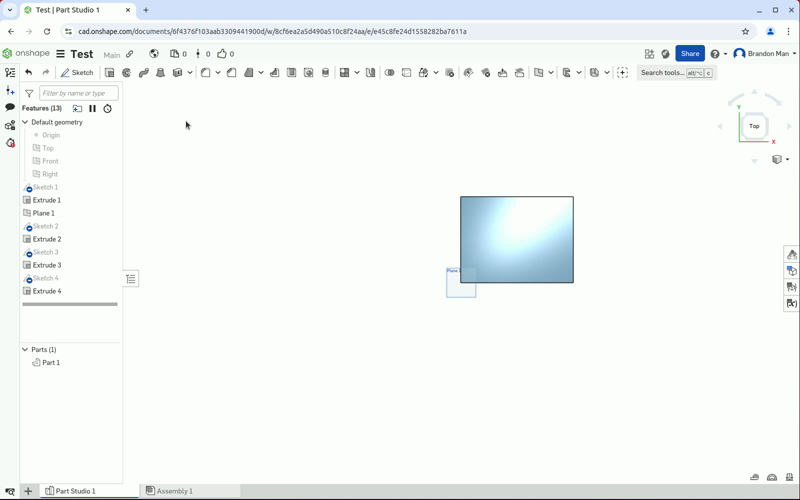
mouse_move(73, 189)
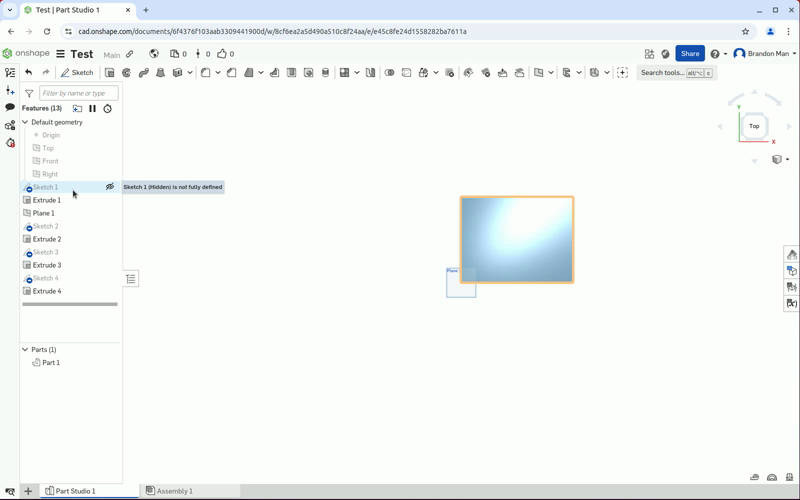
click(73, 189)
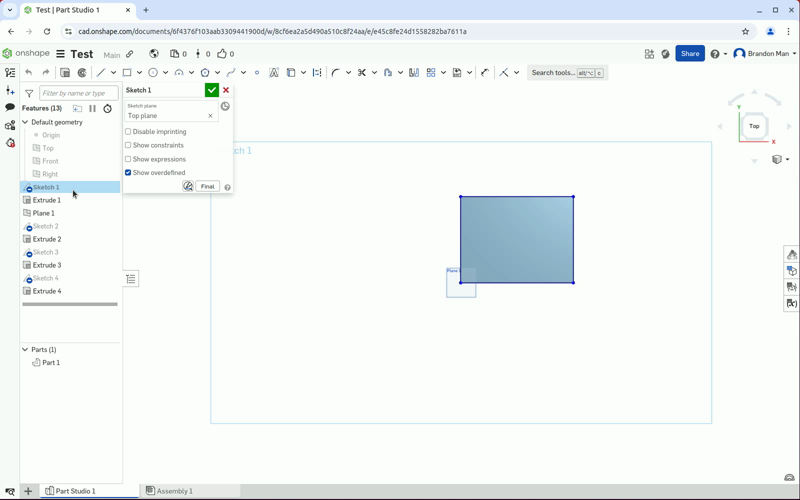
mouse_move(229, 92)
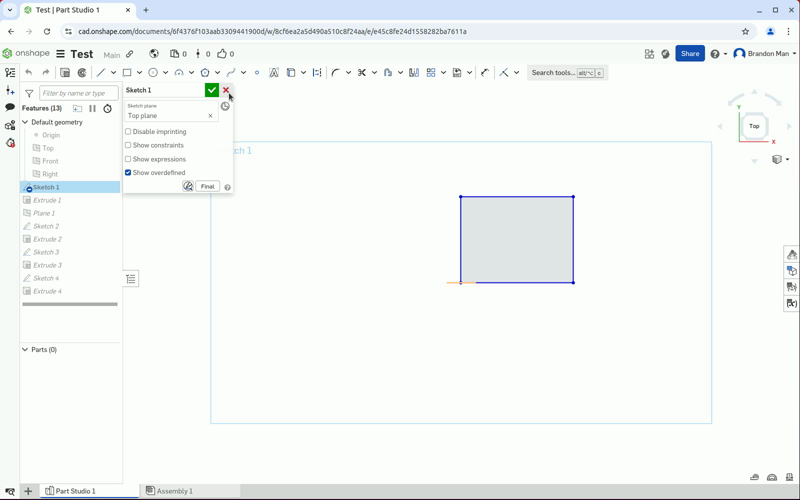
click(229, 92)
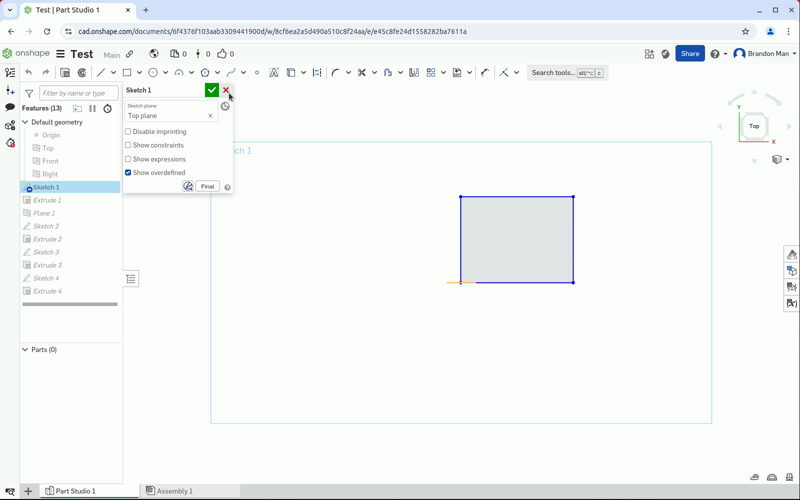
key(shift+s)
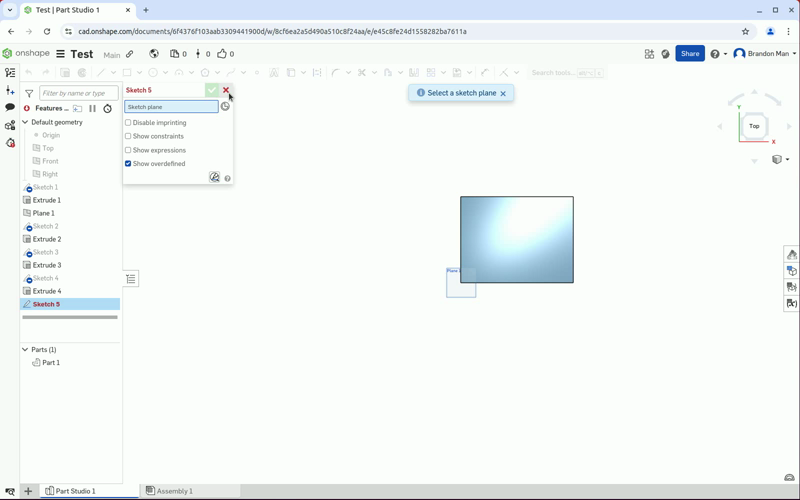
mouse_move(73, 215)
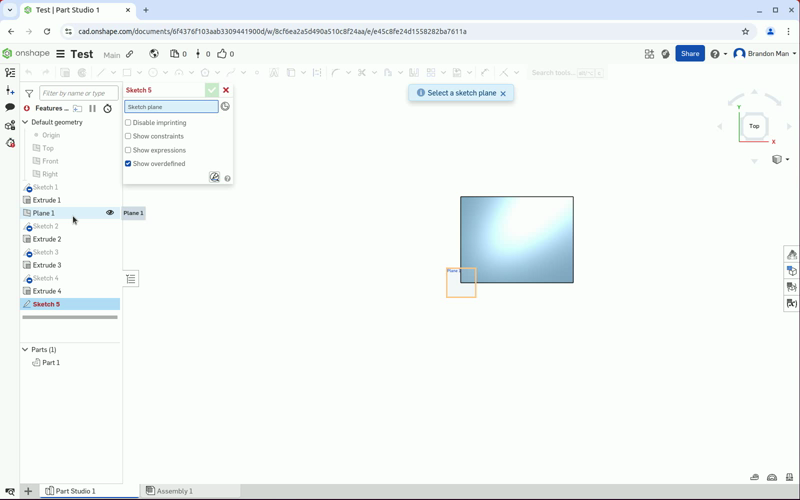
click(73, 215)
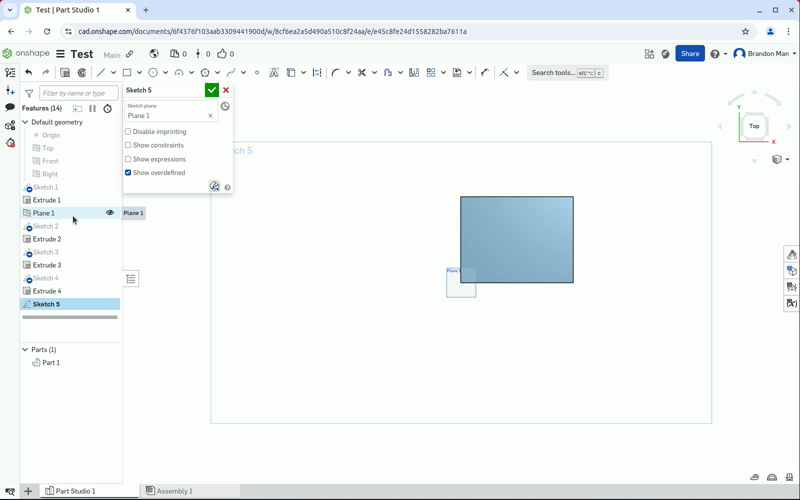
mouse_move(73, 352)
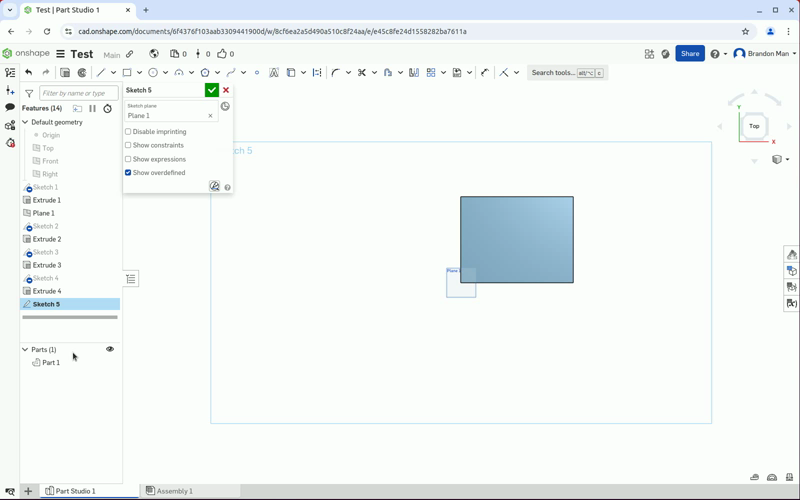
key(y)
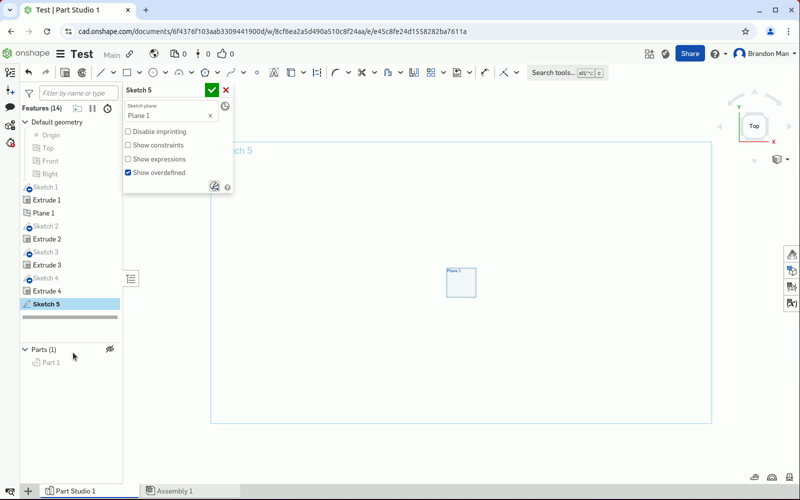
key(l)
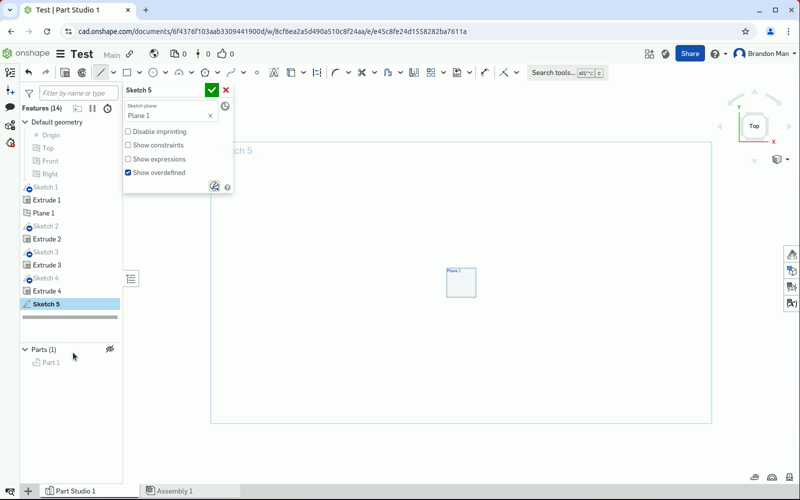
key_down(shift)
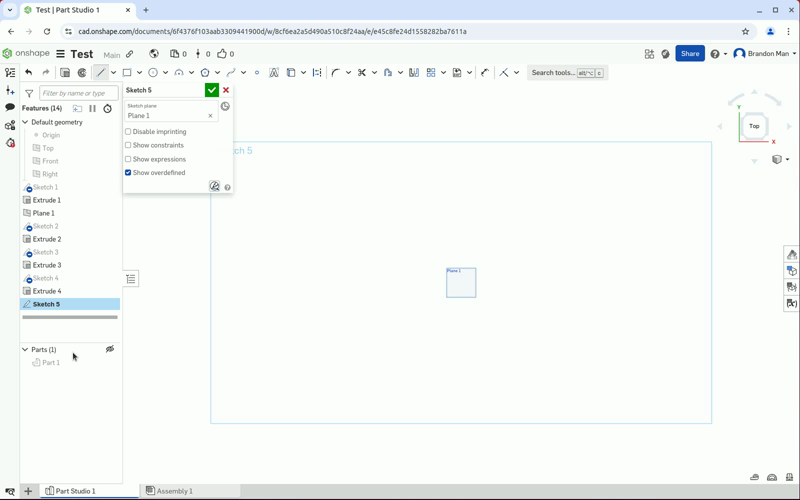
mouse_move(472, 268)
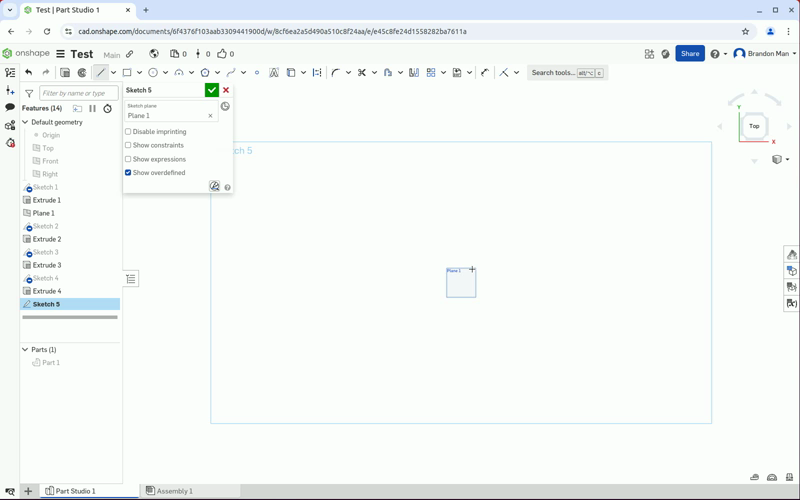
click(472, 268)
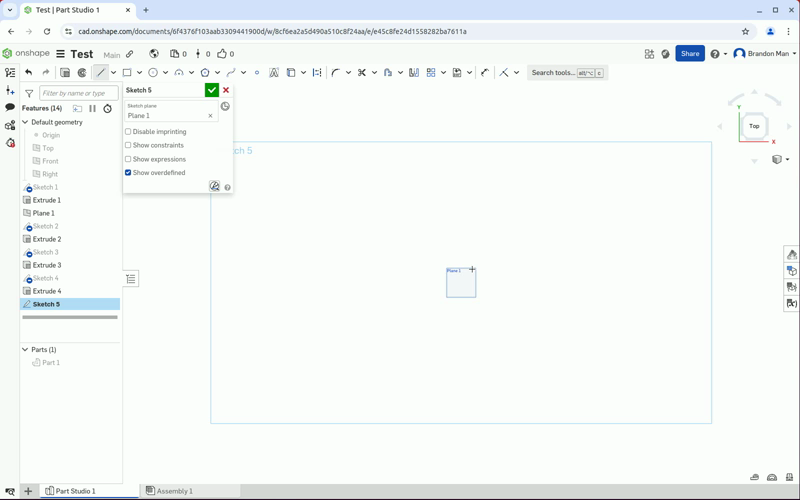
key_up(shift)
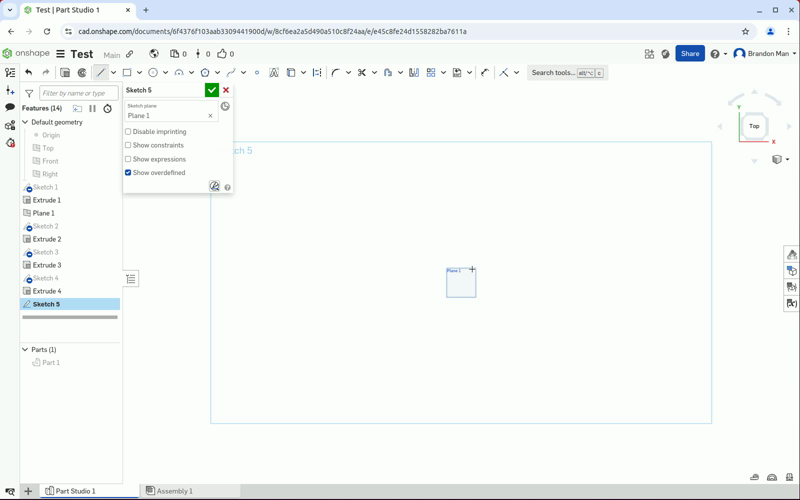
key_down(shift)
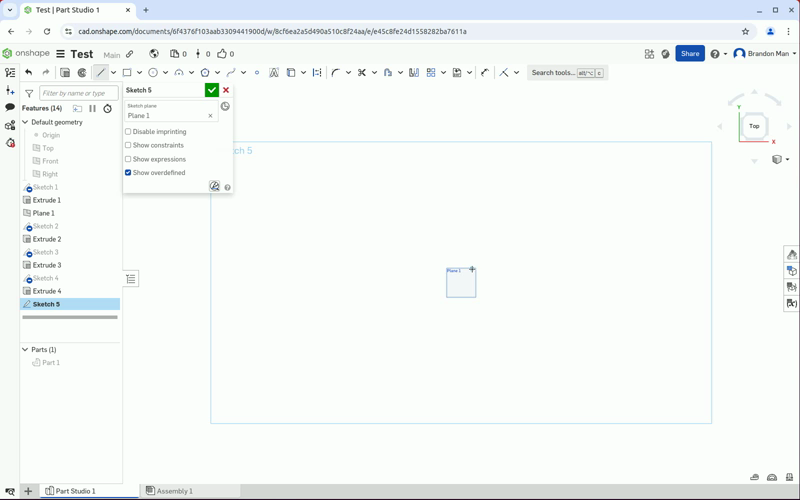
mouse_move(502, 268)
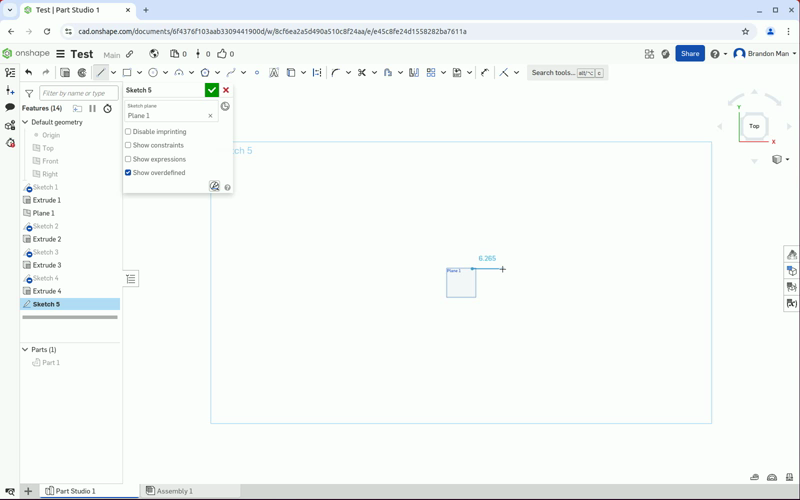
mouse_move(478, 268)
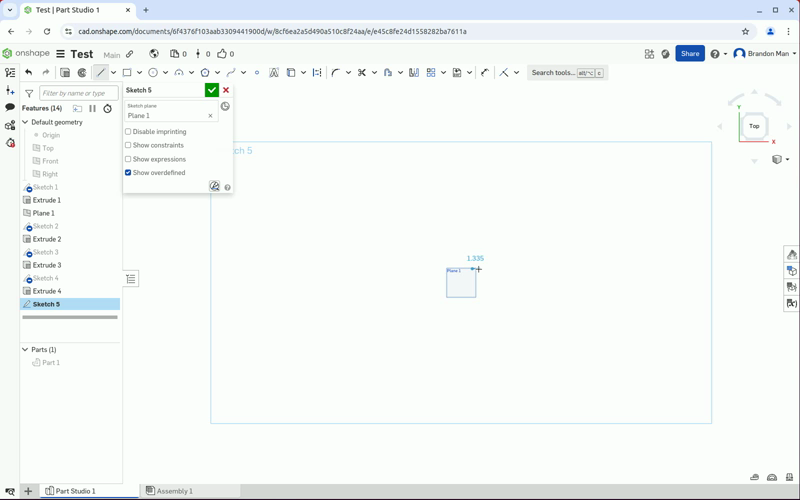
scroll(6)
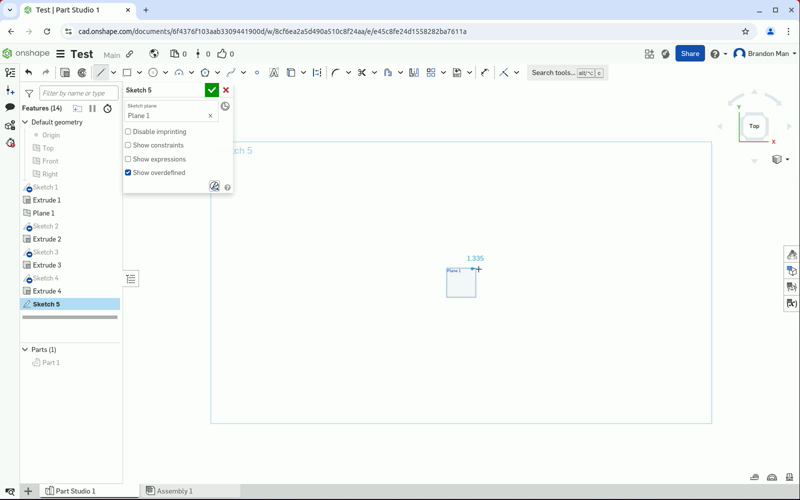
scroll(6)
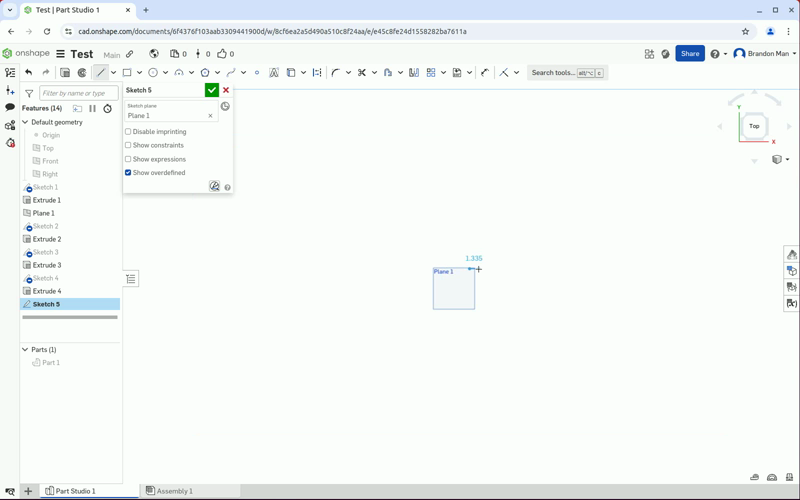
scroll(6)
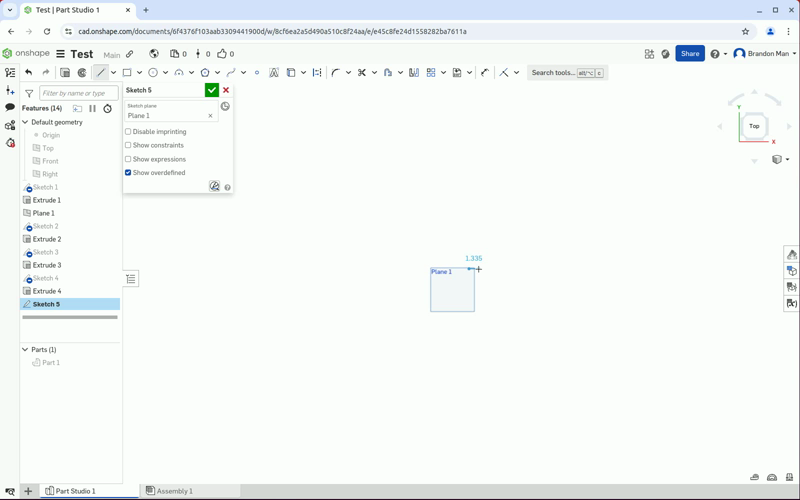
scroll(6)
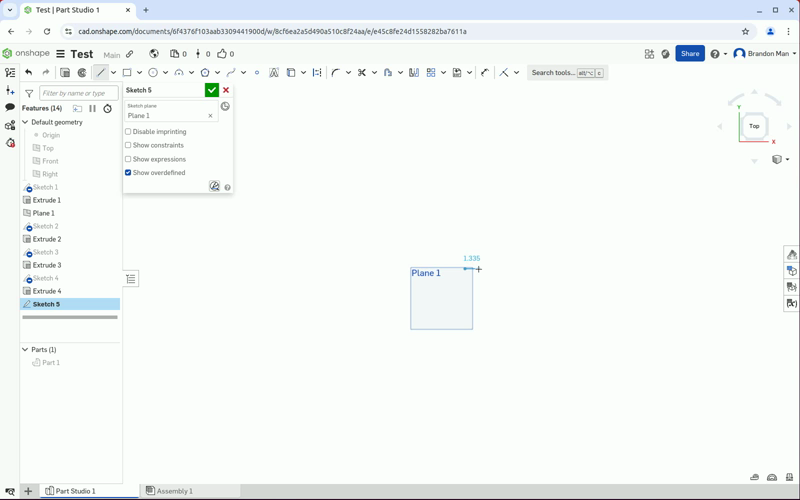
scroll(6)
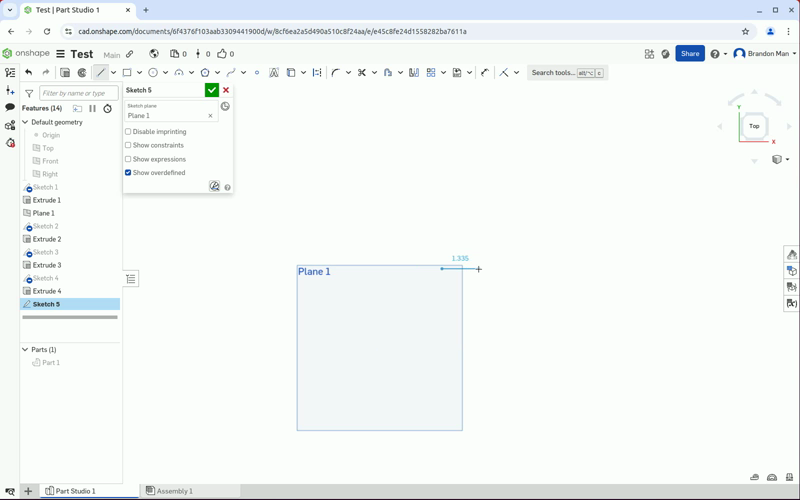
scroll(6)
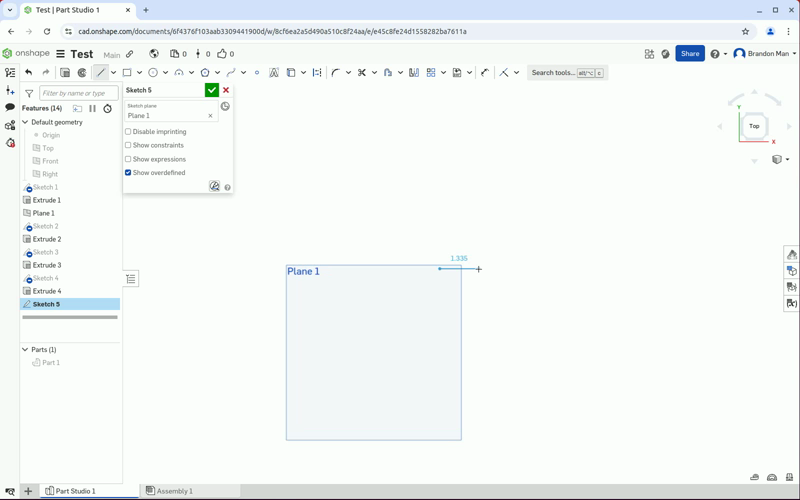
scroll(6)
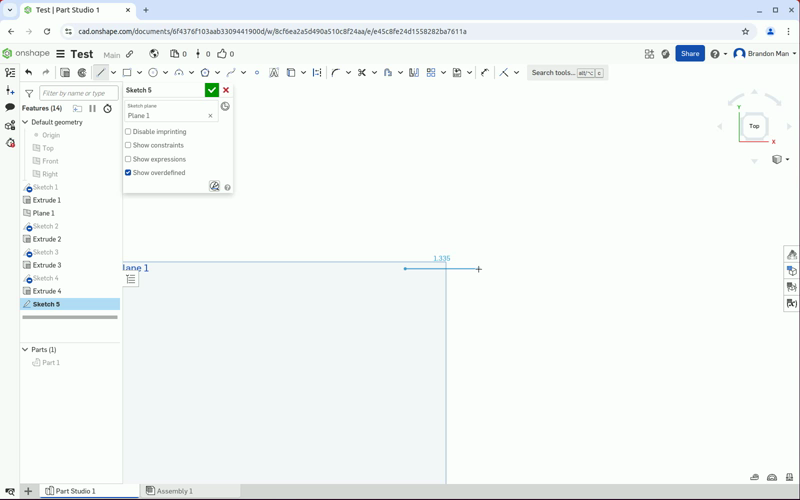
click(478, 268)
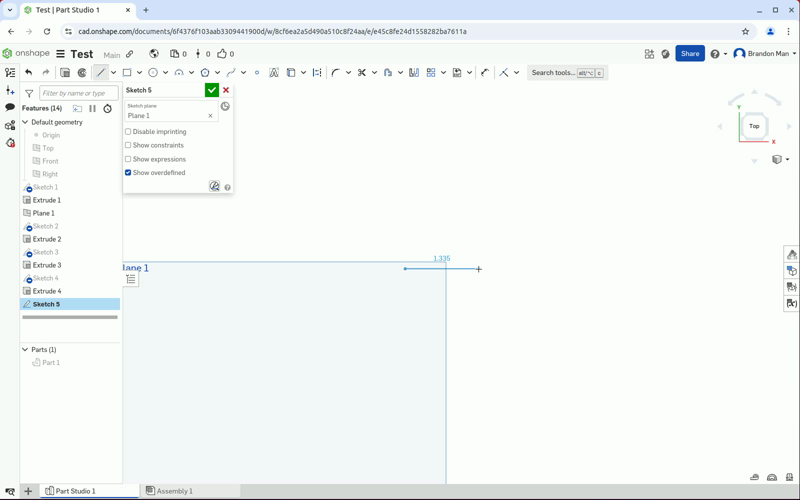
scroll(-6)
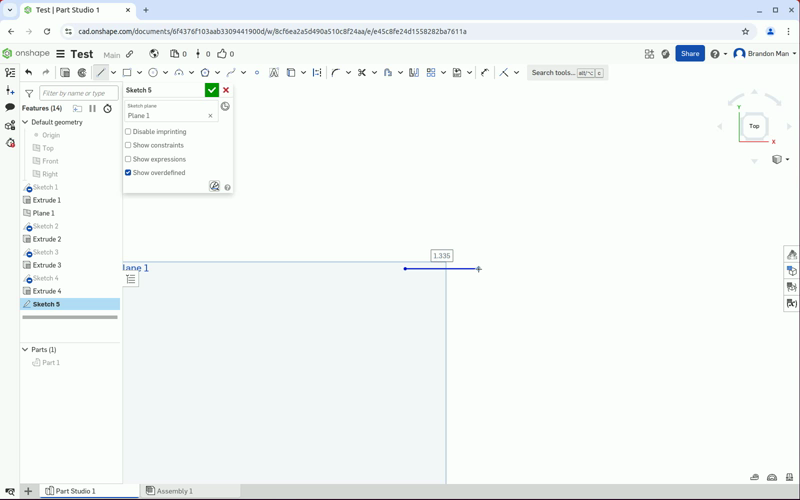
scroll(-6)
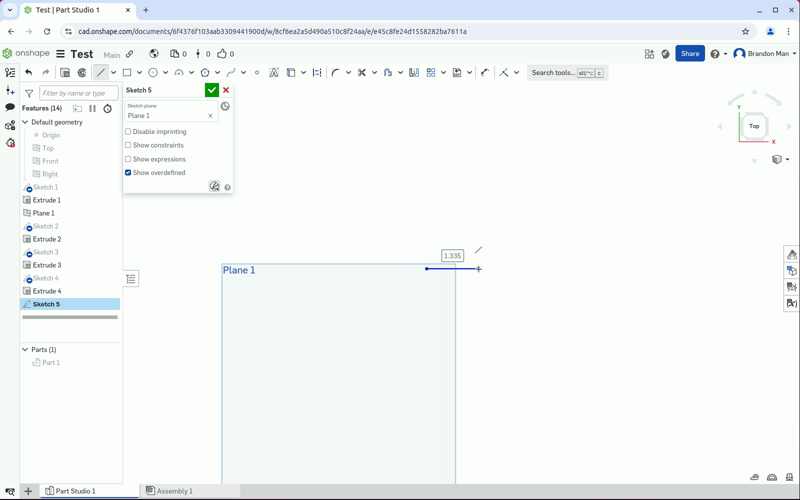
scroll(-6)
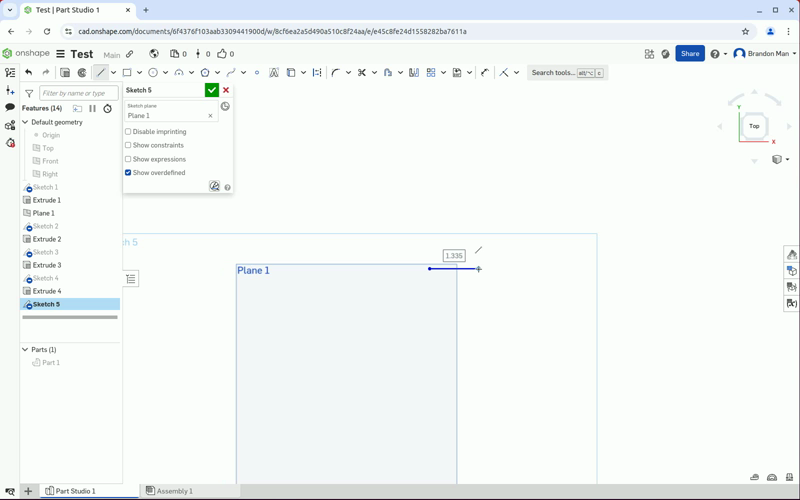
scroll(-6)
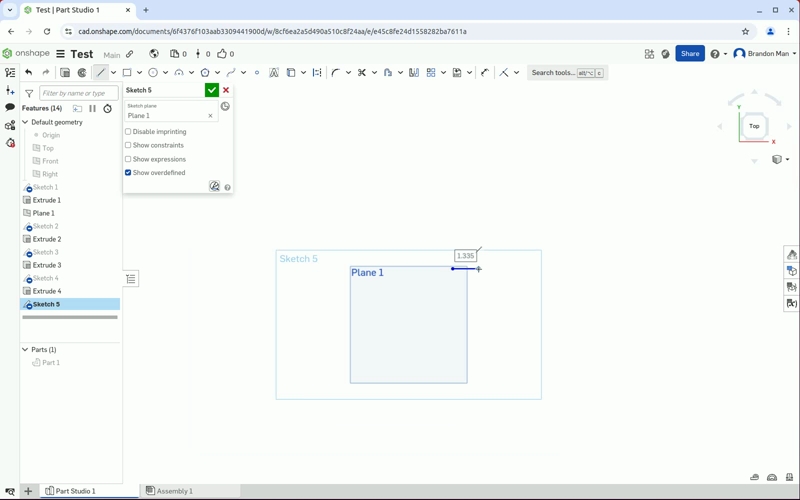
scroll(-6)
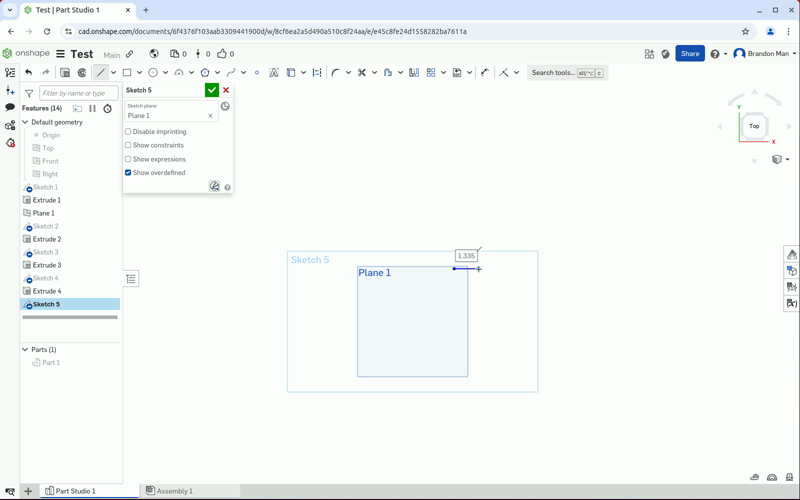
scroll(-6)
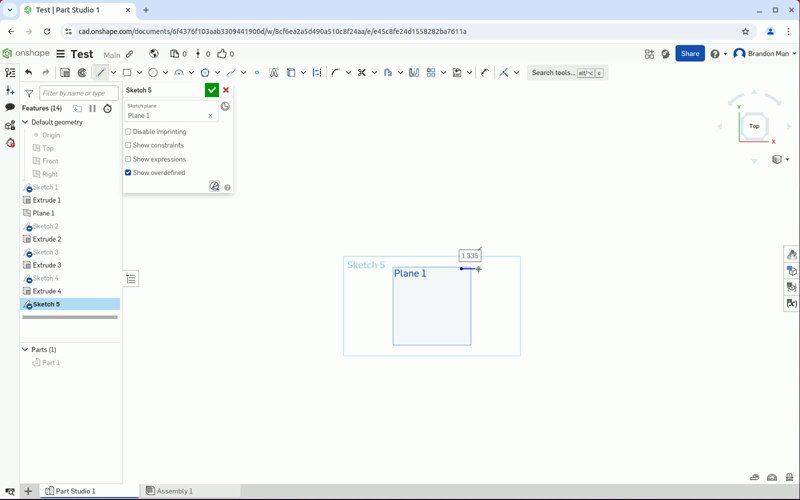
scroll(-6)
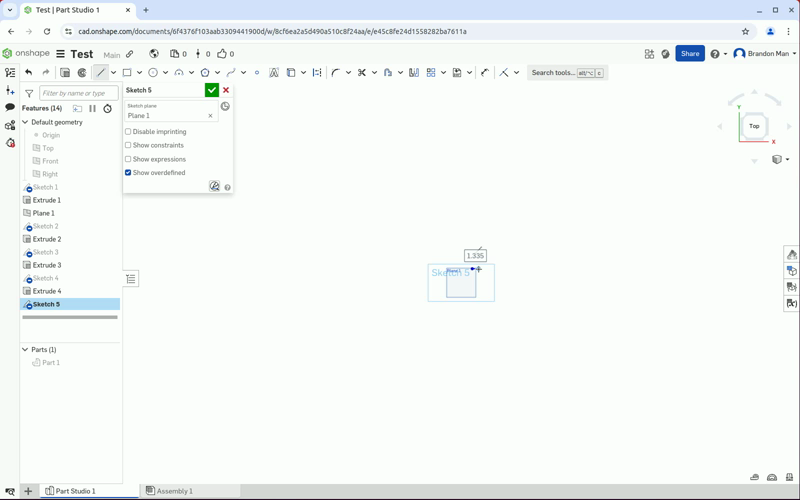
key_up(shift)
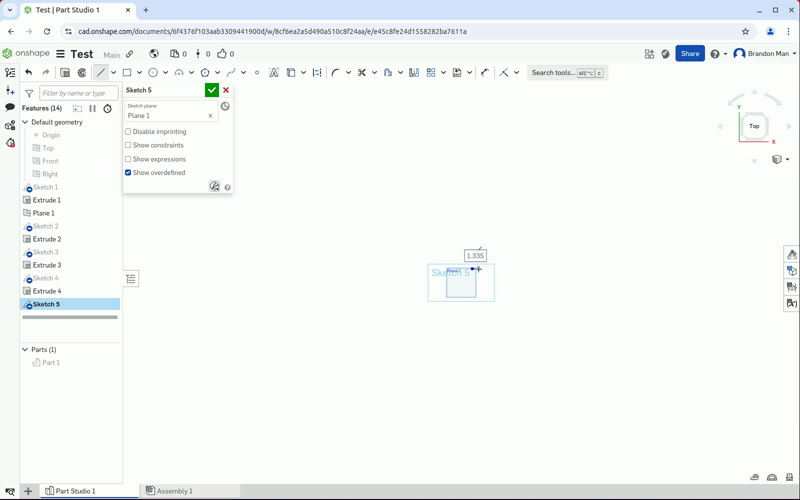
key_down(shift)
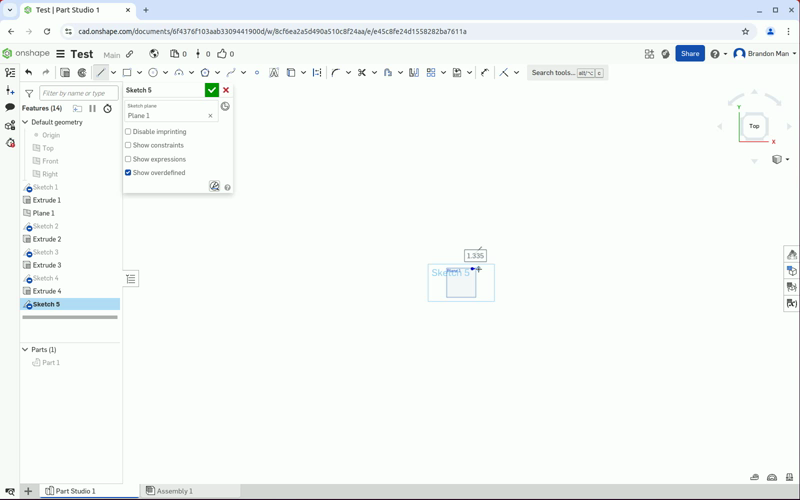
mouse_move(508, 268)
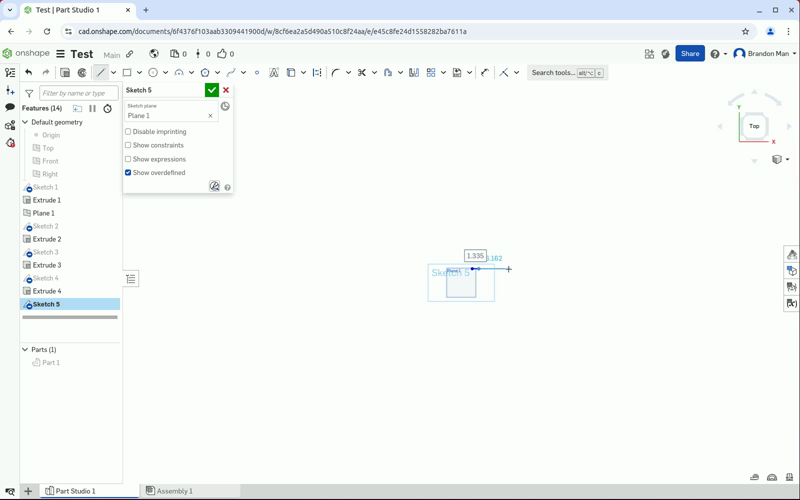
mouse_move(478, 275)
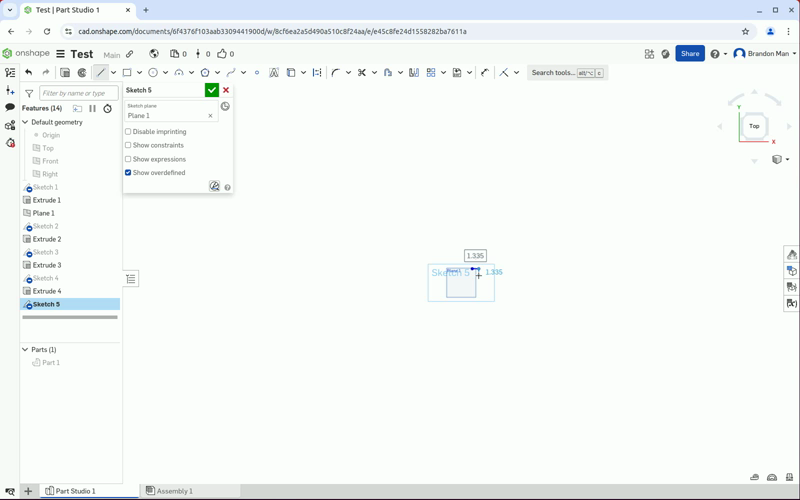
scroll(6)
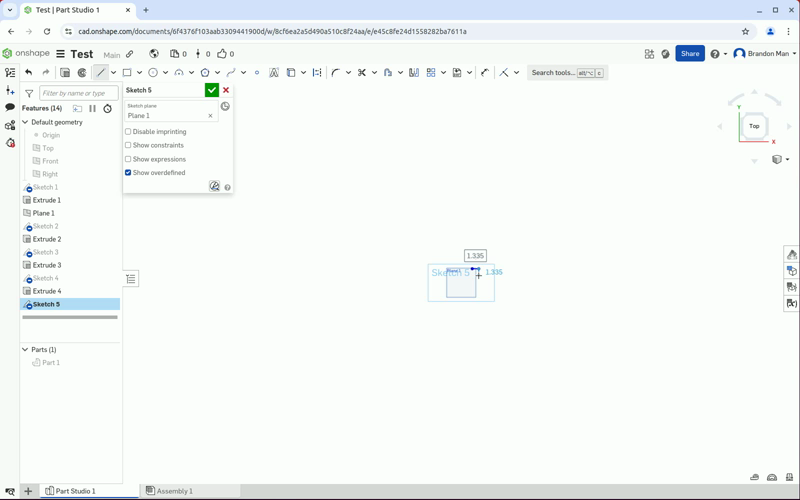
scroll(6)
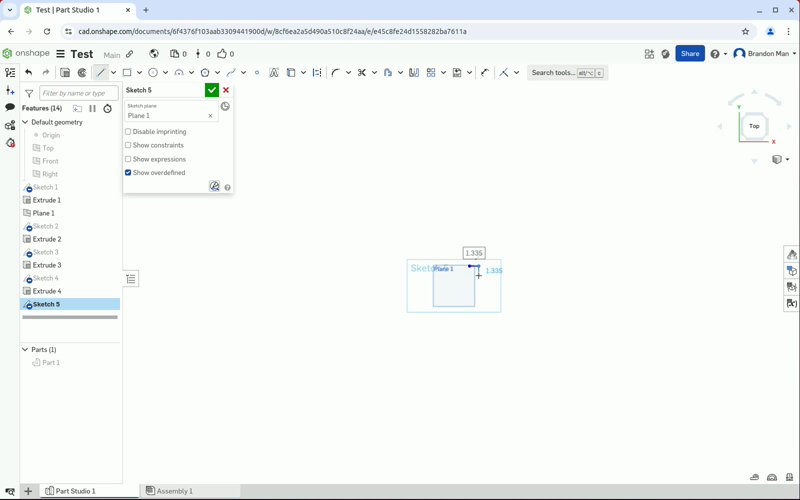
scroll(6)
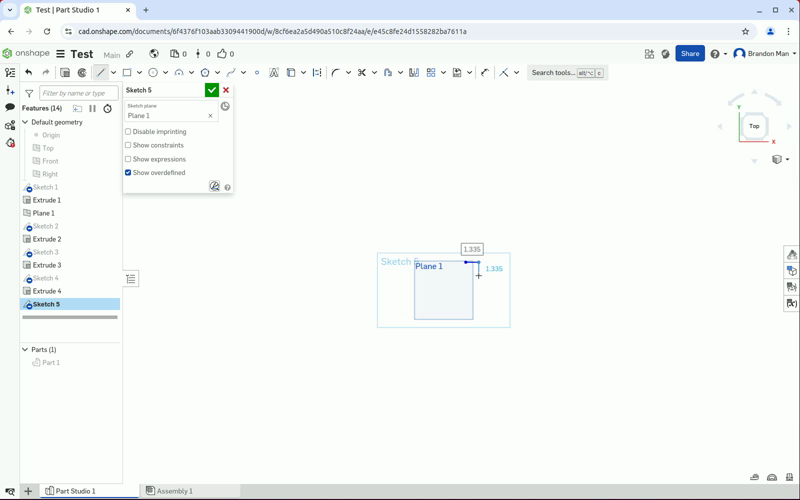
scroll(6)
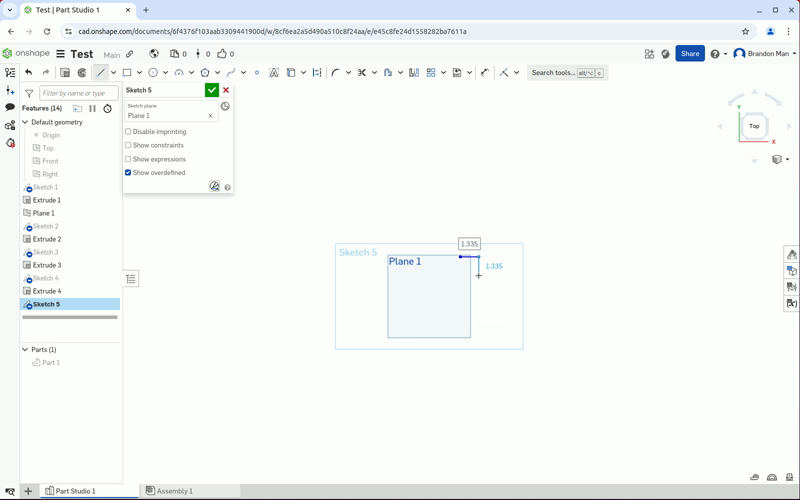
scroll(6)
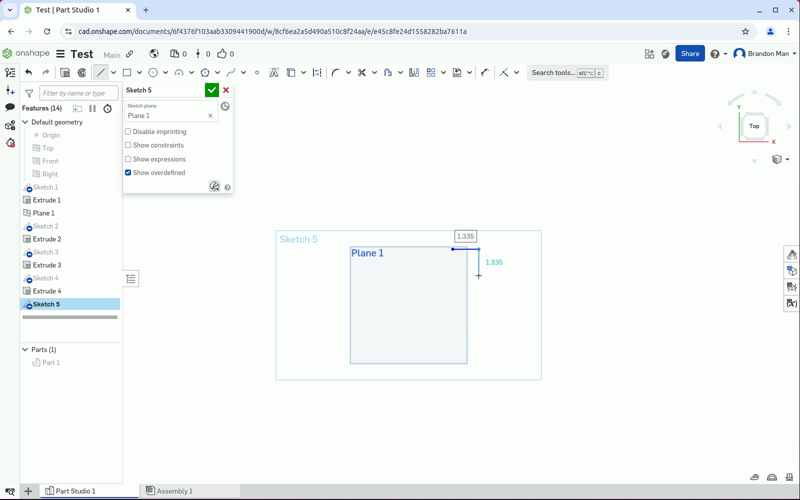
scroll(6)
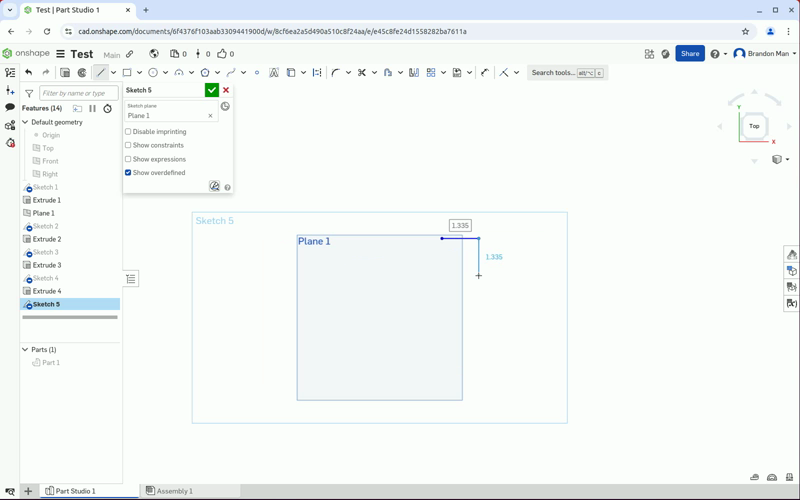
scroll(6)
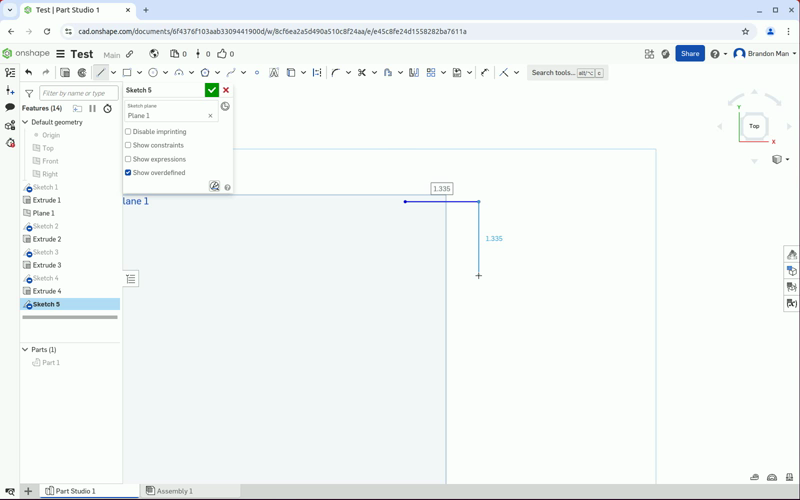
click(478, 275)
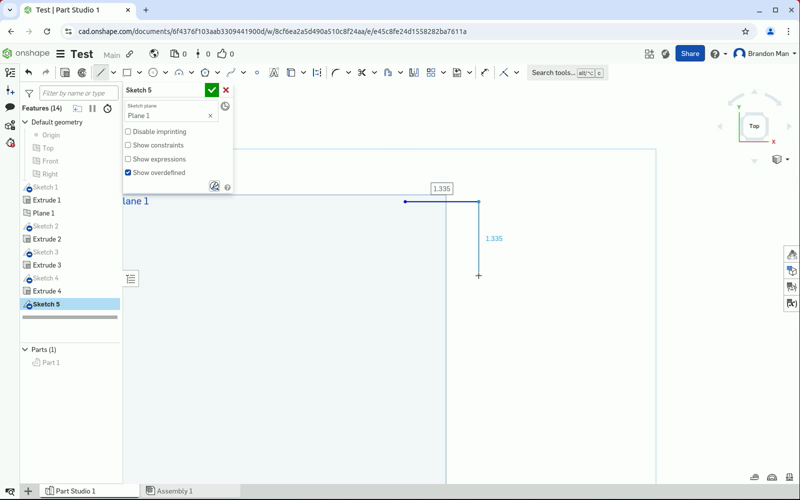
scroll(-6)
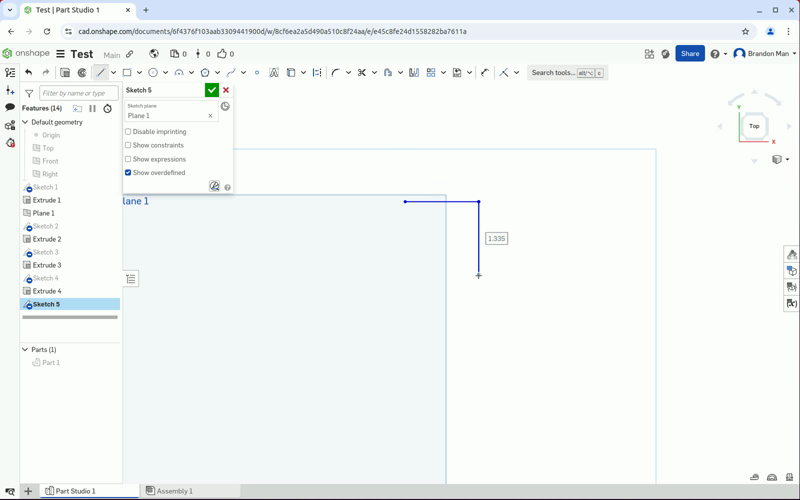
scroll(-6)
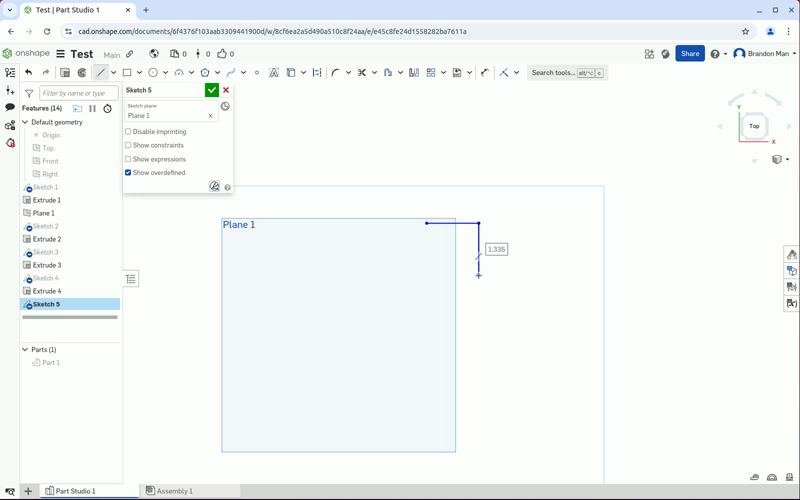
scroll(-6)
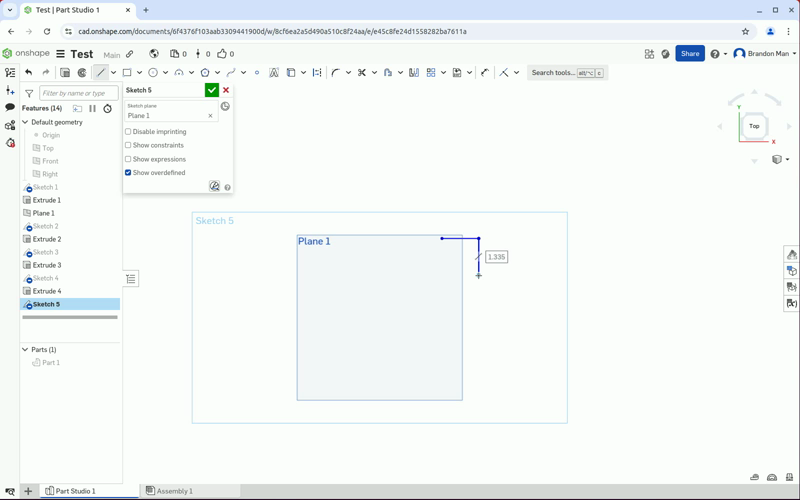
scroll(-6)
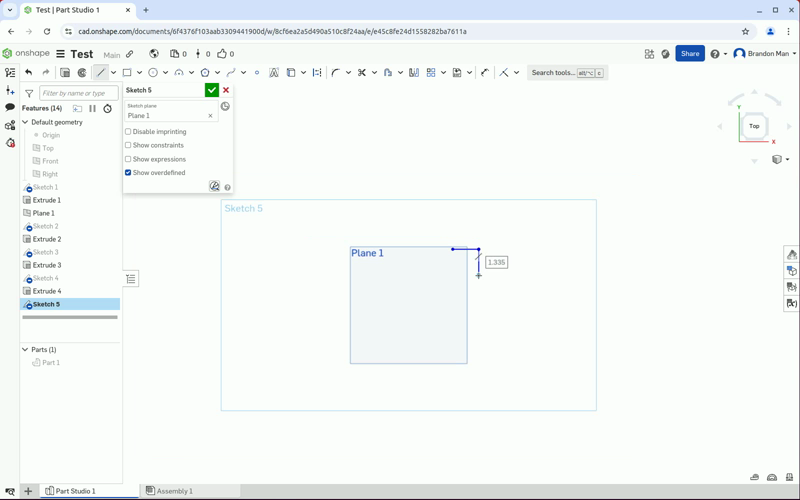
scroll(-6)
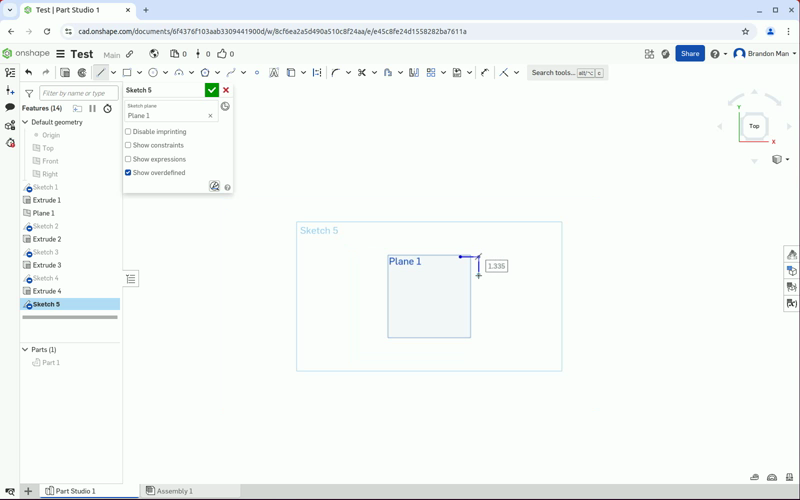
scroll(-6)
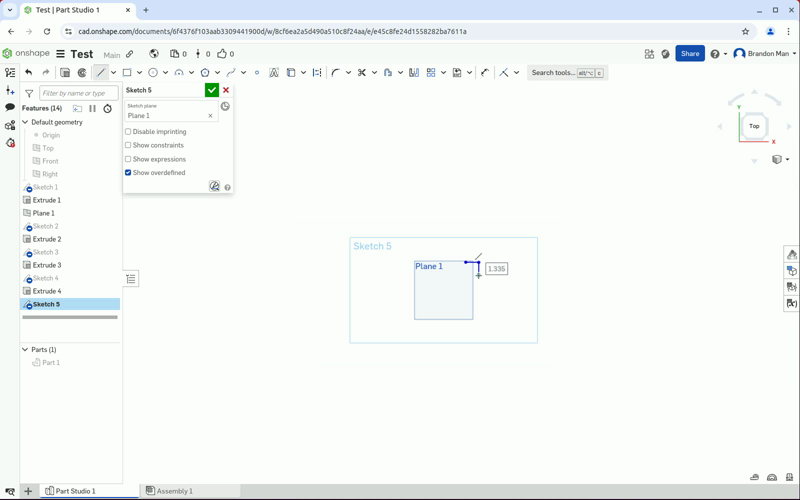
scroll(-6)
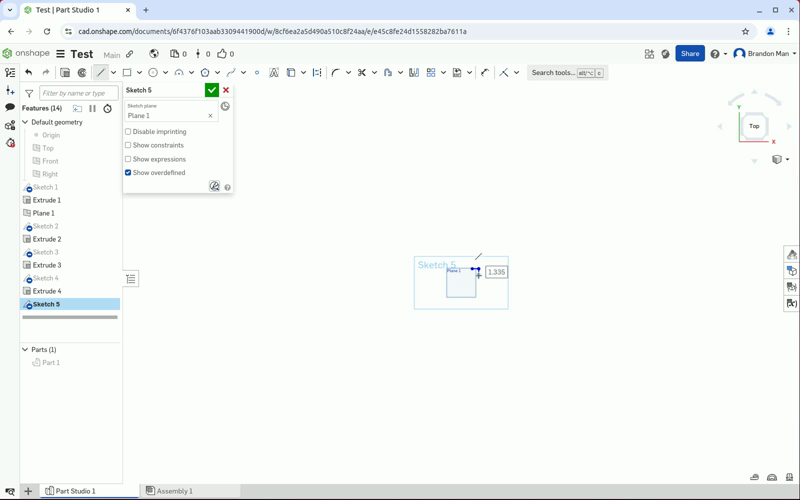
key_up(shift)
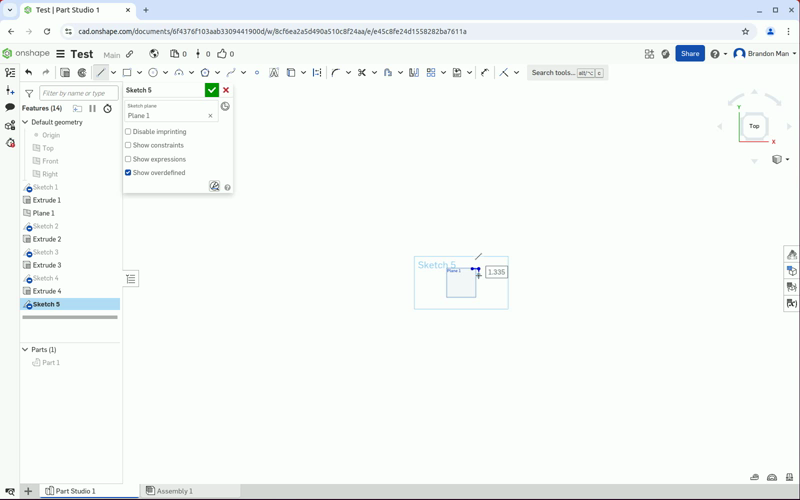
key(esc)
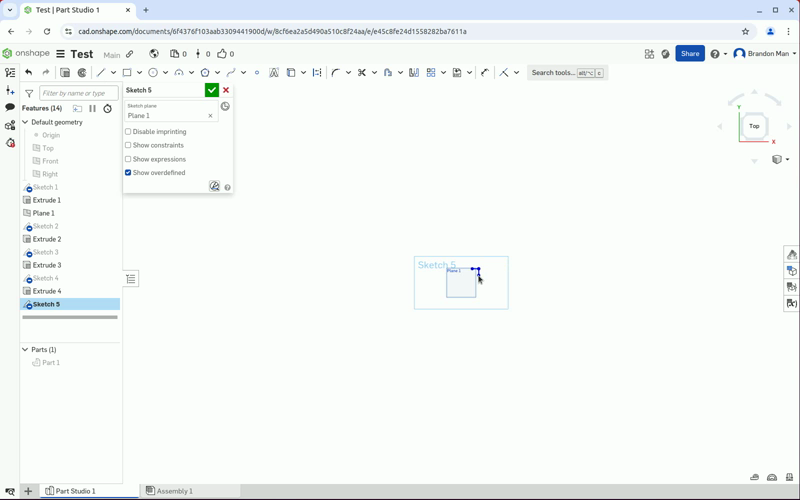
key(a)
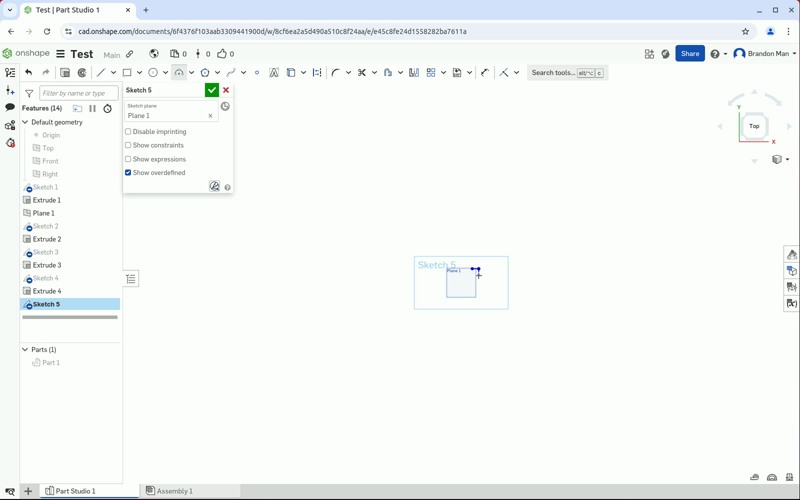
mouse_move(478, 275)
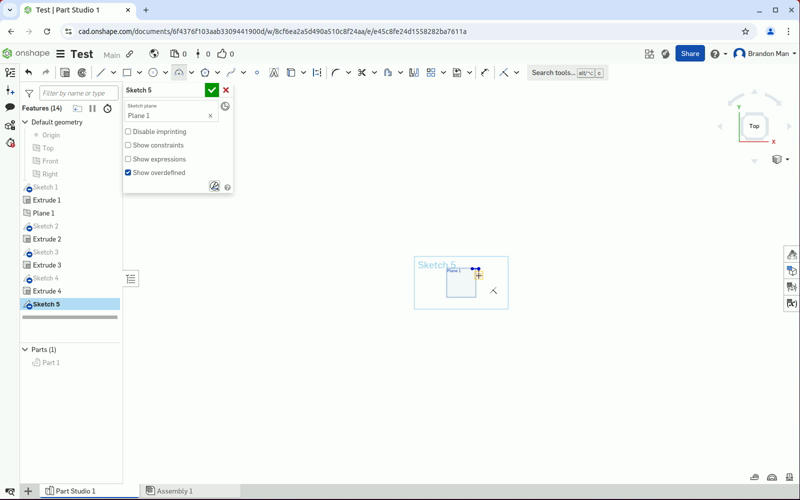
click(478, 275)
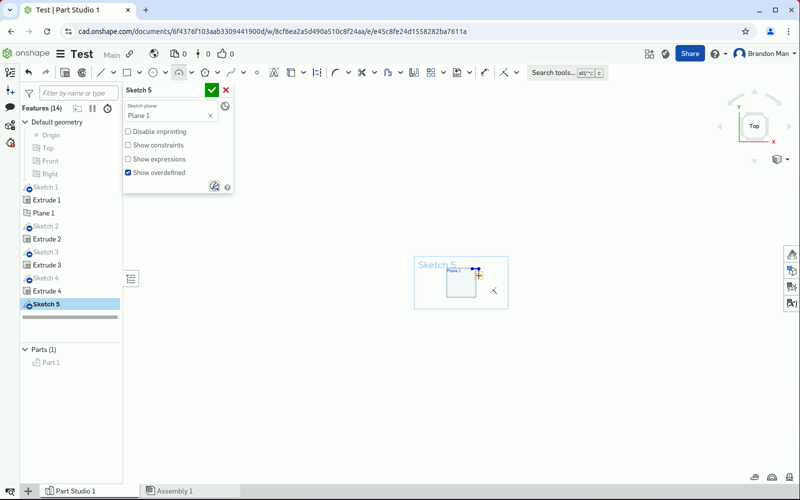
mouse_move(472, 268)
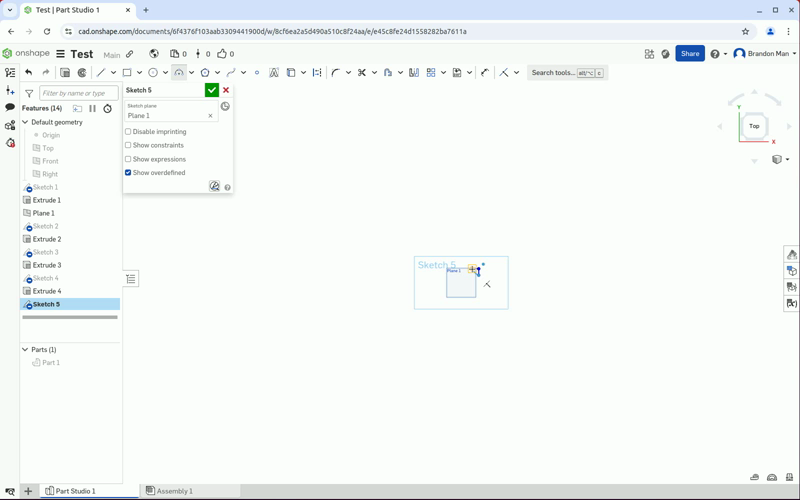
click(472, 268)
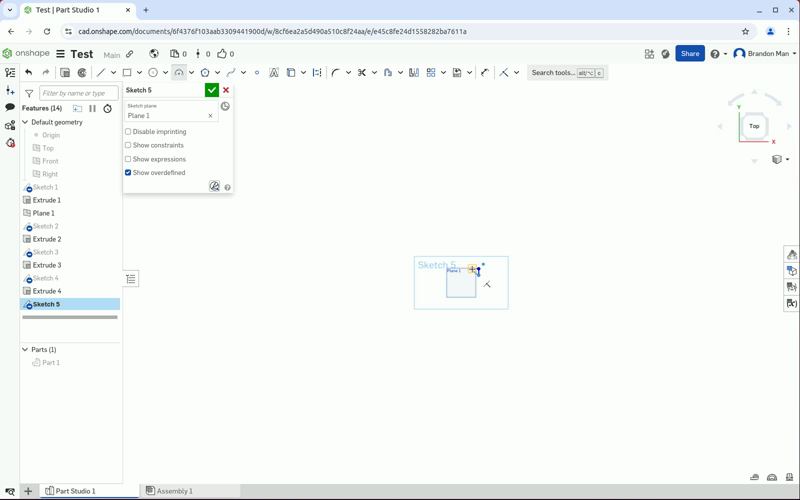
key_down(shift)
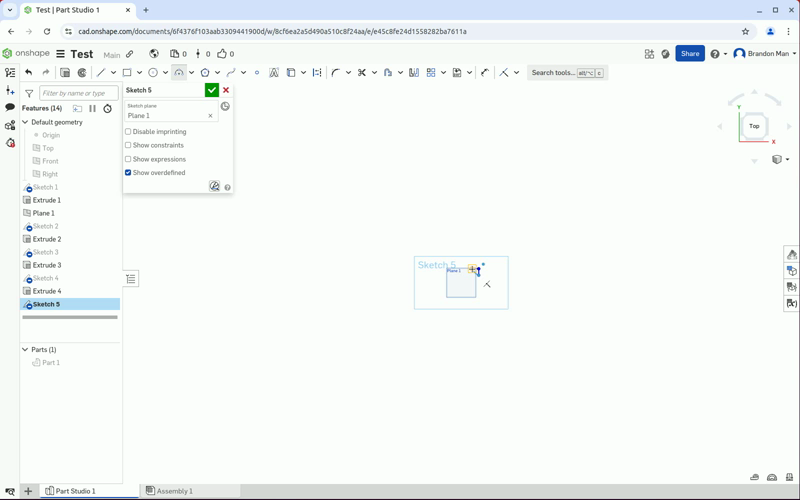
mouse_move(483, 264)
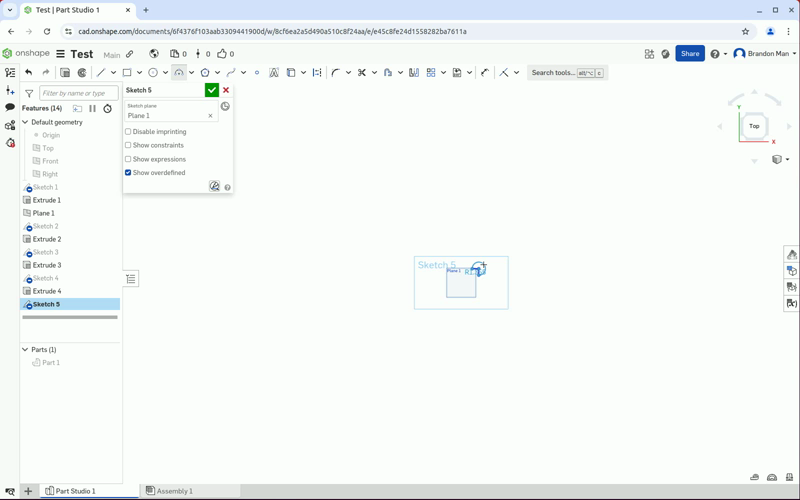
click(483, 264)
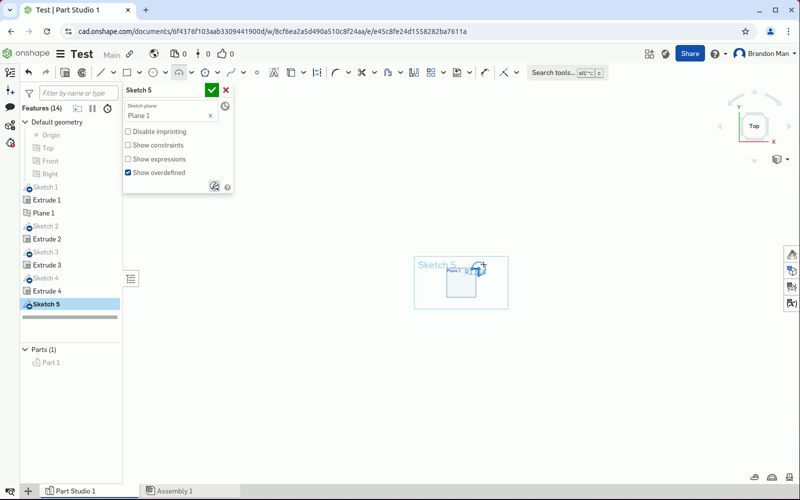
key_up(shift)
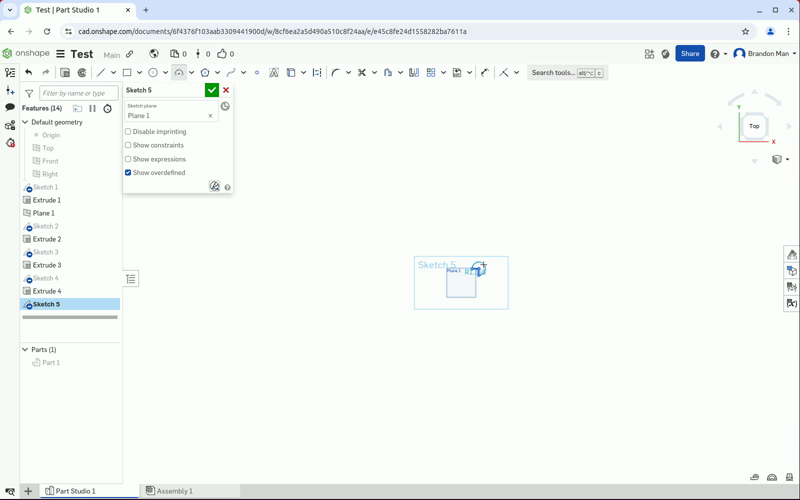
key(esc)
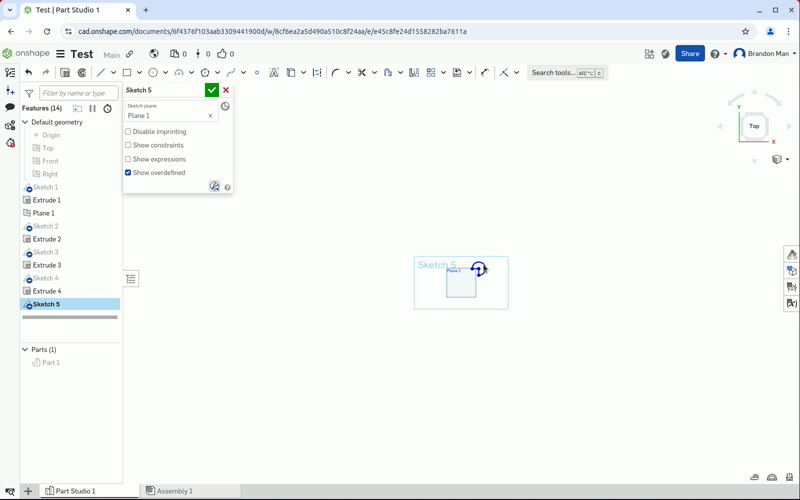
mouse_move(477, 267)
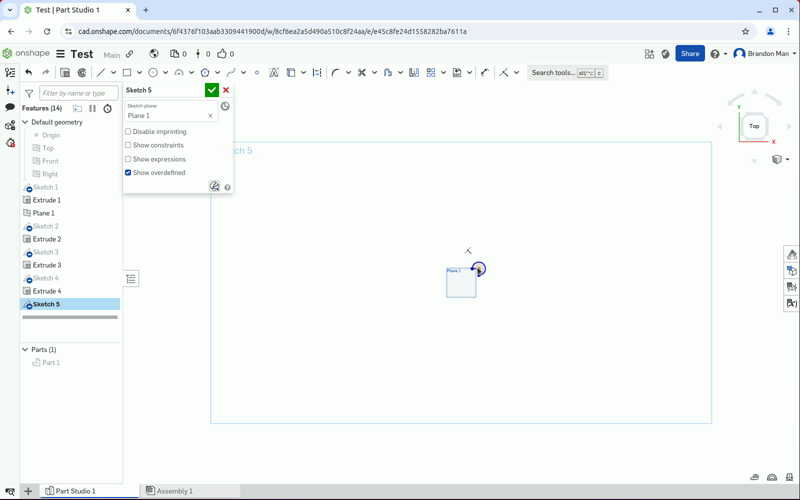
scroll(6)
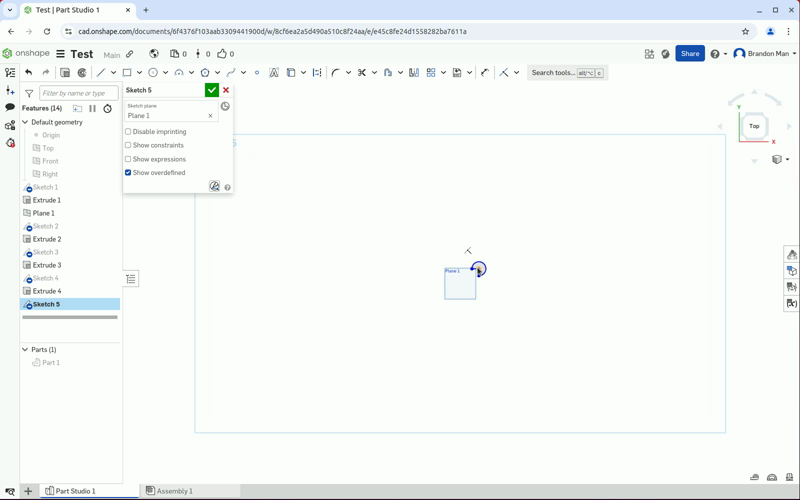
scroll(6)
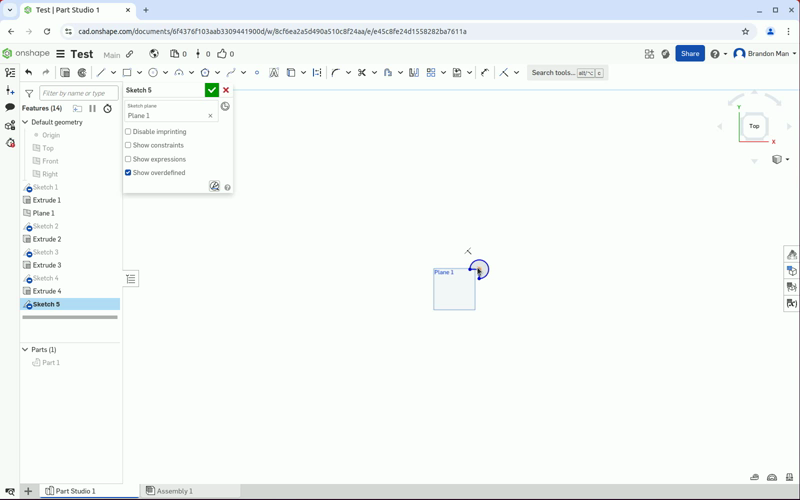
scroll(6)
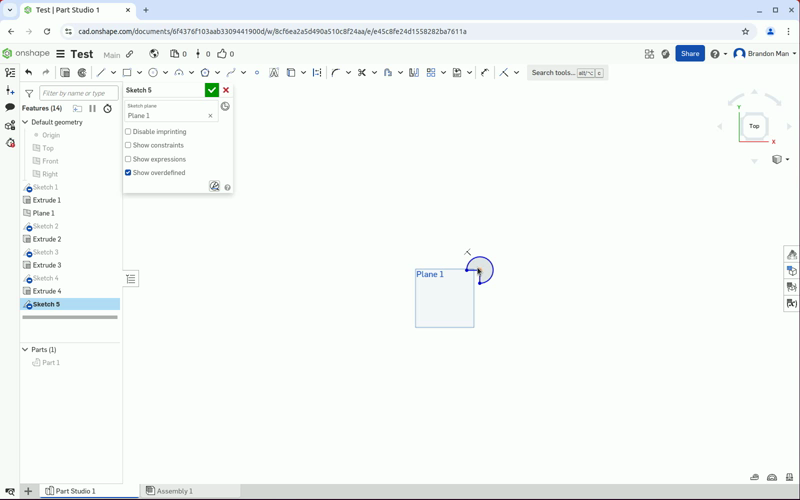
scroll(6)
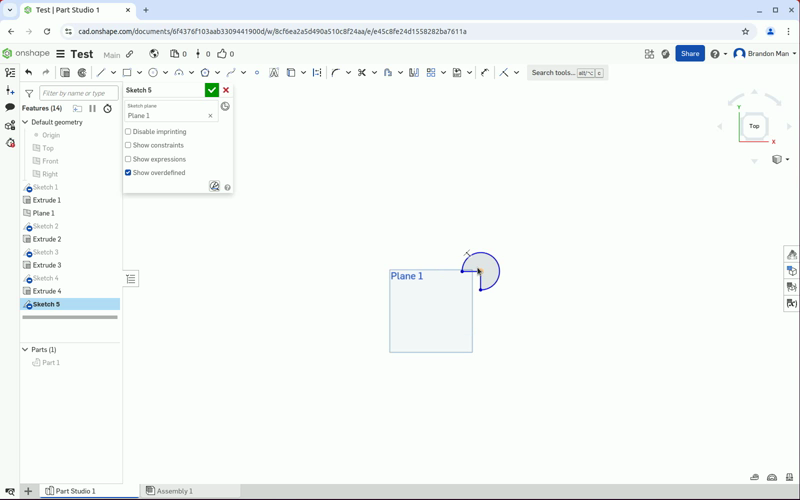
scroll(6)
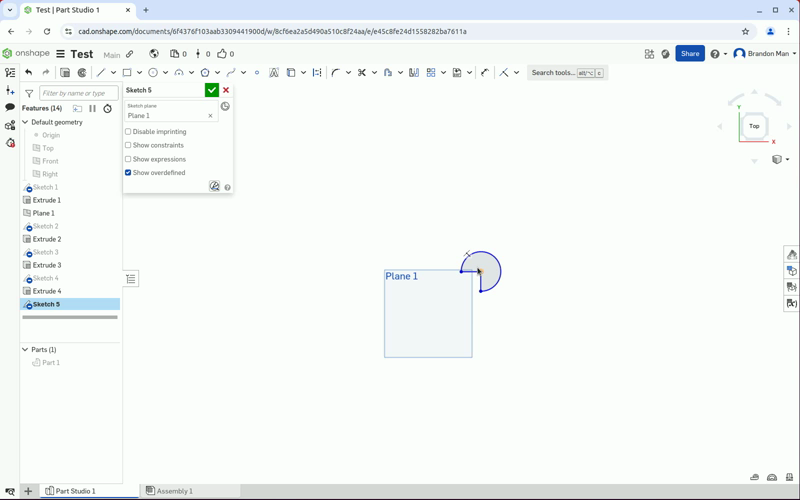
scroll(6)
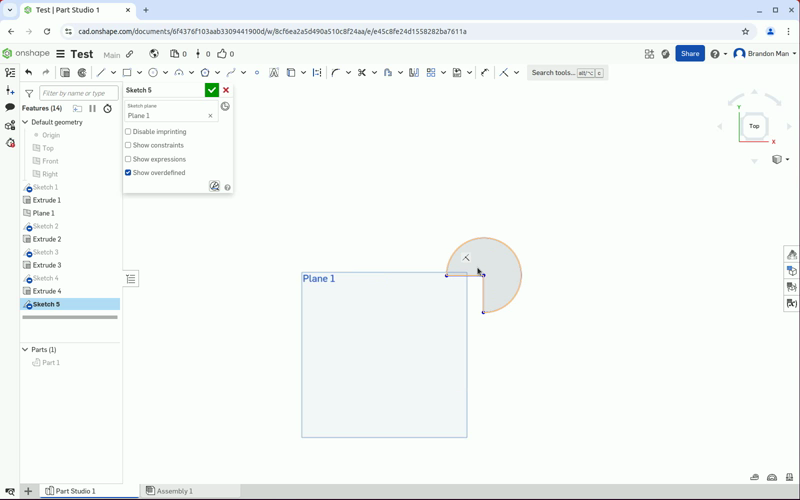
scroll(6)
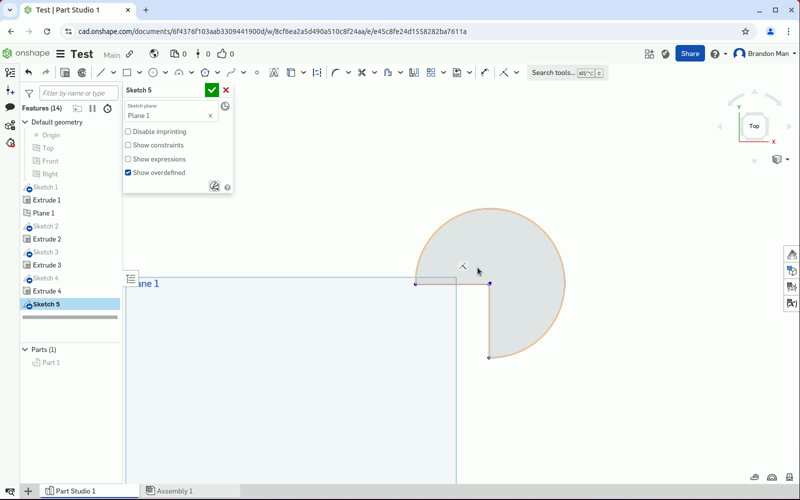
click(477, 267)
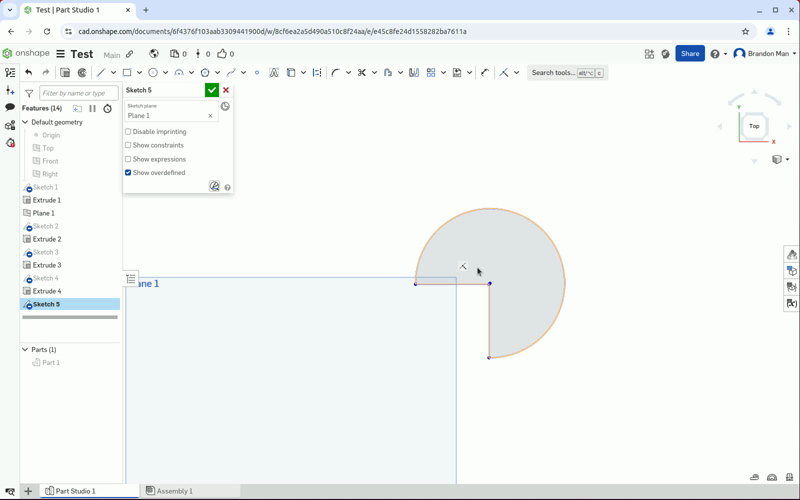
scroll(-6)
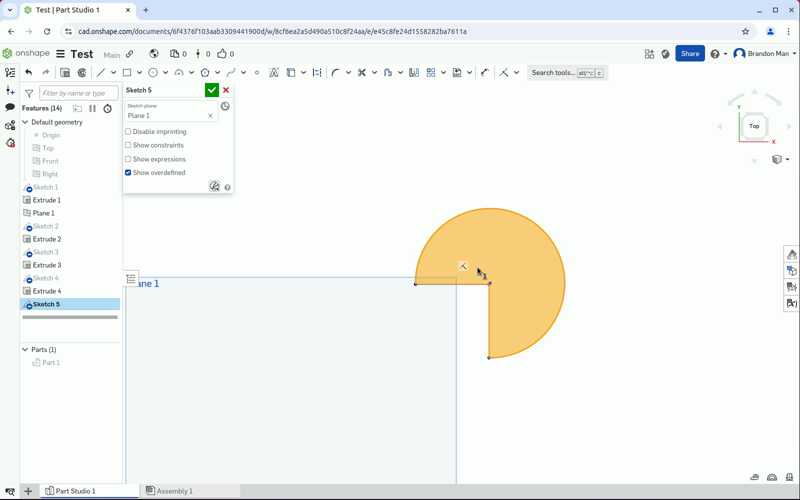
scroll(-6)
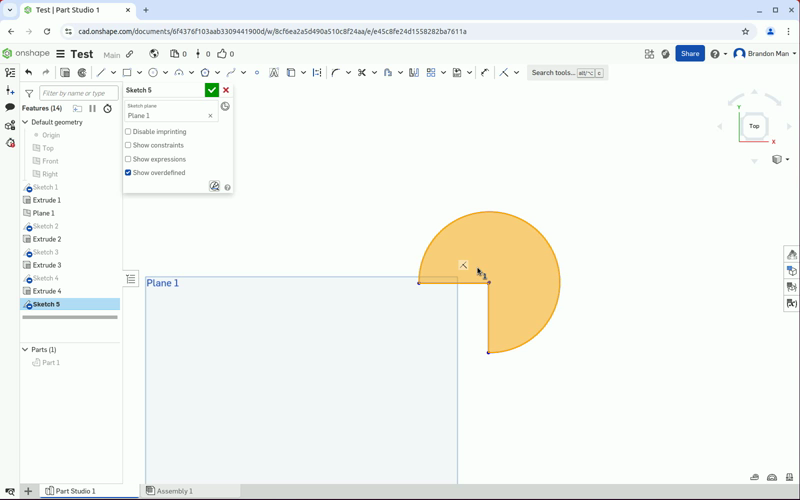
scroll(-6)
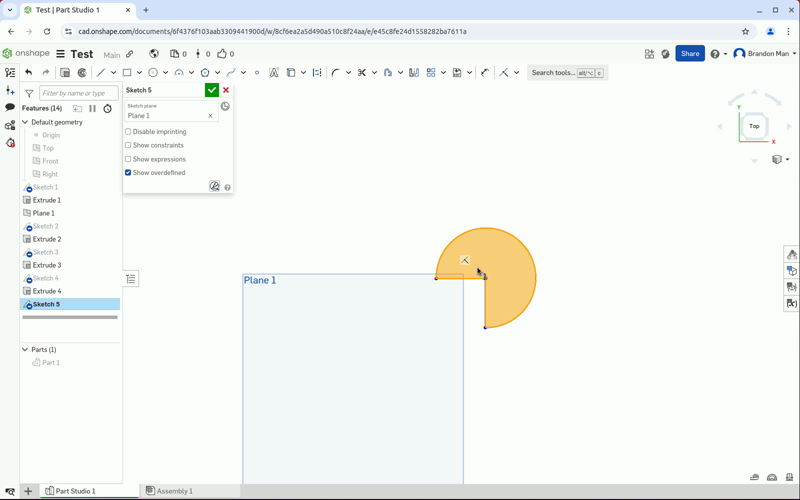
scroll(-6)
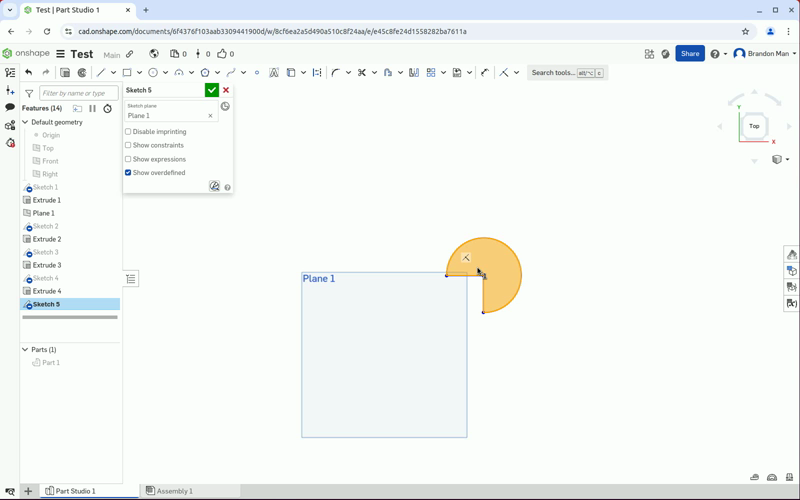
scroll(-6)
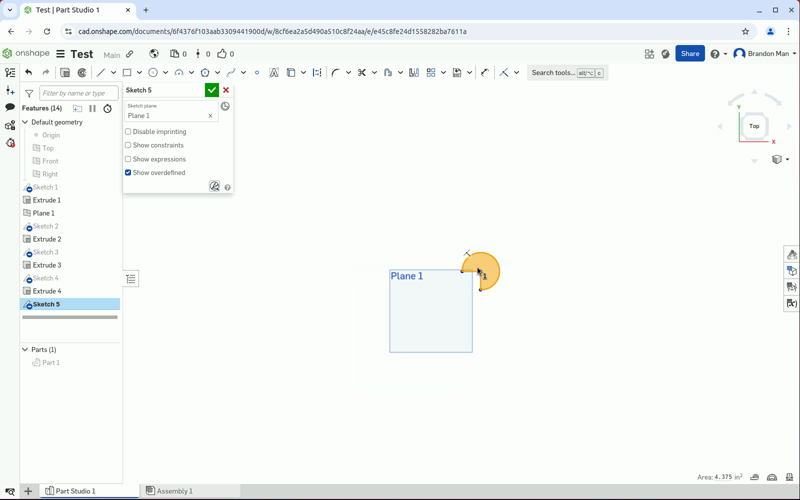
scroll(-6)
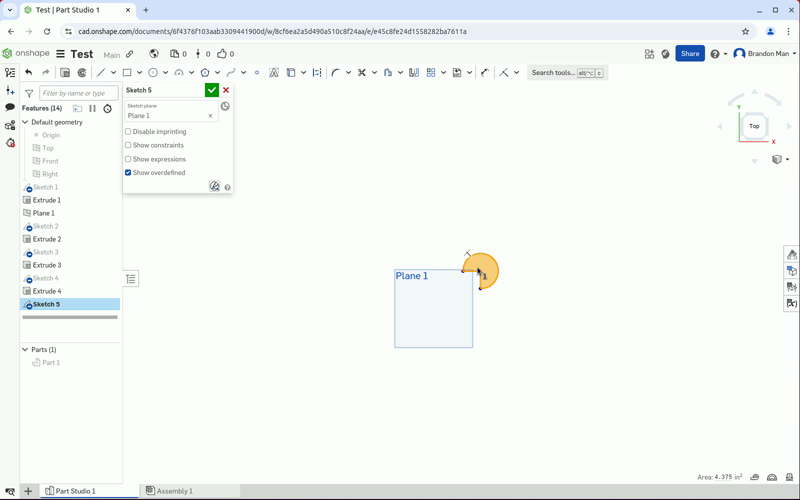
scroll(-6)
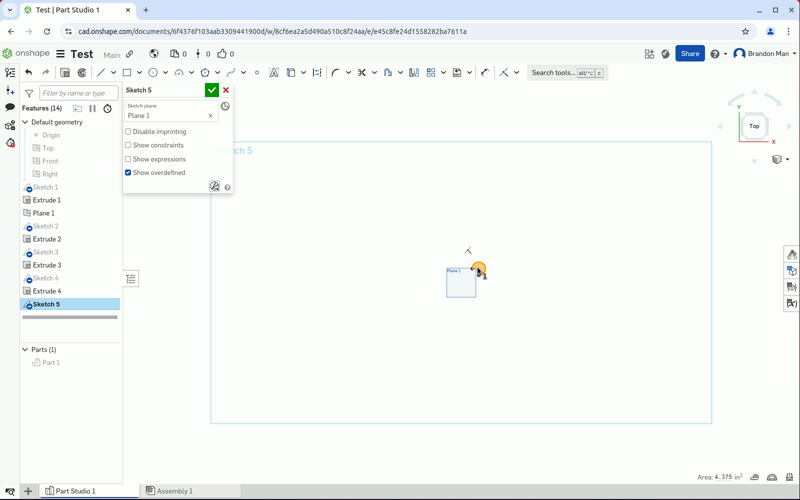
mouse_move(73, 352)
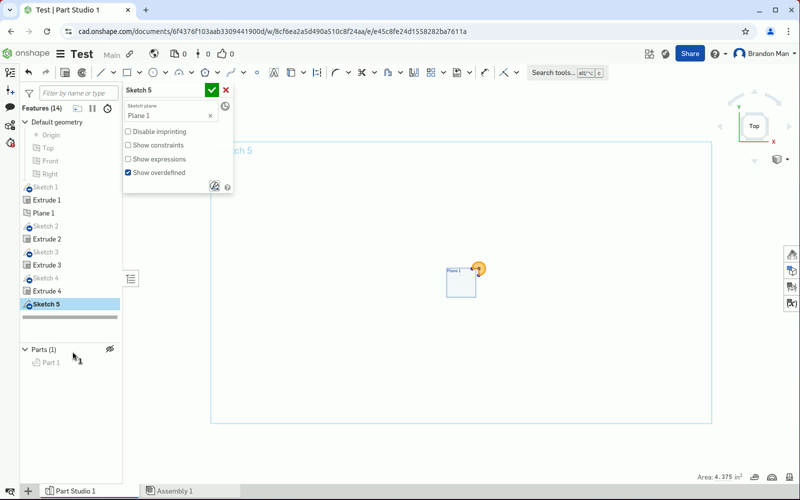
key(shift+y)
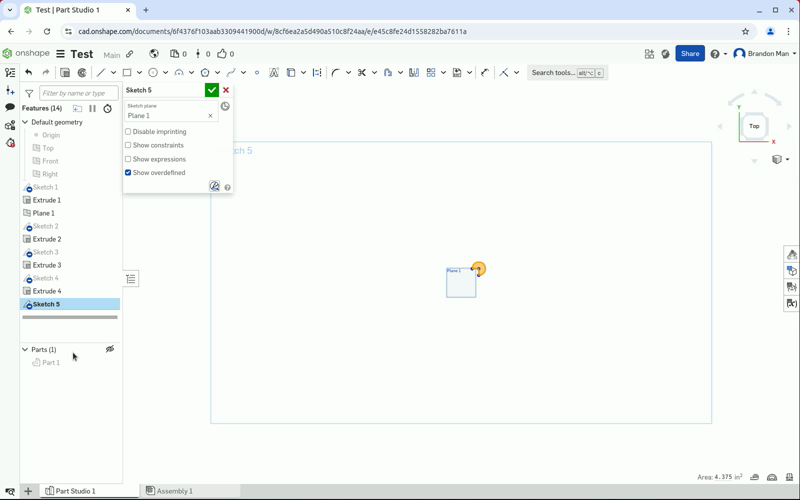
key(shift+e)
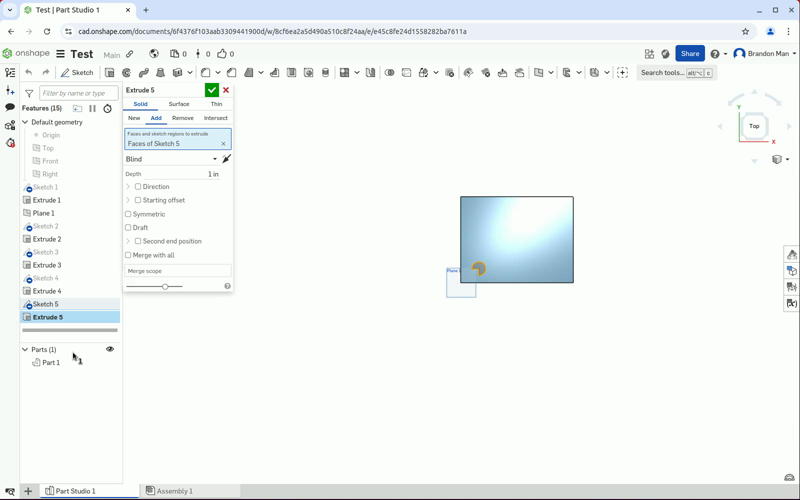
mouse_move(143, 106)
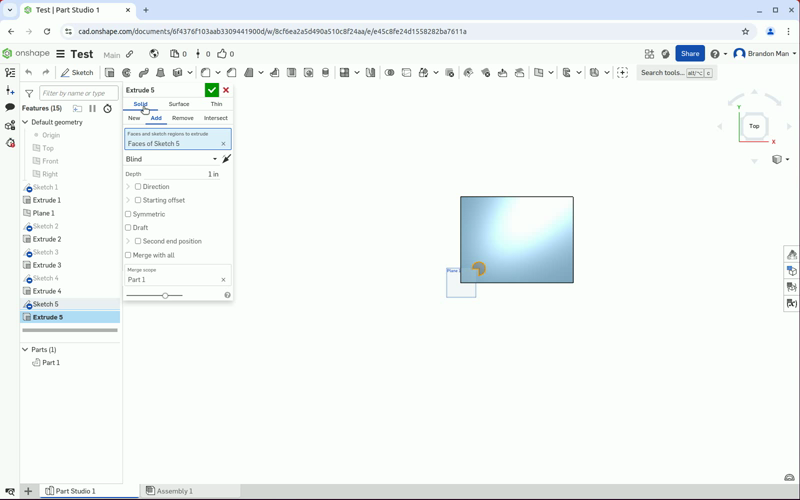
click(143, 106)
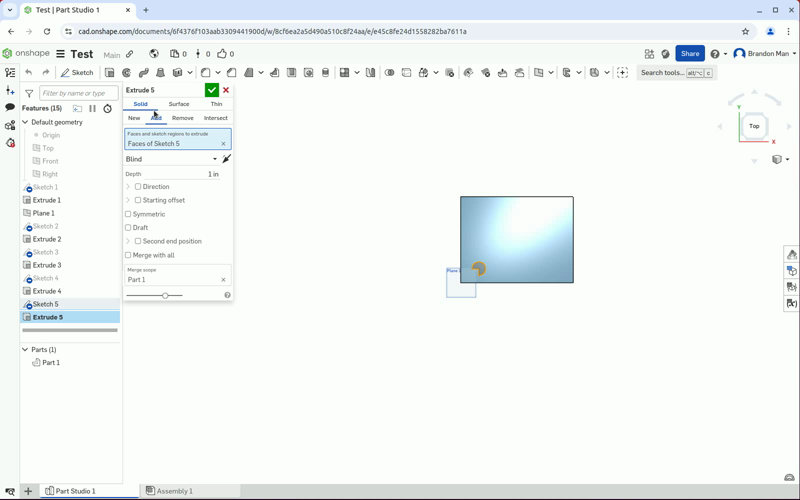
mouse_move(186, 120)
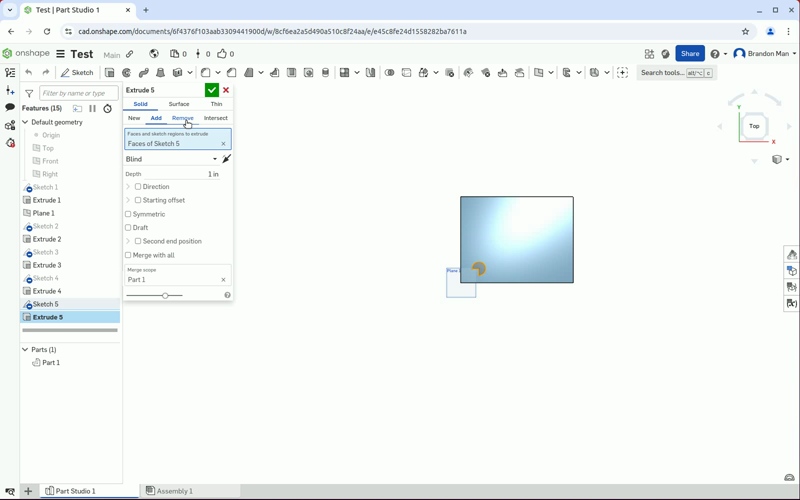
click(186, 120)
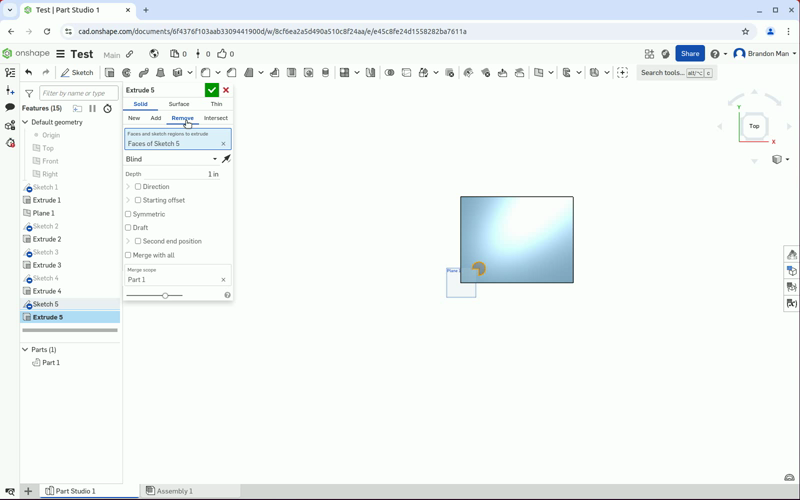
key(tab, 4)
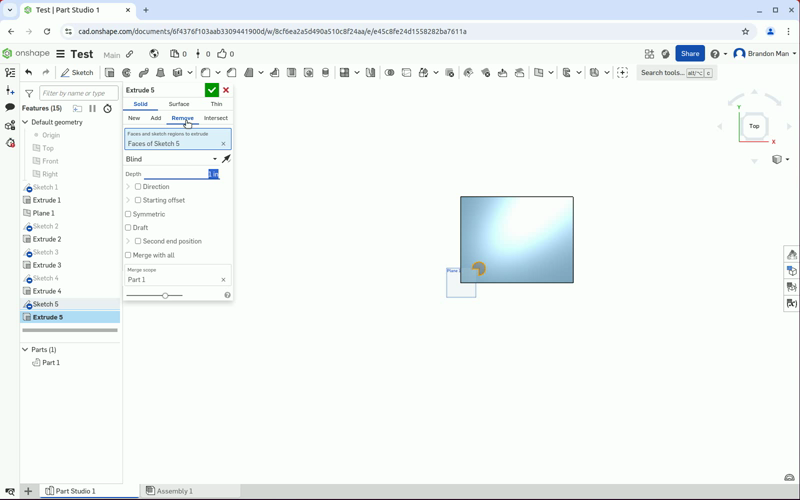
text(17.09)
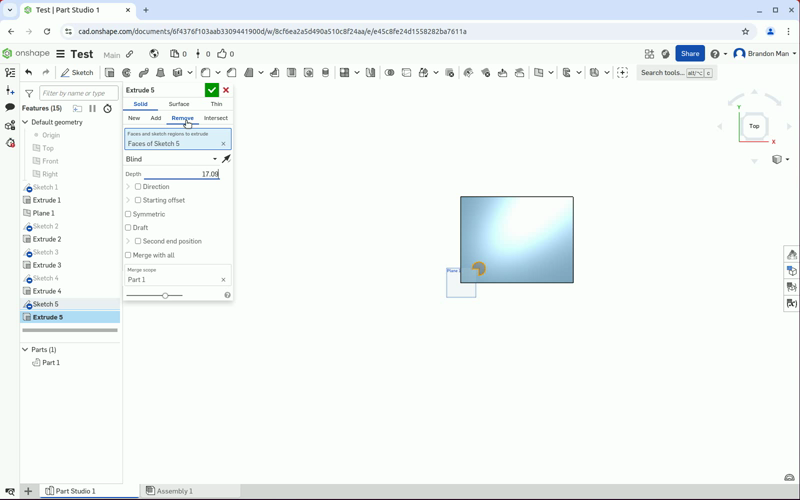
key(tab, 6)
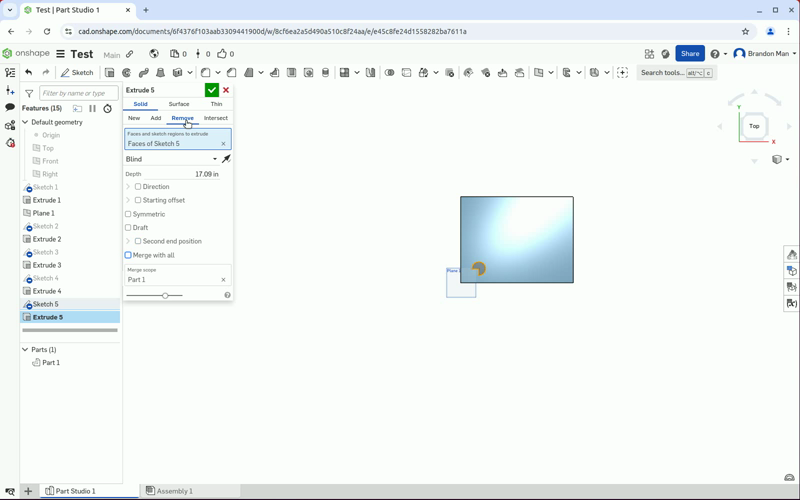
key(space)
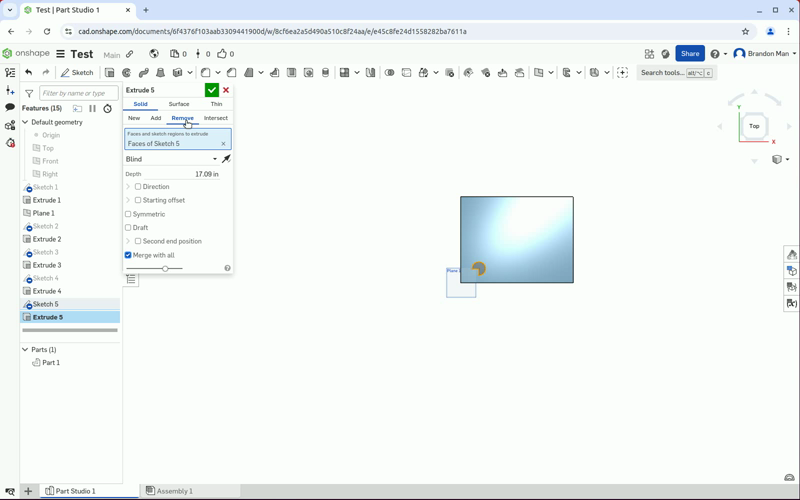
key(enter)
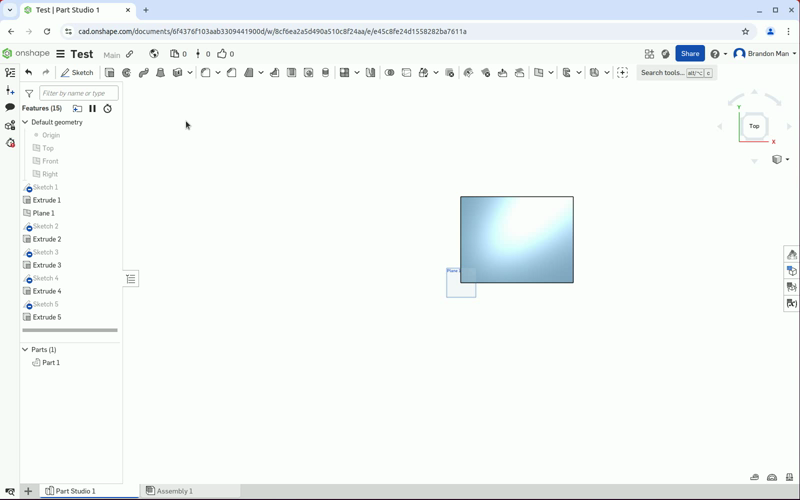
key(shift+h)
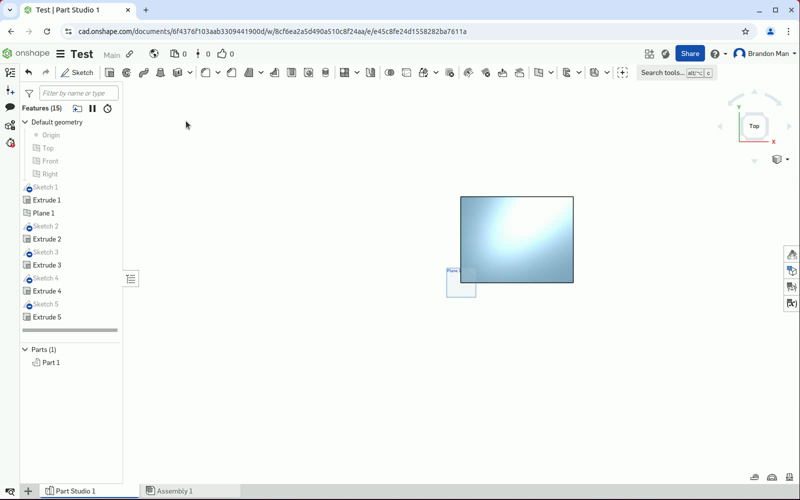
key(shift+h)
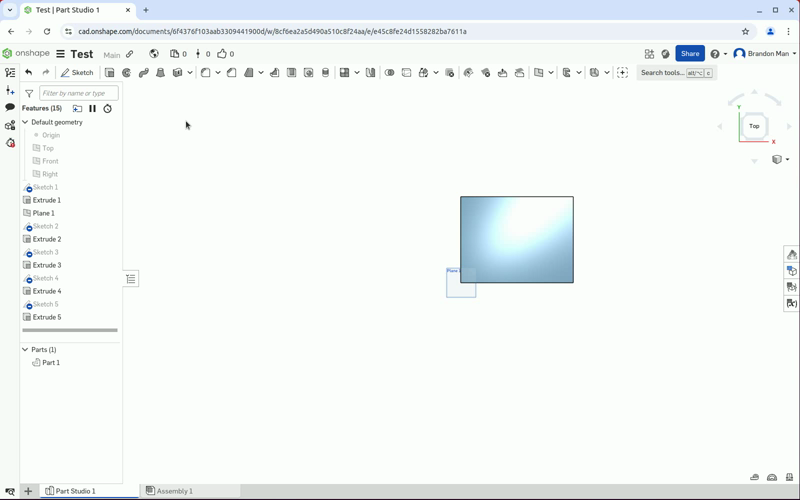
mouse_move(73, 189)
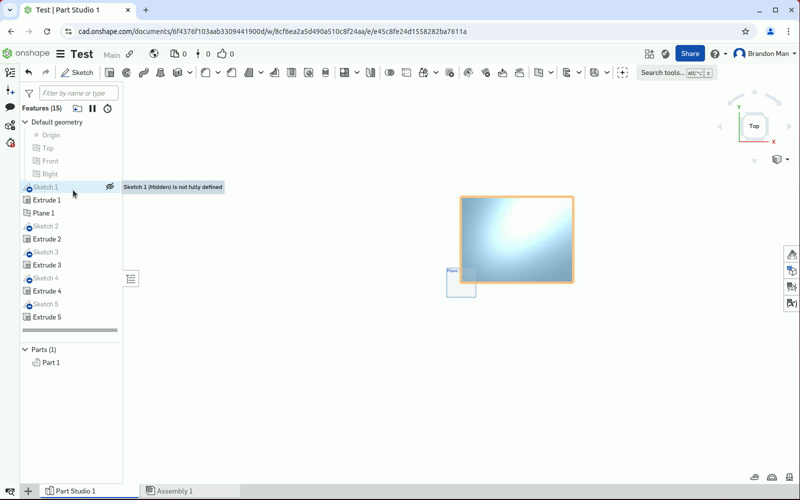
click(73, 189)
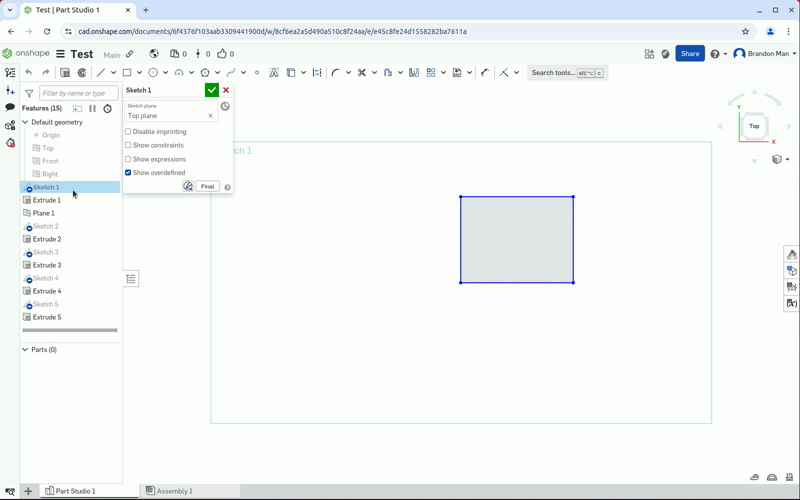
mouse_move(229, 92)
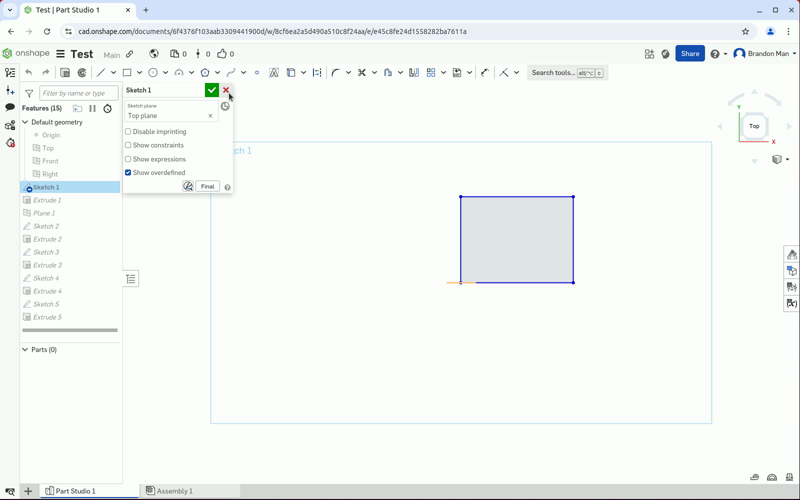
click(229, 92)
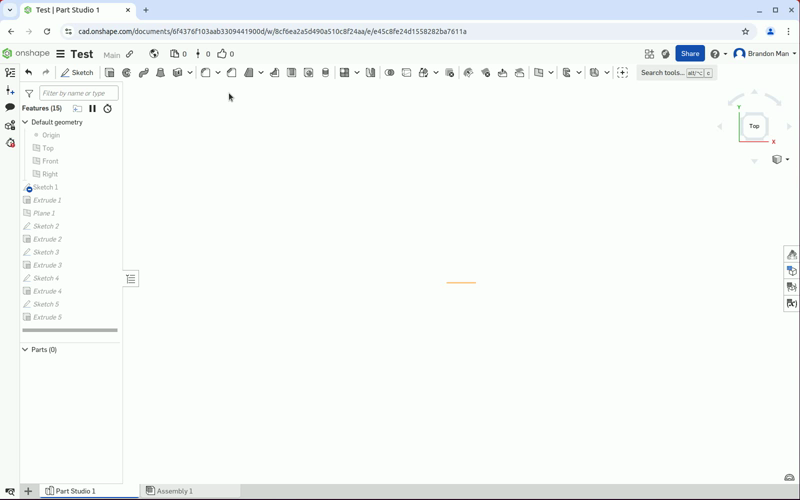
key(shift+s)
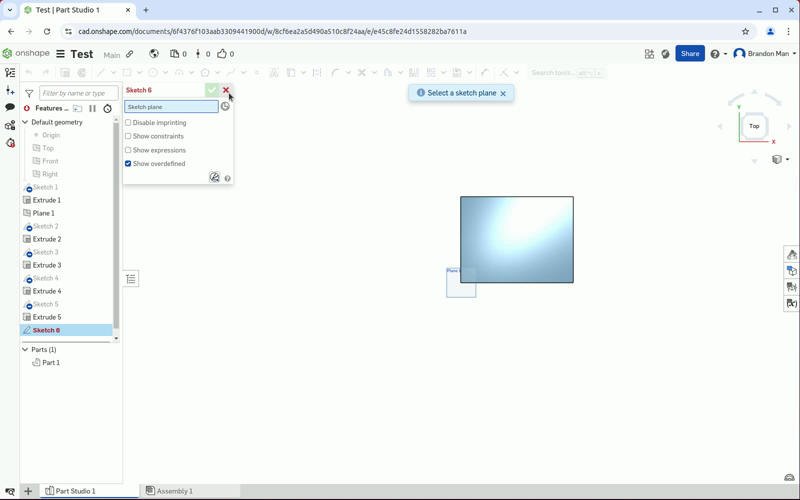
mouse_move(69, 215)
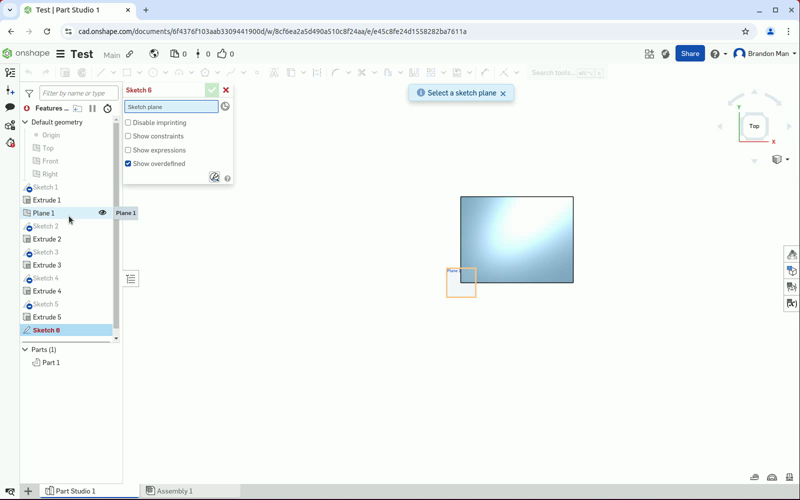
click(69, 215)
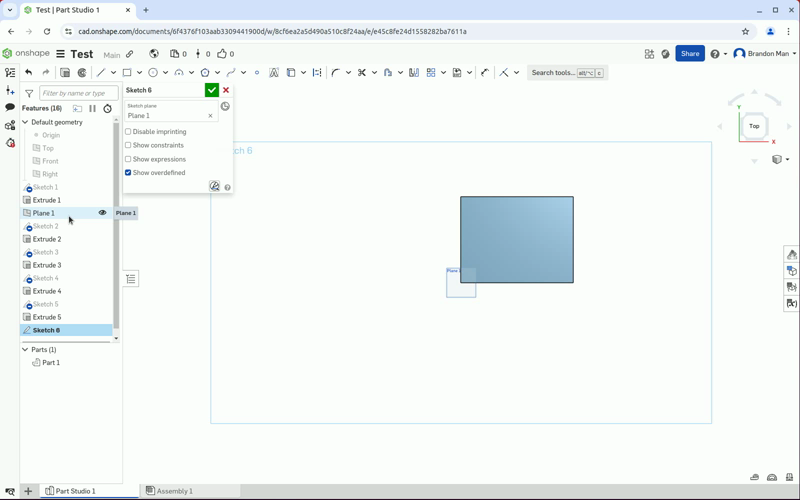
mouse_move(73, 352)
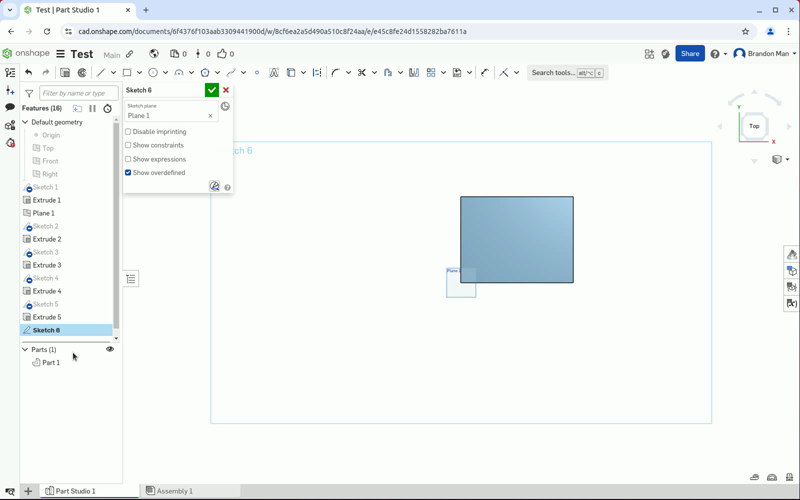
key(y)
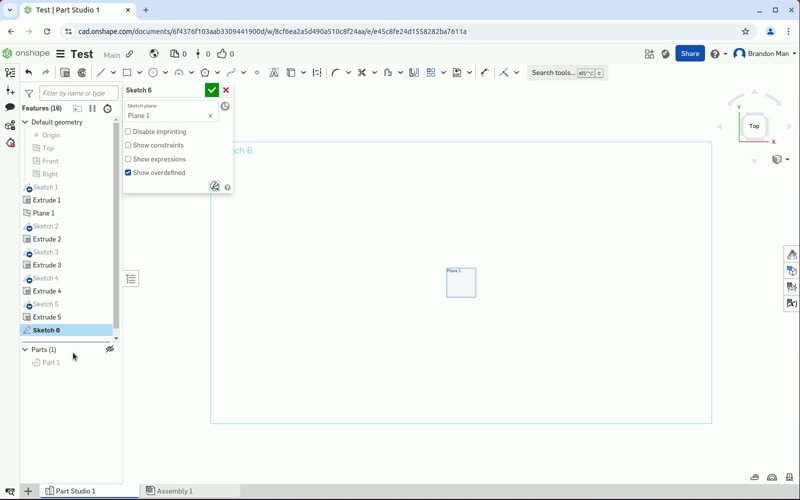
key(a)
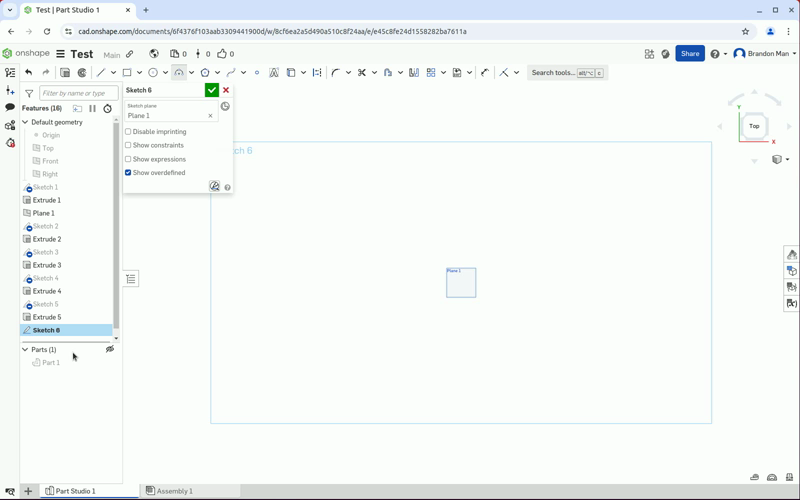
key_down(shift)
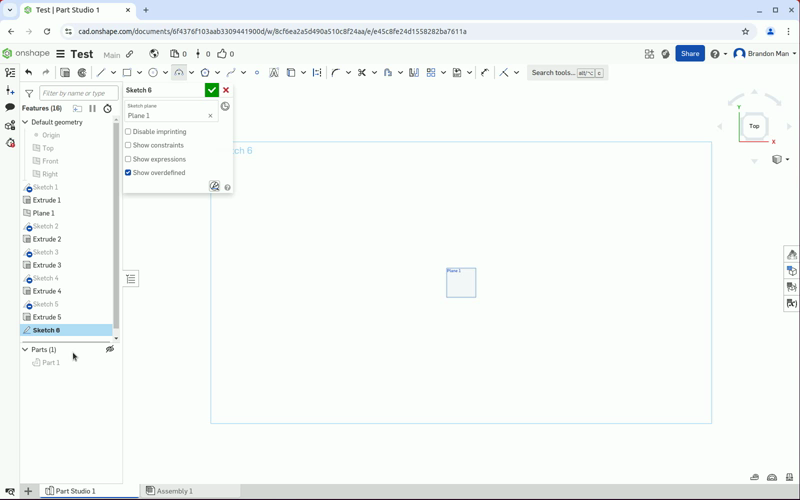
mouse_move(472, 268)
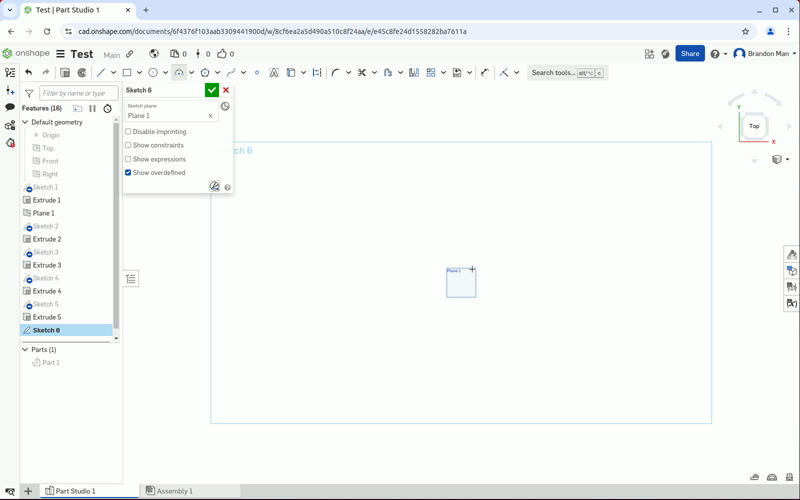
click(472, 268)
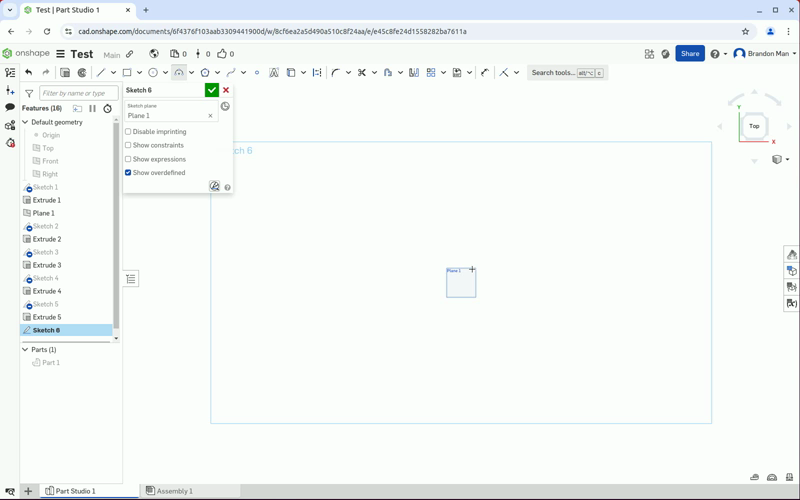
key_up(shift)
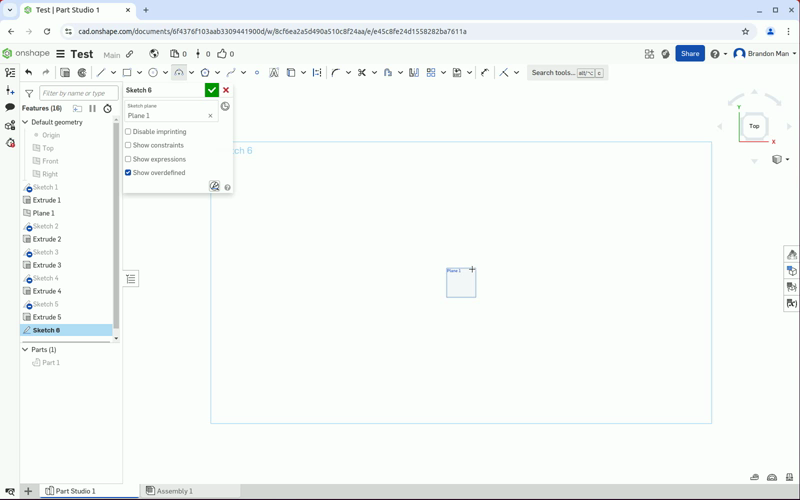
key_down(shift)
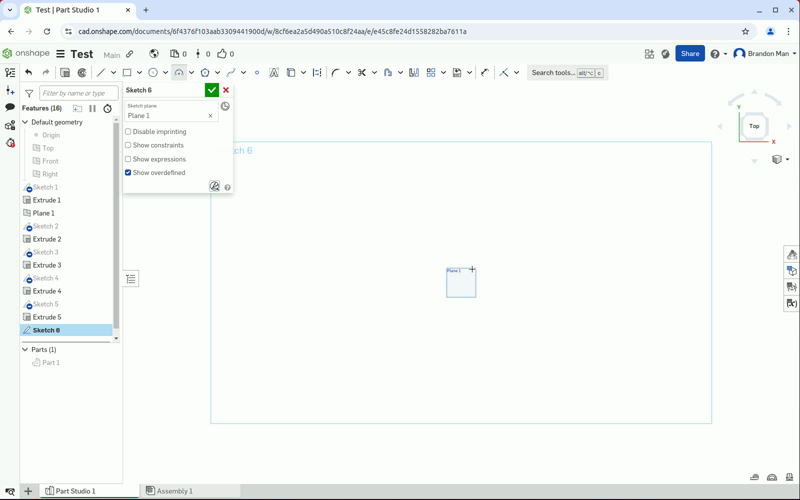
mouse_move(479, 275)
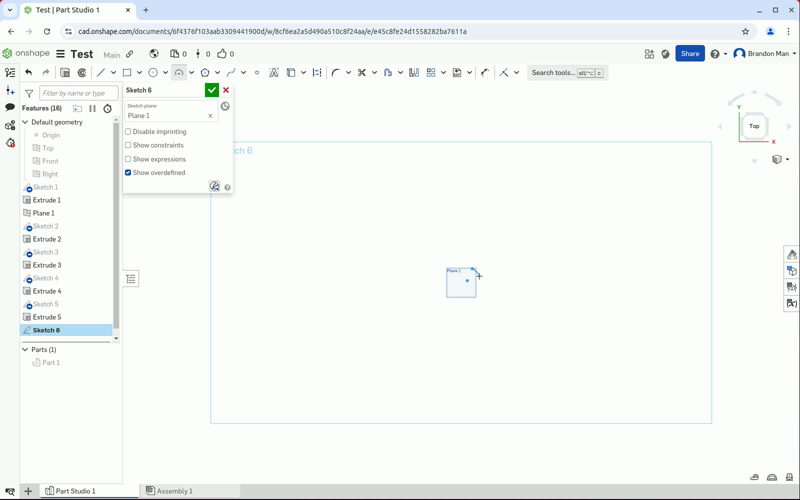
click(479, 275)
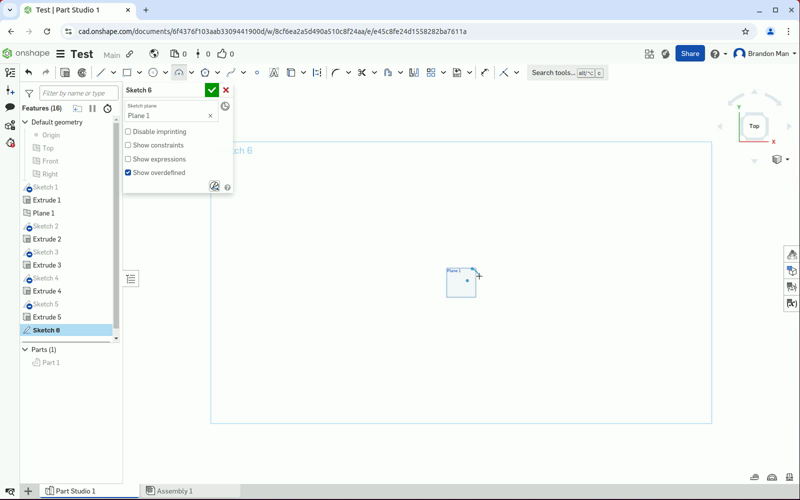
mouse_move(474, 273)
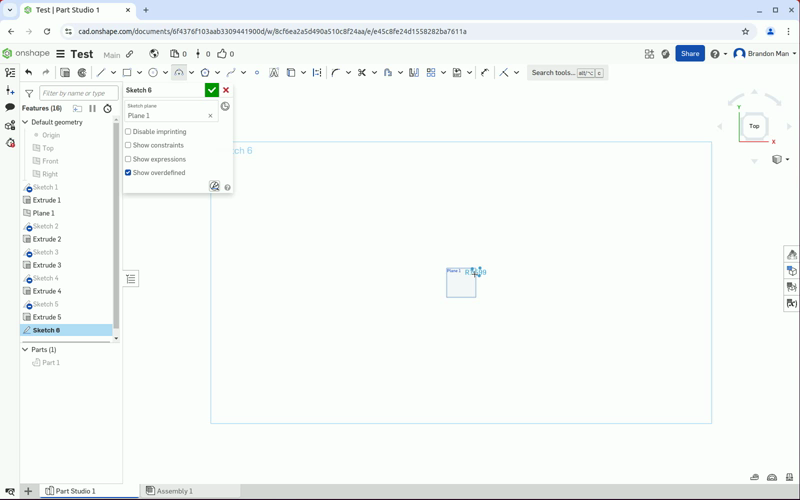
click(474, 273)
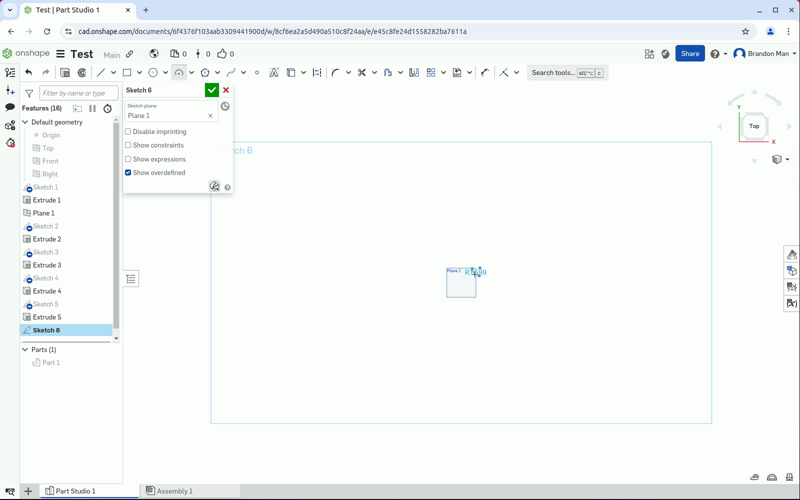
key_up(shift)
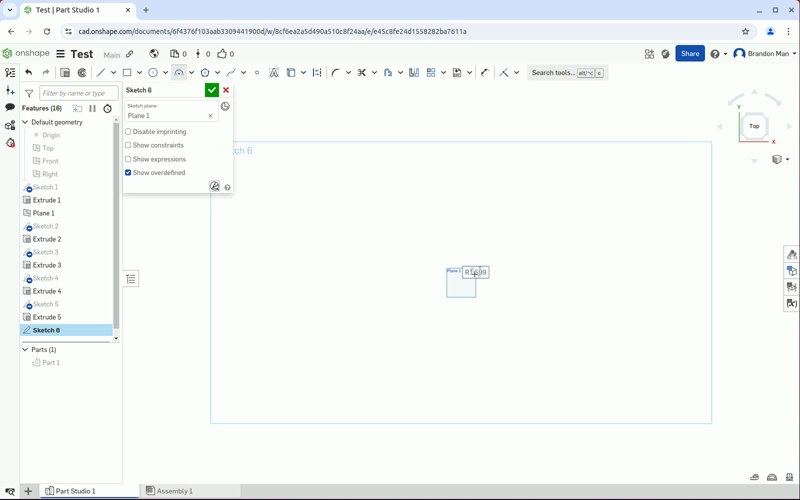
key(esc)
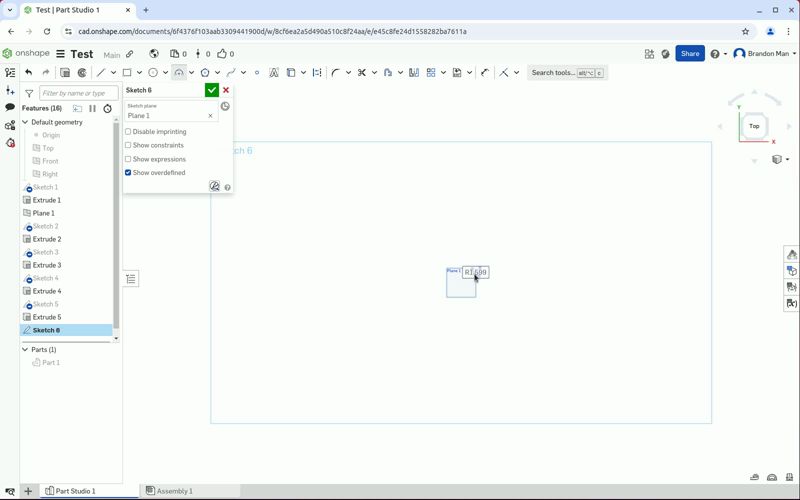
key(l)
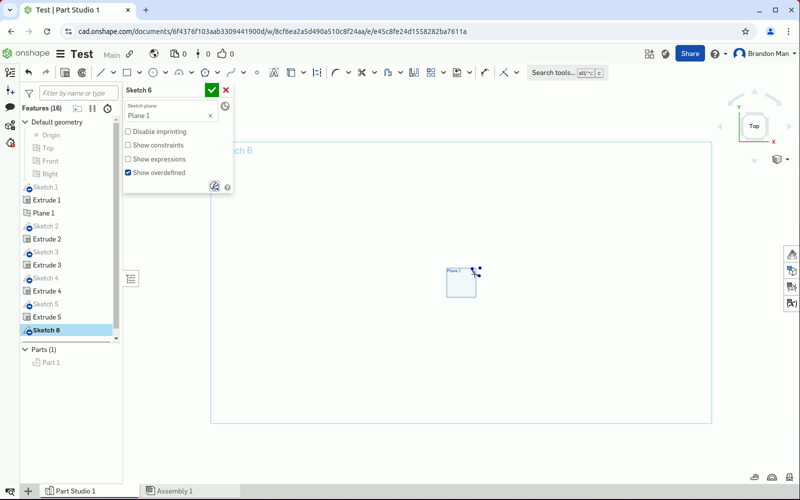
mouse_move(479, 275)
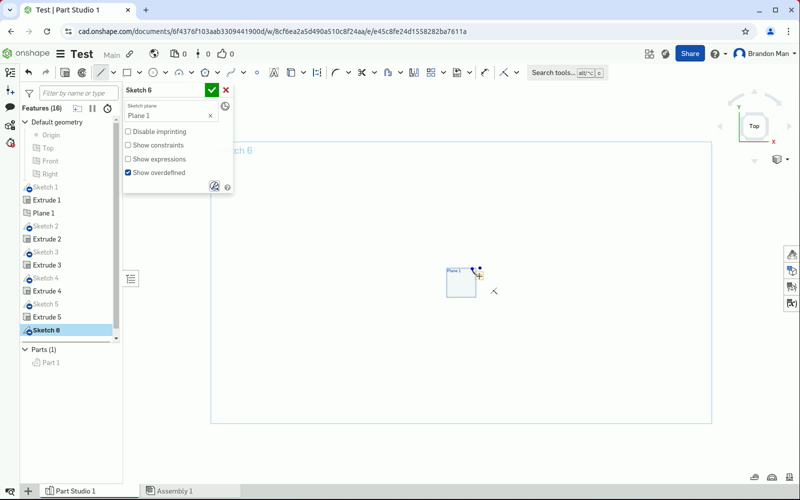
click(479, 275)
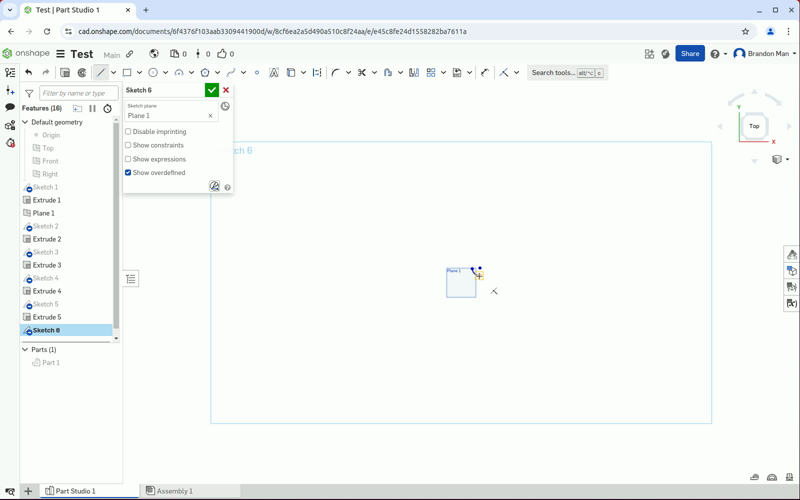
key_down(shift)
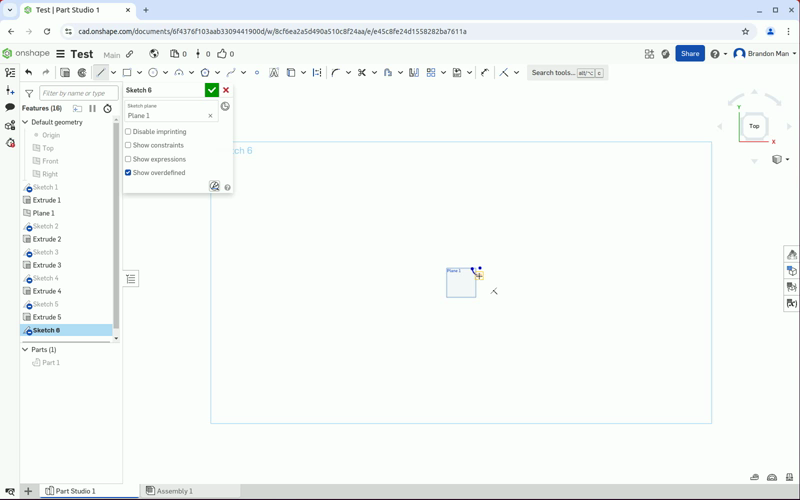
mouse_move(509, 275)
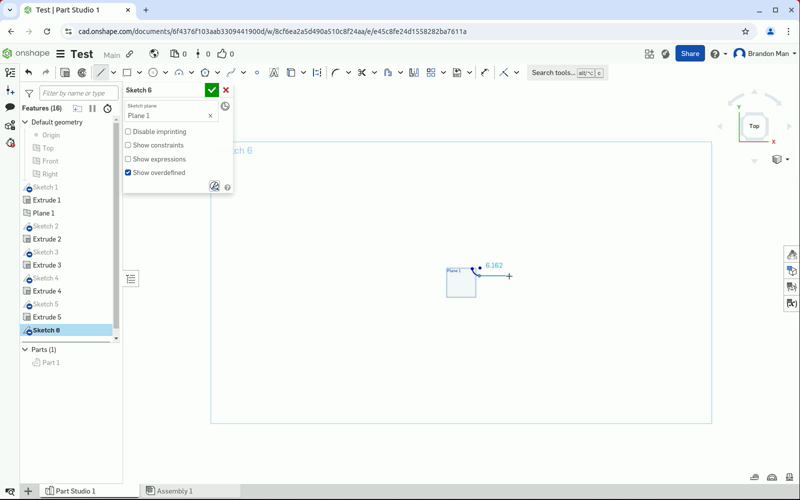
mouse_move(479, 268)
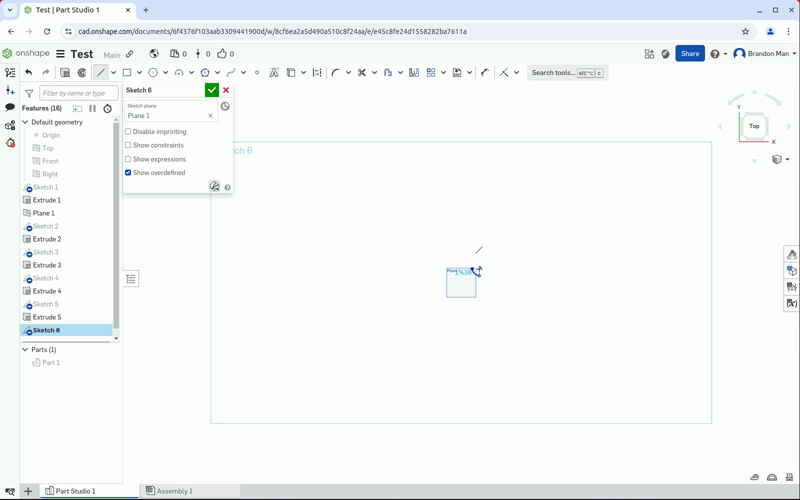
scroll(6)
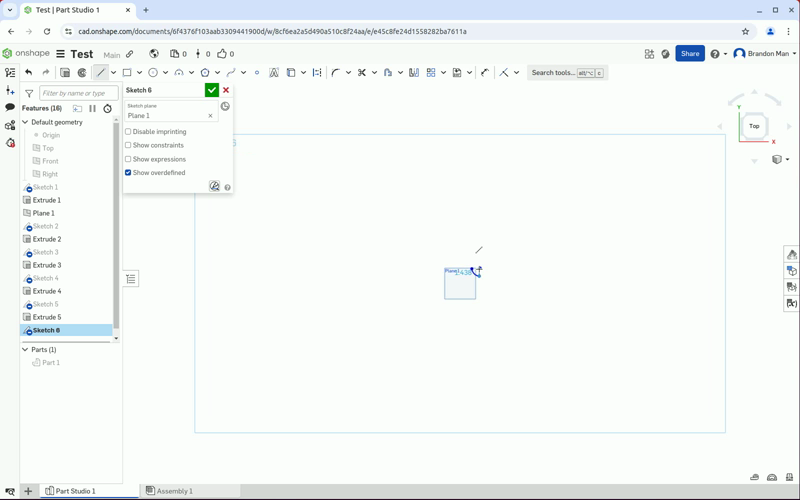
scroll(6)
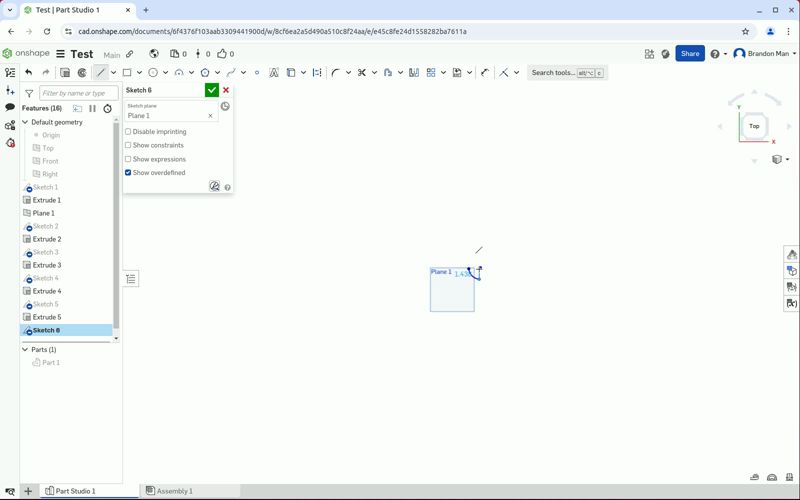
scroll(6)
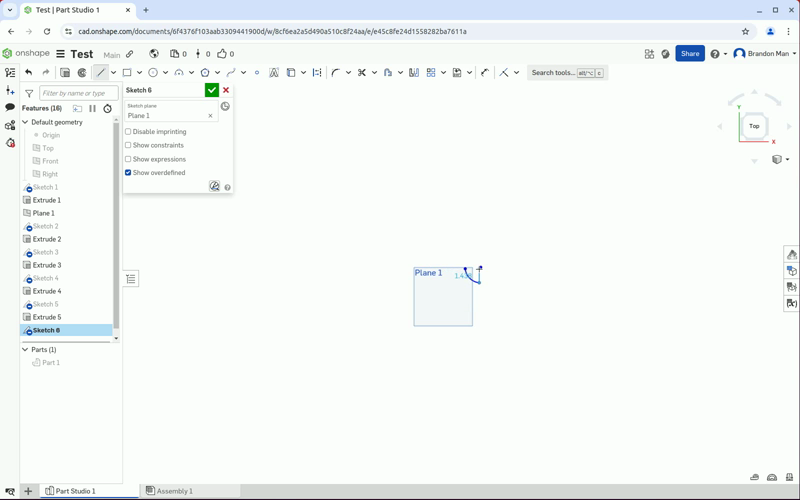
scroll(6)
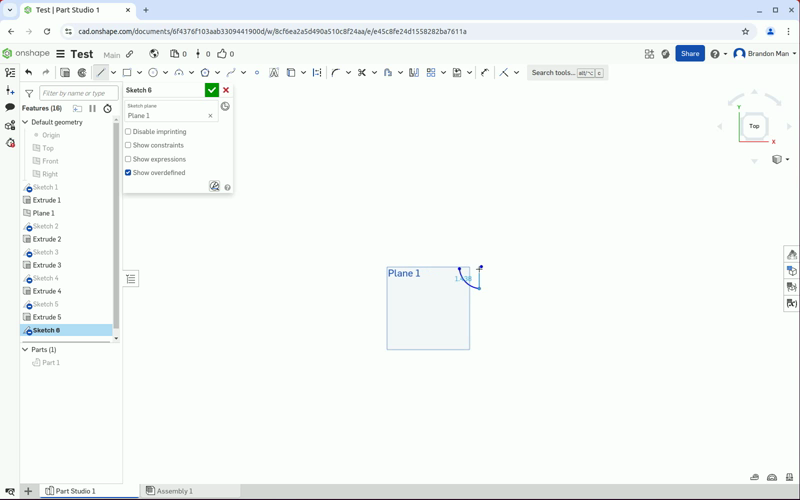
scroll(6)
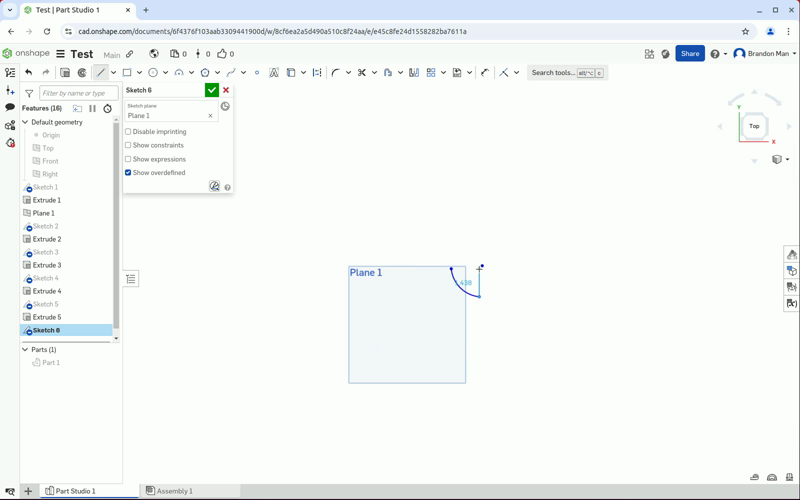
scroll(6)
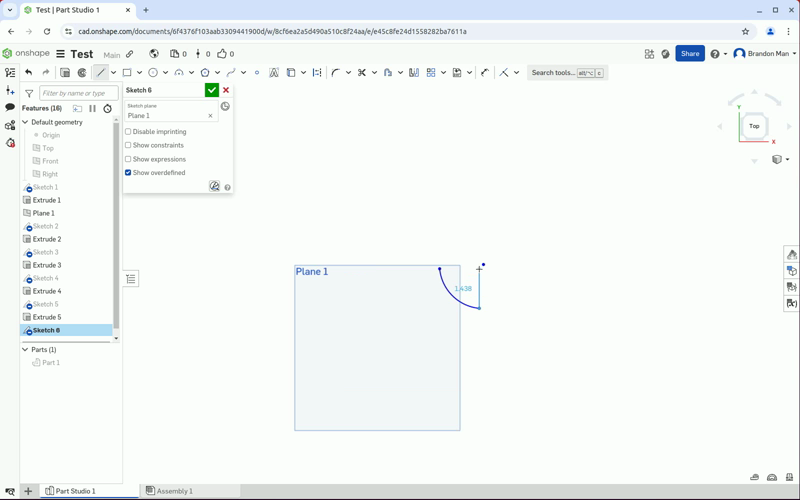
scroll(6)
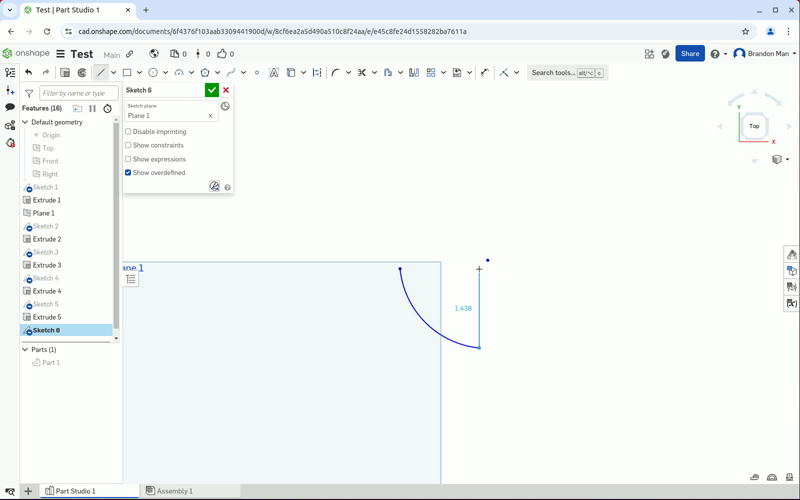
click(479, 268)
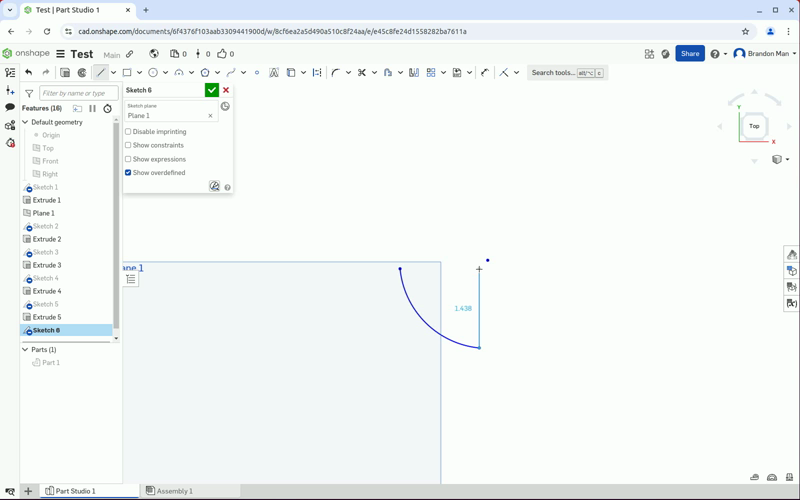
scroll(-6)
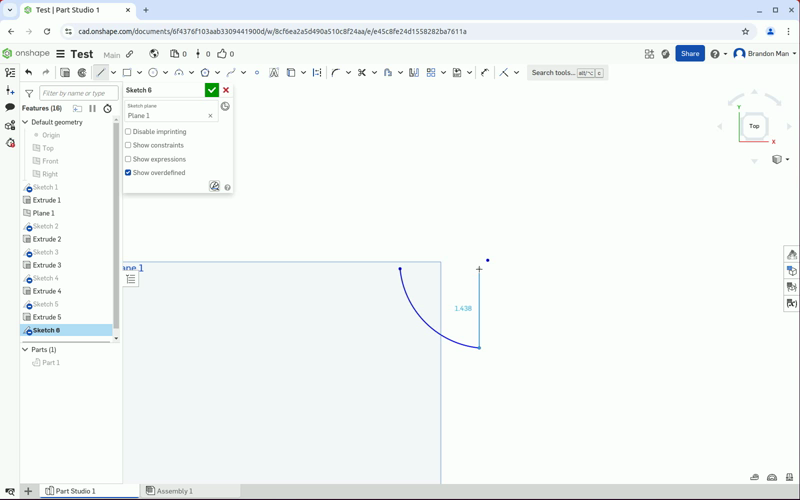
scroll(-6)
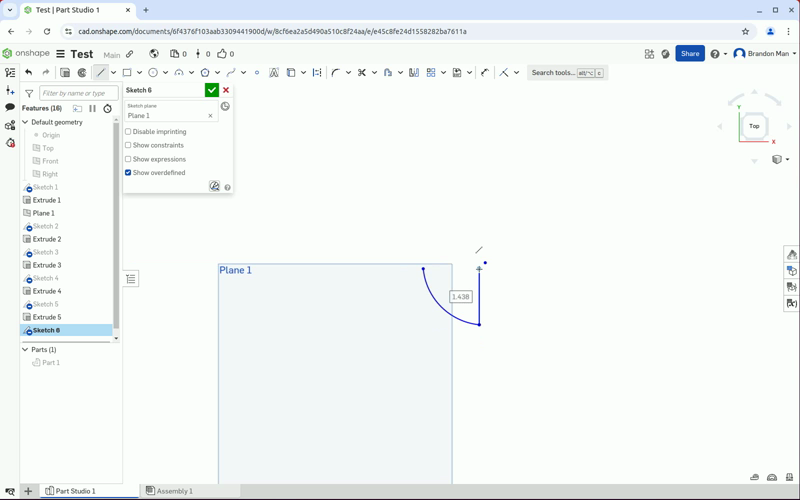
scroll(-6)
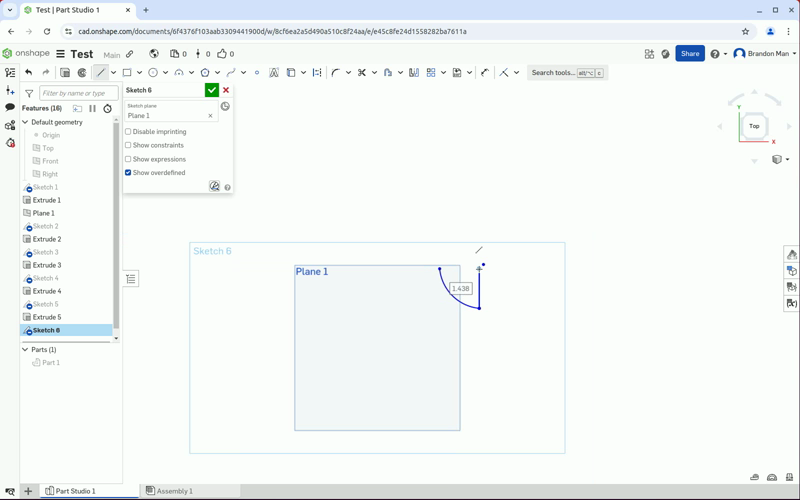
scroll(-6)
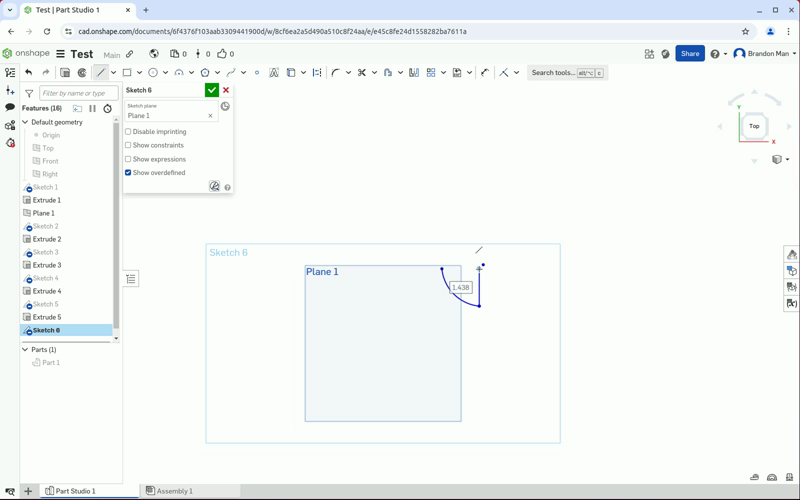
scroll(-6)
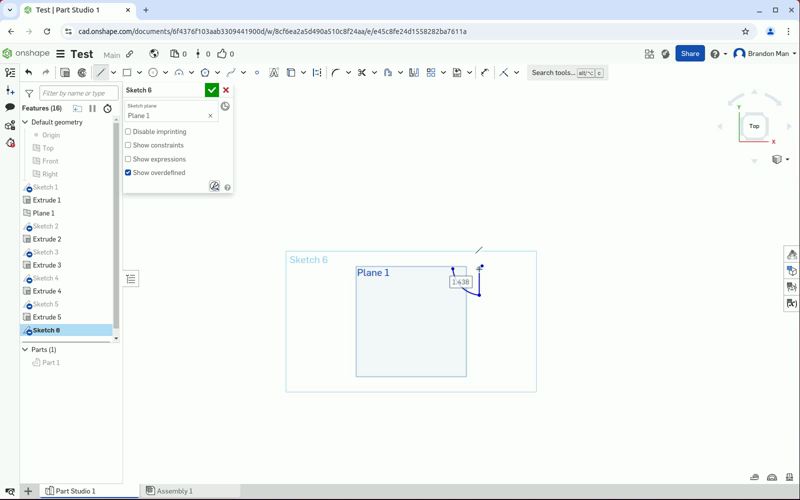
scroll(-6)
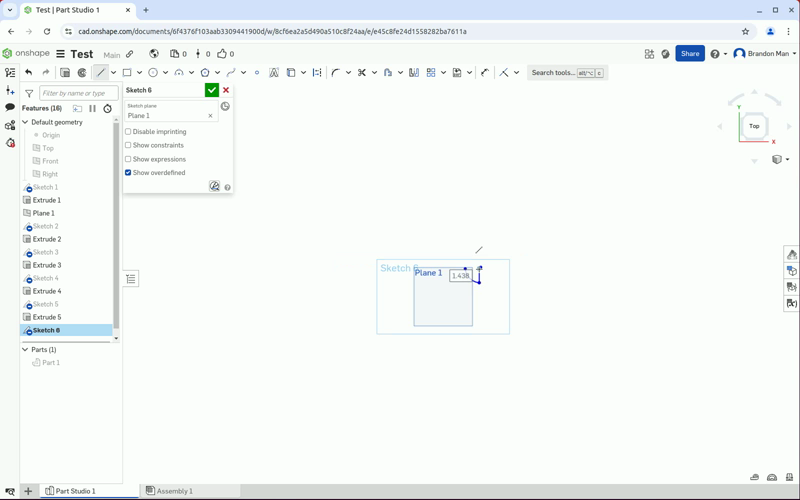
scroll(-6)
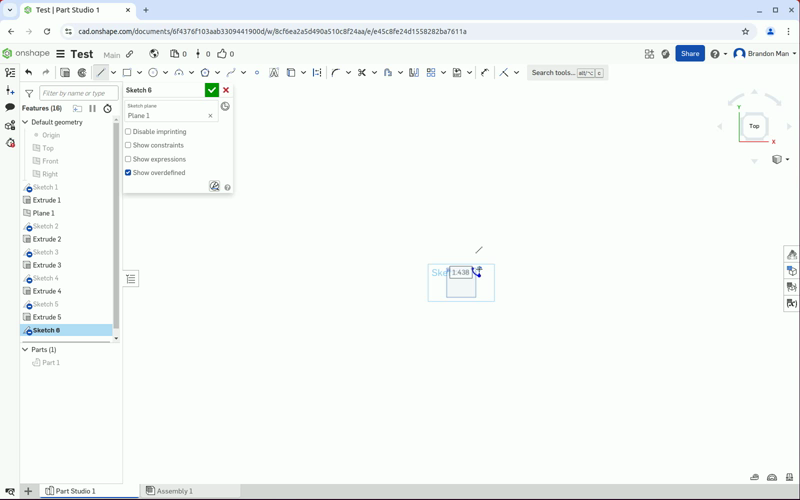
key_up(shift)
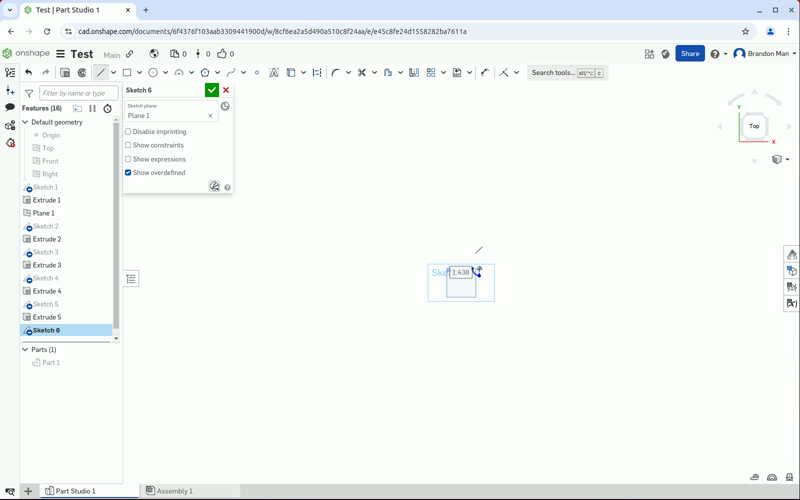
mouse_move(509, 268)
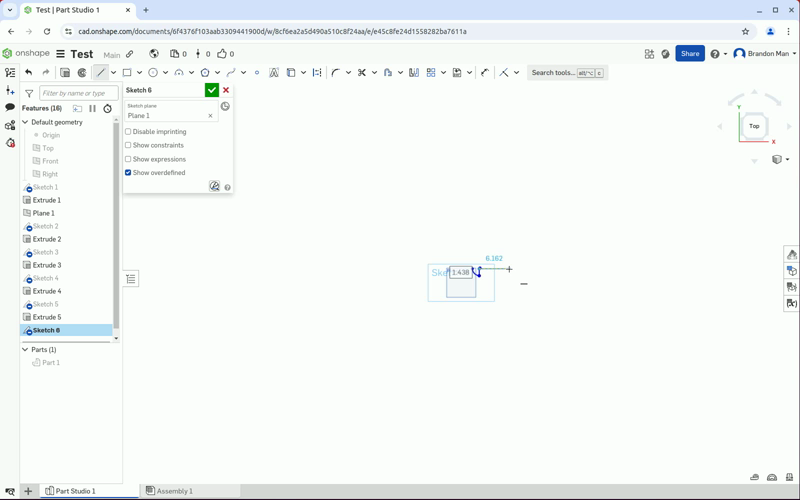
key_down(shift)
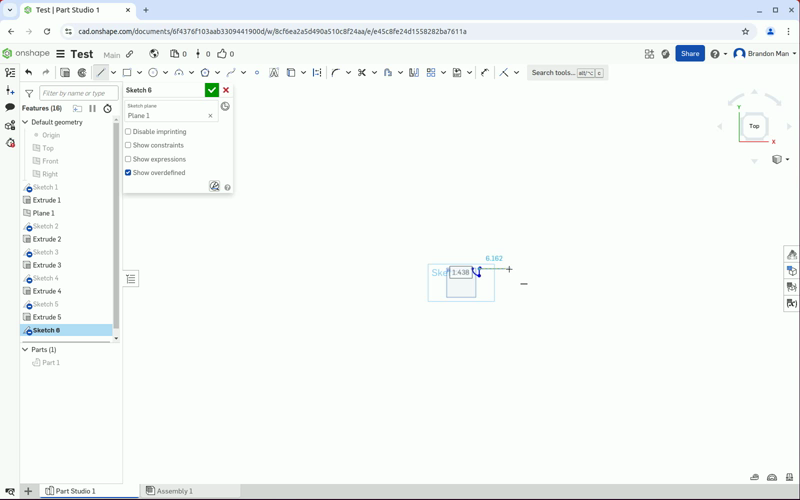
mouse_move(472, 268)
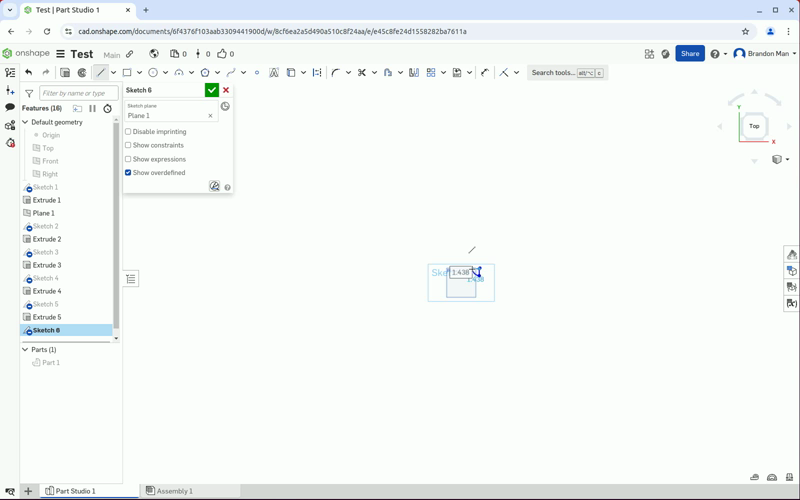
scroll(6)
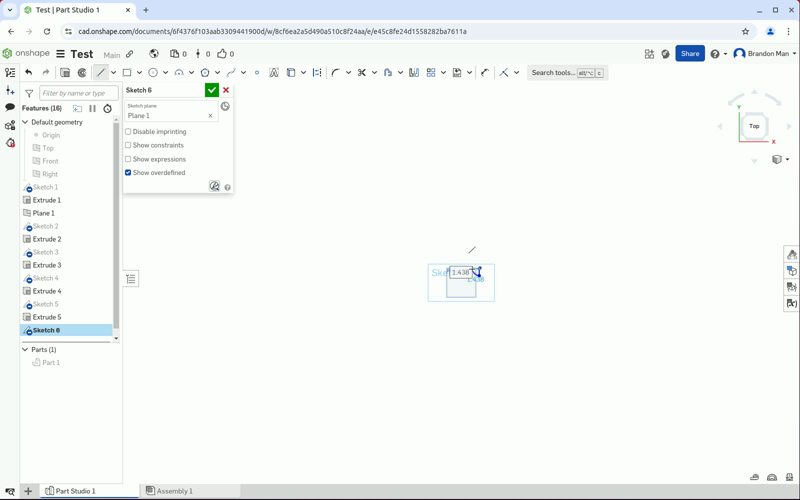
scroll(6)
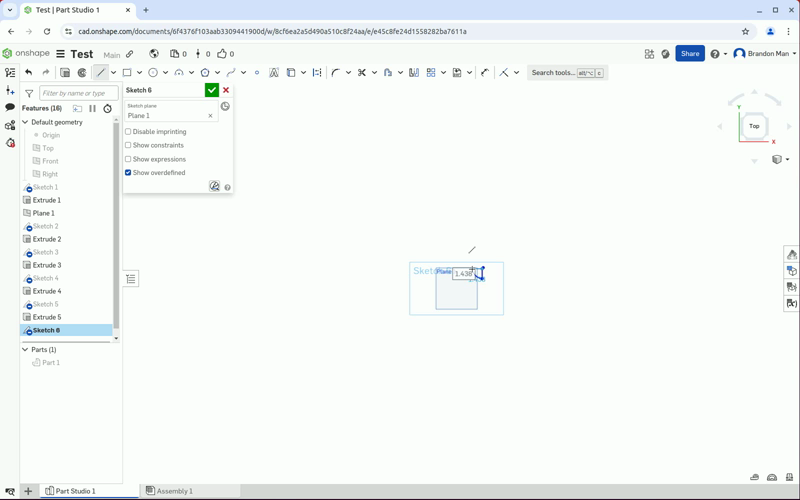
scroll(6)
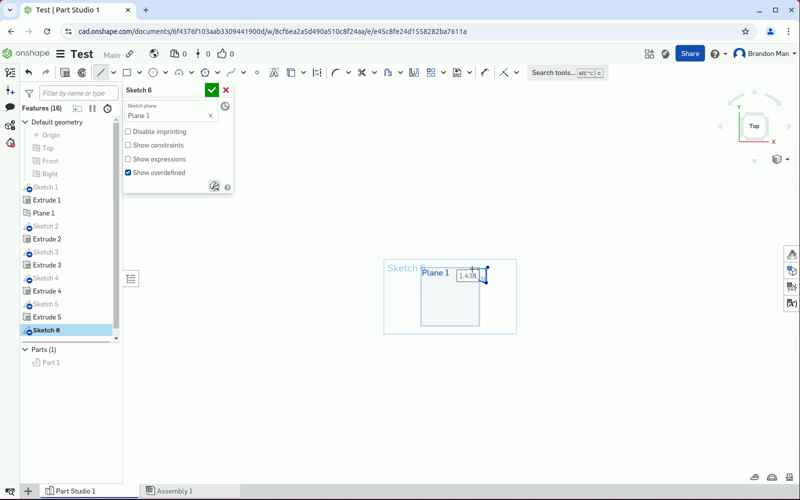
scroll(6)
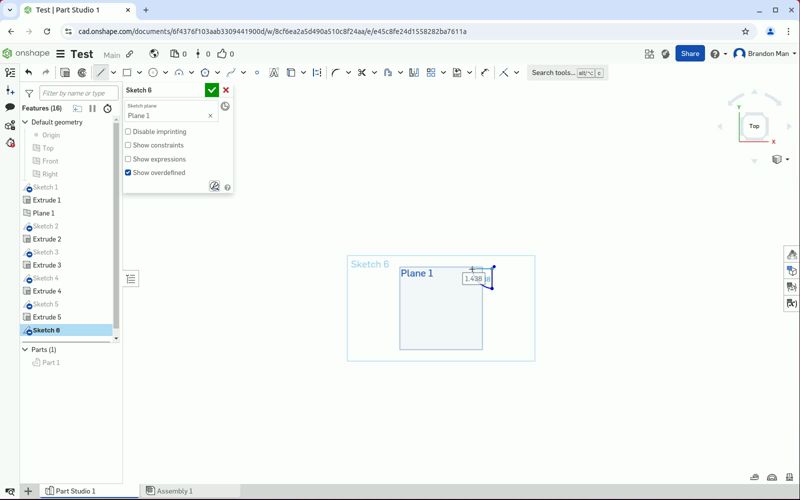
scroll(6)
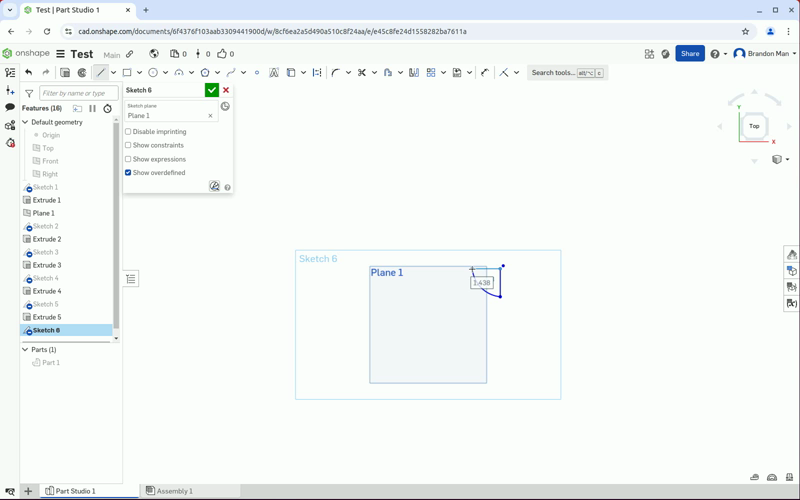
scroll(6)
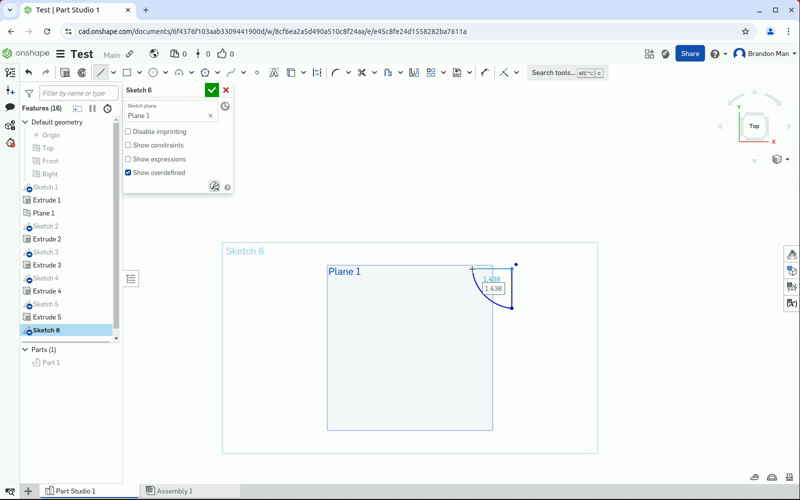
scroll(6)
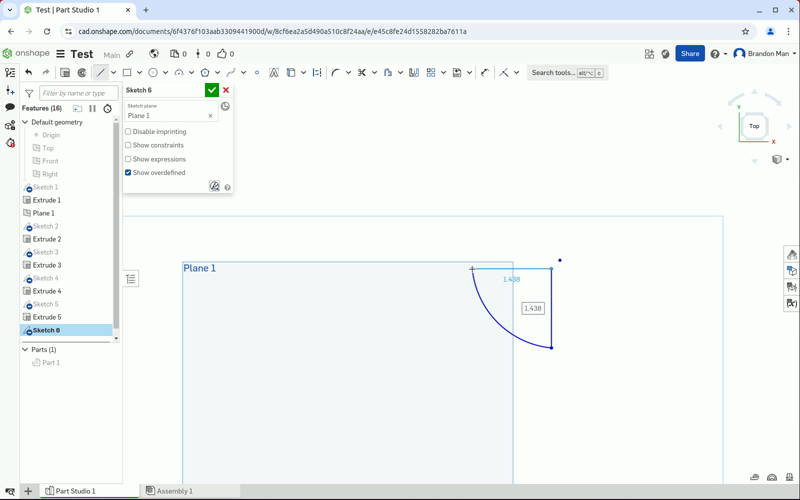
key_up(shift)
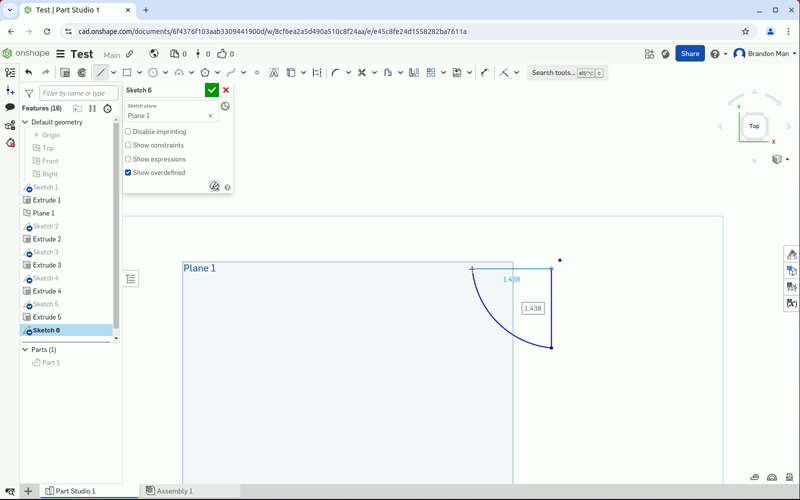
click(472, 268)
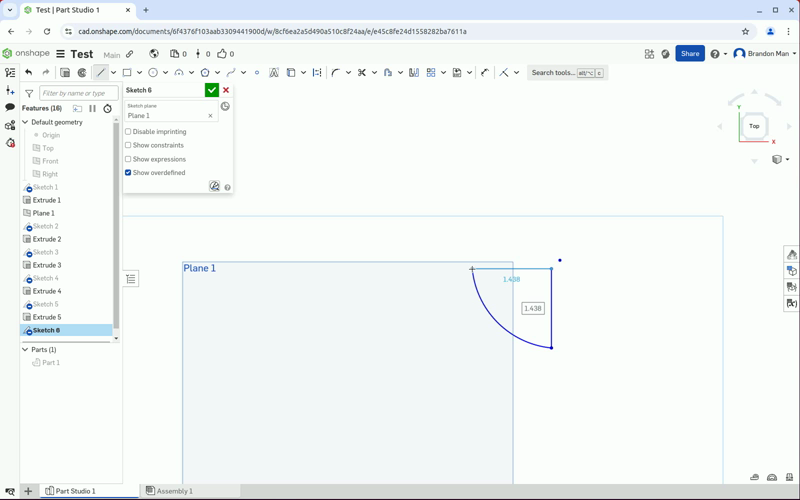
scroll(-6)
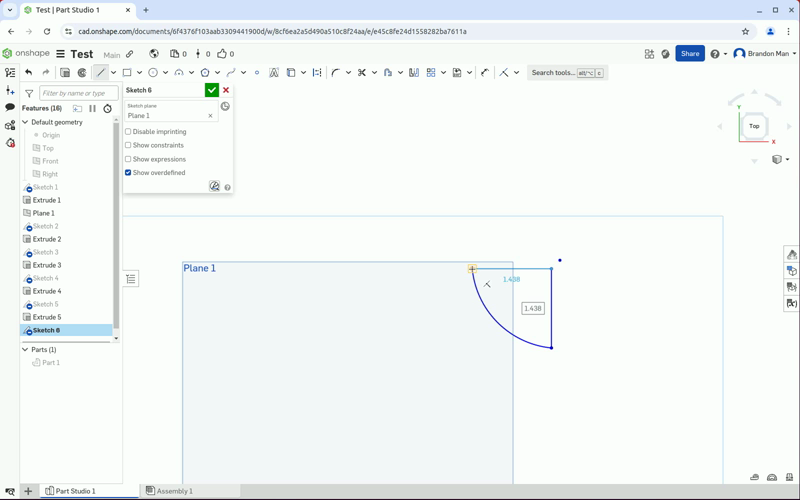
scroll(-6)
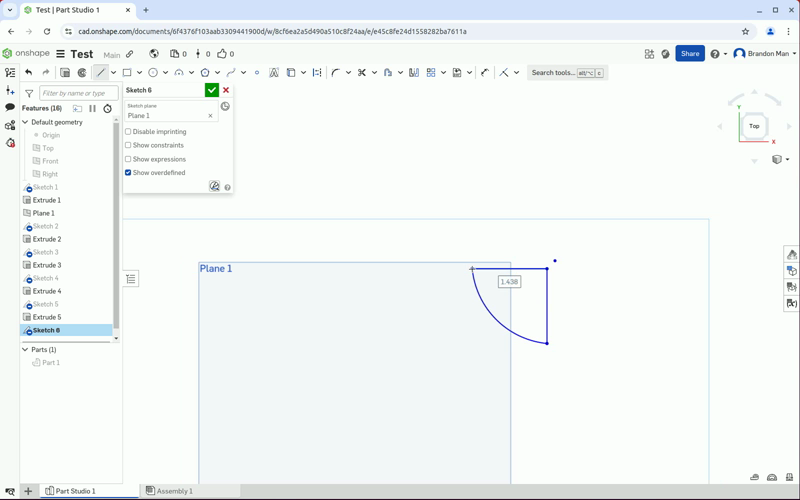
scroll(-6)
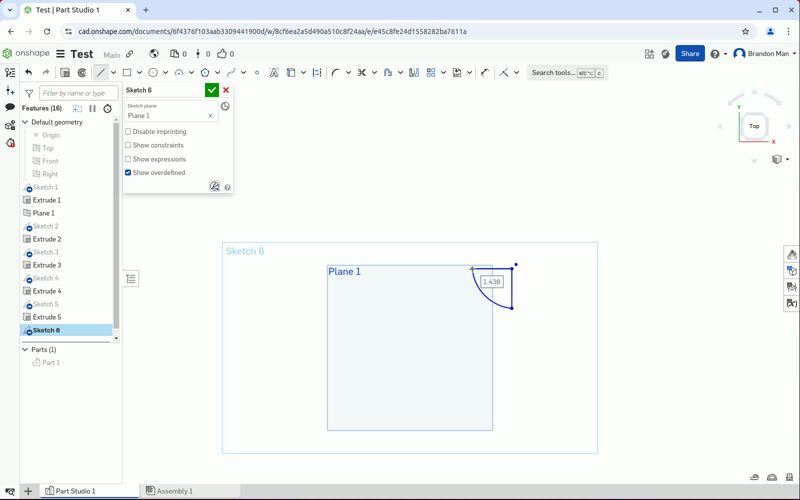
scroll(-6)
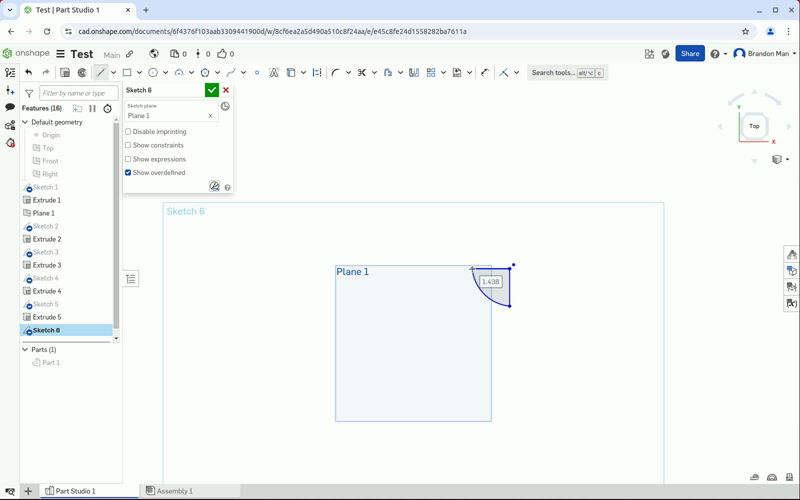
scroll(-6)
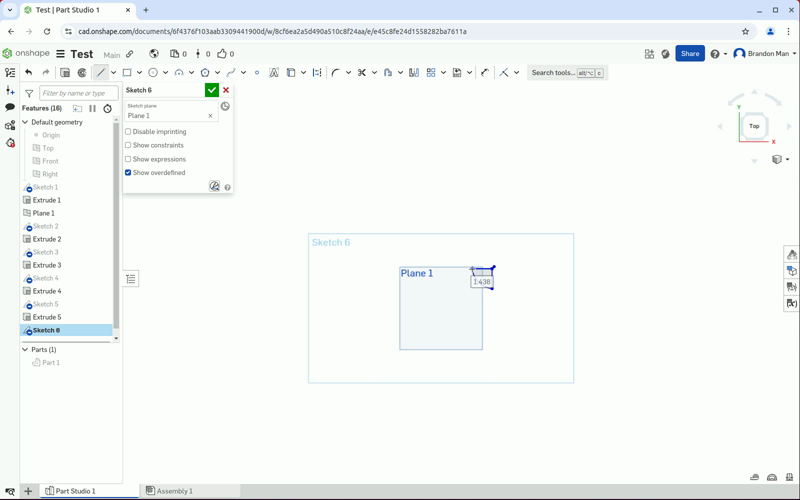
scroll(-6)
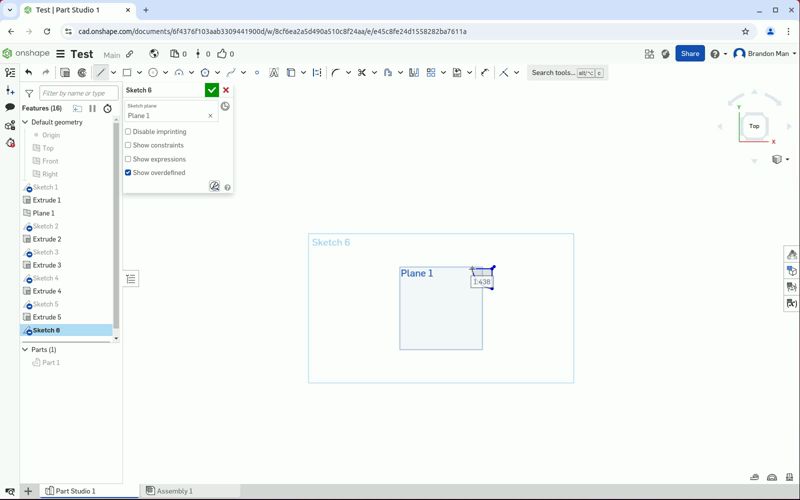
scroll(-6)
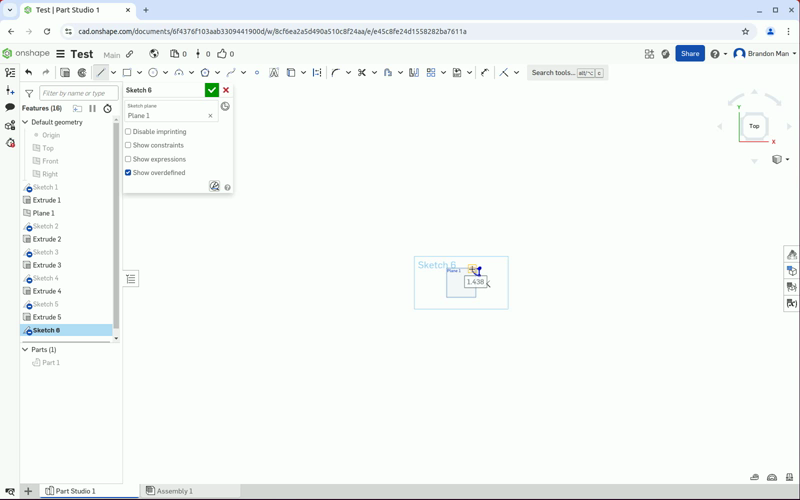
key(esc)
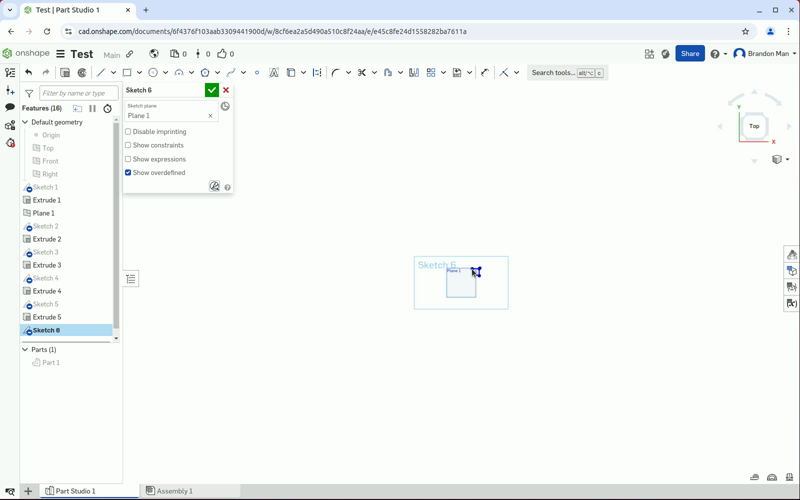
mouse_move(479, 273)
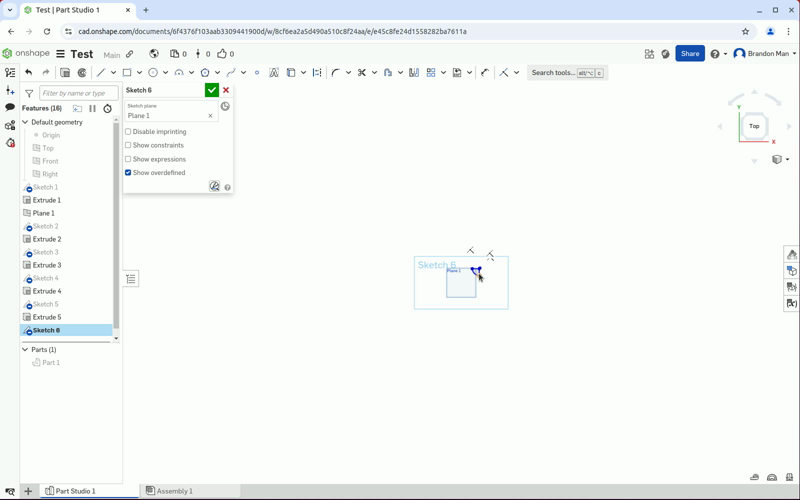
scroll(6)
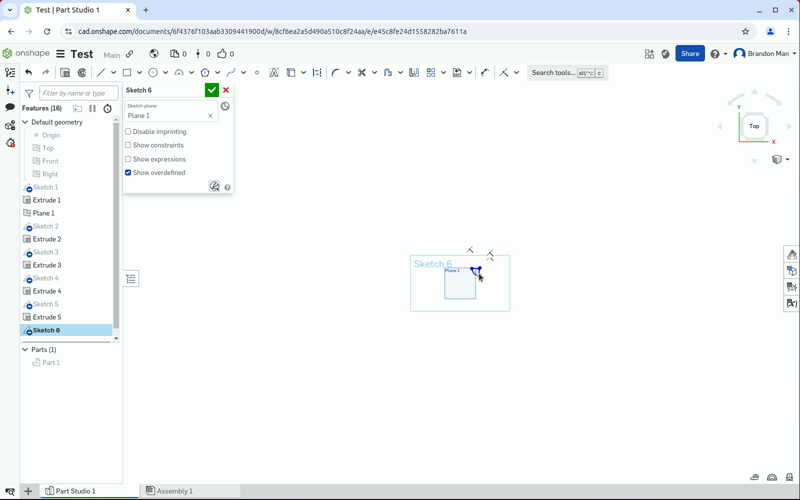
scroll(6)
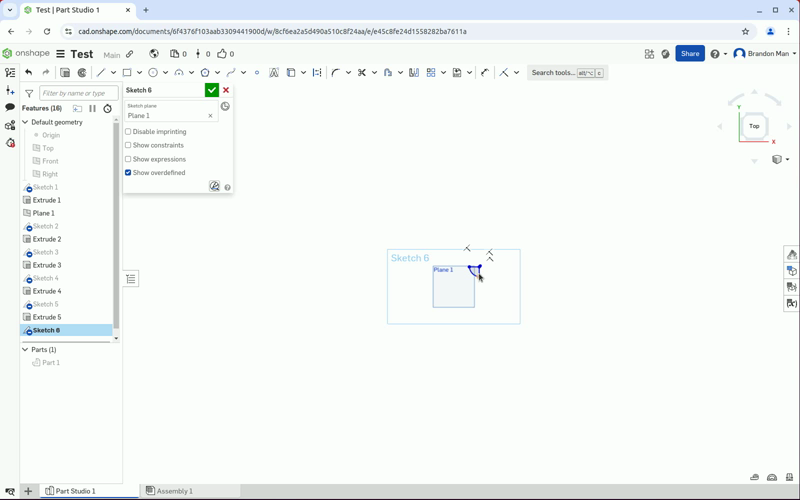
scroll(6)
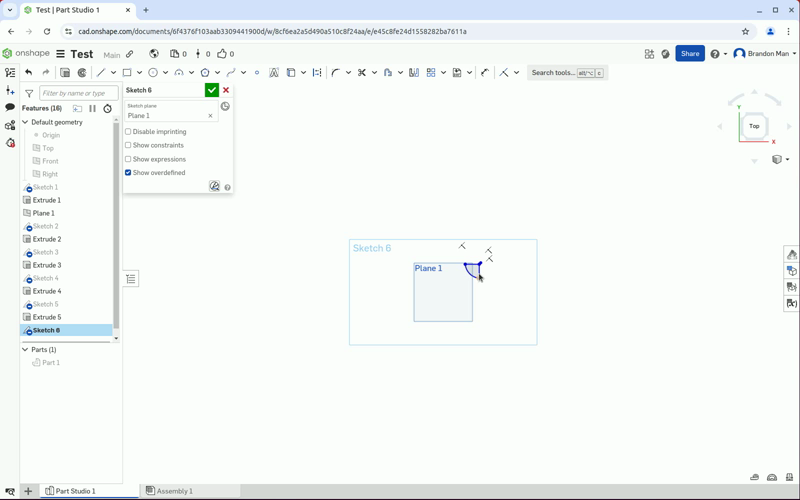
scroll(6)
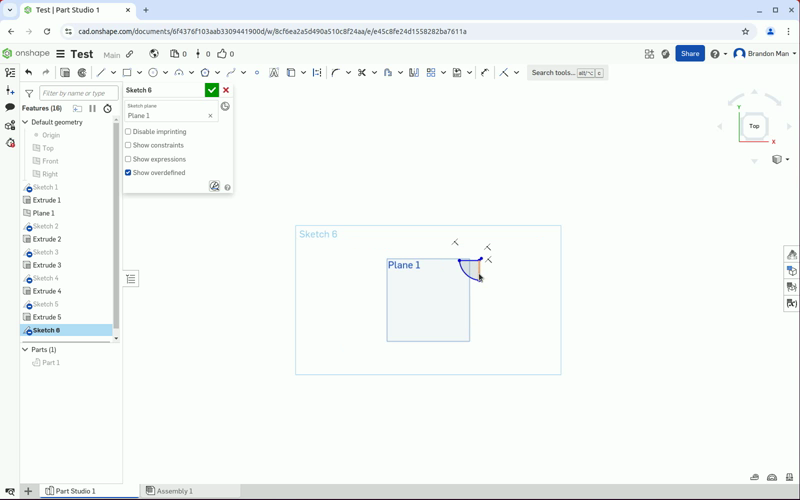
scroll(6)
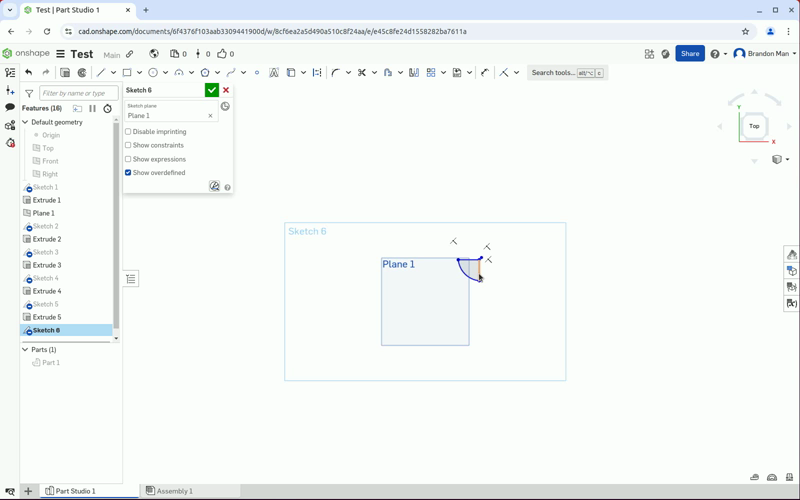
scroll(6)
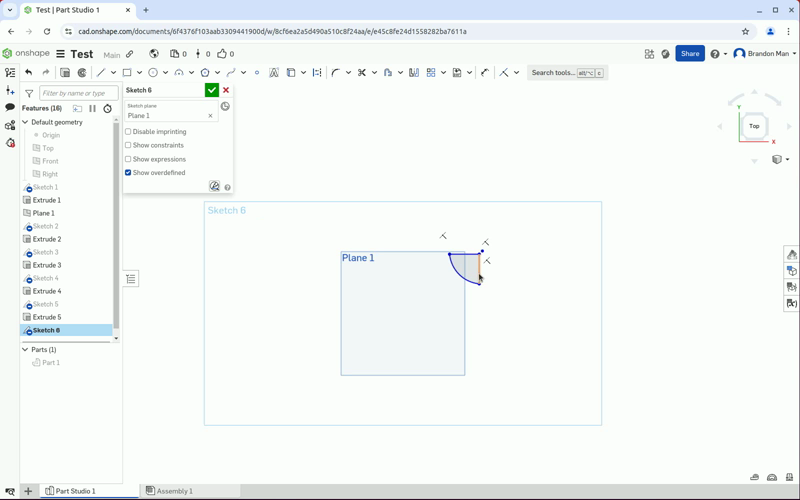
scroll(6)
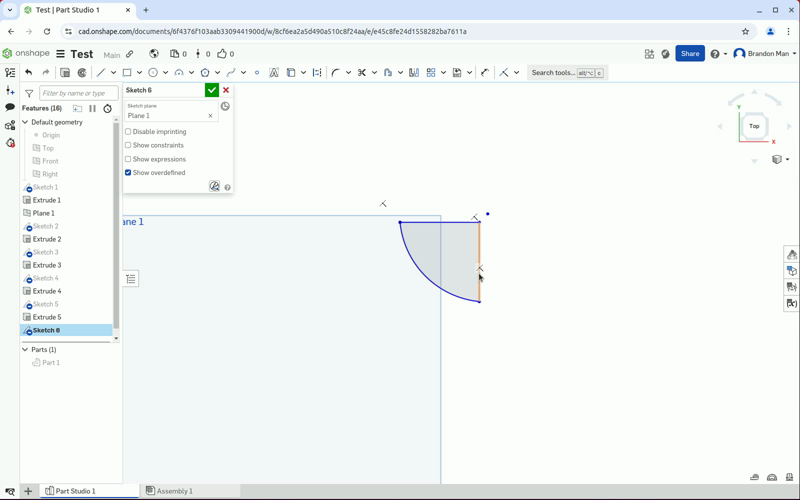
click(479, 273)
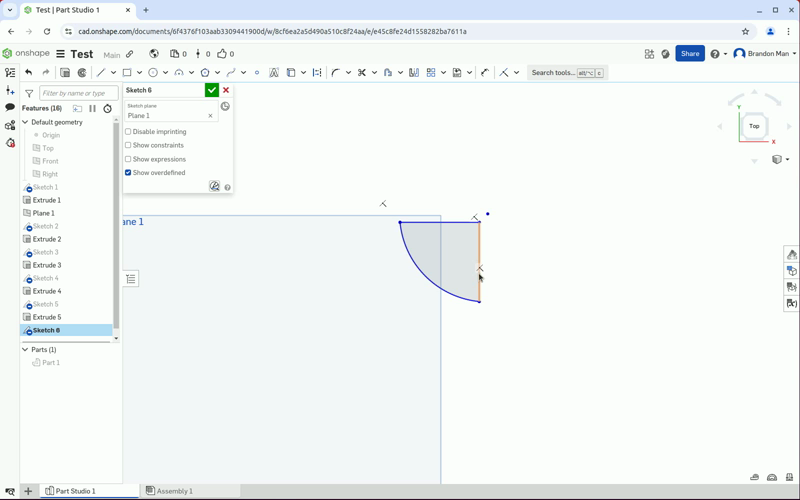
scroll(-6)
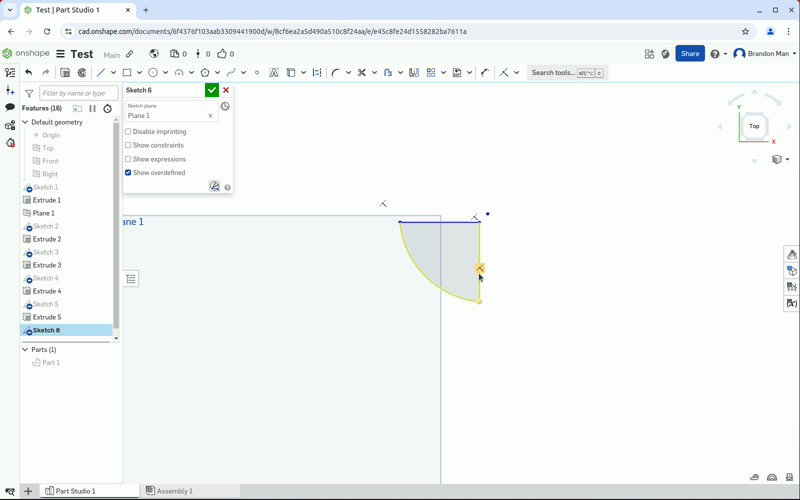
scroll(-6)
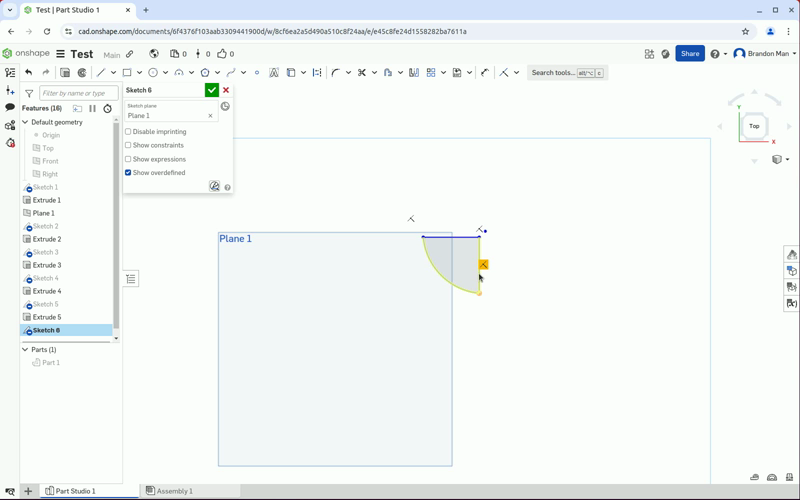
scroll(-6)
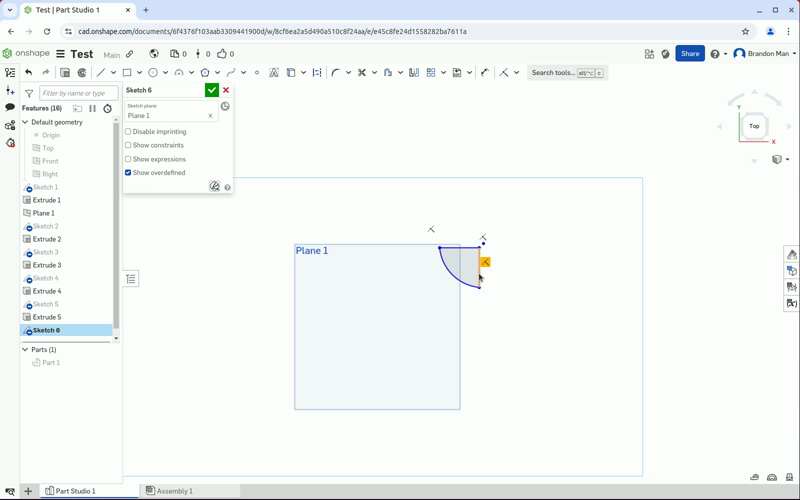
scroll(-6)
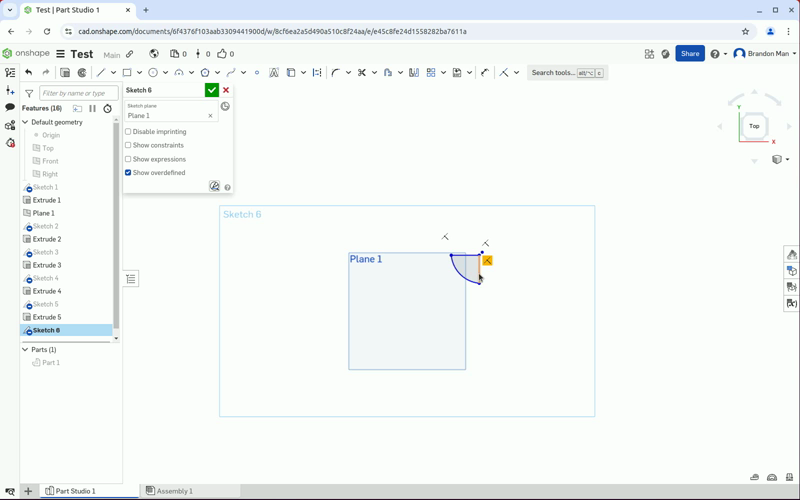
scroll(-6)
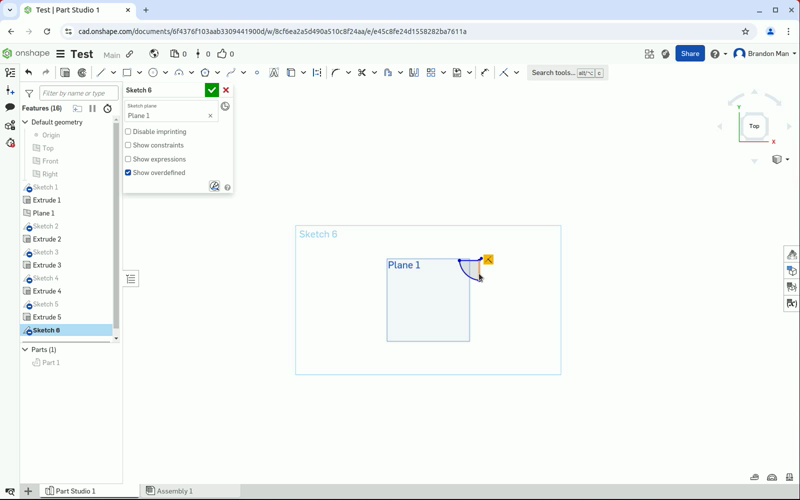
scroll(-6)
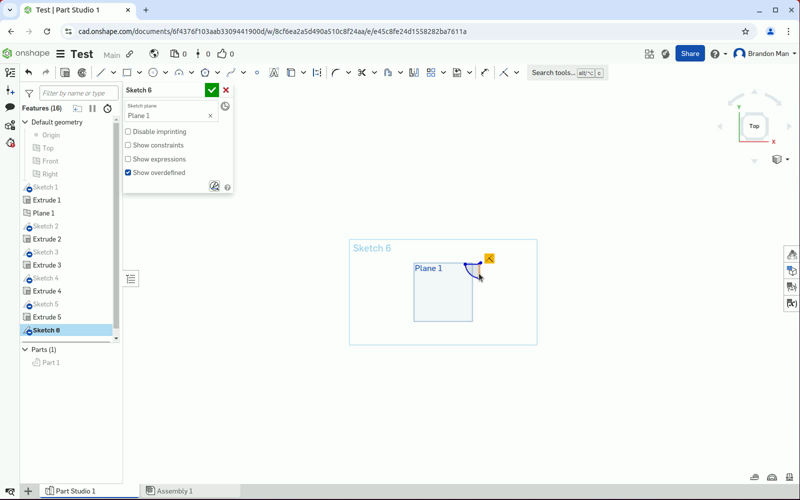
scroll(-6)
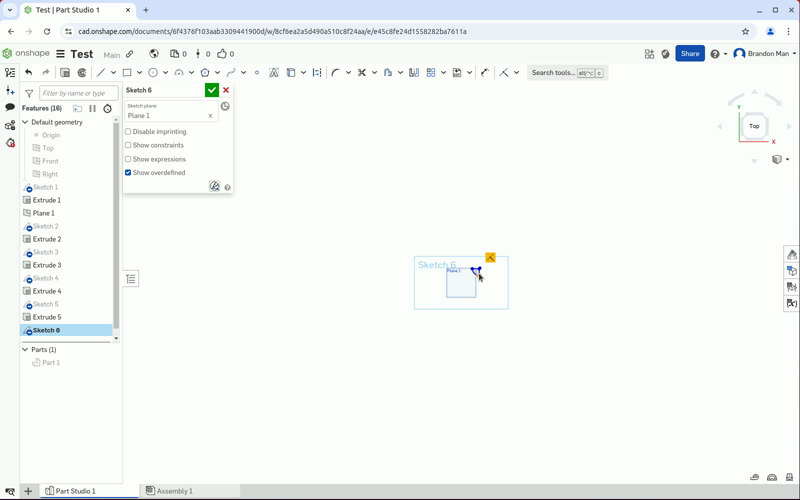
mouse_move(73, 352)
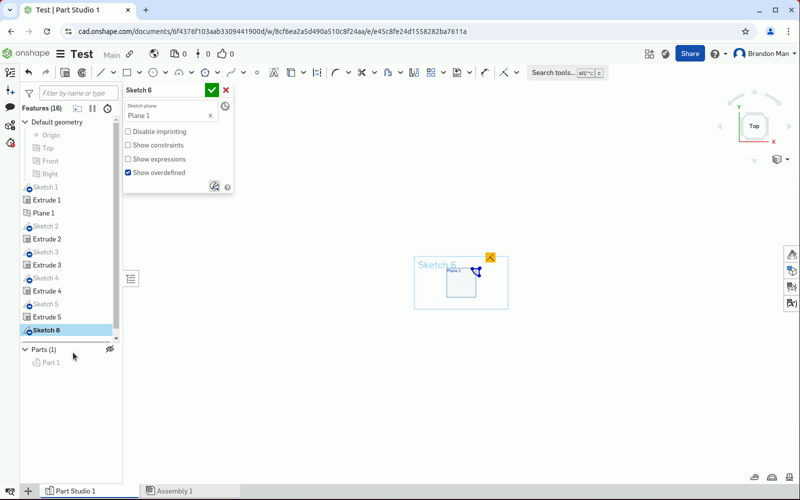
key(shift+y)
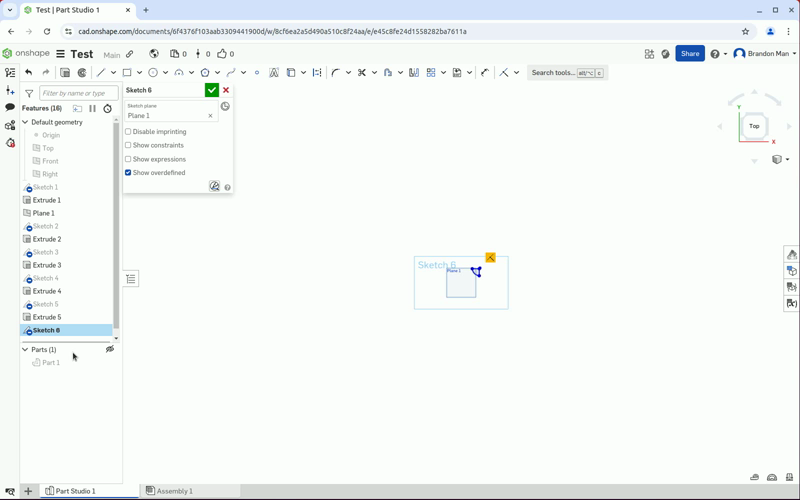
key(shift+e)
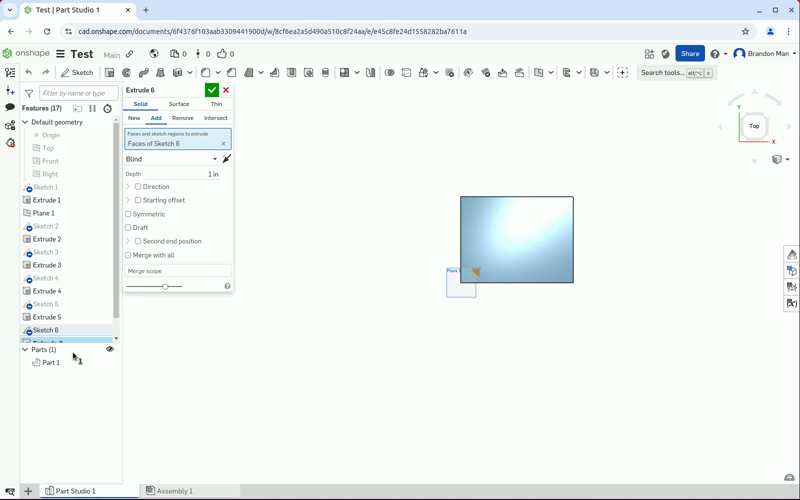
mouse_move(143, 106)
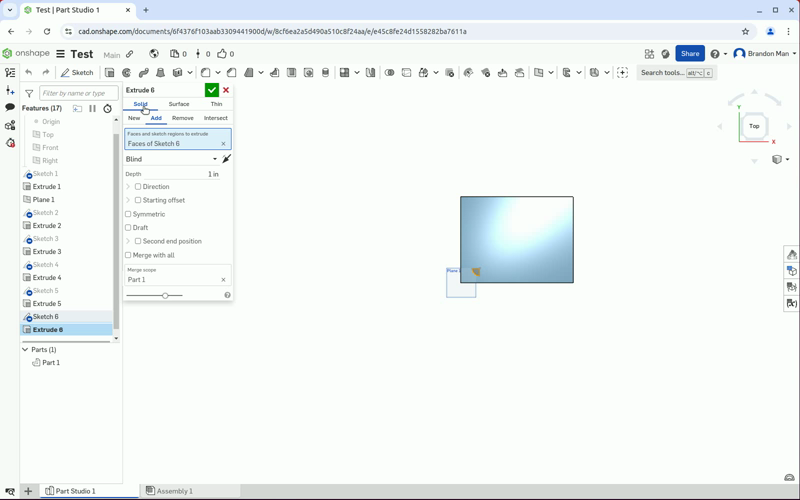
click(143, 106)
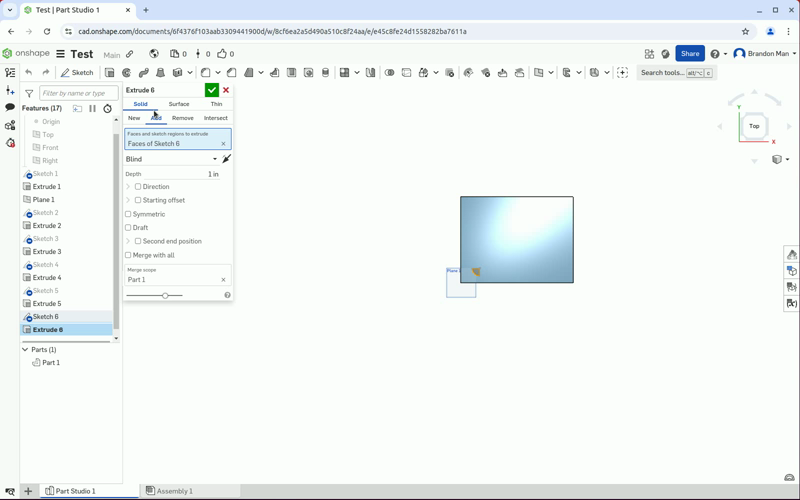
mouse_move(186, 120)
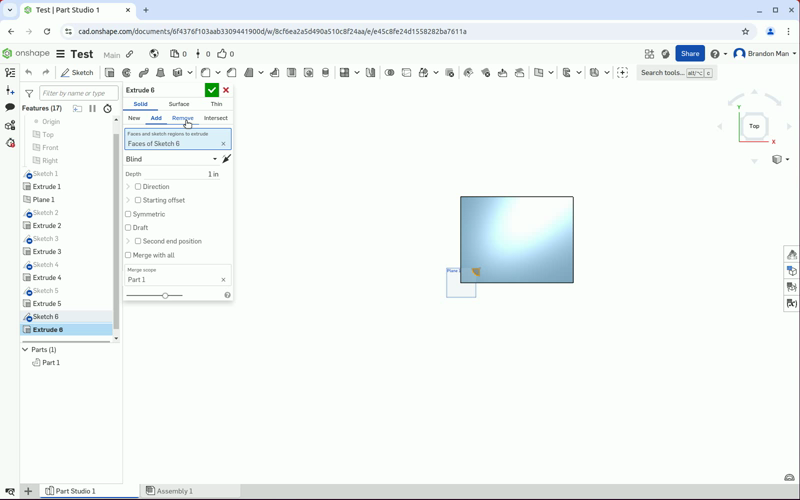
click(186, 120)
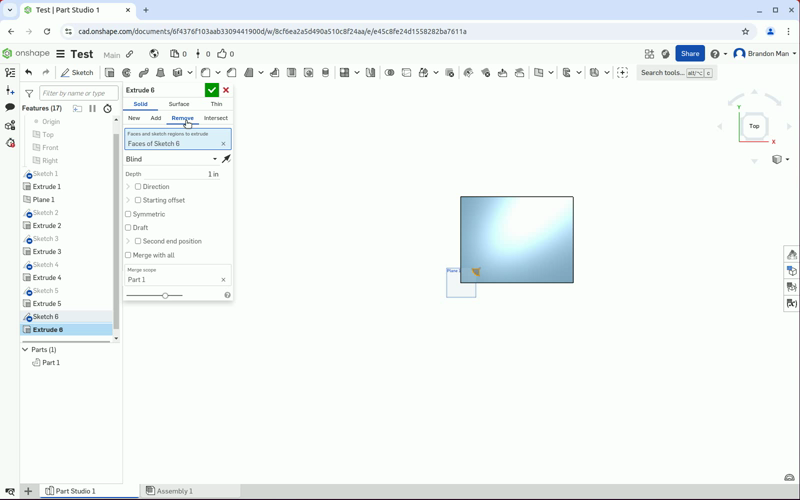
key(tab, 4)
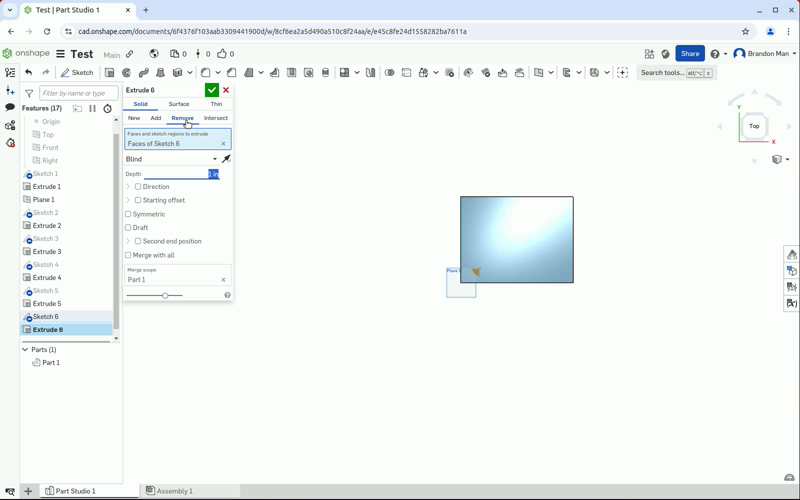
text(17.09)
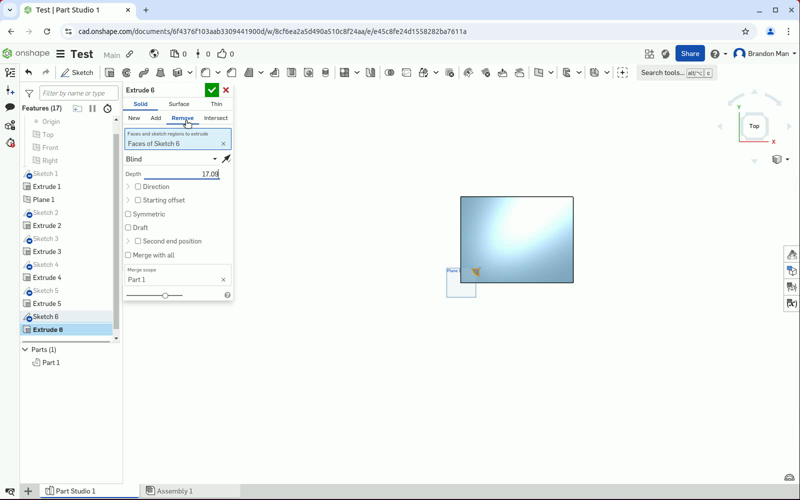
key(tab, 6)
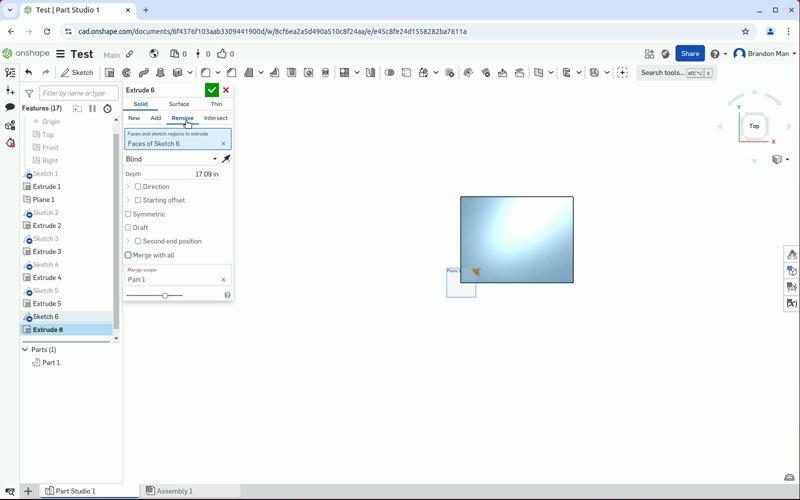
key(space)
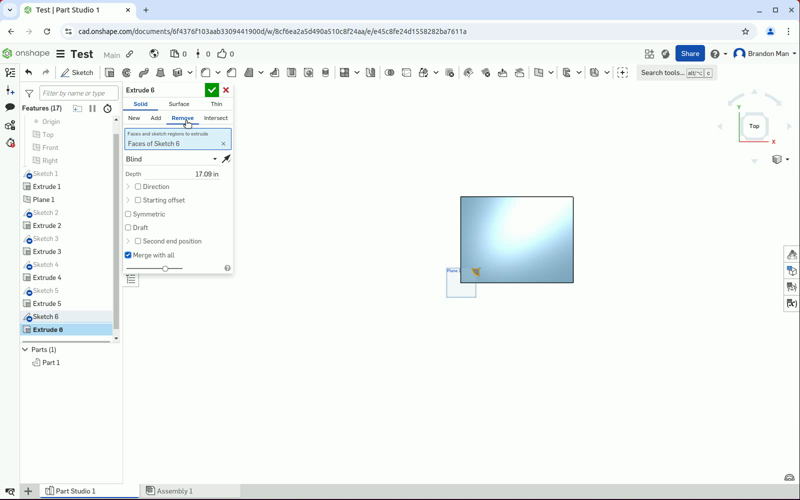
key(enter)
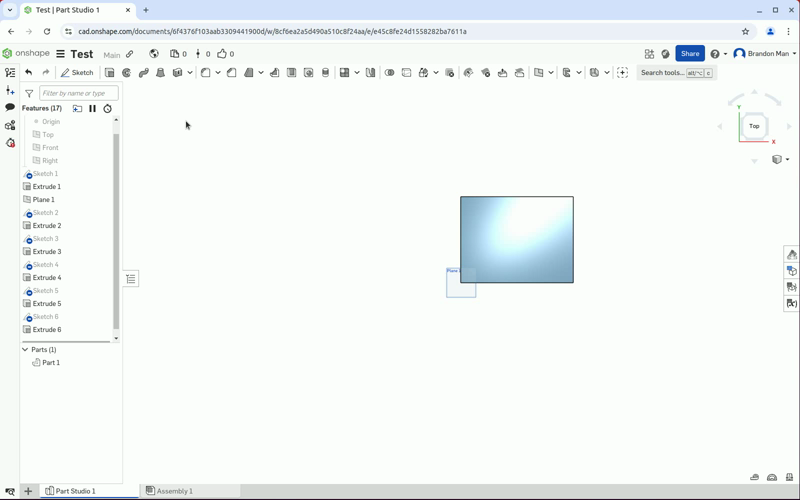
key(shift+h)
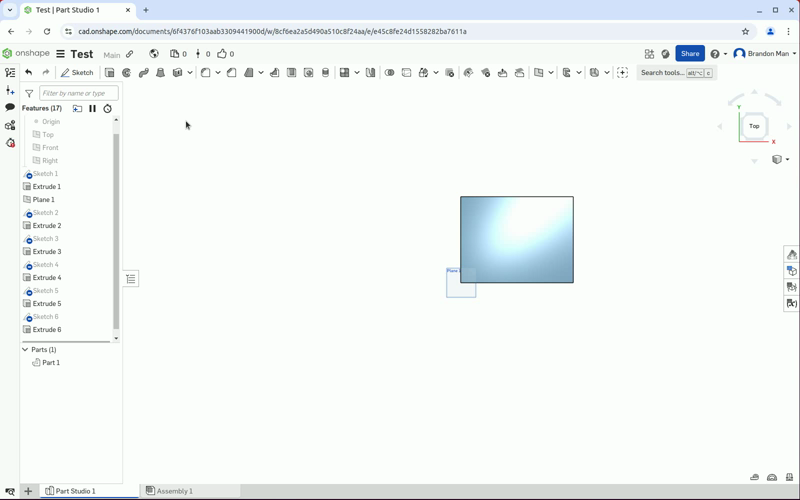
key(shift+h)
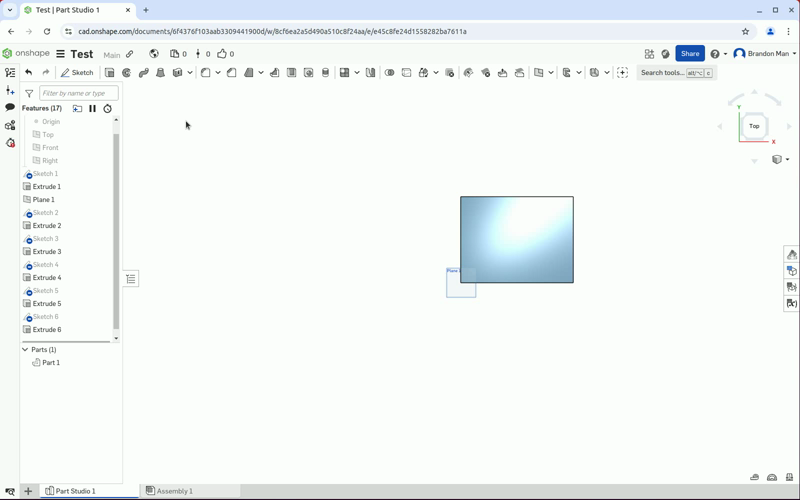
mouse_move(69, 176)
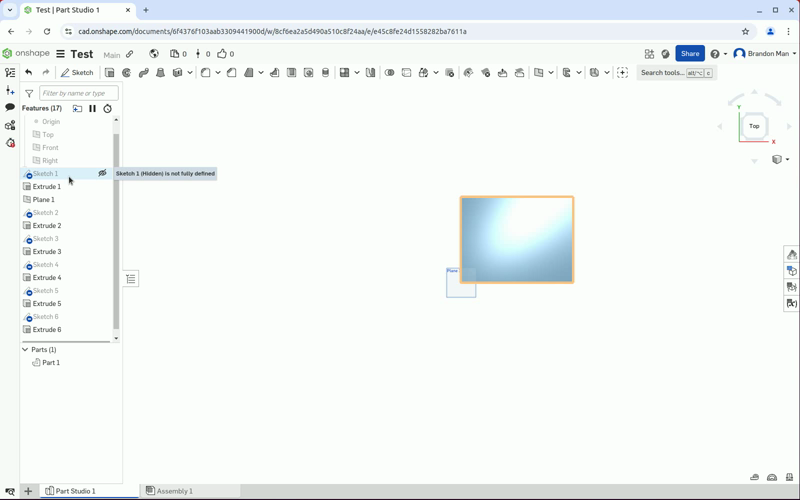
click(69, 176)
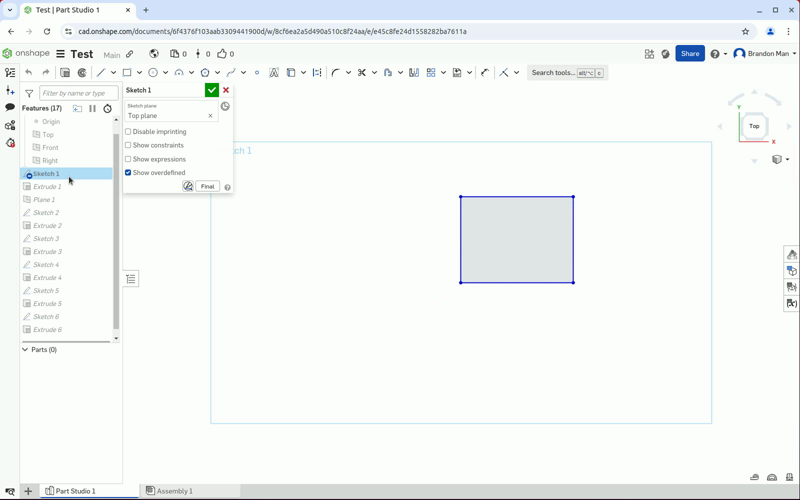
mouse_move(229, 92)
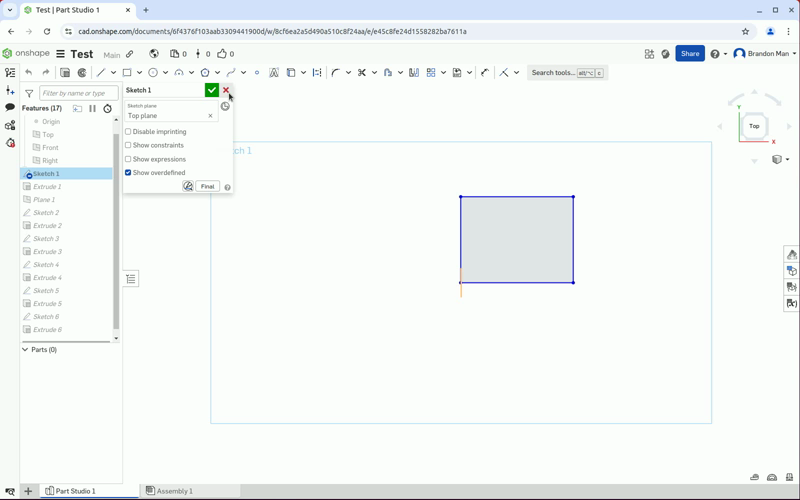
click(229, 92)
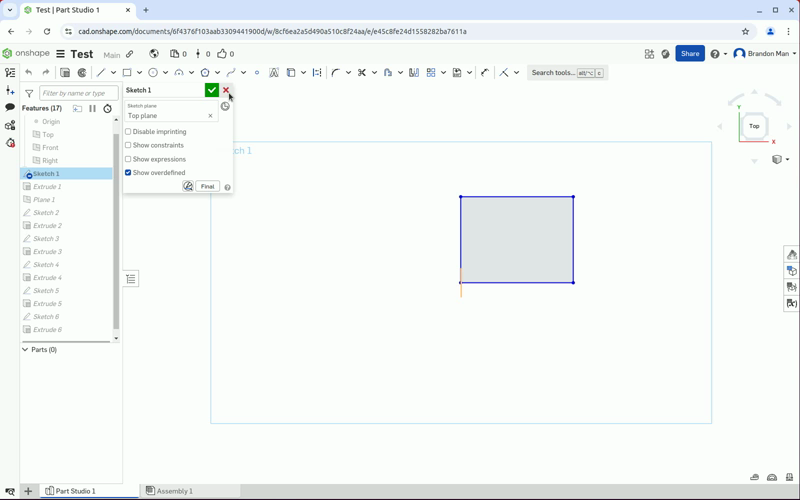
key(shift+s)
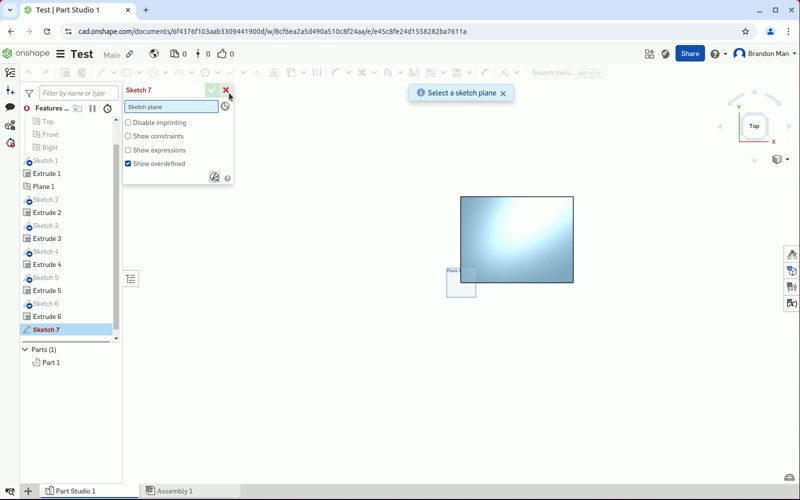
mouse_move(69, 189)
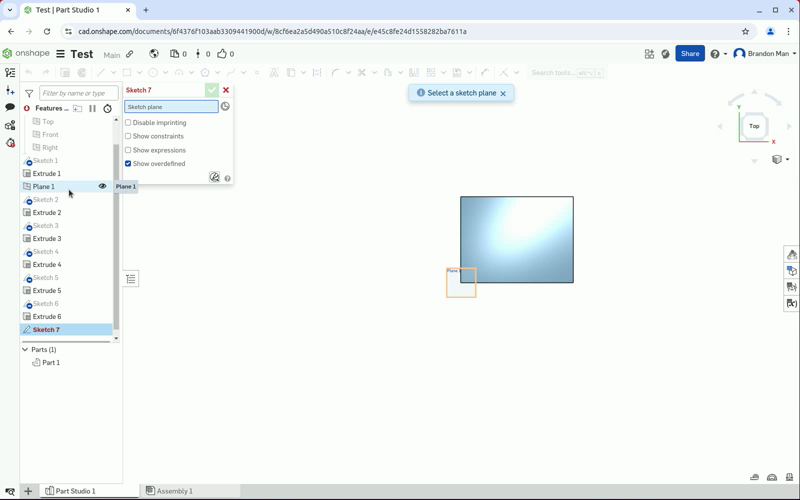
click(69, 189)
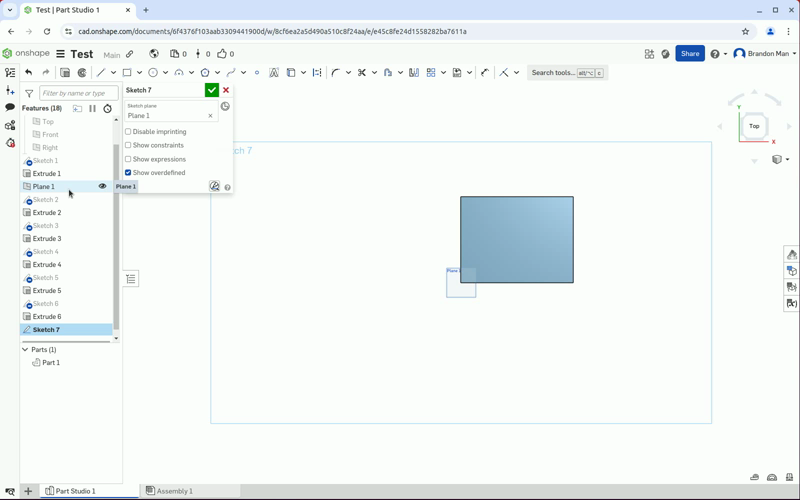
mouse_move(73, 352)
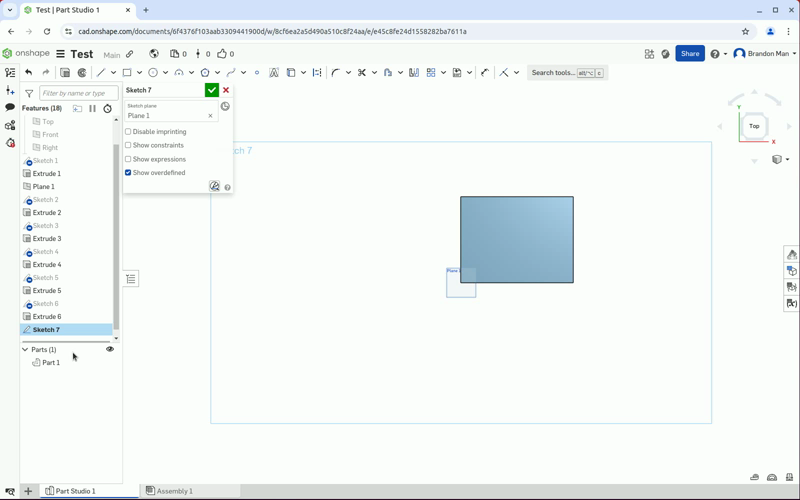
key(y)
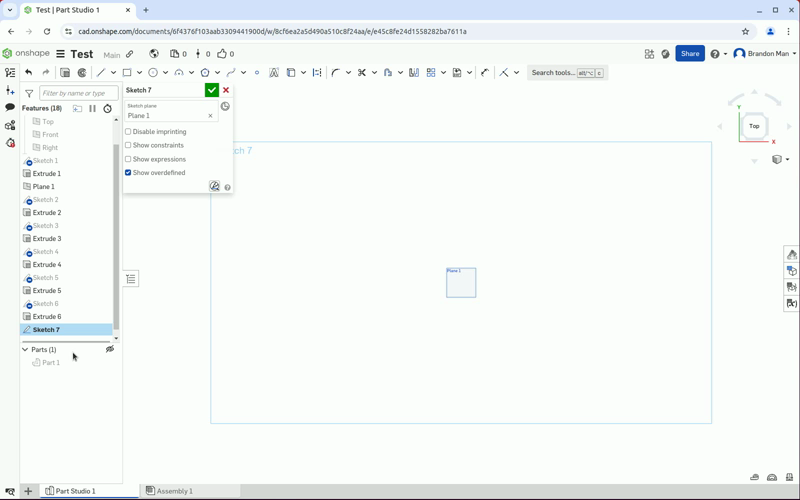
key(a)
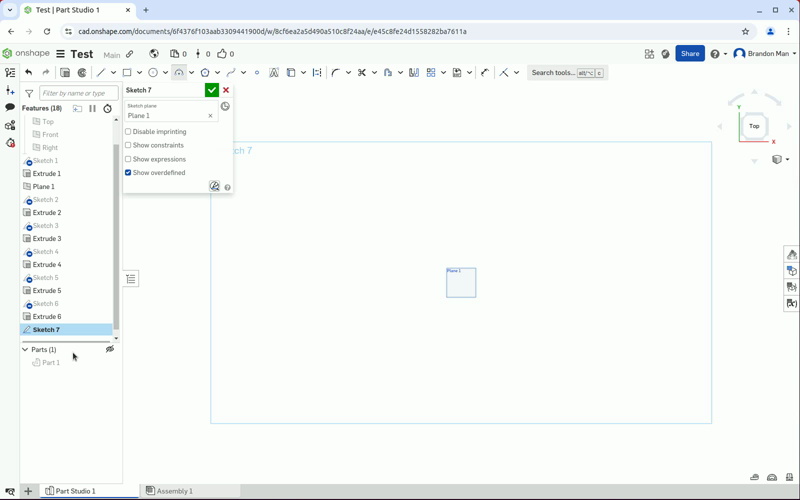
key_down(shift)
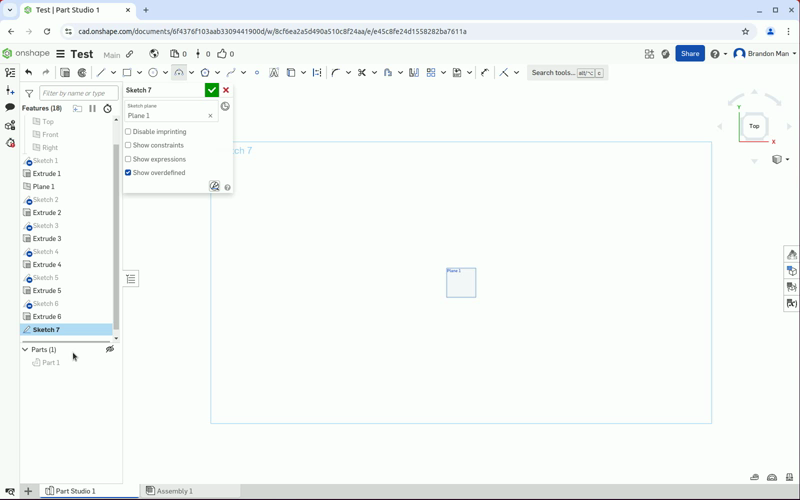
mouse_move(556, 274)
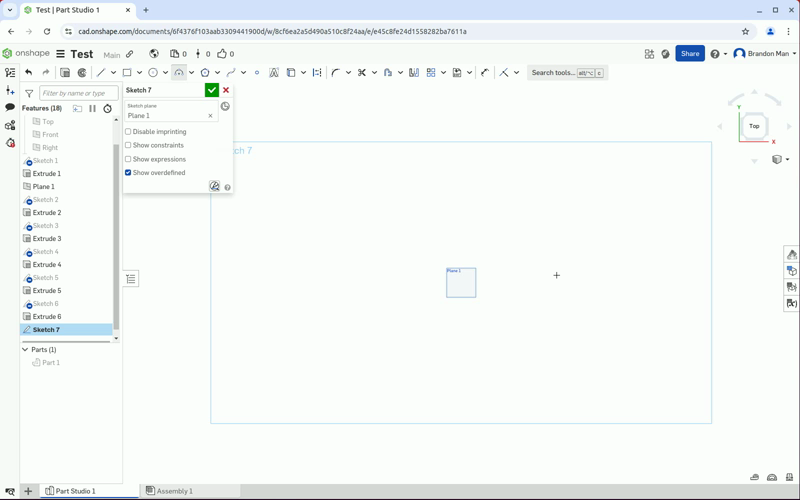
click(556, 274)
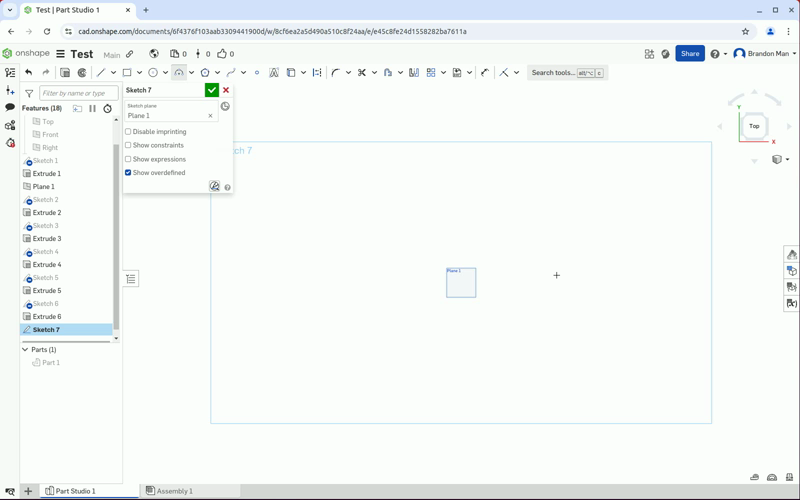
key_up(shift)
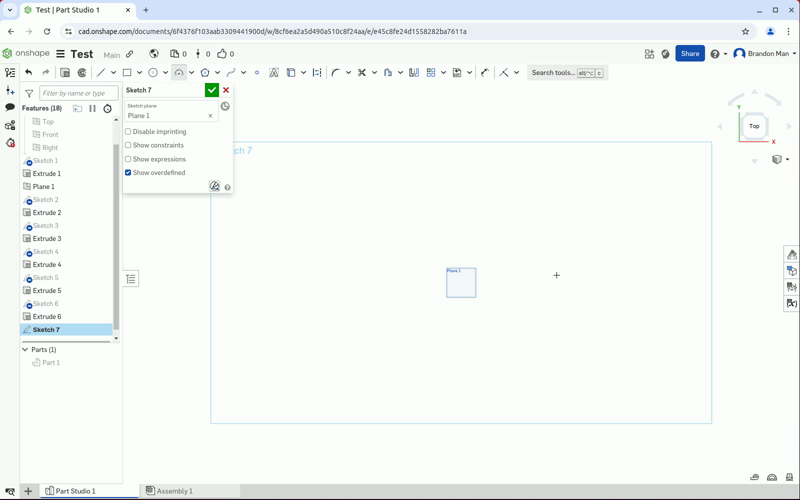
key_down(shift)
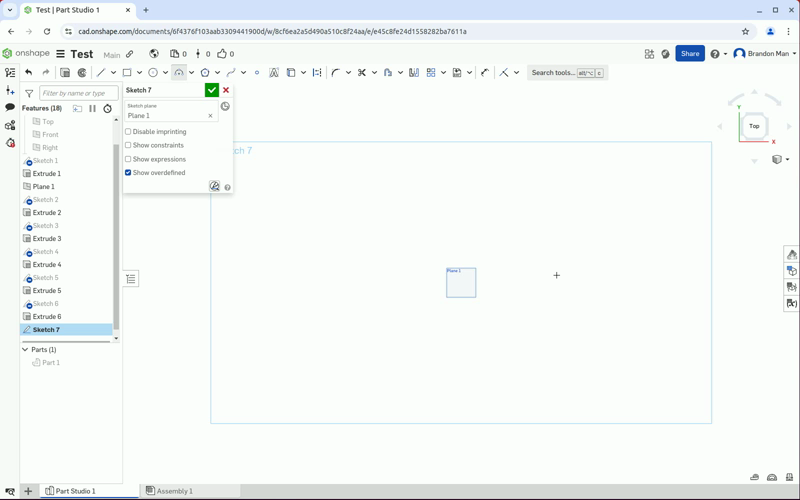
mouse_move(564, 267)
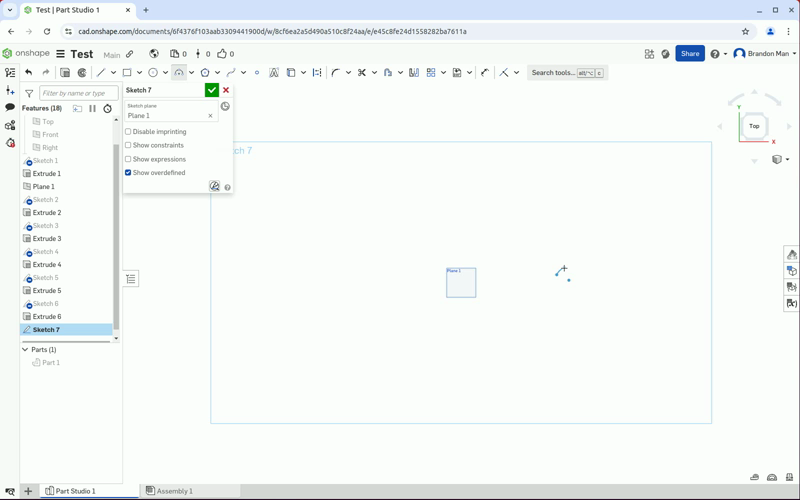
click(564, 267)
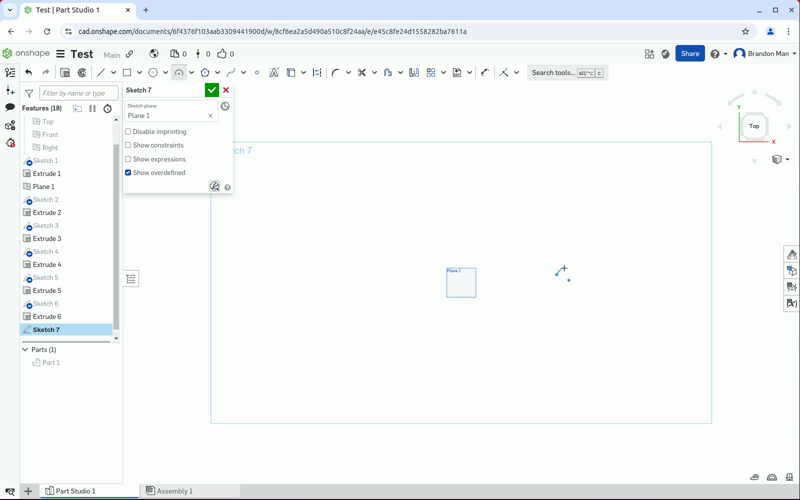
mouse_move(561, 272)
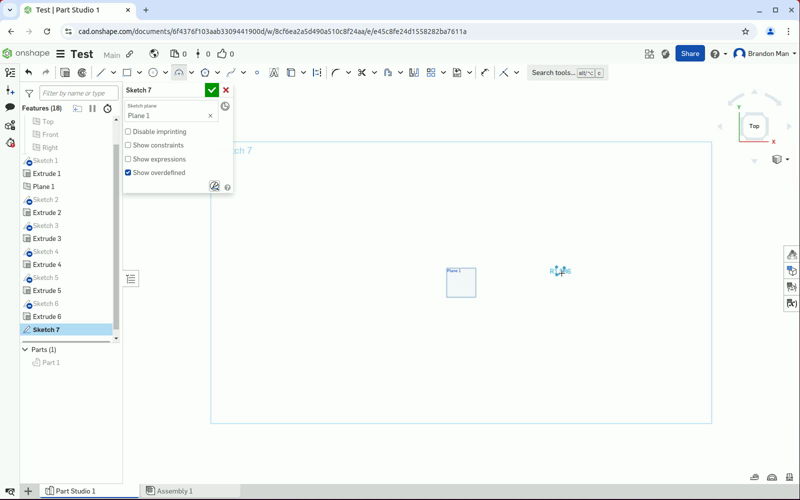
click(561, 272)
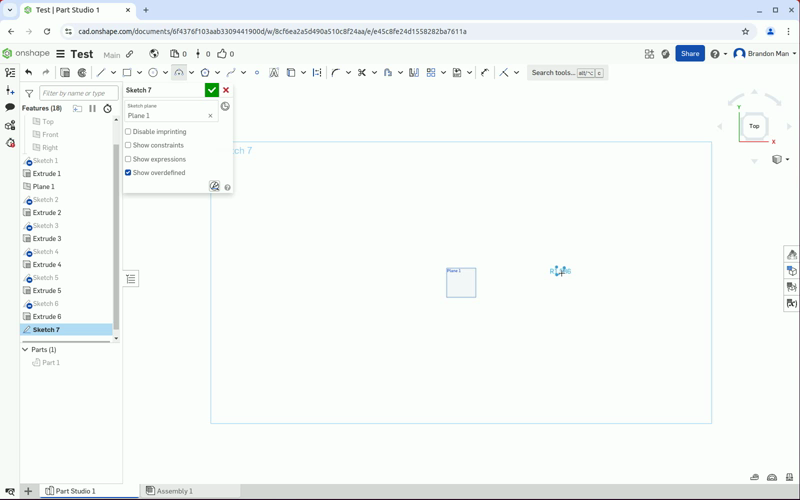
key_up(shift)
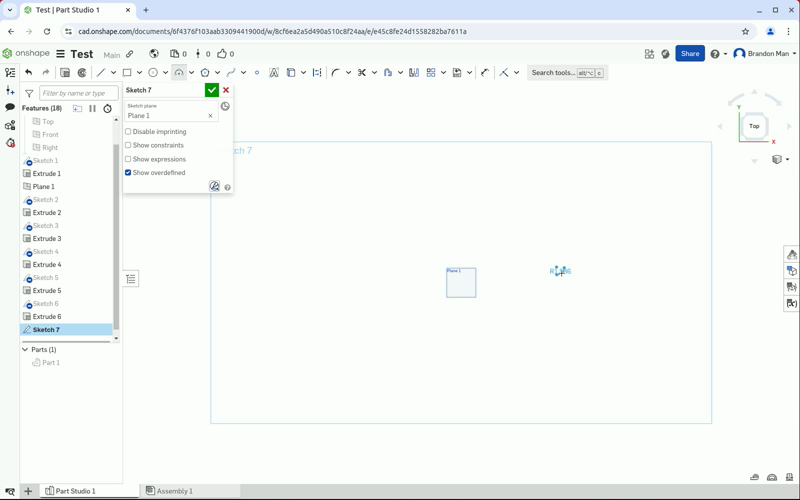
key(esc)
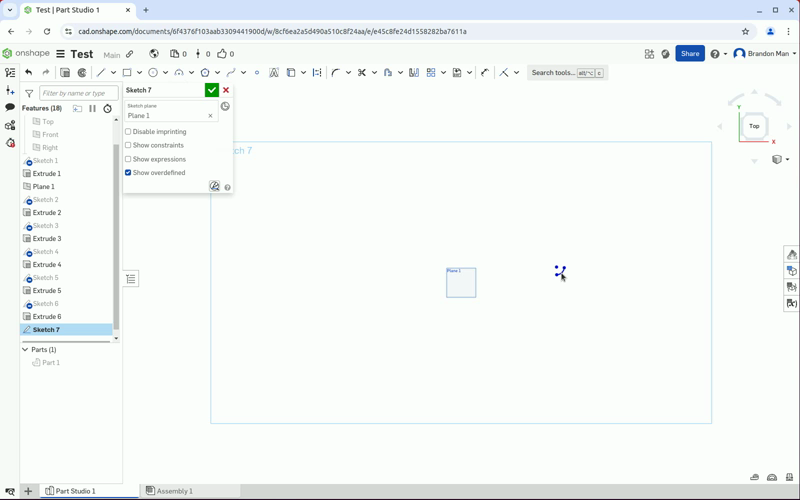
key(l)
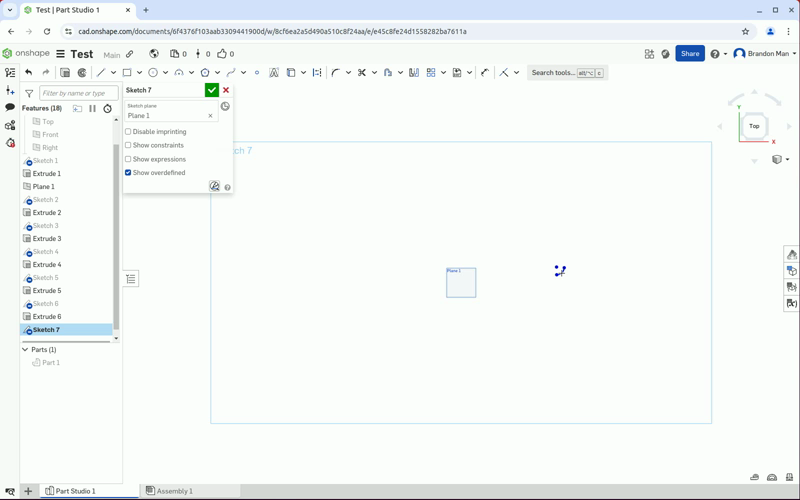
mouse_move(564, 267)
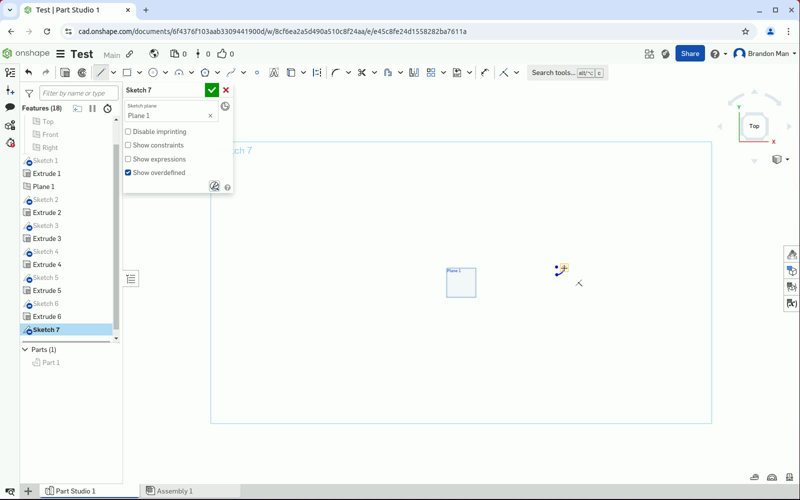
click(564, 267)
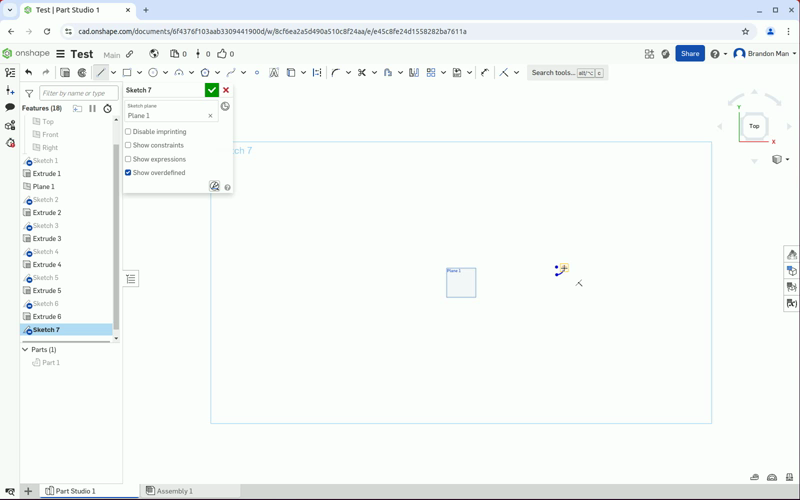
key_down(shift)
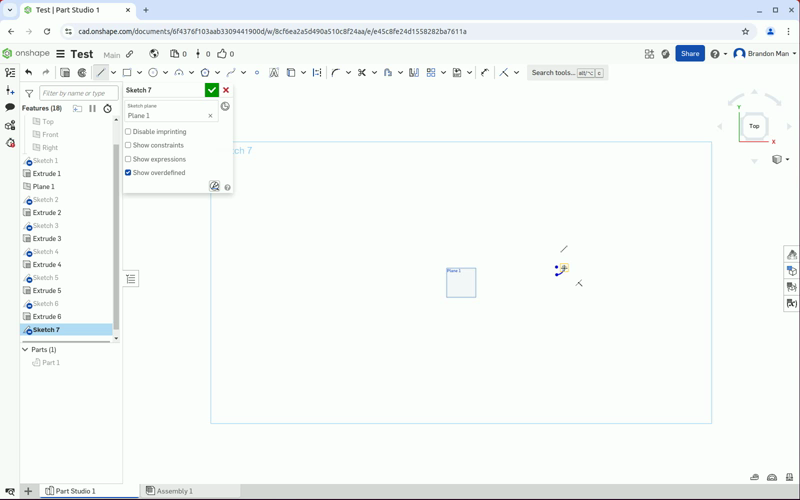
mouse_move(589, 267)
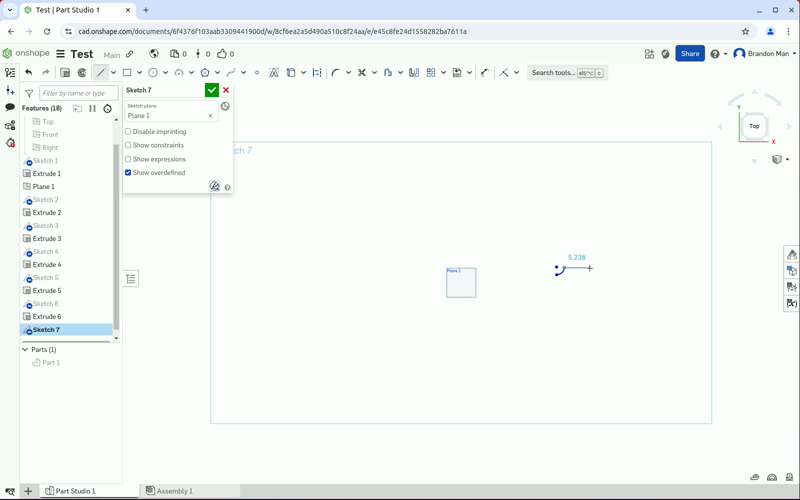
mouse_move(556, 267)
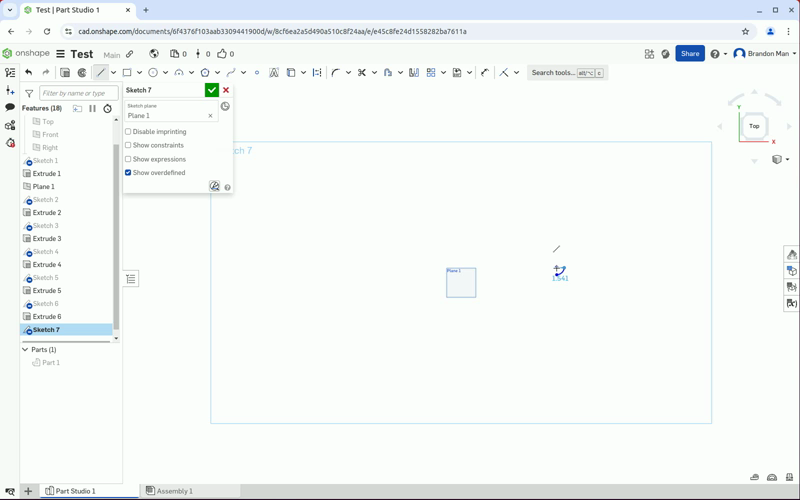
scroll(6)
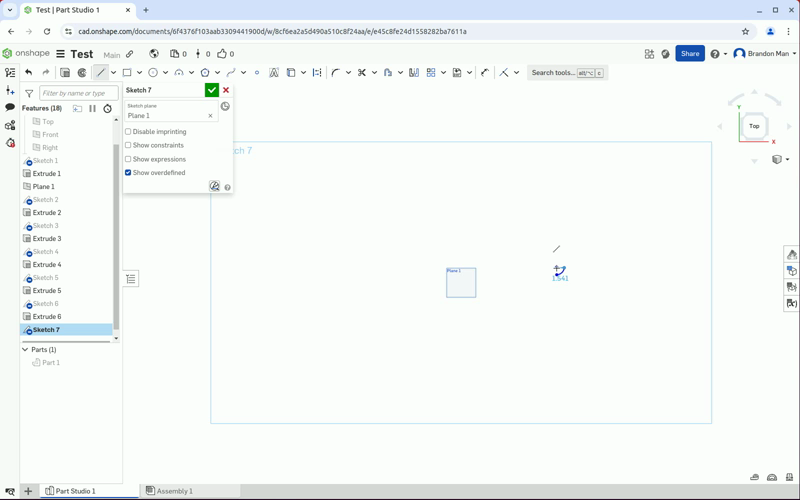
scroll(6)
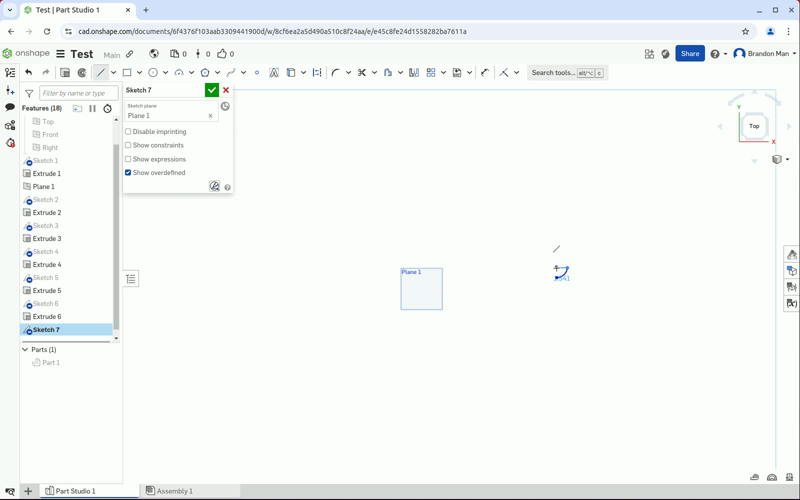
scroll(6)
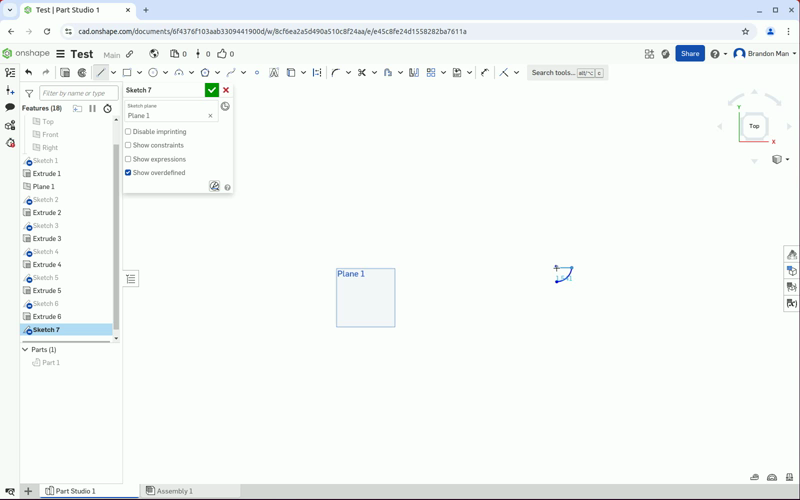
scroll(6)
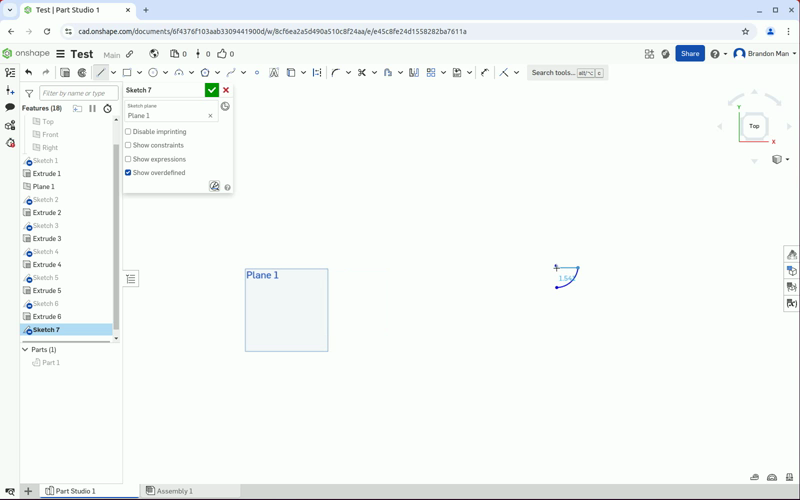
scroll(6)
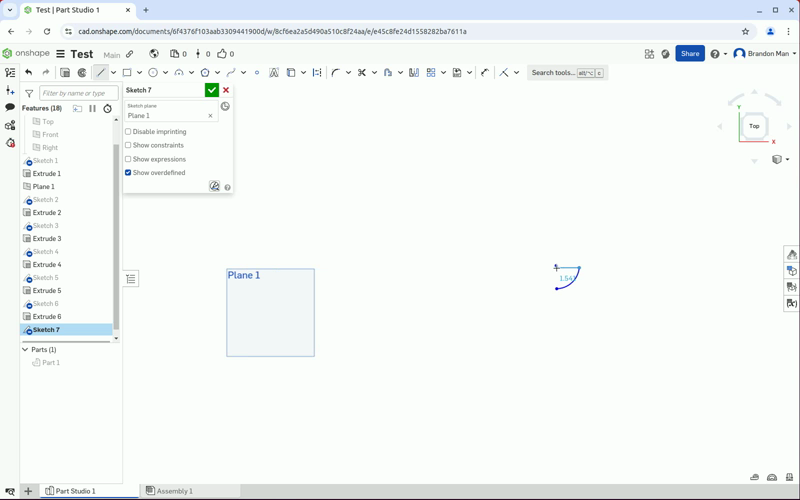
scroll(6)
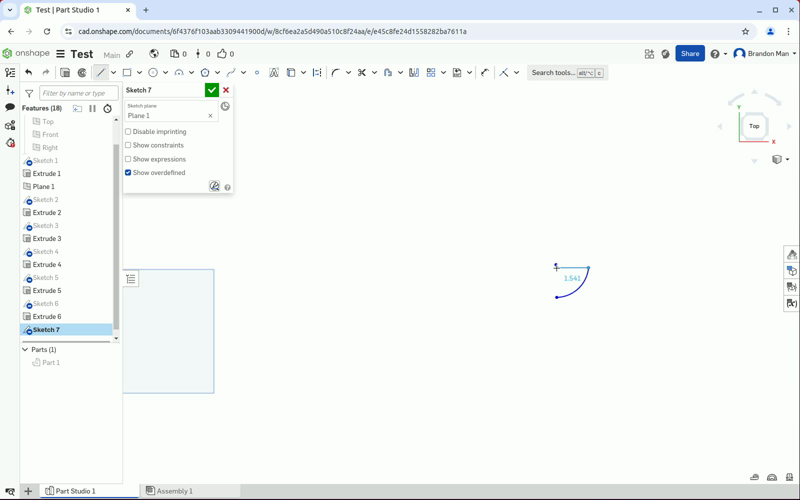
scroll(6)
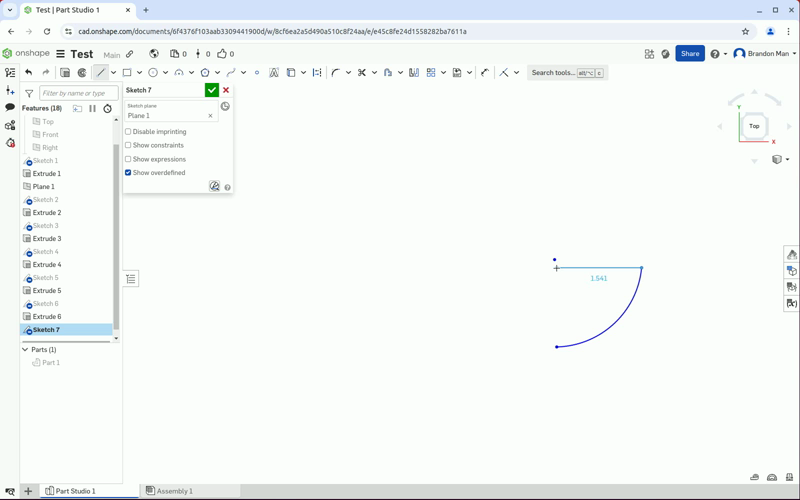
click(556, 267)
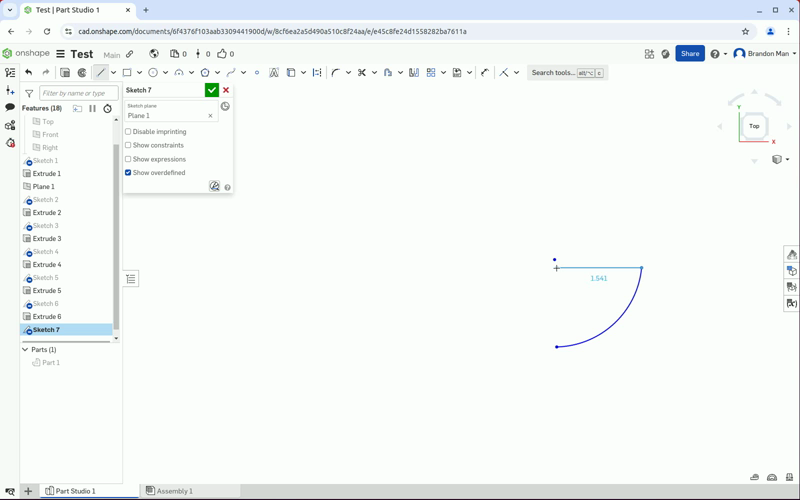
scroll(-6)
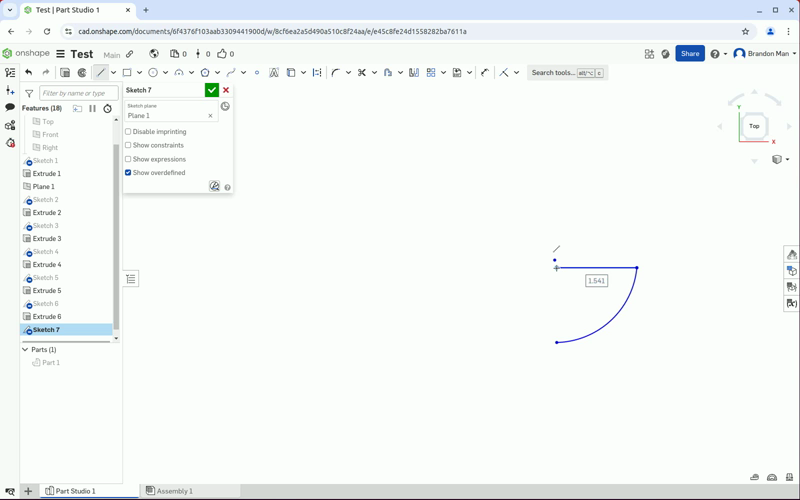
scroll(-6)
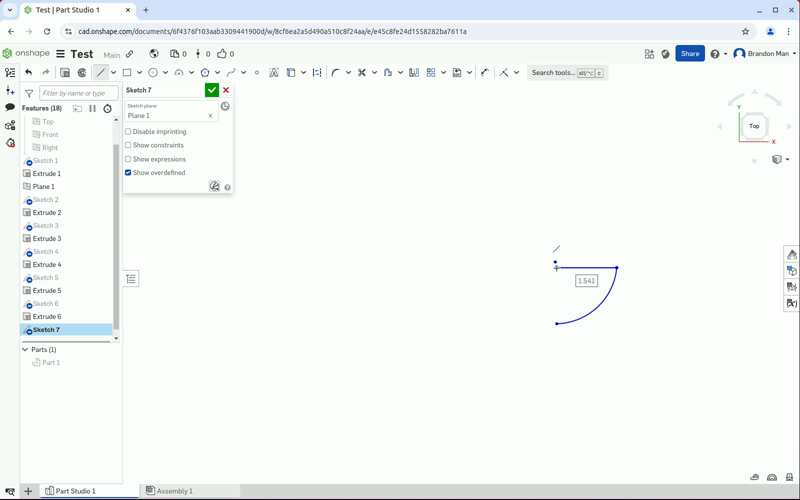
scroll(-6)
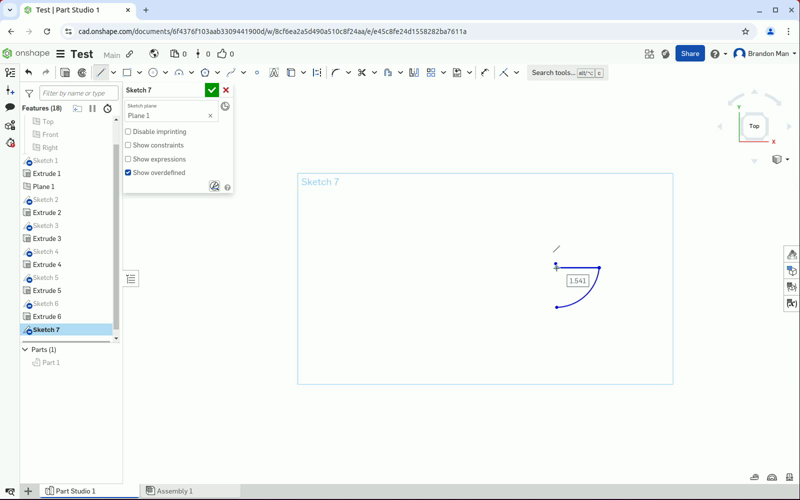
scroll(-6)
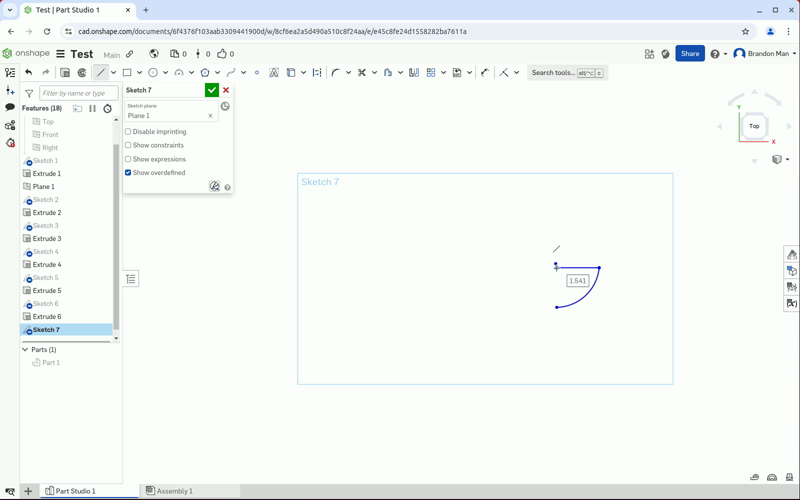
scroll(-6)
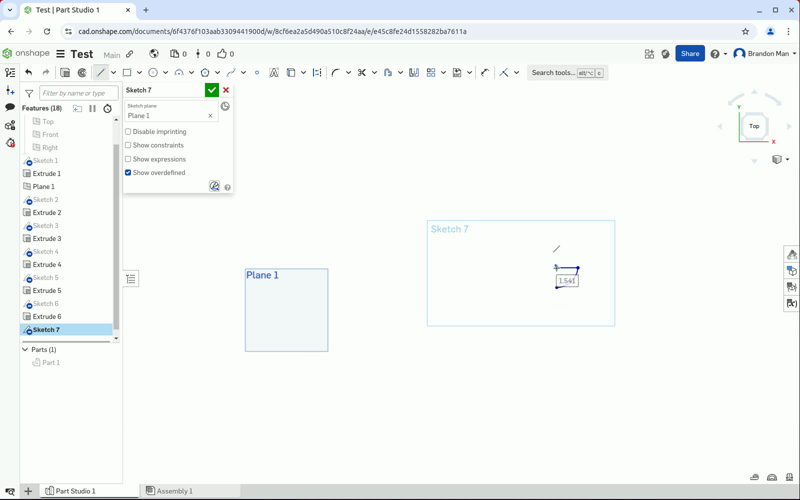
scroll(-6)
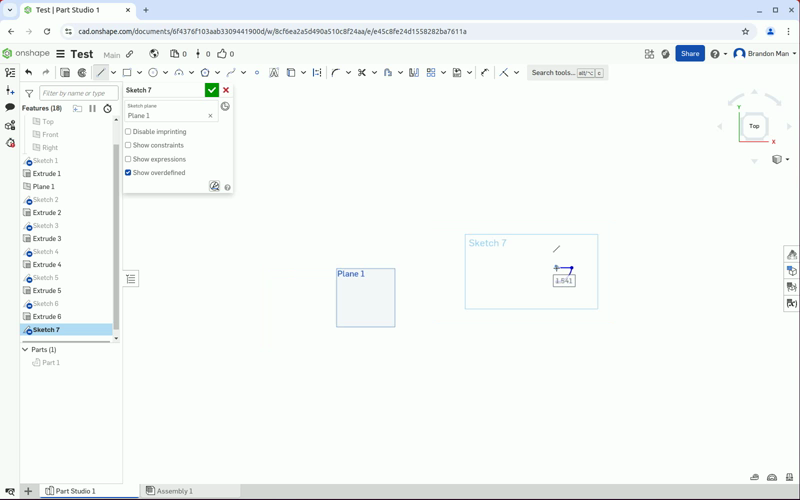
scroll(-6)
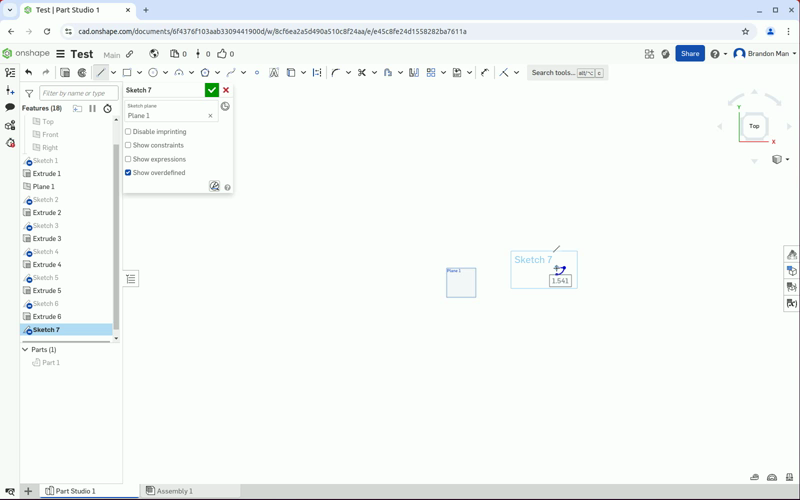
key_up(shift)
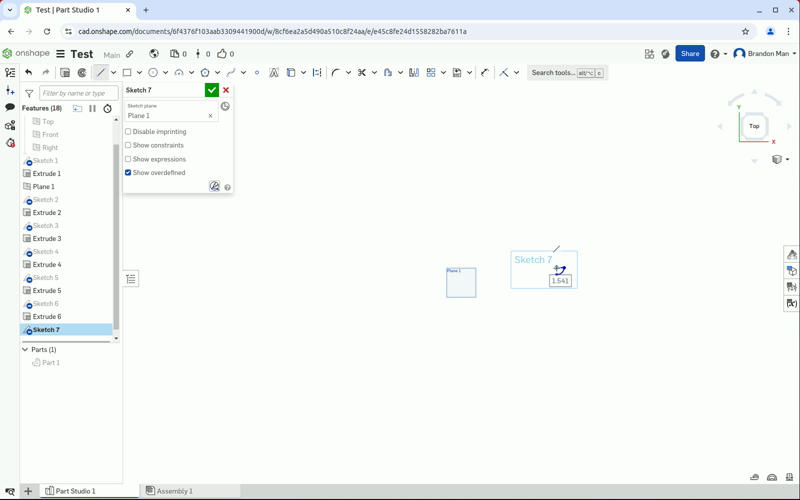
mouse_move(586, 267)
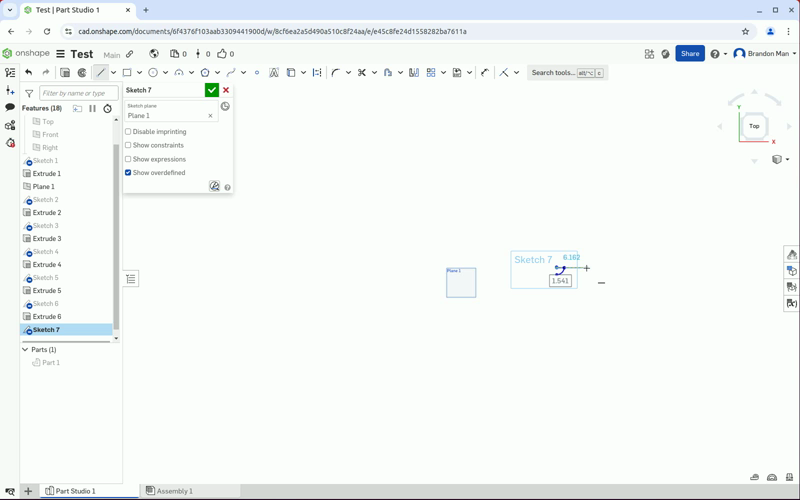
key_down(shift)
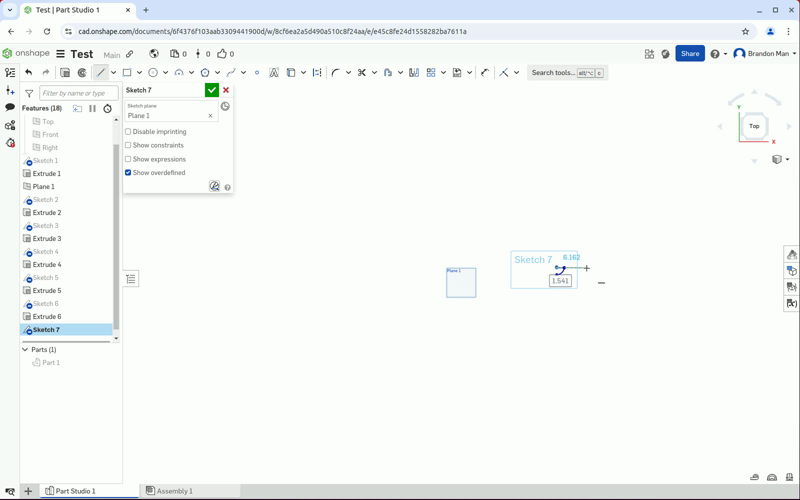
mouse_move(556, 274)
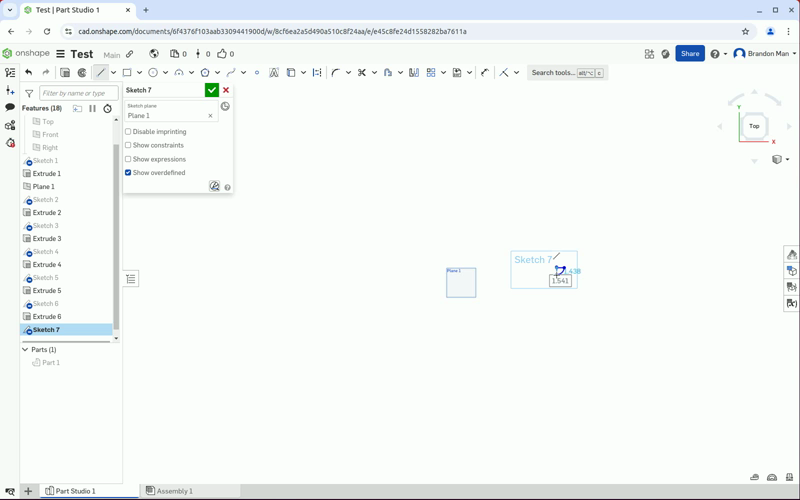
scroll(6)
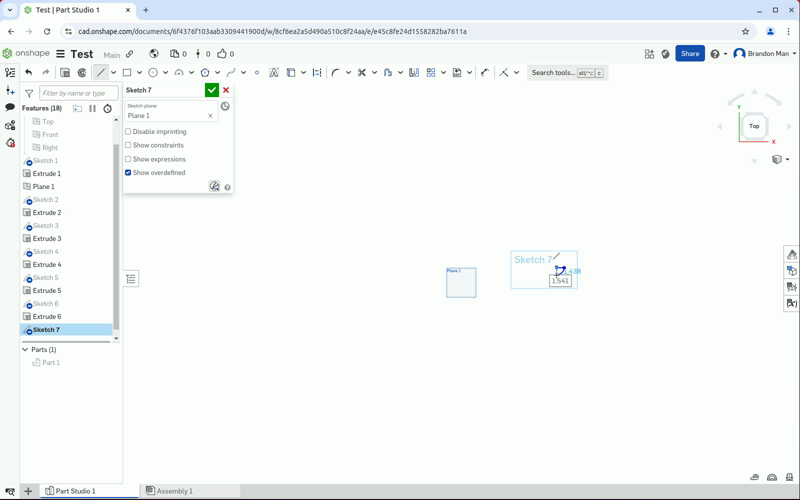
scroll(6)
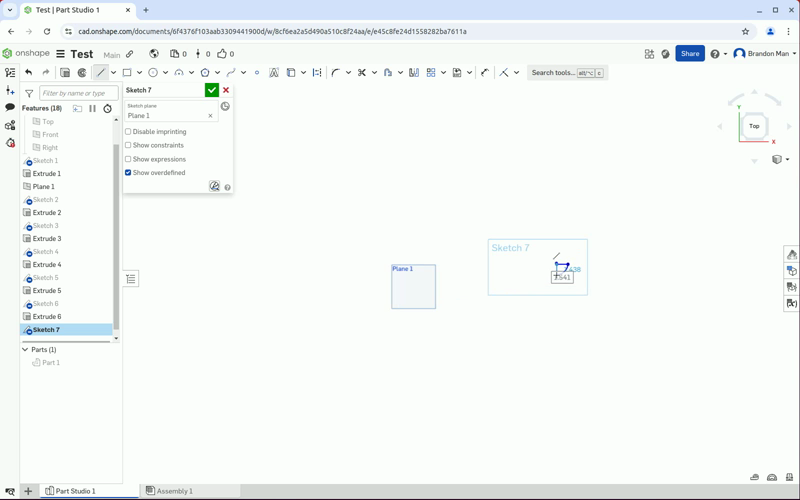
scroll(6)
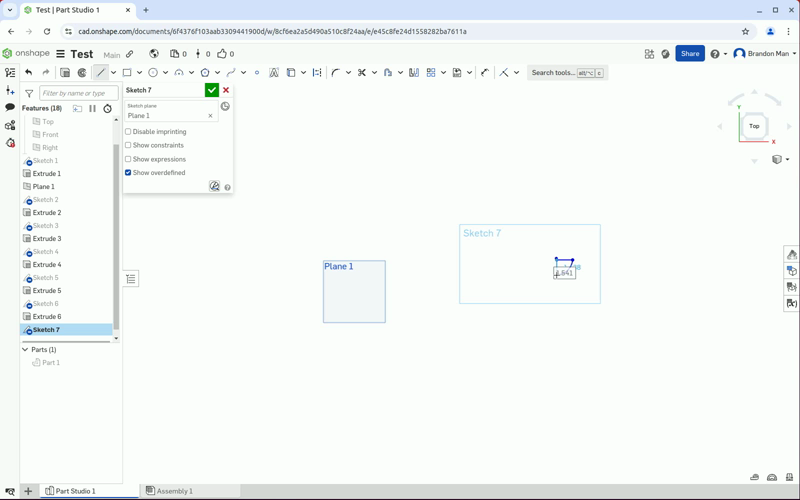
scroll(6)
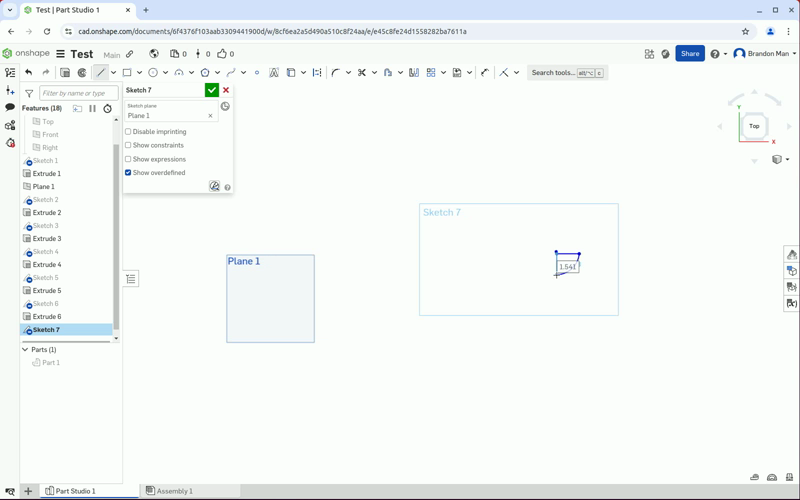
scroll(6)
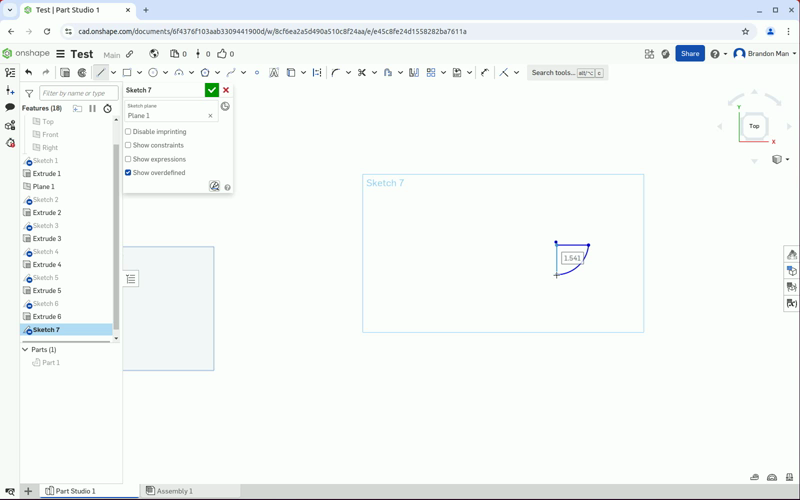
scroll(6)
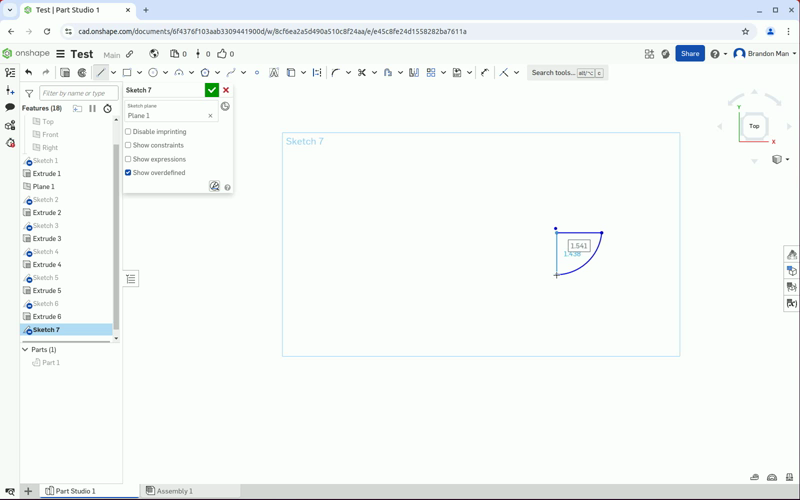
scroll(6)
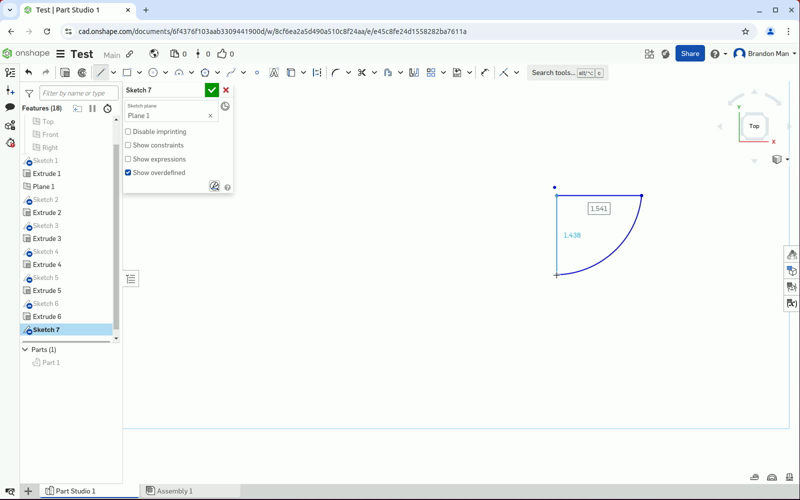
key_up(shift)
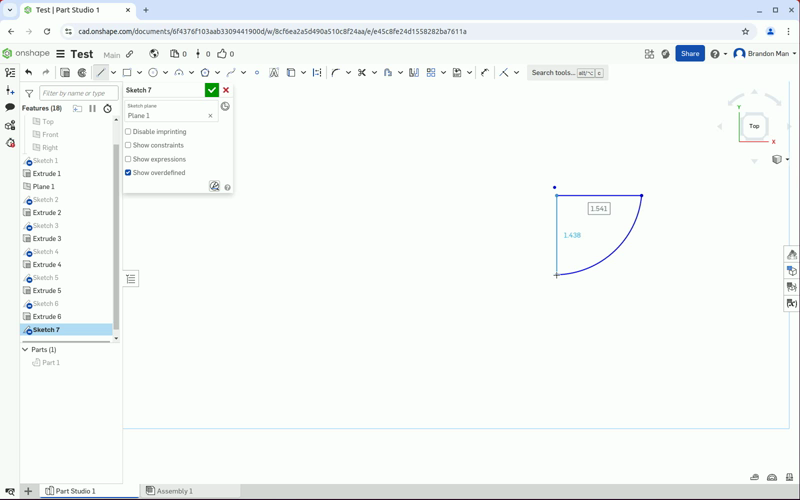
click(556, 274)
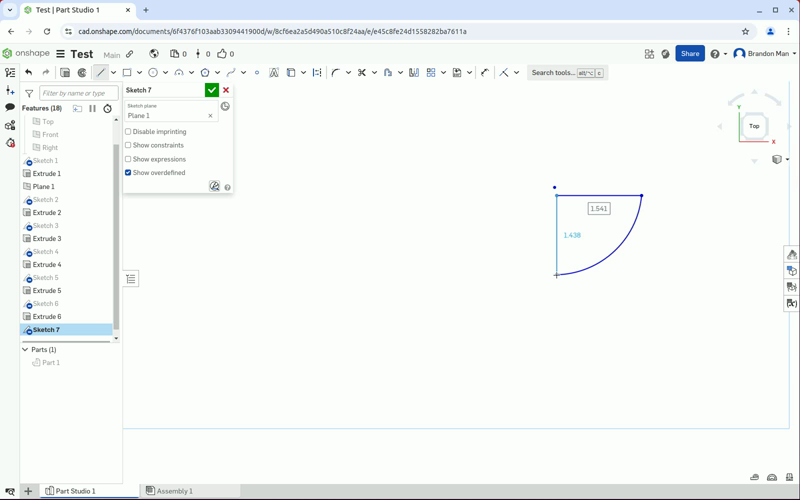
scroll(-6)
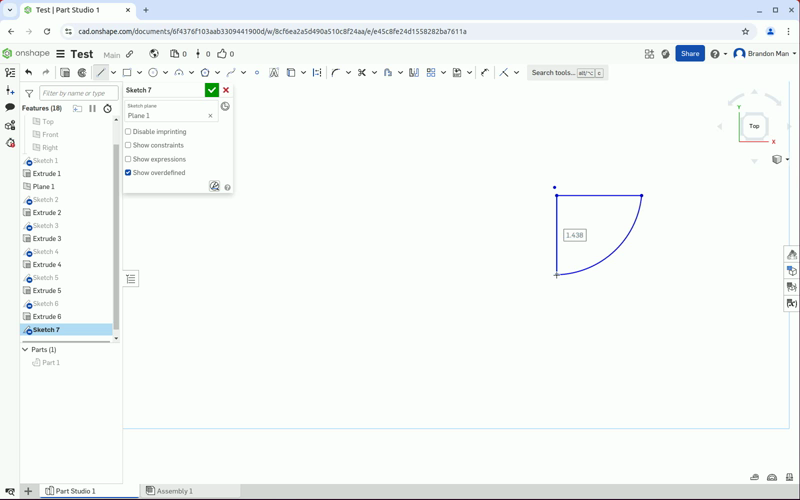
scroll(-6)
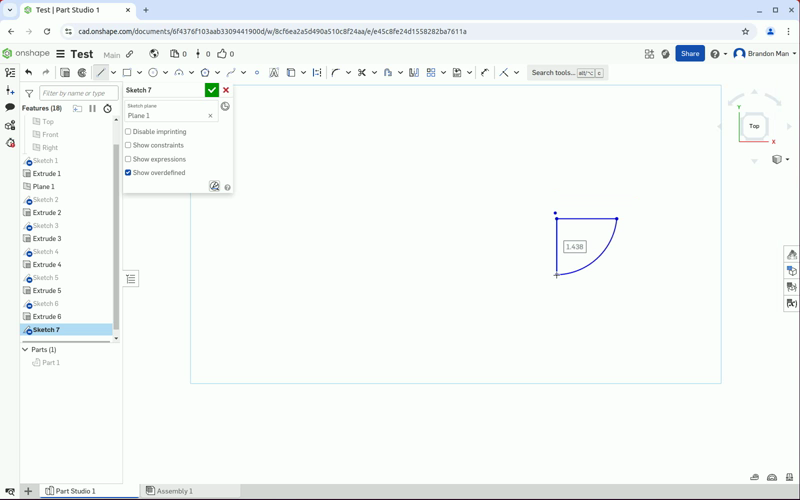
scroll(-6)
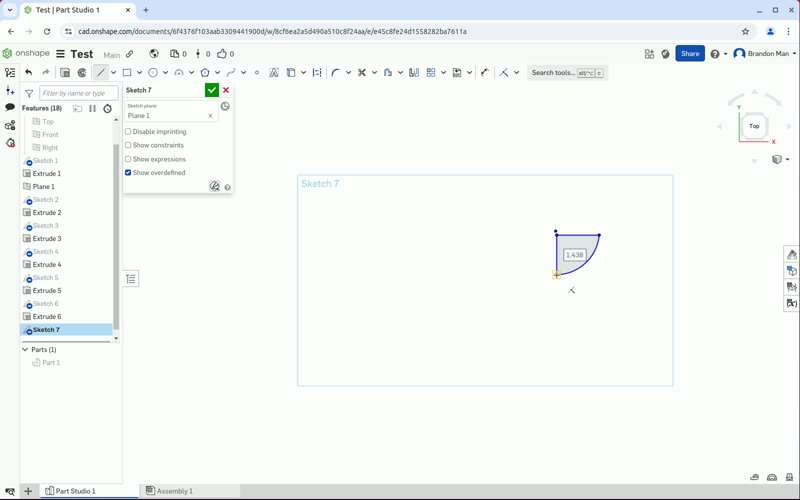
scroll(-6)
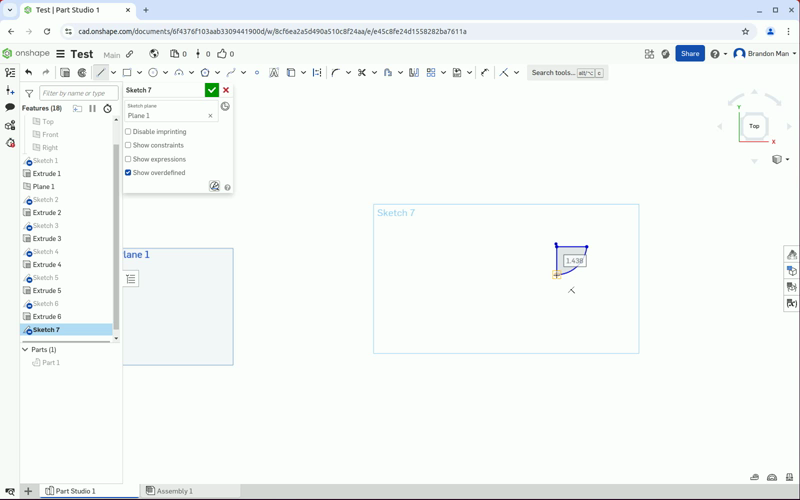
scroll(-6)
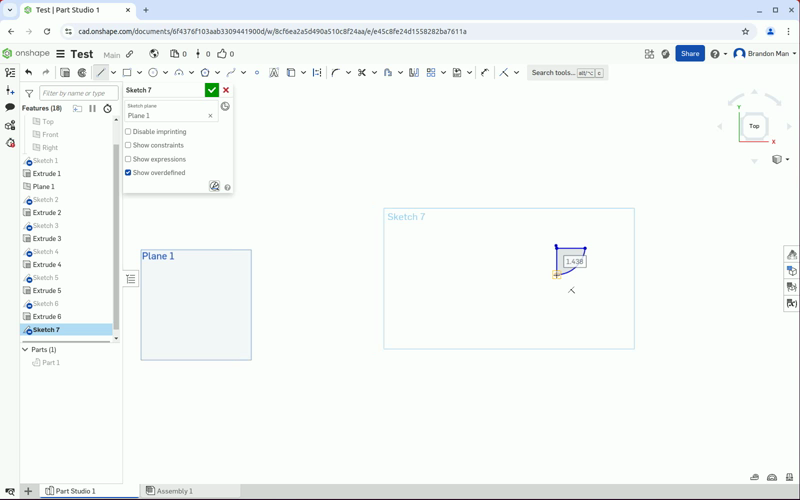
scroll(-6)
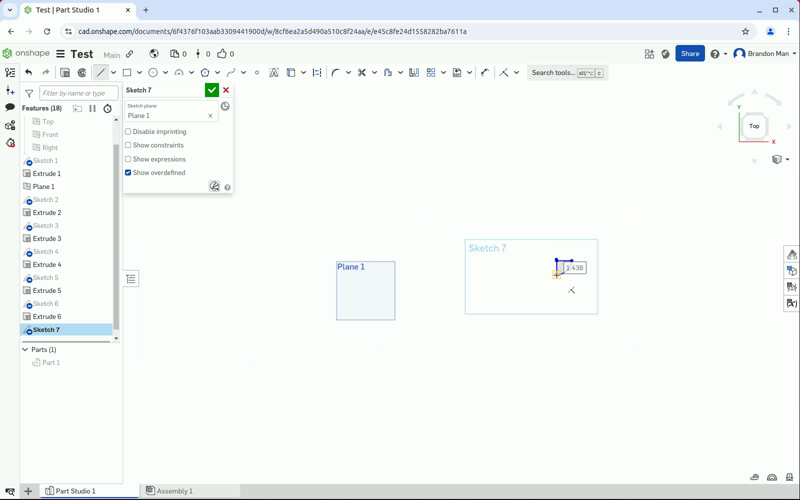
scroll(-6)
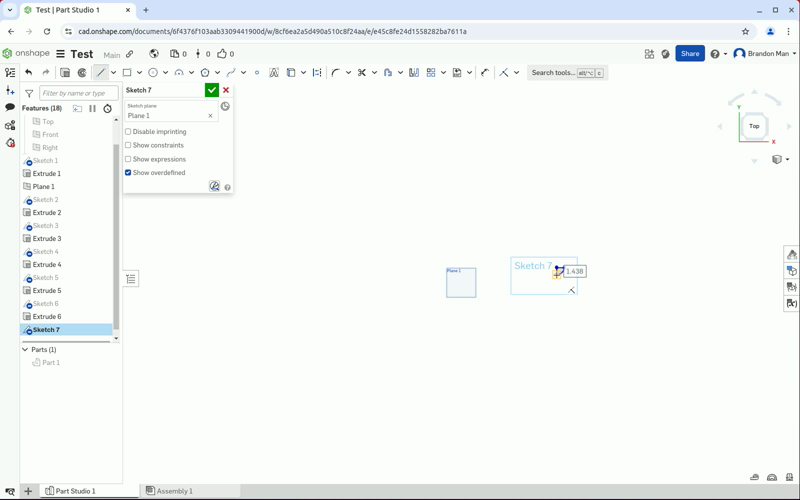
key(esc)
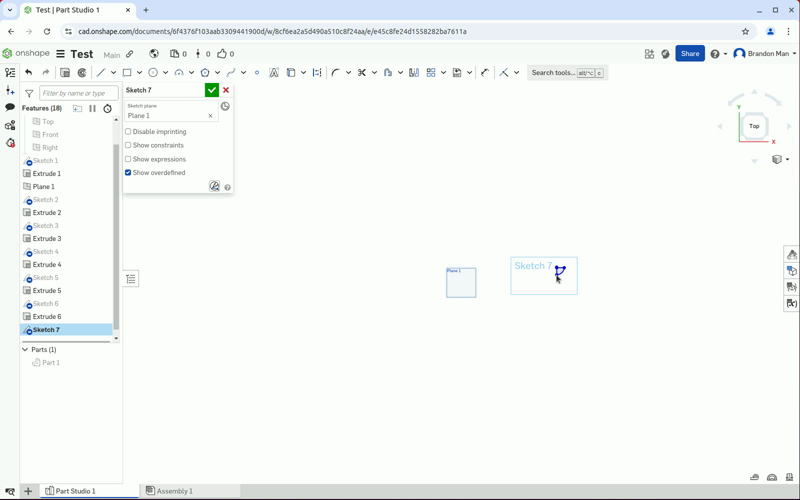
mouse_move(561, 271)
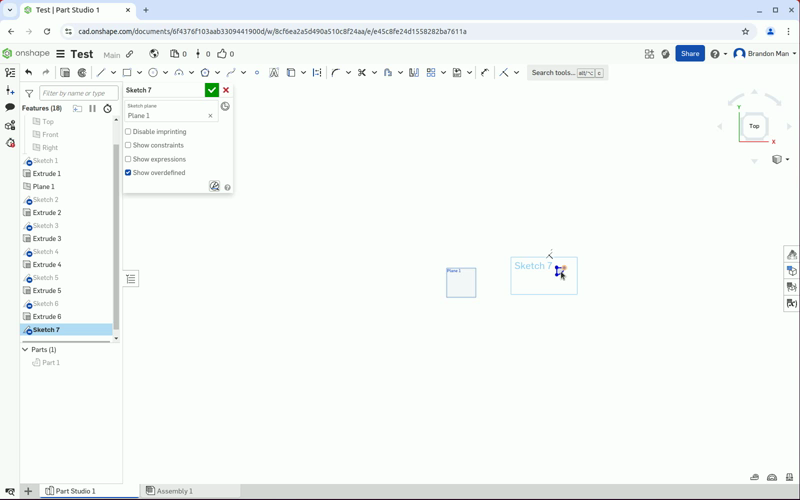
scroll(6)
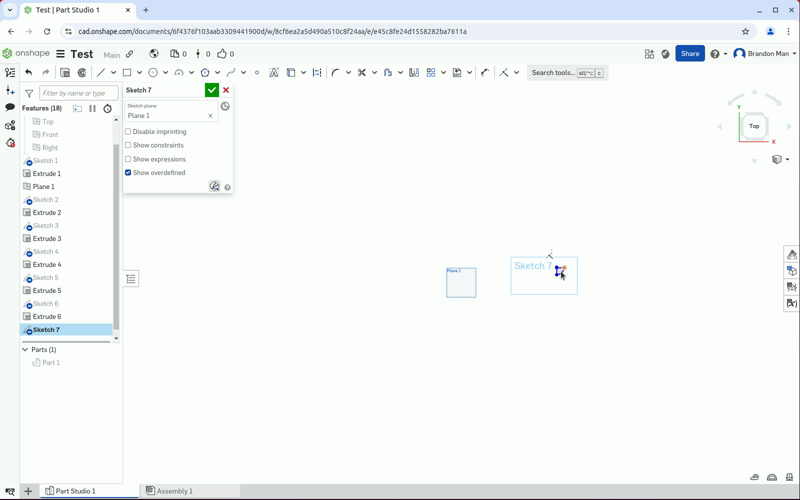
scroll(6)
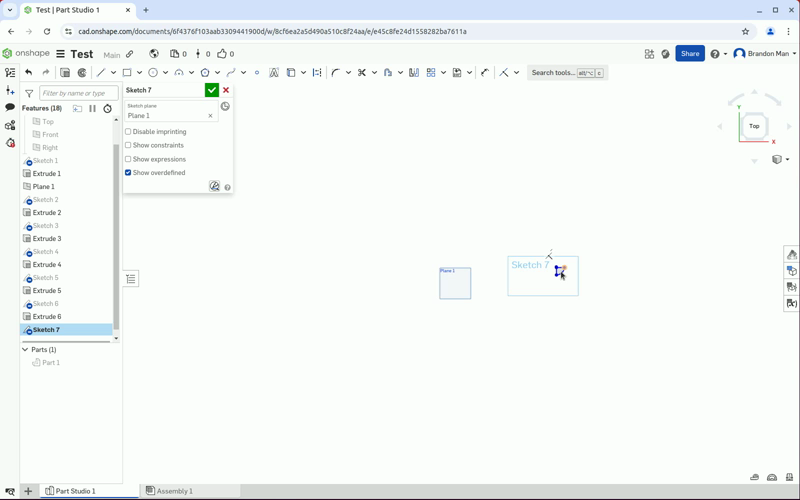
scroll(6)
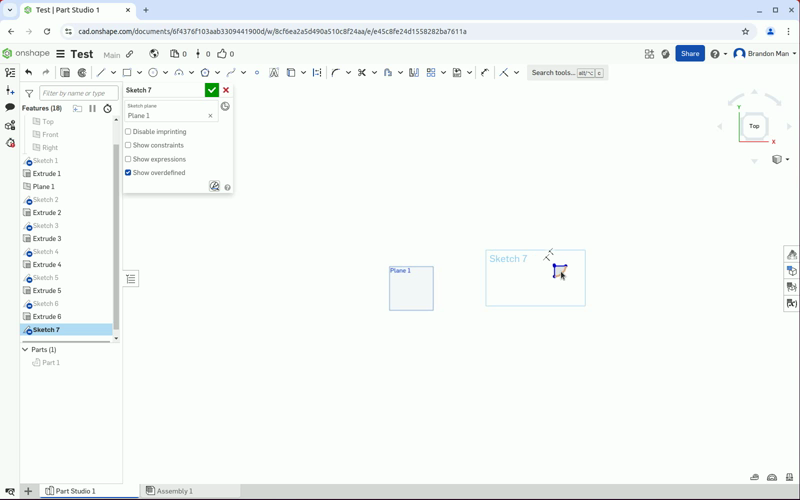
scroll(6)
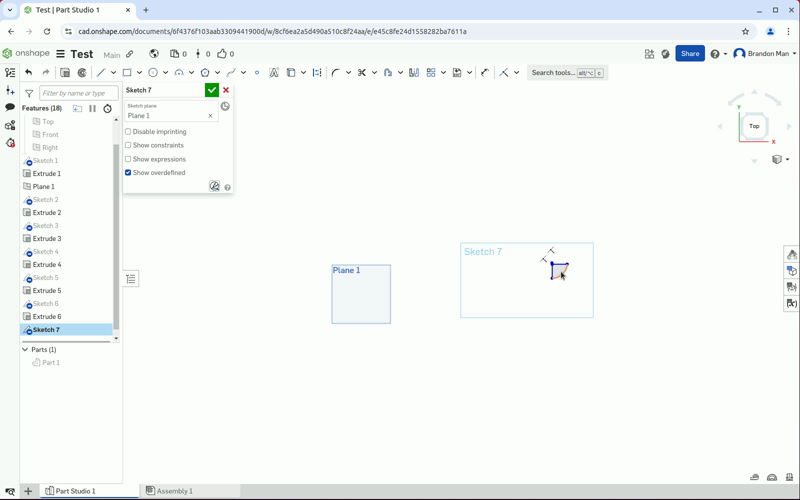
scroll(6)
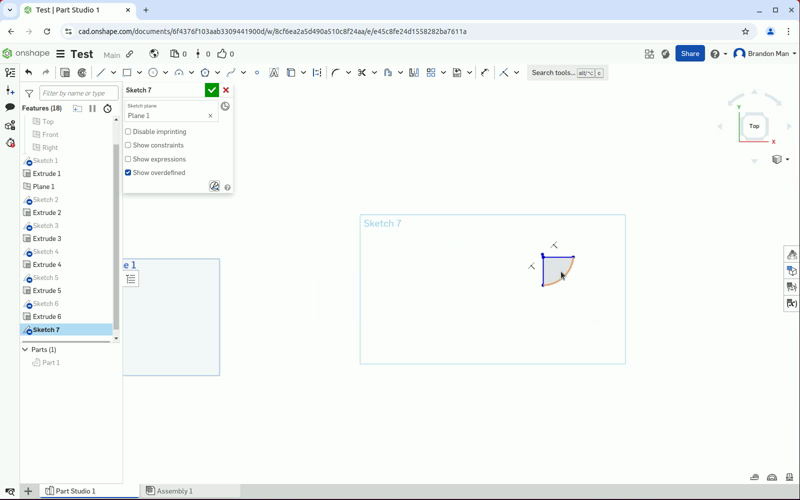
scroll(6)
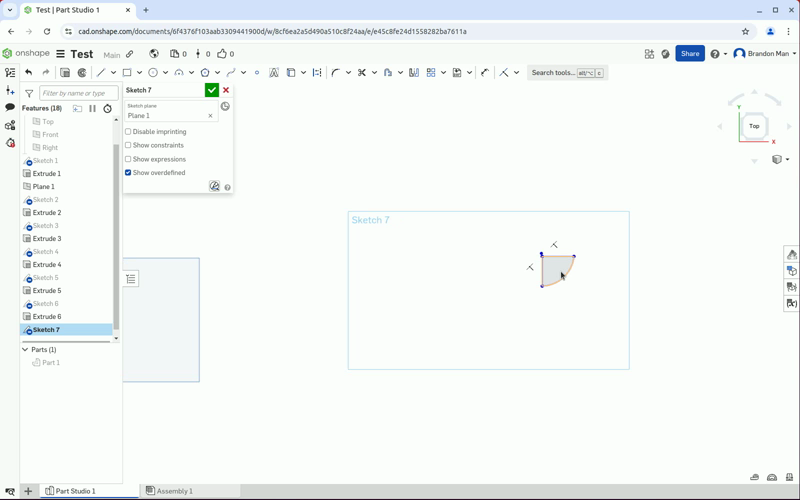
scroll(6)
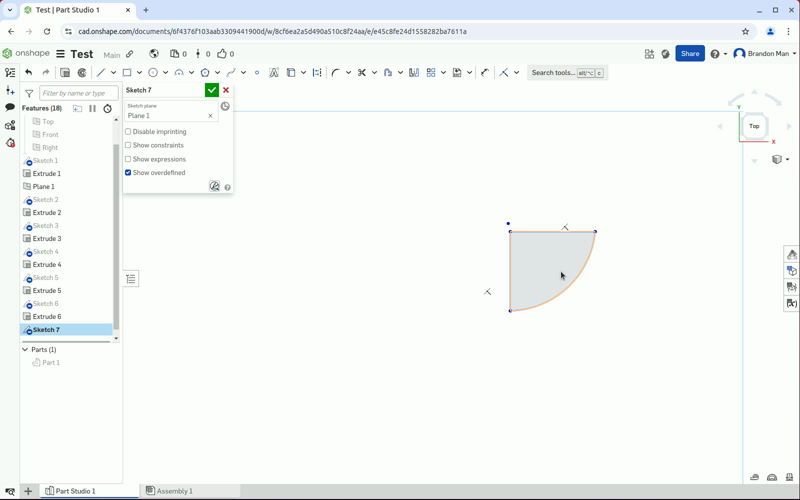
click(561, 271)
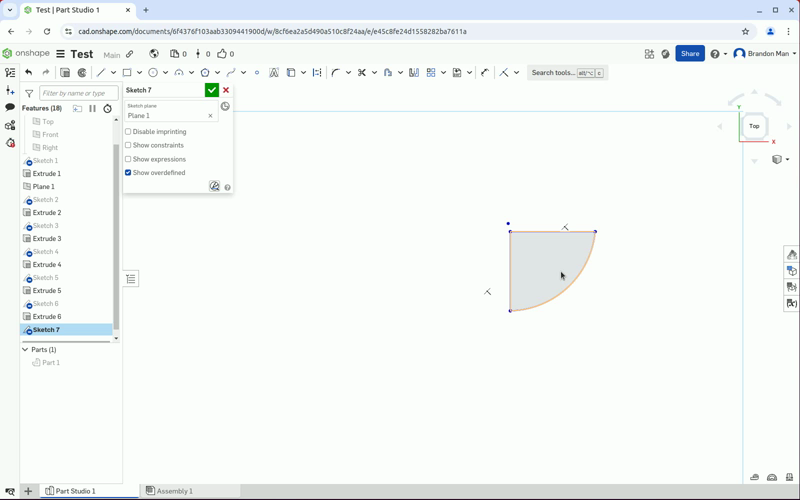
scroll(-6)
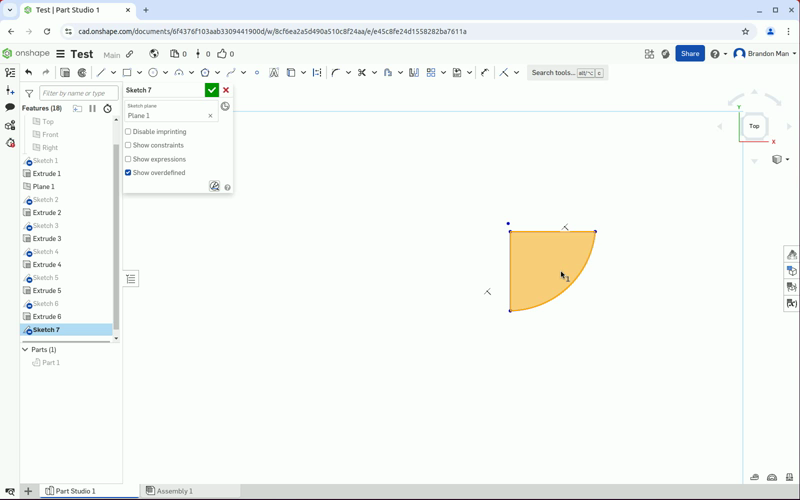
scroll(-6)
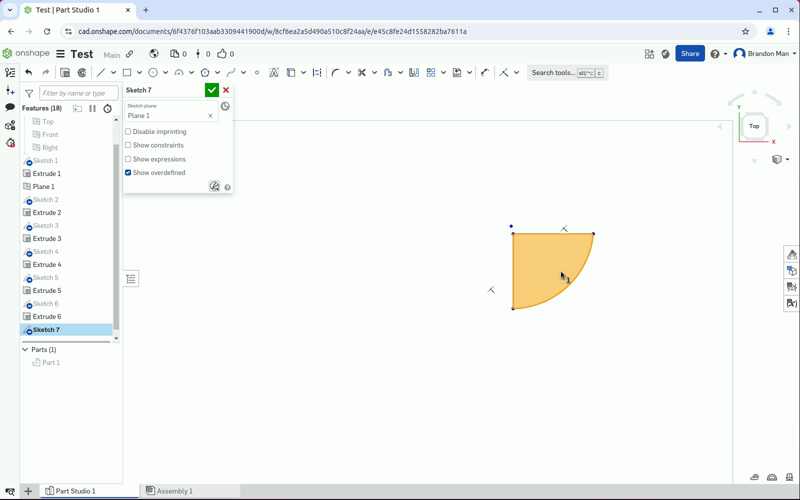
scroll(-6)
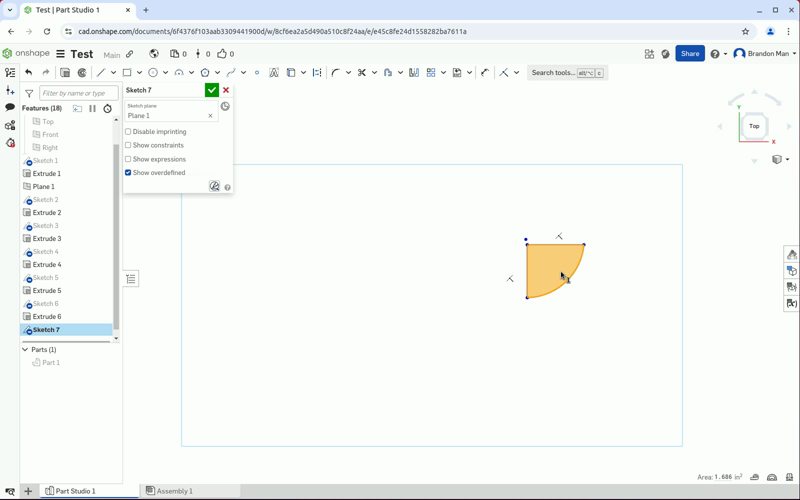
scroll(-6)
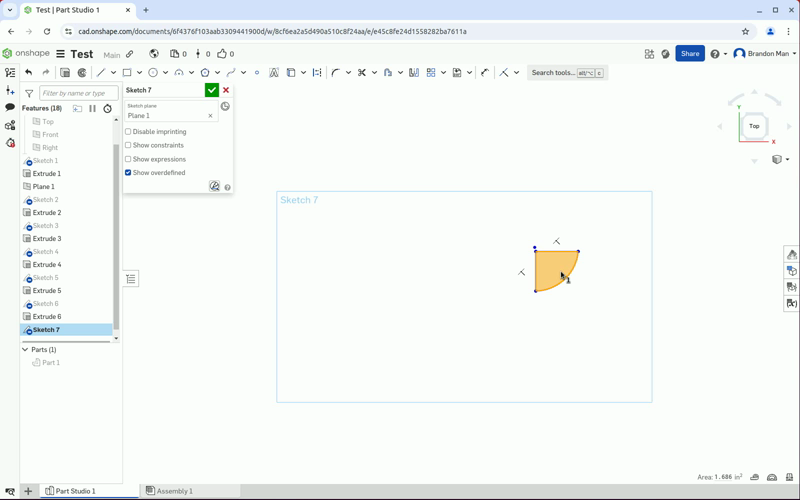
scroll(-6)
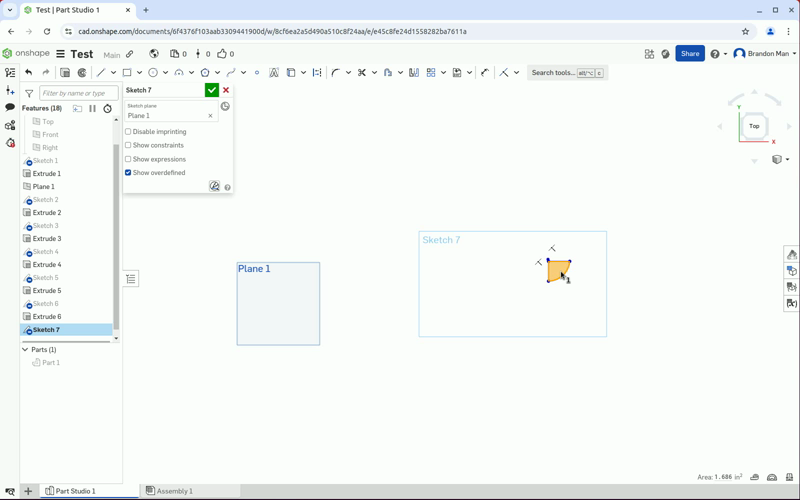
scroll(-6)
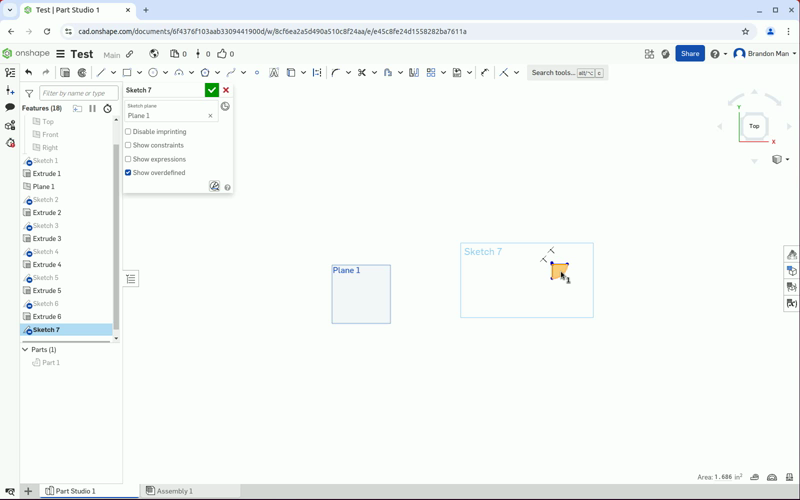
scroll(-6)
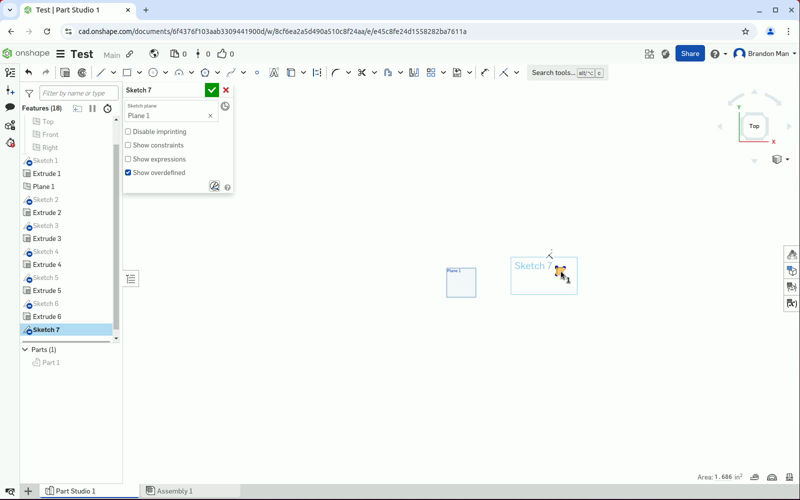
mouse_move(73, 352)
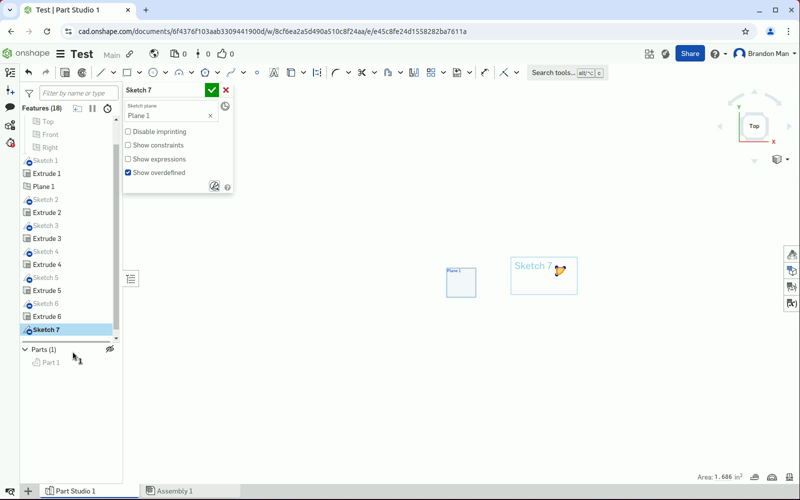
key(shift+y)
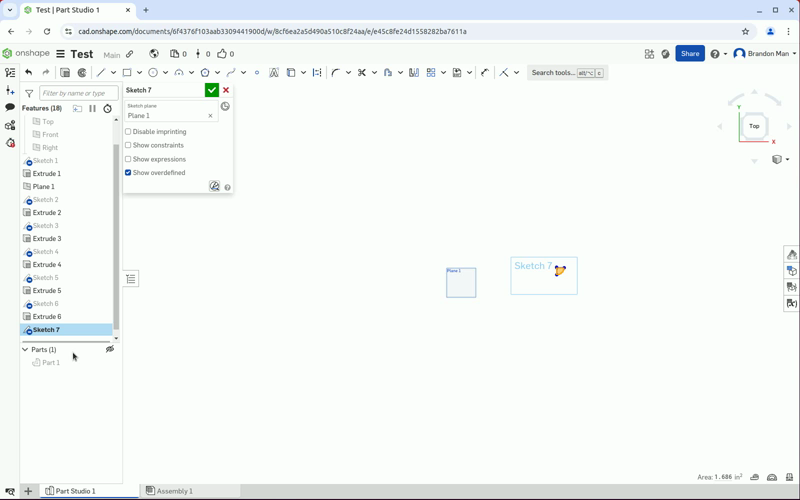
key(shift+e)
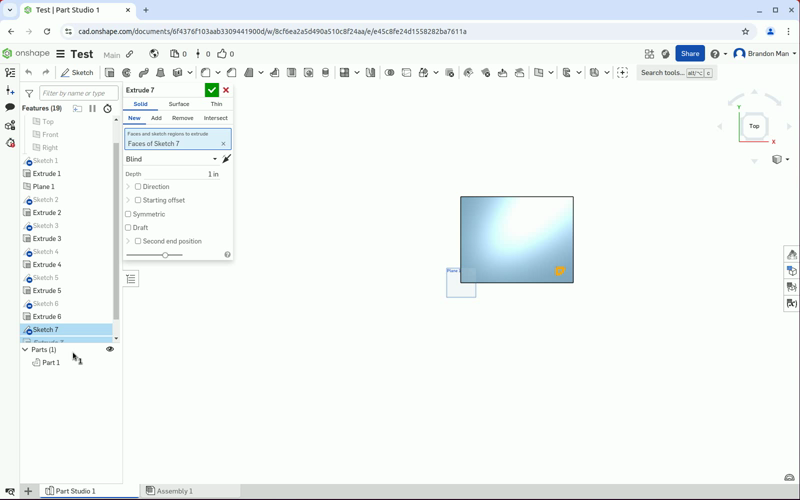
mouse_move(143, 106)
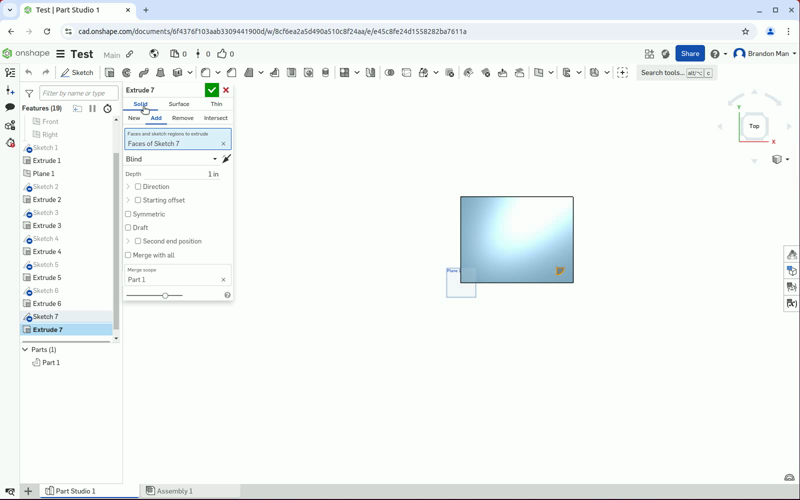
click(143, 106)
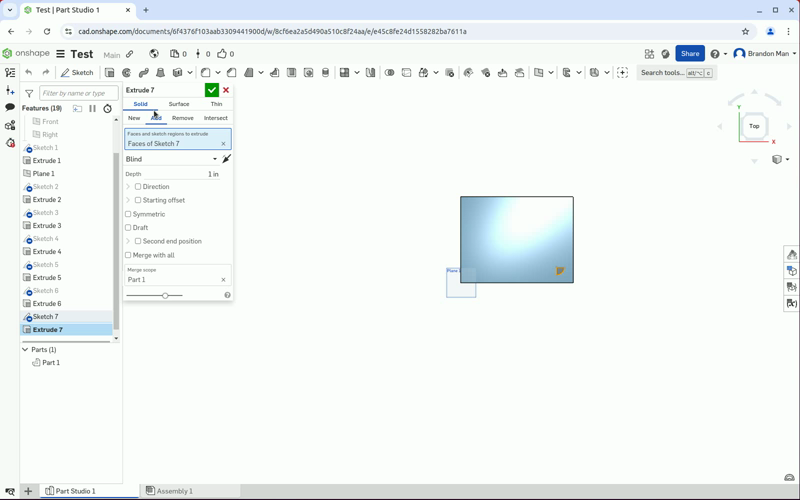
mouse_move(186, 120)
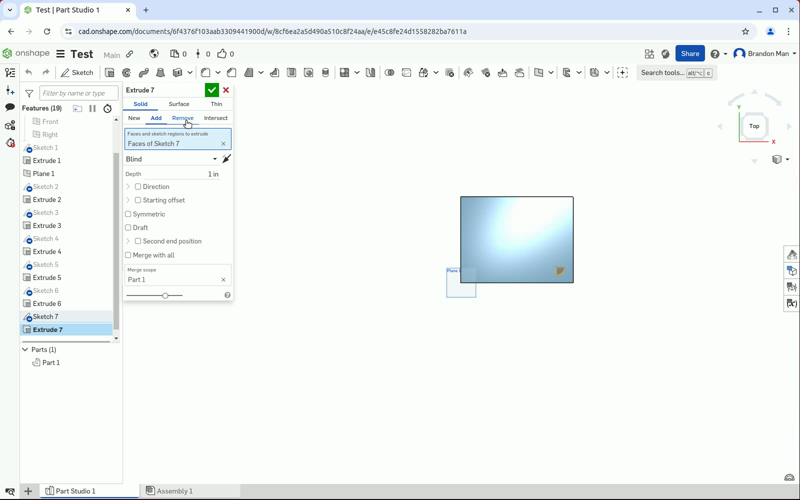
click(186, 120)
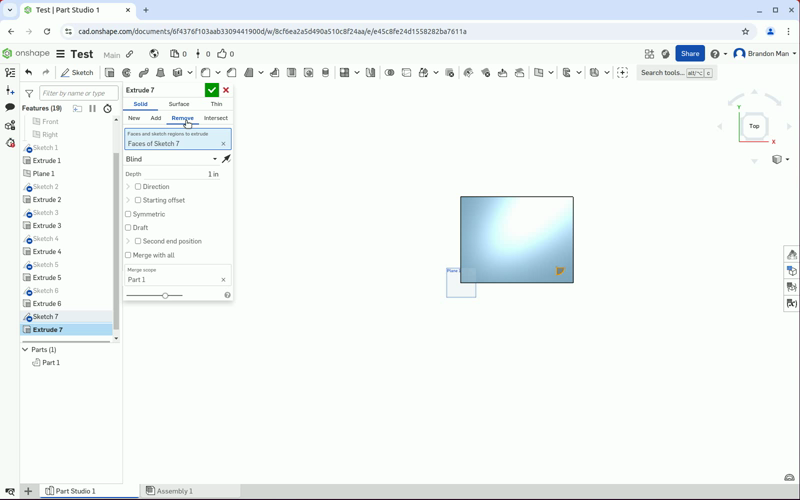
key(tab, 4)
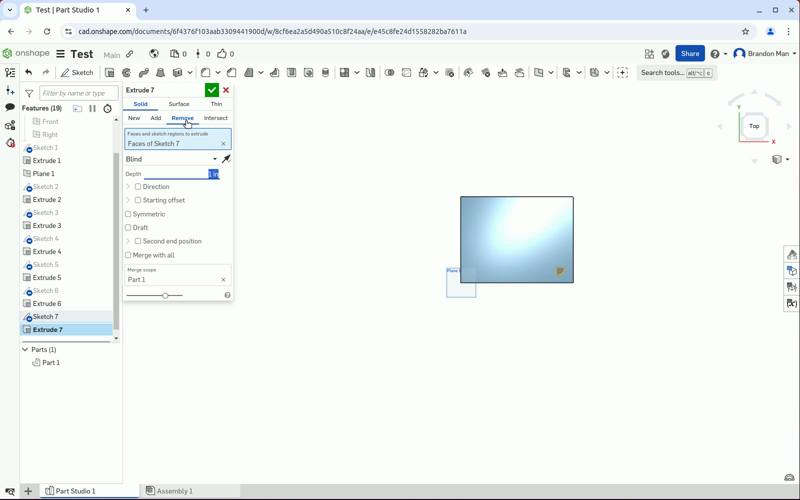
text(17.09)
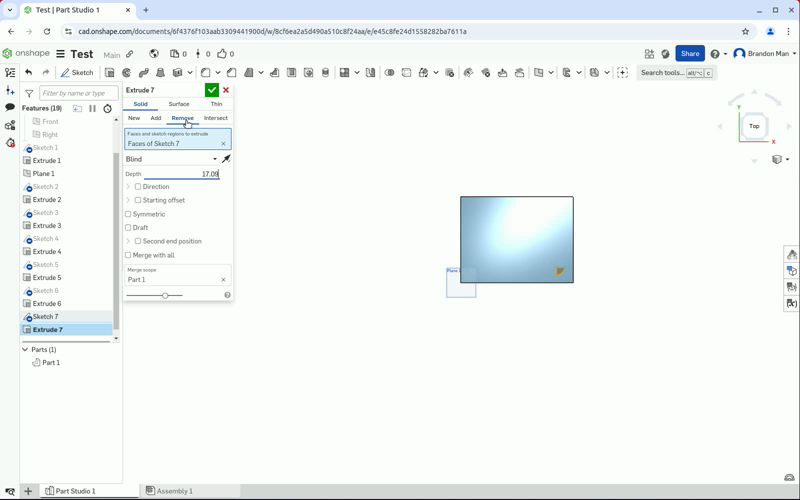
key(tab, 6)
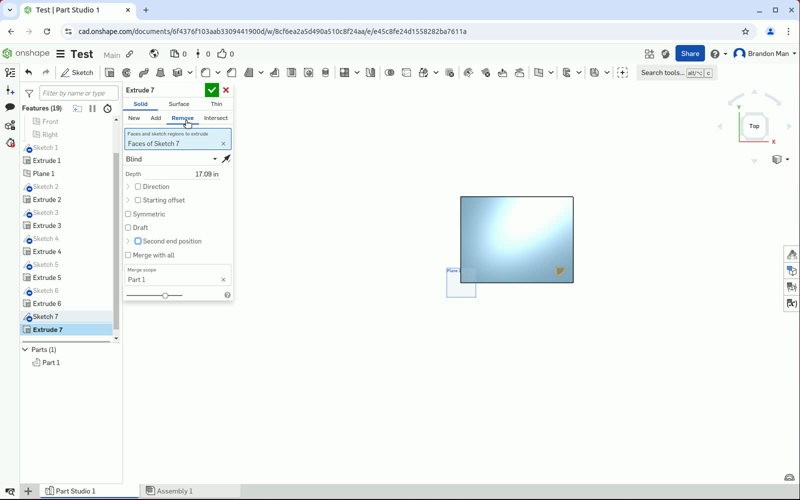
key(space)
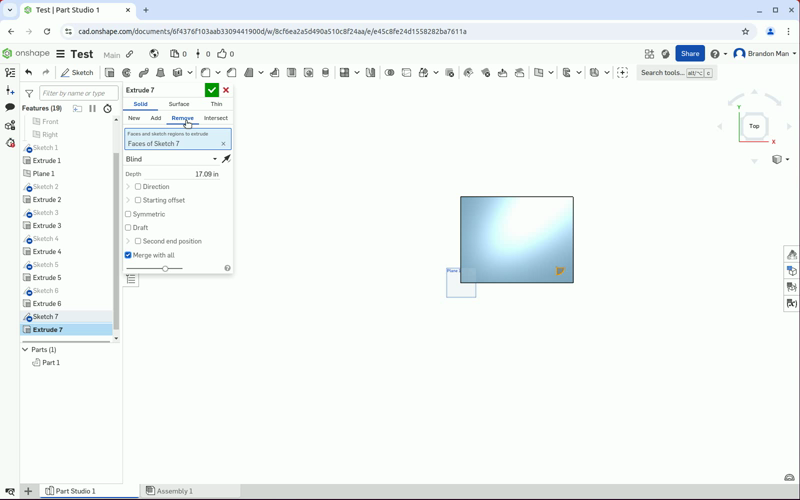
key(enter)
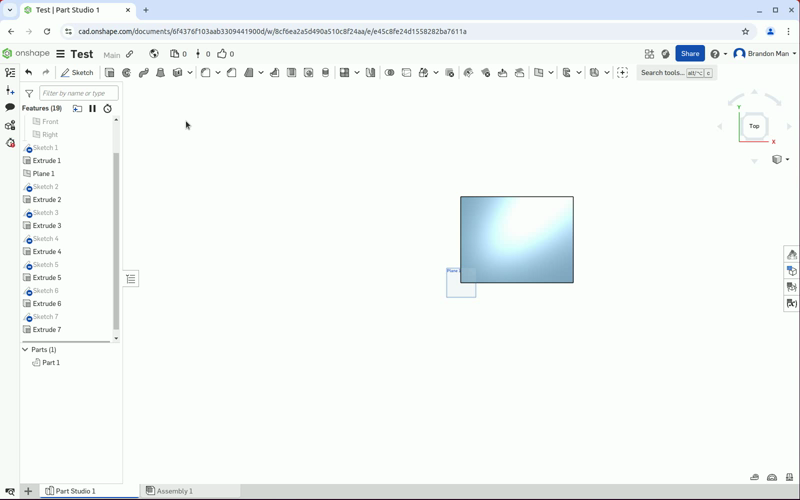
key(shift+h)
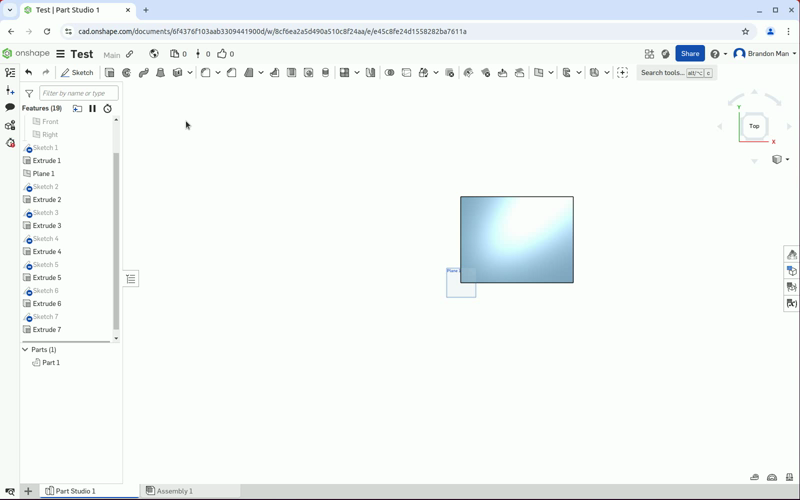
key(shift+h)
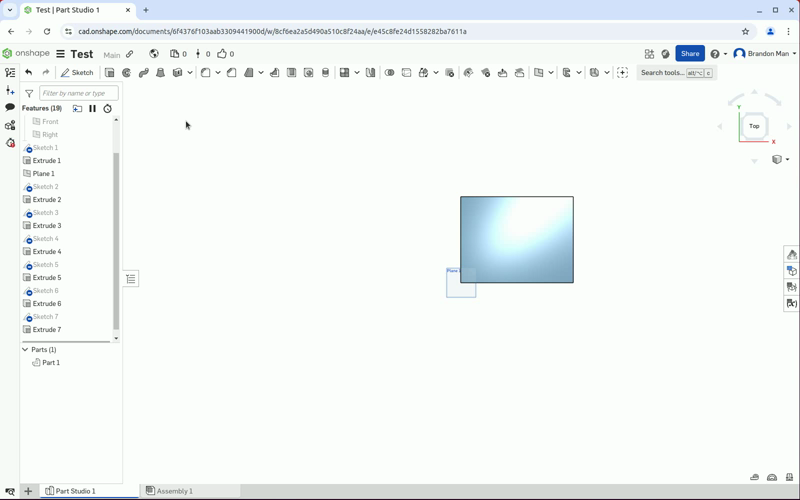
mouse_move(69, 150)
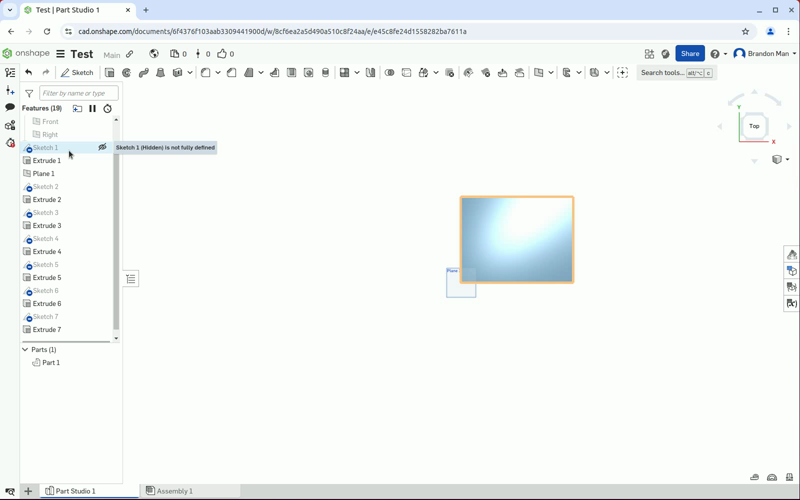
click(69, 150)
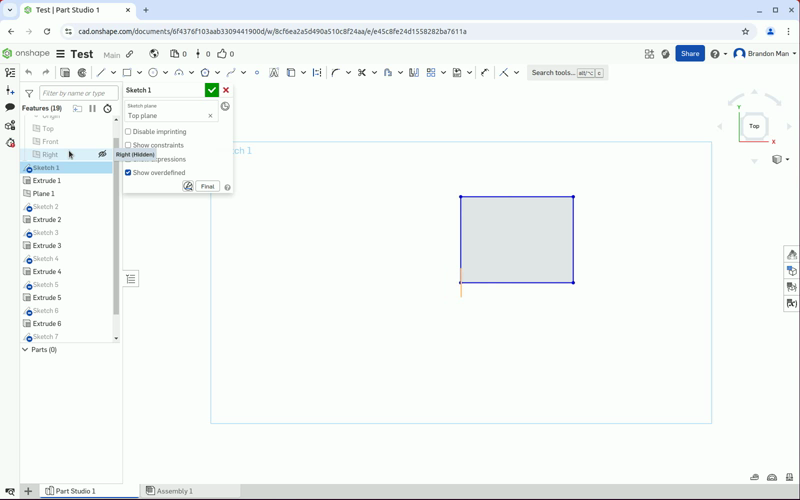
mouse_move(229, 92)
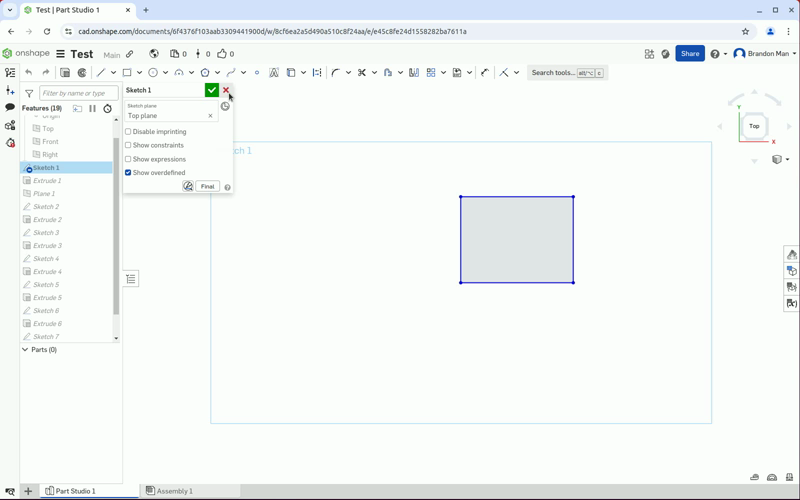
click(229, 92)
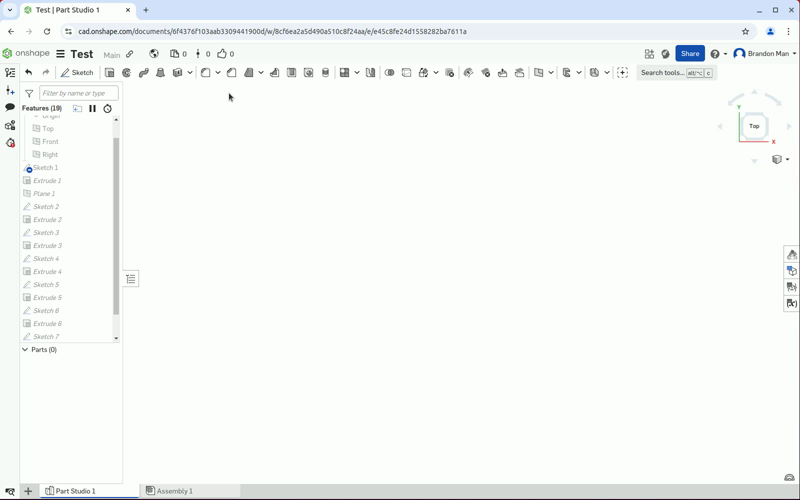
key(shift+s)
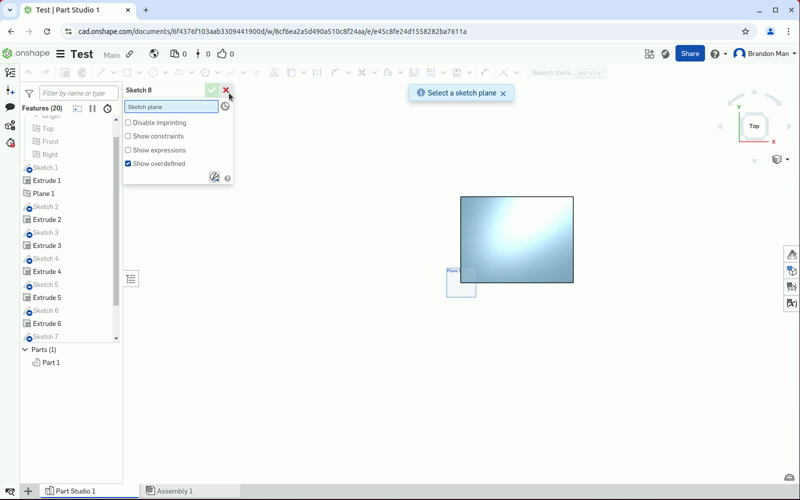
mouse_move(69, 163)
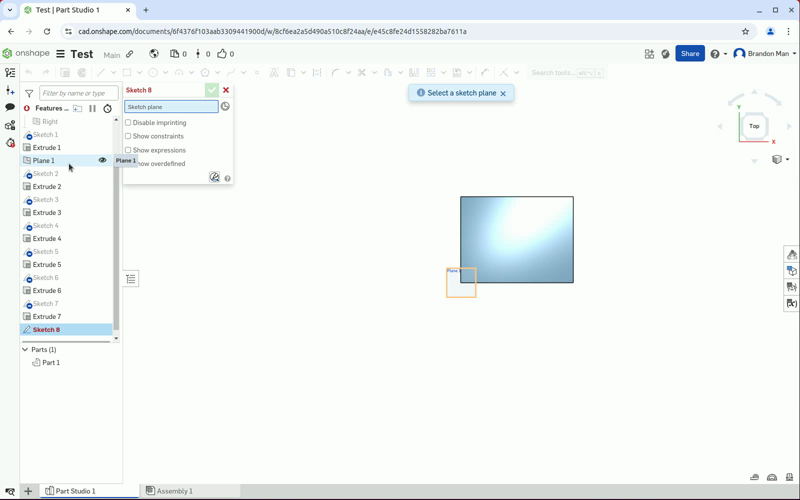
click(69, 163)
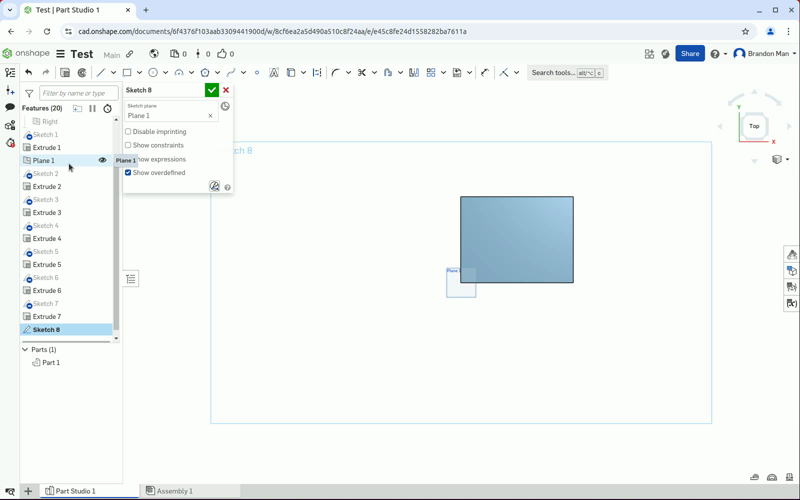
mouse_move(73, 352)
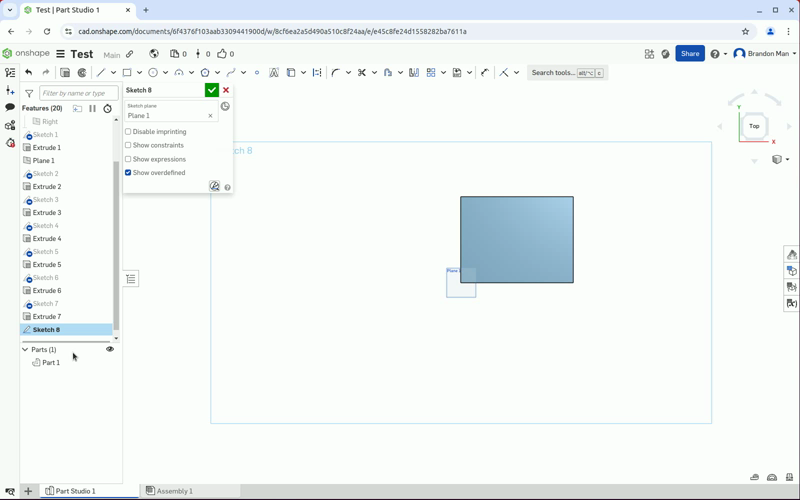
key(y)
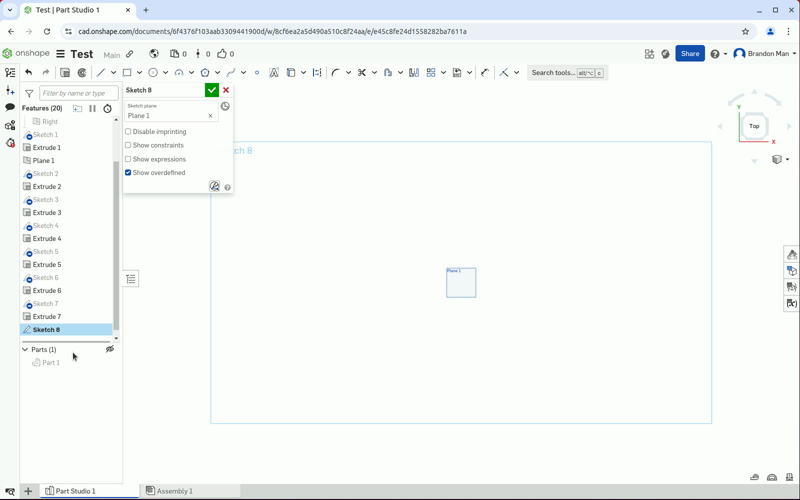
key(l)
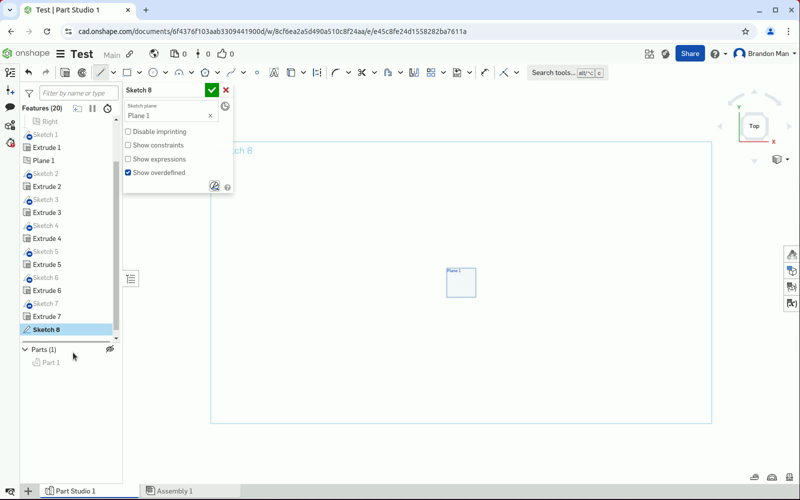
key_down(shift)
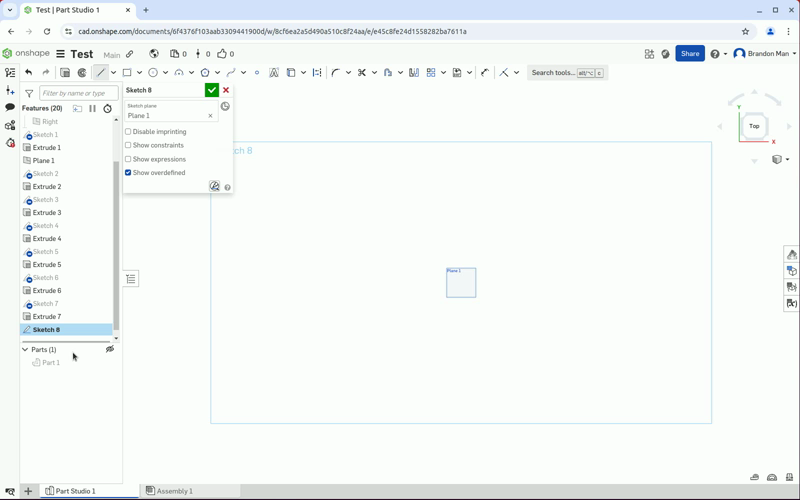
mouse_move(556, 211)
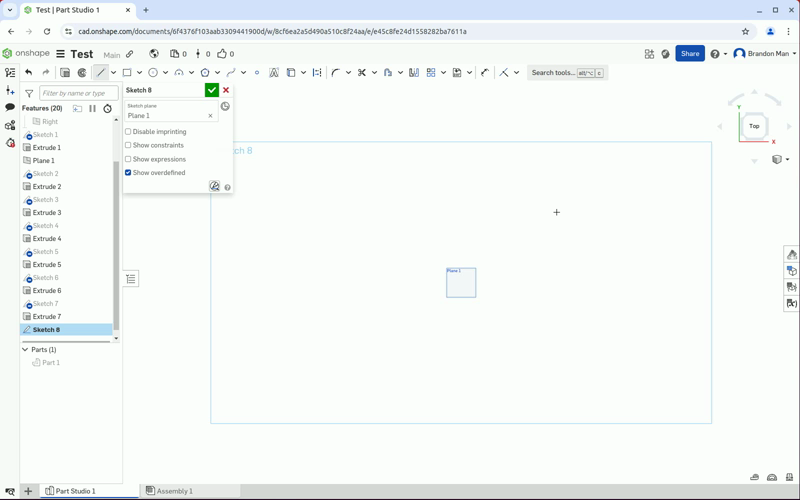
click(556, 211)
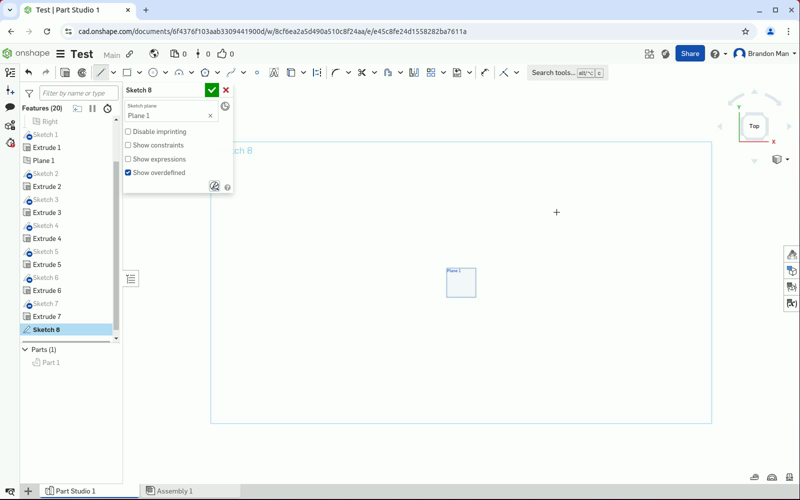
key_up(shift)
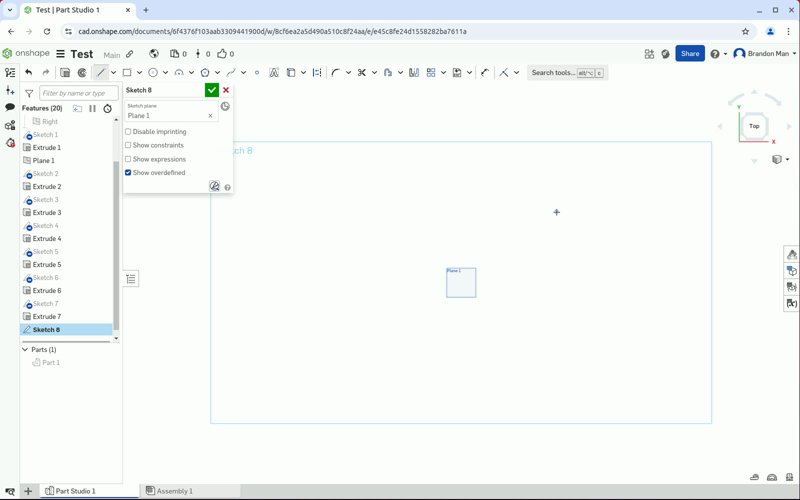
key_down(shift)
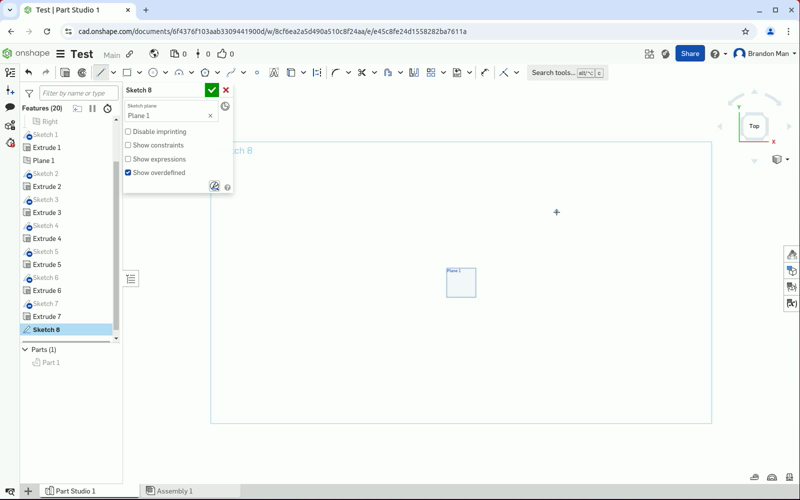
mouse_move(586, 211)
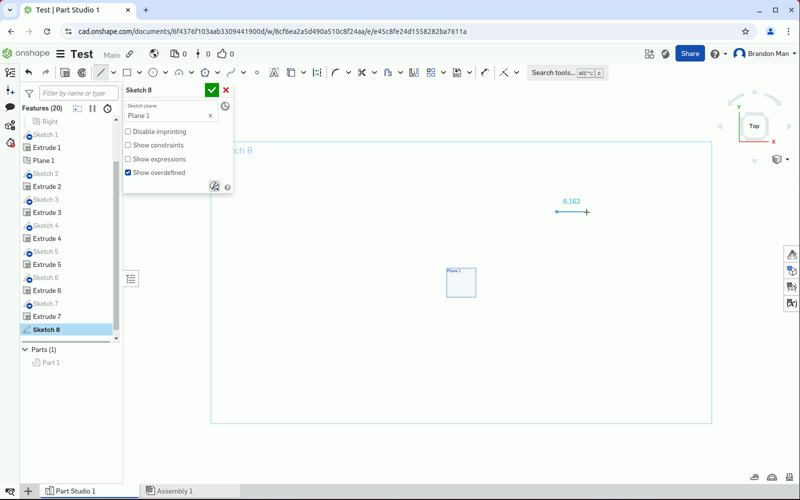
mouse_move(564, 211)
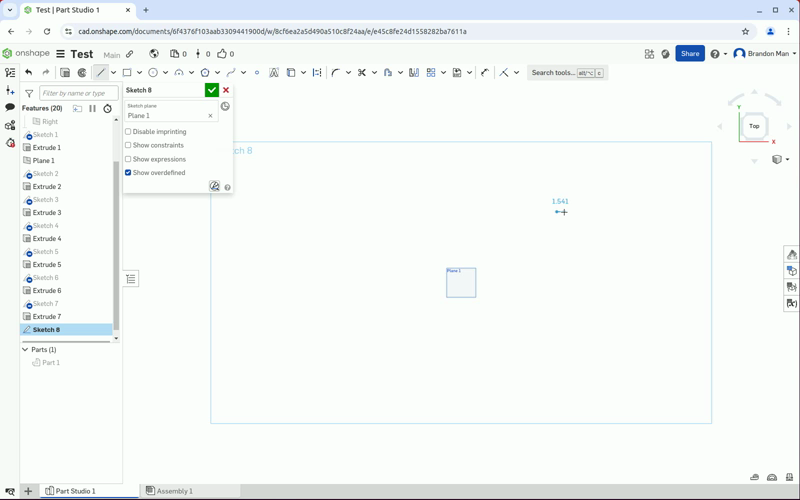
scroll(6)
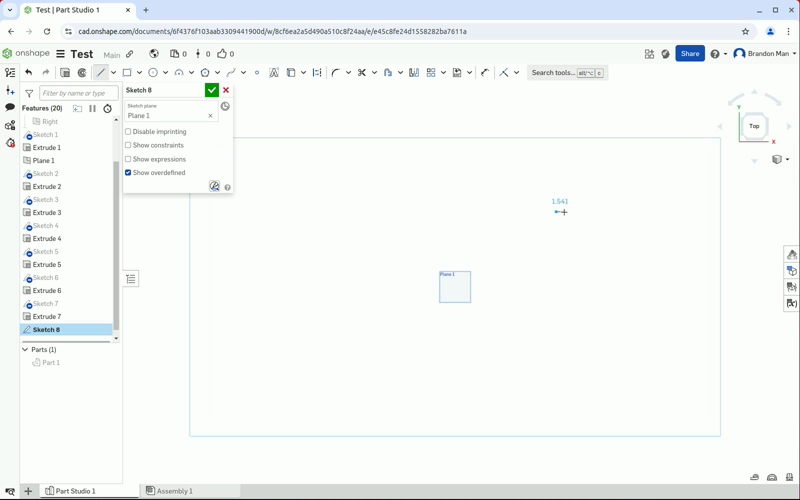
scroll(6)
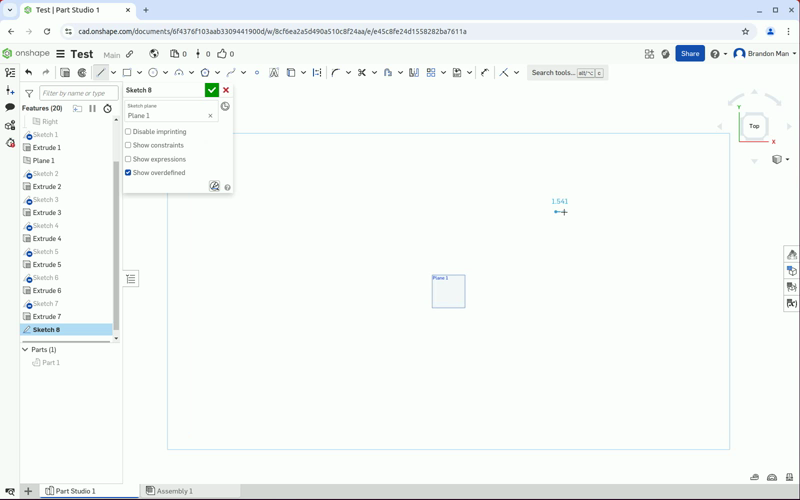
scroll(6)
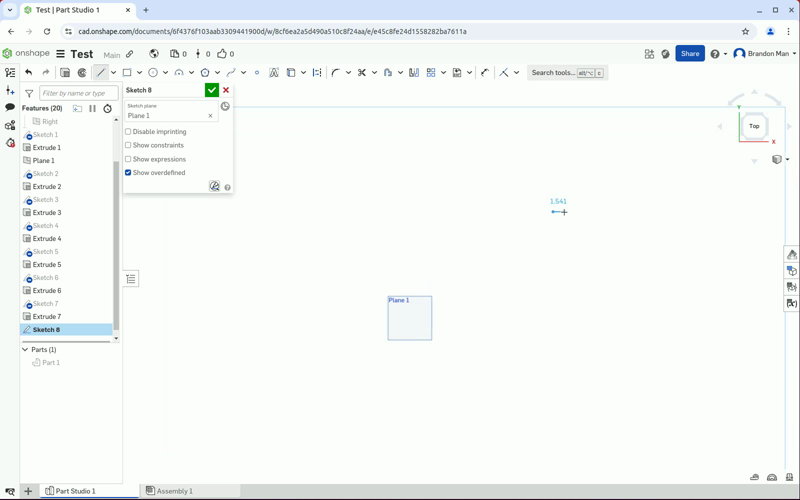
scroll(6)
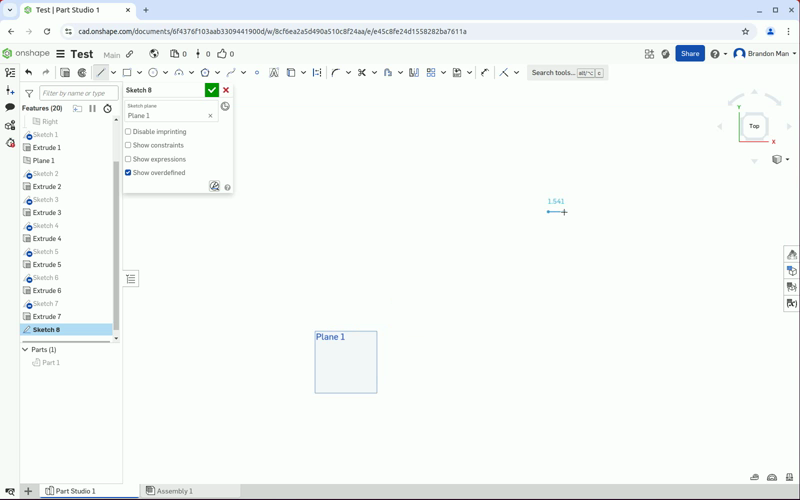
scroll(6)
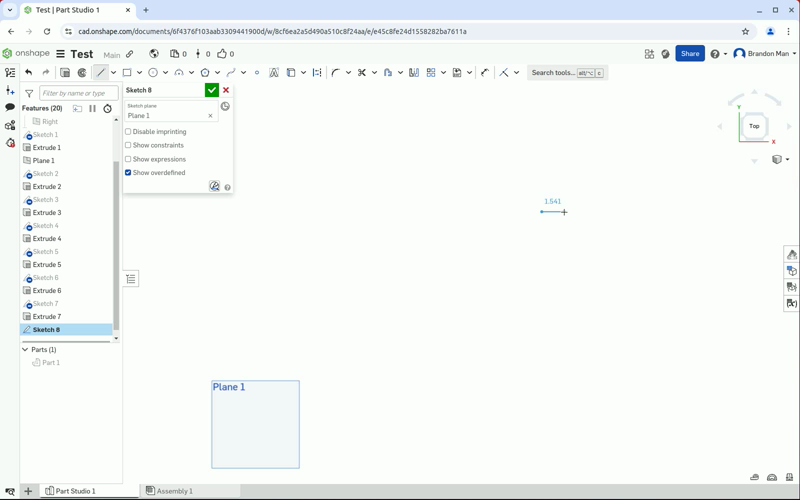
scroll(6)
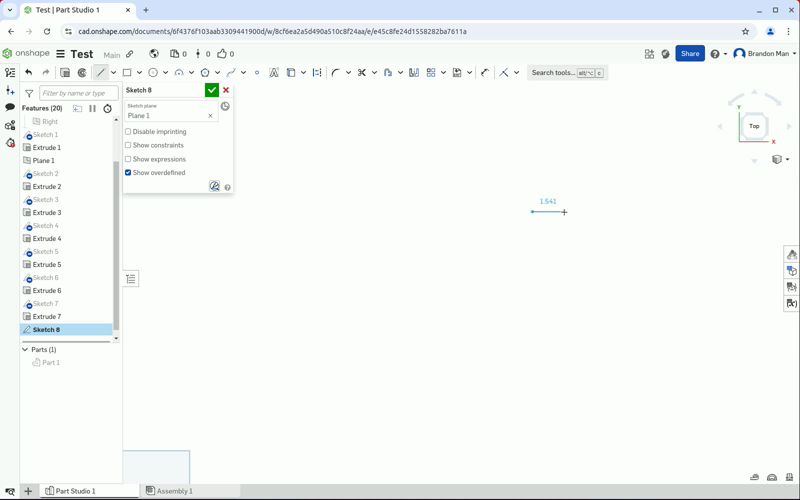
scroll(6)
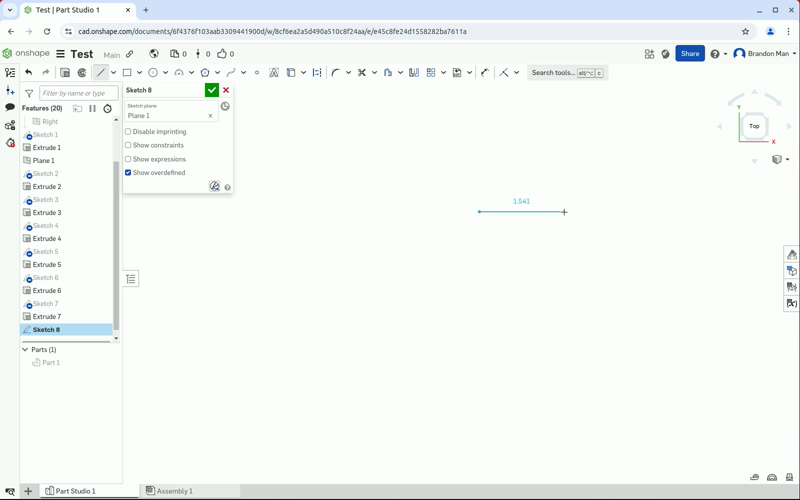
click(564, 211)
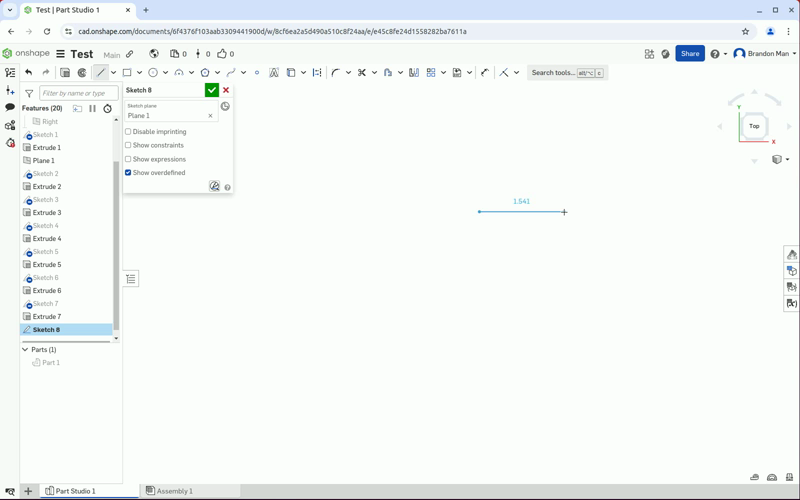
scroll(-6)
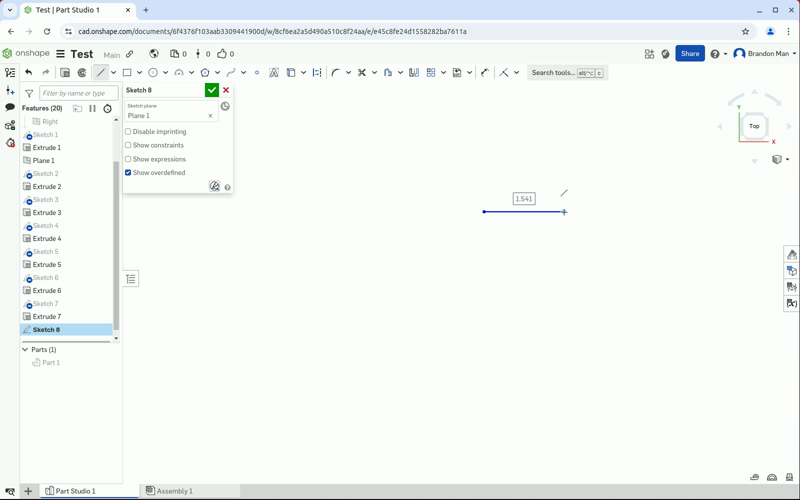
scroll(-6)
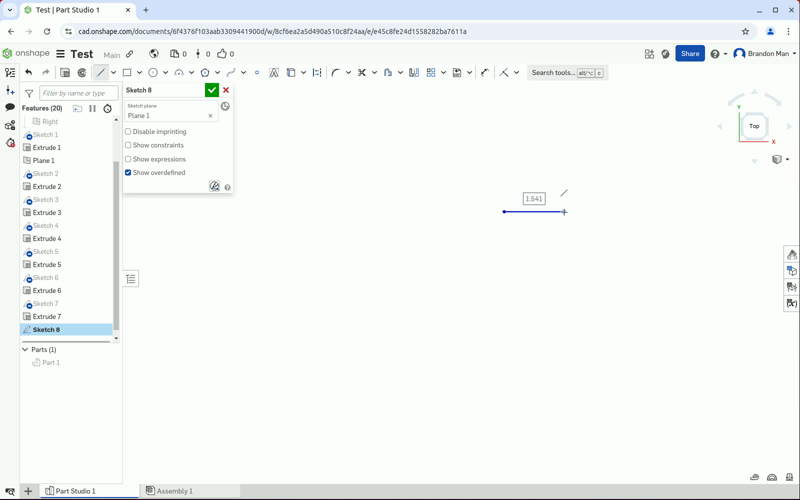
scroll(-6)
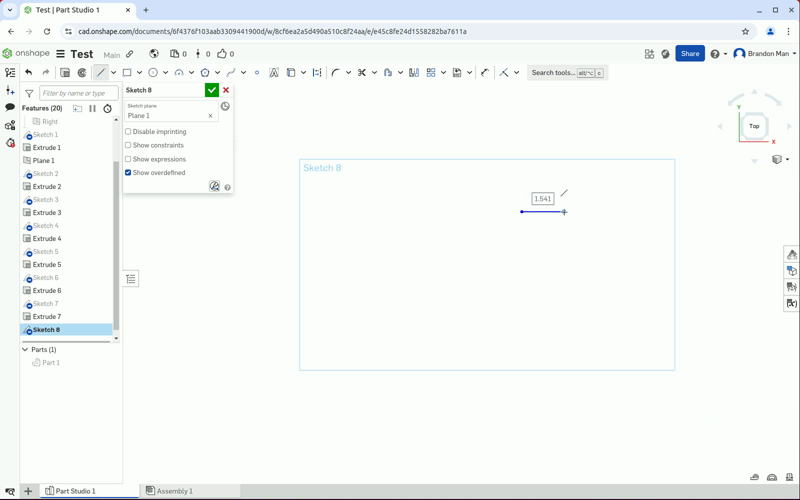
scroll(-6)
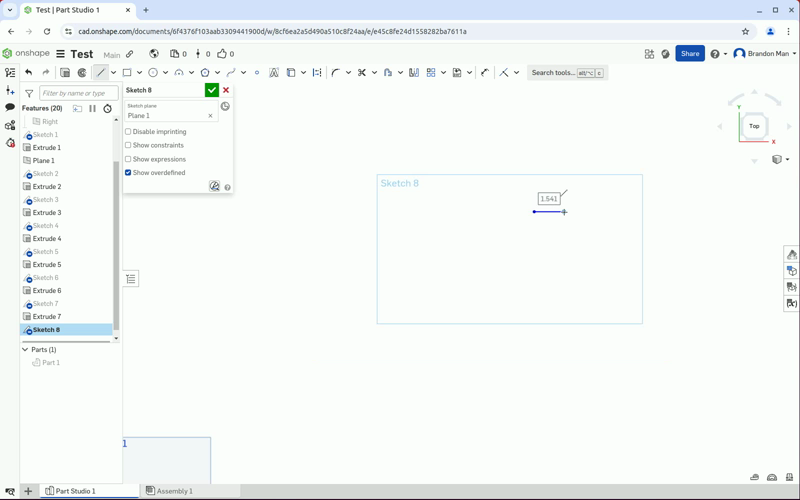
scroll(-6)
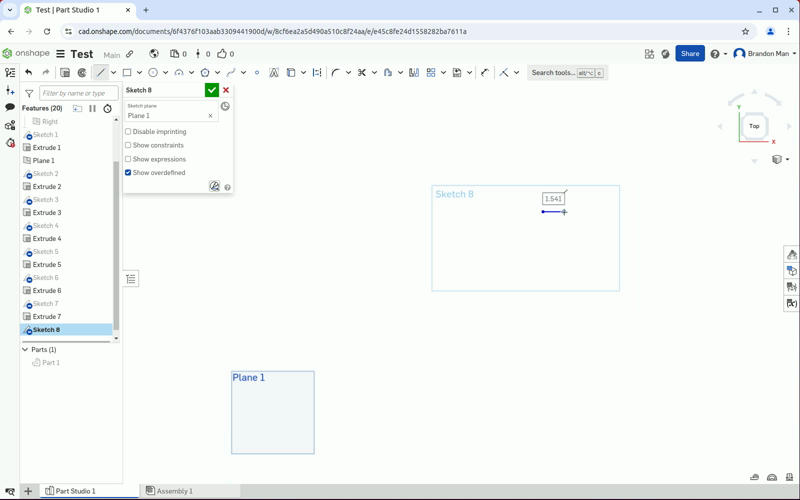
scroll(-6)
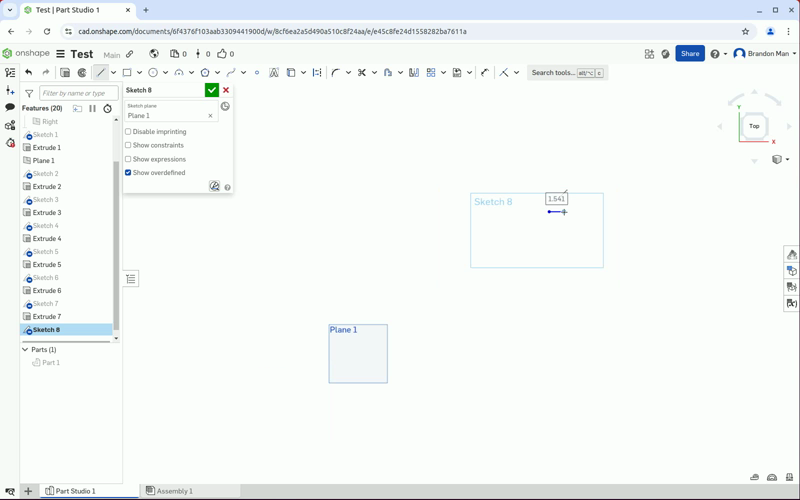
scroll(-6)
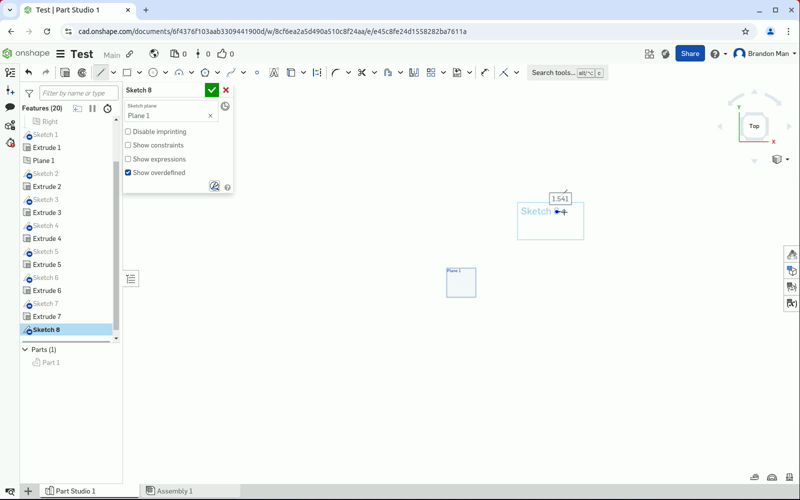
key_up(shift)
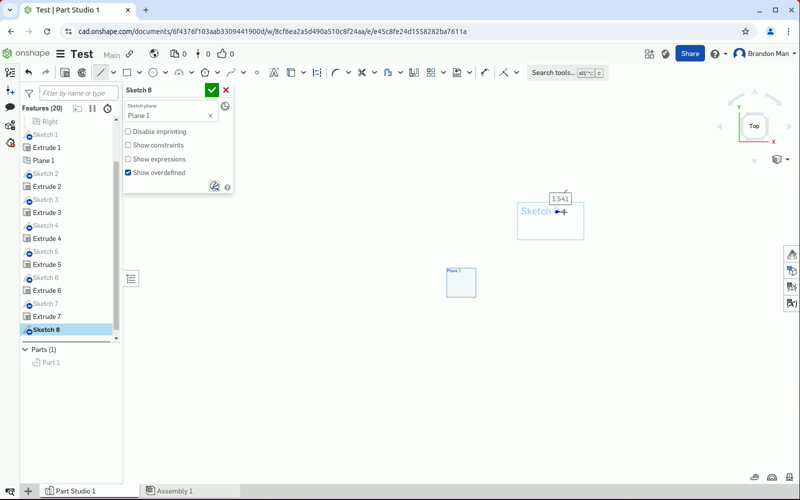
key(esc)
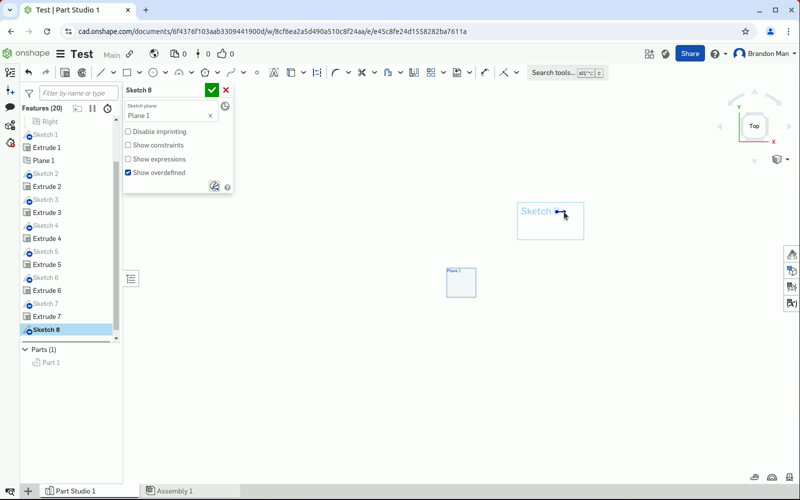
key(a)
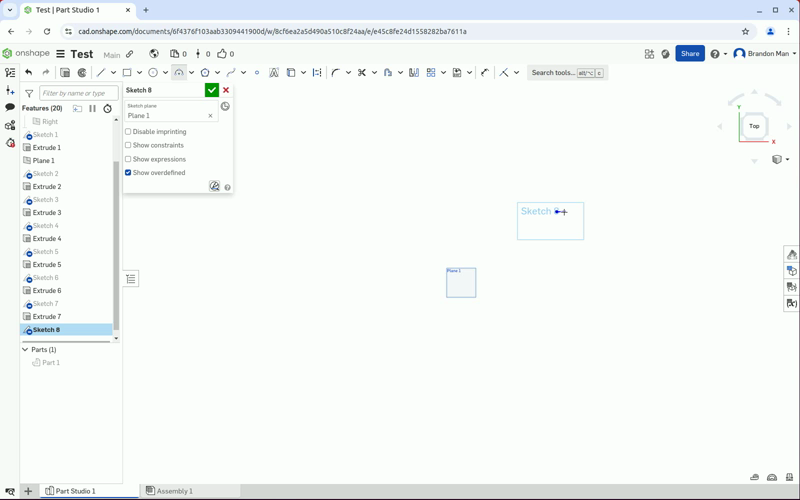
mouse_move(564, 211)
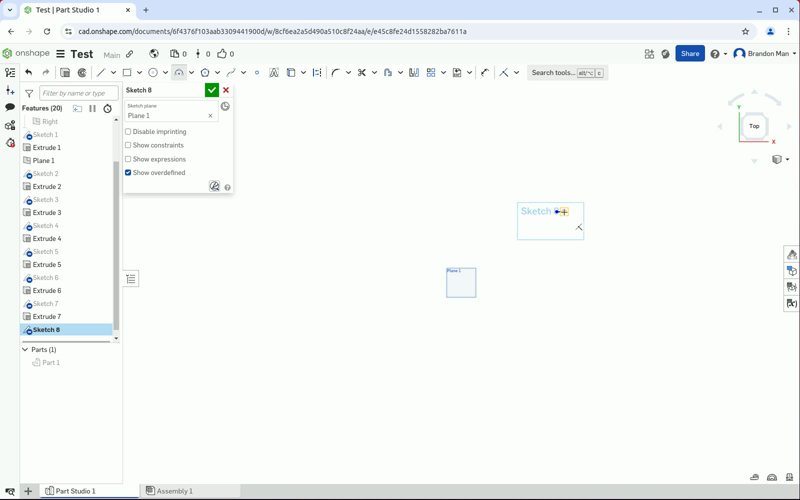
click(564, 211)
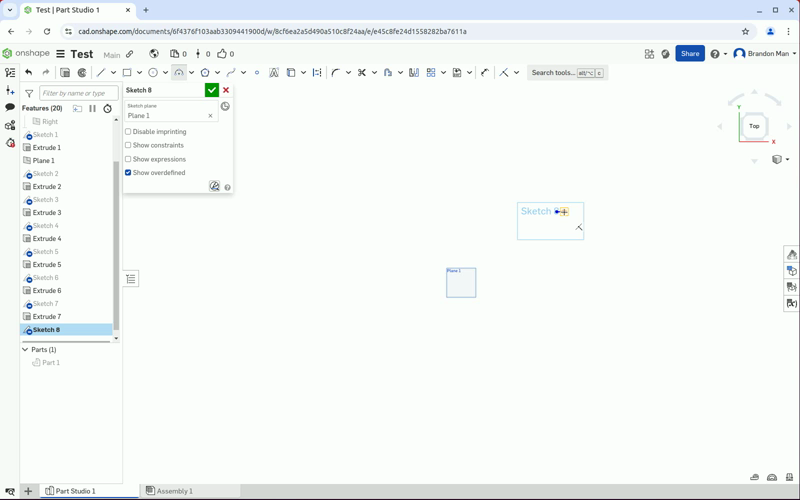
key_down(shift)
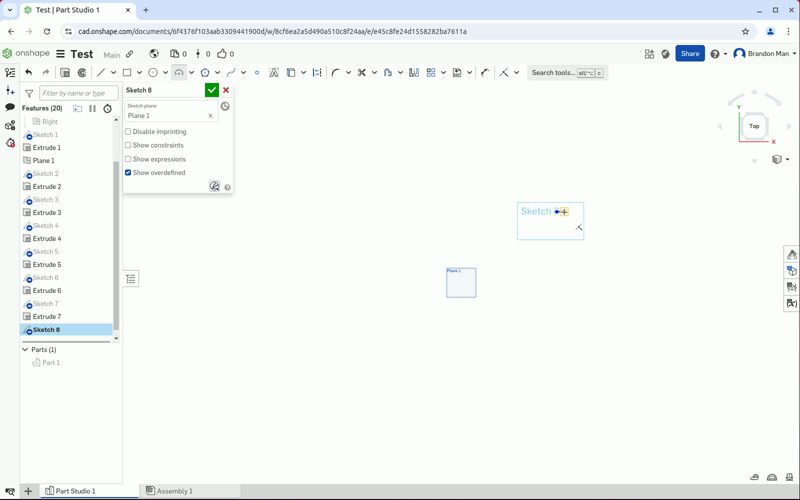
mouse_move(556, 204)
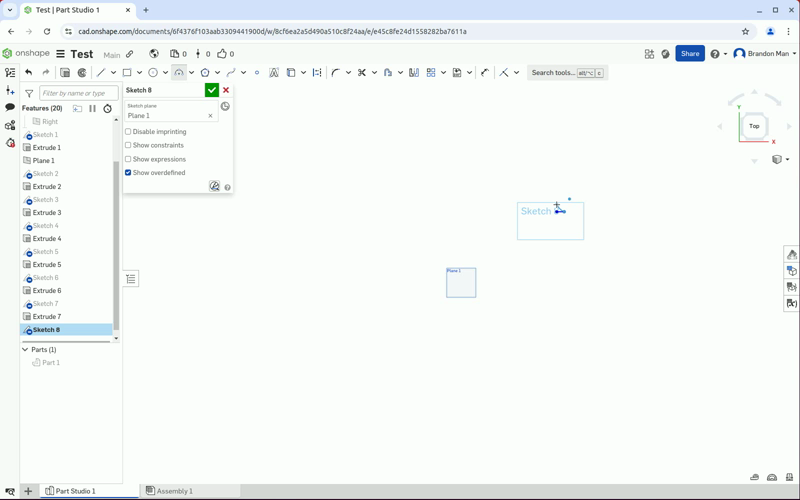
click(556, 204)
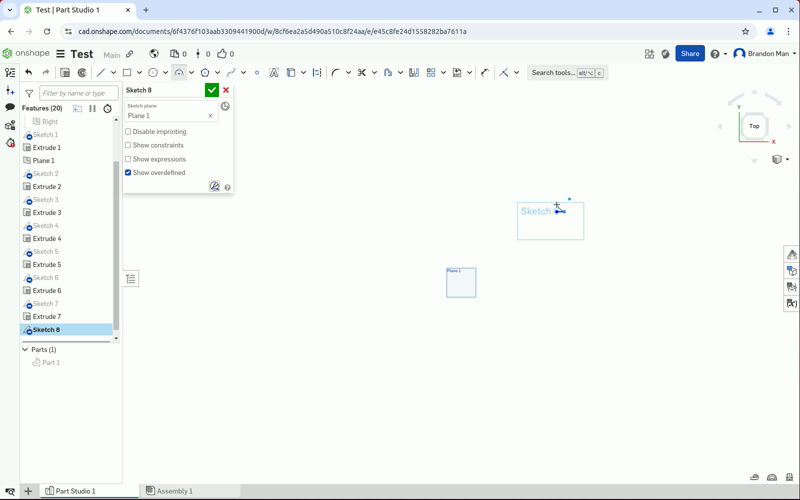
mouse_move(561, 206)
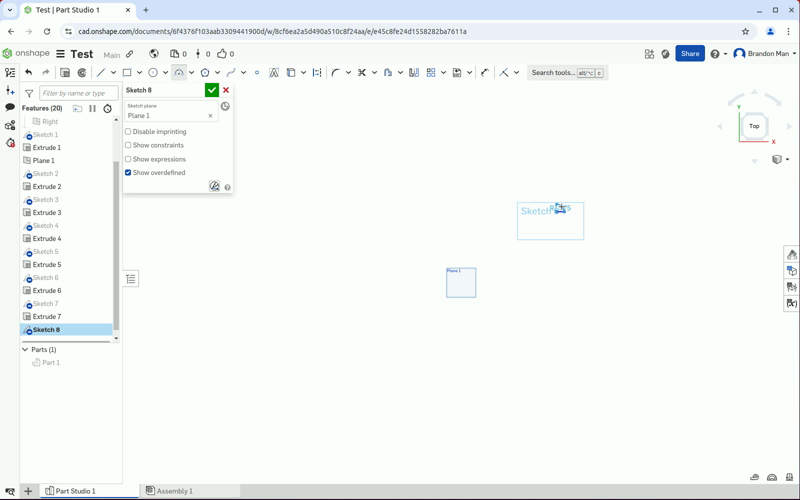
click(561, 206)
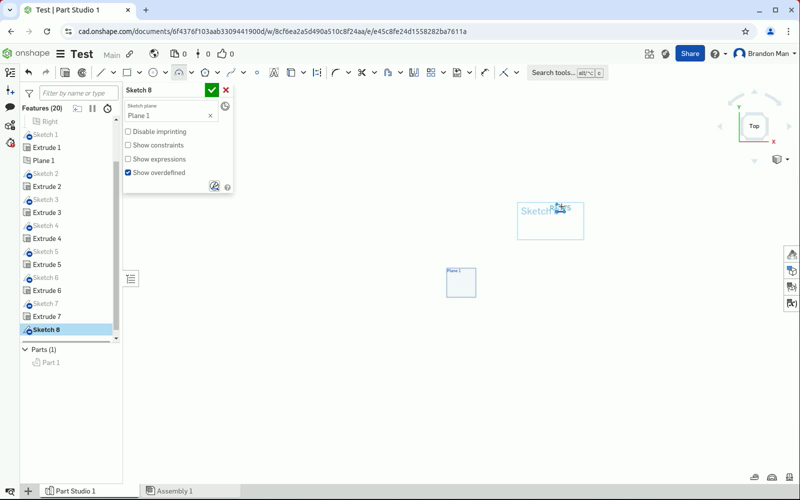
key_up(shift)
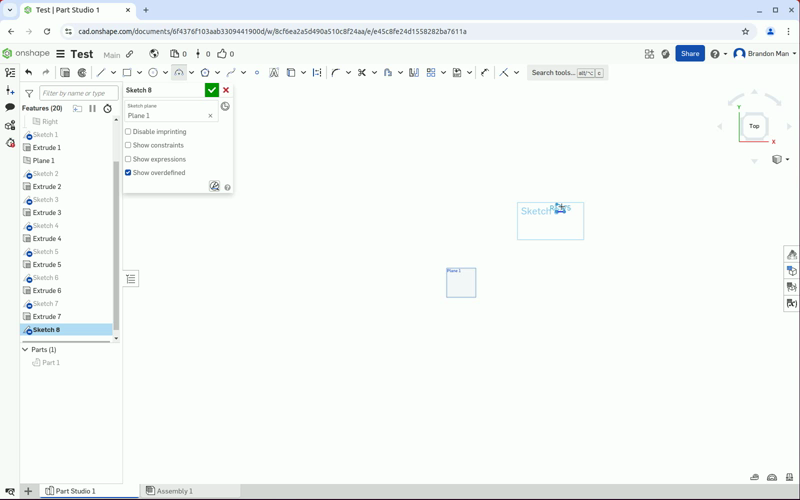
key(esc)
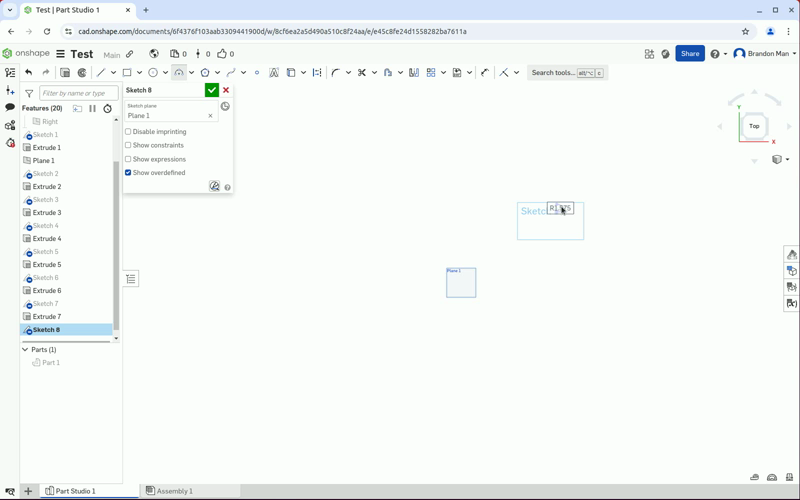
key(l)
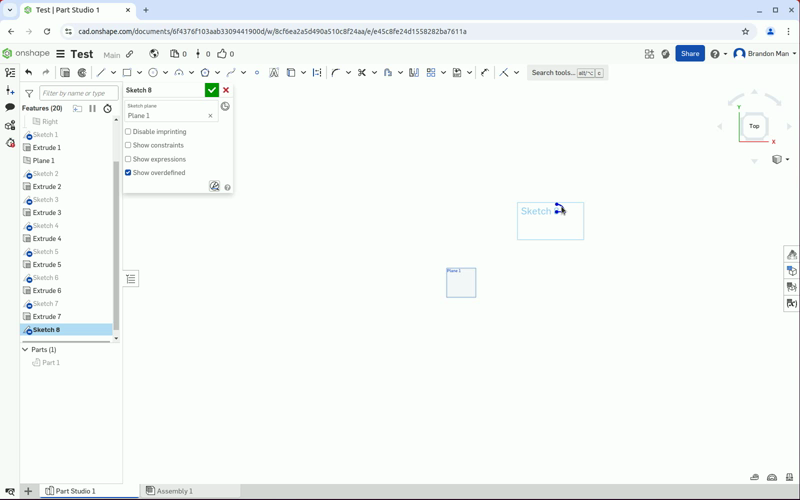
mouse_move(556, 204)
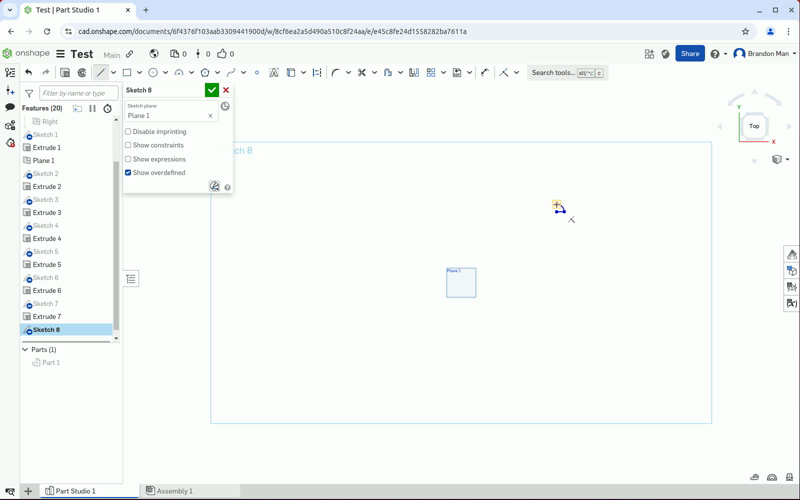
click(556, 204)
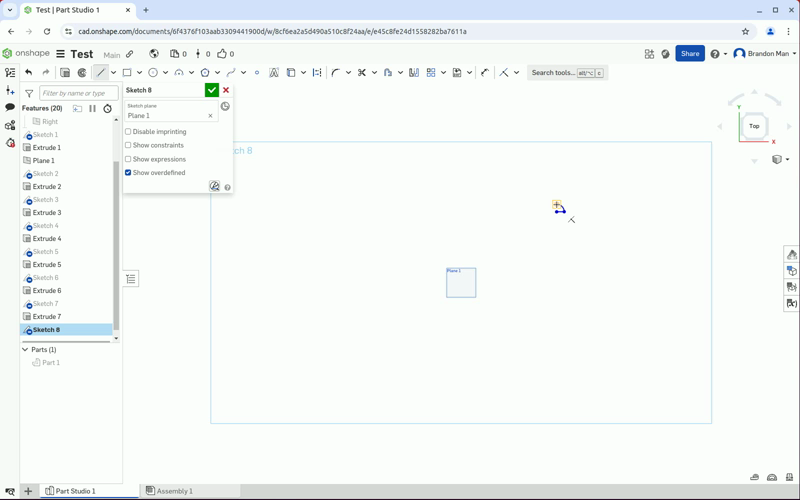
mouse_move(586, 204)
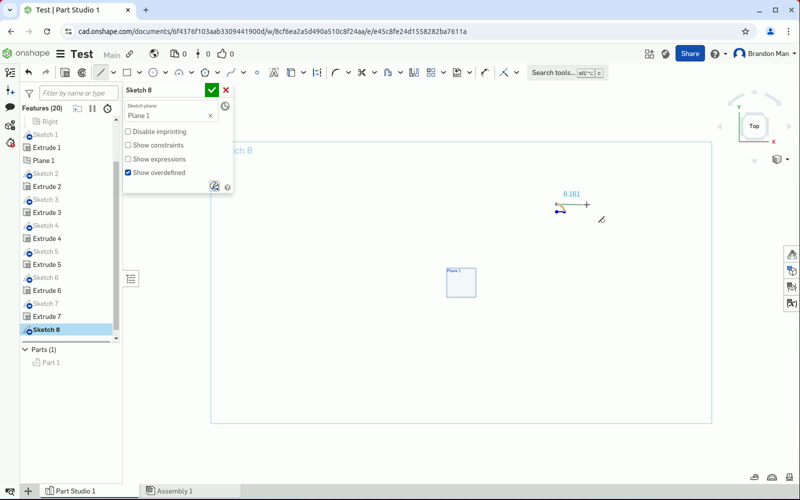
key_down(shift)
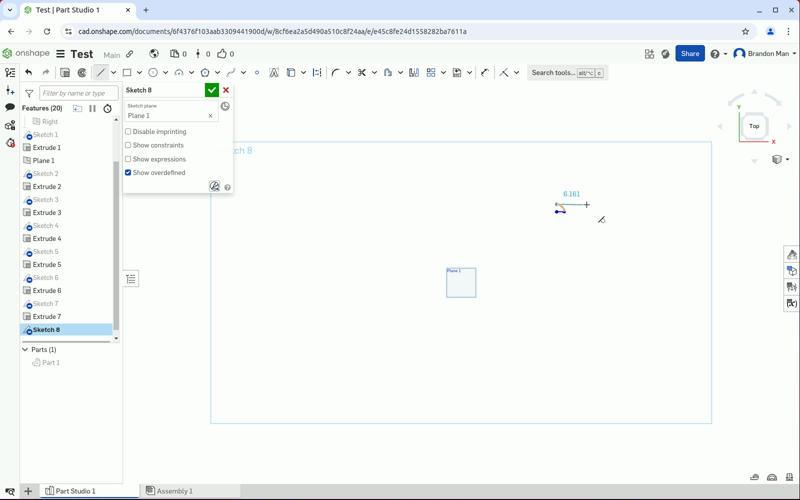
mouse_move(556, 211)
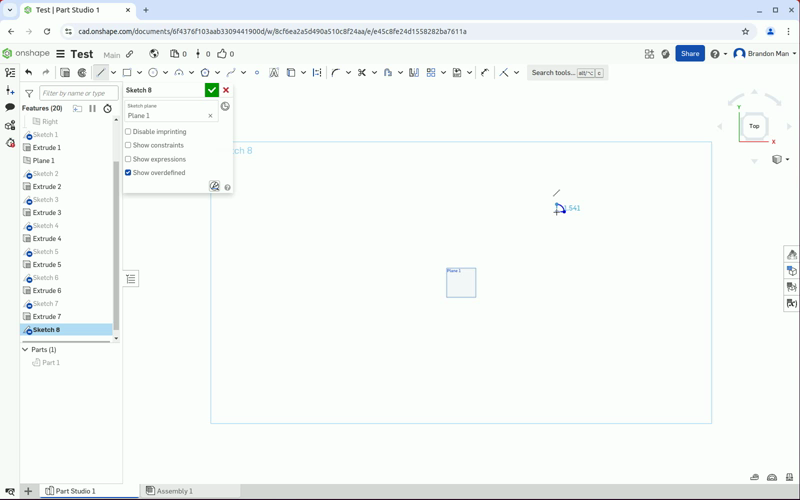
scroll(6)
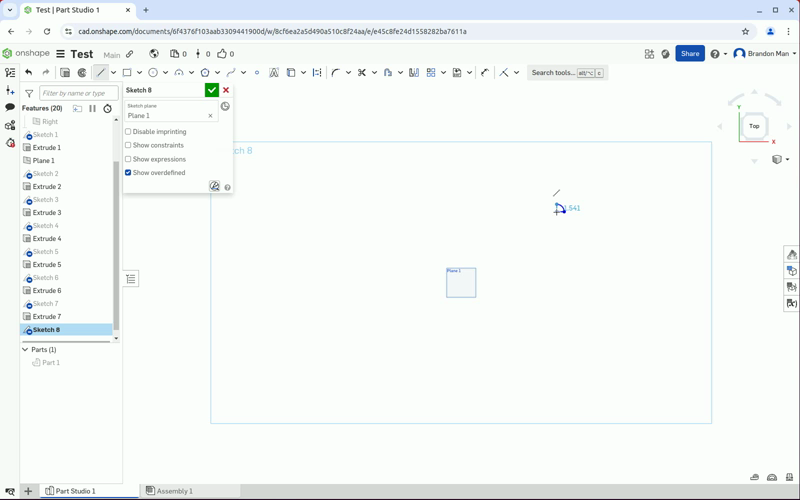
scroll(6)
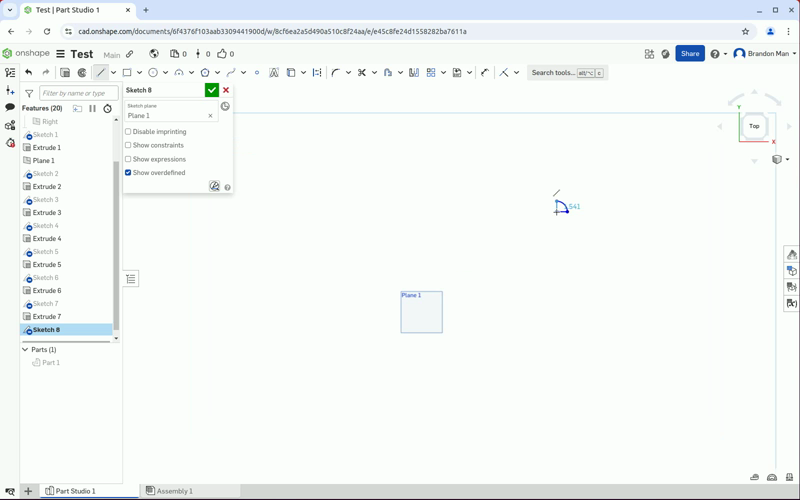
scroll(6)
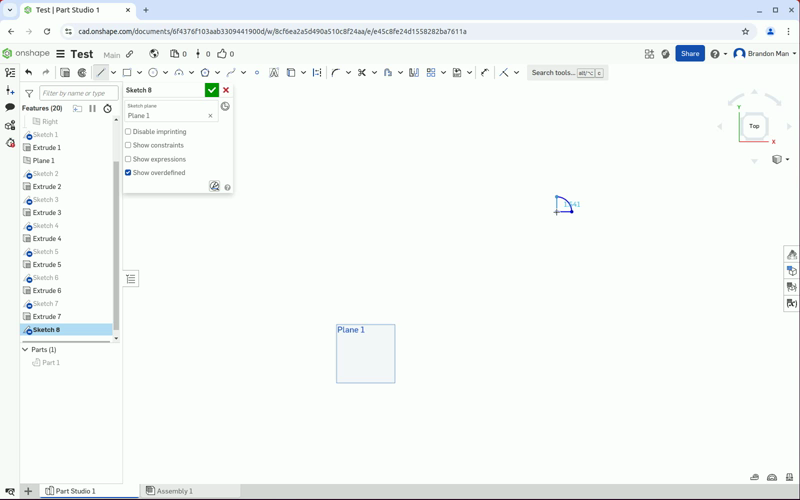
scroll(6)
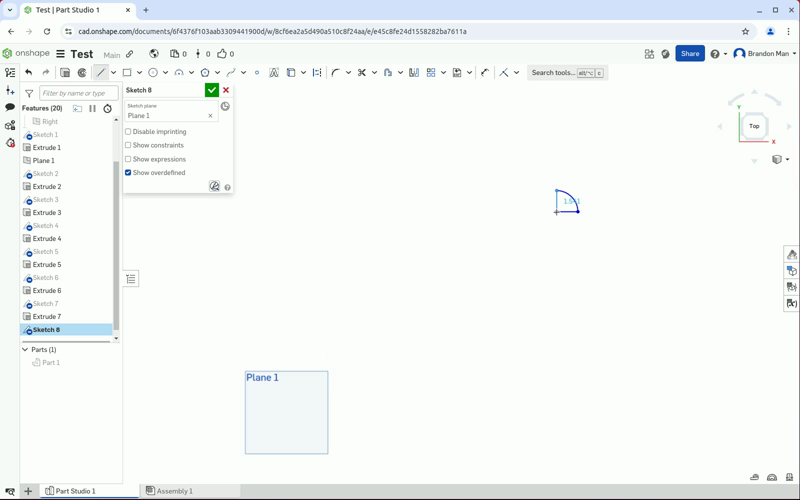
scroll(6)
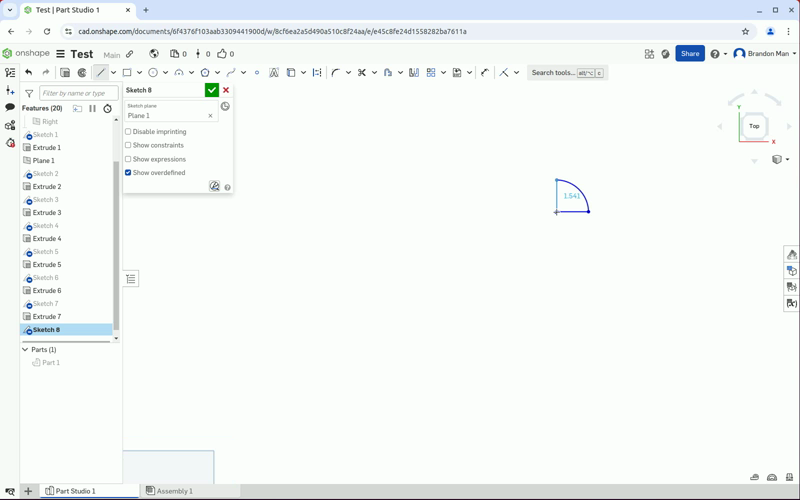
scroll(6)
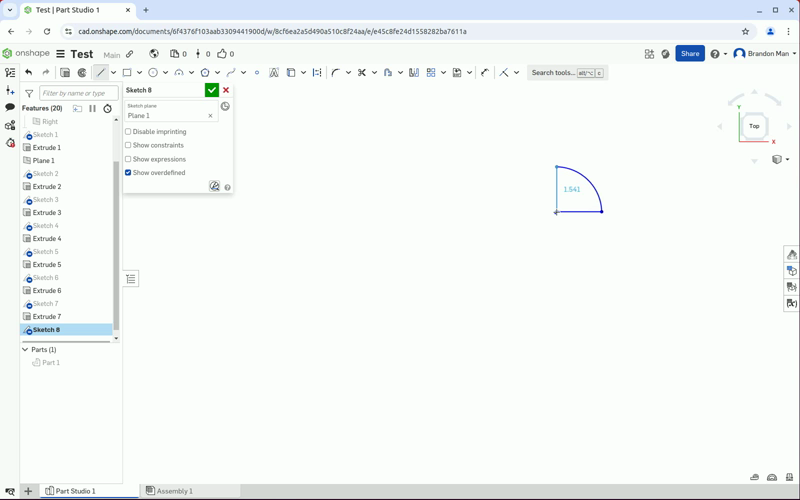
scroll(6)
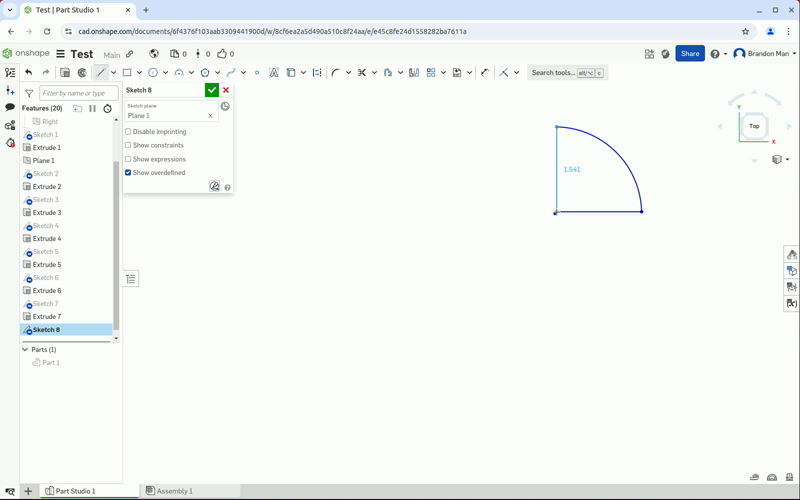
key_up(shift)
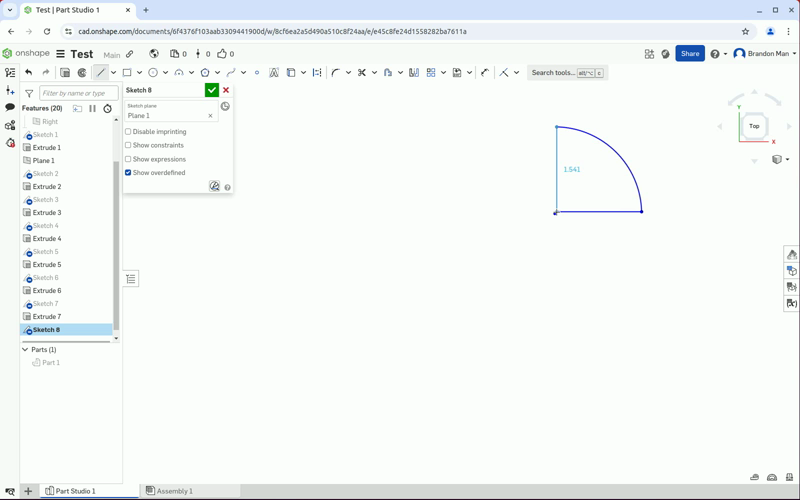
click(556, 211)
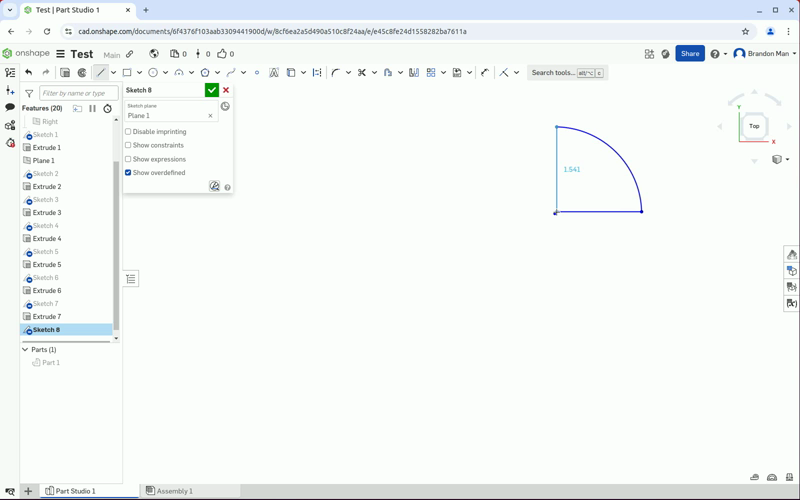
scroll(-6)
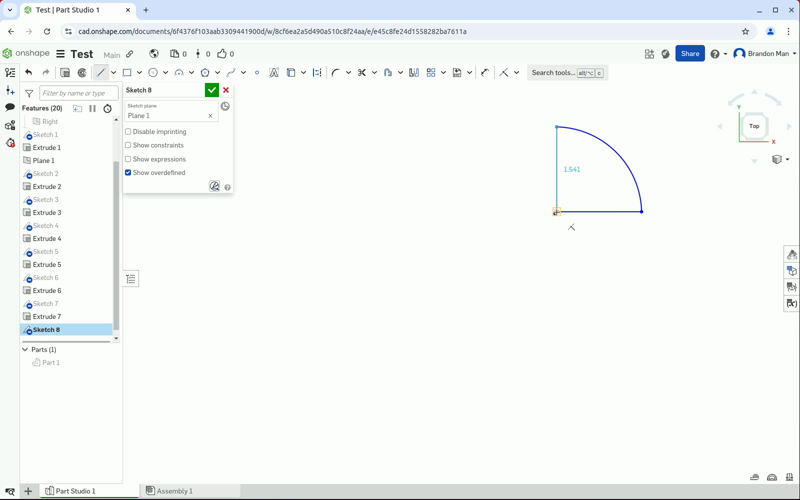
scroll(-6)
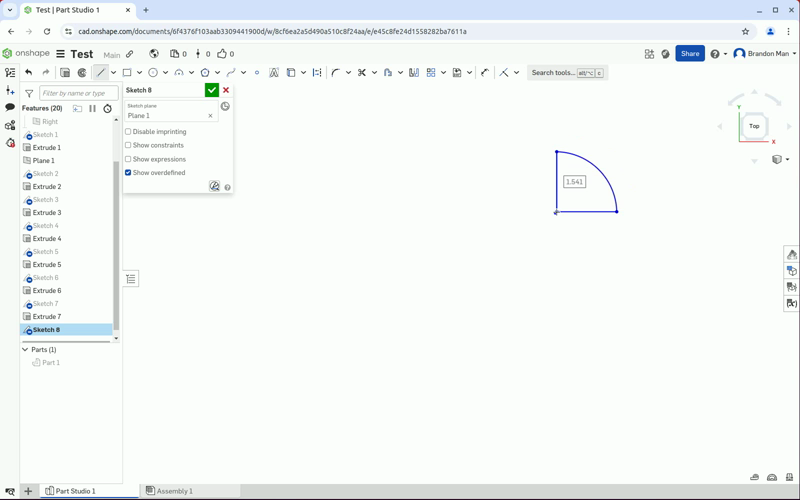
scroll(-6)
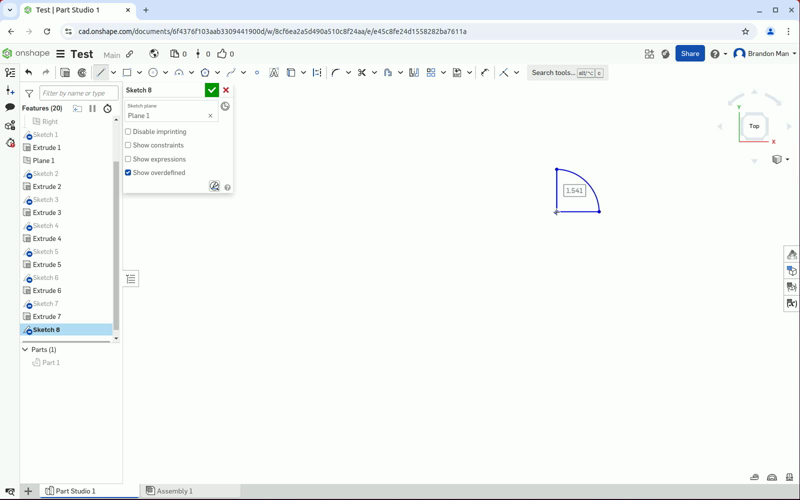
scroll(-6)
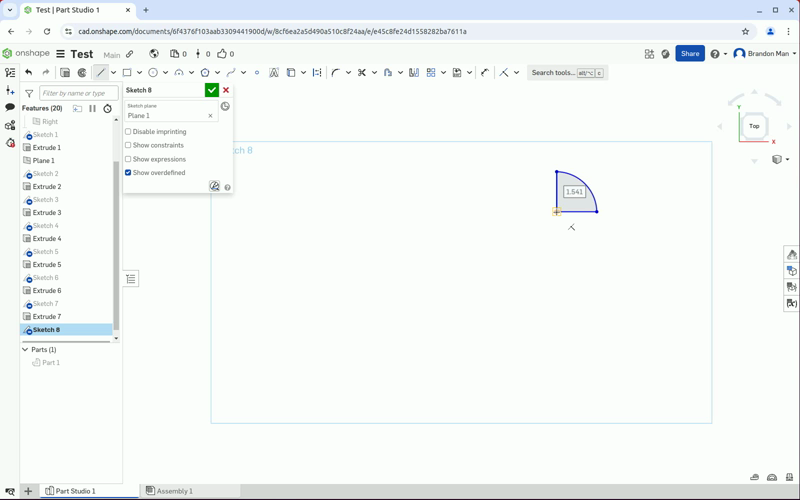
scroll(-6)
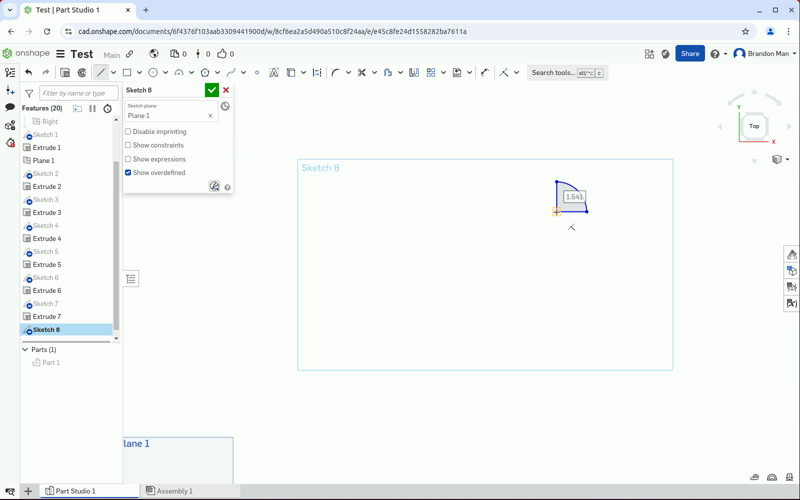
scroll(-6)
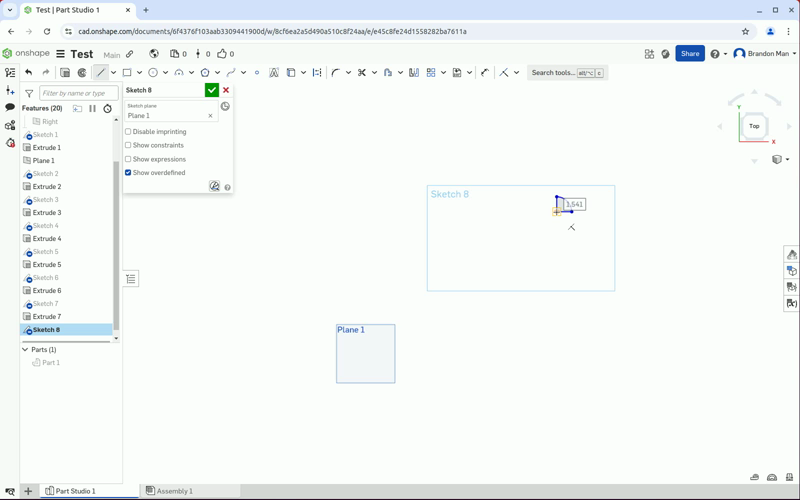
scroll(-6)
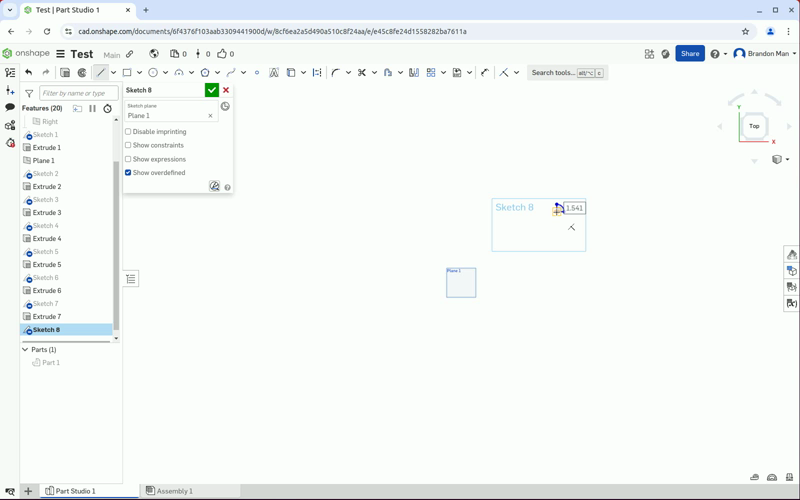
key(esc)
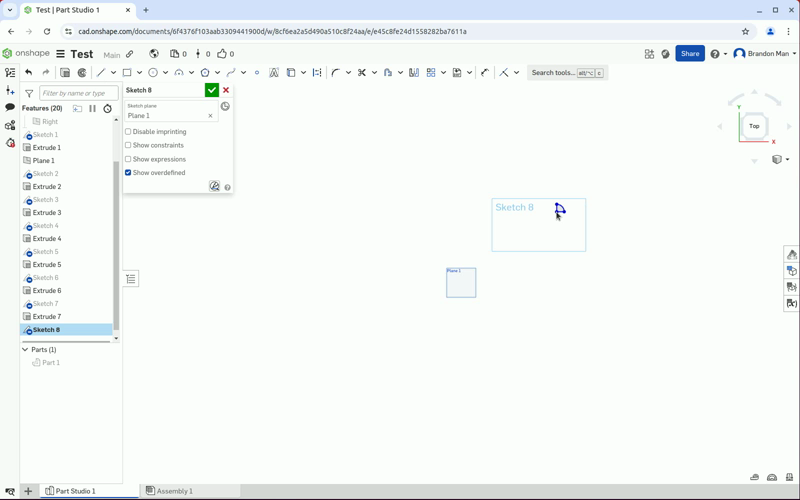
mouse_move(562, 208)
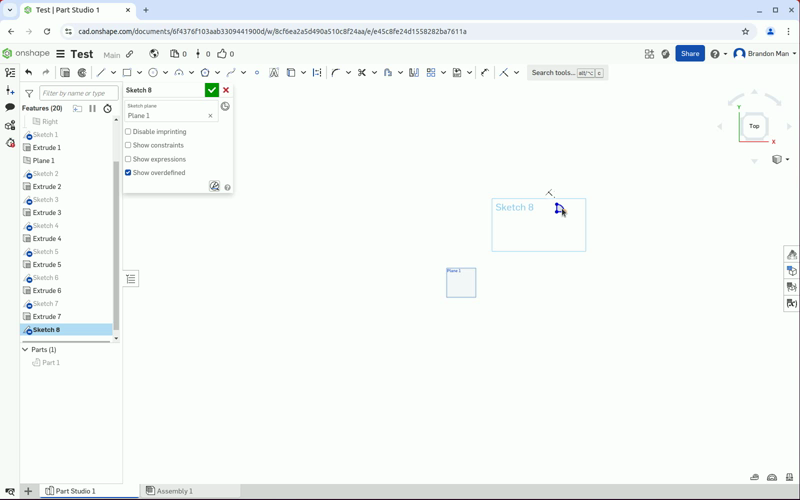
scroll(6)
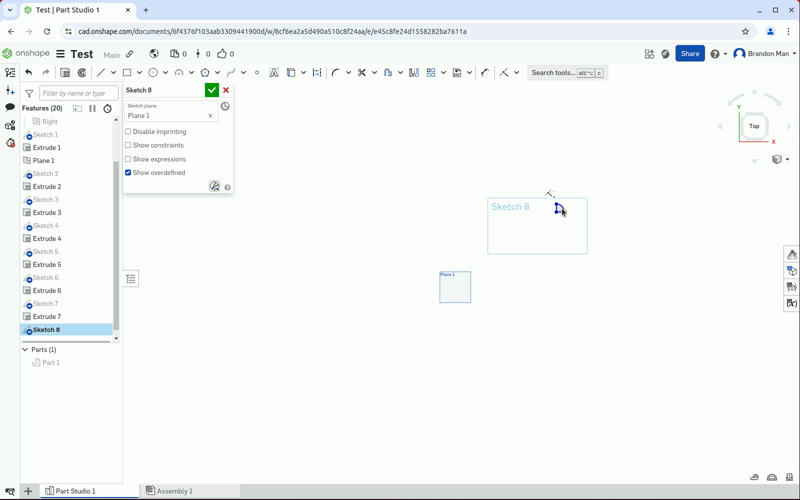
scroll(6)
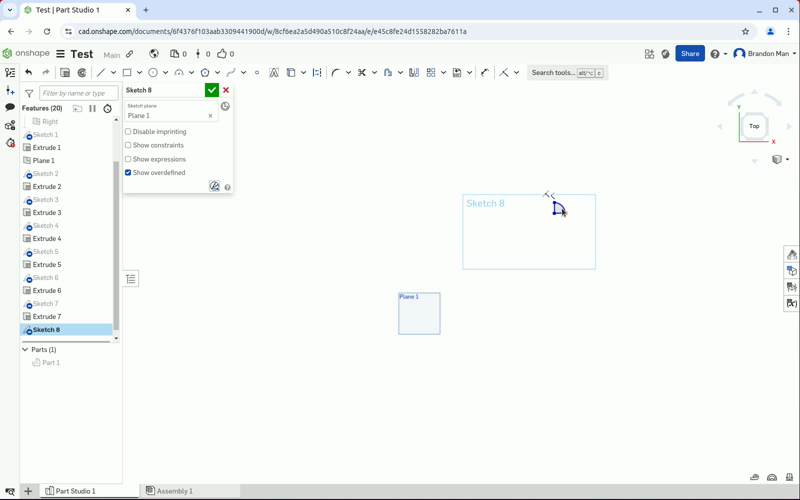
scroll(6)
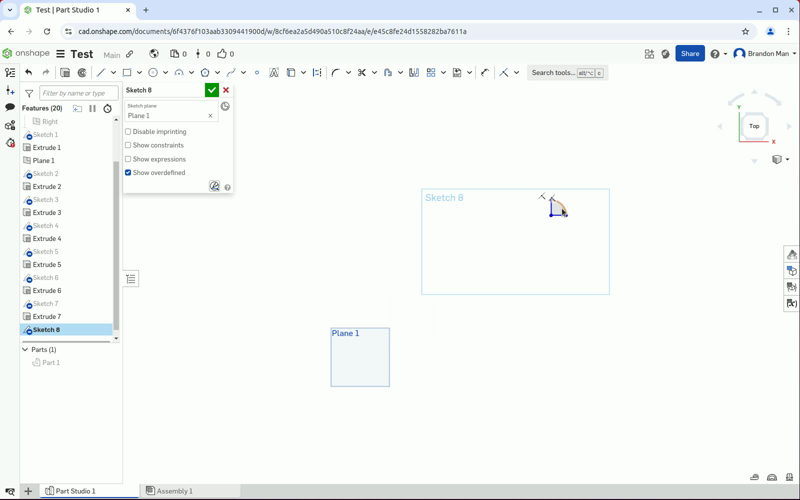
scroll(6)
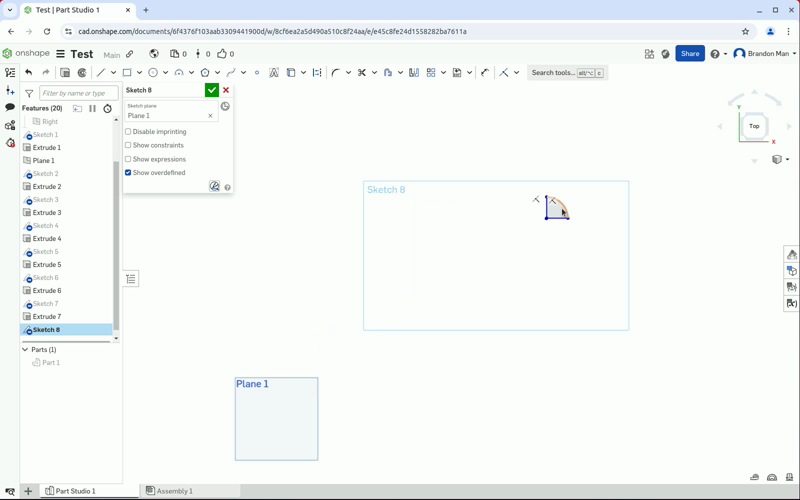
scroll(6)
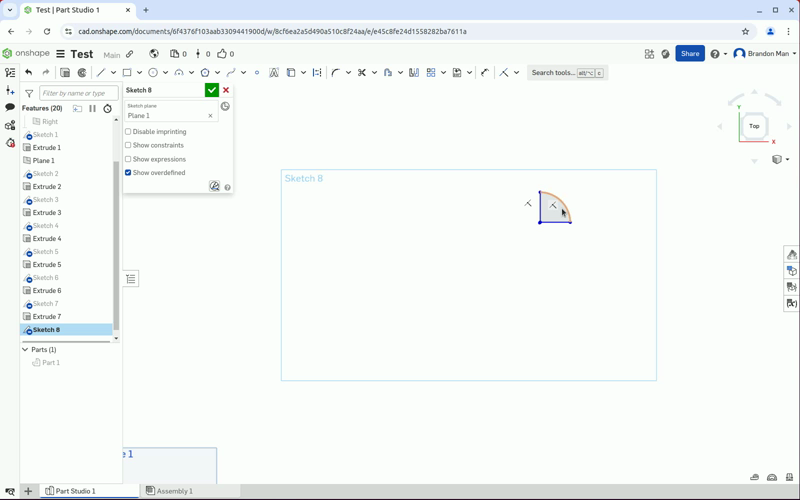
scroll(6)
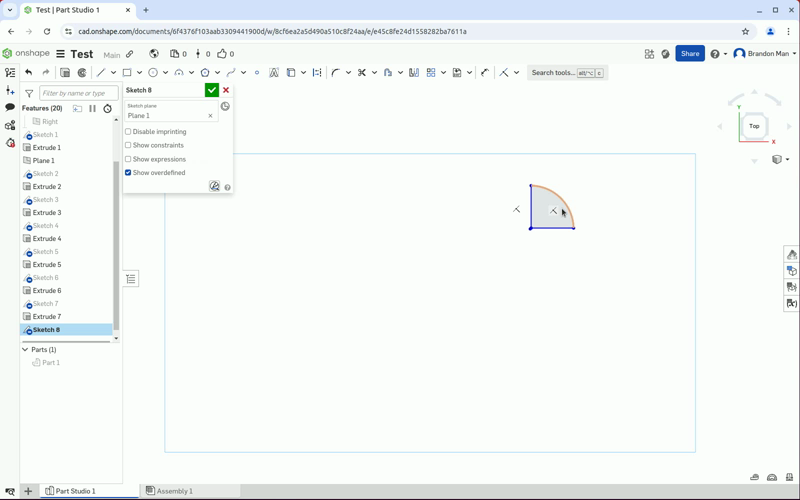
scroll(6)
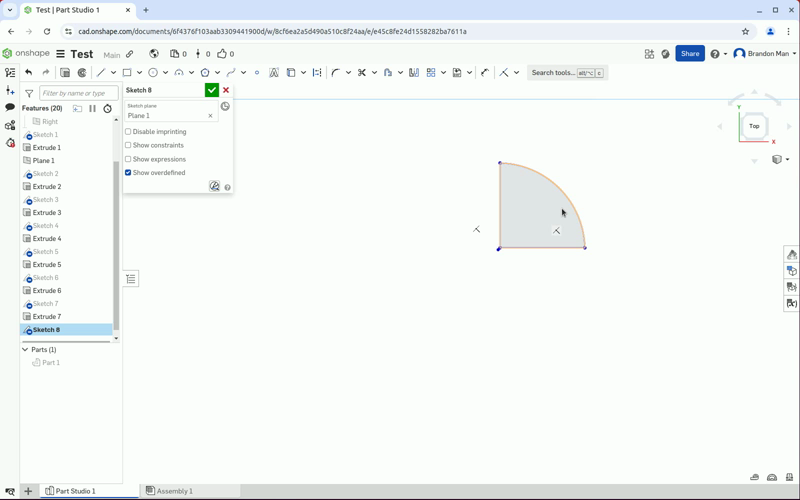
click(562, 208)
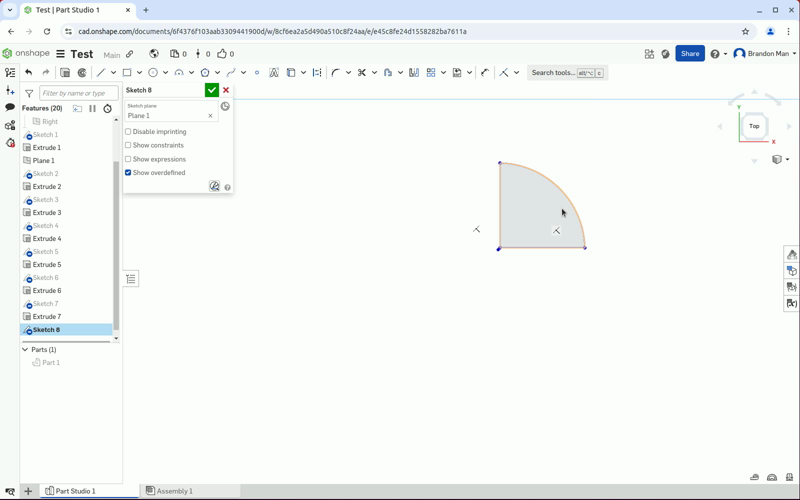
scroll(-6)
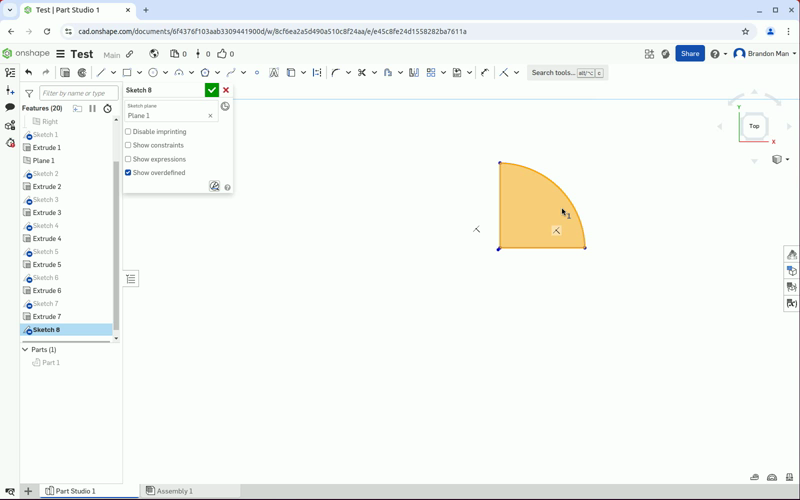
scroll(-6)
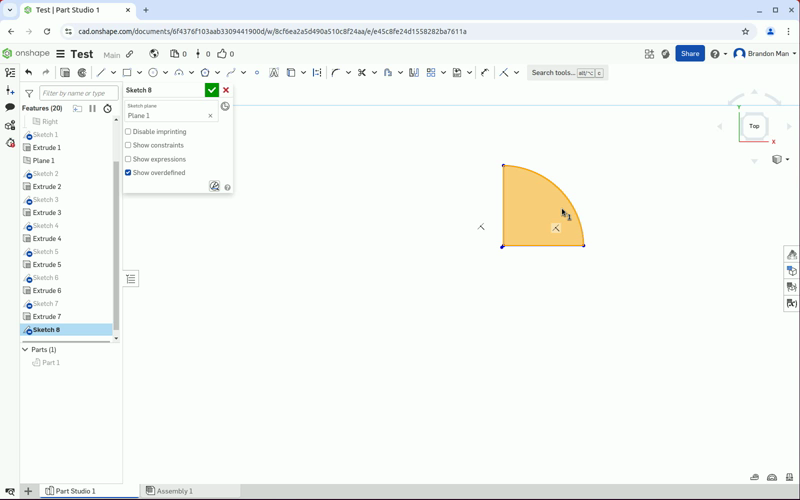
scroll(-6)
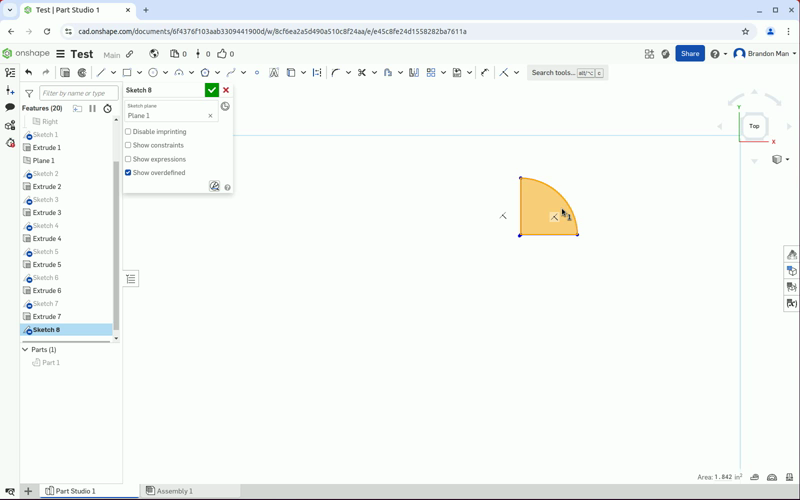
scroll(-6)
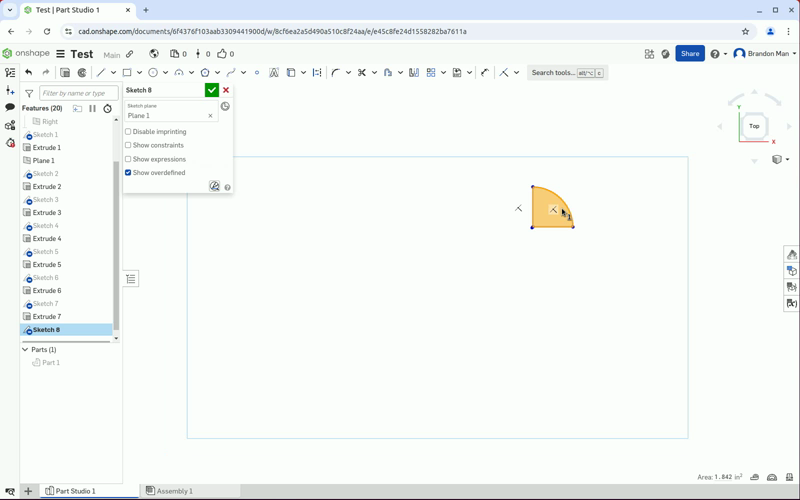
scroll(-6)
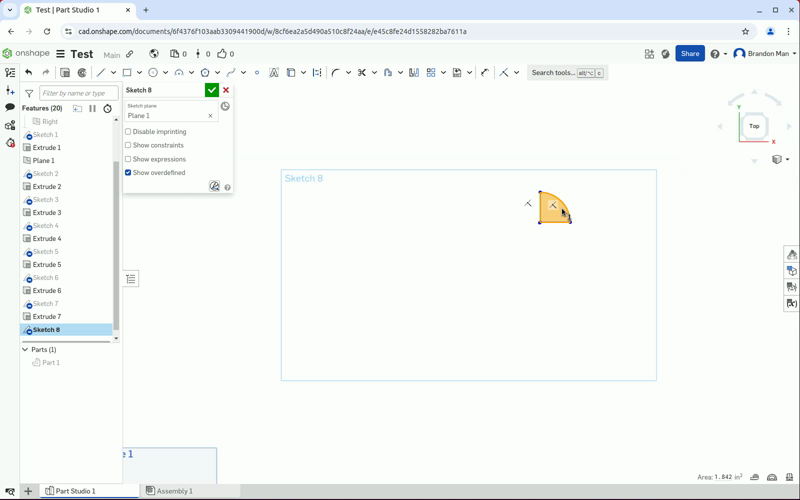
scroll(-6)
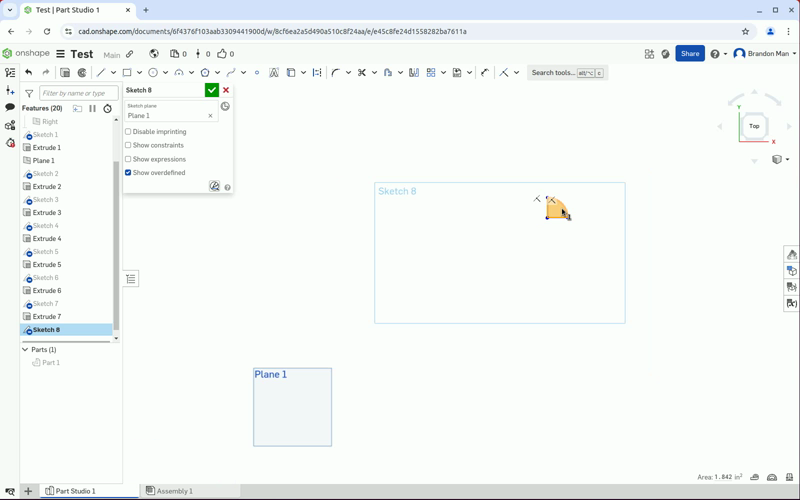
scroll(-6)
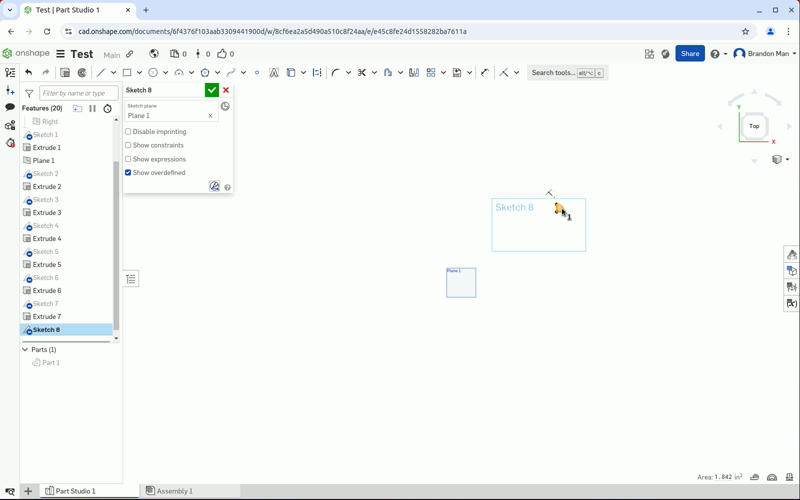
mouse_move(73, 352)
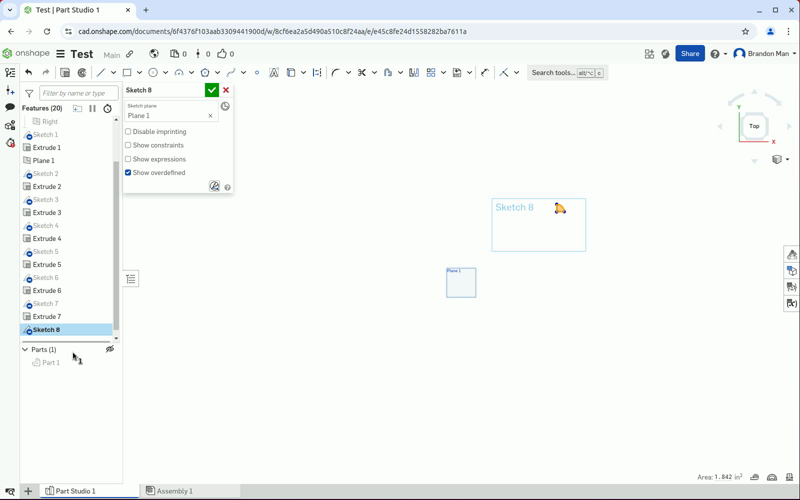
key(shift+y)
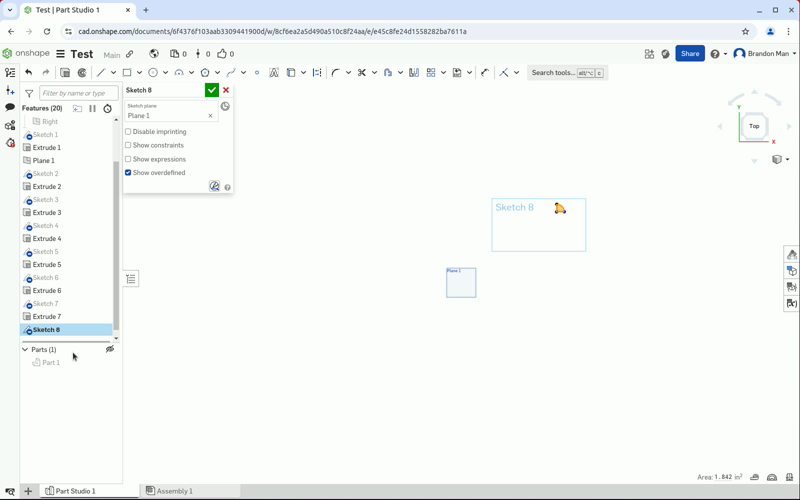
key(shift+e)
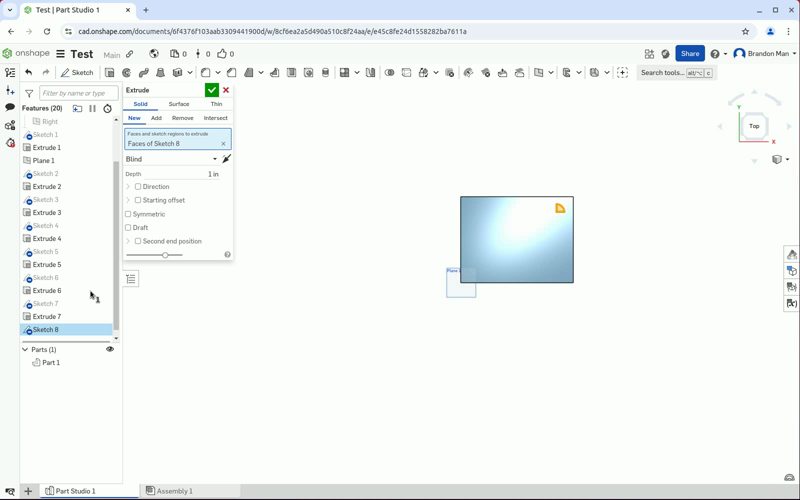
mouse_move(143, 106)
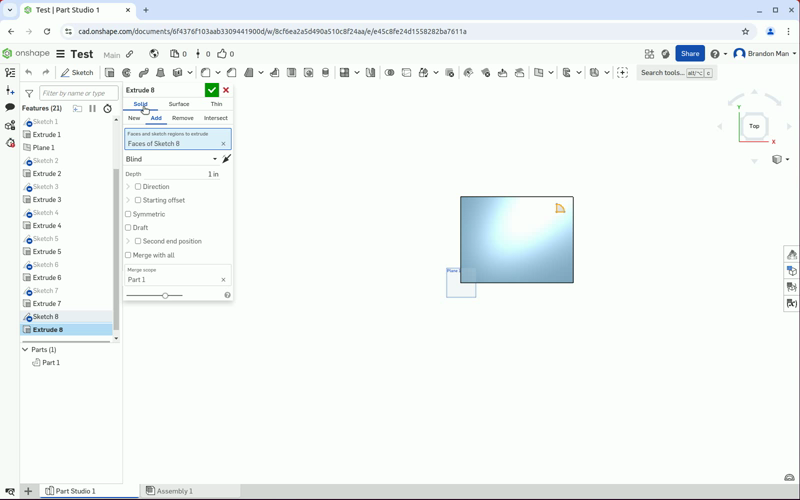
click(143, 106)
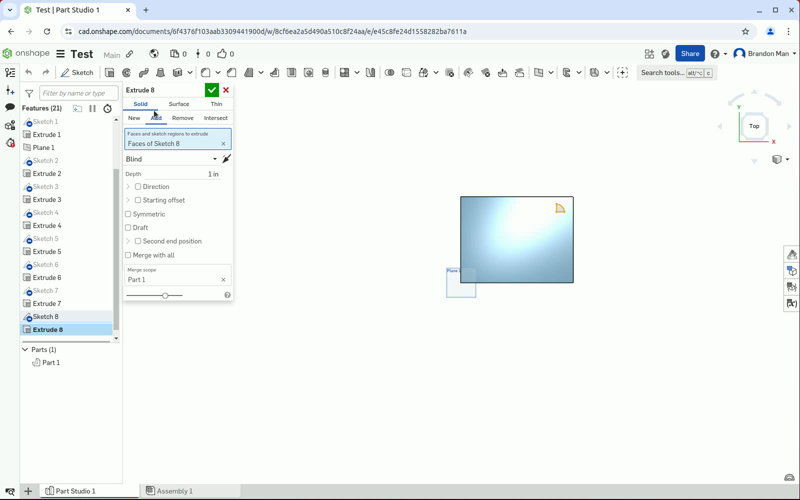
mouse_move(186, 120)
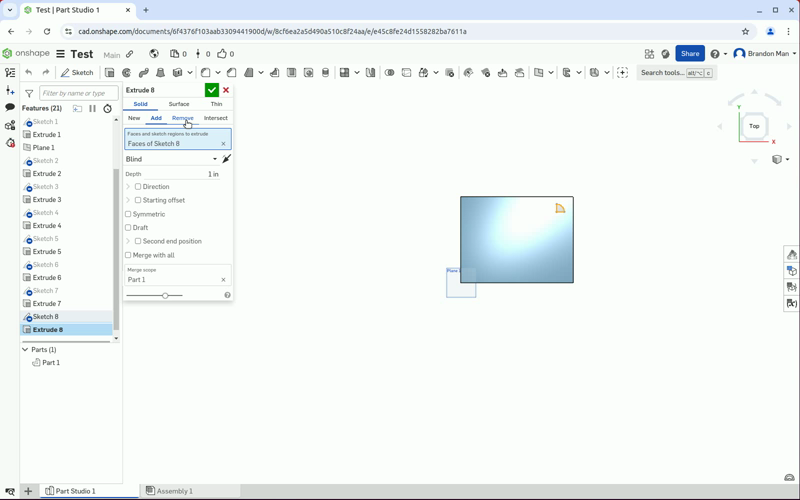
click(186, 120)
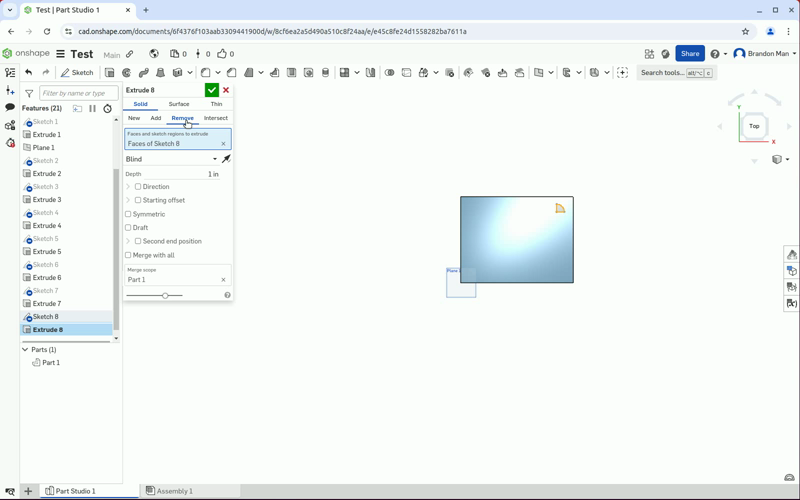
key(tab, 4)
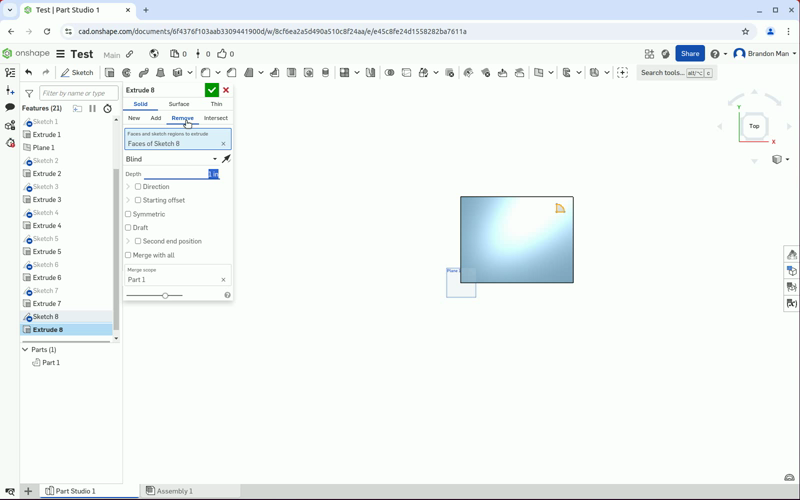
text(17.09)
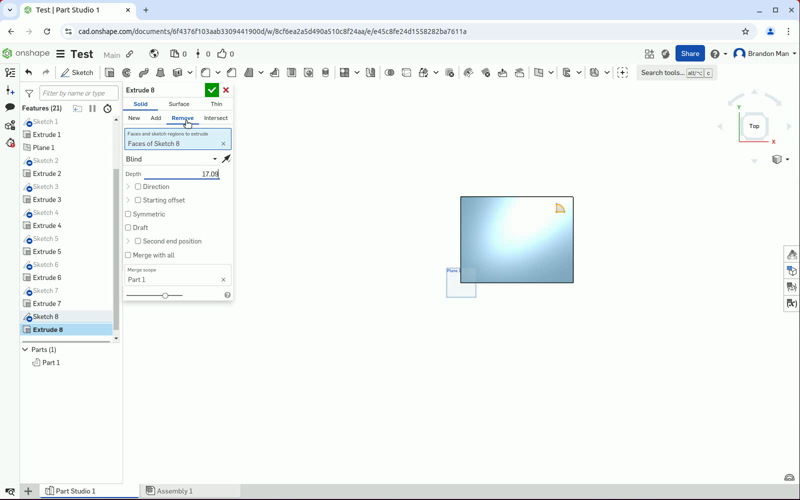
key(tab, 6)
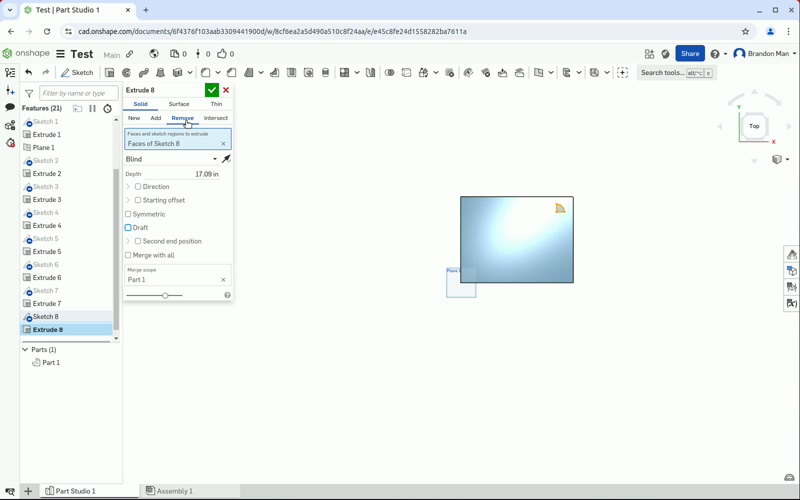
key(space)
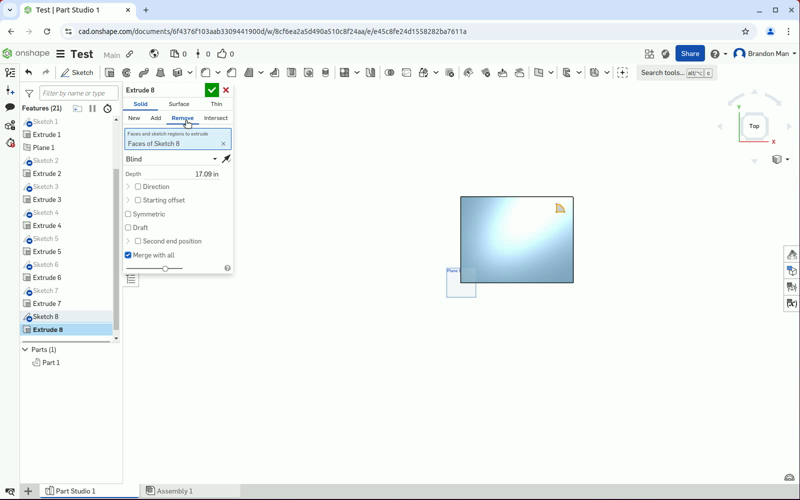
key(enter)
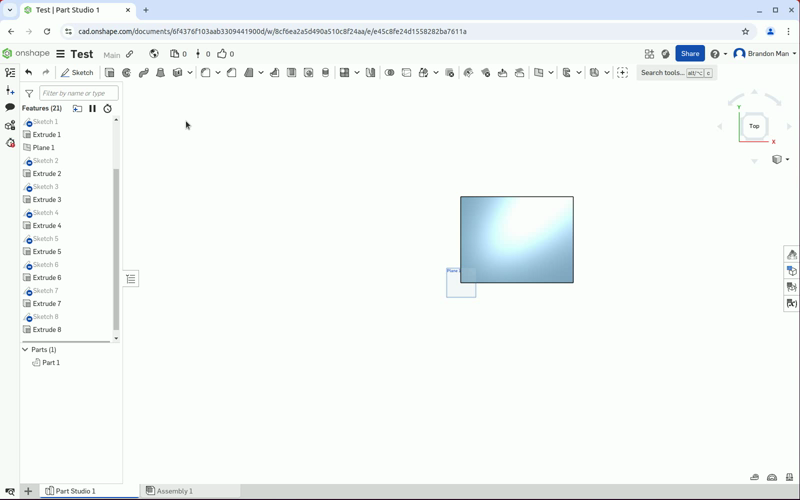
key(shift+h)
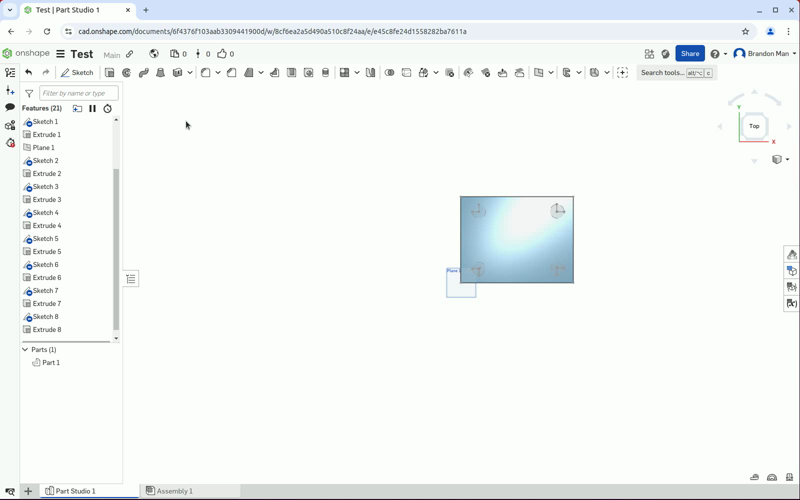
key(shift+h)
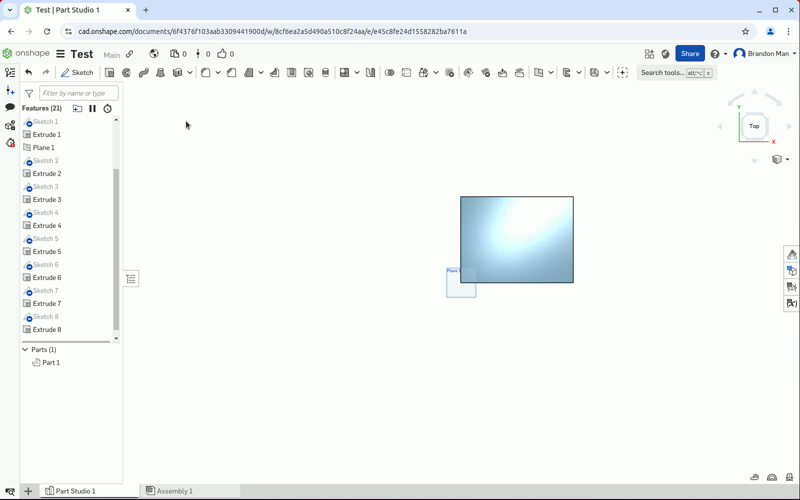
mouse_move(69, 124)
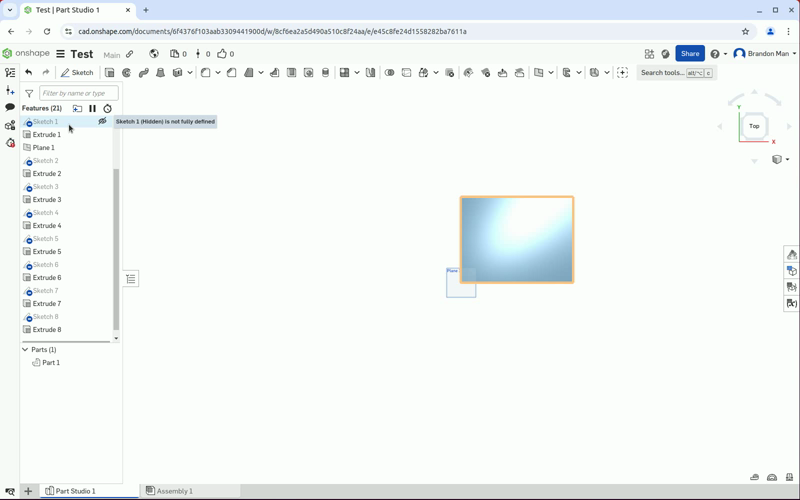
click(69, 124)
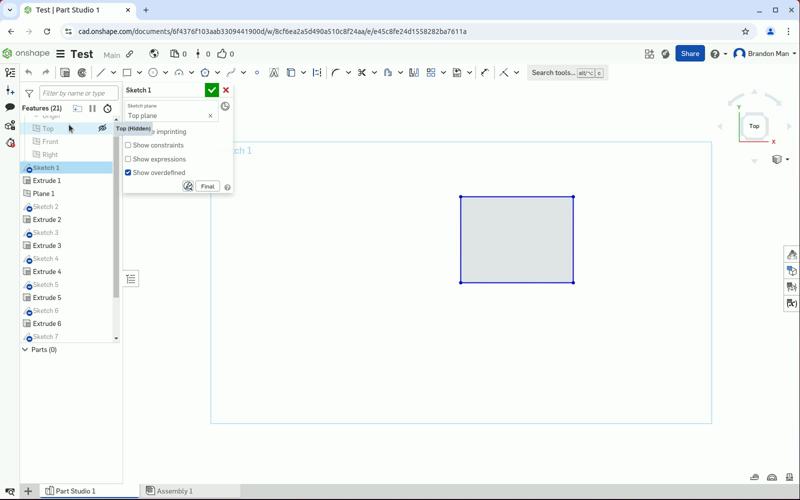
mouse_move(229, 92)
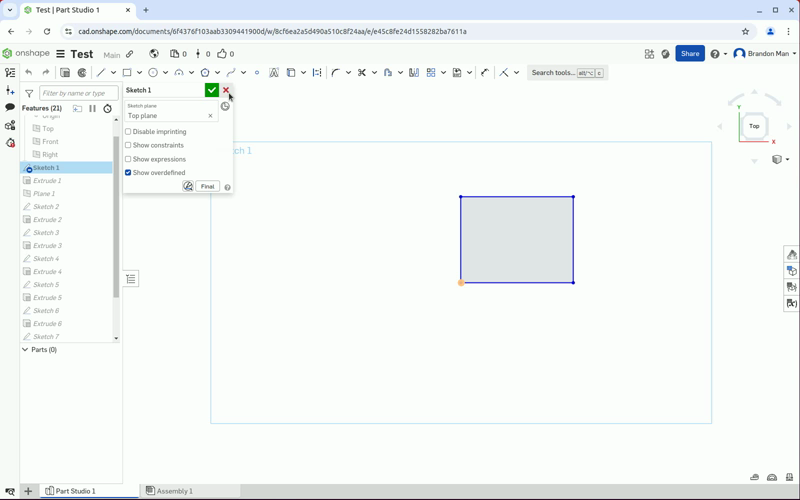
click(229, 92)
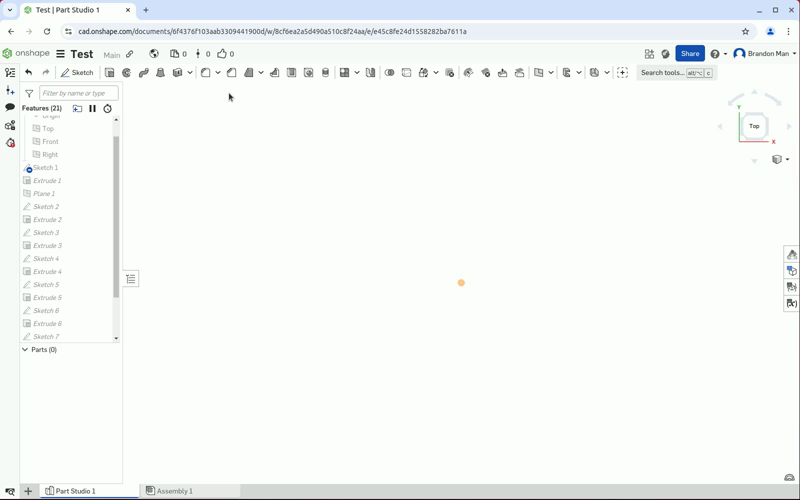
key(shift+s)
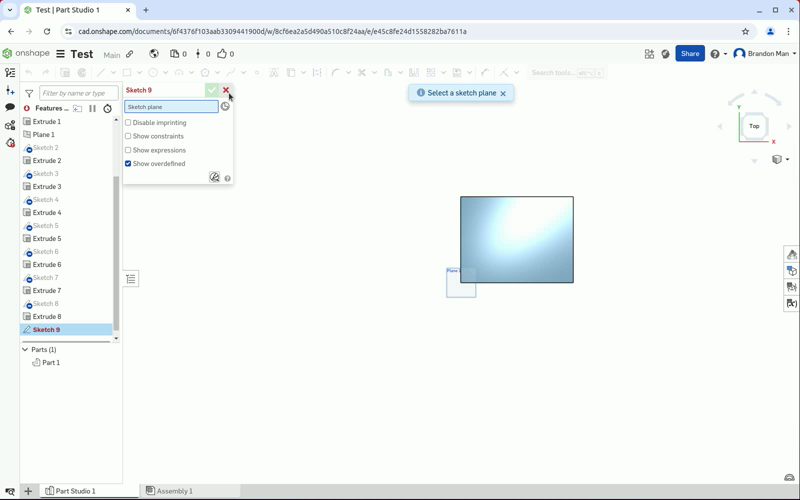
mouse_move(69, 137)
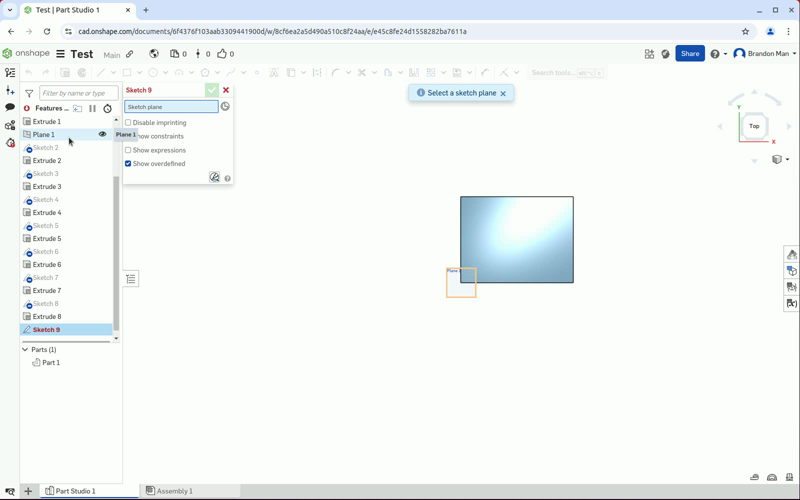
click(69, 137)
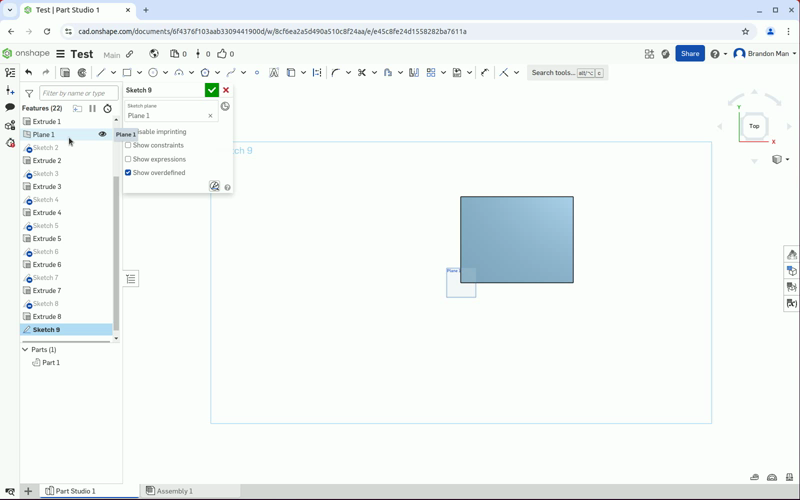
mouse_move(73, 352)
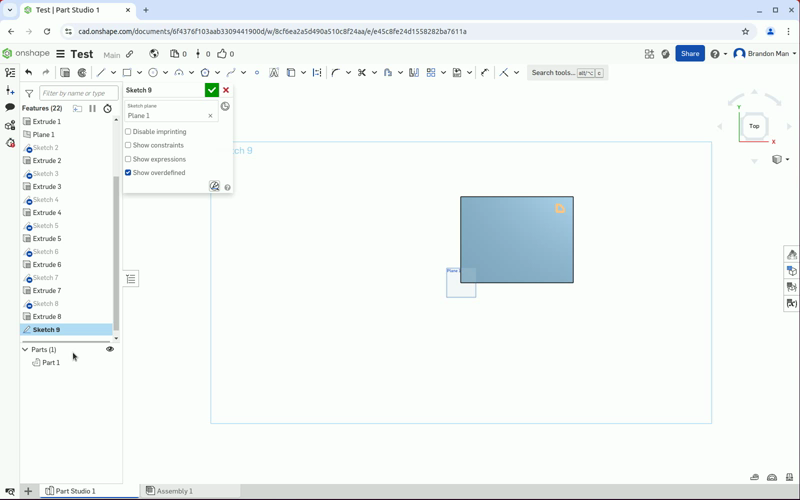
key(y)
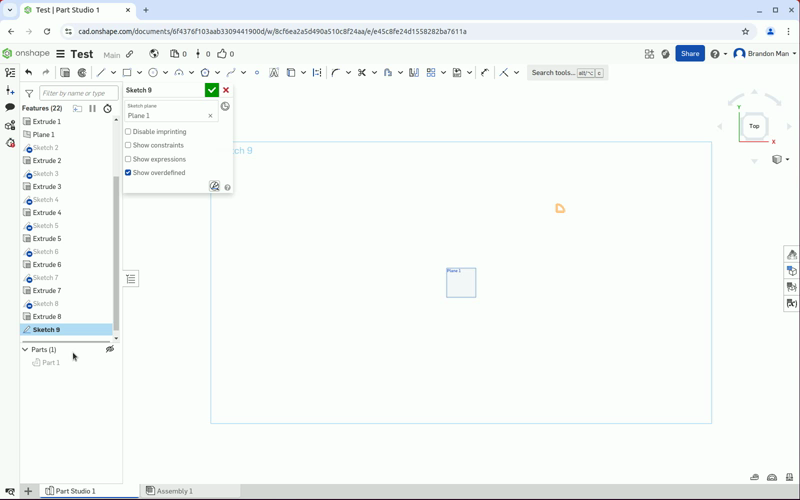
key(l)
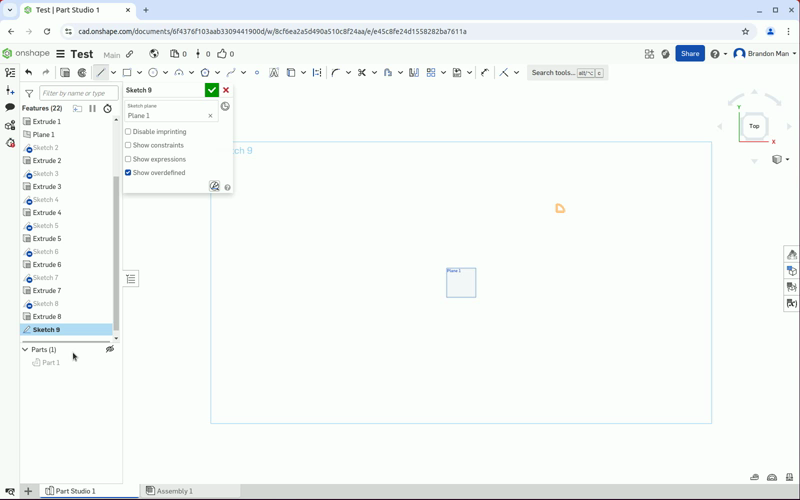
key_down(shift)
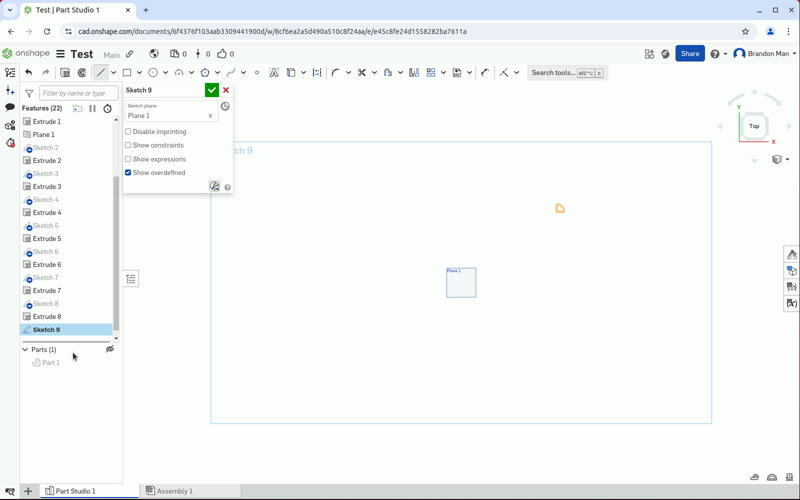
mouse_move(472, 211)
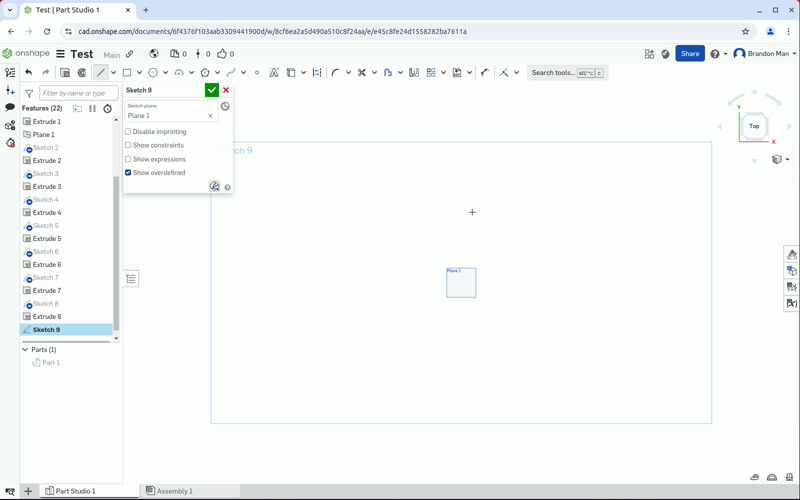
click(472, 211)
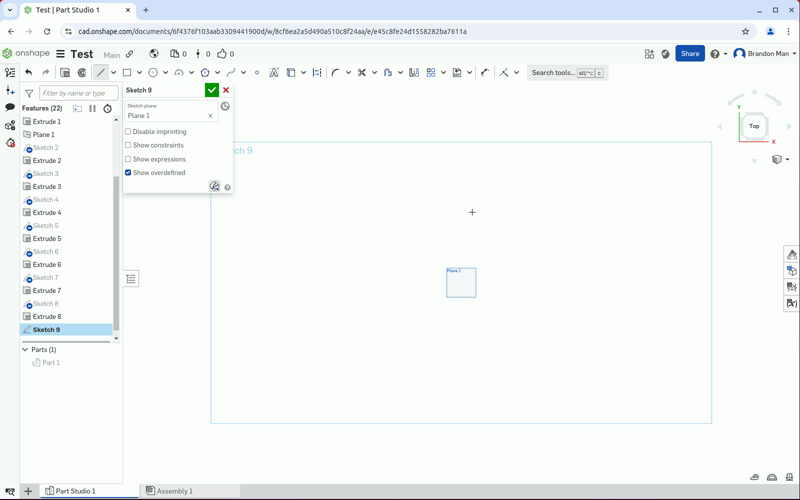
key_up(shift)
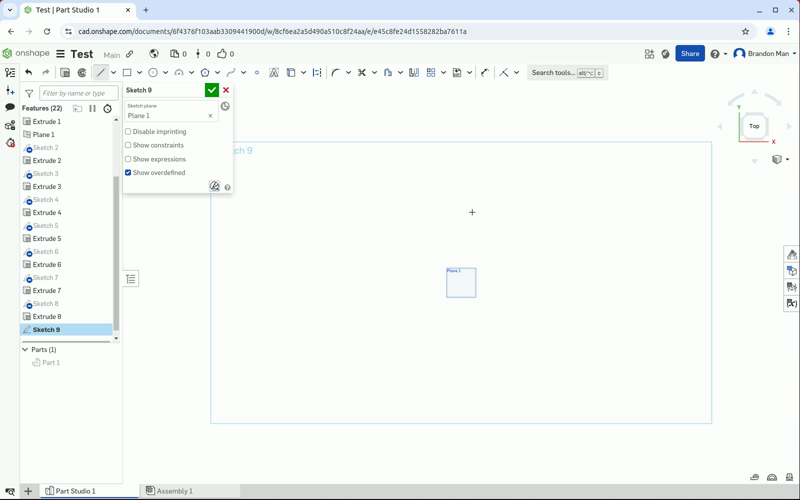
key_down(shift)
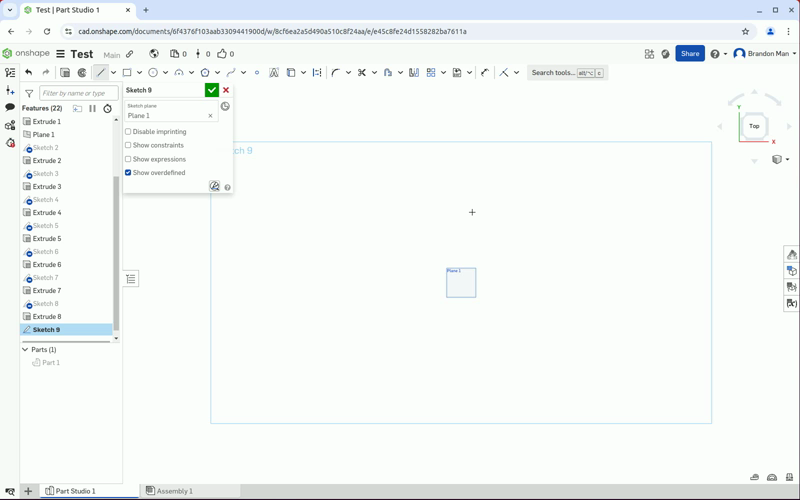
mouse_move(502, 211)
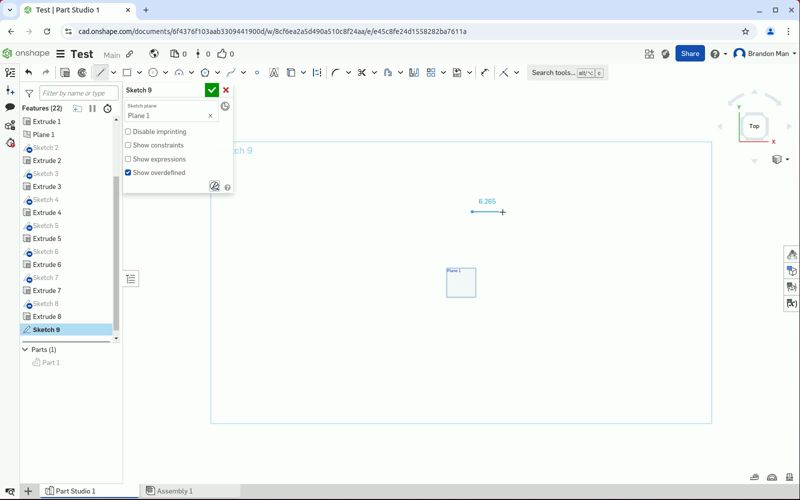
mouse_move(479, 211)
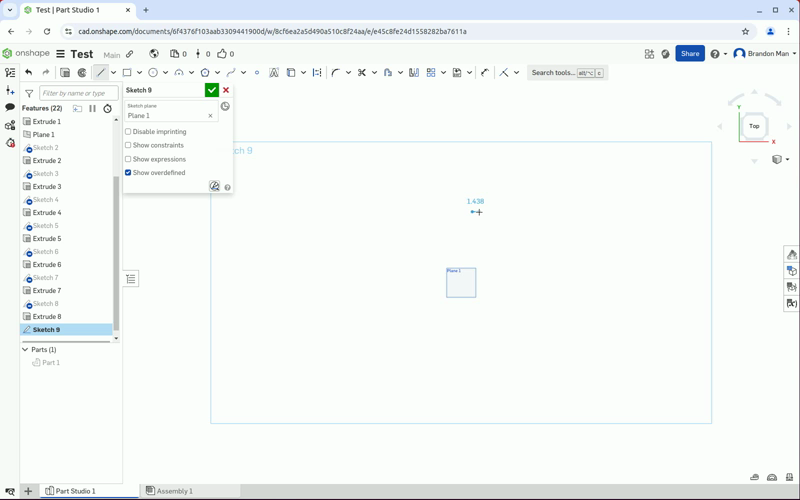
scroll(6)
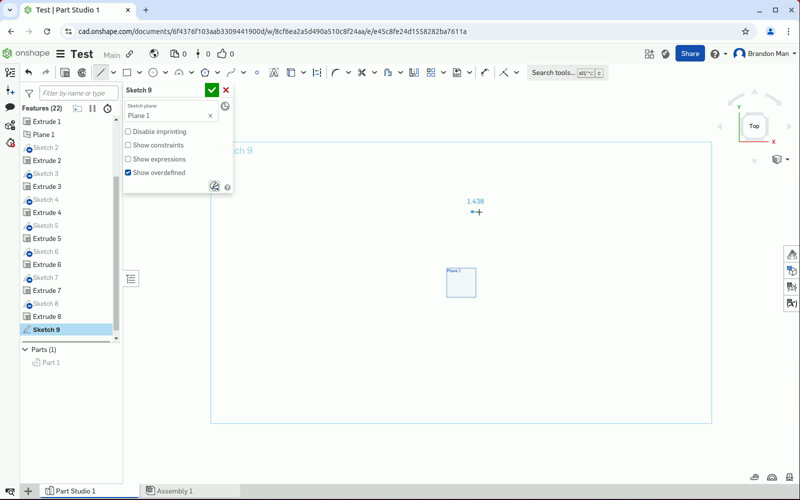
scroll(6)
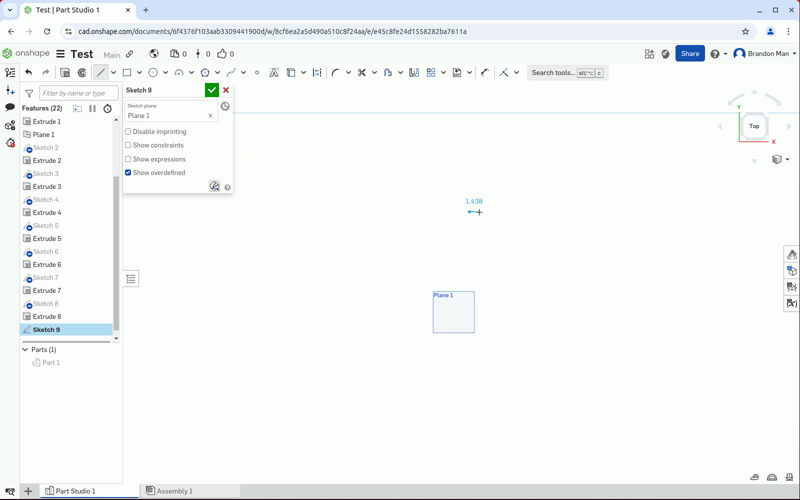
scroll(6)
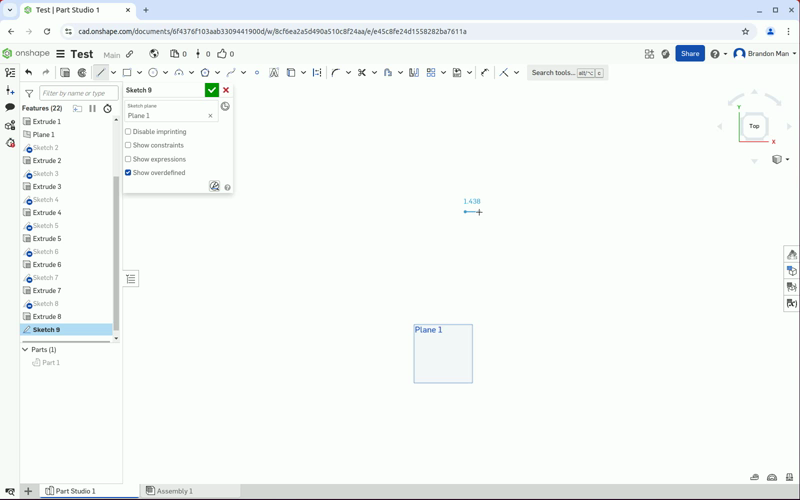
scroll(6)
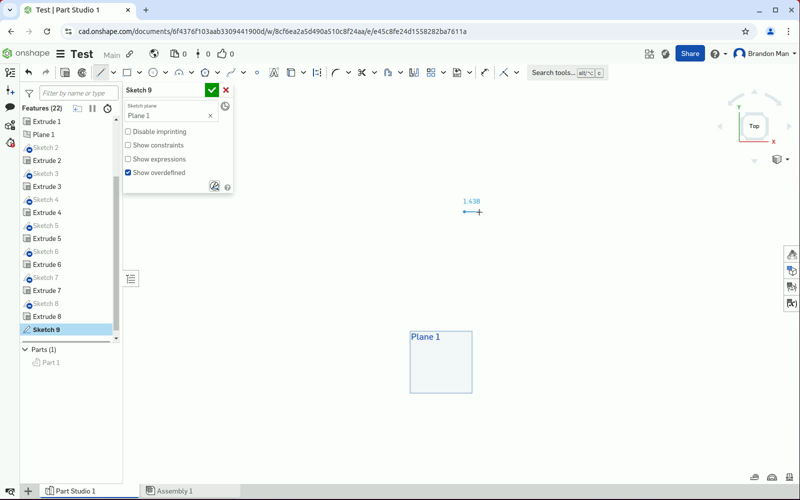
scroll(6)
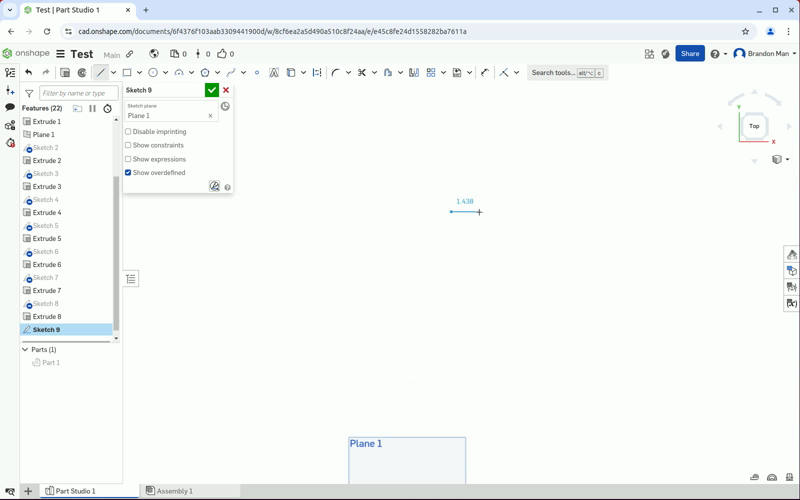
scroll(6)
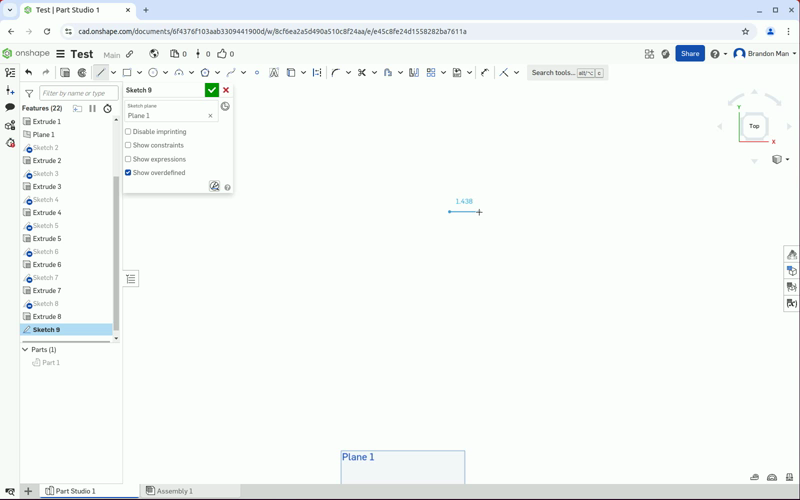
scroll(6)
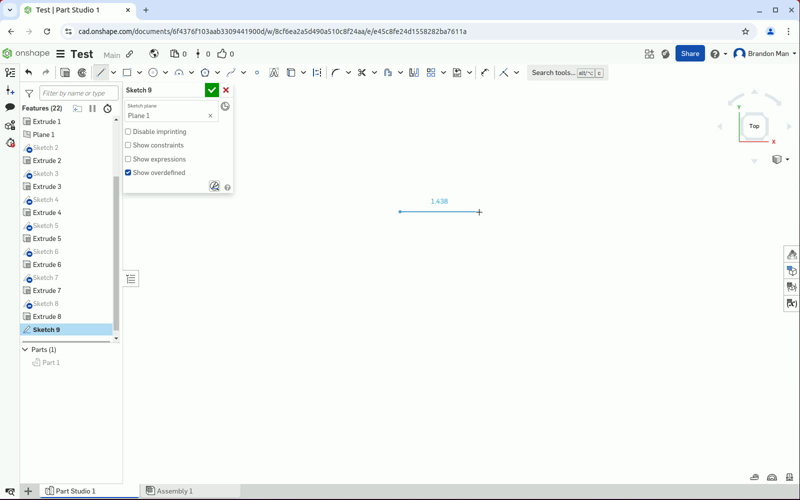
click(479, 211)
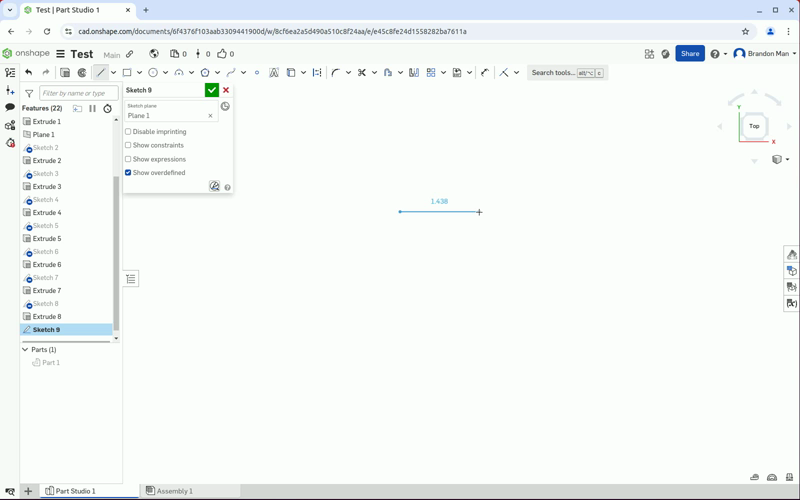
scroll(-6)
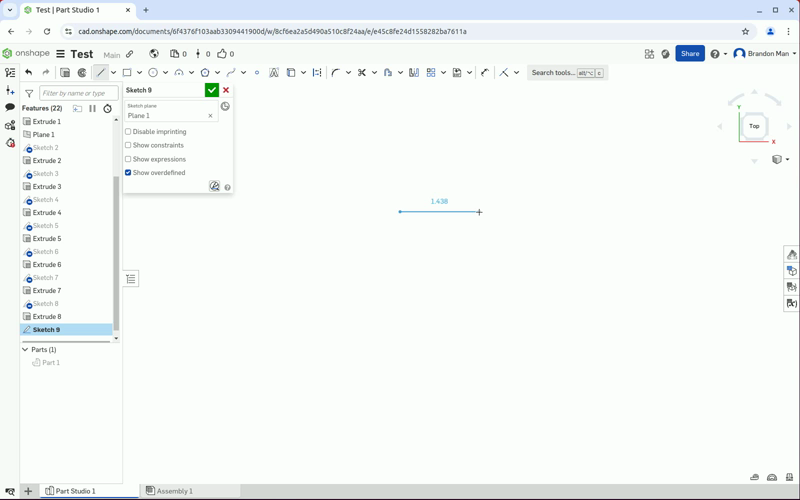
scroll(-6)
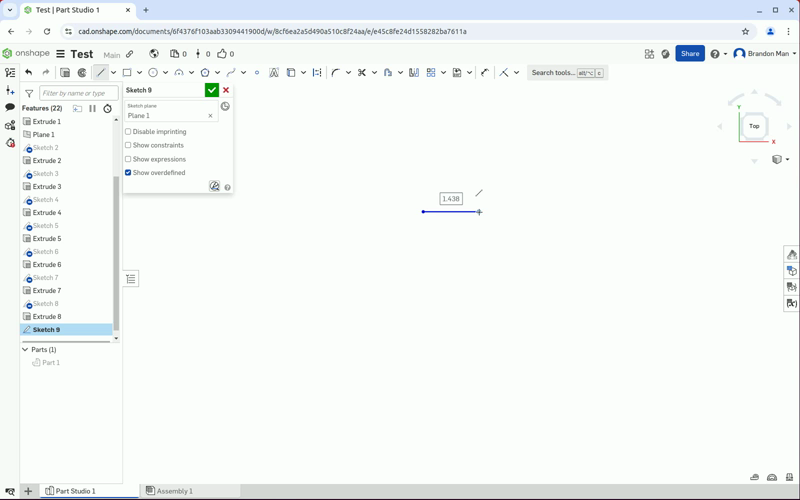
scroll(-6)
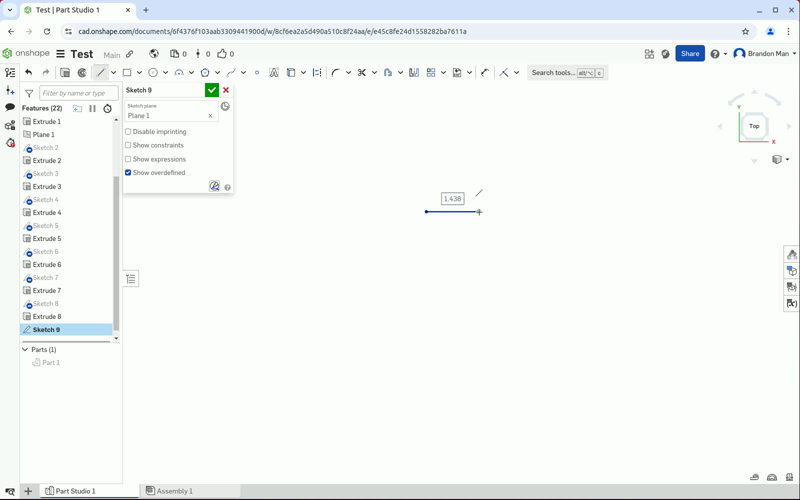
scroll(-6)
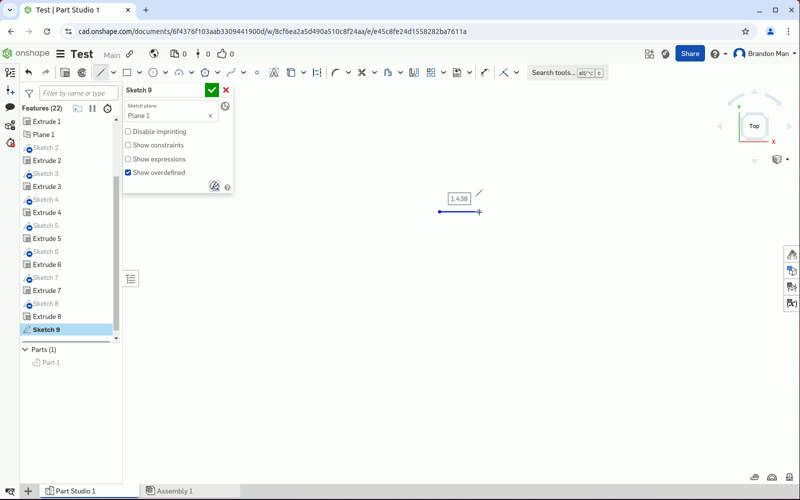
scroll(-6)
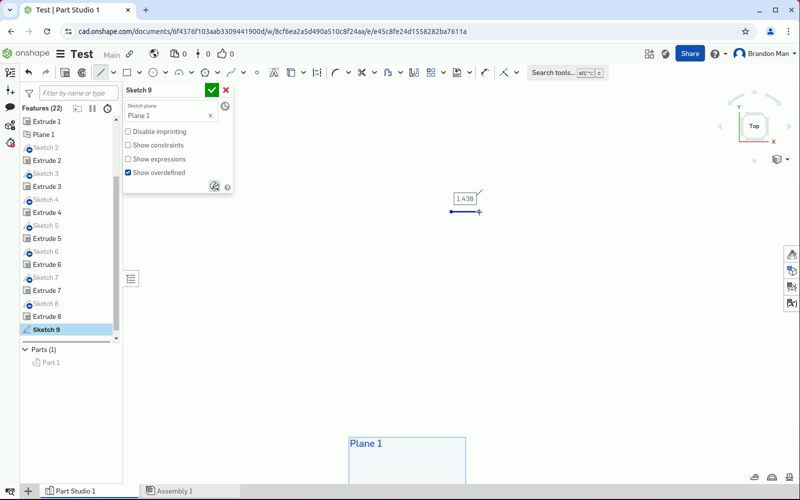
scroll(-6)
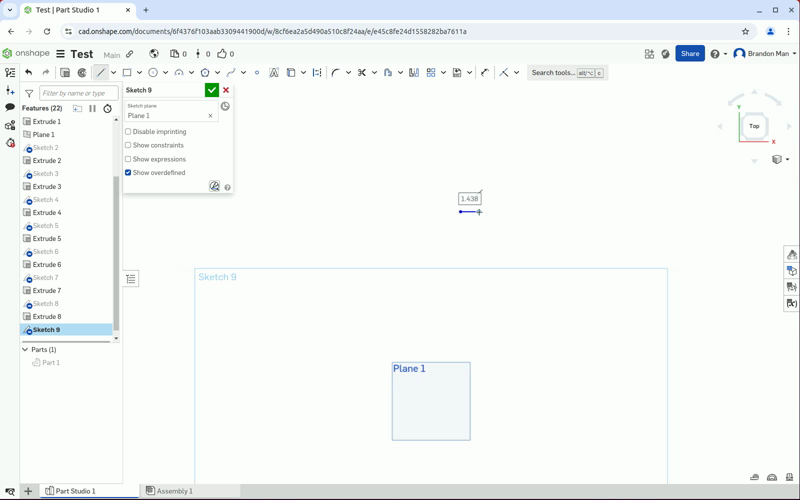
scroll(-6)
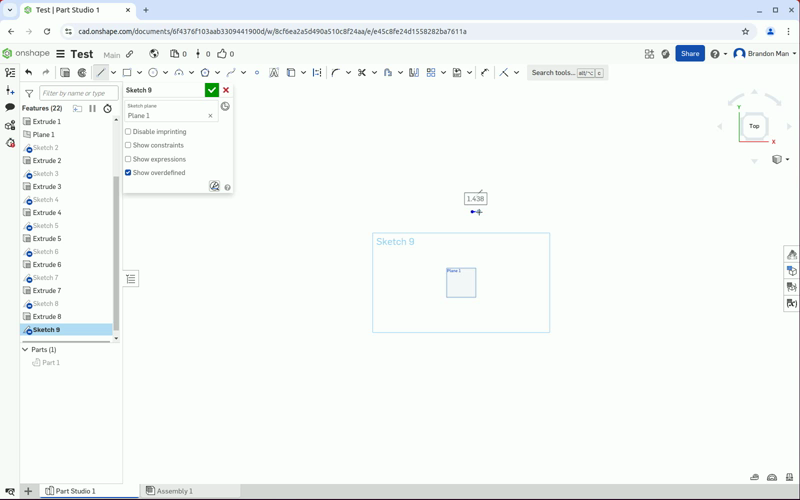
key_up(shift)
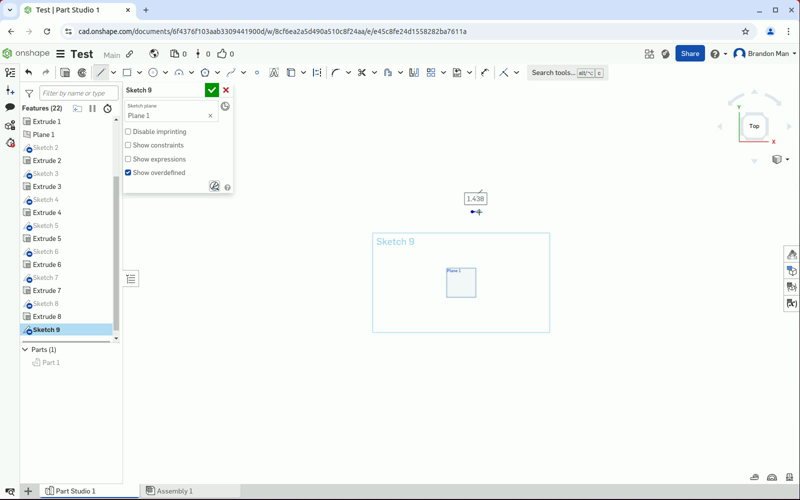
key_down(shift)
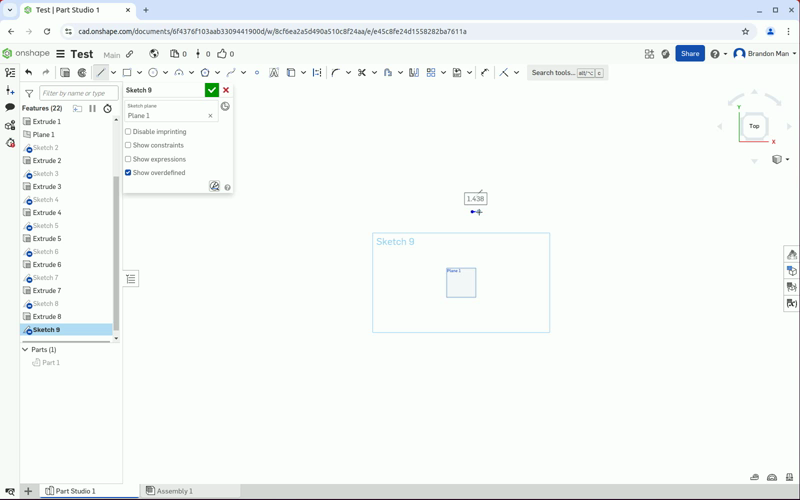
mouse_move(509, 211)
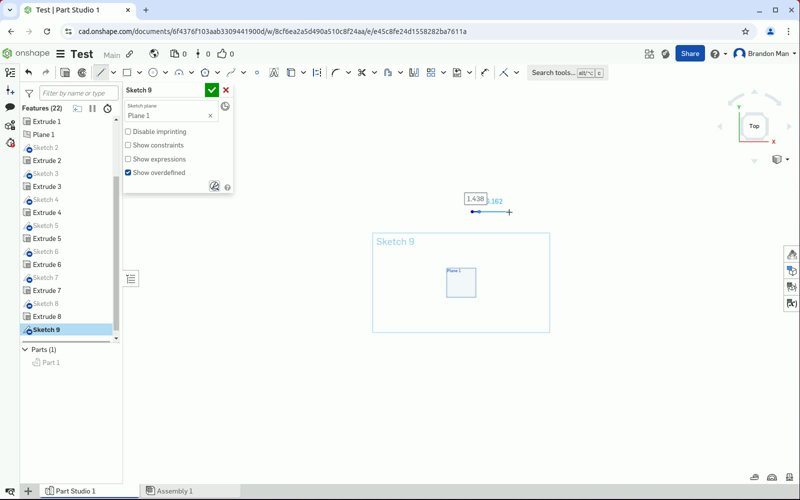
mouse_move(479, 204)
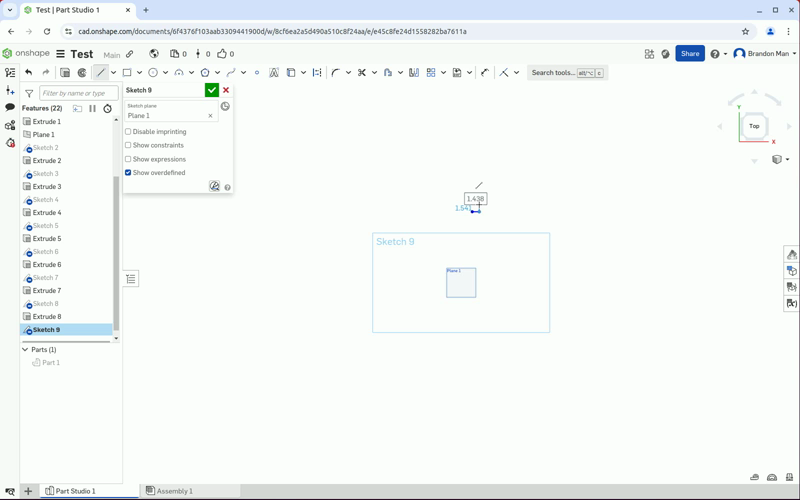
scroll(6)
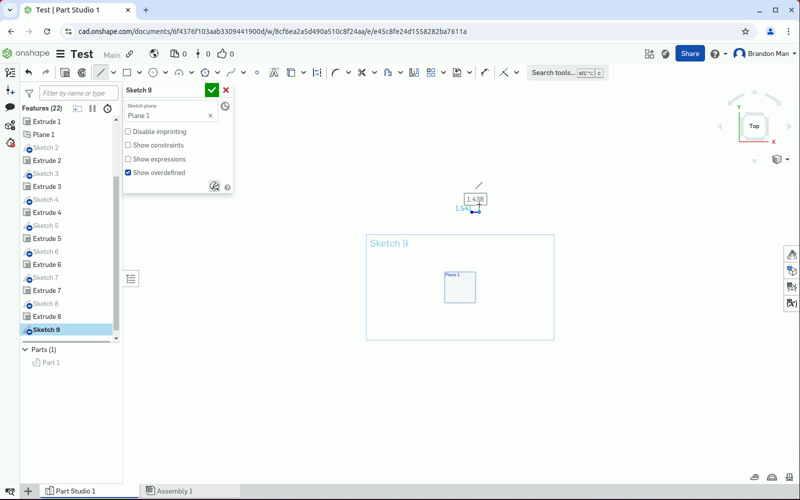
scroll(6)
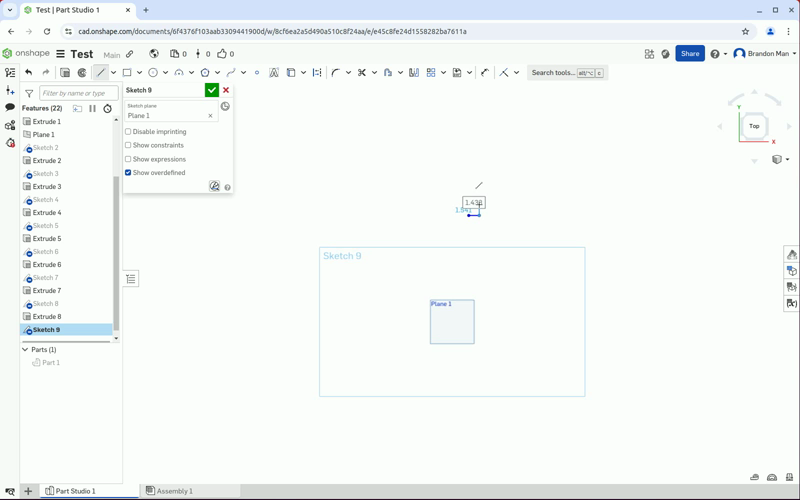
scroll(6)
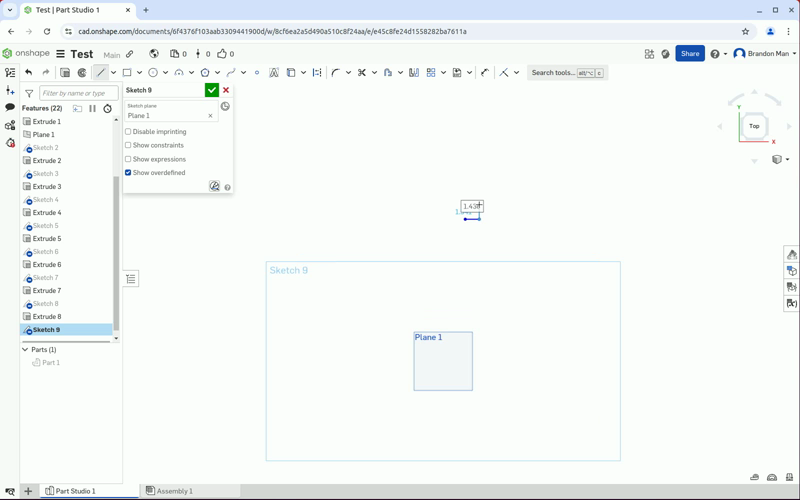
scroll(6)
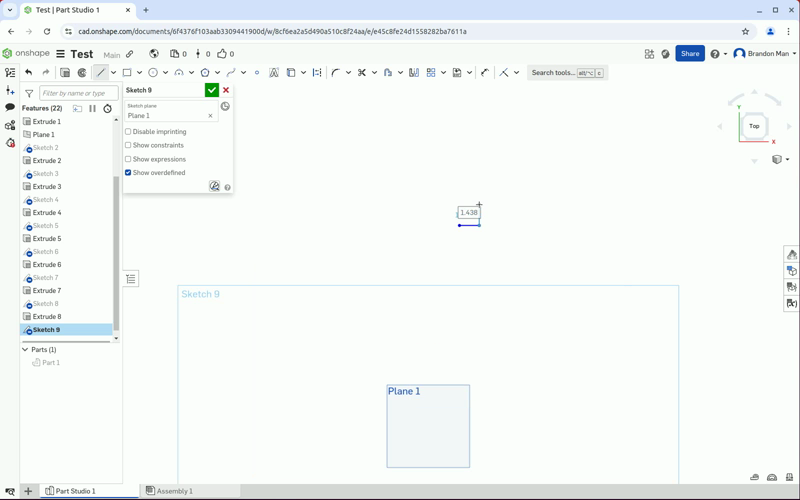
scroll(6)
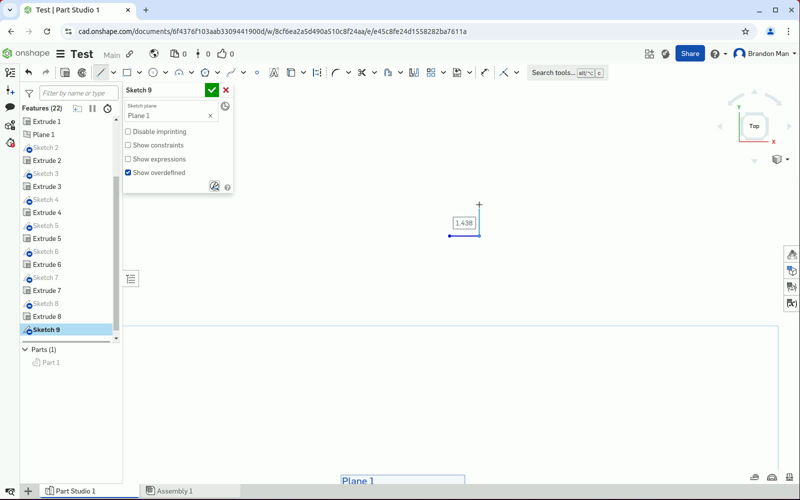
scroll(6)
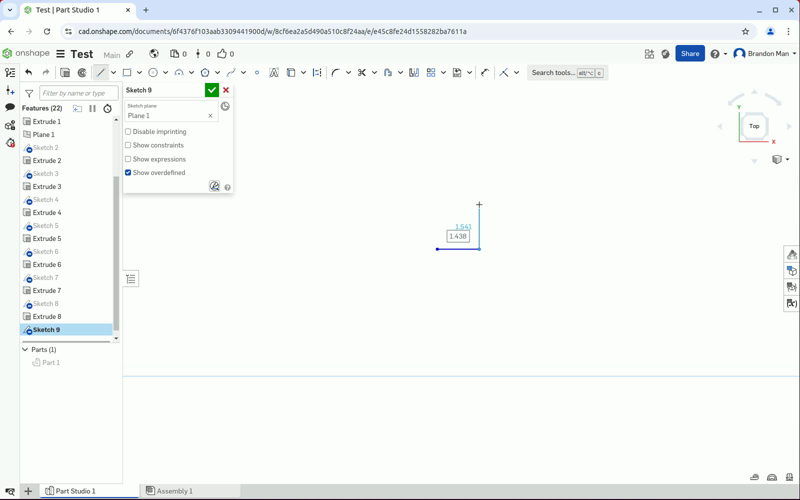
scroll(6)
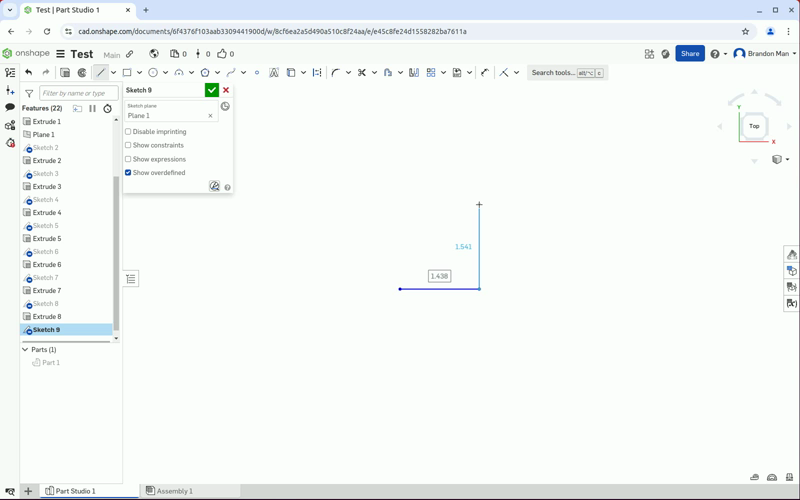
click(479, 204)
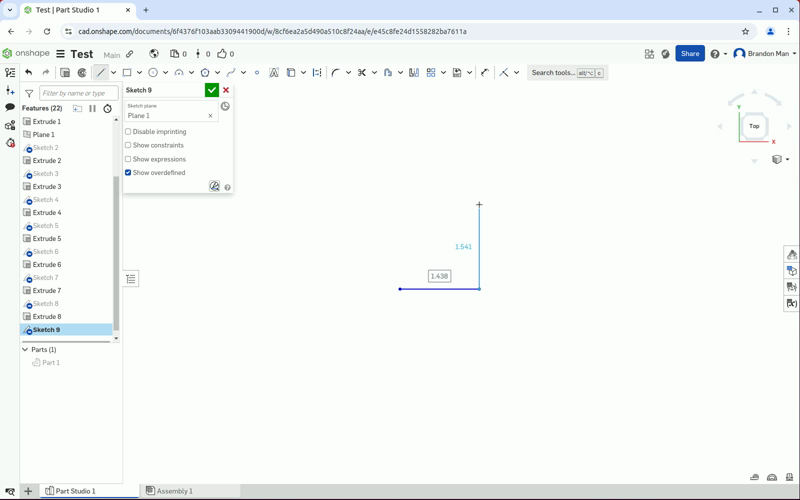
scroll(-6)
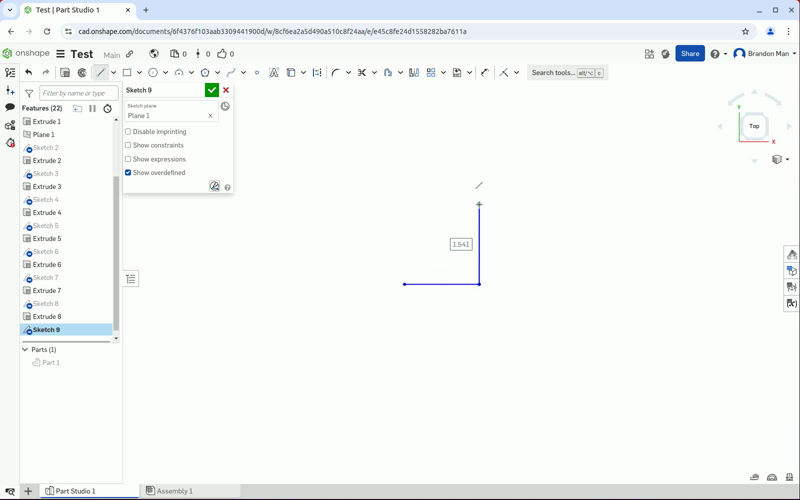
scroll(-6)
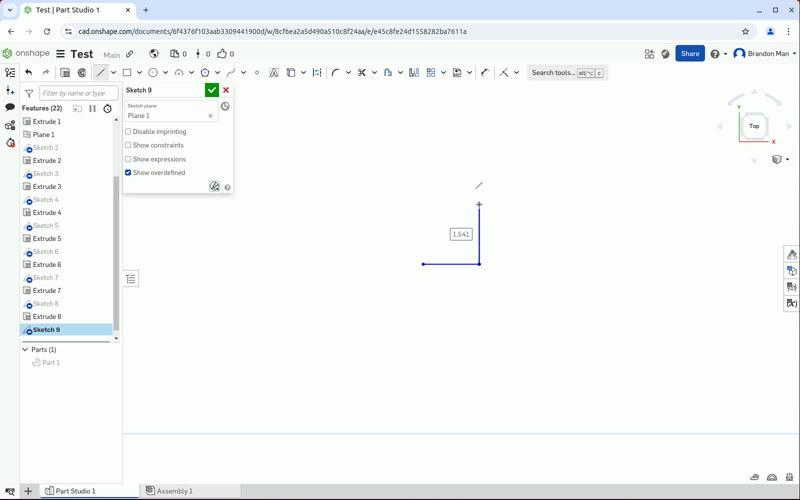
scroll(-6)
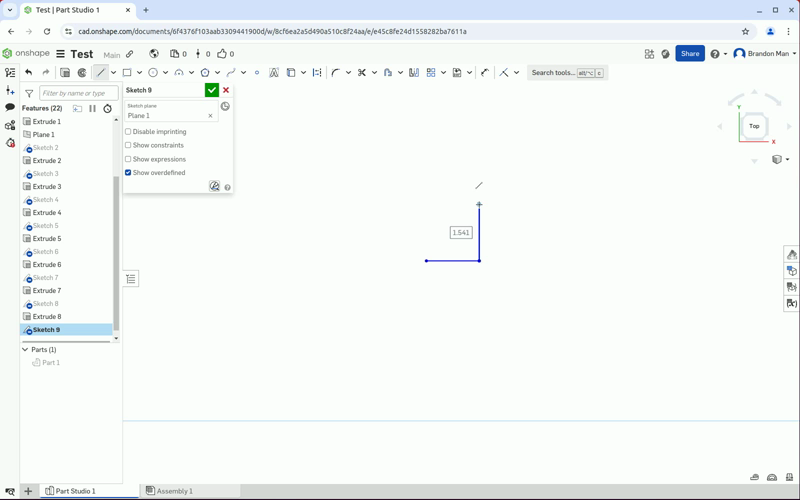
scroll(-6)
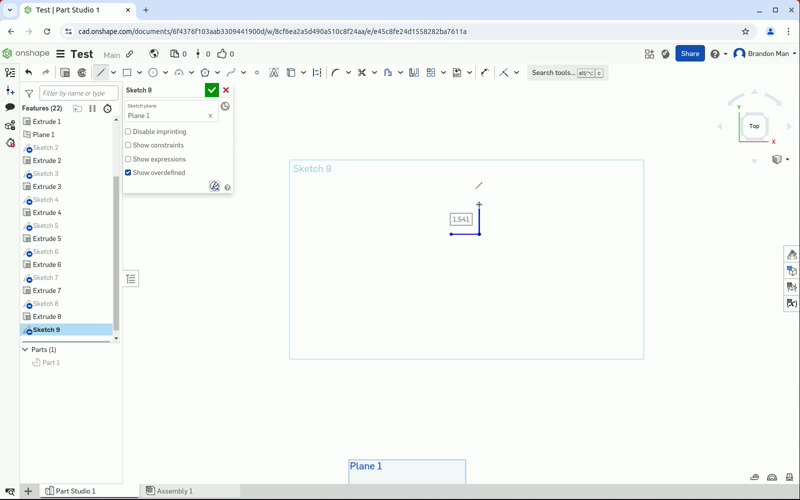
scroll(-6)
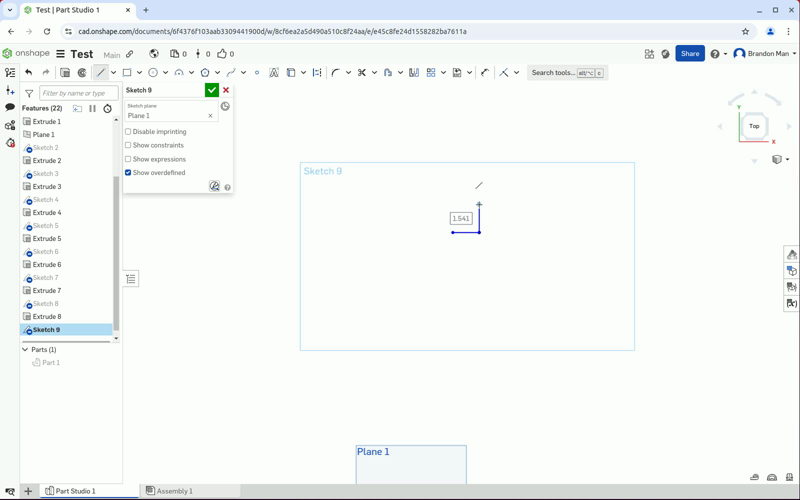
scroll(-6)
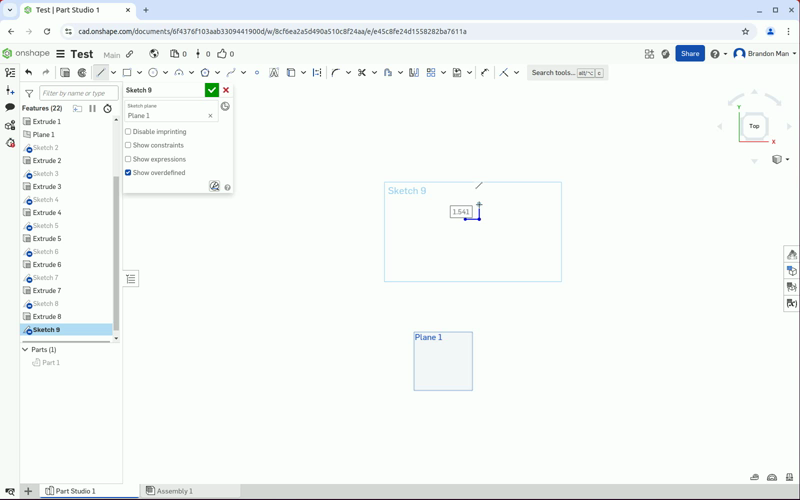
scroll(-6)
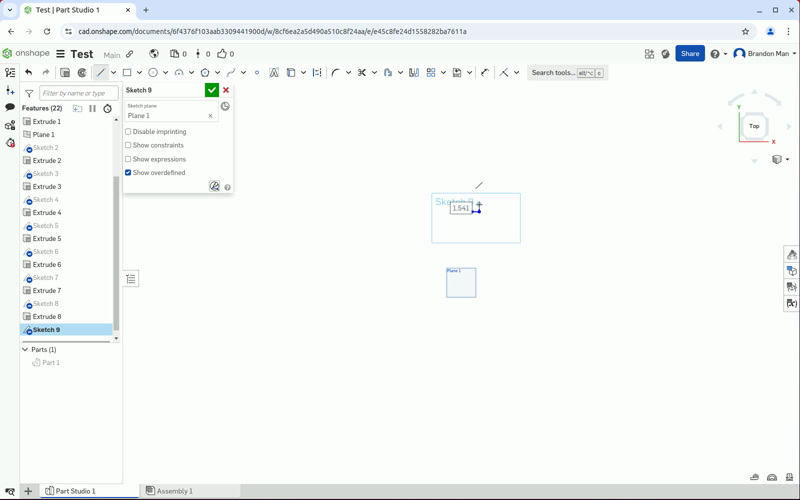
key_up(shift)
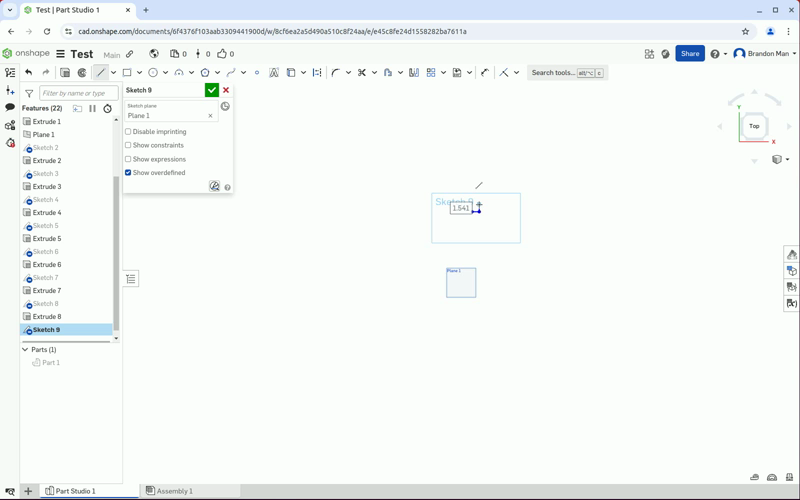
key(esc)
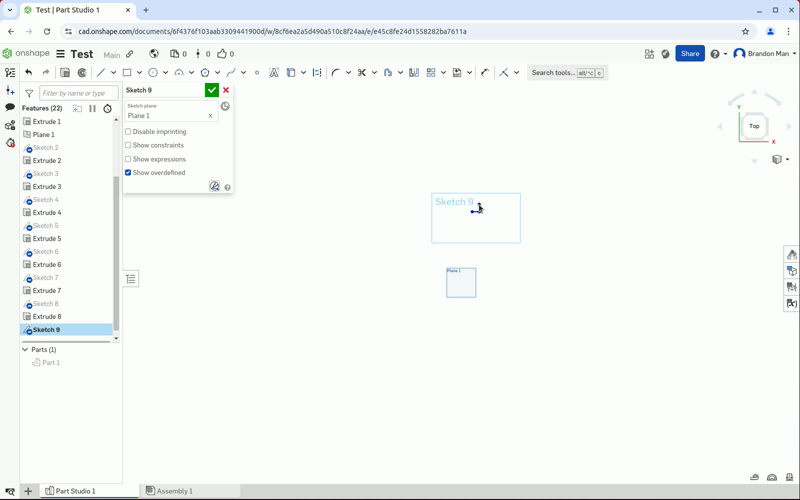
key(a)
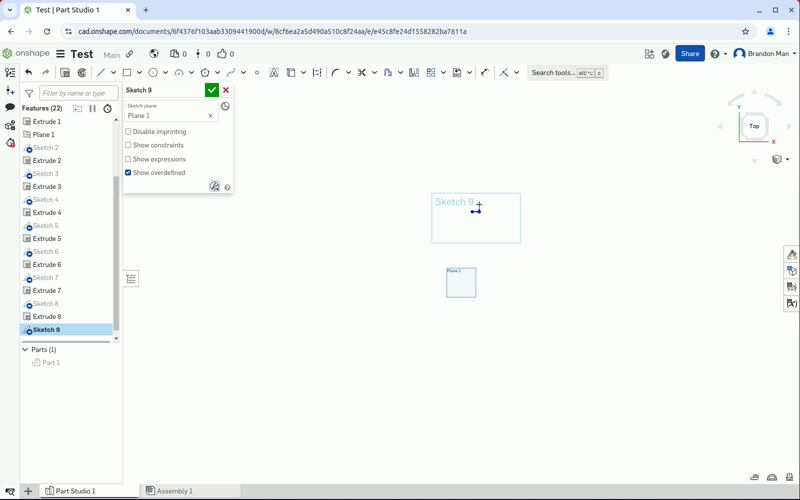
mouse_move(479, 204)
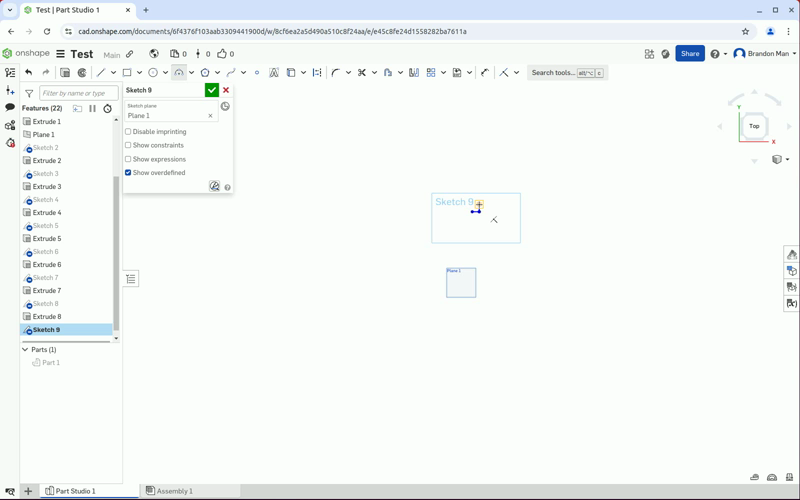
click(479, 204)
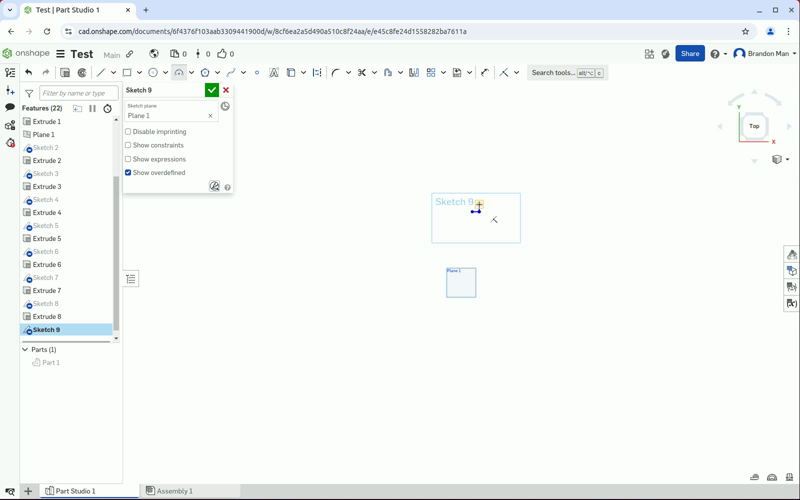
mouse_move(472, 211)
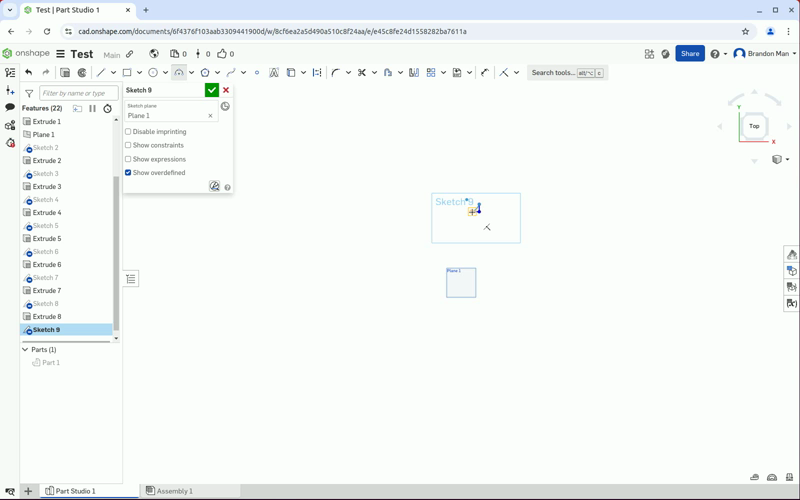
click(472, 211)
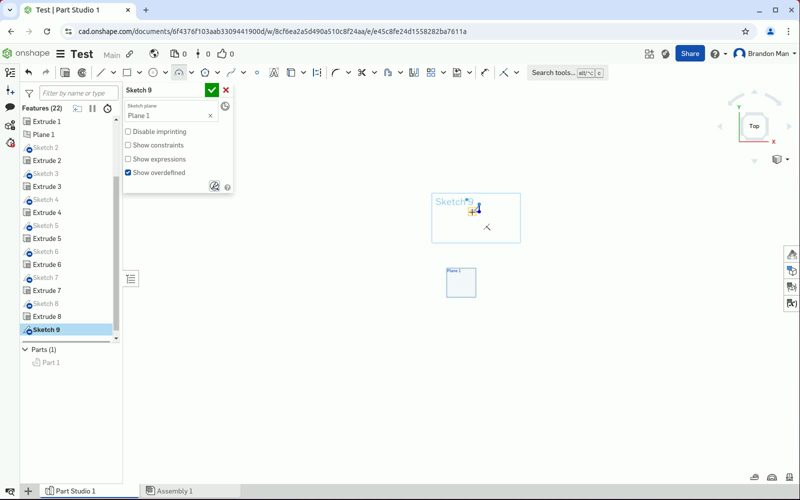
key_down(shift)
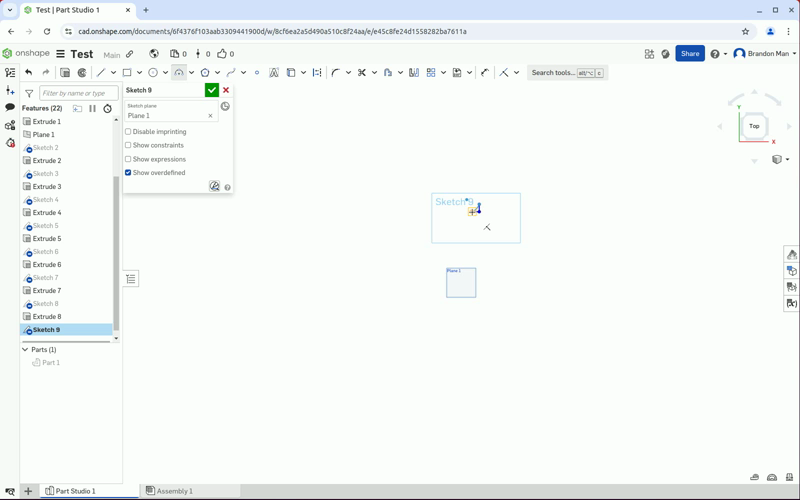
mouse_move(474, 206)
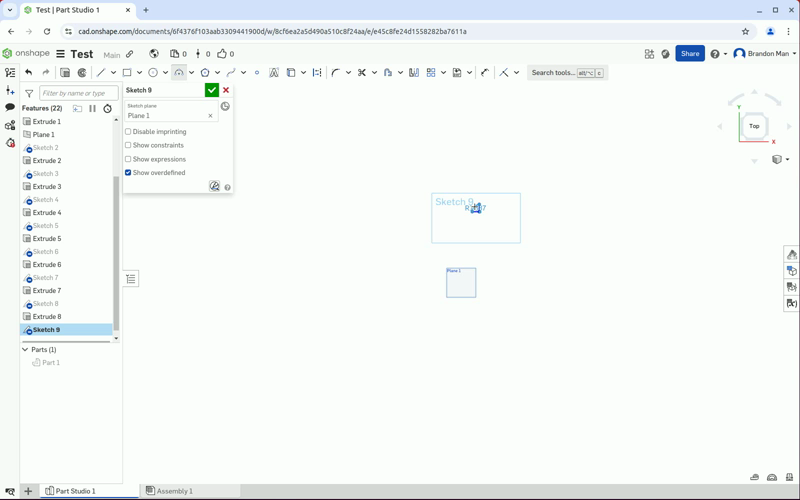
click(474, 206)
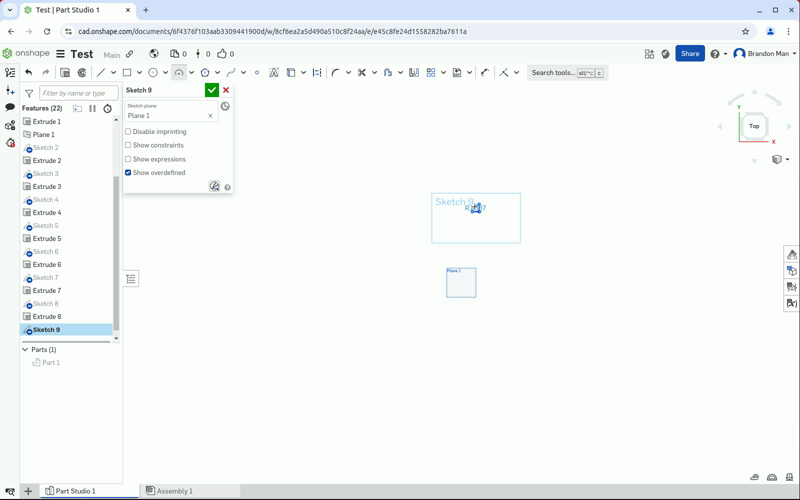
key_up(shift)
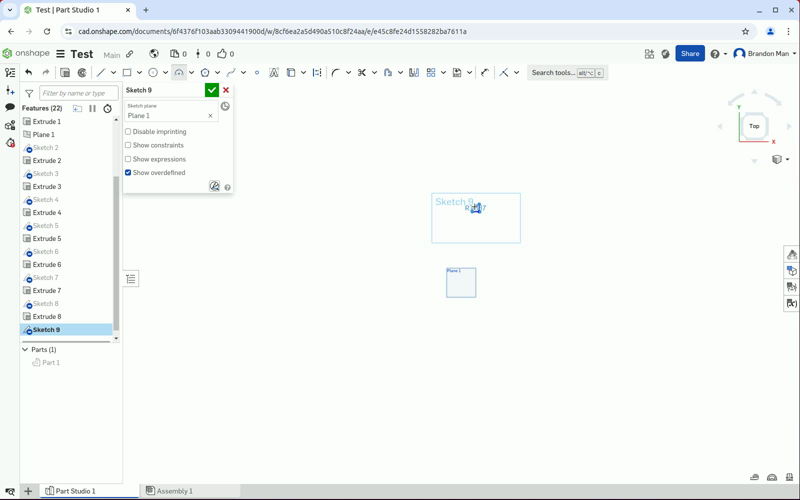
key(esc)
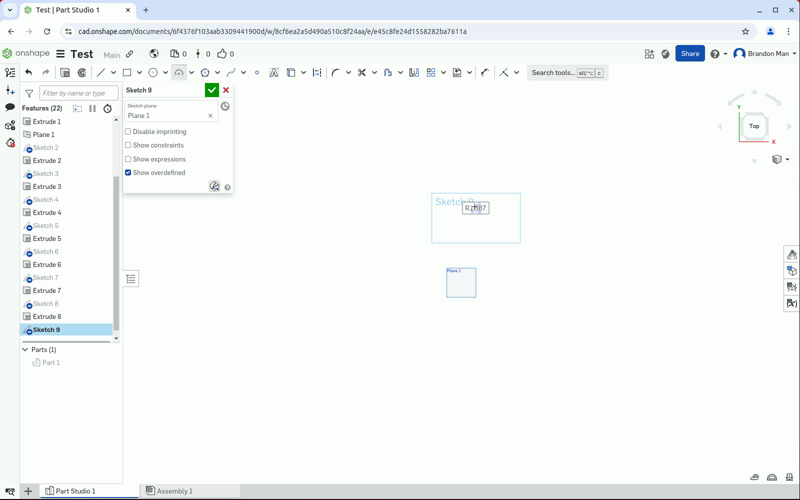
mouse_move(473, 209)
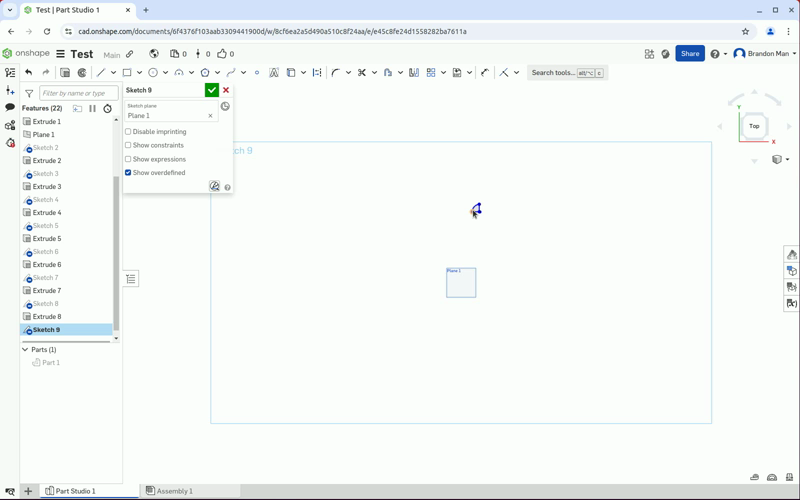
scroll(6)
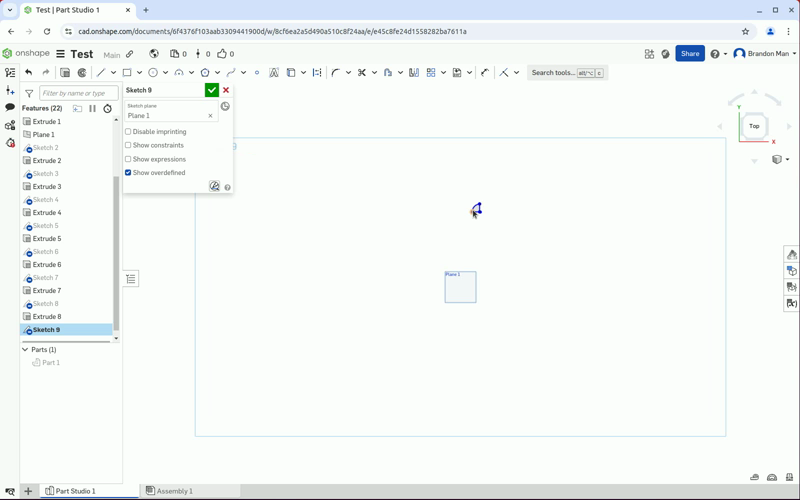
scroll(6)
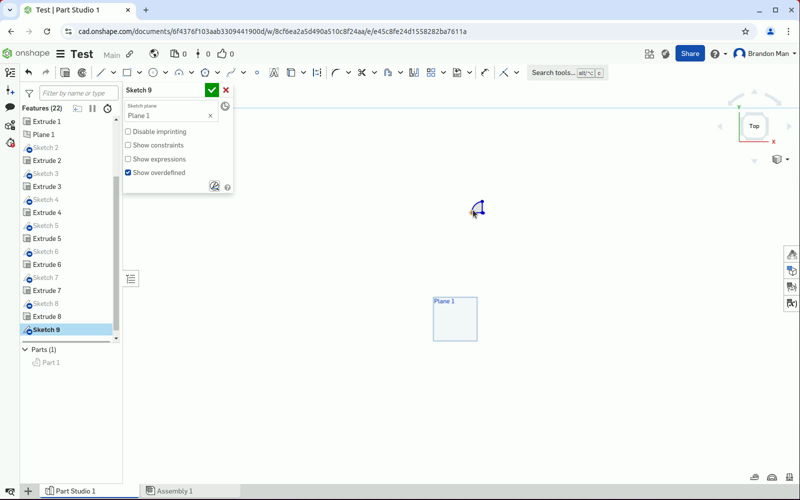
scroll(6)
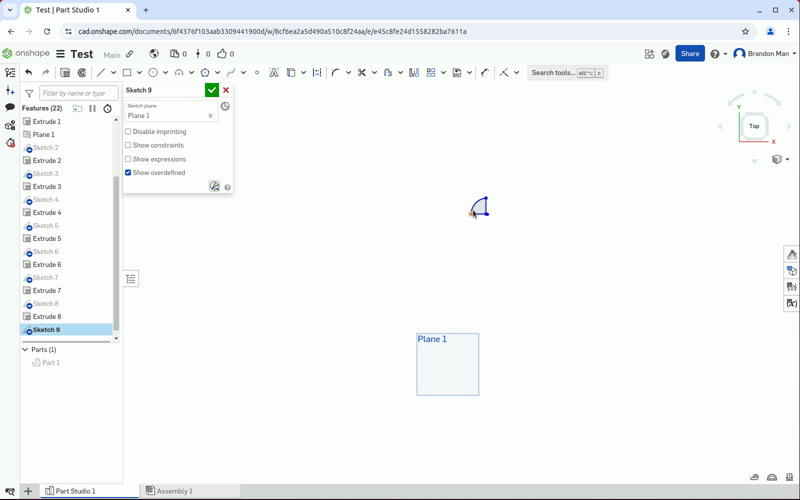
scroll(6)
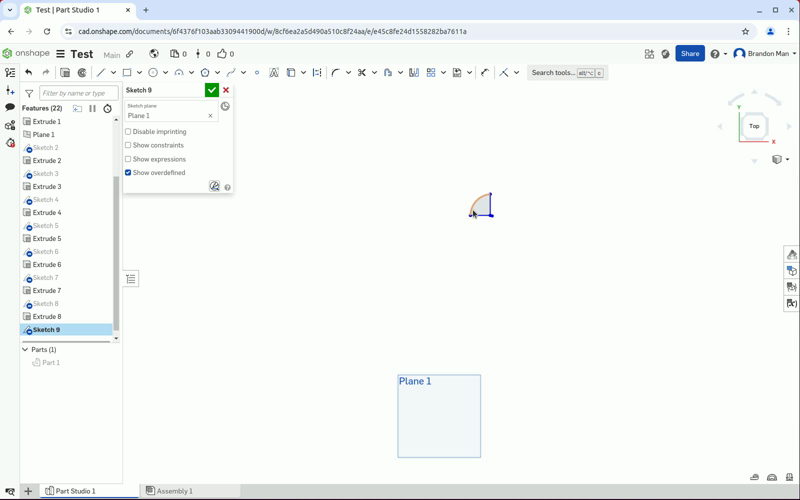
scroll(6)
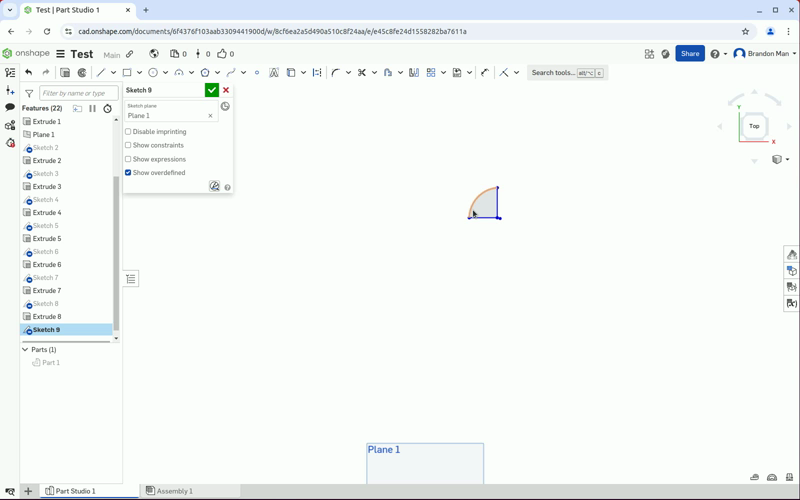
scroll(6)
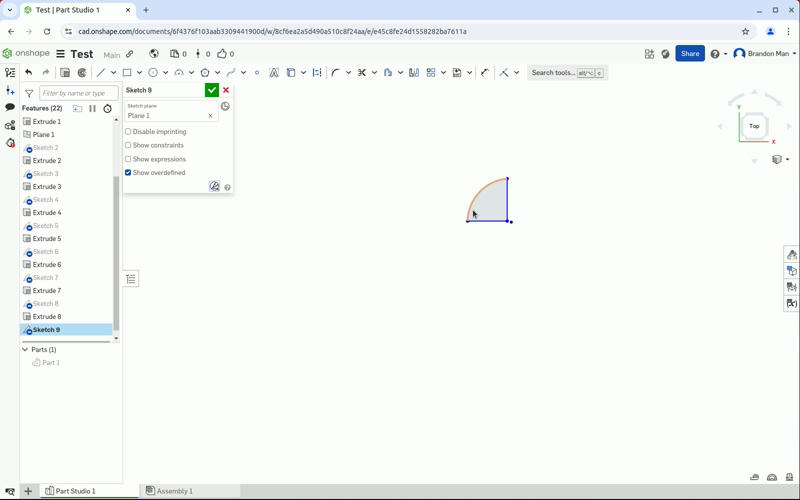
scroll(6)
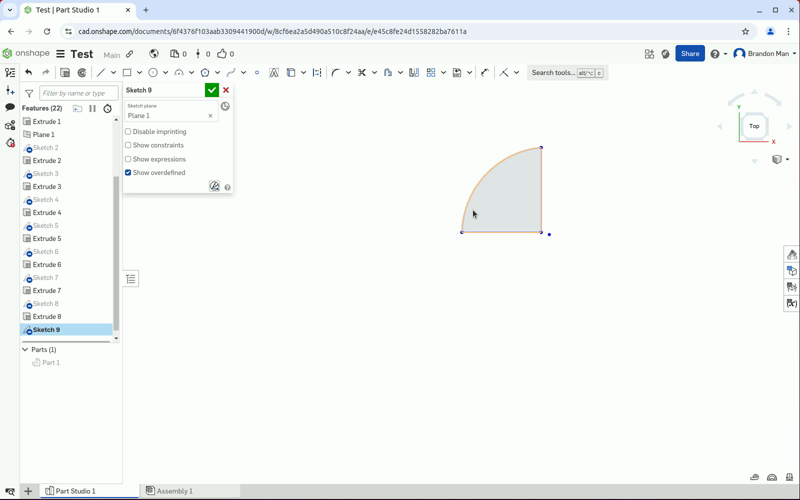
click(473, 209)
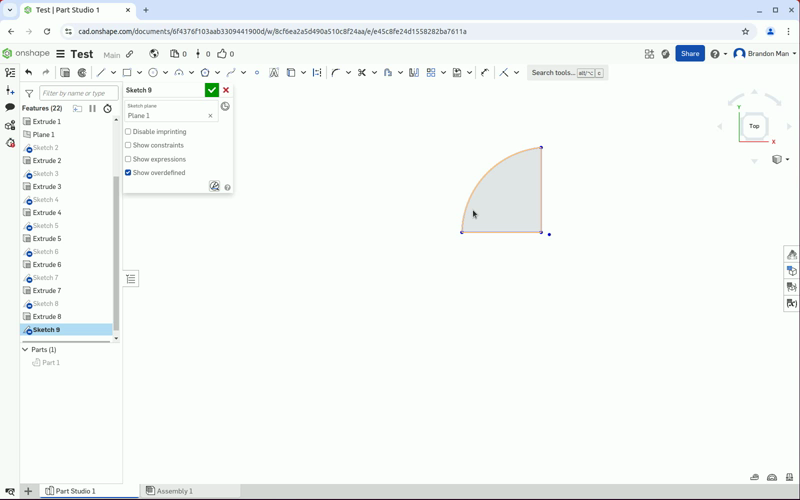
scroll(-6)
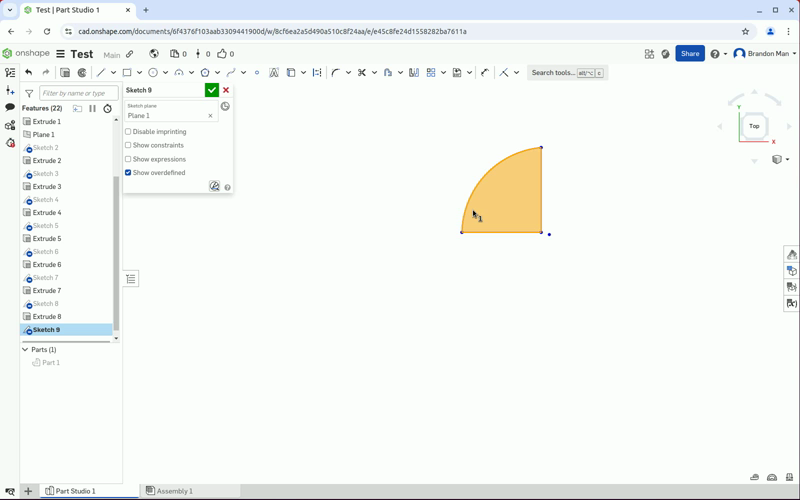
scroll(-6)
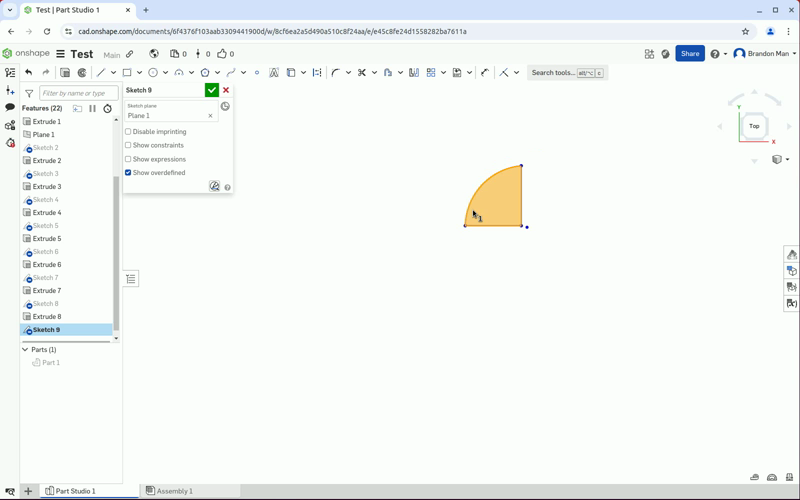
scroll(-6)
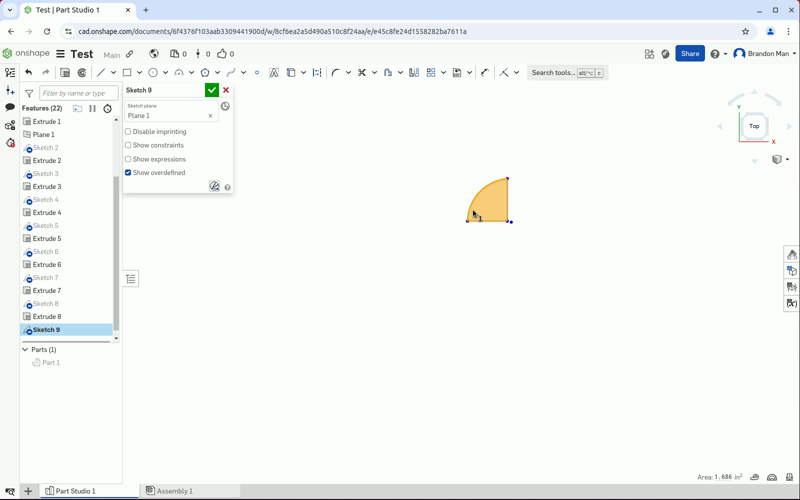
scroll(-6)
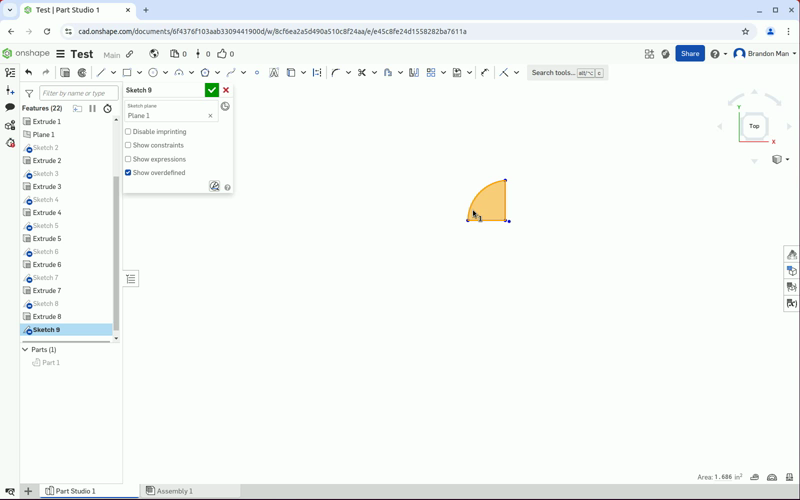
scroll(-6)
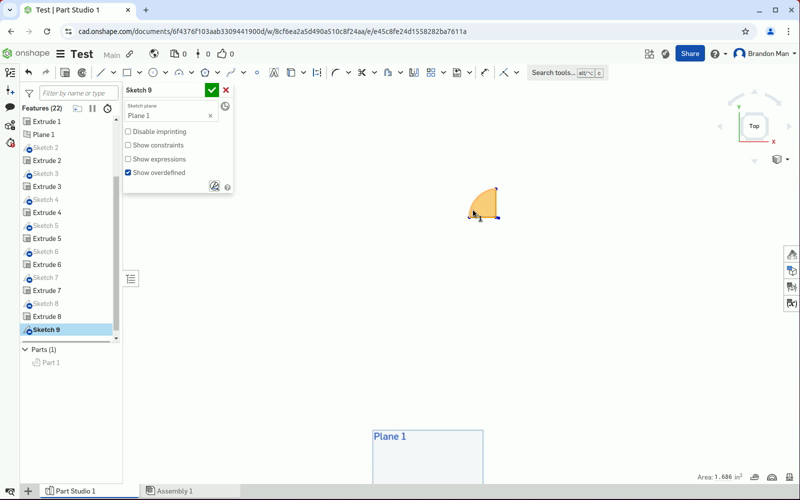
scroll(-6)
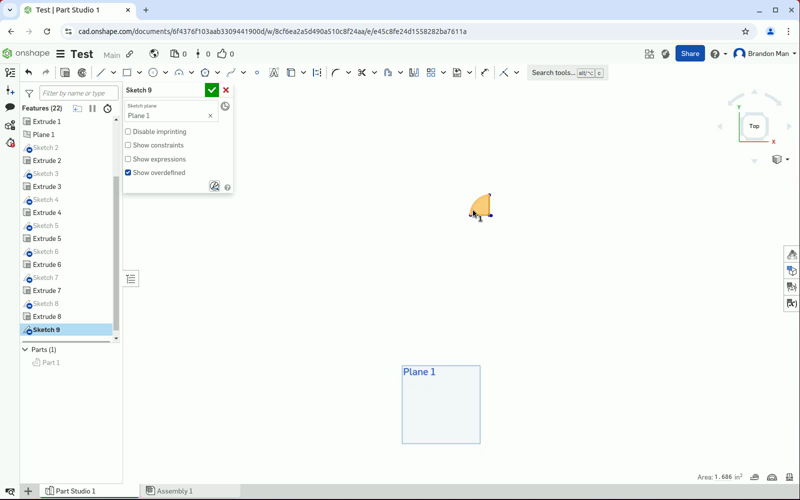
scroll(-6)
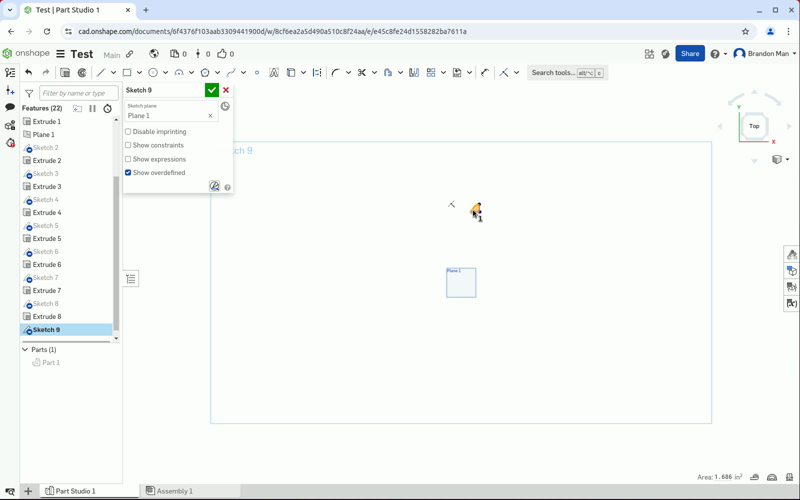
mouse_move(73, 352)
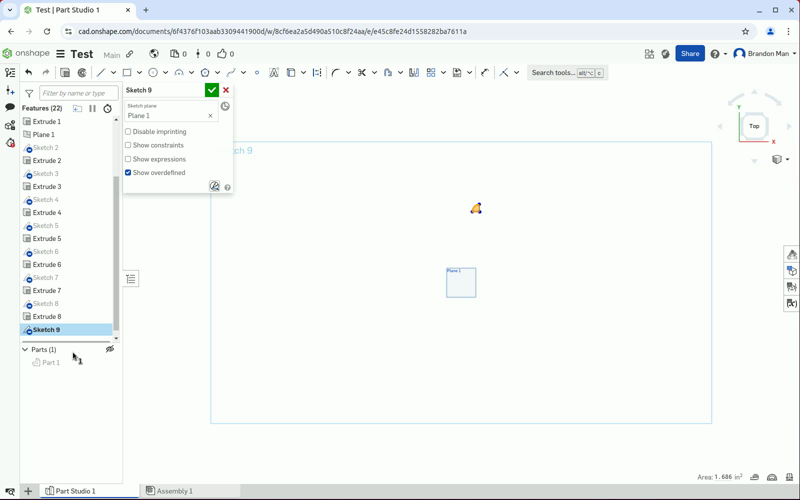
key(shift+y)
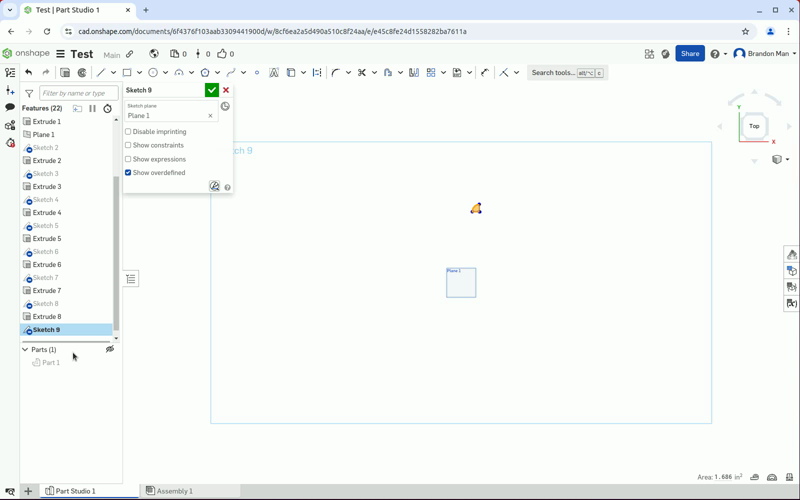
key(shift+e)
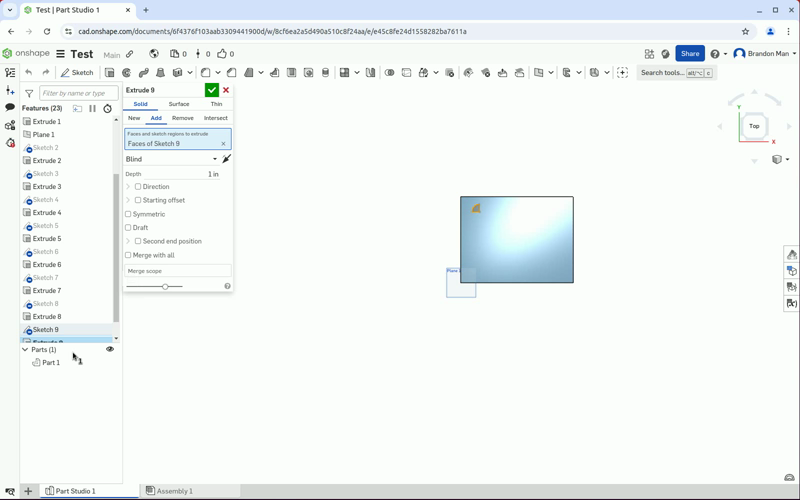
mouse_move(143, 106)
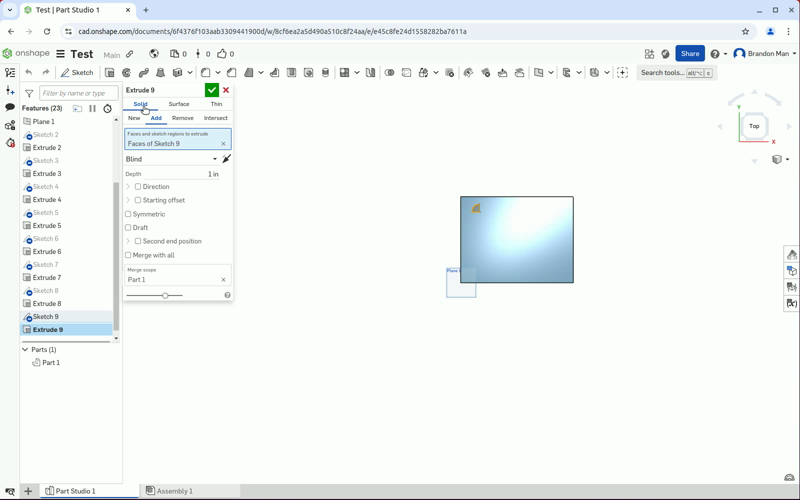
click(143, 106)
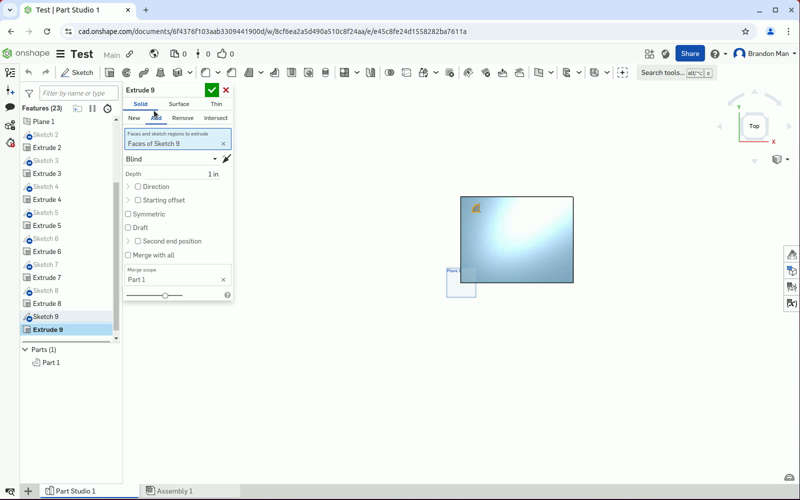
mouse_move(186, 120)
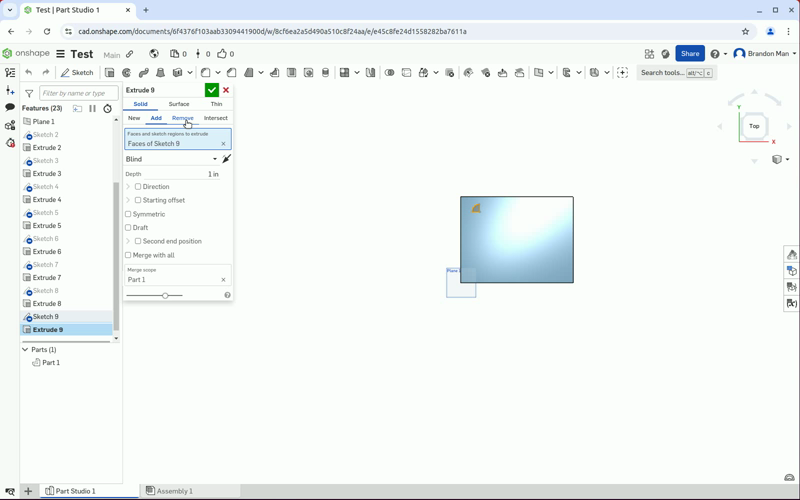
click(186, 120)
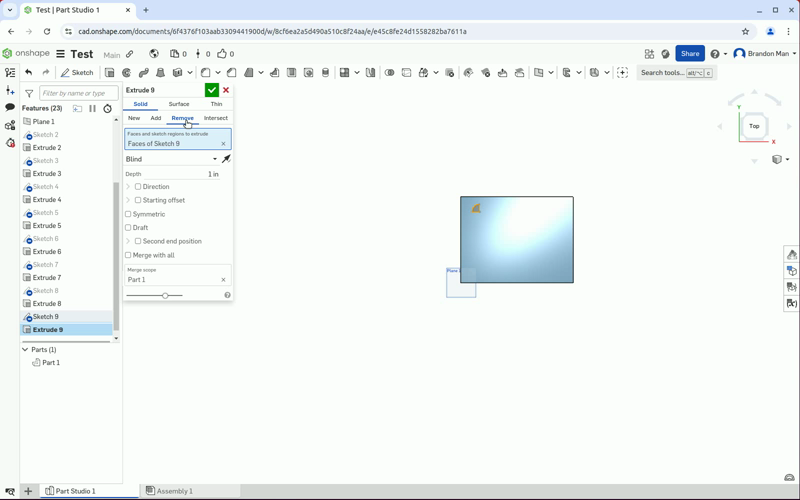
key(tab, 4)
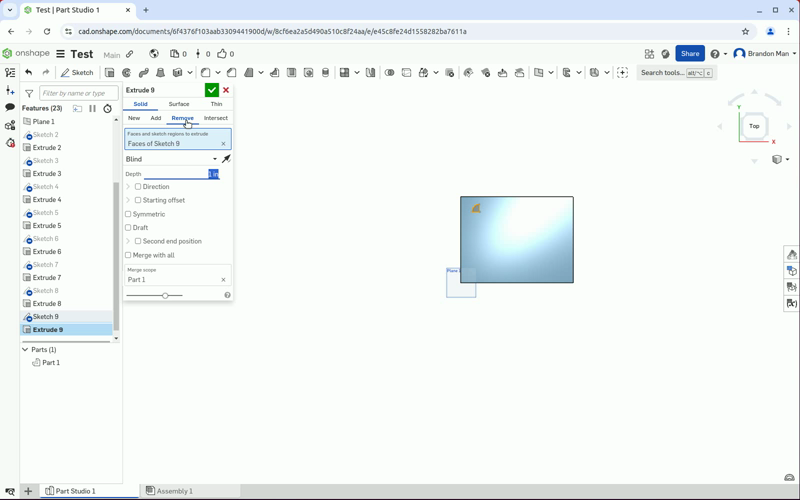
text(17.09)
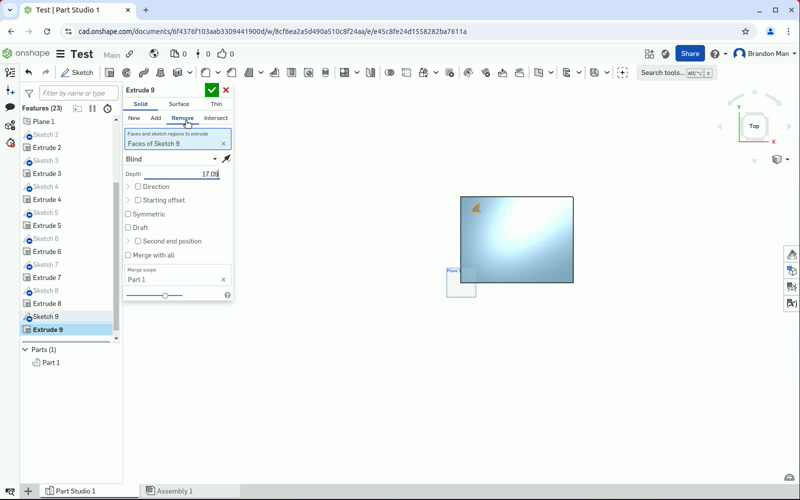
key(tab, 6)
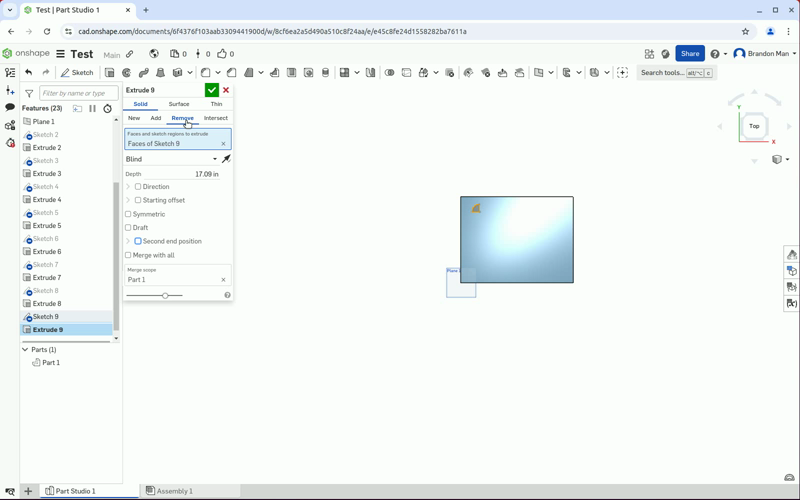
key(space)
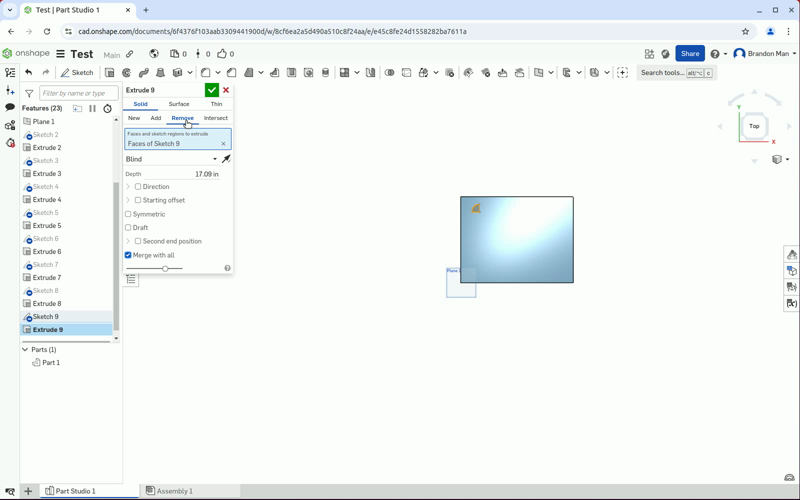
key(enter)
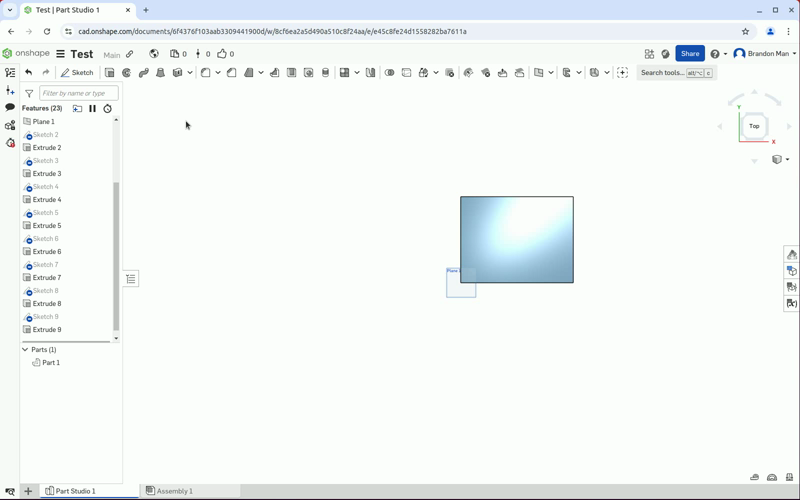
key(shift+h)
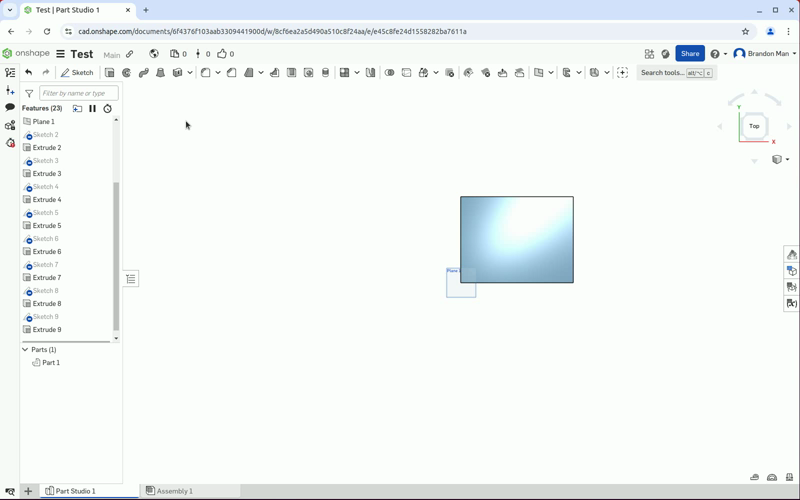
key(shift+h)
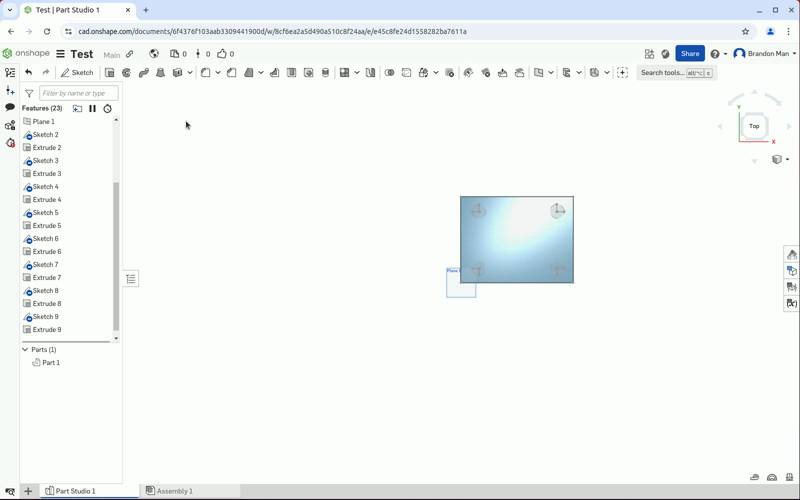
key(shift+7)
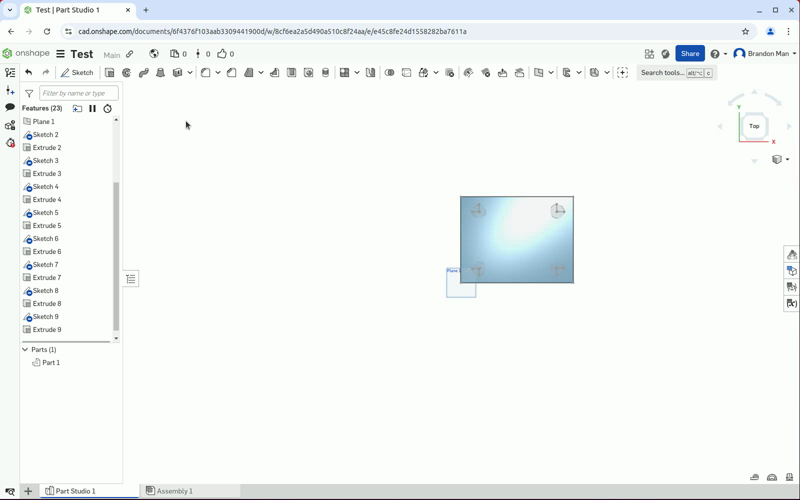
key(up, 3)
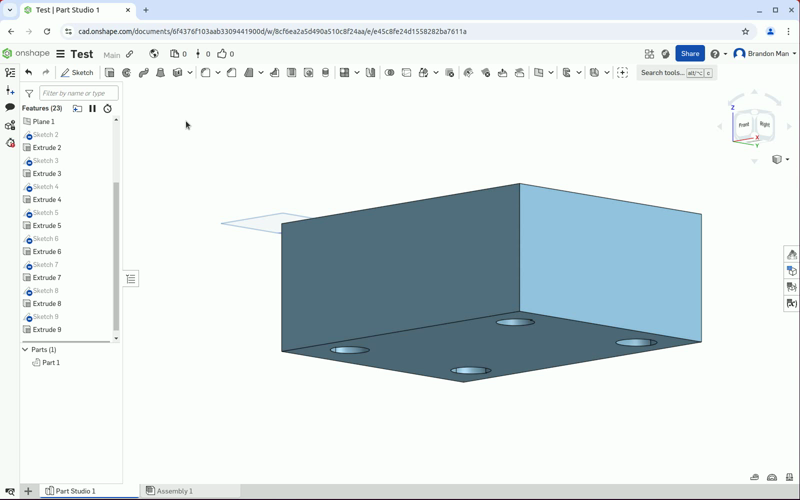
key(left, 3)
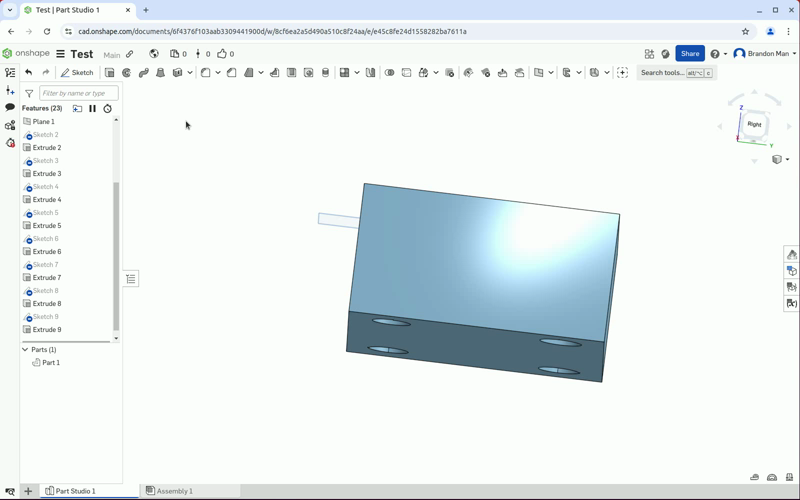
key(right, 3)
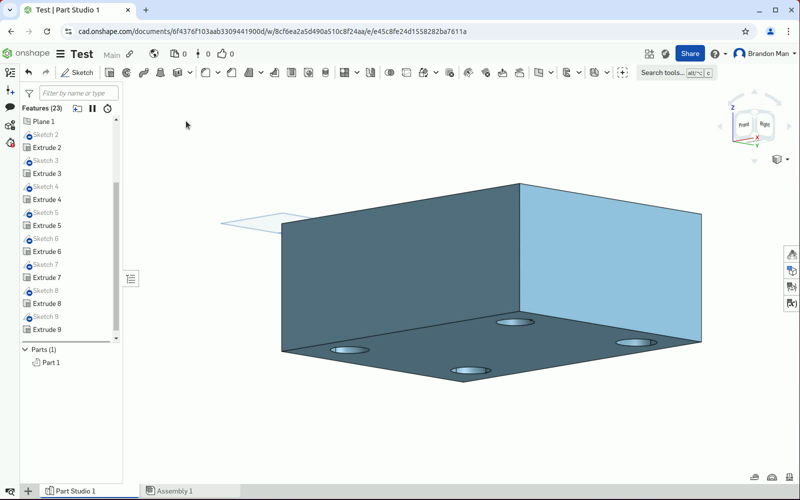
key(down, 3)
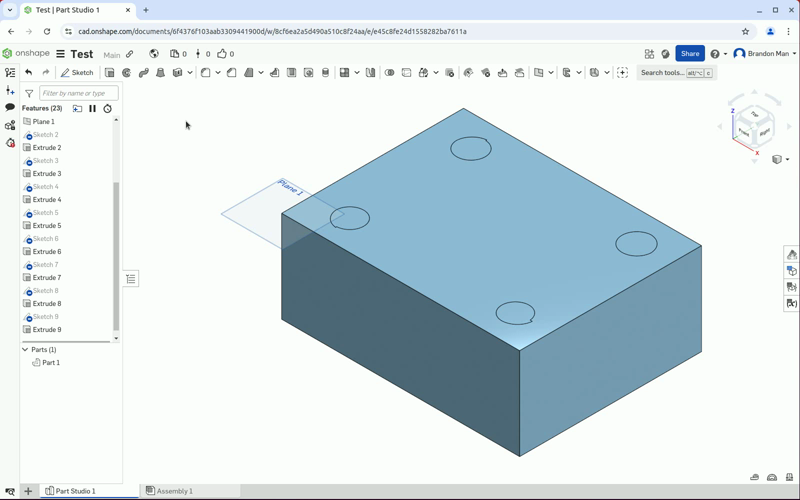
mouse_move(69, 98)
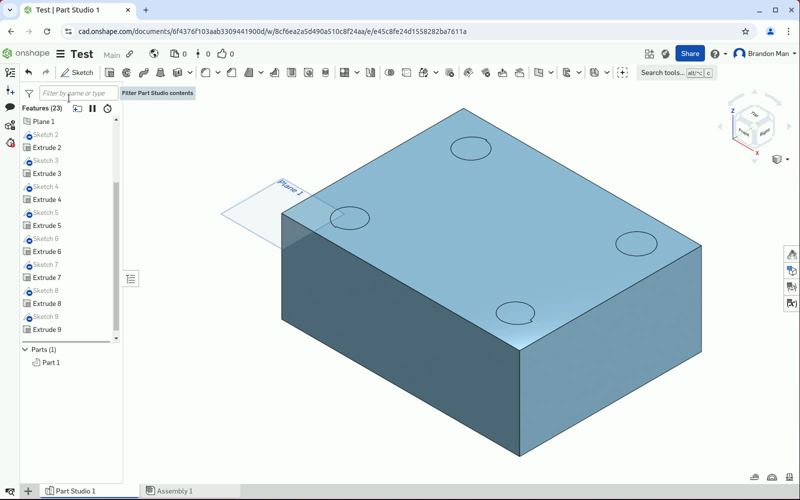
click(69, 98)